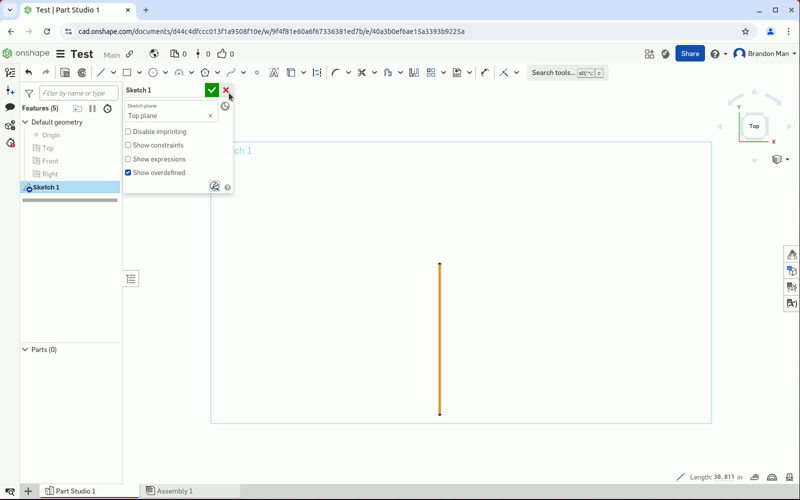
key(shift+h)
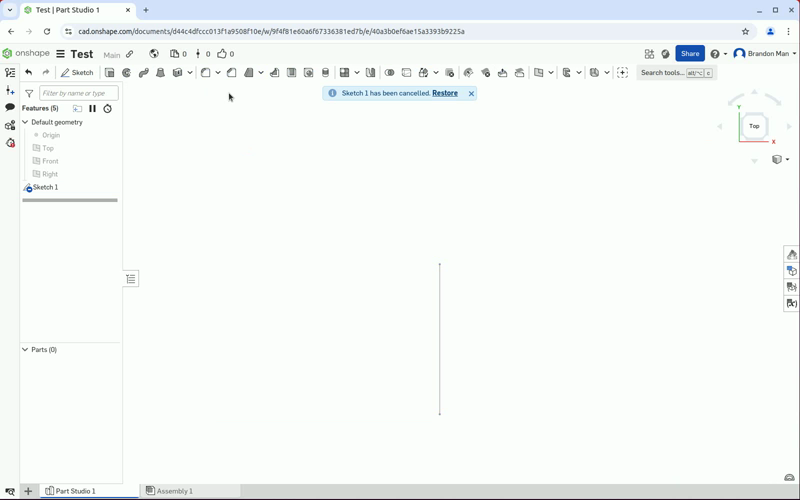
key(shift+s)
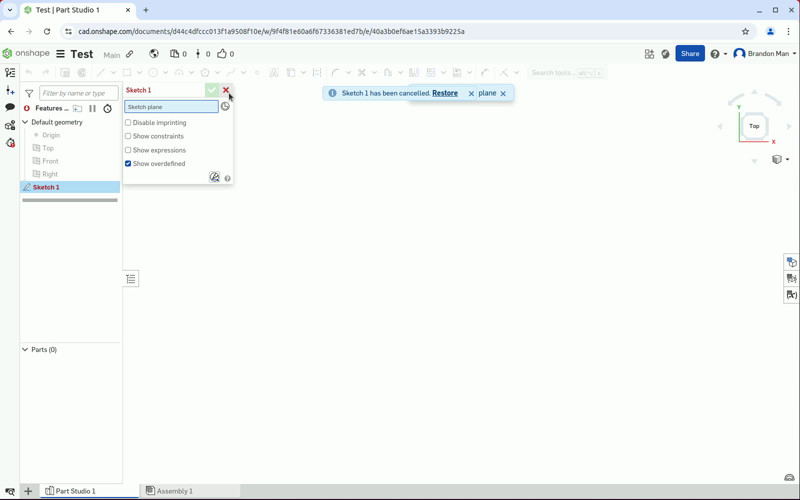
mouse_move(73, 150)
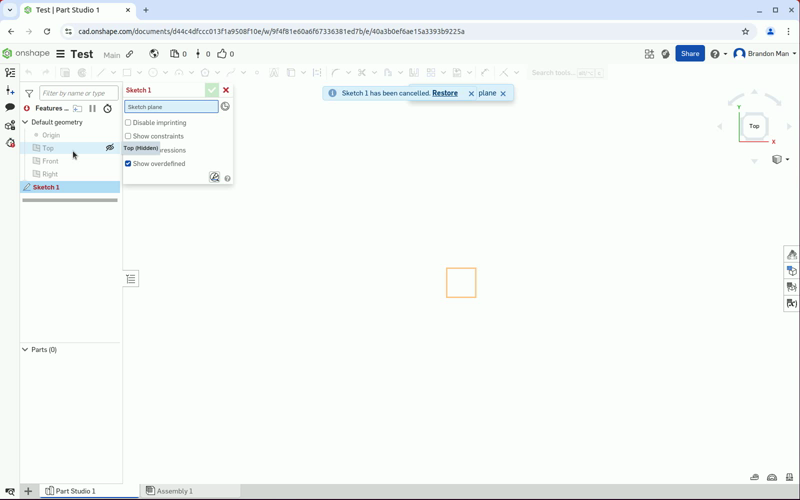
click(73, 150)
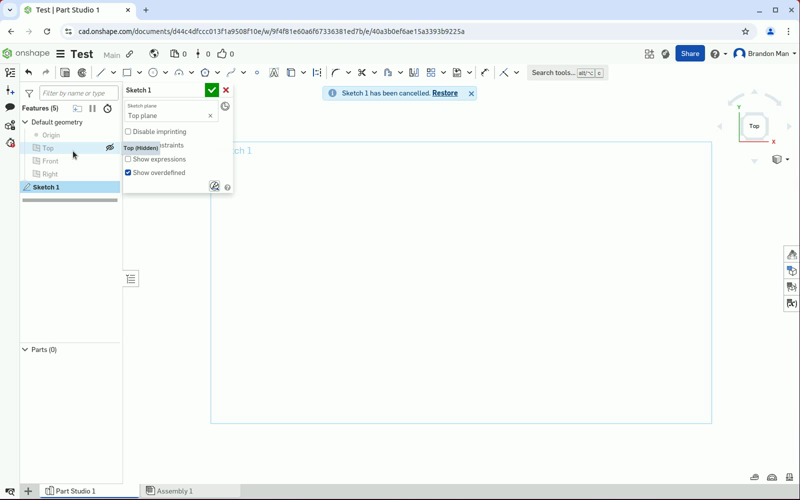
mouse_move(73, 352)
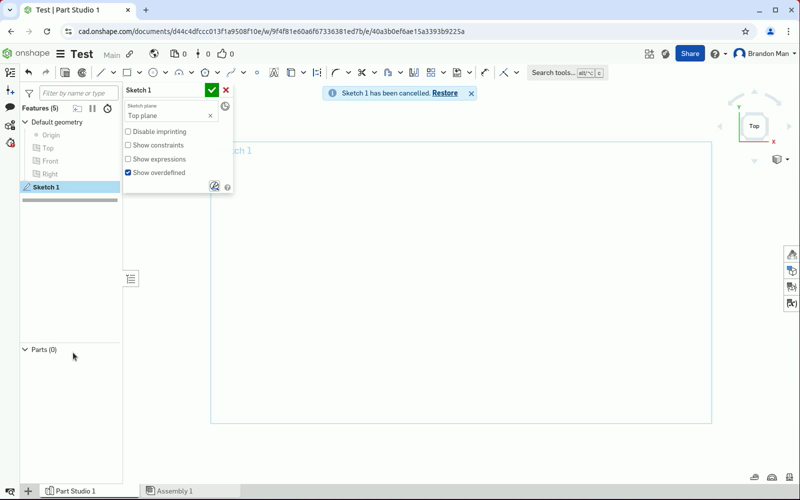
key(y)
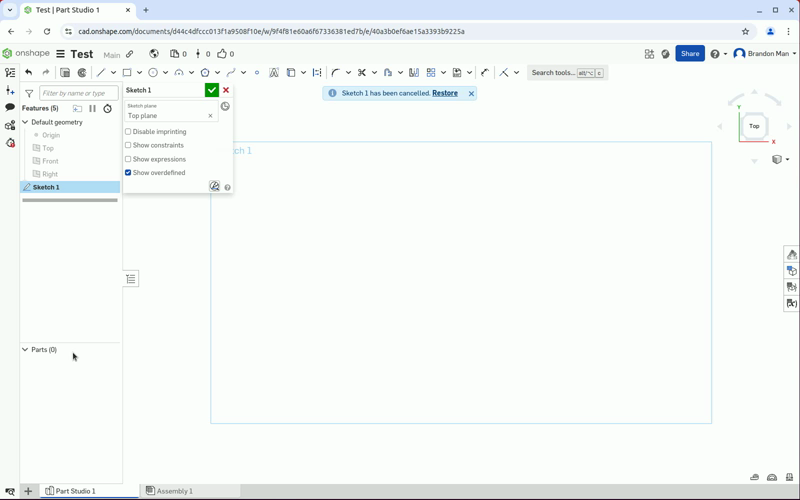
key(l)
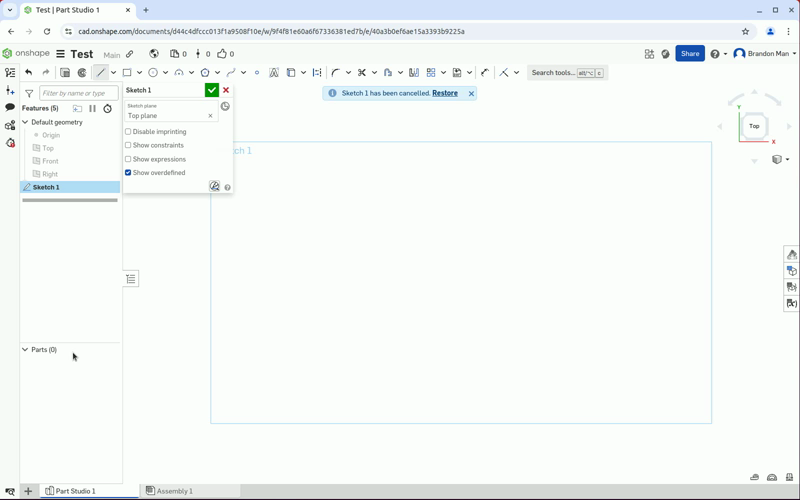
key_down(shift)
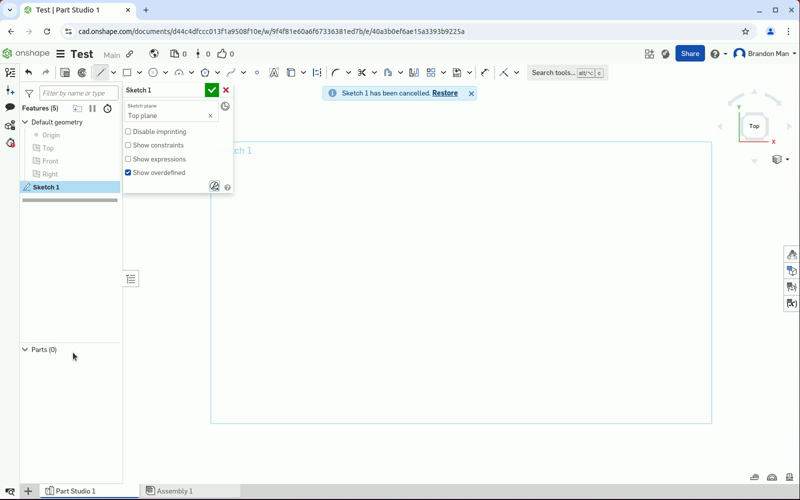
mouse_move(459, 284)
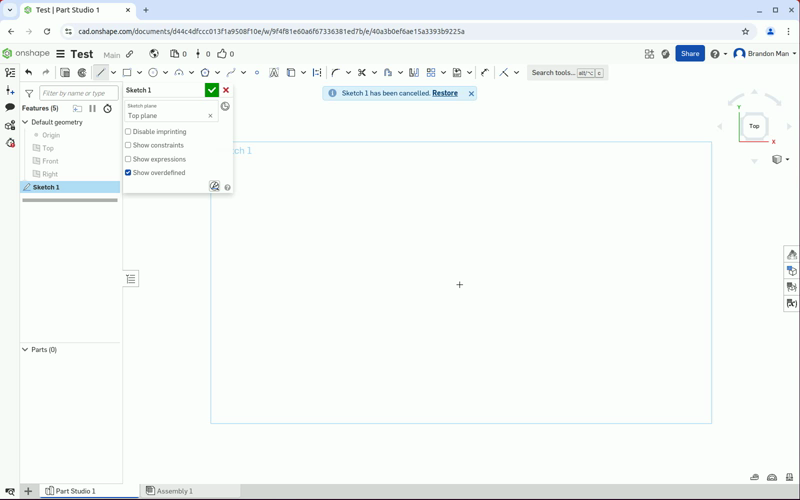
click(459, 284)
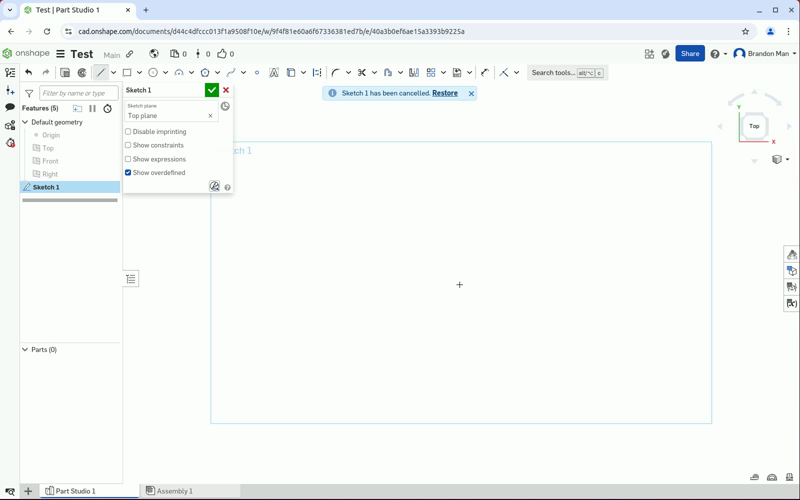
key_up(shift)
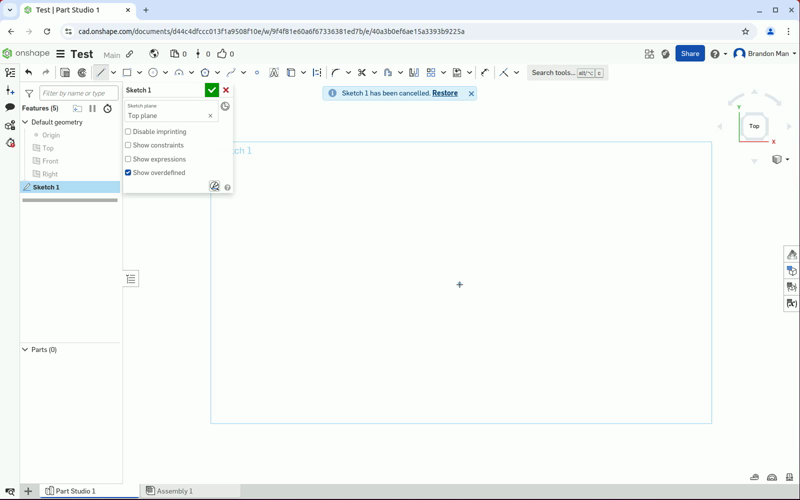
key_down(shift)
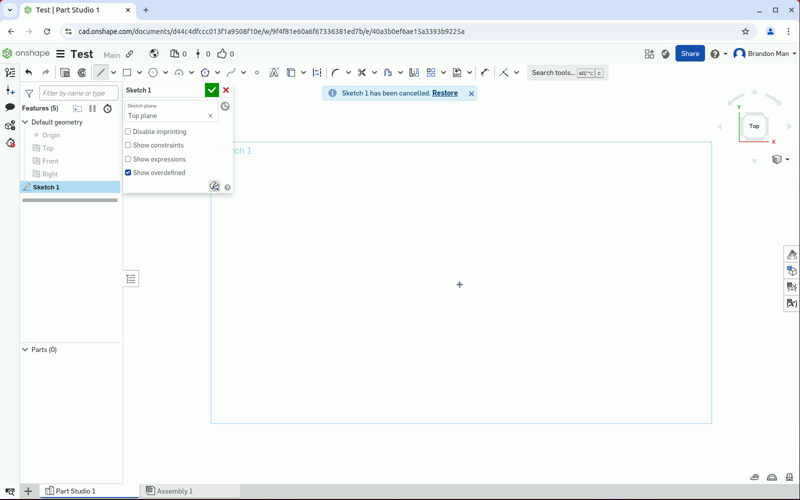
mouse_move(489, 284)
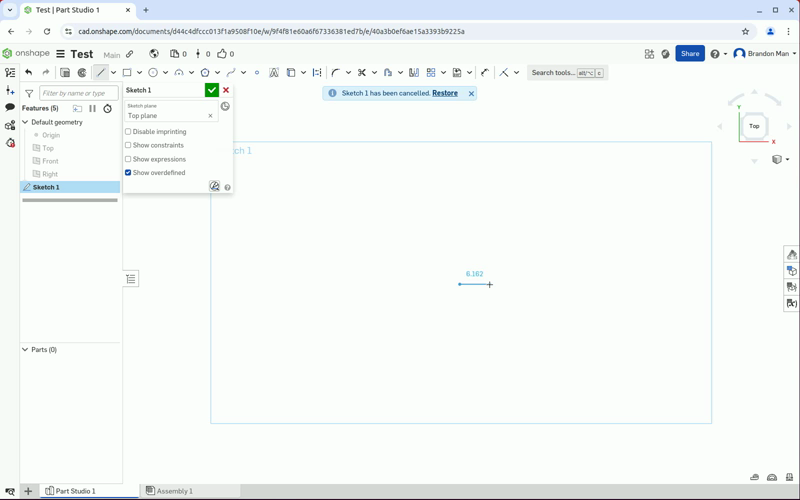
mouse_move(463, 284)
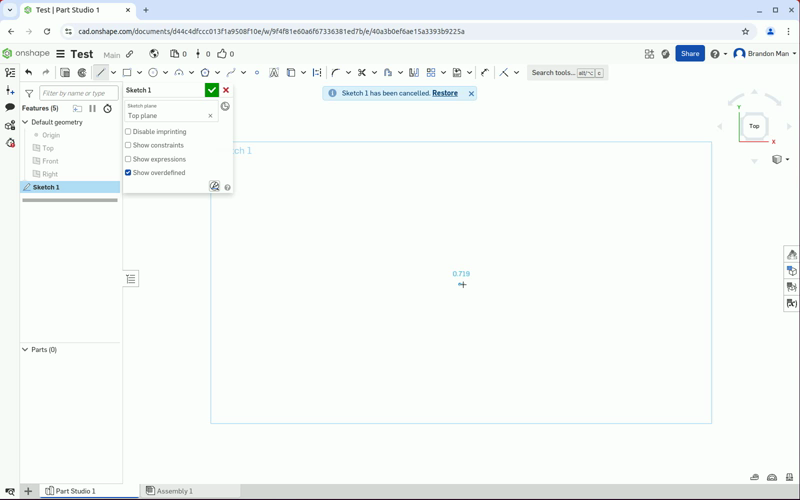
scroll(6)
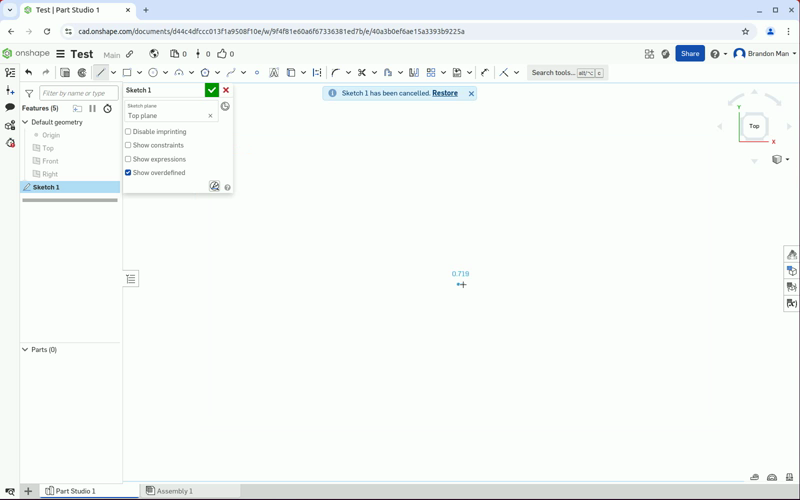
scroll(6)
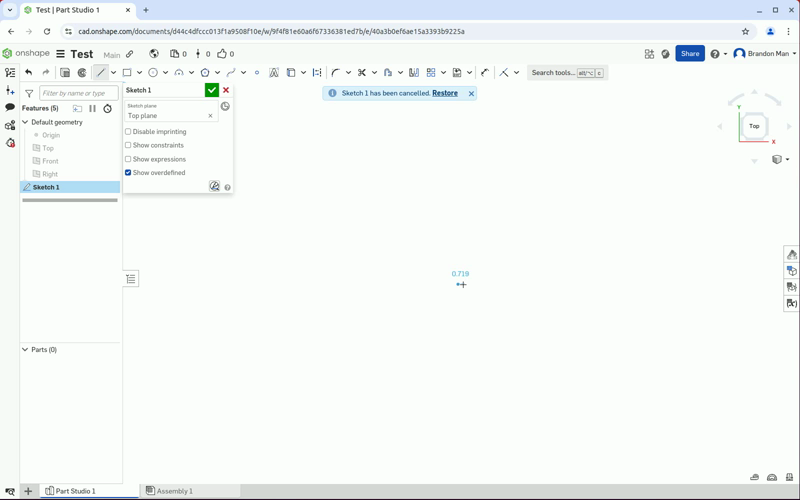
scroll(6)
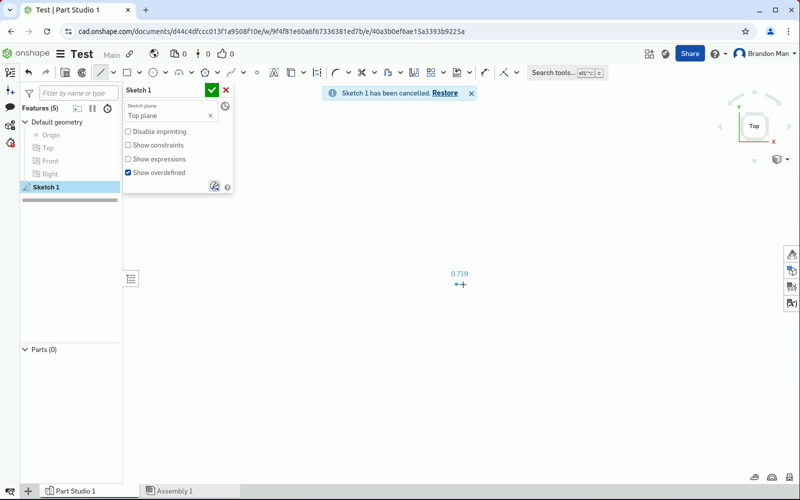
scroll(6)
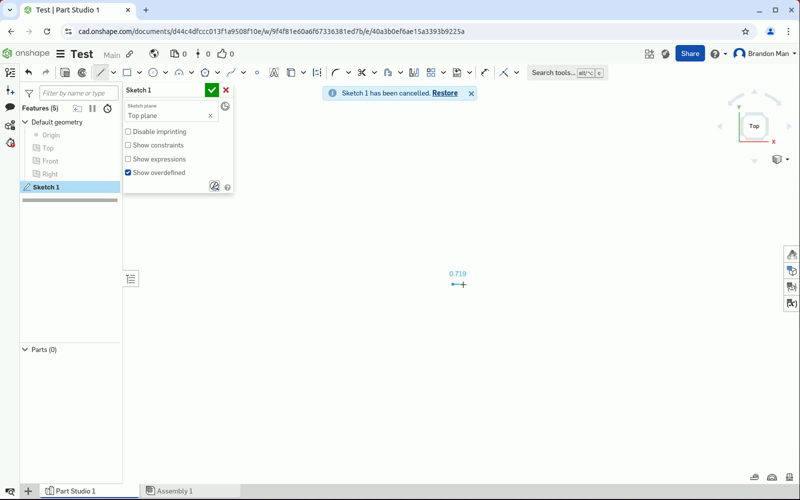
scroll(6)
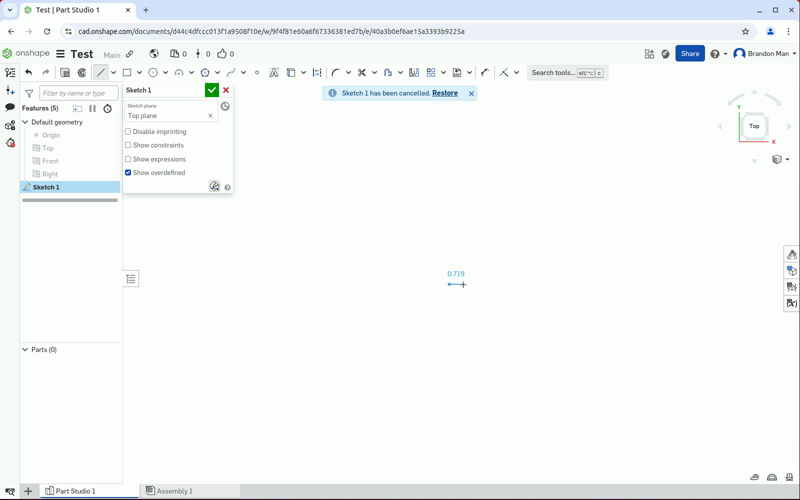
scroll(6)
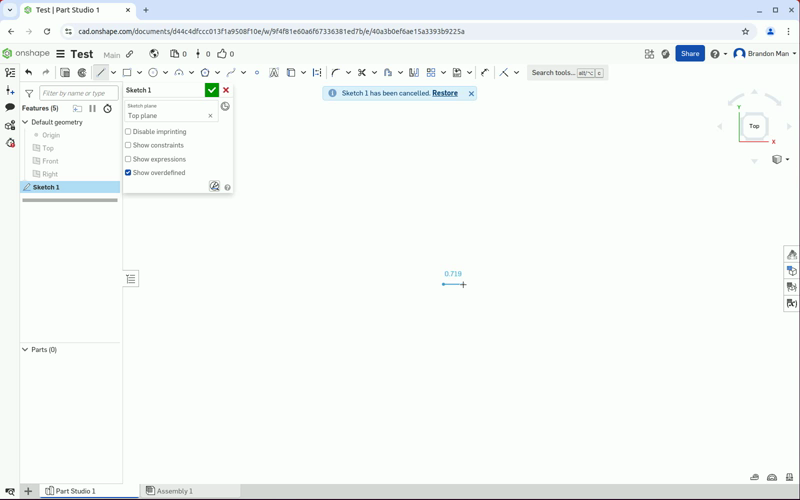
scroll(6)
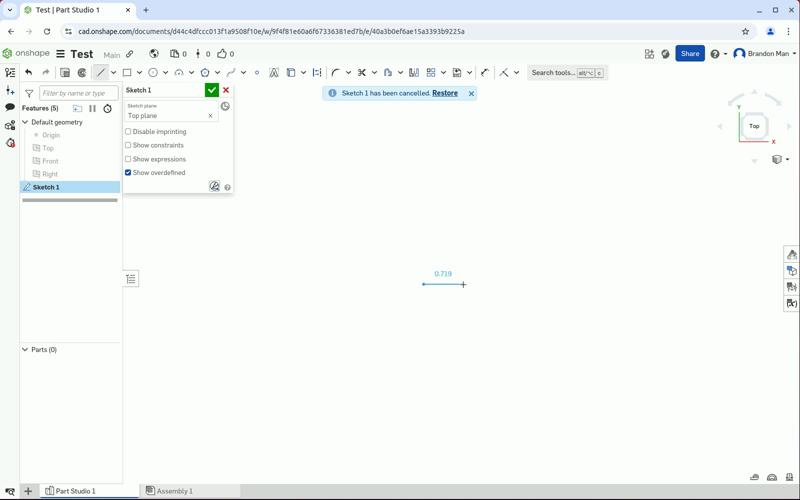
click(463, 284)
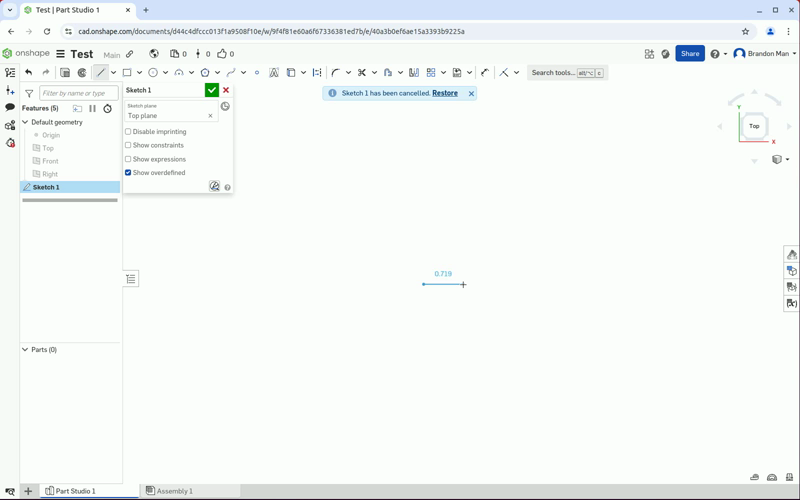
scroll(-6)
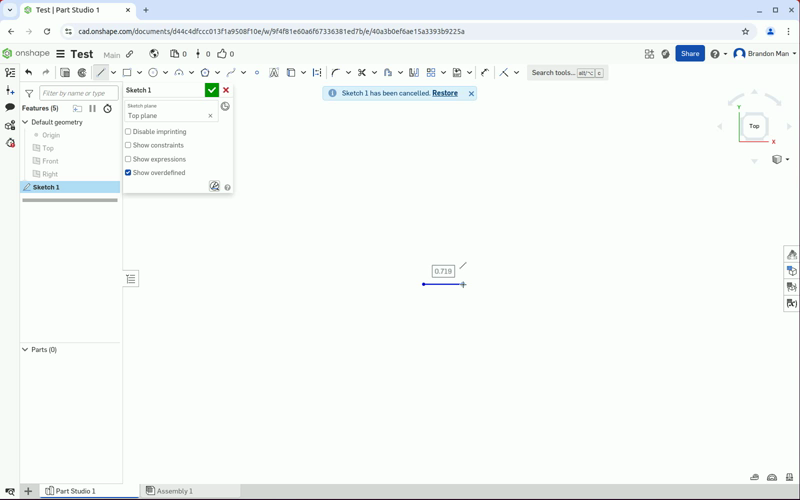
scroll(-6)
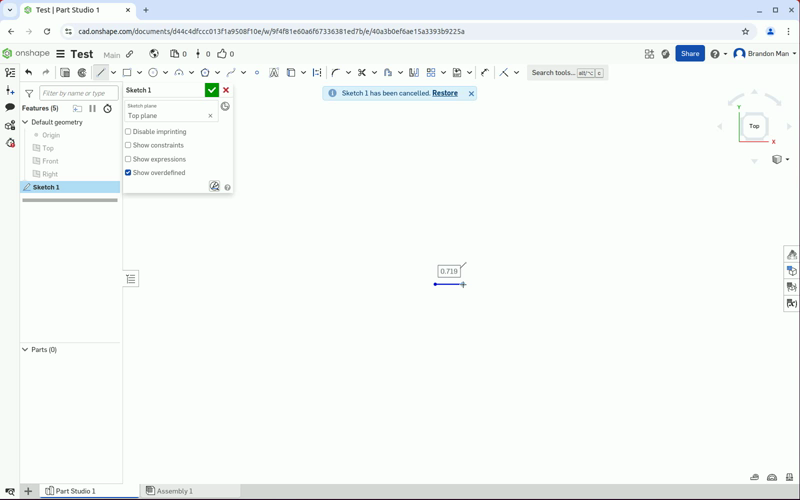
scroll(-6)
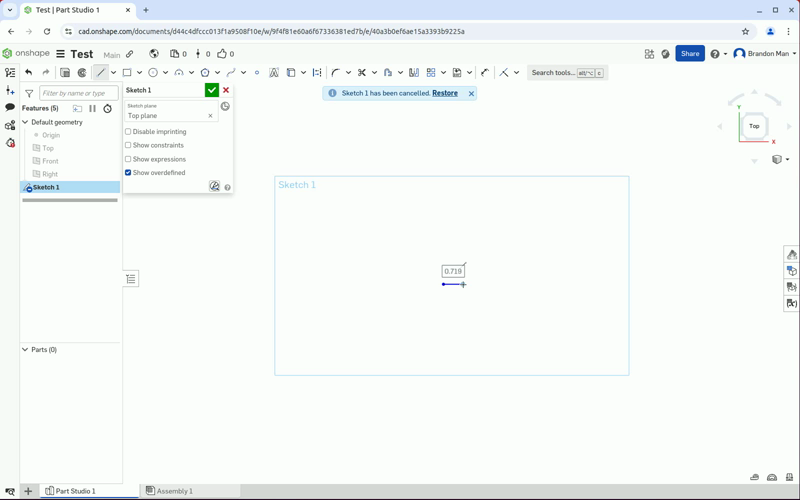
scroll(-6)
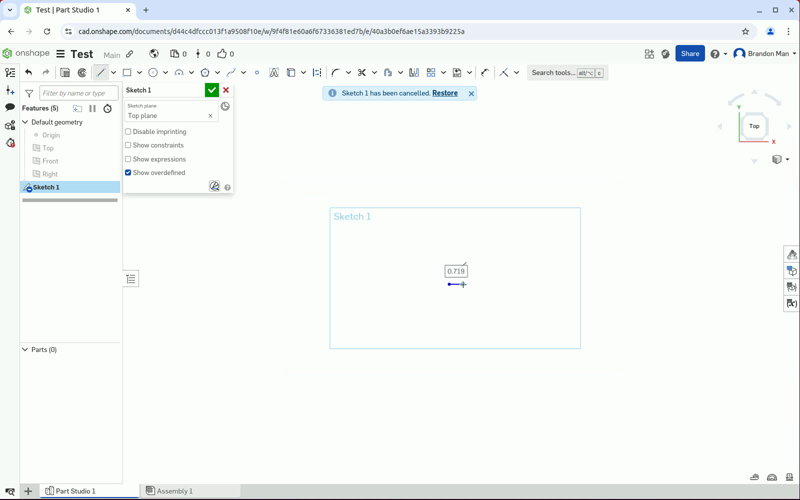
scroll(-6)
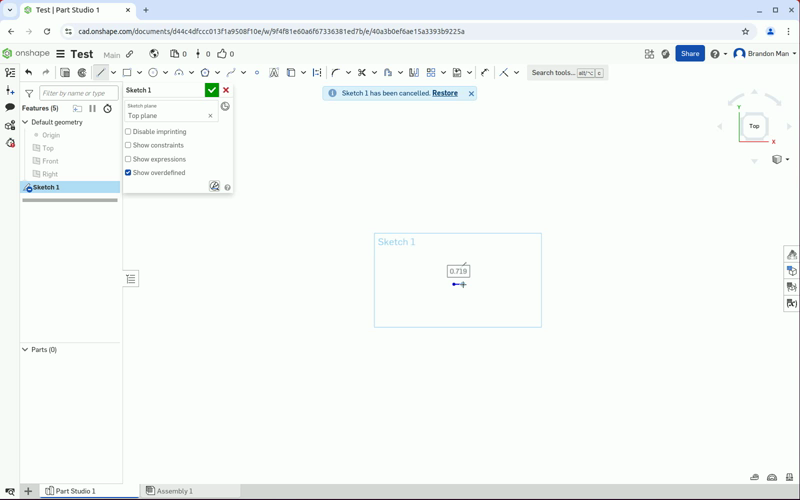
scroll(-6)
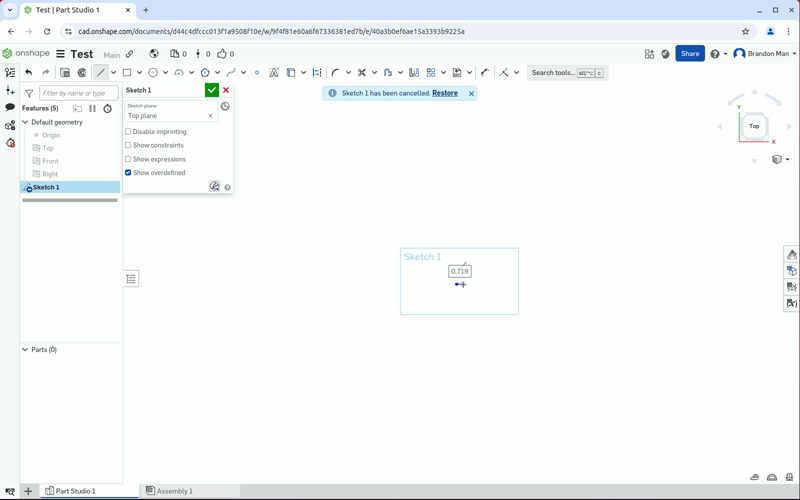
scroll(-6)
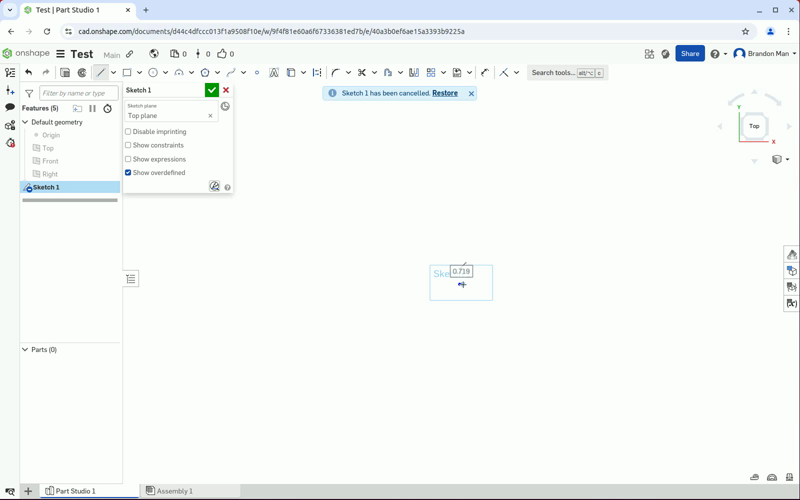
key_up(shift)
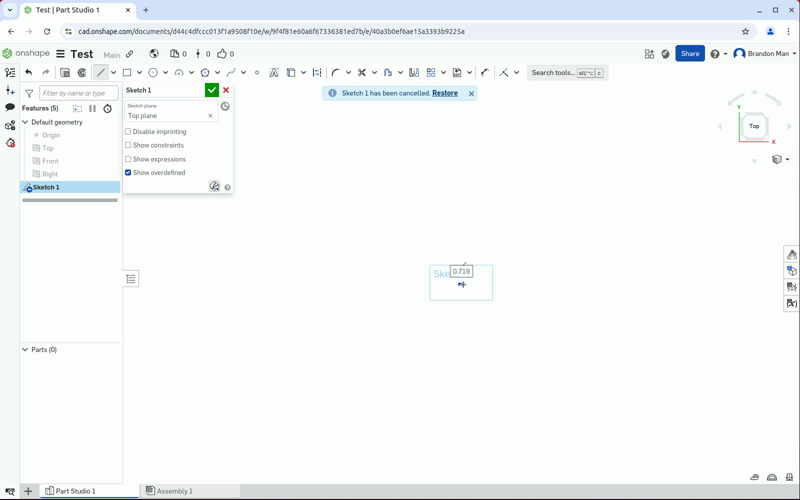
key_down(shift)
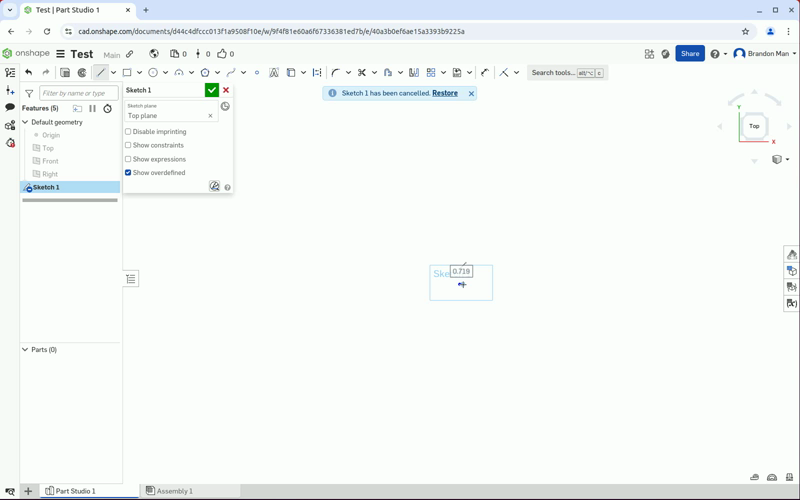
mouse_move(493, 284)
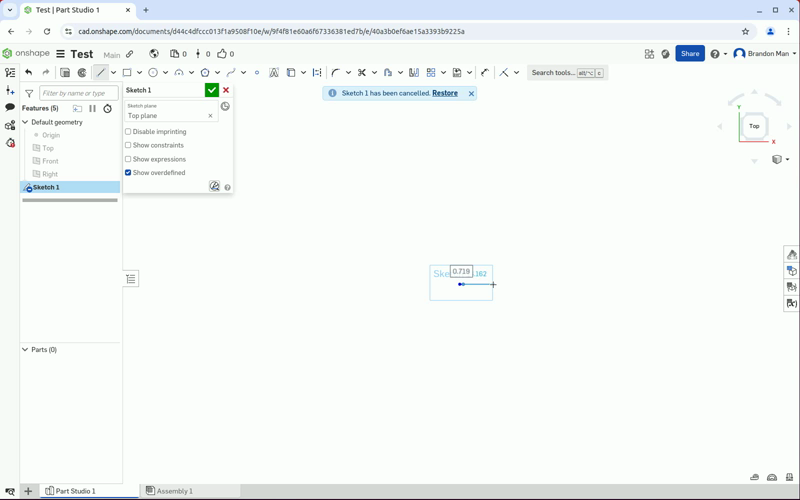
mouse_move(463, 280)
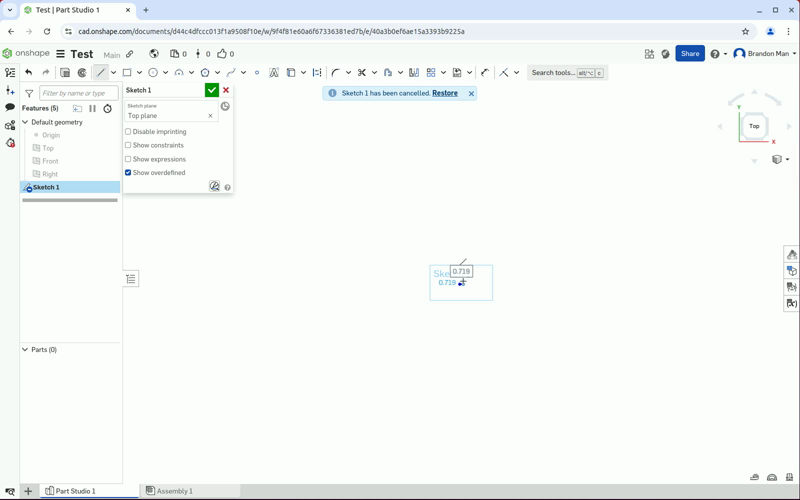
scroll(6)
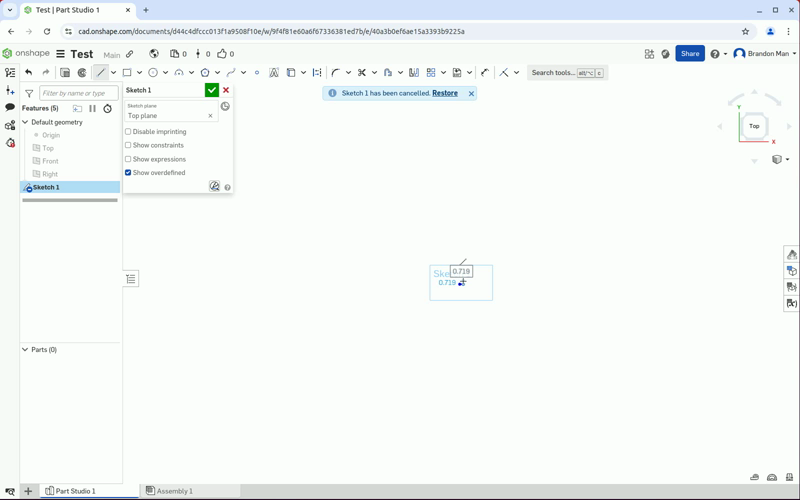
scroll(6)
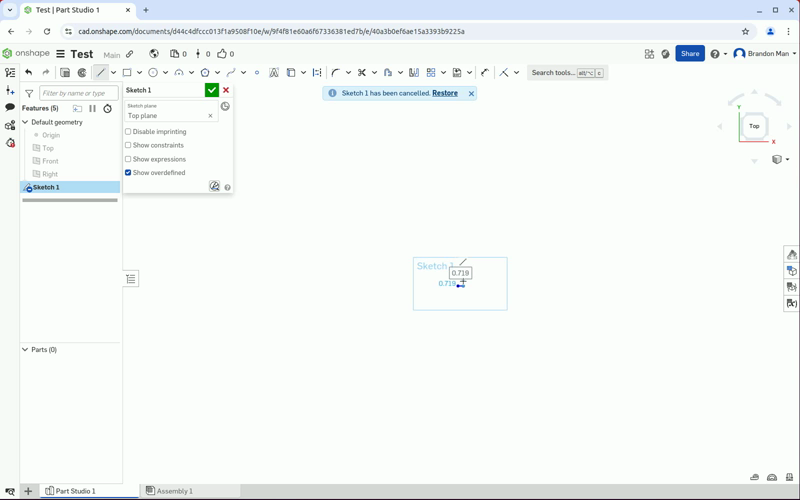
scroll(6)
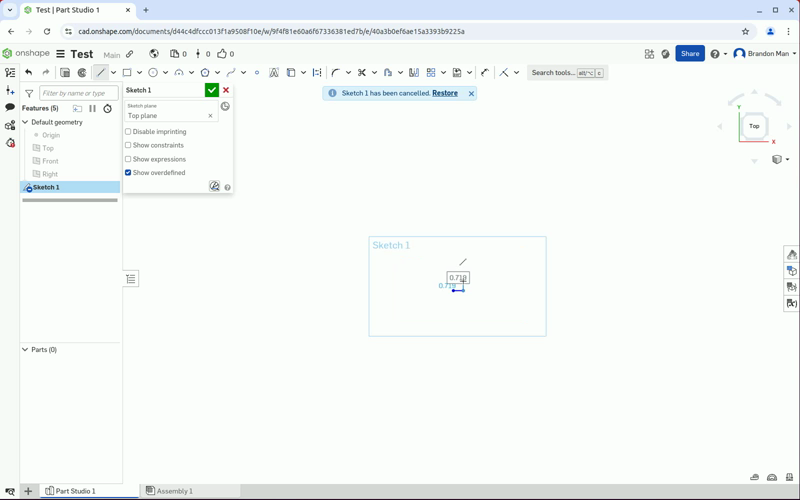
scroll(6)
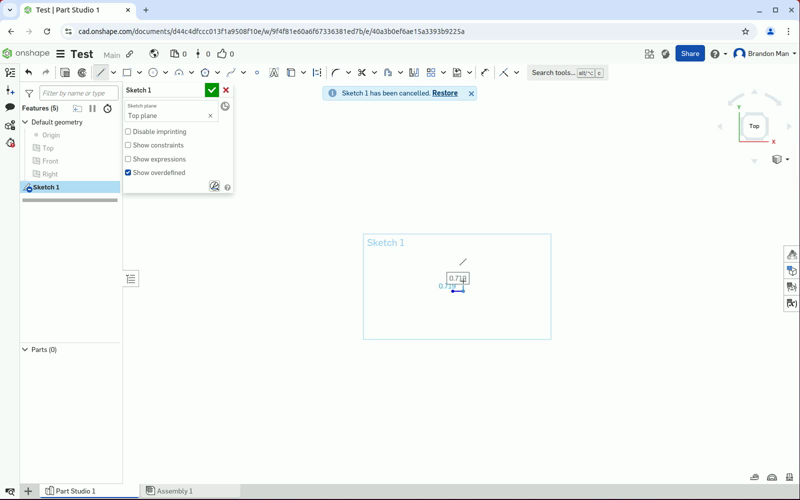
scroll(6)
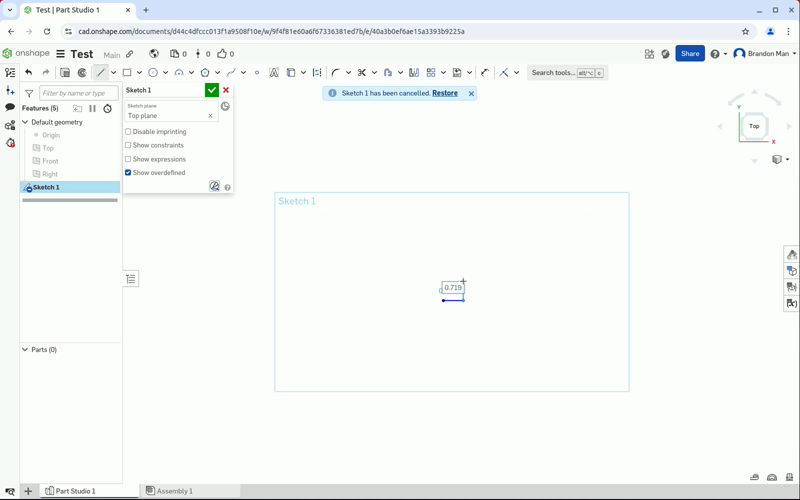
scroll(6)
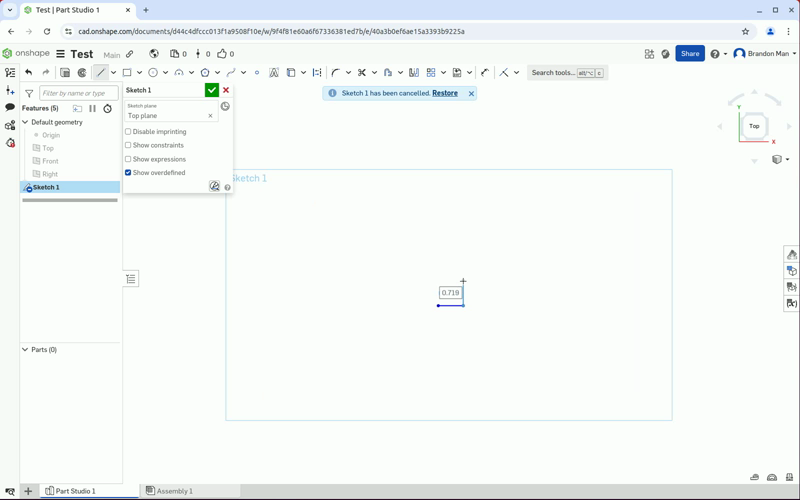
scroll(6)
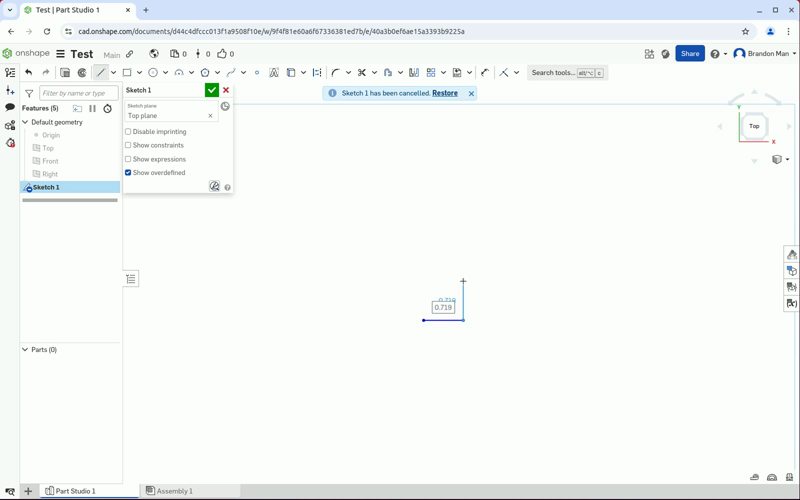
click(463, 280)
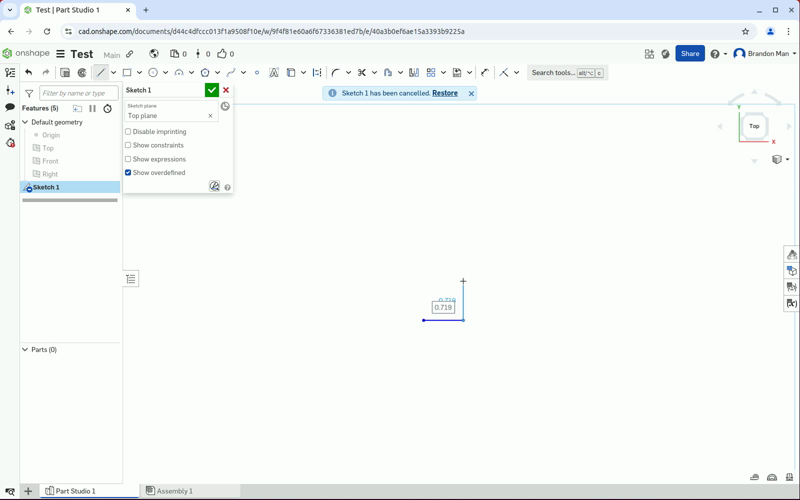
scroll(-6)
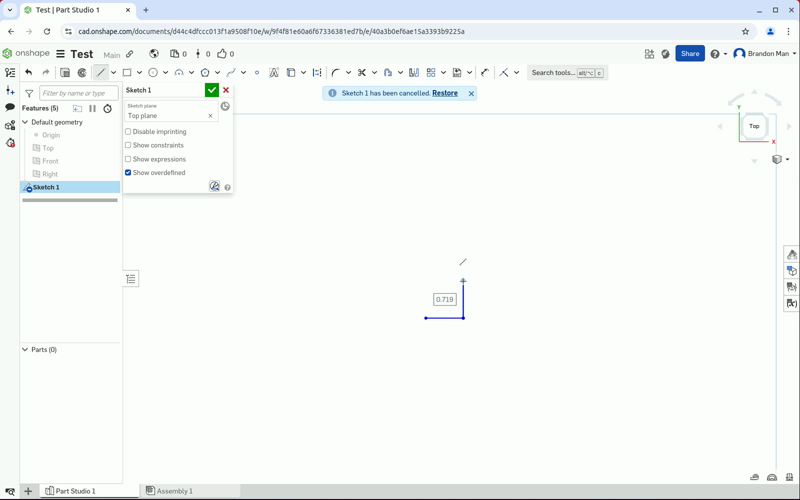
scroll(-6)
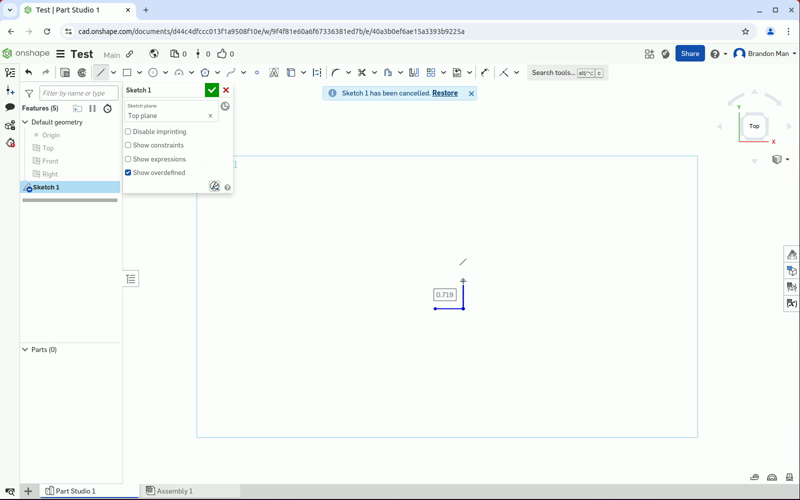
scroll(-6)
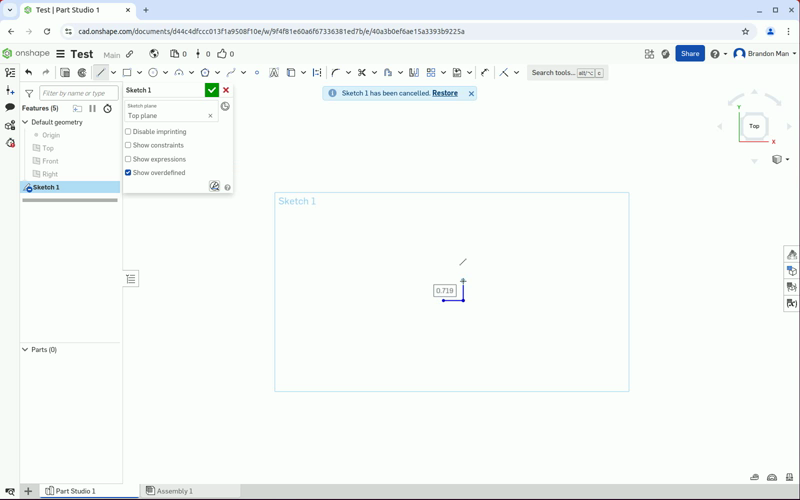
scroll(-6)
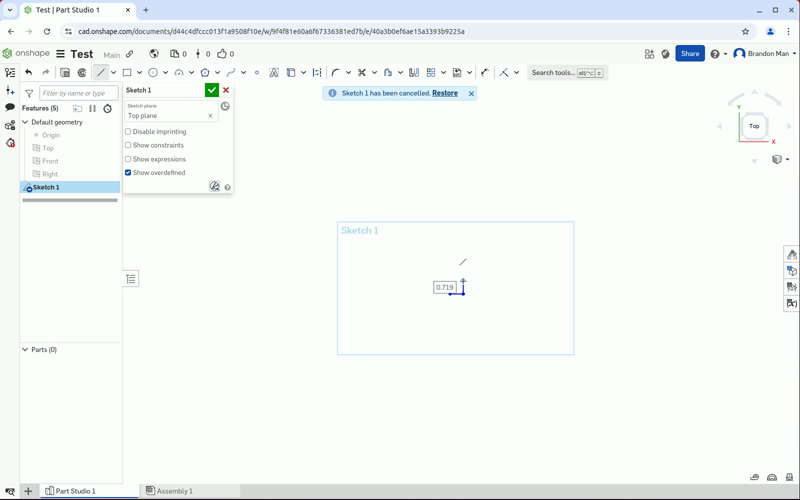
scroll(-6)
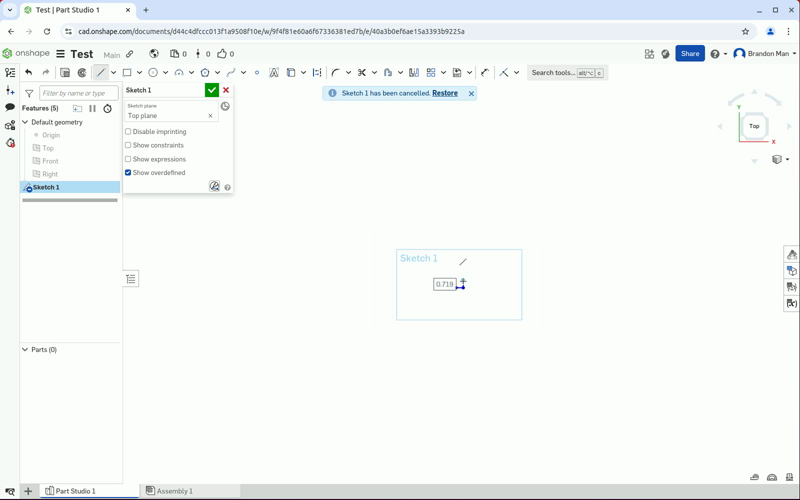
scroll(-6)
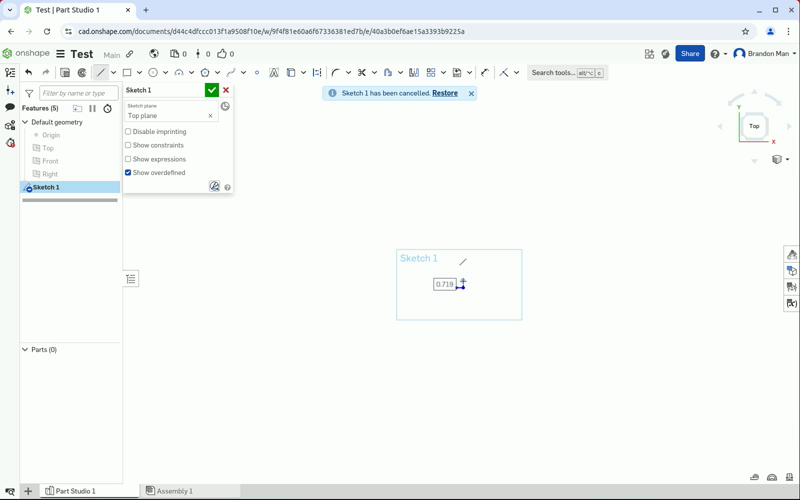
scroll(-6)
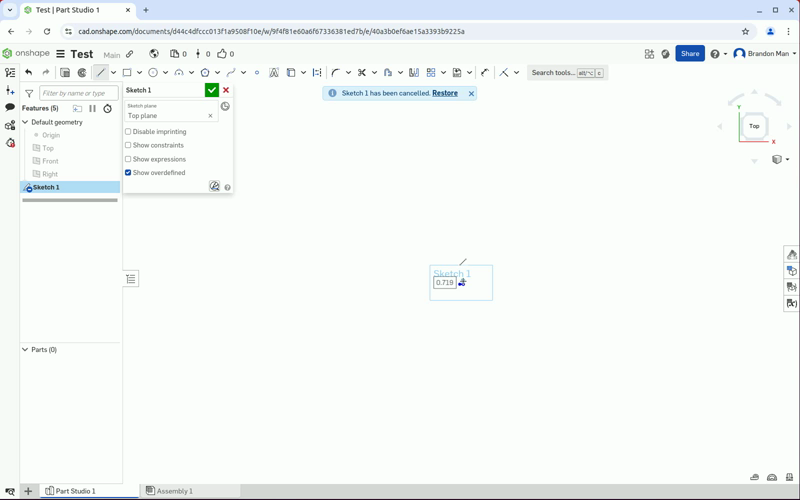
key_up(shift)
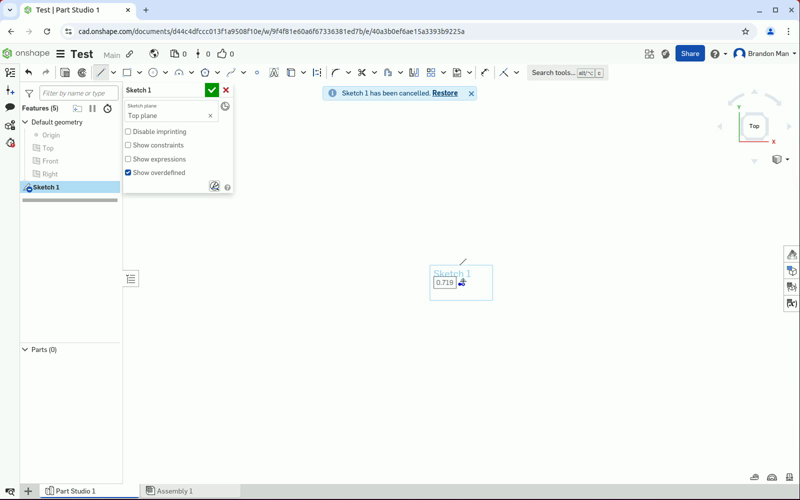
key_down(shift)
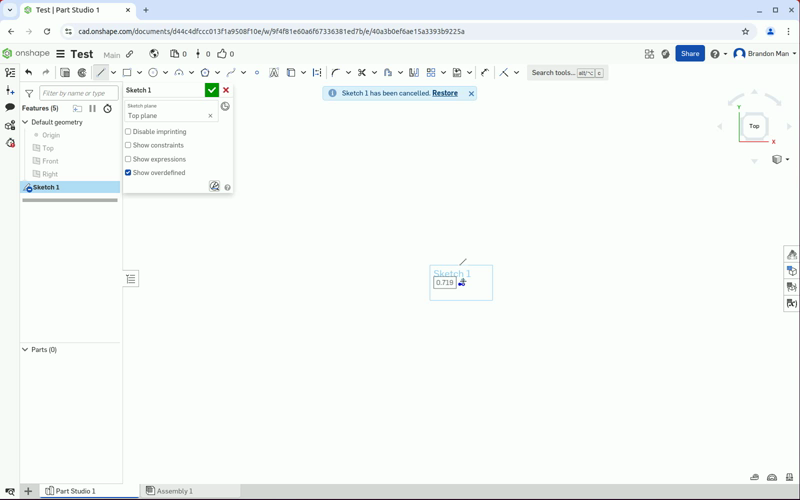
mouse_move(493, 280)
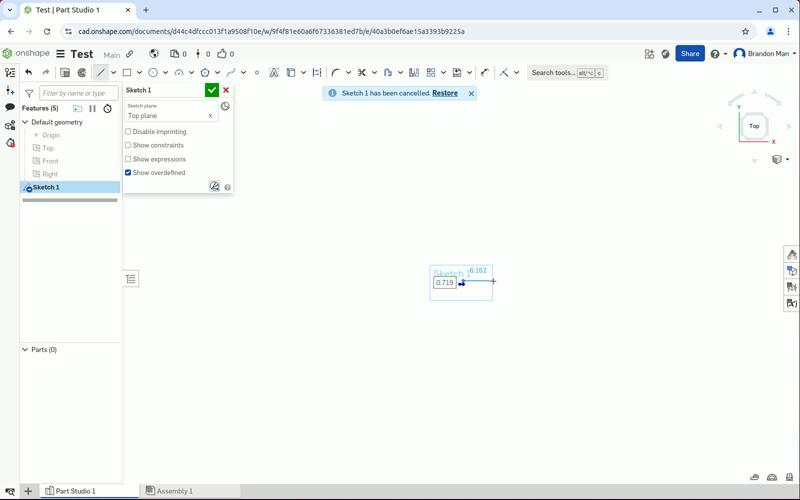
mouse_move(459, 280)
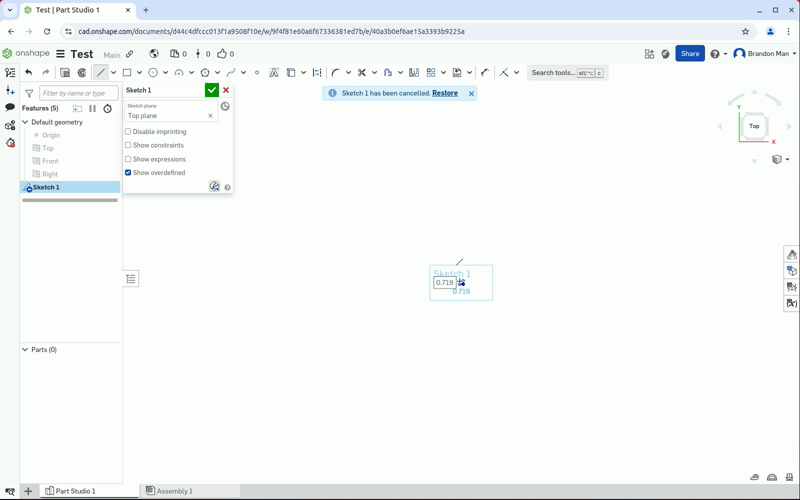
scroll(6)
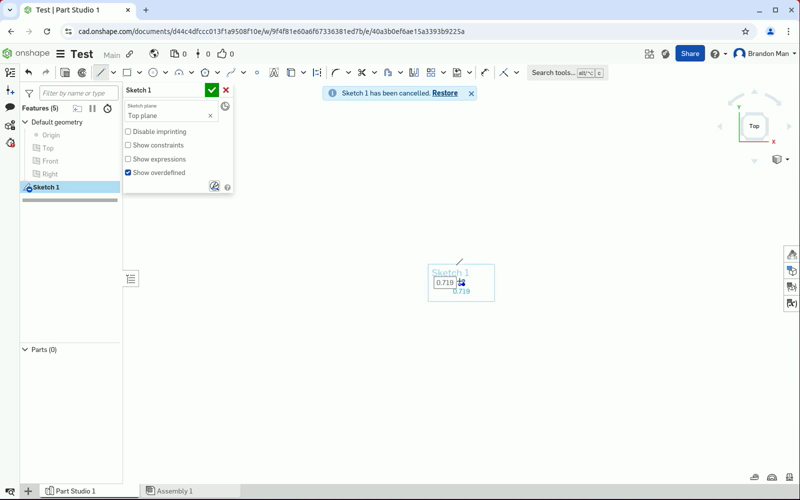
scroll(6)
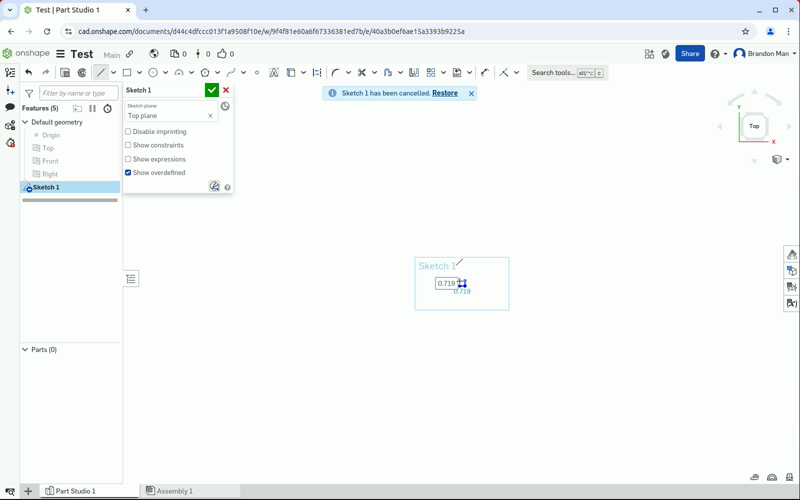
scroll(6)
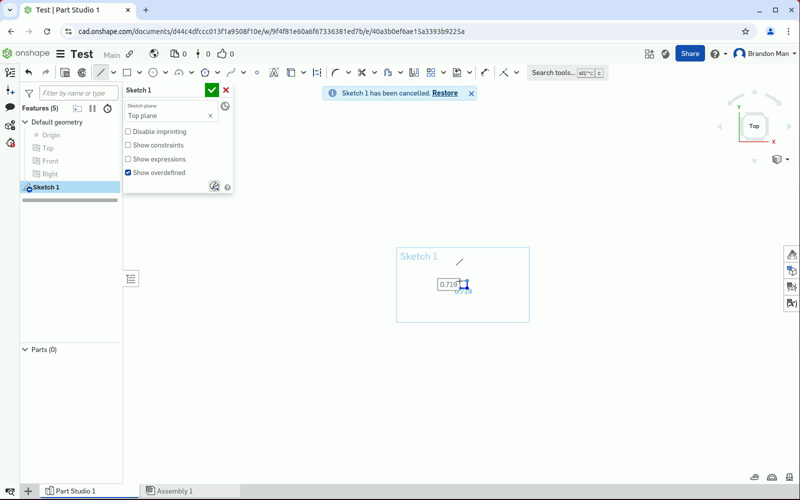
scroll(6)
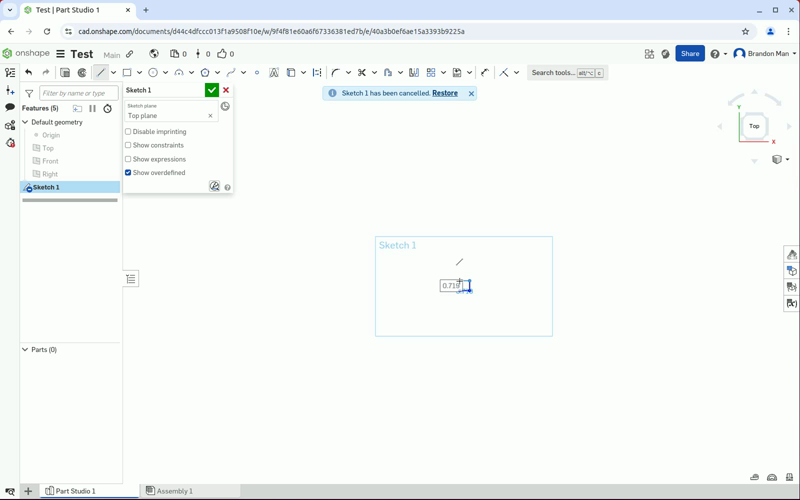
scroll(6)
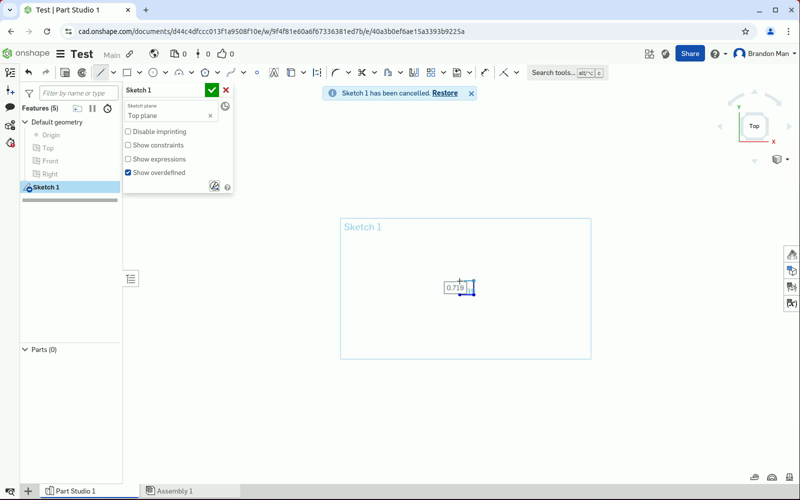
scroll(6)
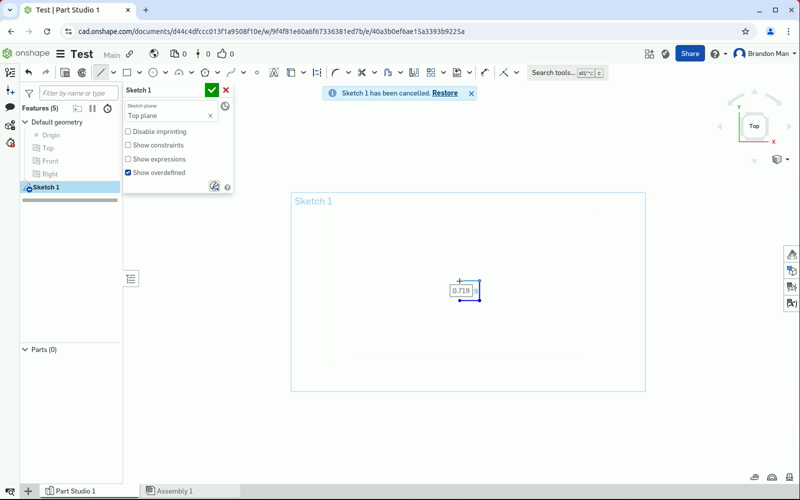
scroll(6)
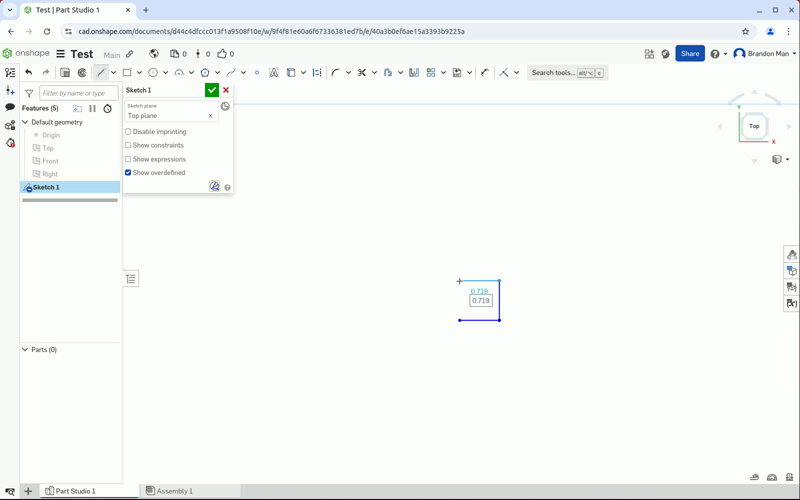
click(459, 280)
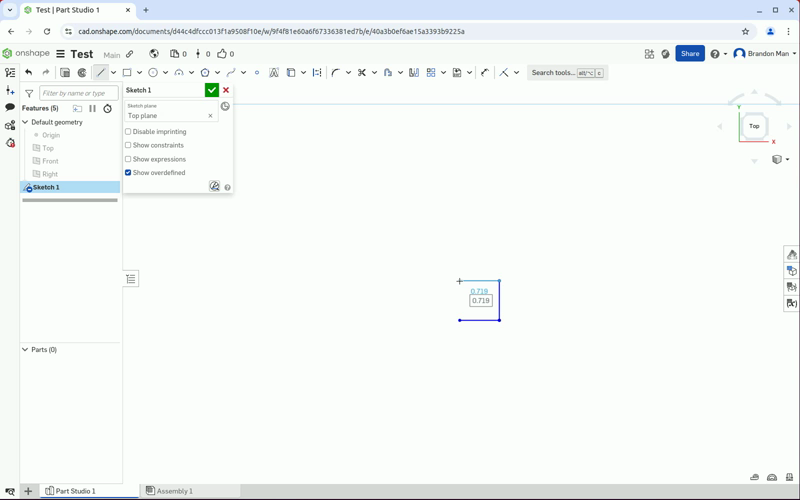
scroll(-6)
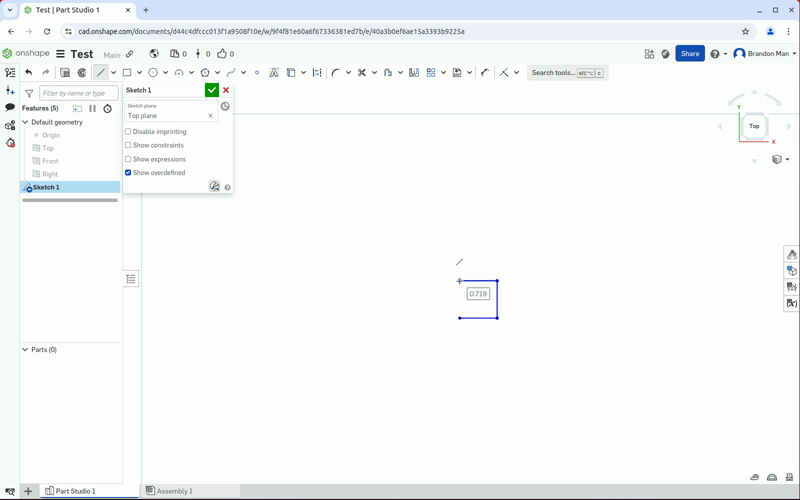
scroll(-6)
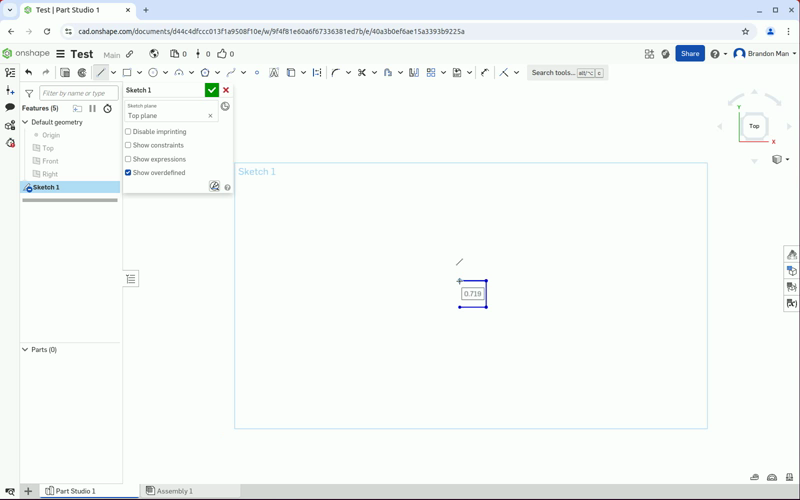
scroll(-6)
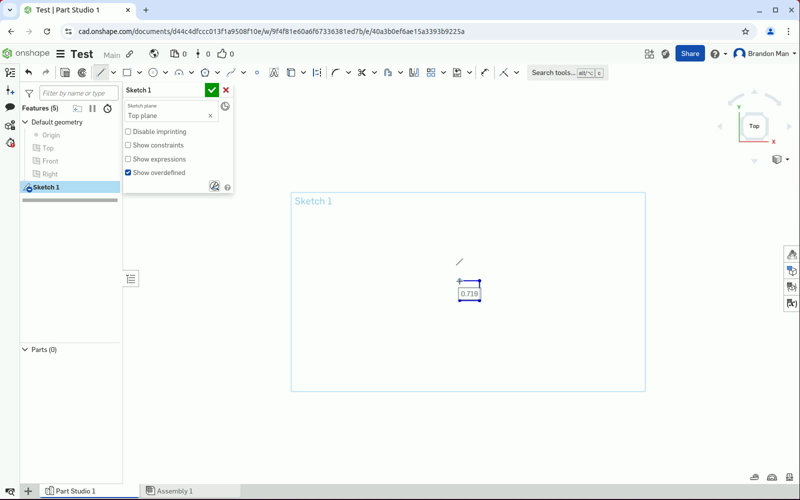
scroll(-6)
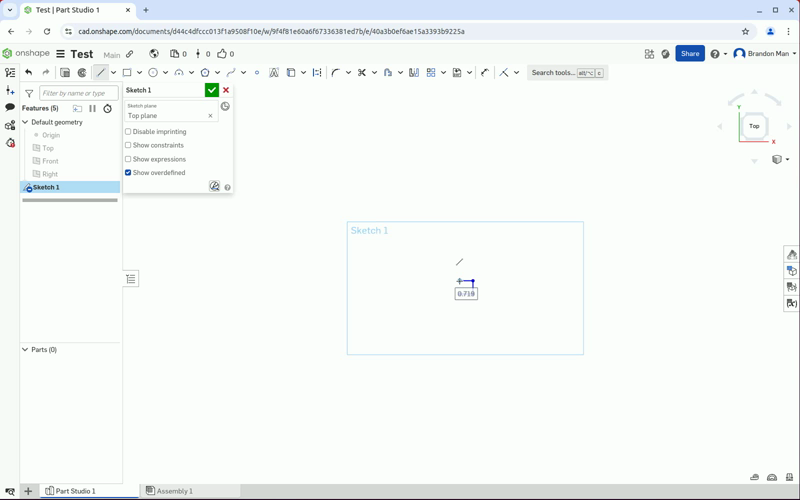
scroll(-6)
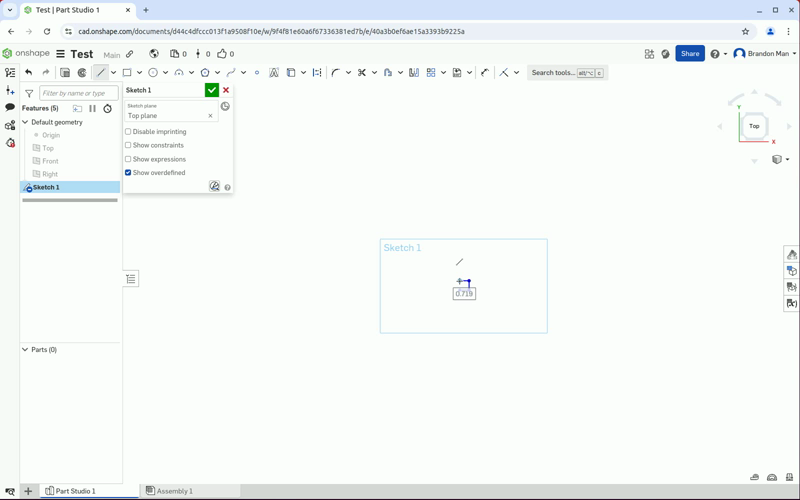
scroll(-6)
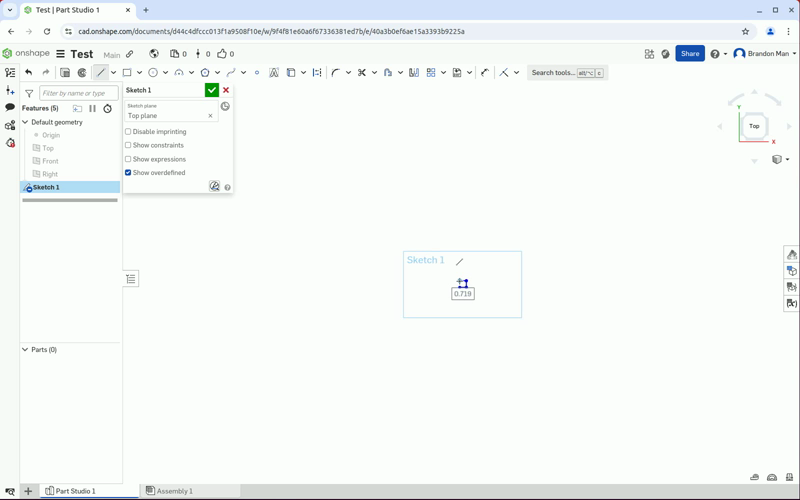
scroll(-6)
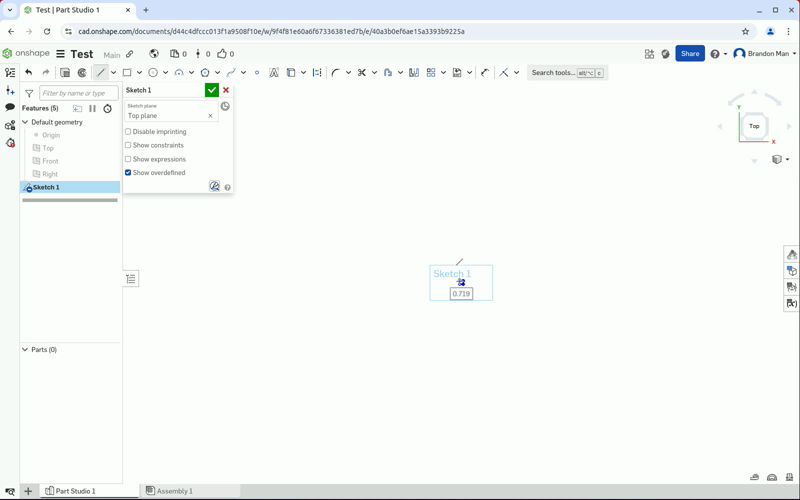
key_up(shift)
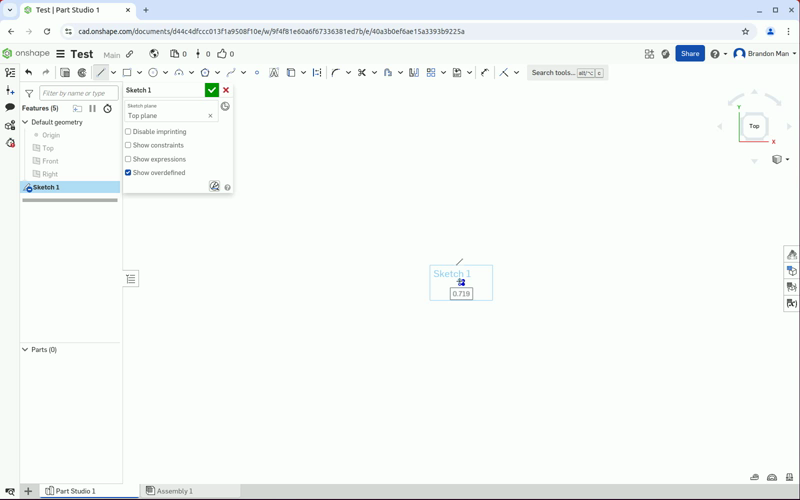
mouse_move(489, 280)
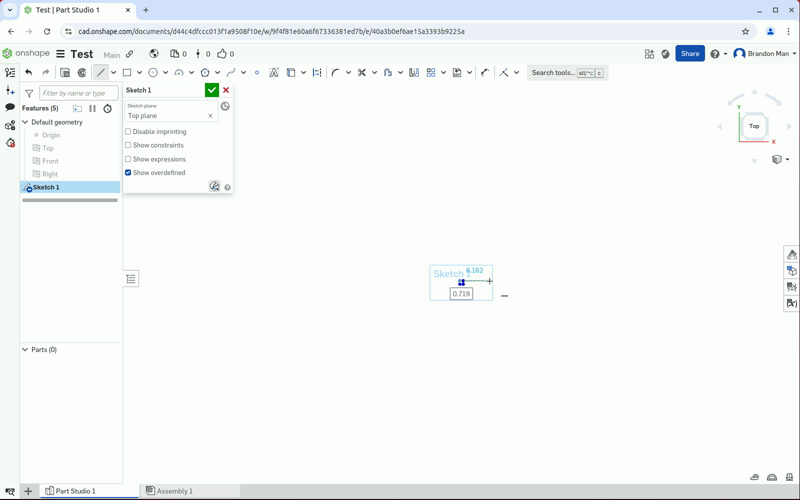
key_down(shift)
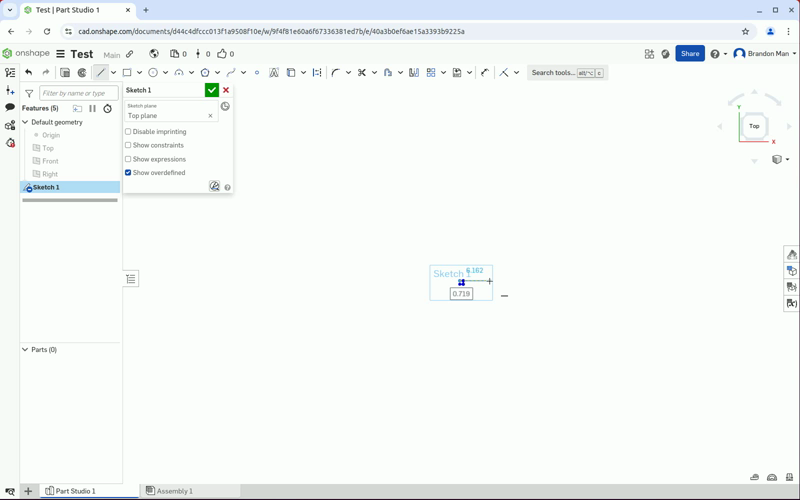
mouse_move(459, 284)
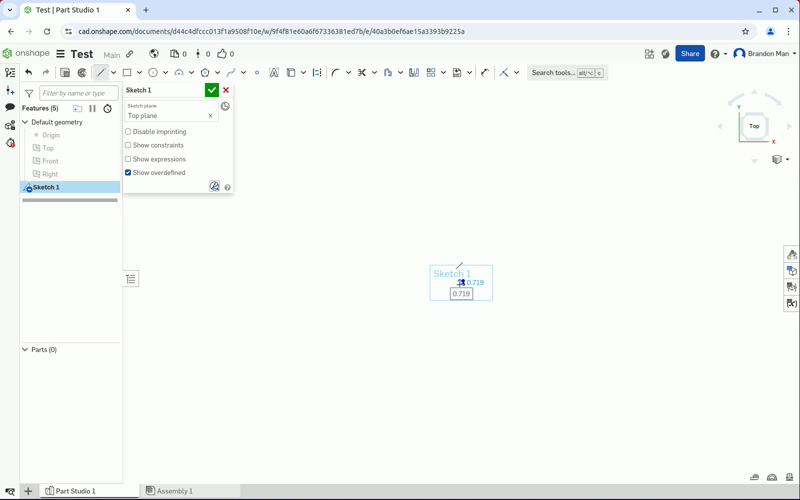
scroll(6)
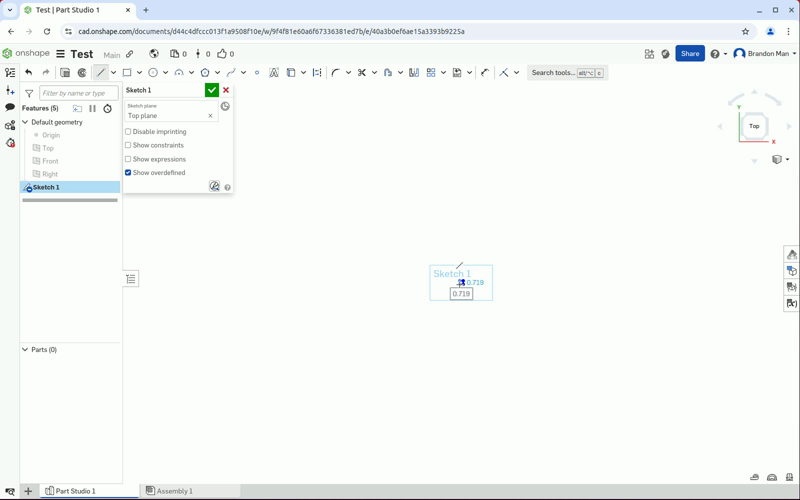
scroll(6)
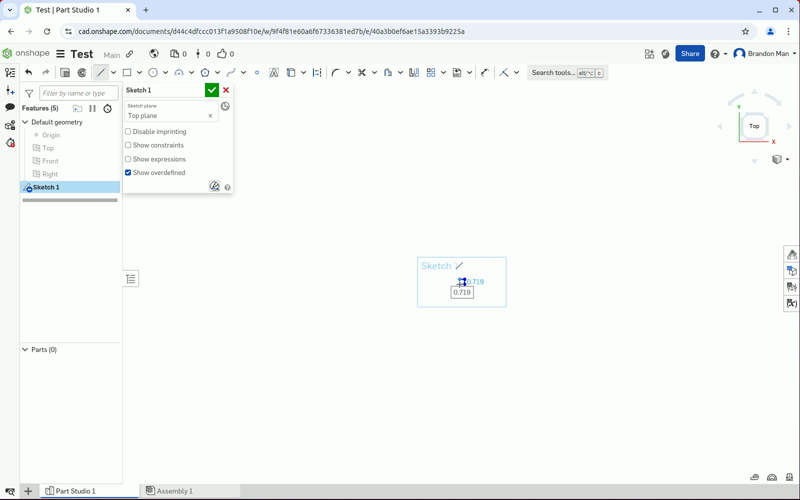
scroll(6)
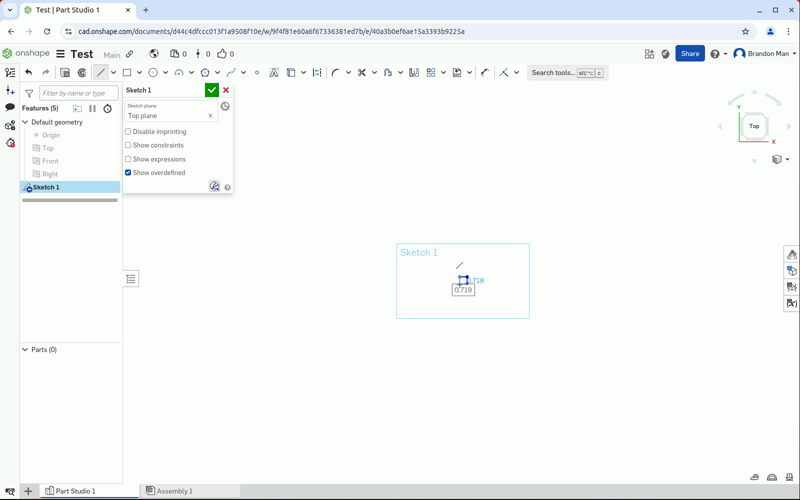
scroll(6)
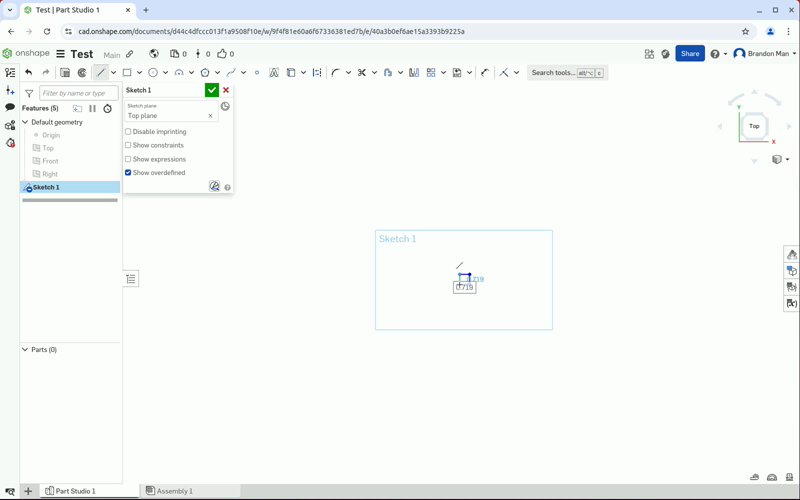
scroll(6)
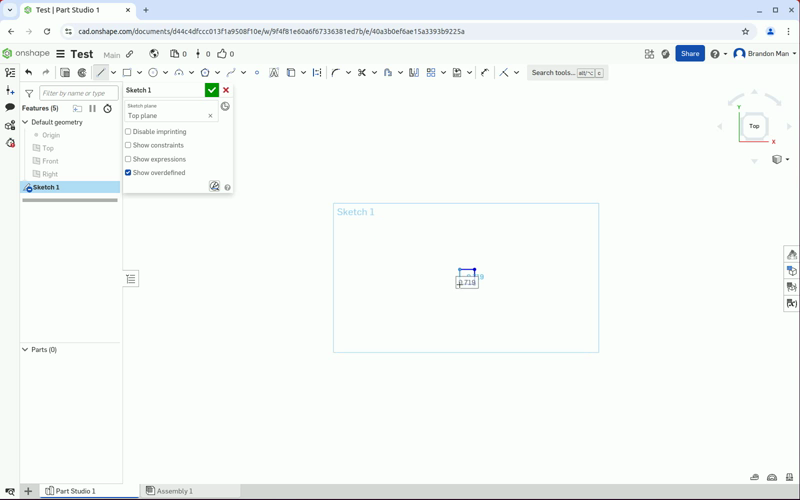
scroll(6)
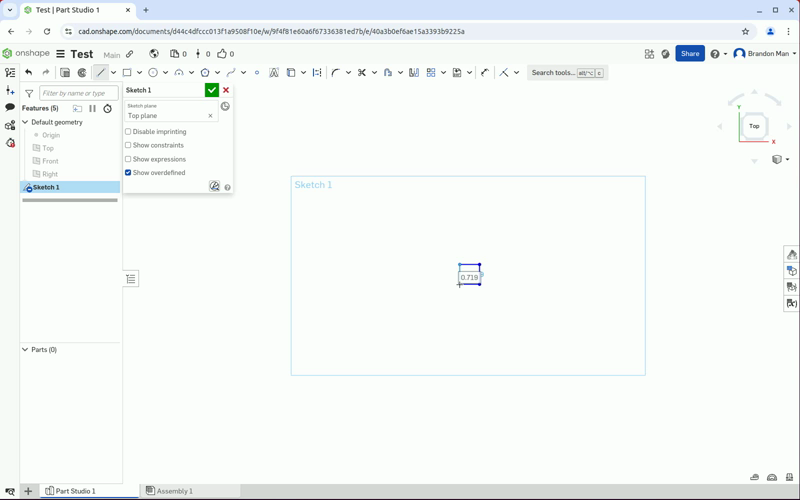
scroll(6)
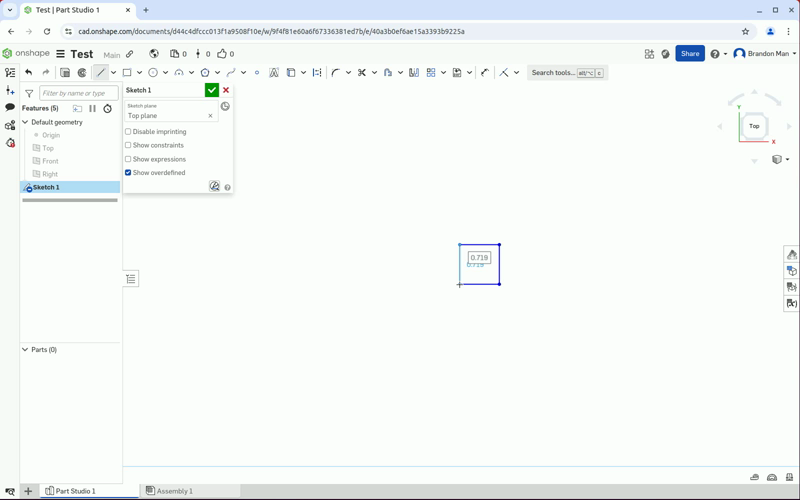
key_up(shift)
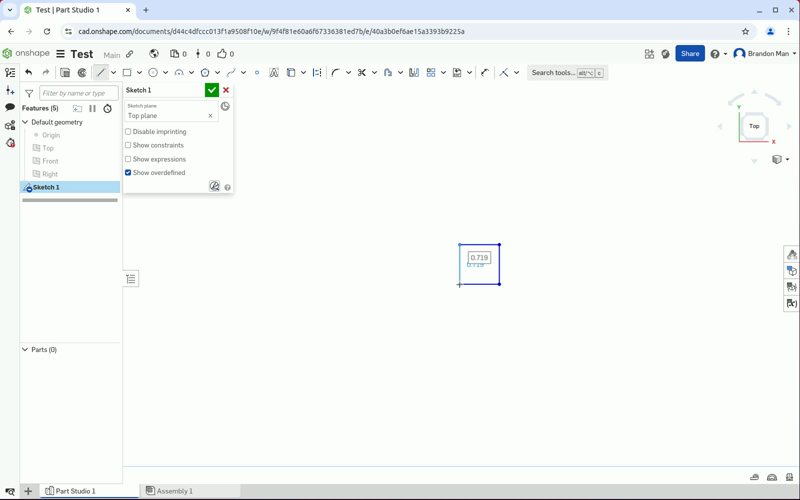
click(459, 284)
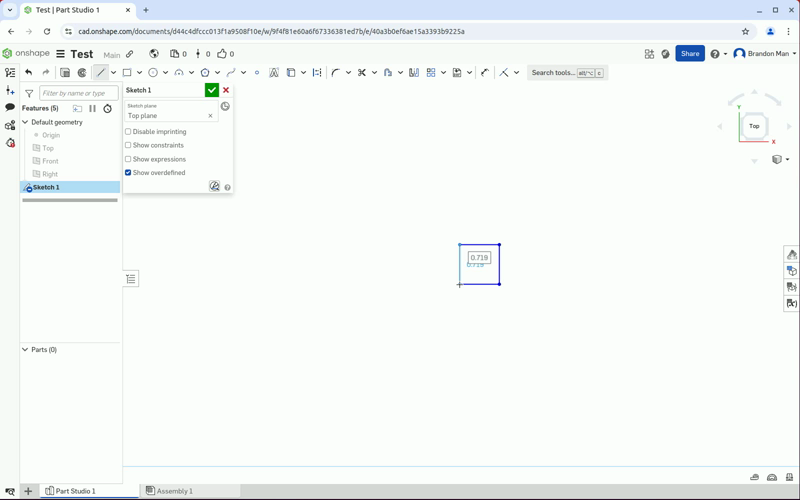
scroll(-6)
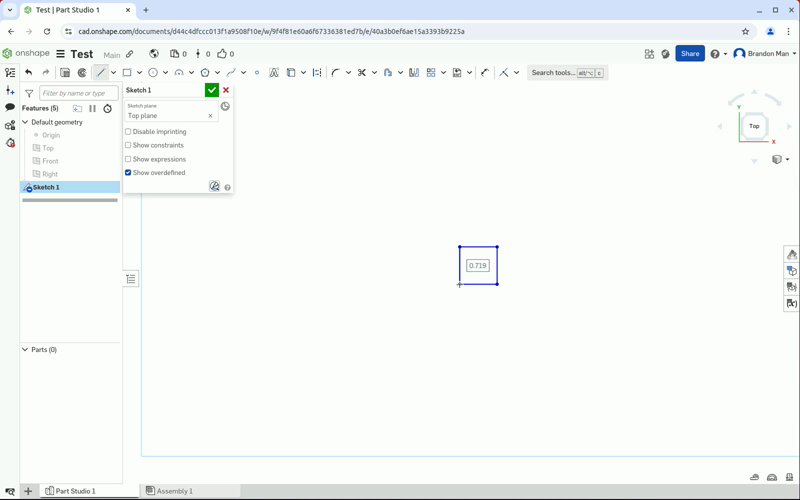
scroll(-6)
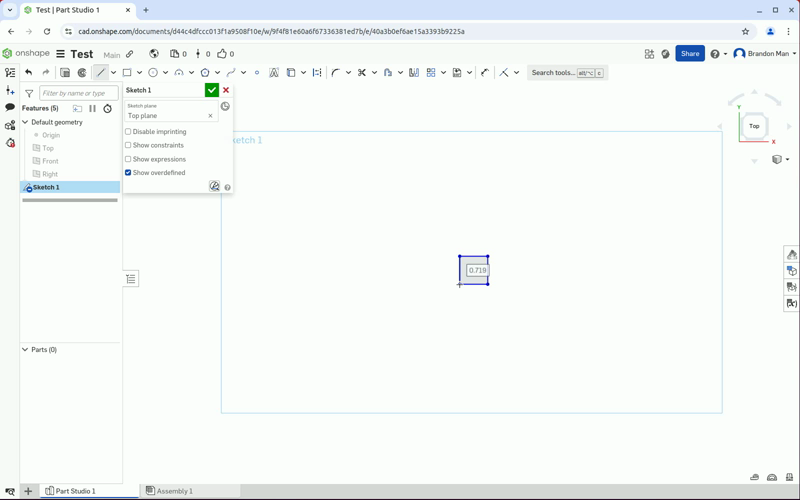
scroll(-6)
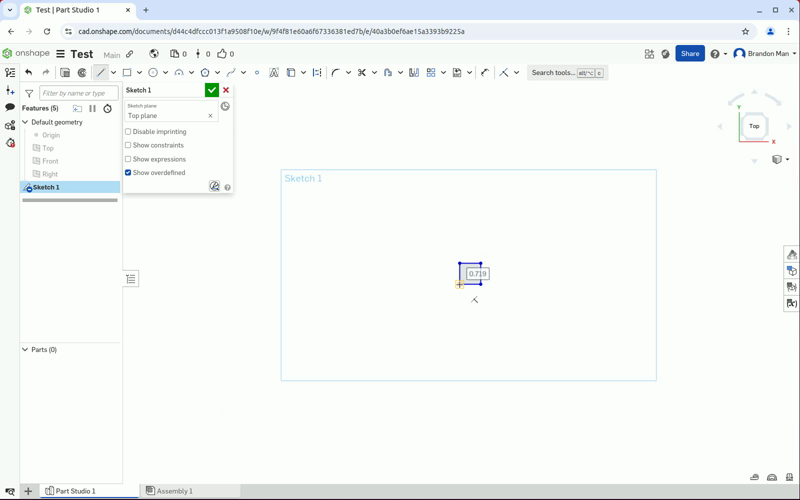
scroll(-6)
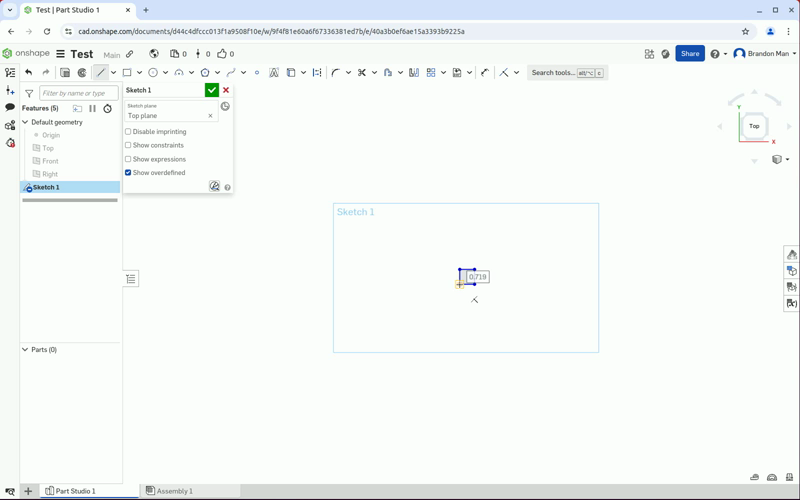
scroll(-6)
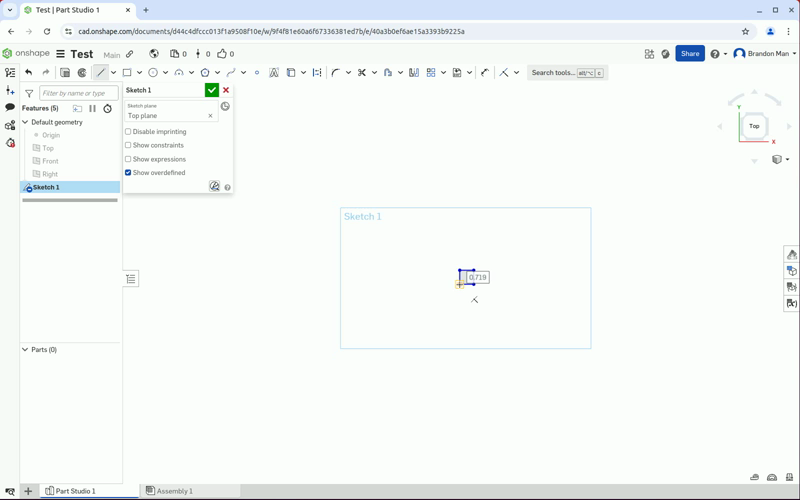
scroll(-6)
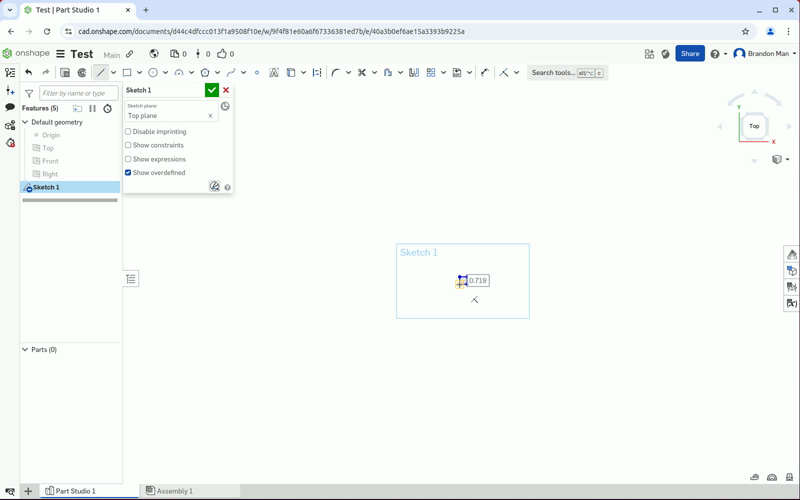
scroll(-6)
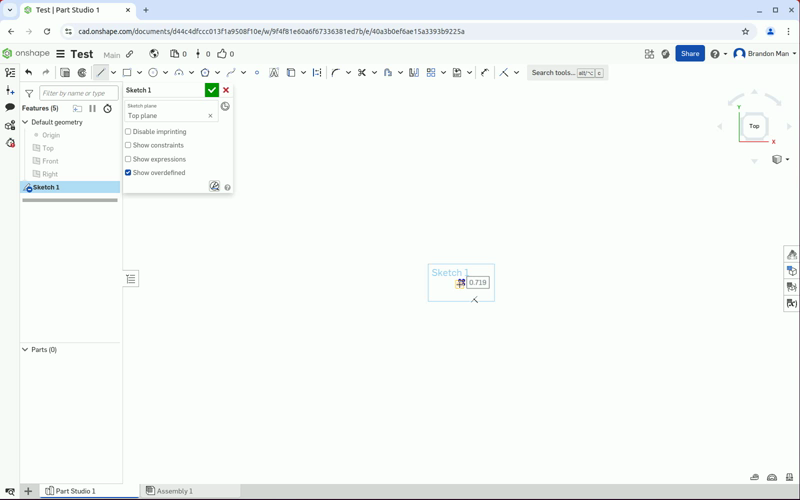
key(esc)
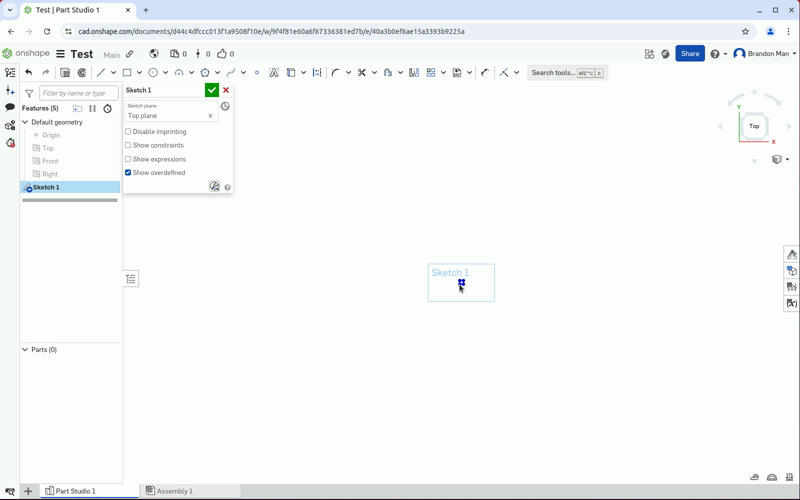
key(l)
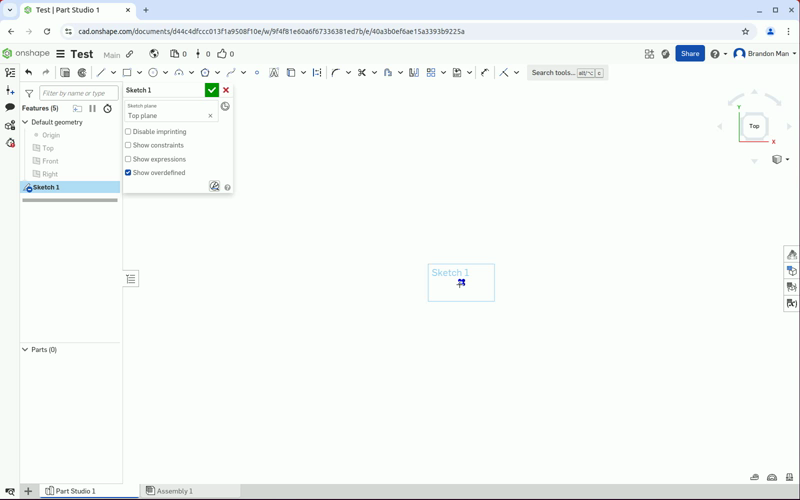
key_down(shift)
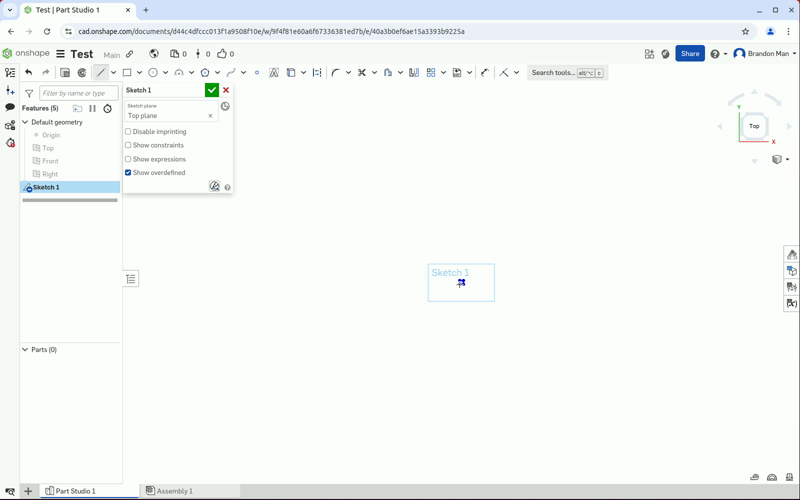
mouse_move(459, 283)
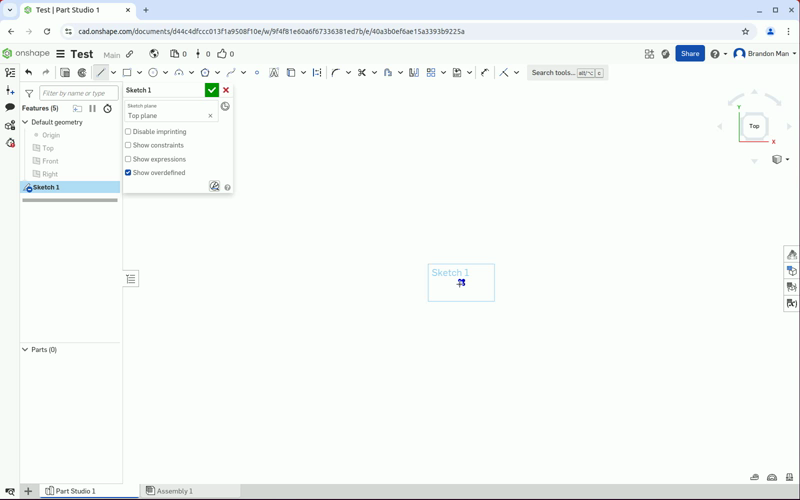
scroll(6)
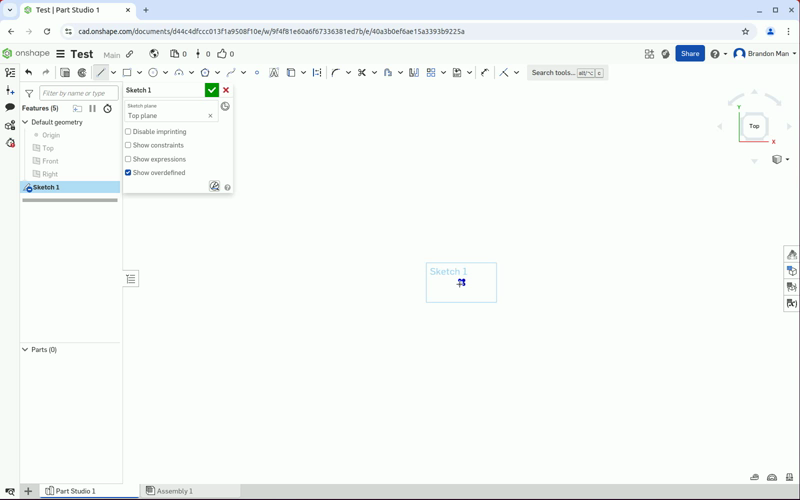
scroll(6)
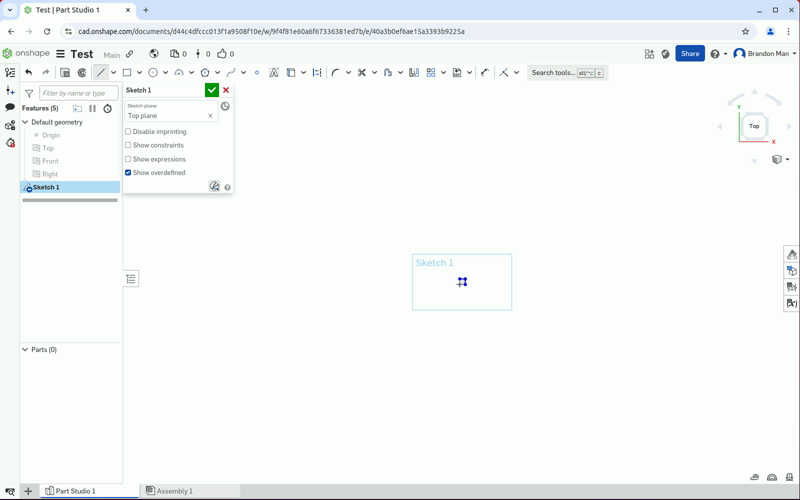
scroll(6)
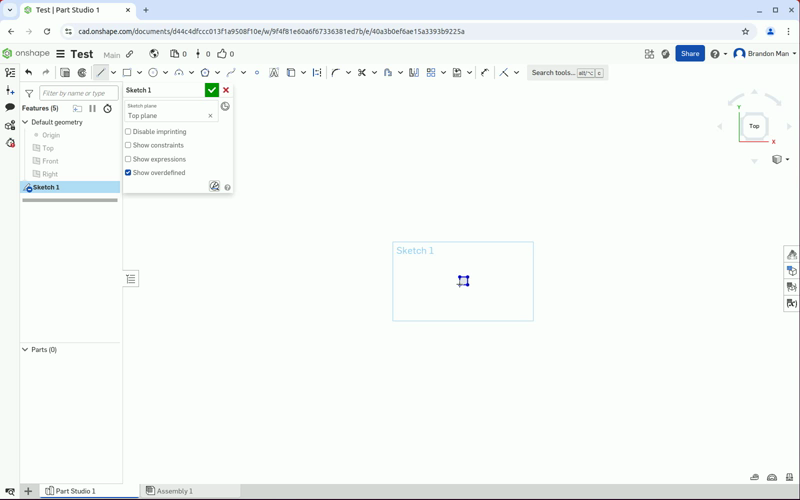
scroll(6)
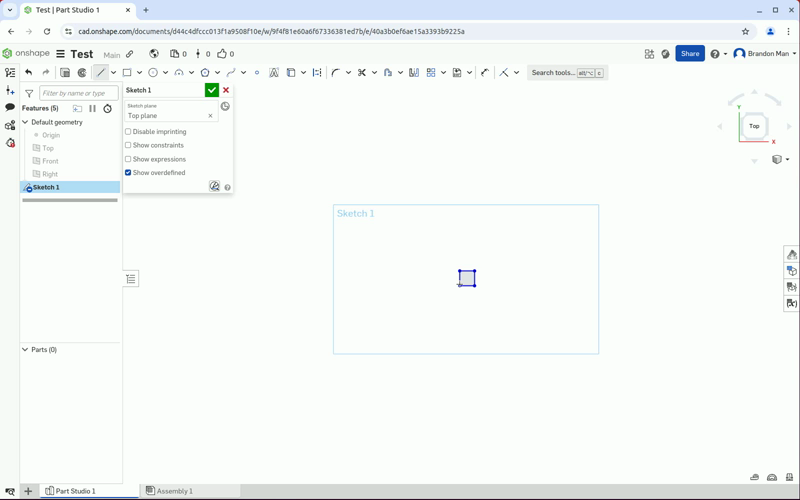
scroll(6)
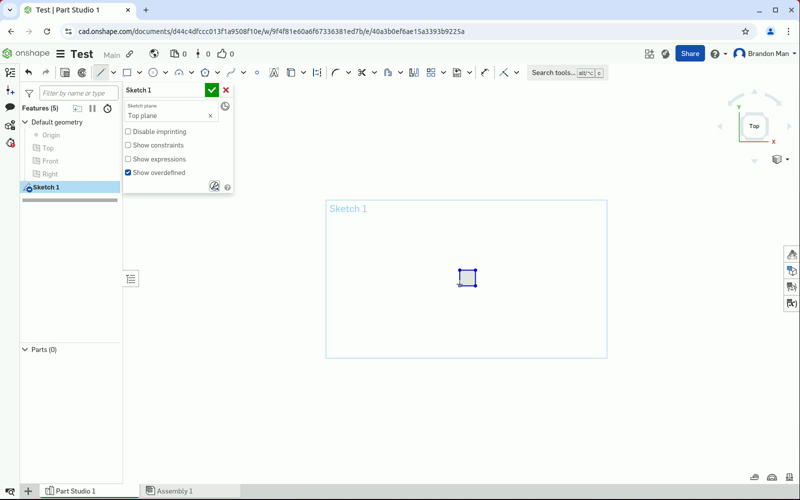
scroll(6)
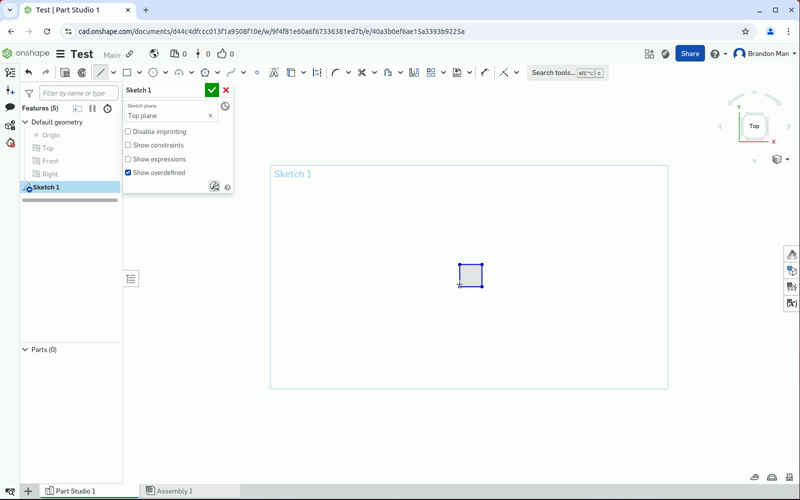
scroll(6)
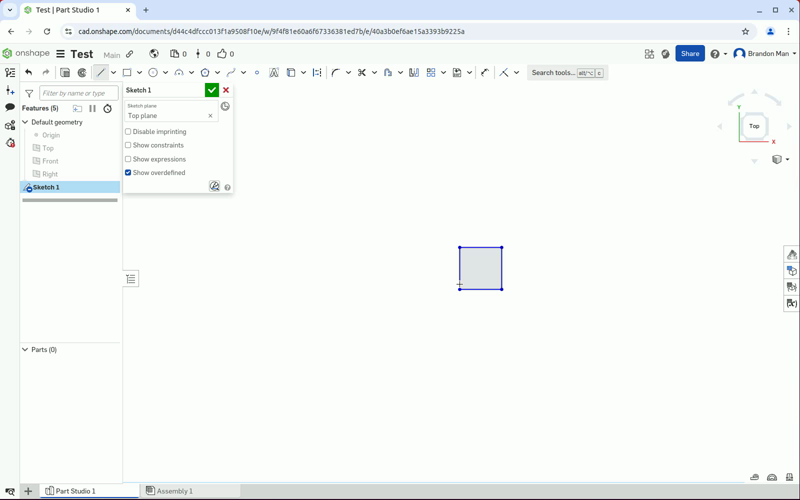
click(459, 283)
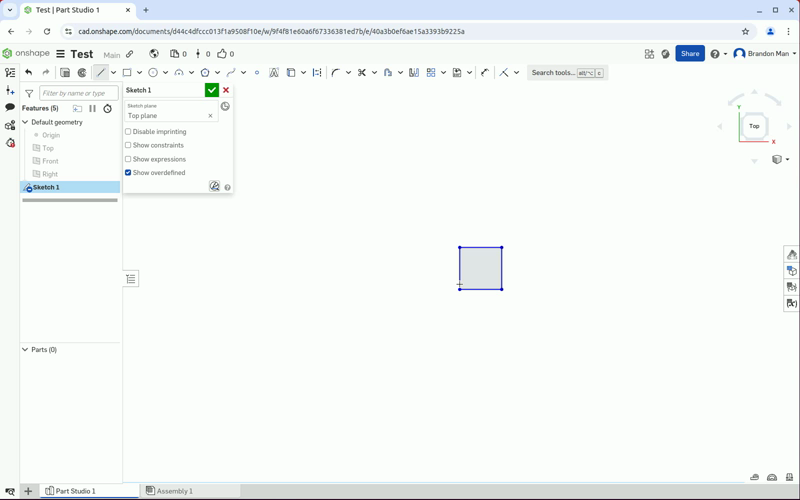
scroll(-6)
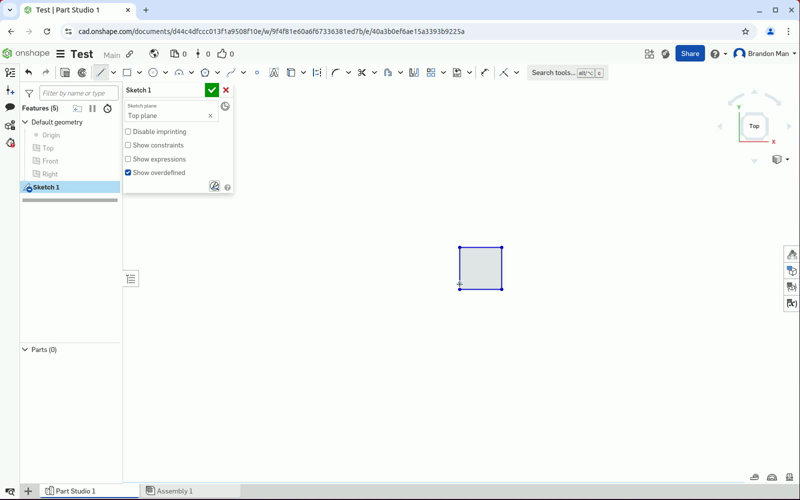
scroll(-6)
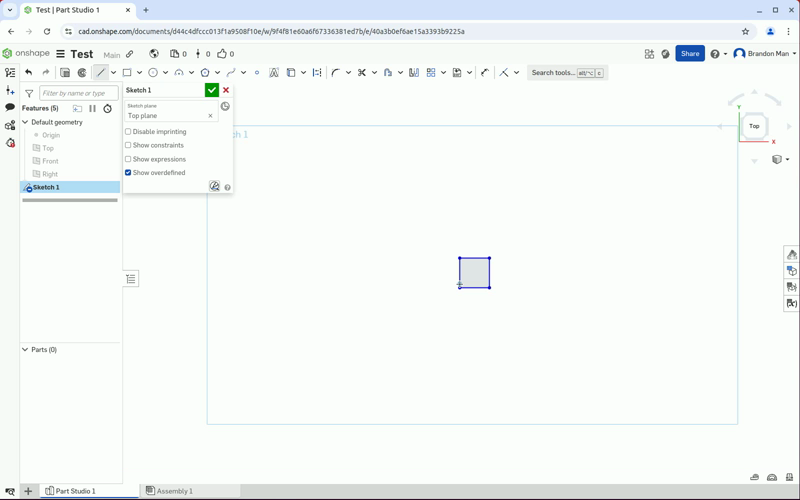
scroll(-6)
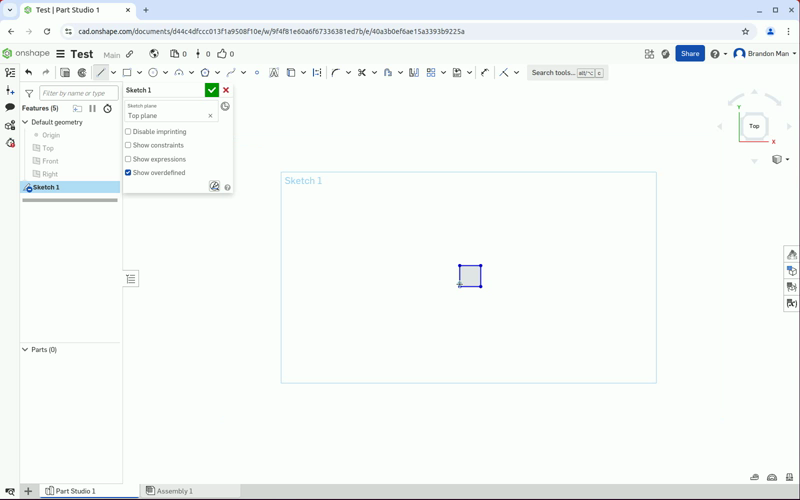
scroll(-6)
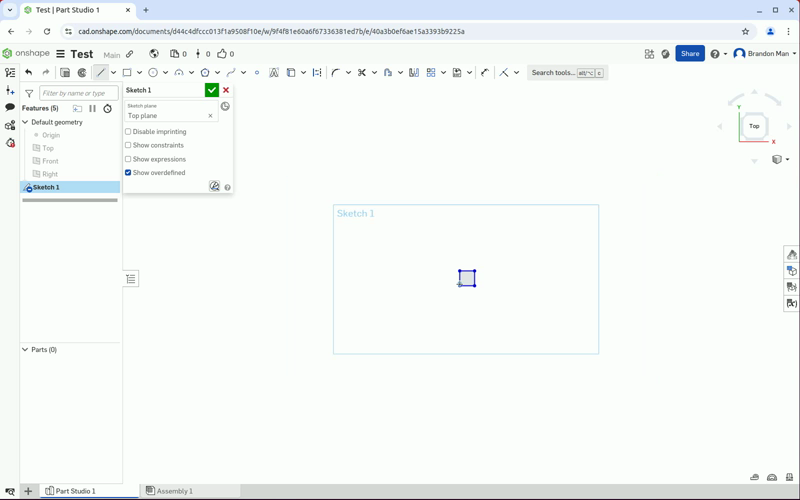
scroll(-6)
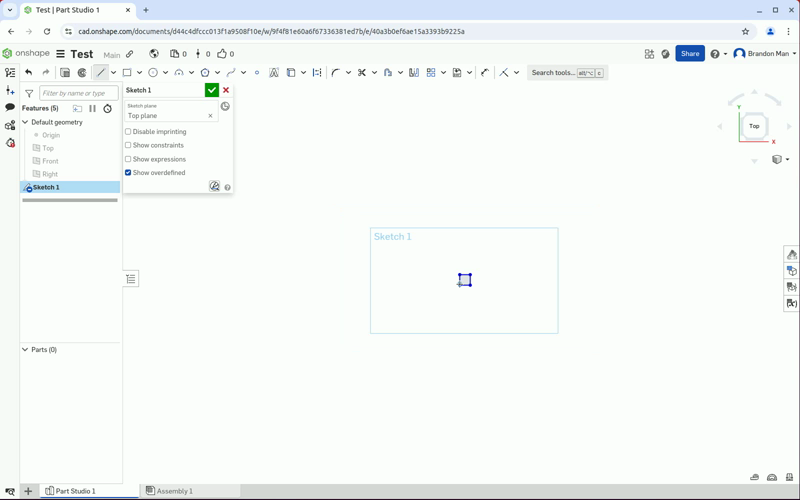
scroll(-6)
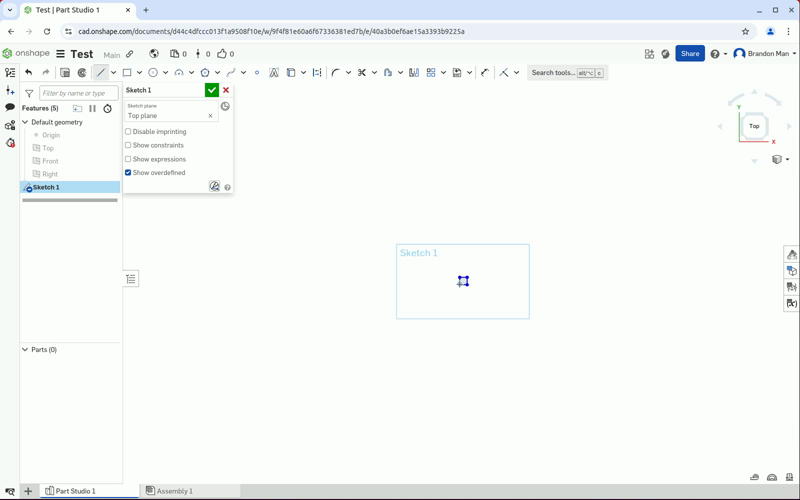
scroll(-6)
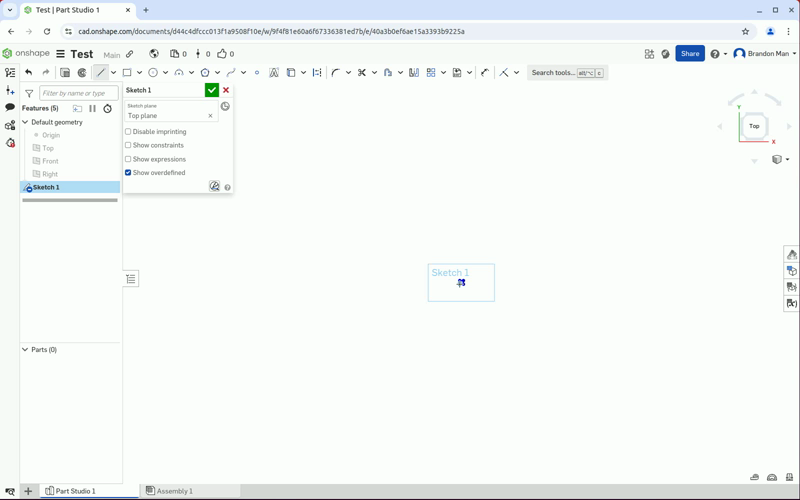
key_up(shift)
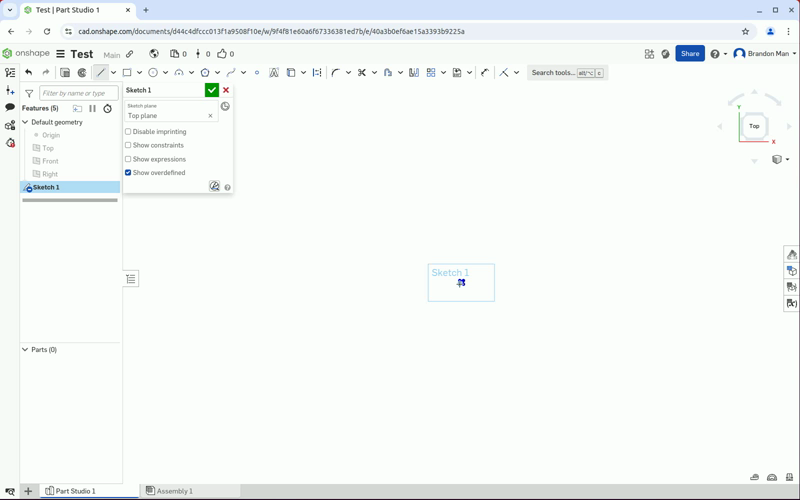
key_down(shift)
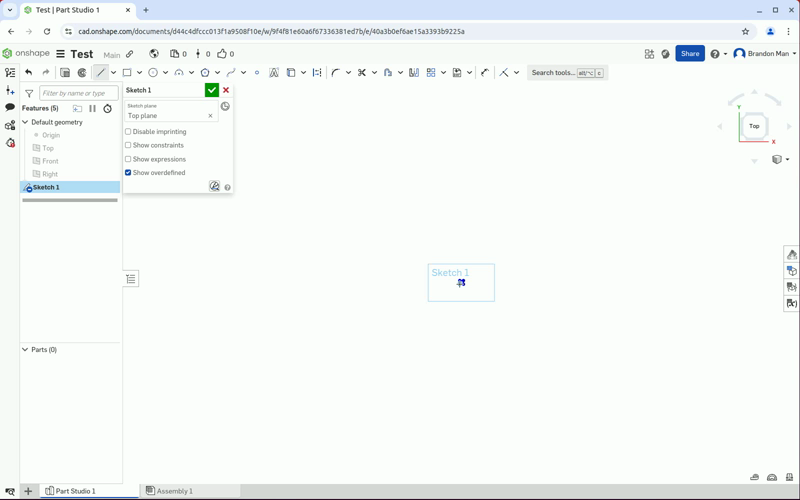
mouse_move(489, 283)
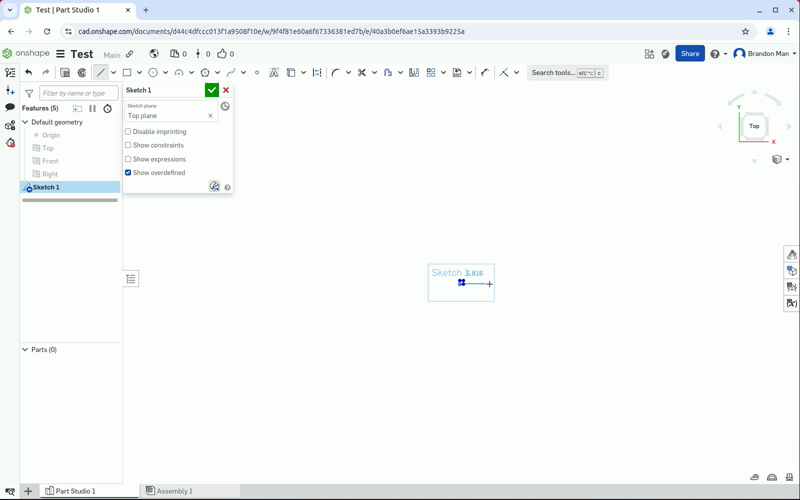
mouse_move(462, 283)
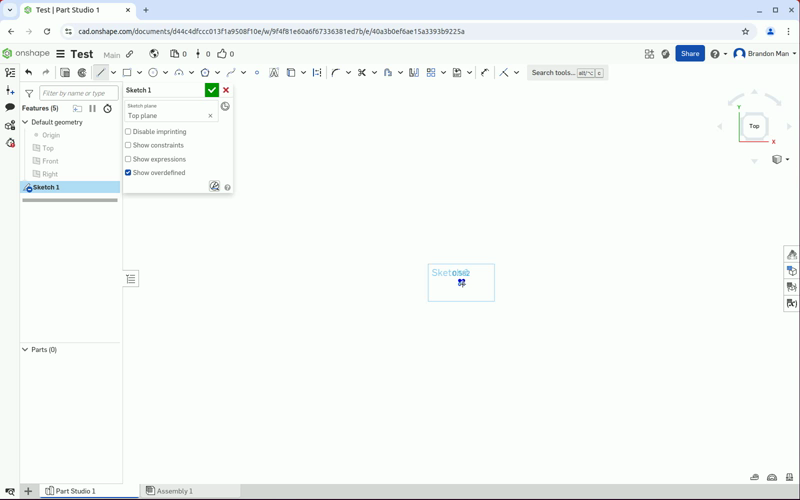
scroll(6)
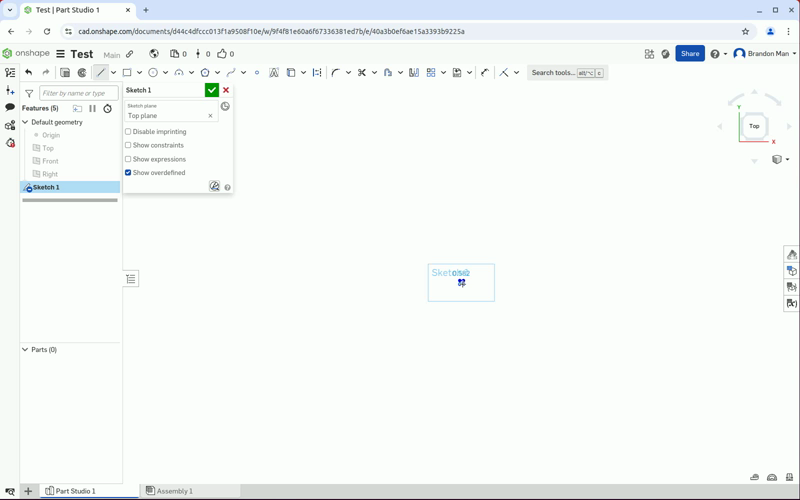
scroll(6)
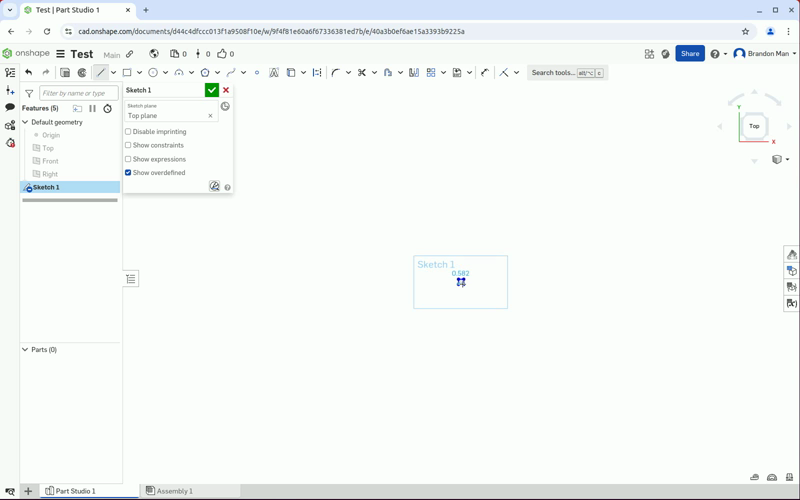
scroll(6)
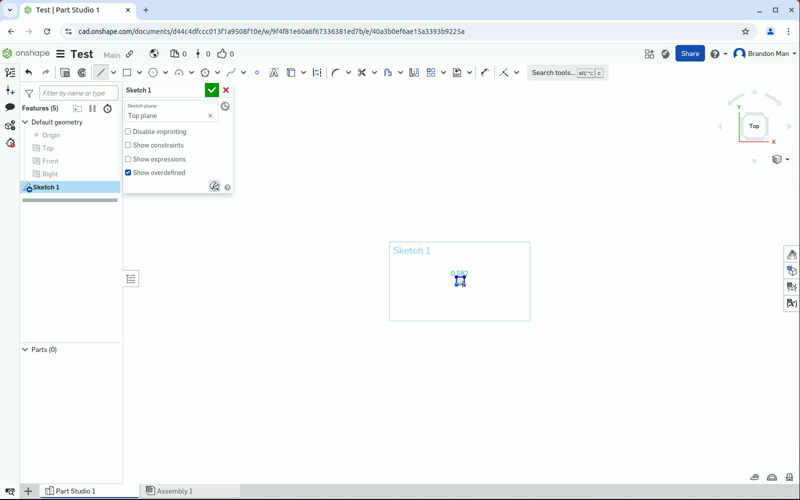
scroll(6)
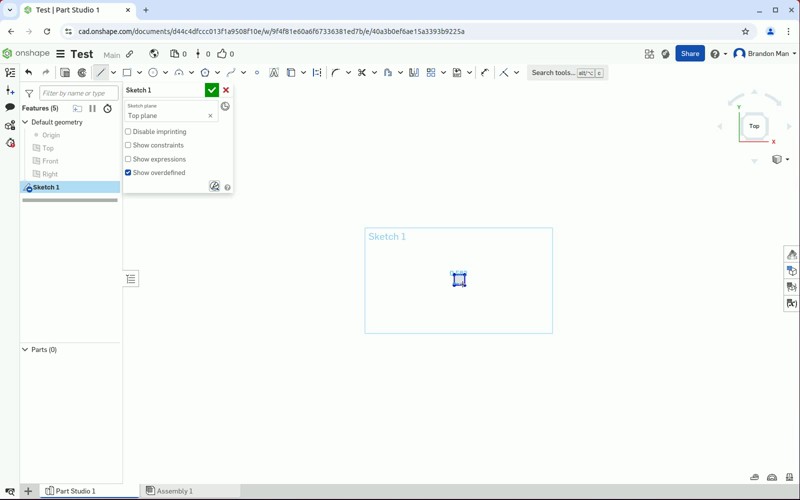
scroll(6)
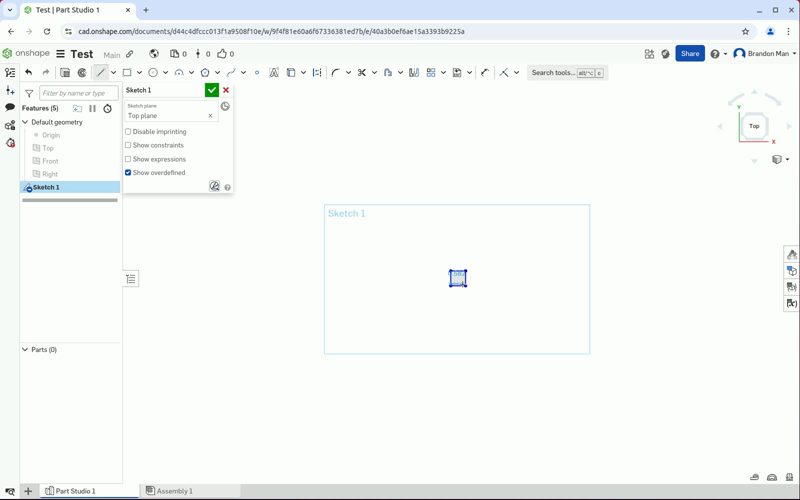
scroll(6)
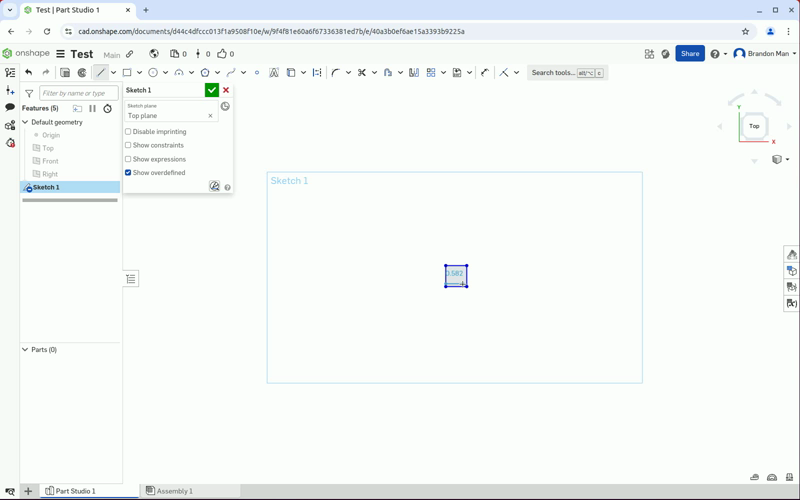
scroll(6)
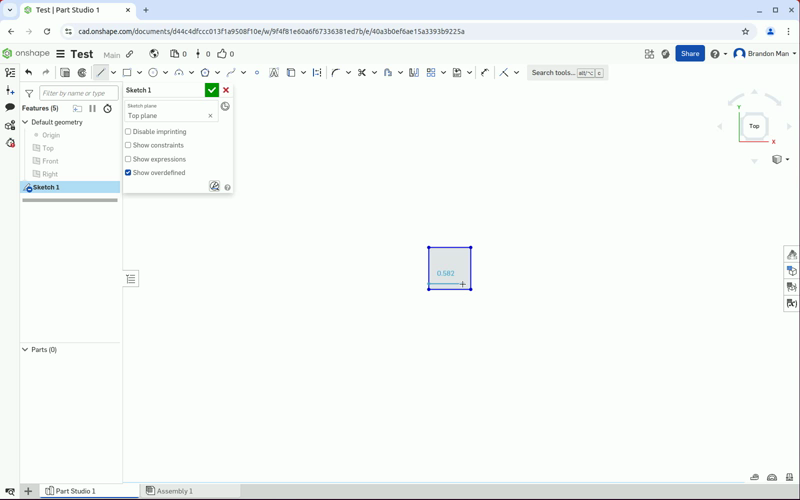
click(462, 283)
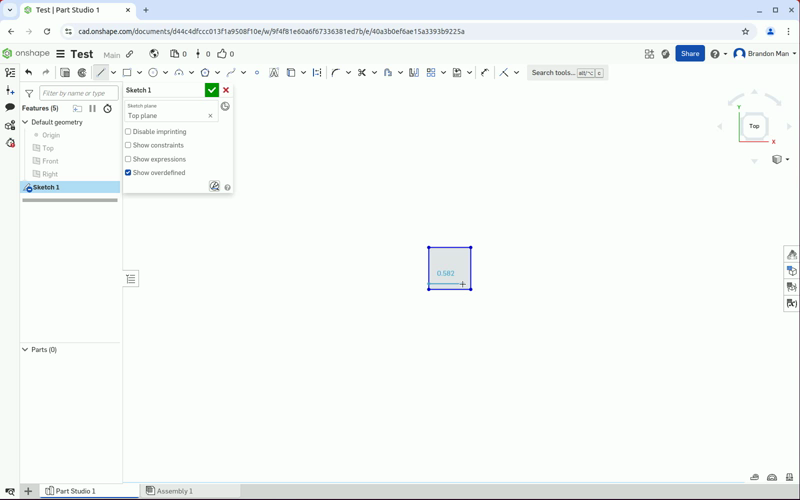
scroll(-6)
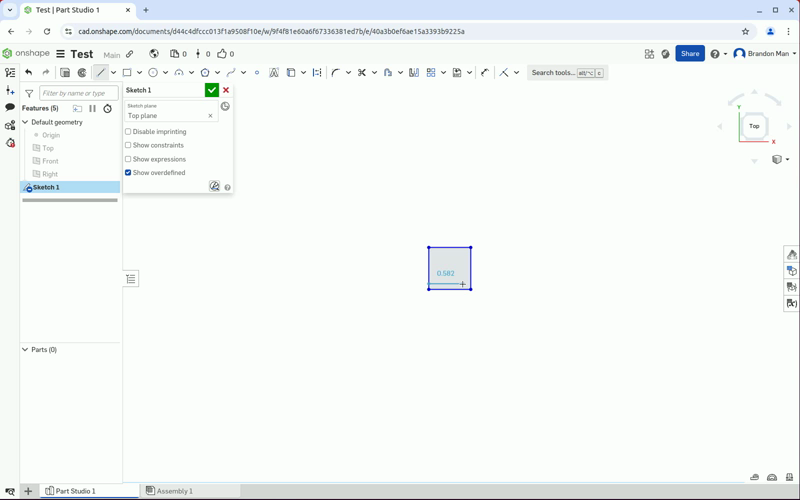
scroll(-6)
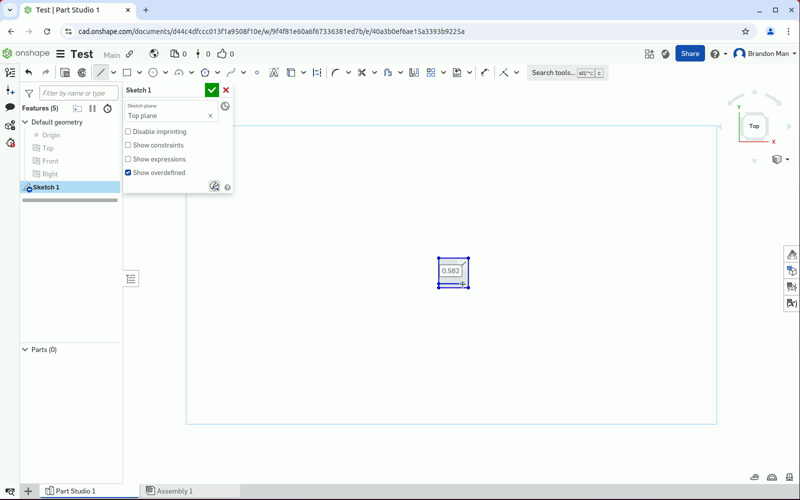
scroll(-6)
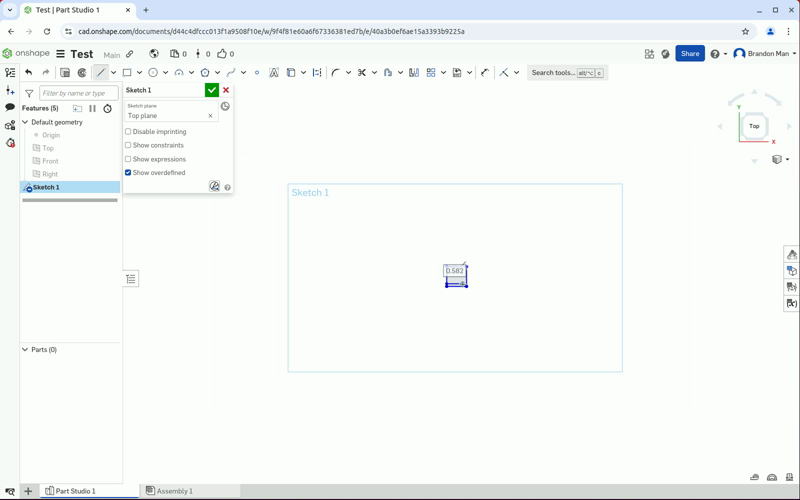
scroll(-6)
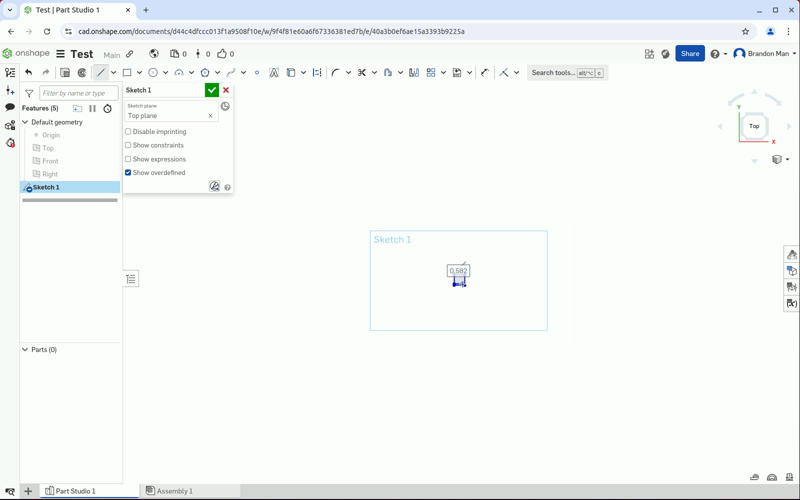
scroll(-6)
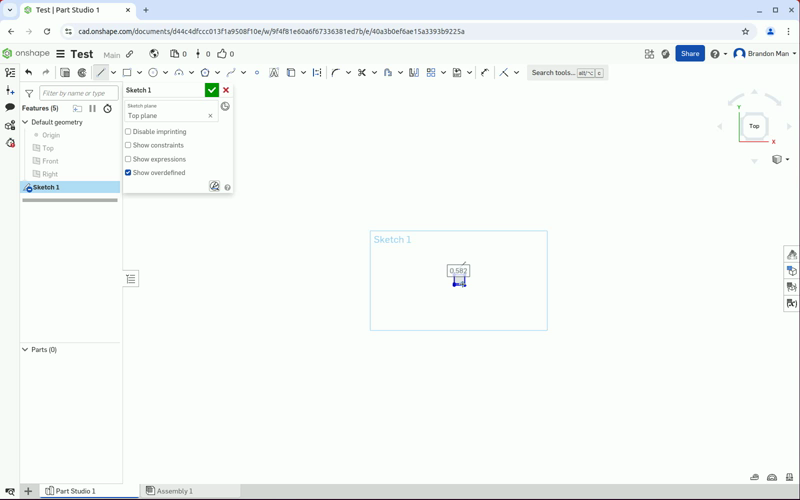
scroll(-6)
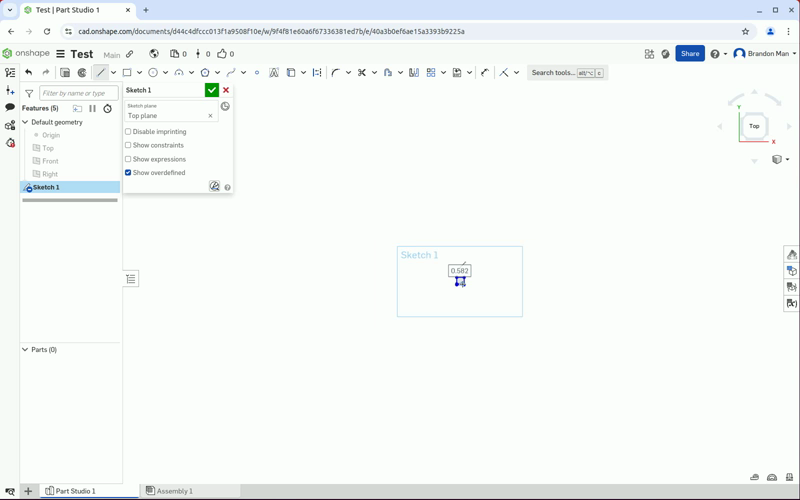
scroll(-6)
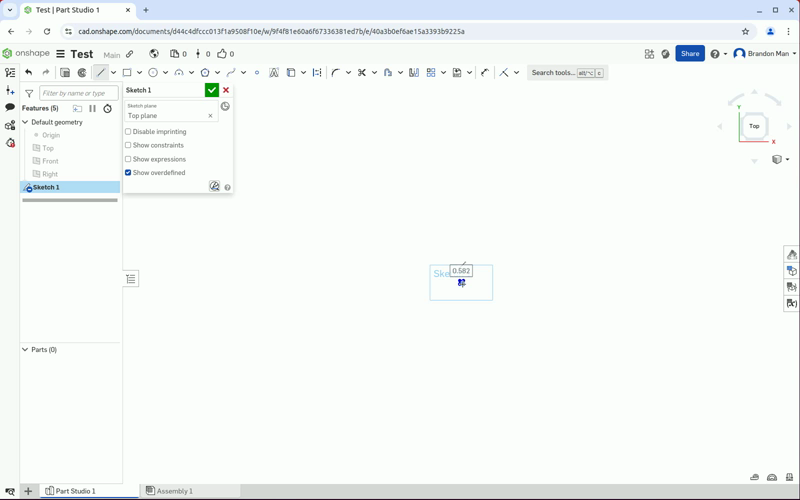
key_up(shift)
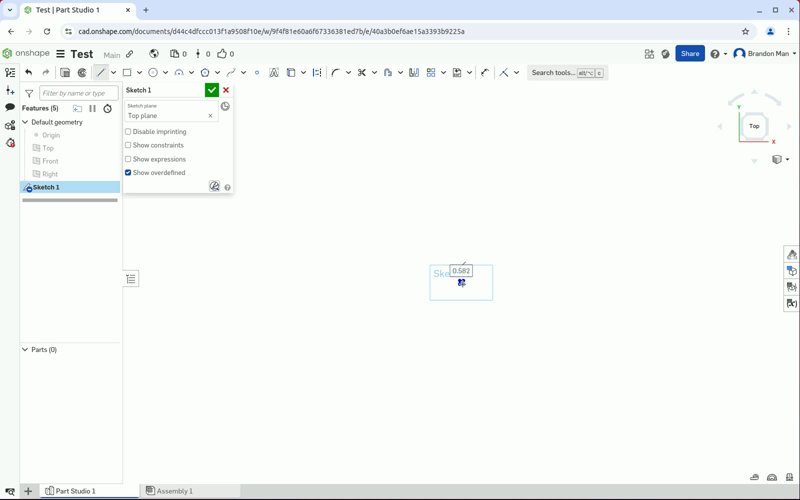
key_down(shift)
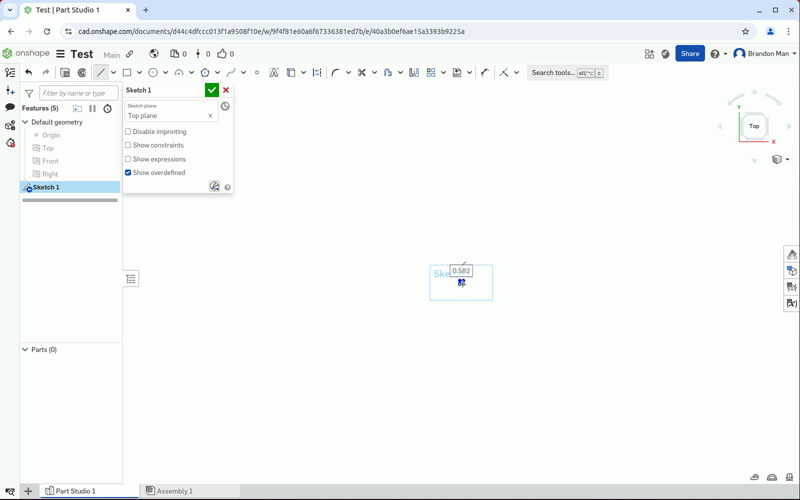
mouse_move(492, 283)
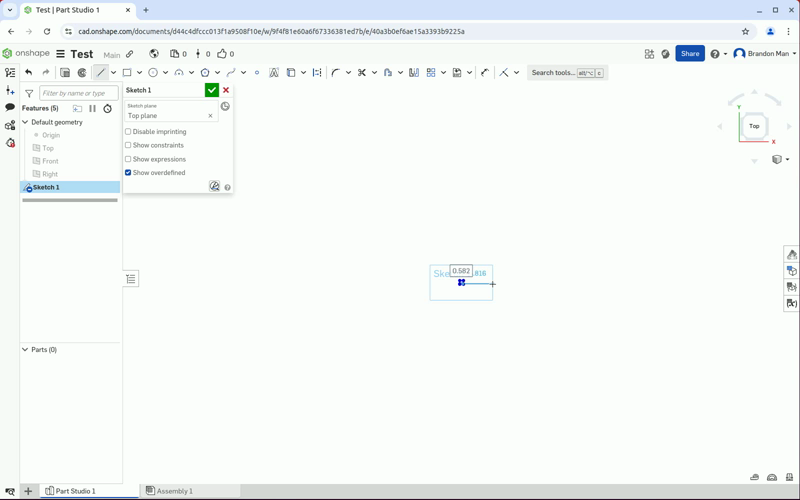
mouse_move(462, 280)
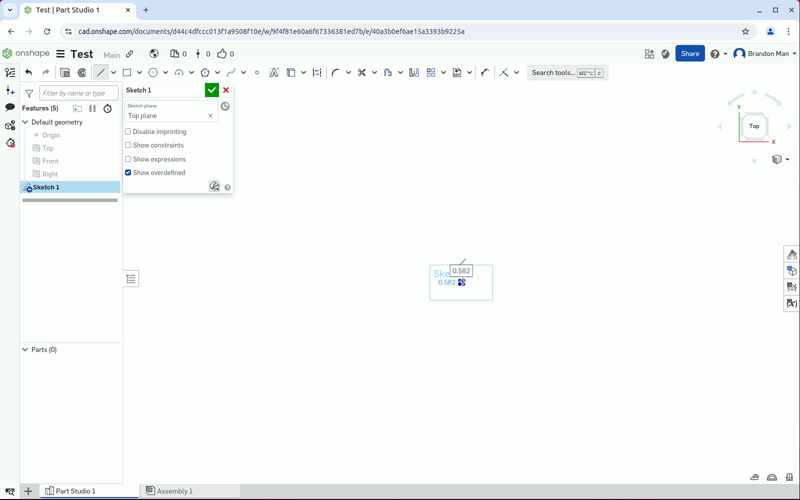
scroll(6)
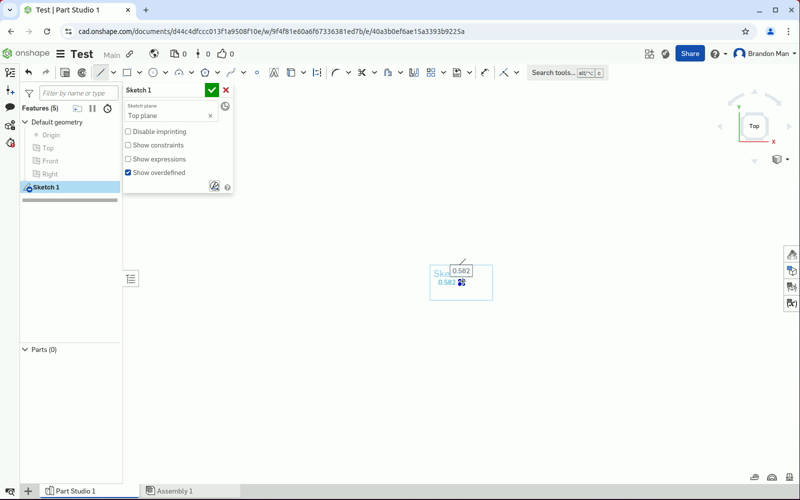
scroll(6)
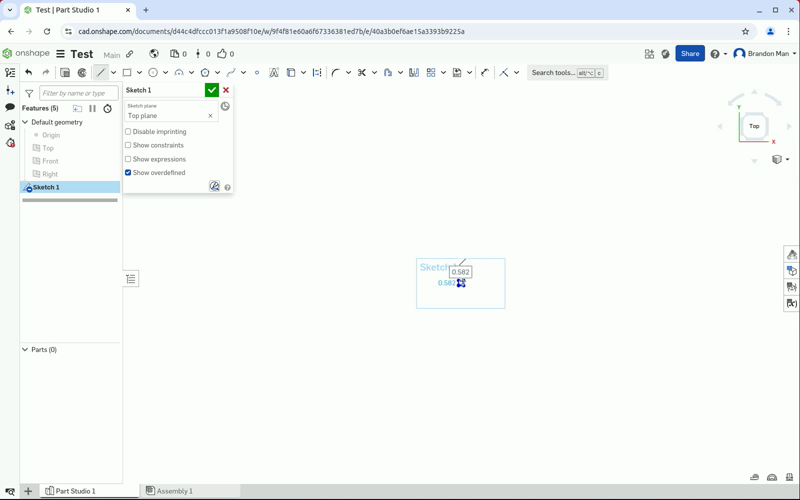
scroll(6)
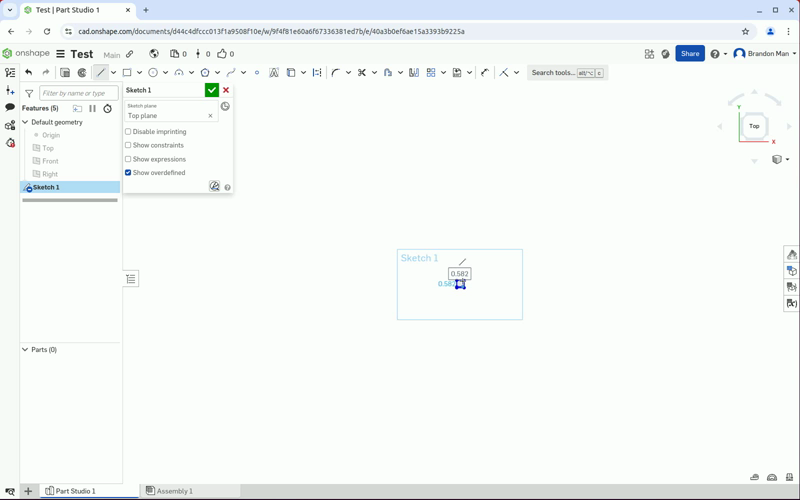
scroll(6)
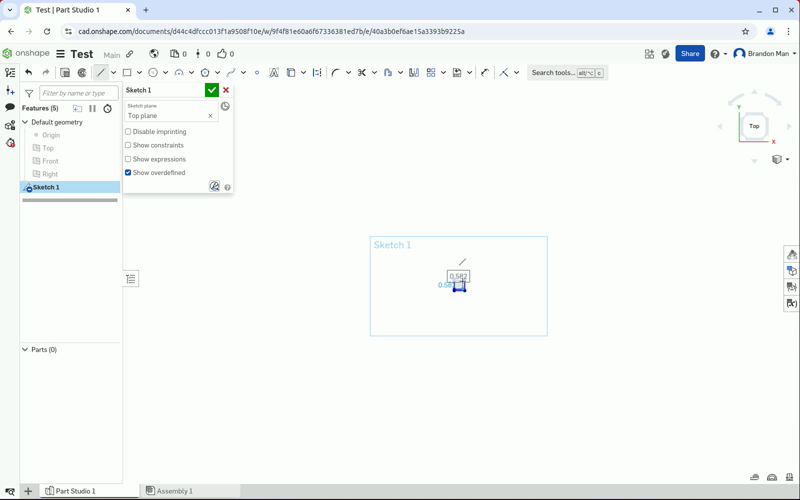
scroll(6)
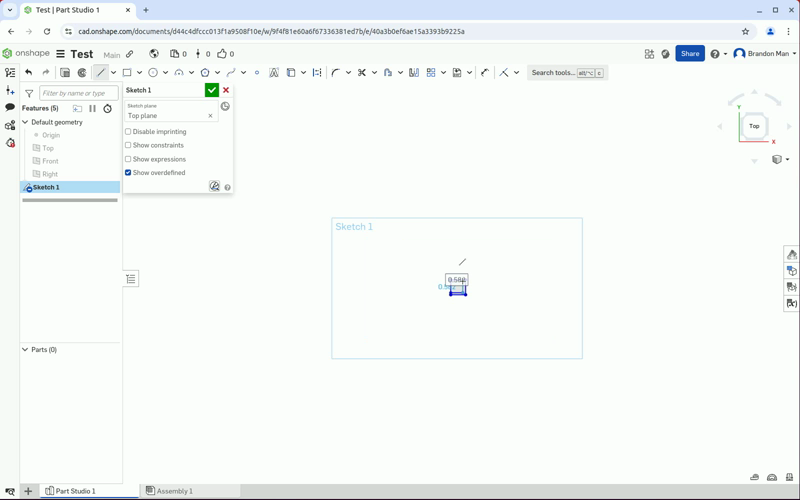
scroll(6)
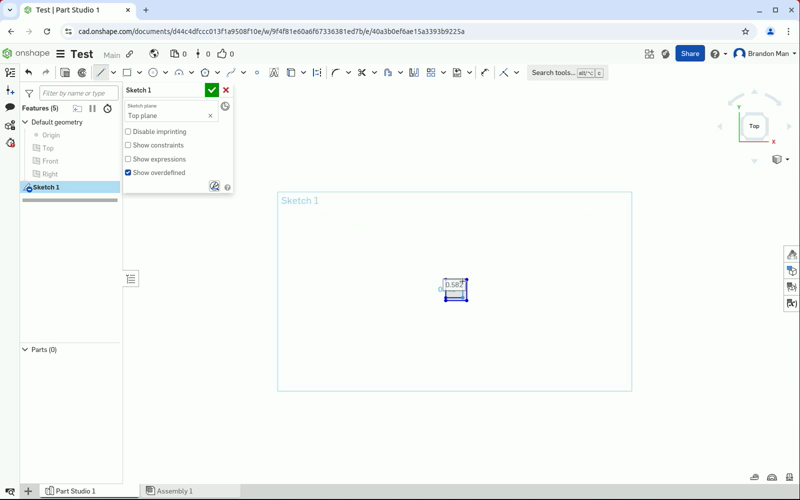
scroll(6)
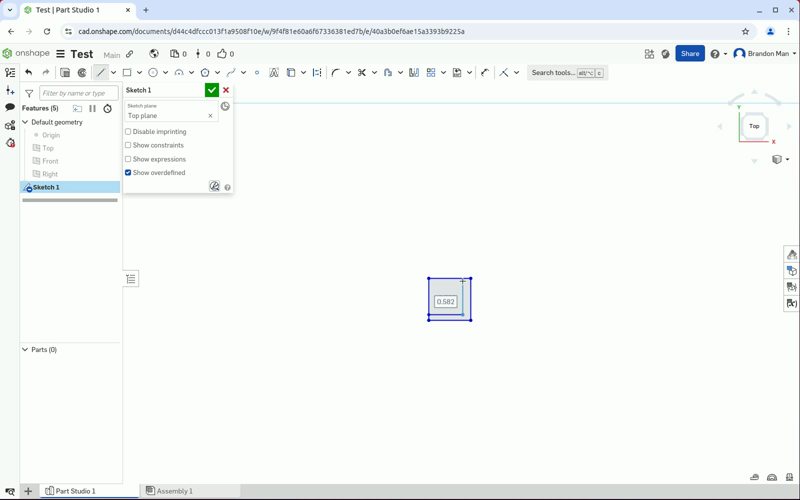
click(462, 280)
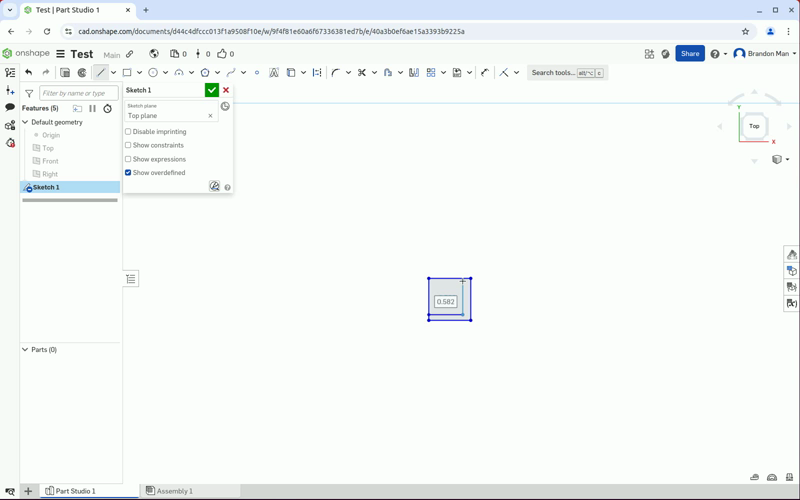
scroll(-6)
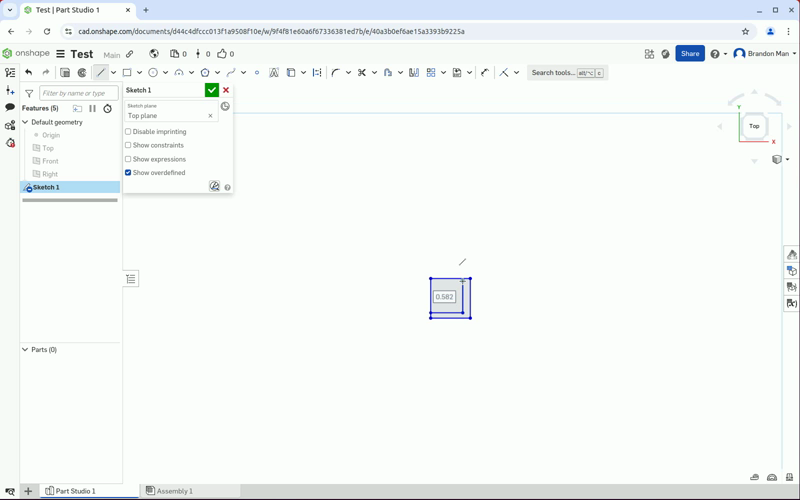
scroll(-6)
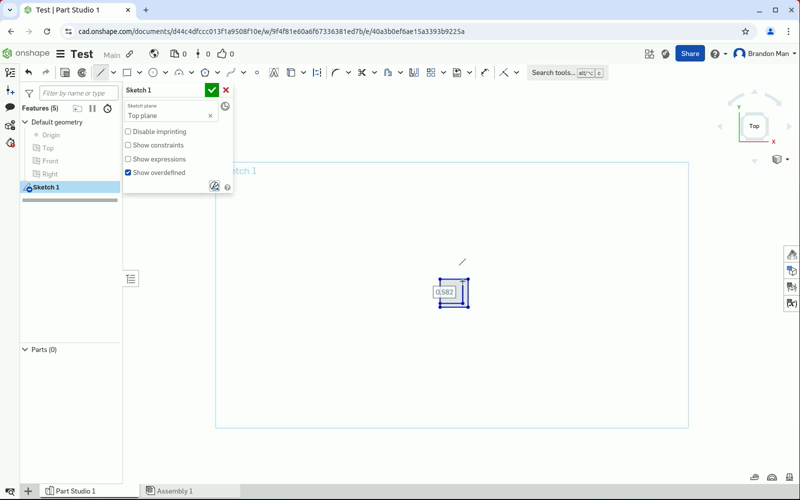
scroll(-6)
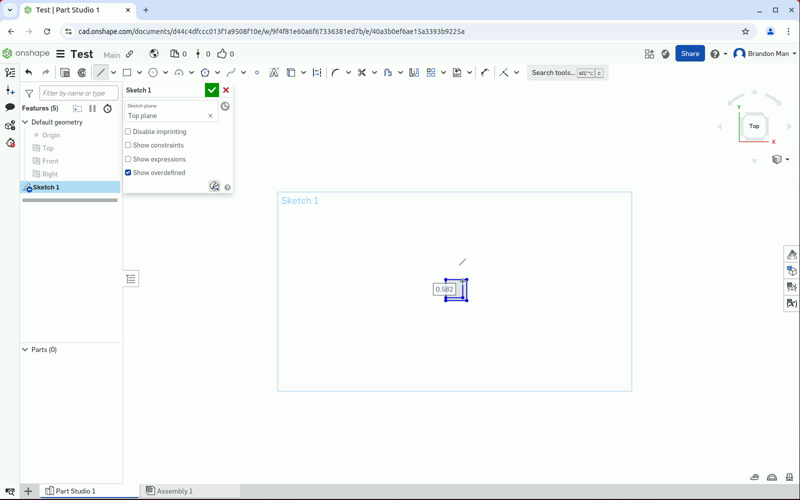
scroll(-6)
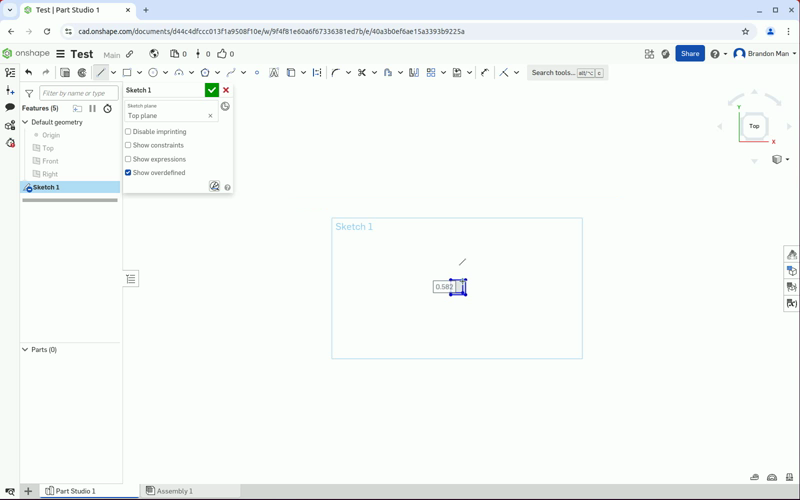
scroll(-6)
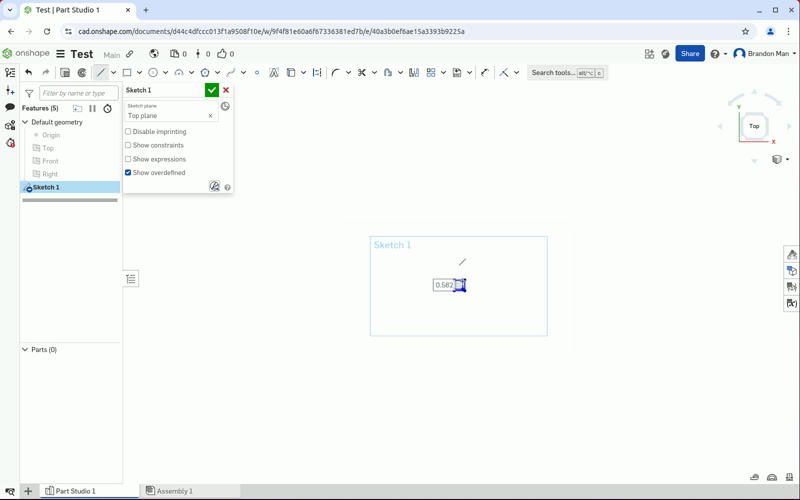
scroll(-6)
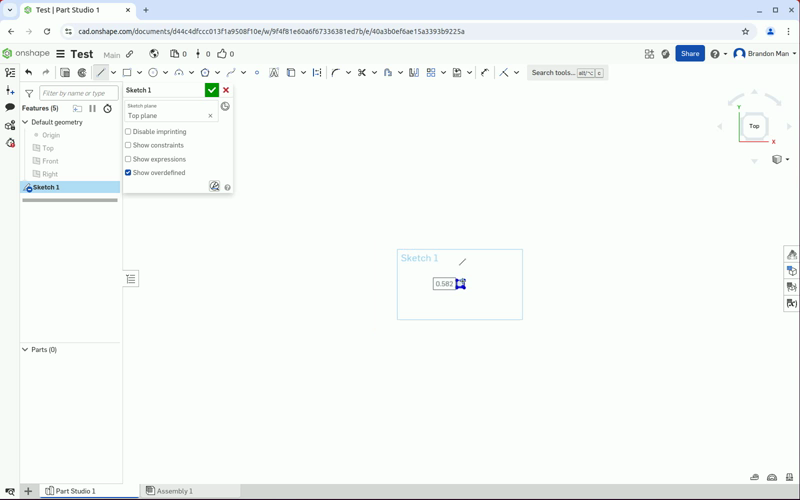
scroll(-6)
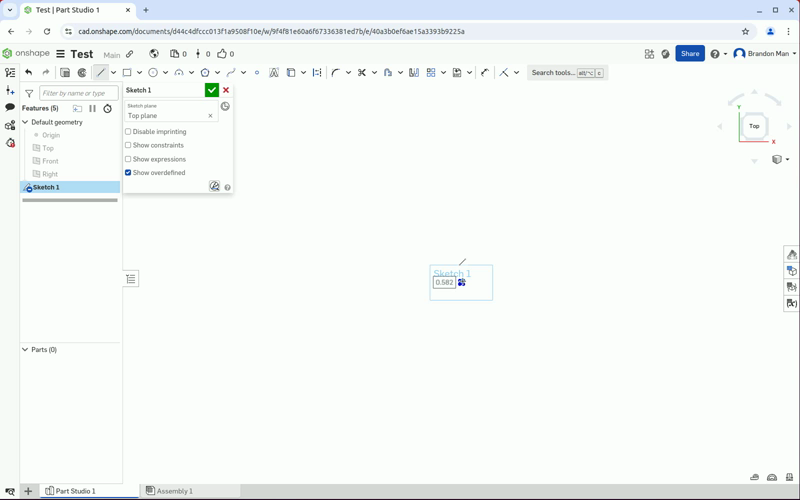
key_up(shift)
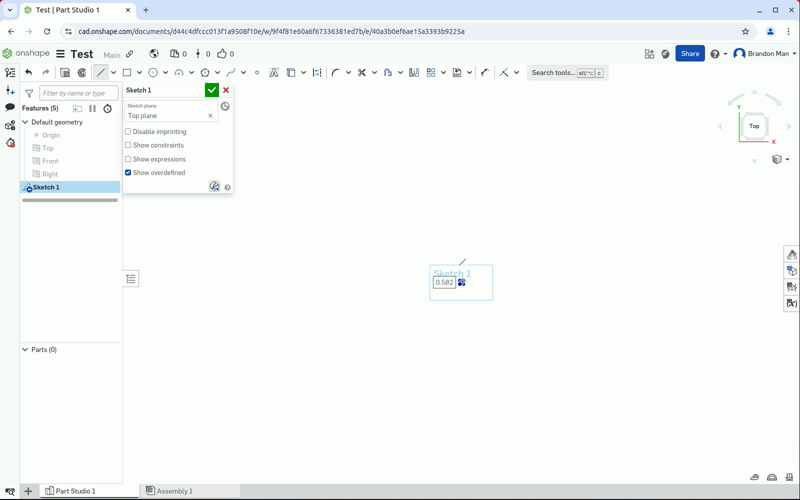
key_down(shift)
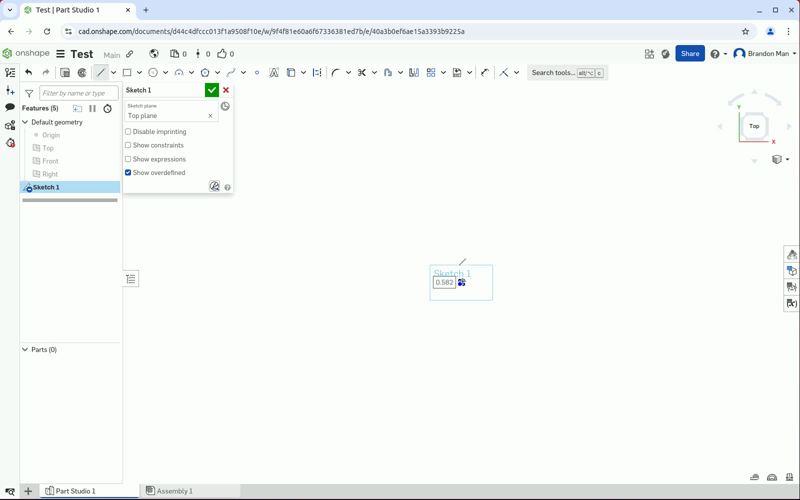
mouse_move(492, 280)
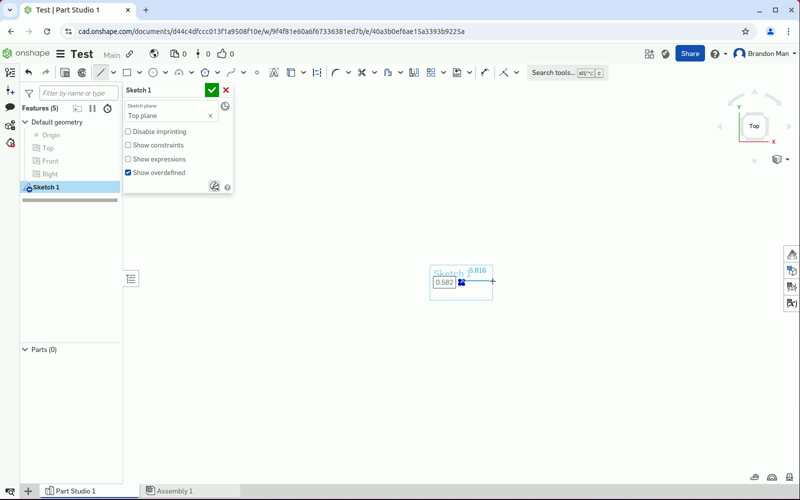
mouse_move(459, 280)
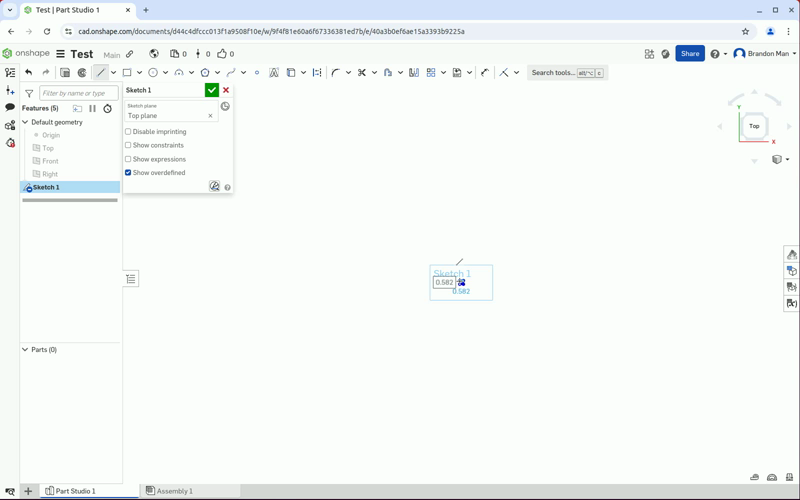
scroll(6)
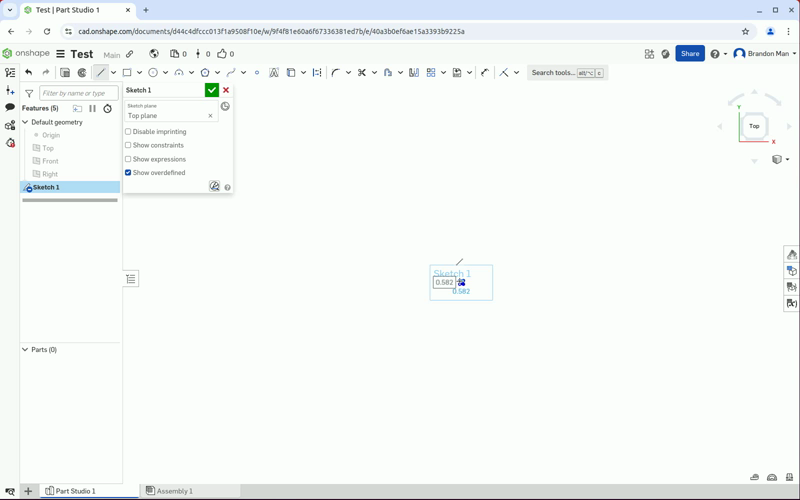
scroll(6)
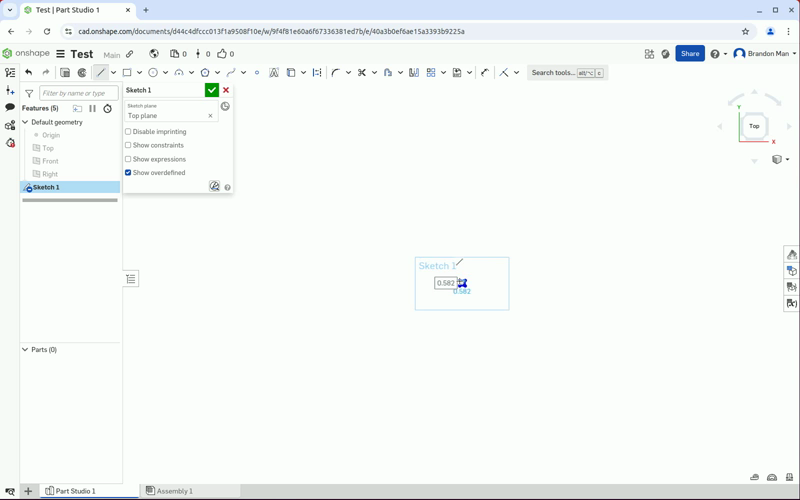
scroll(6)
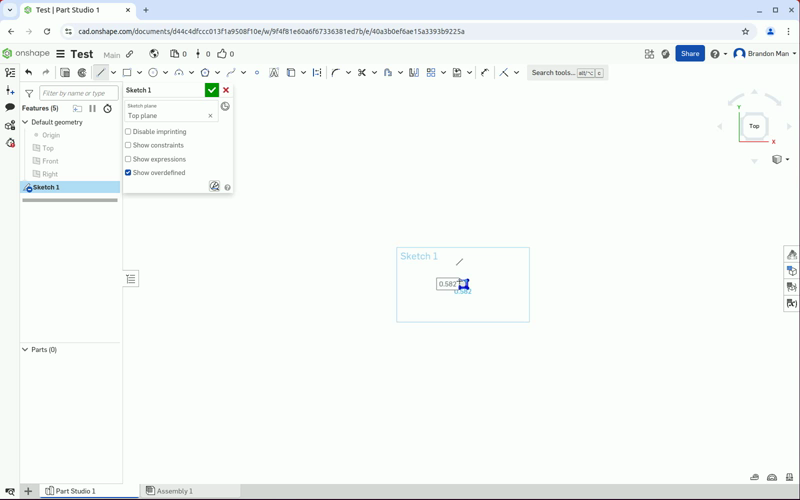
scroll(6)
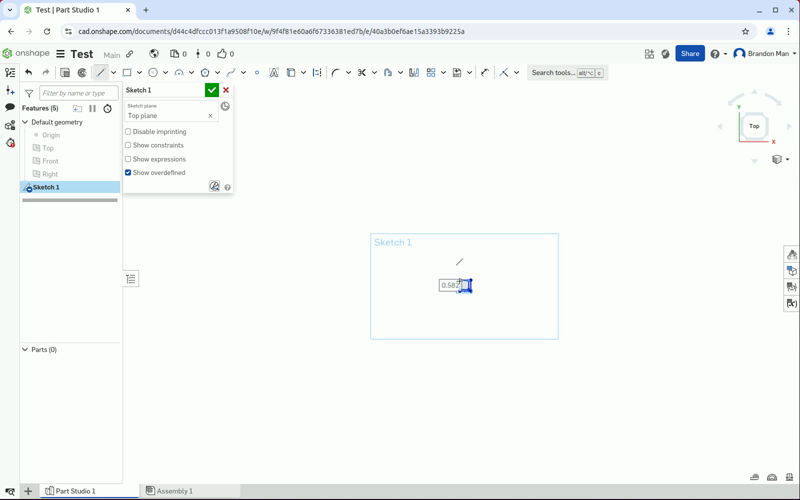
scroll(6)
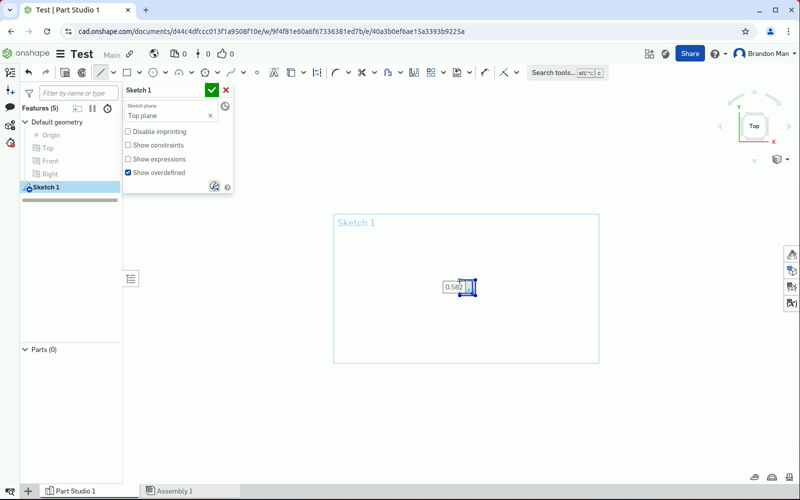
scroll(6)
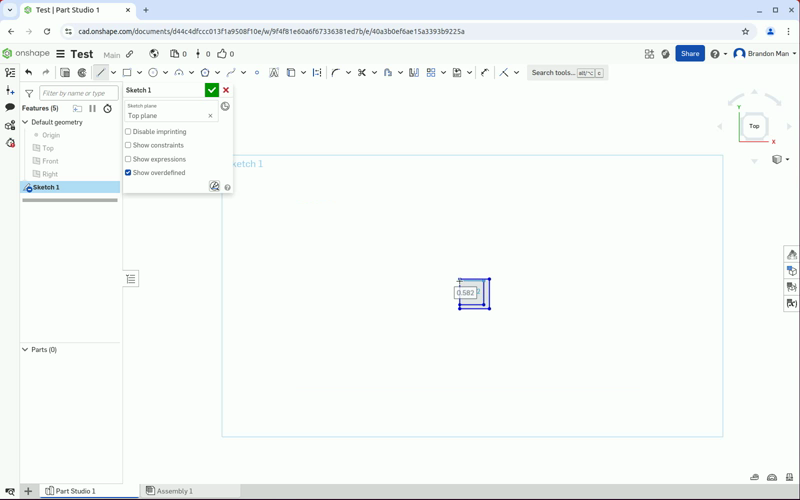
scroll(6)
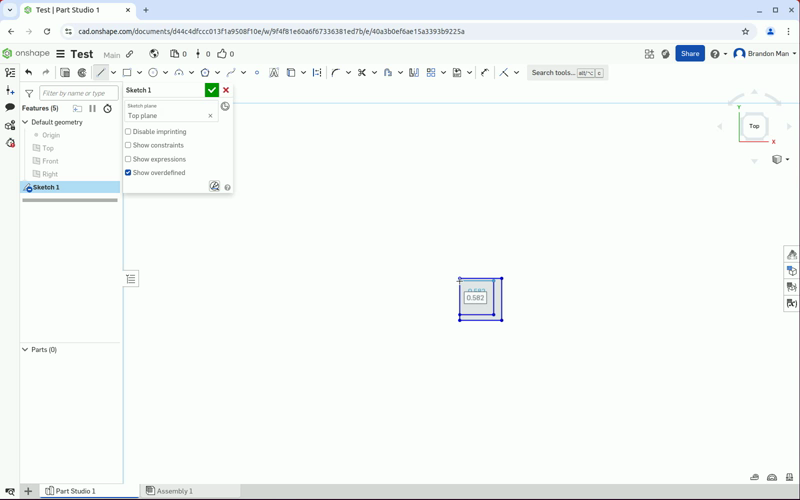
click(459, 280)
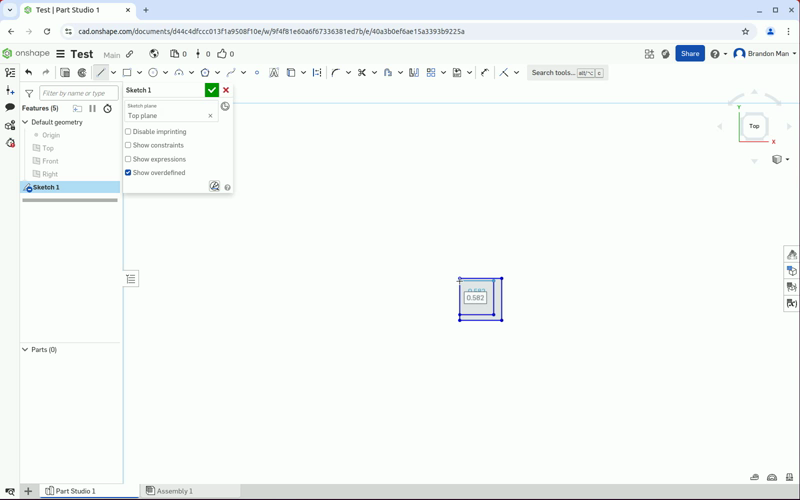
scroll(-6)
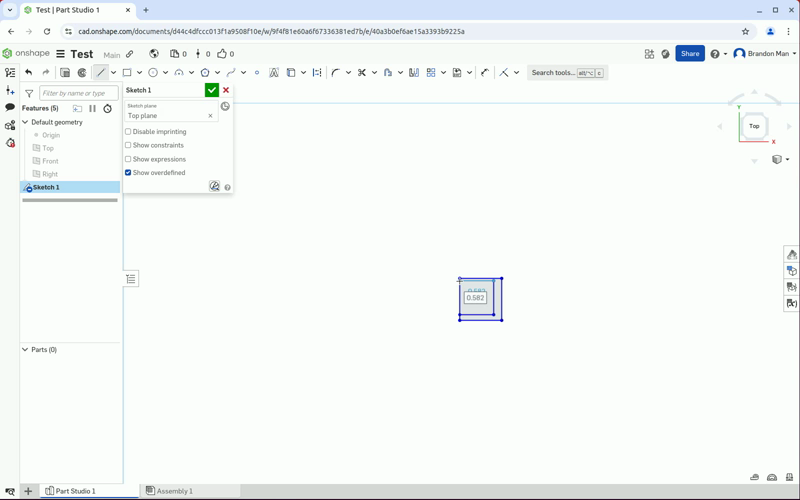
scroll(-6)
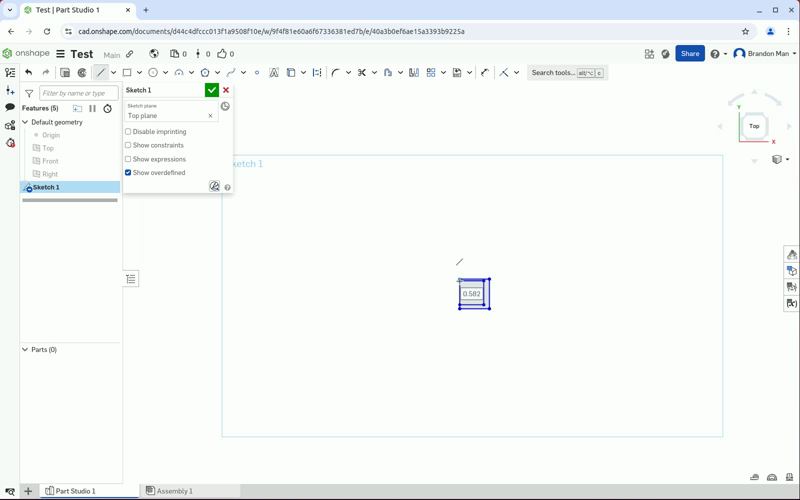
scroll(-6)
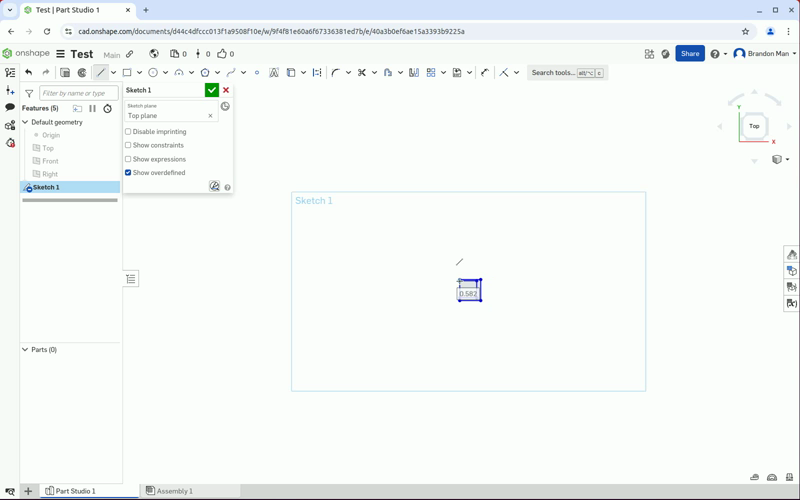
scroll(-6)
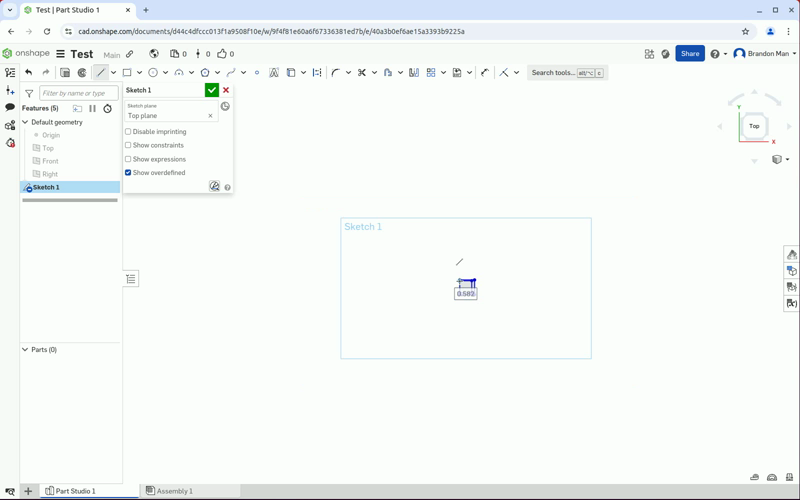
scroll(-6)
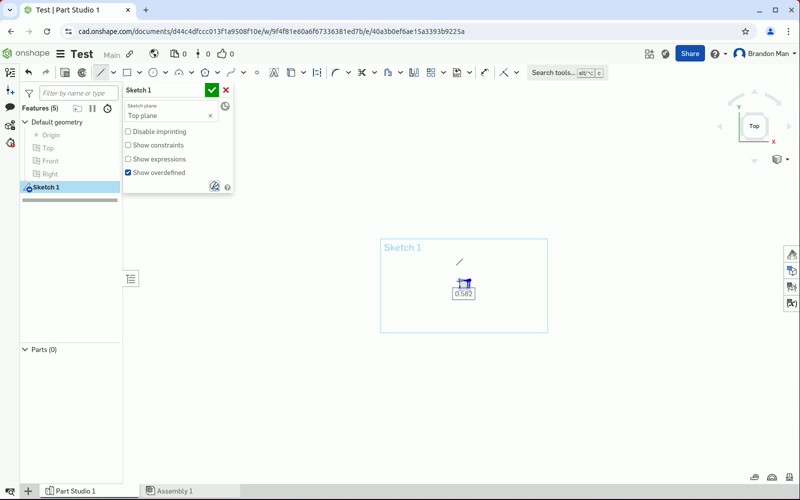
scroll(-6)
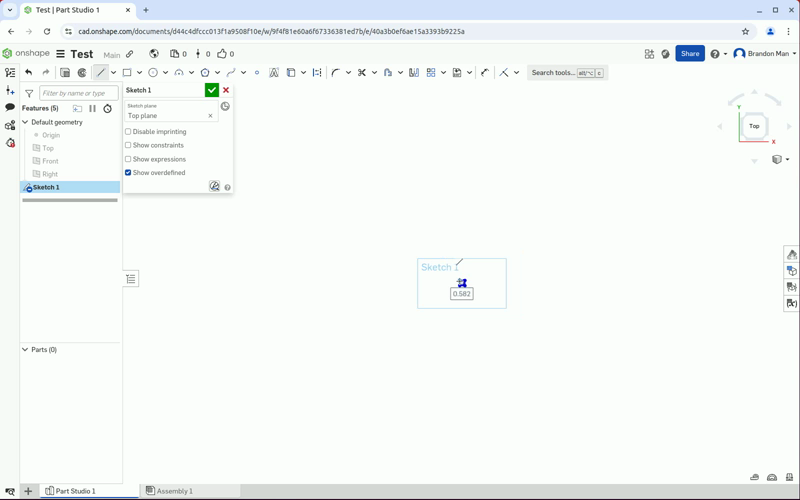
scroll(-6)
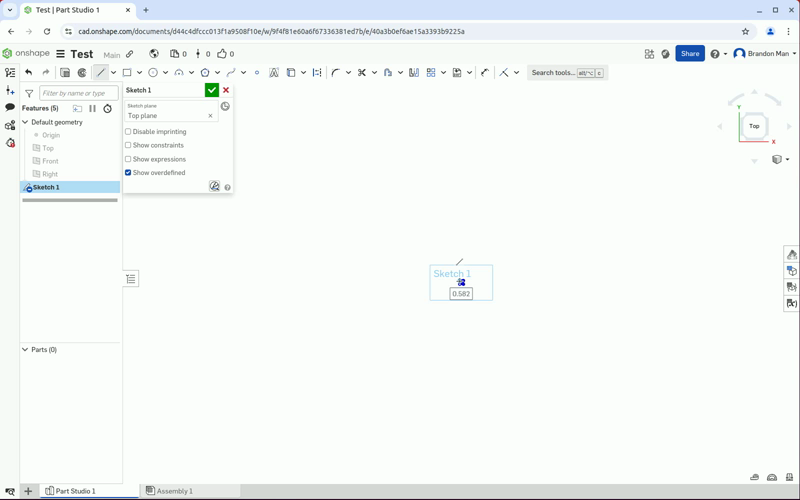
key_up(shift)
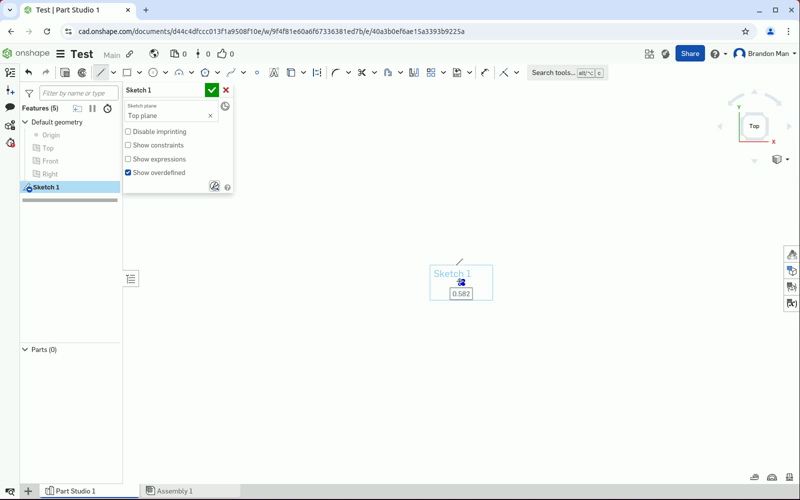
mouse_move(489, 280)
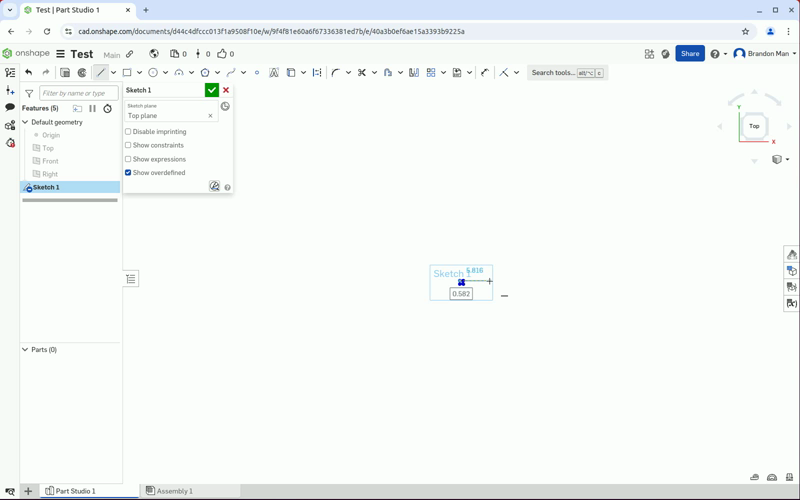
key_down(shift)
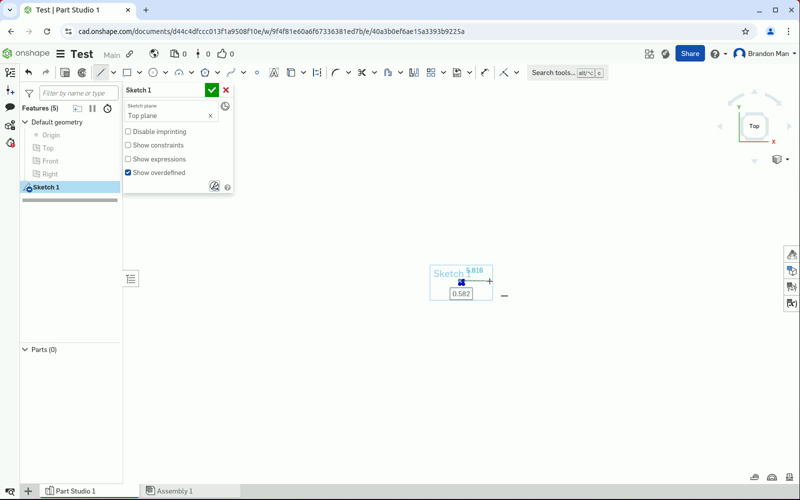
mouse_move(459, 283)
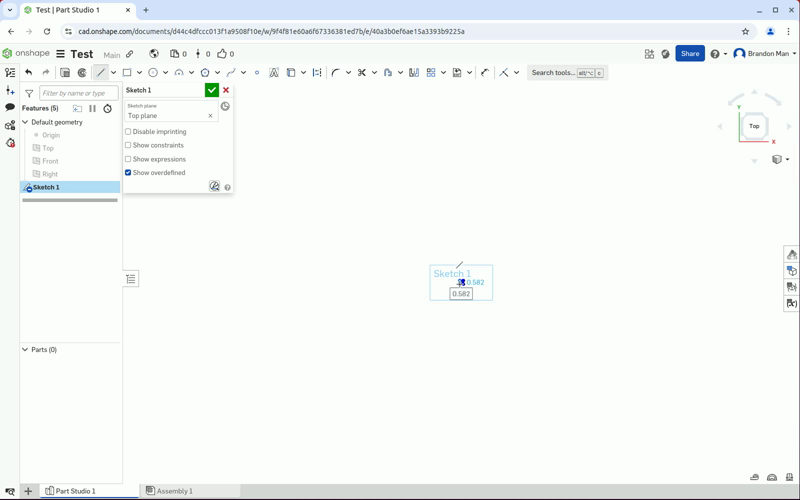
scroll(6)
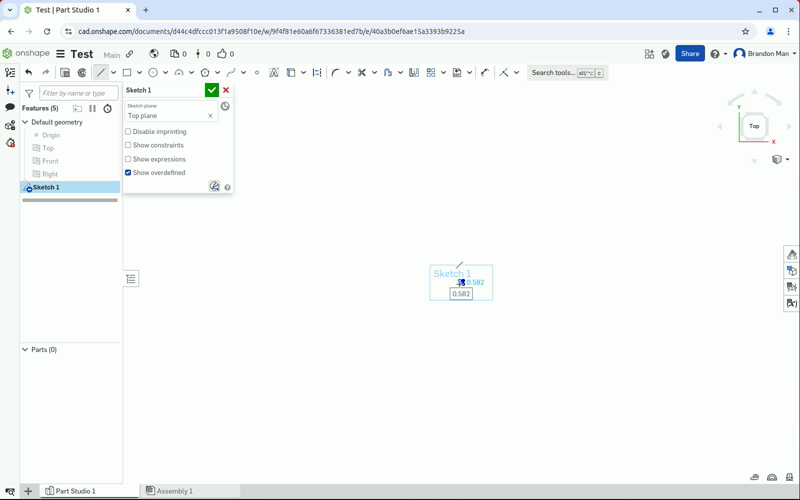
scroll(6)
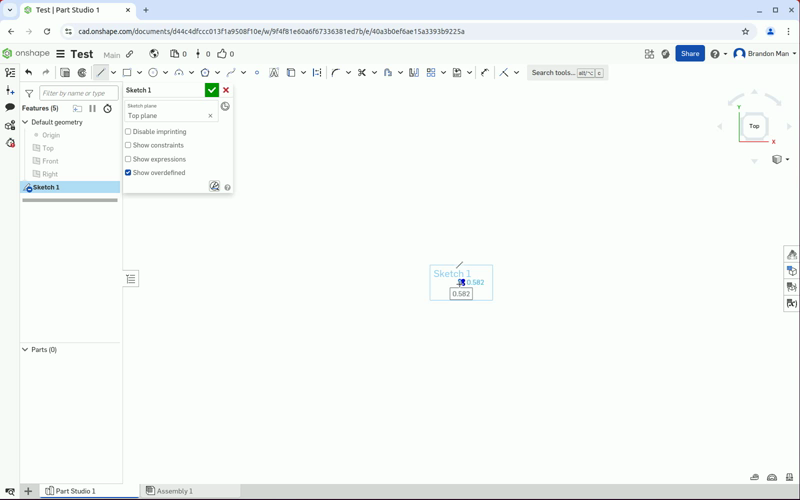
scroll(6)
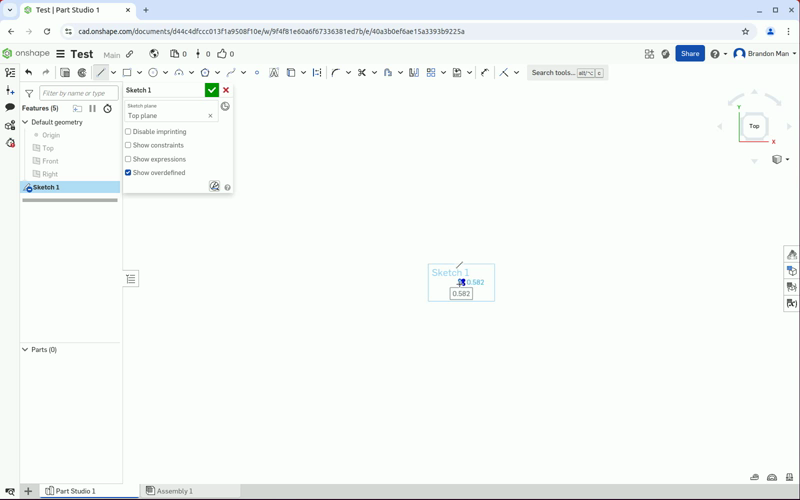
scroll(6)
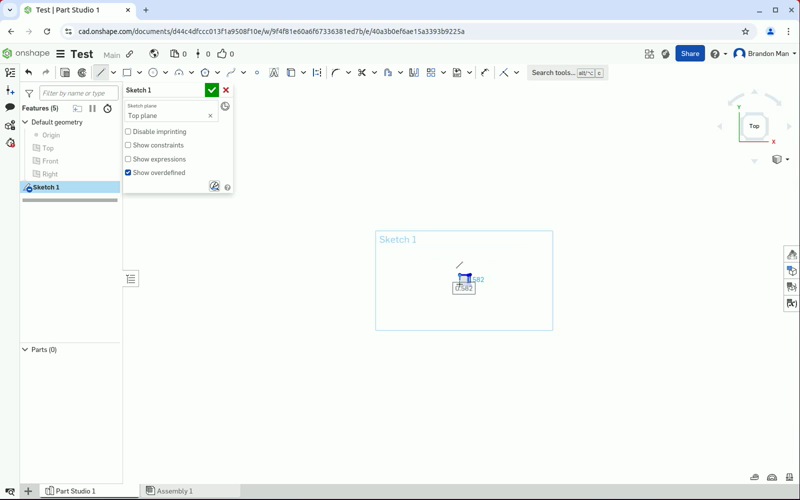
scroll(6)
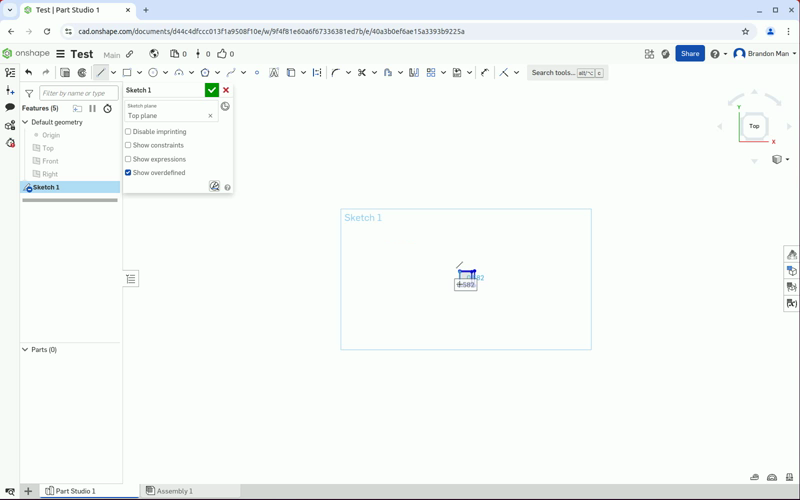
scroll(6)
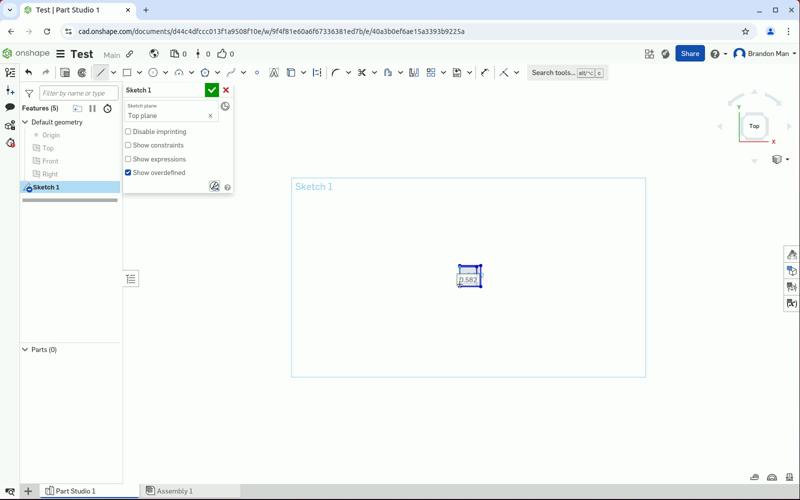
scroll(6)
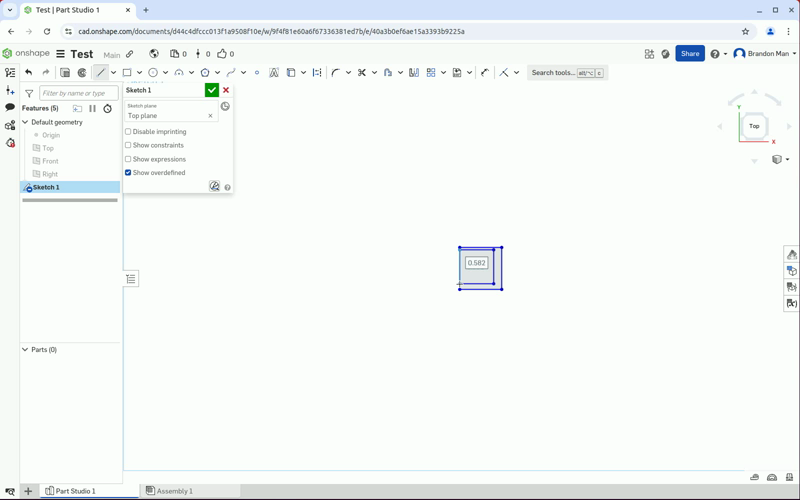
key_up(shift)
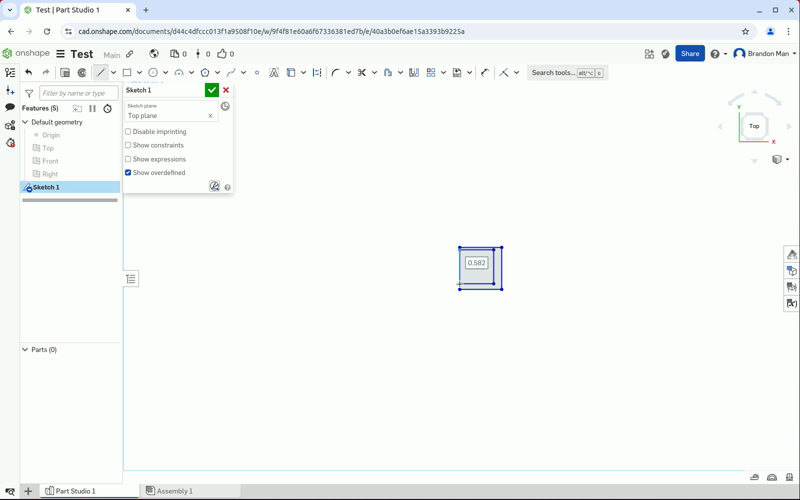
click(459, 283)
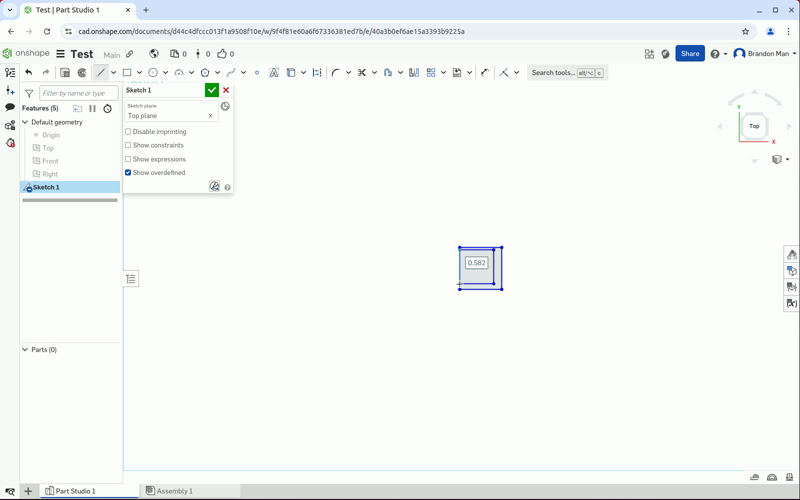
scroll(-6)
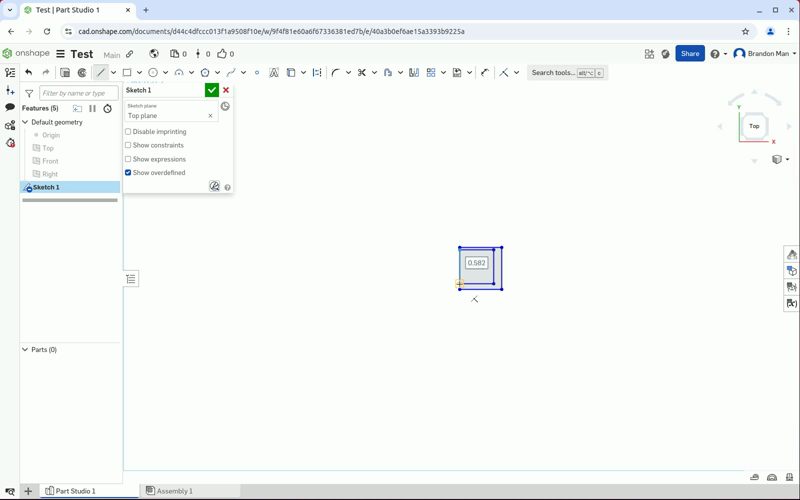
scroll(-6)
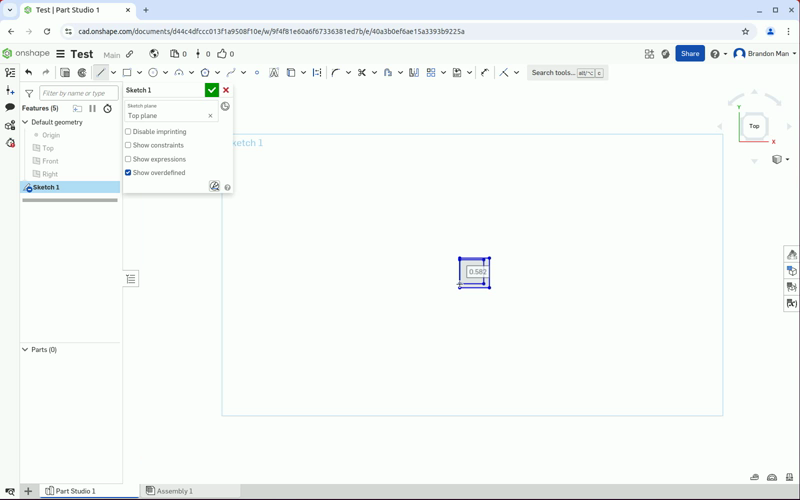
scroll(-6)
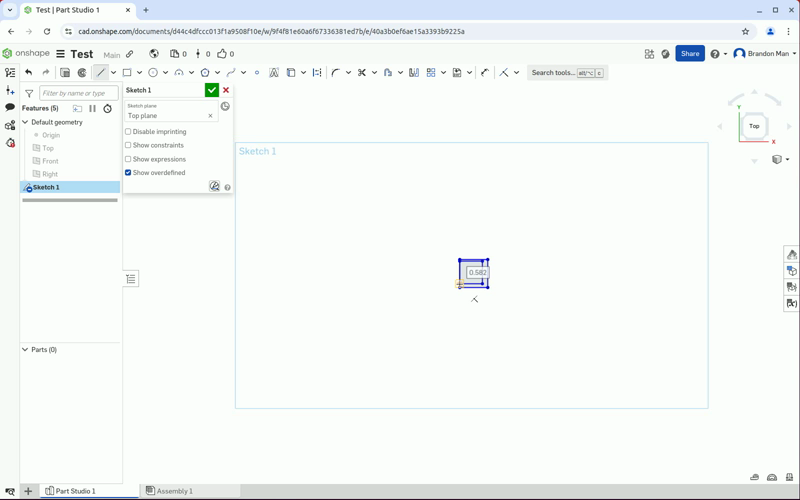
scroll(-6)
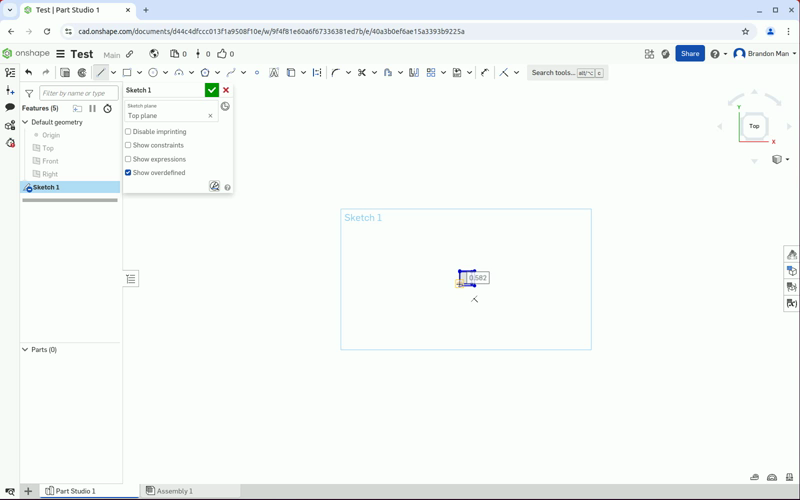
scroll(-6)
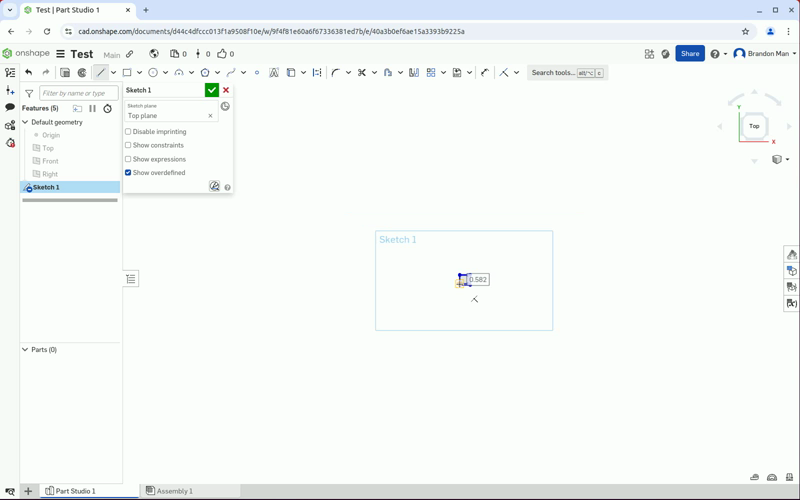
scroll(-6)
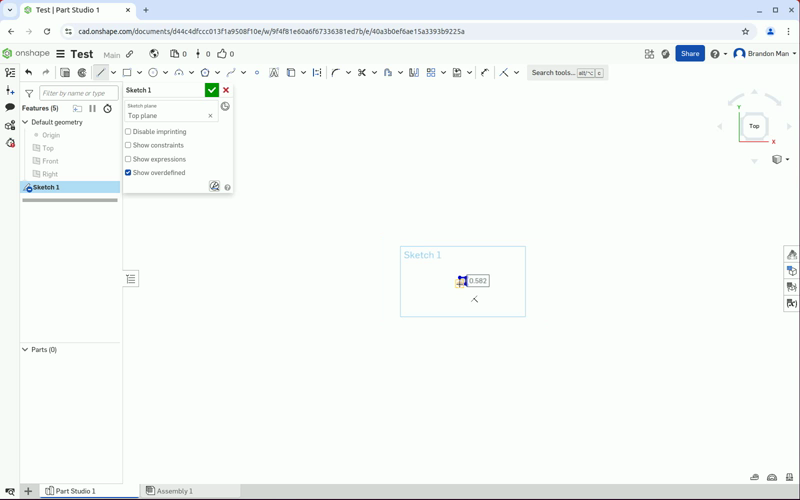
scroll(-6)
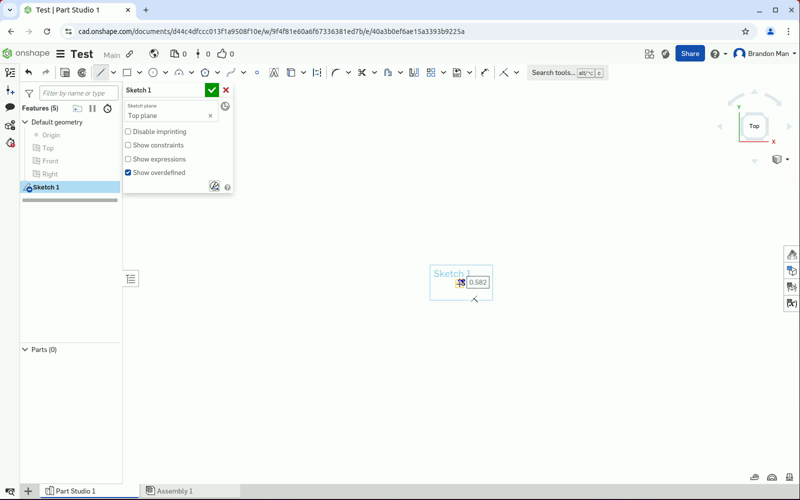
key(esc)
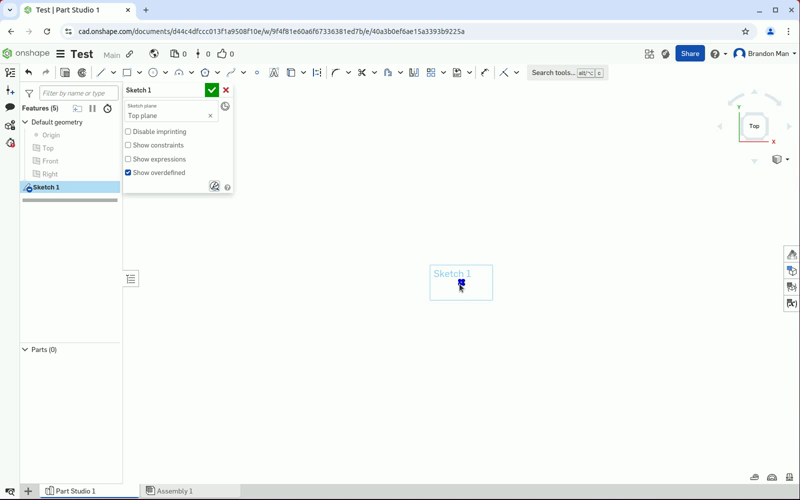
mouse_move(463, 281)
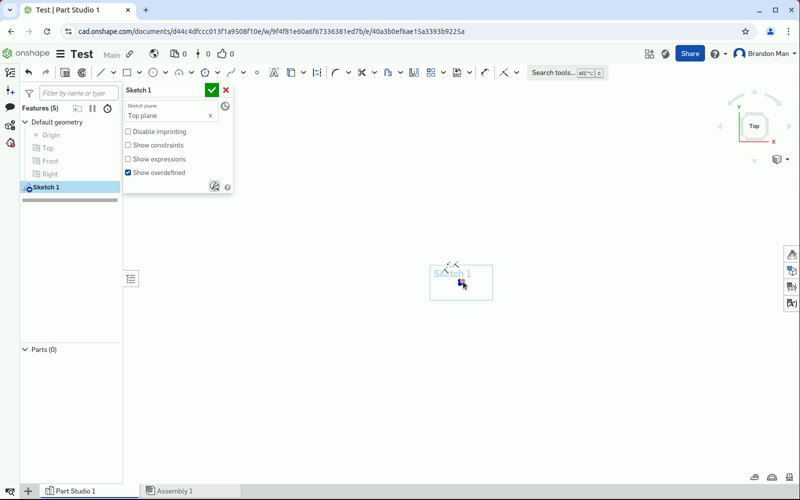
scroll(6)
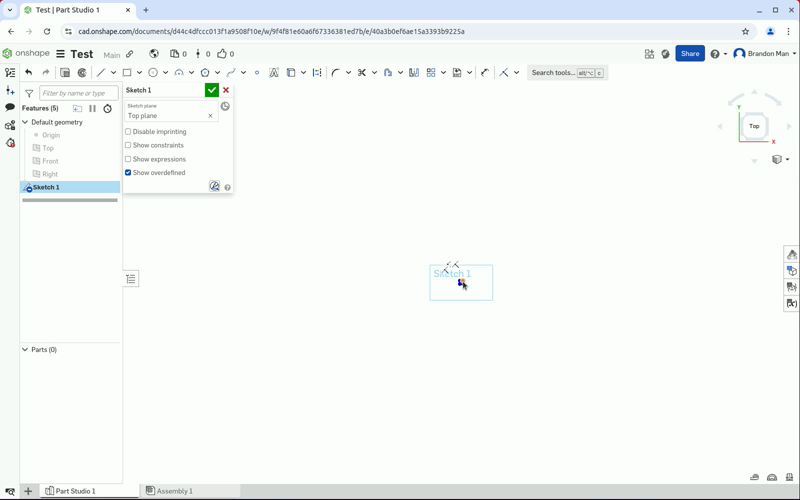
scroll(6)
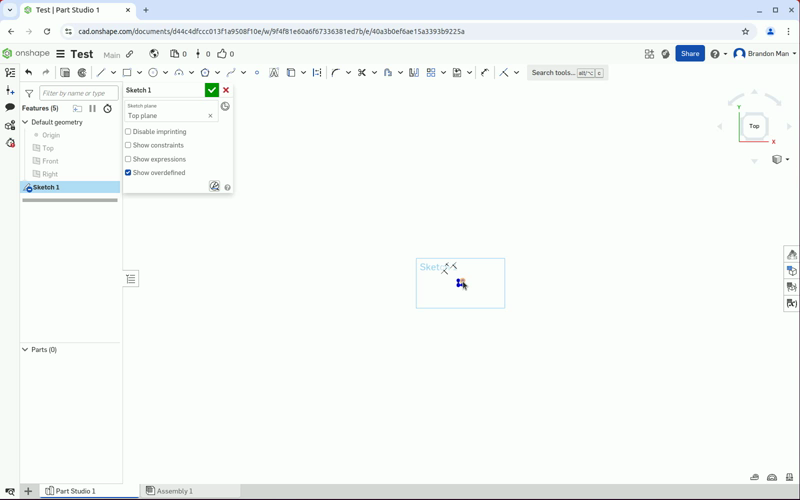
scroll(6)
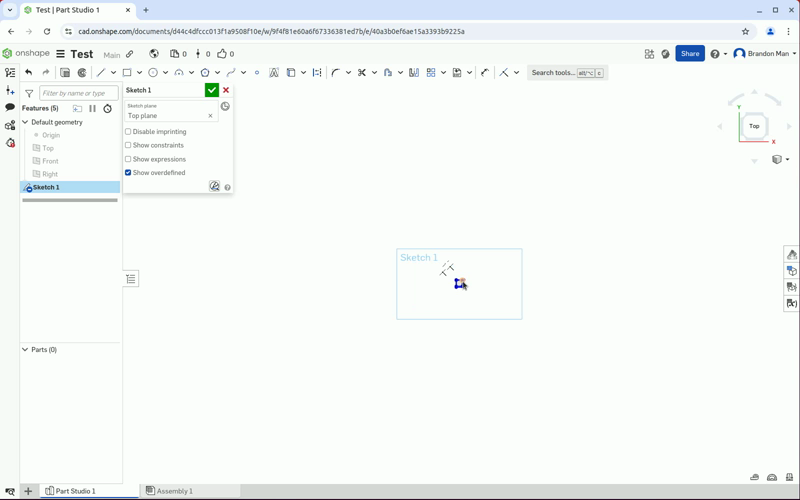
scroll(6)
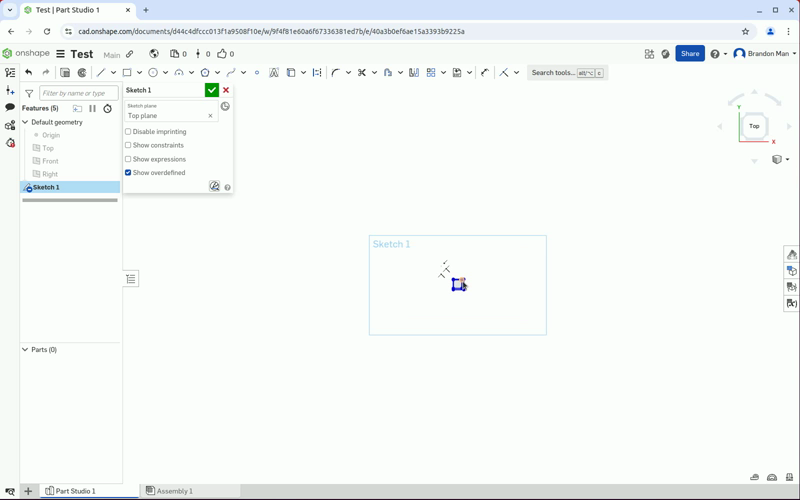
scroll(6)
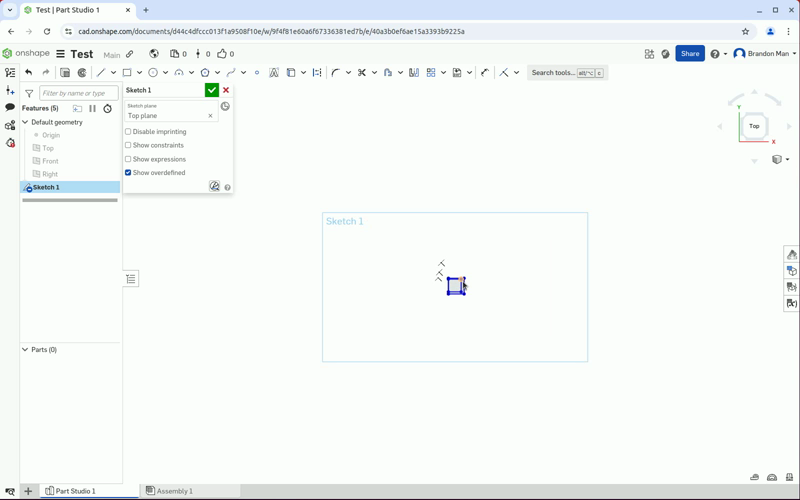
scroll(6)
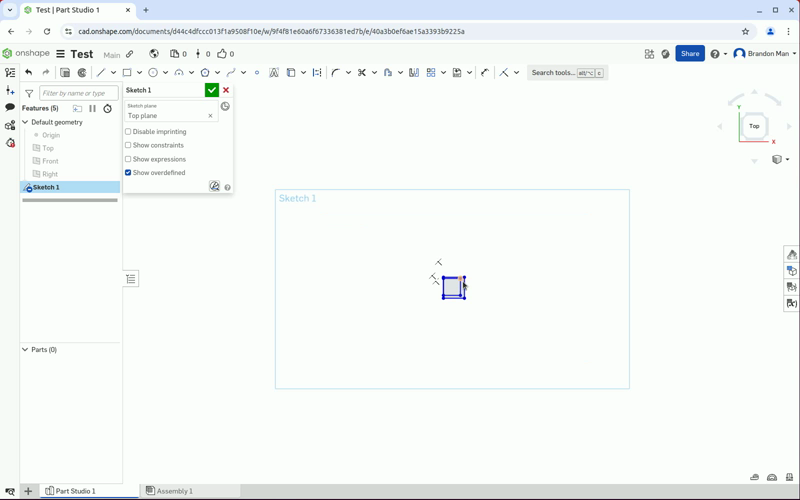
scroll(6)
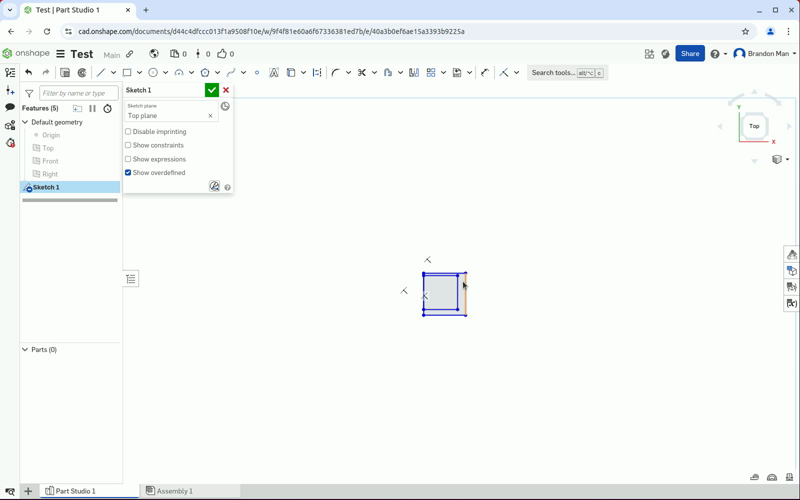
click(463, 281)
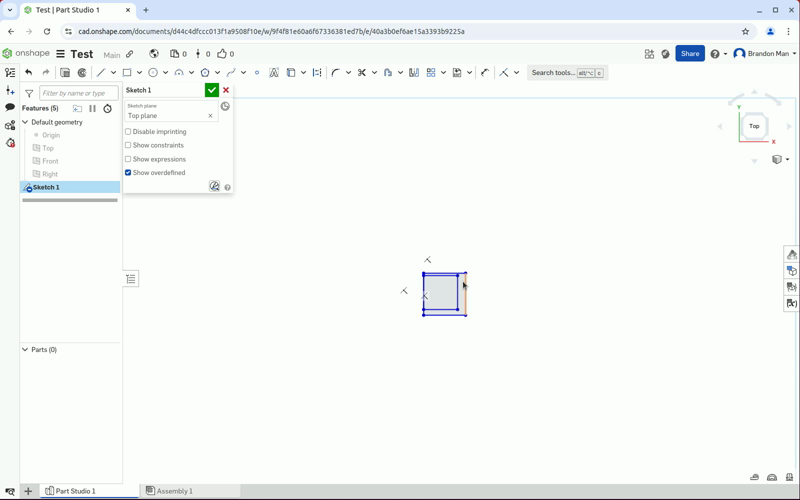
scroll(-6)
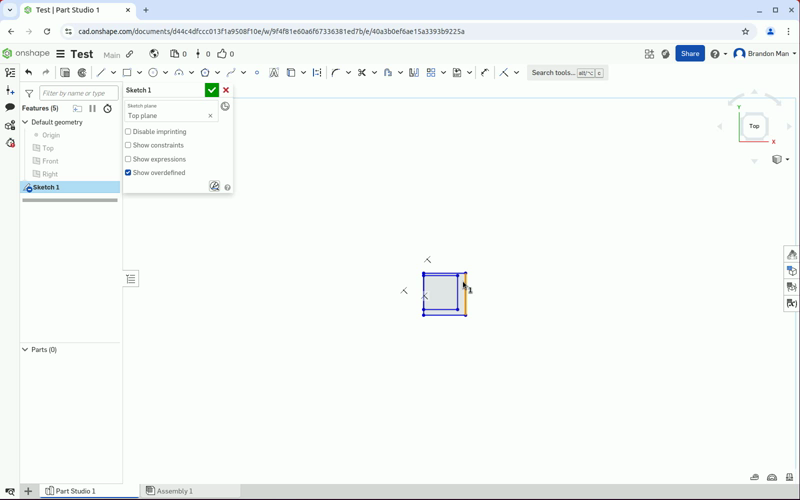
scroll(-6)
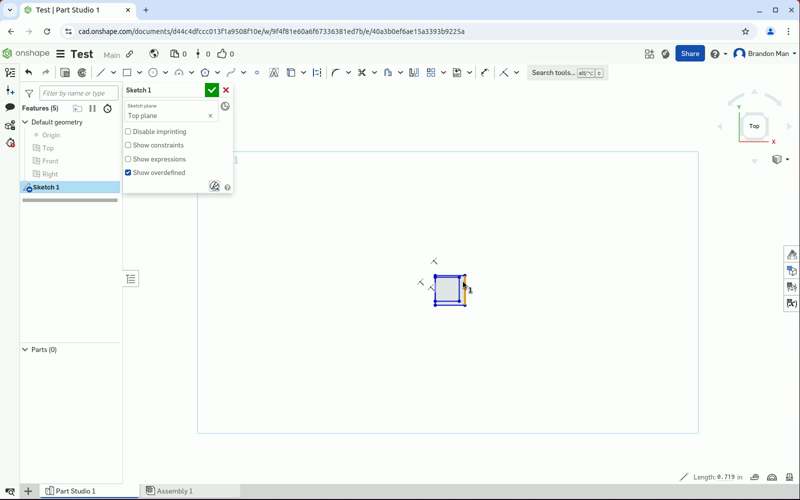
scroll(-6)
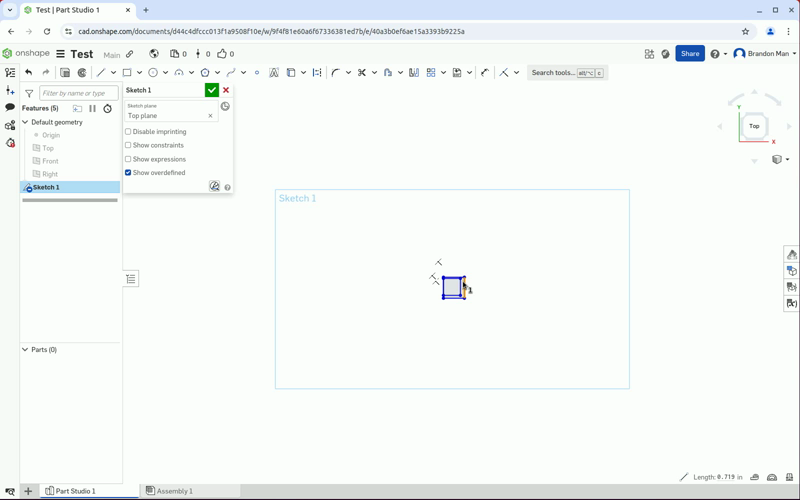
scroll(-6)
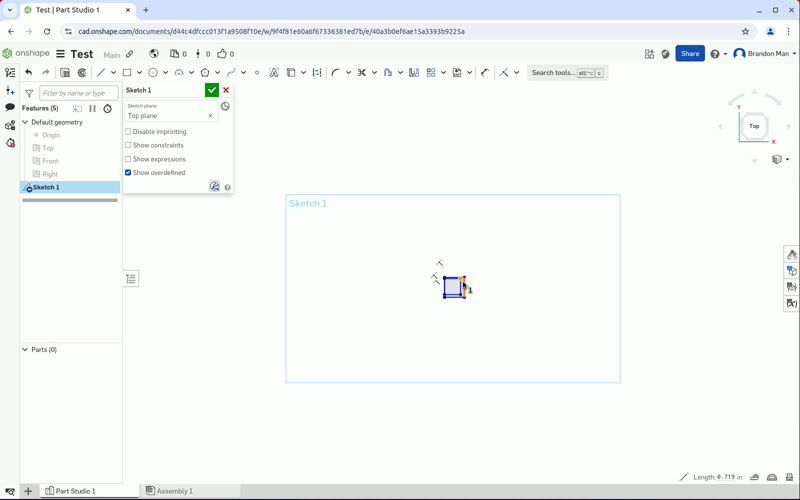
scroll(-6)
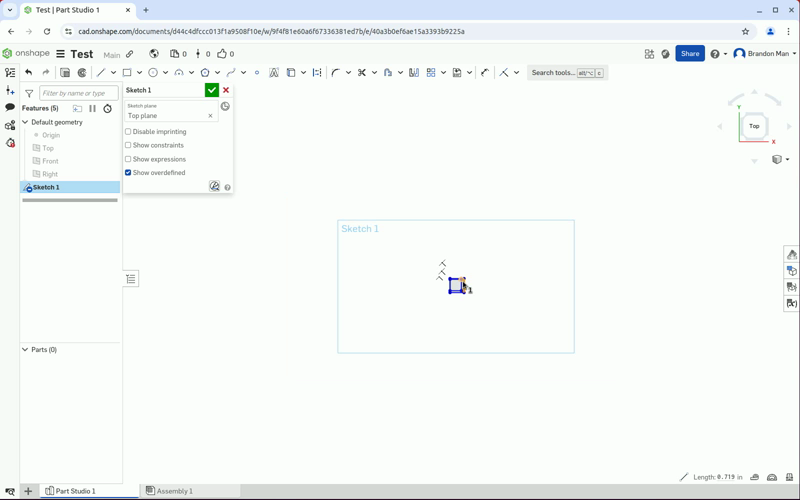
scroll(-6)
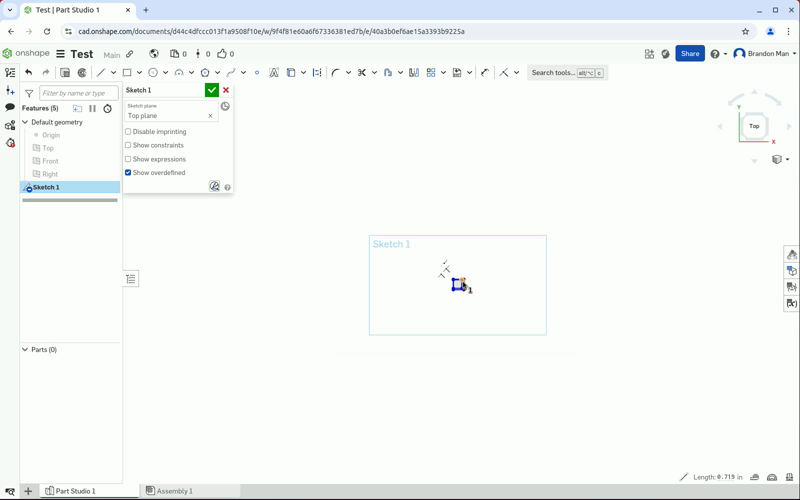
scroll(-6)
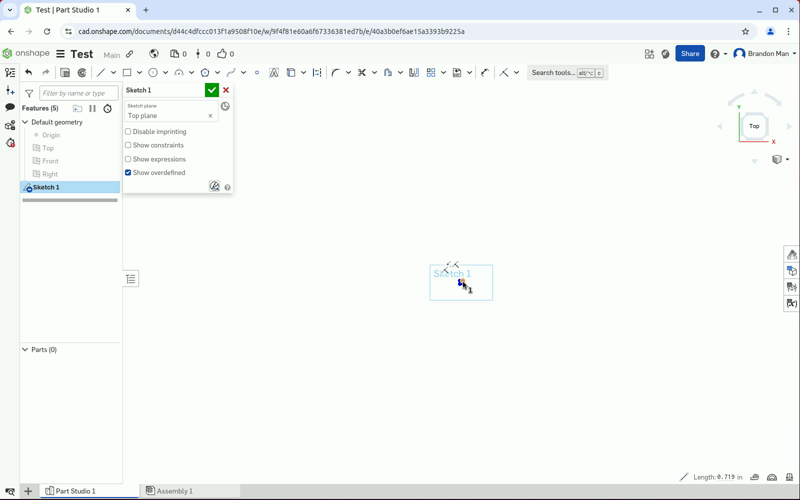
mouse_move(73, 352)
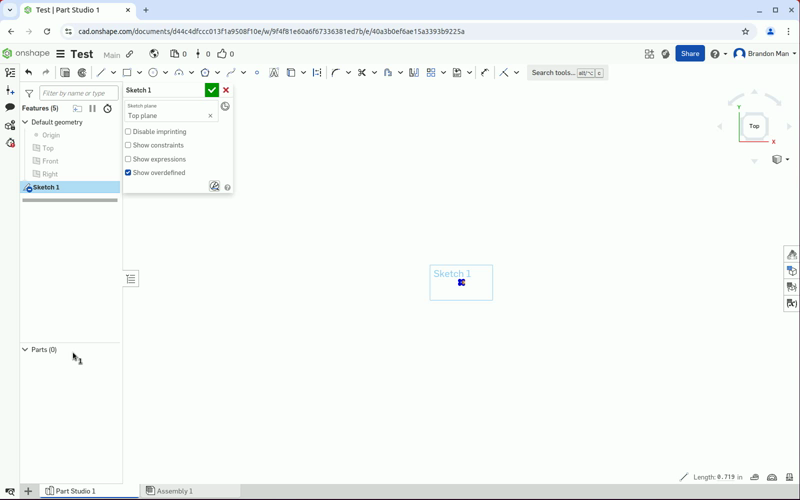
key(shift+y)
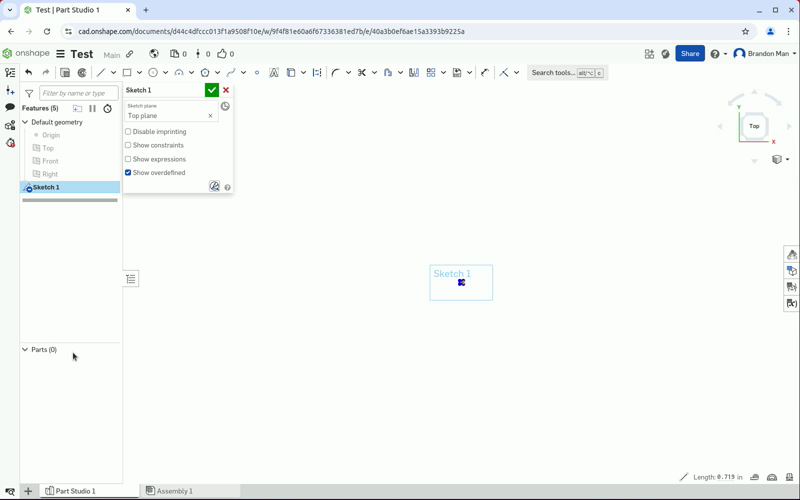
key(shift+e)
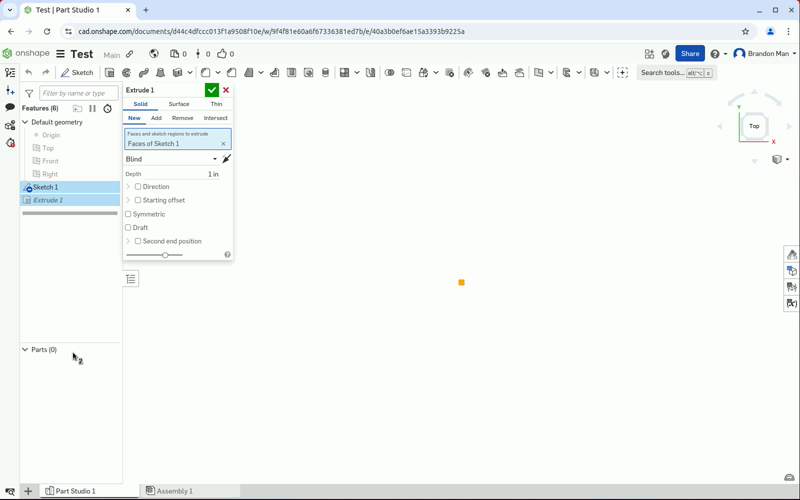
mouse_move(143, 106)
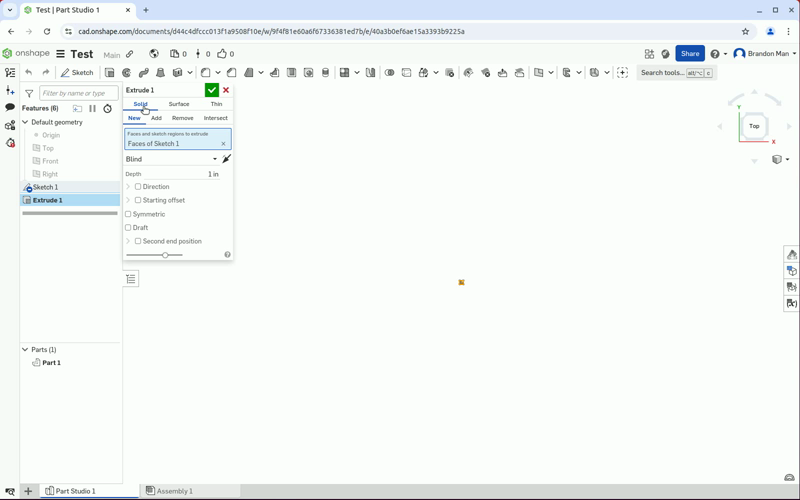
click(143, 106)
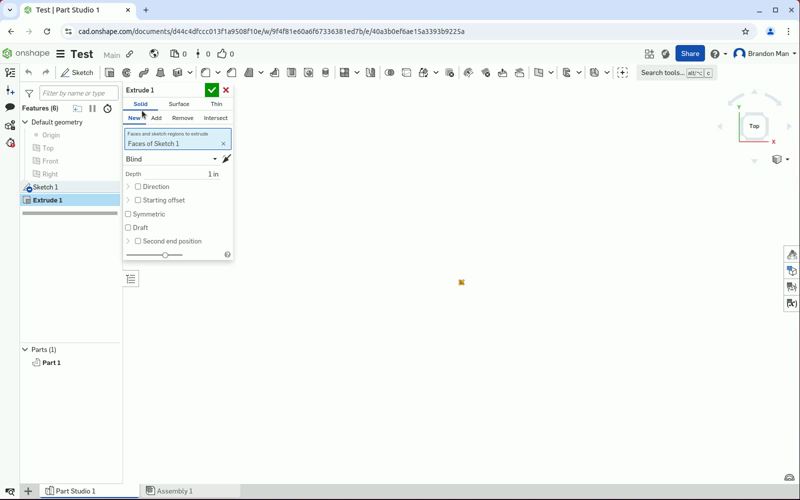
mouse_move(137, 120)
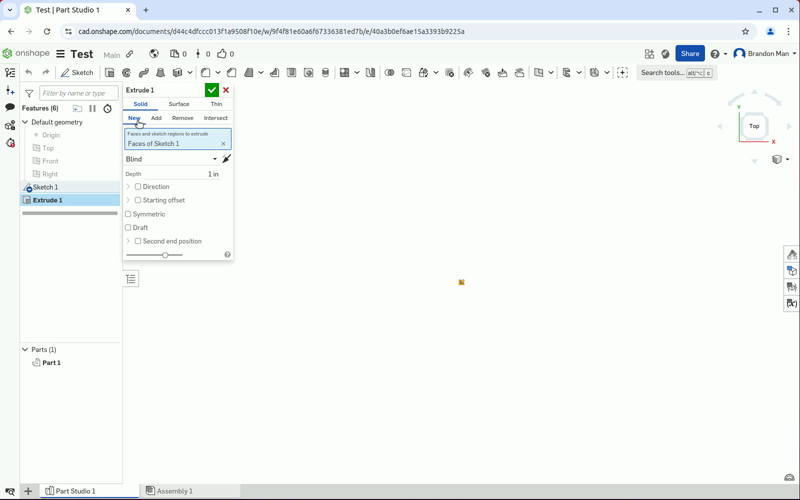
click(137, 120)
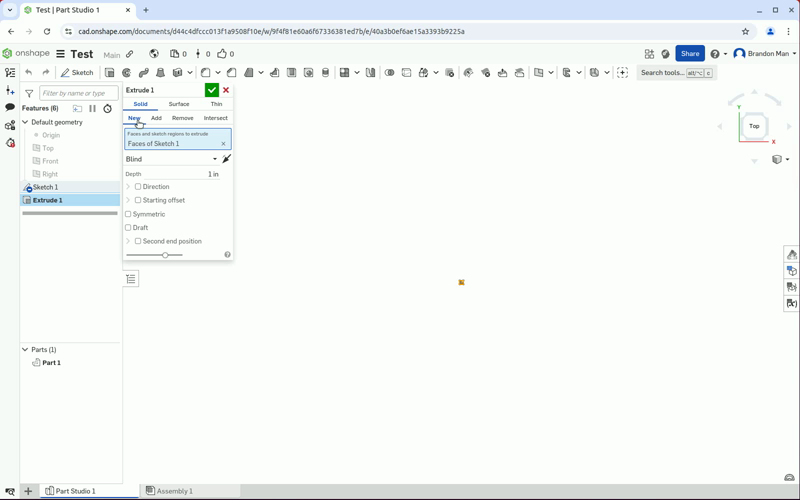
key(tab, 4)
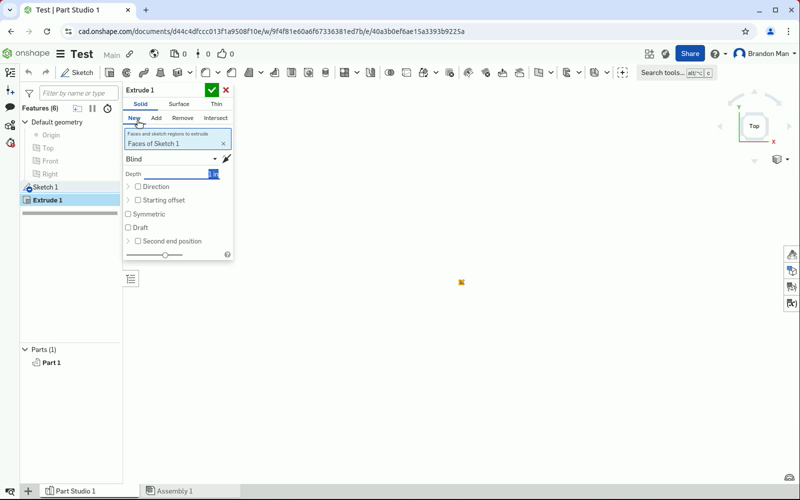
text(17.813)
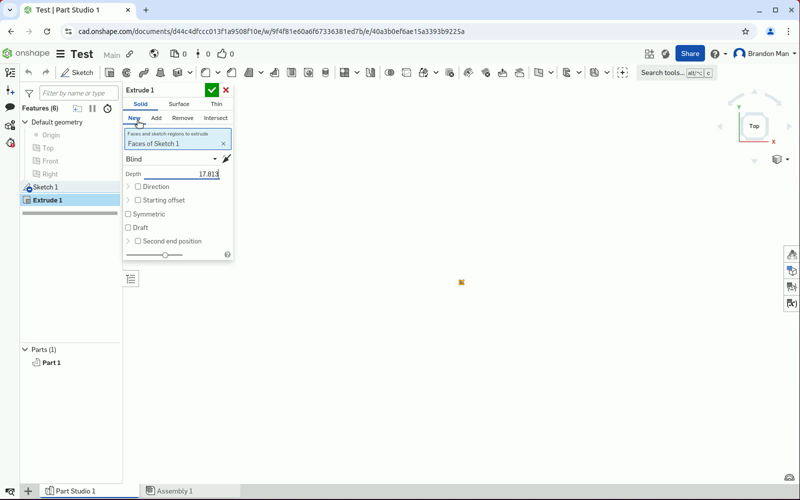
key(enter)
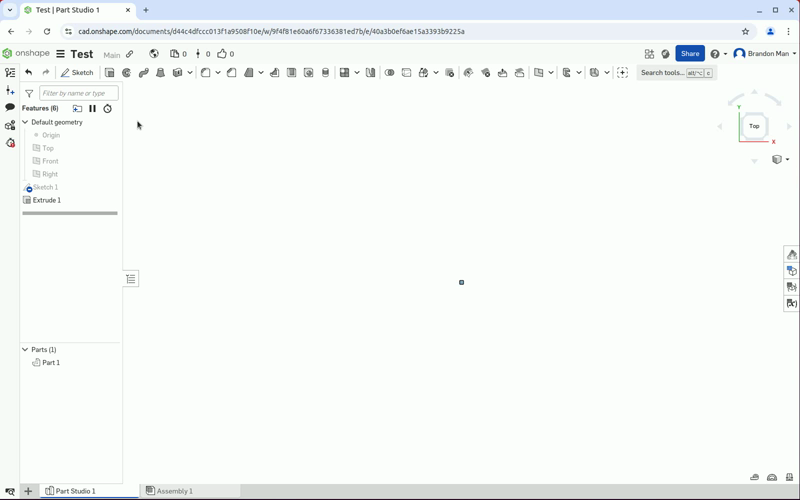
key(shift+h)
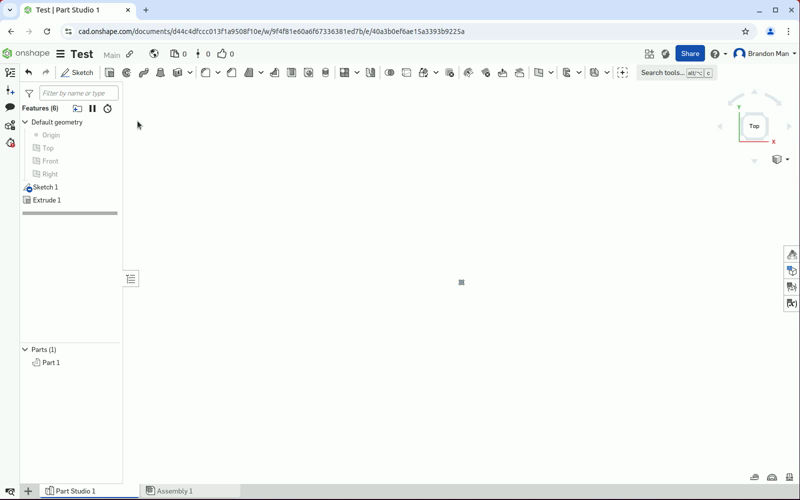
key(shift+h)
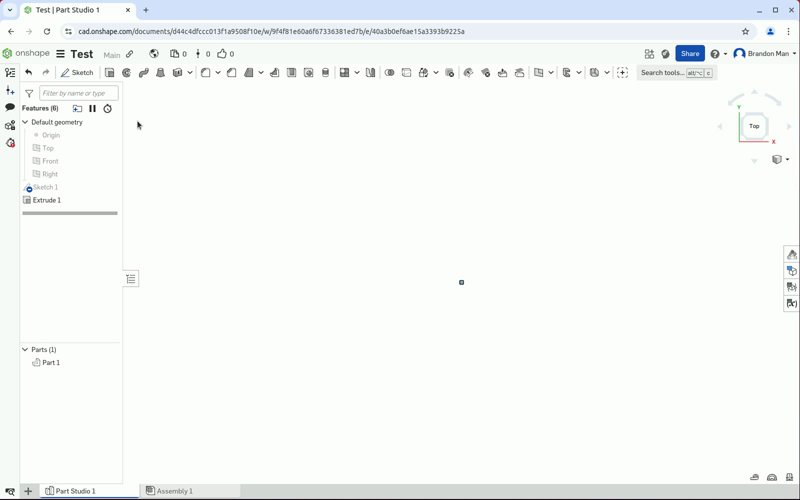
mouse_move(73, 189)
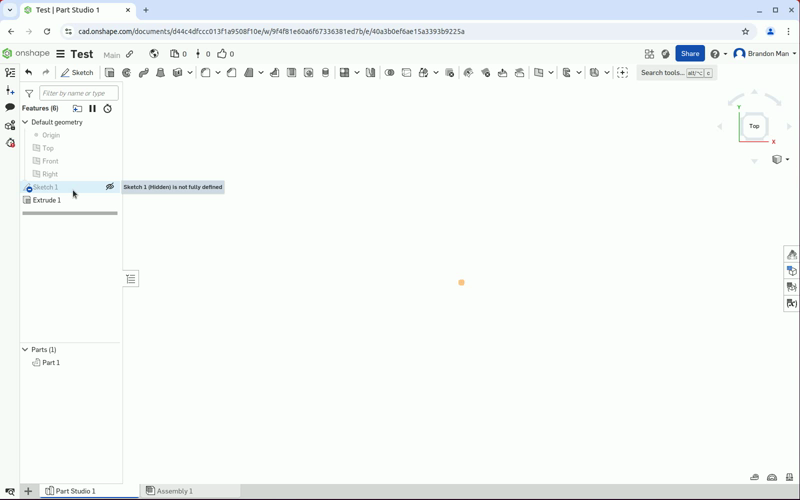
click(73, 189)
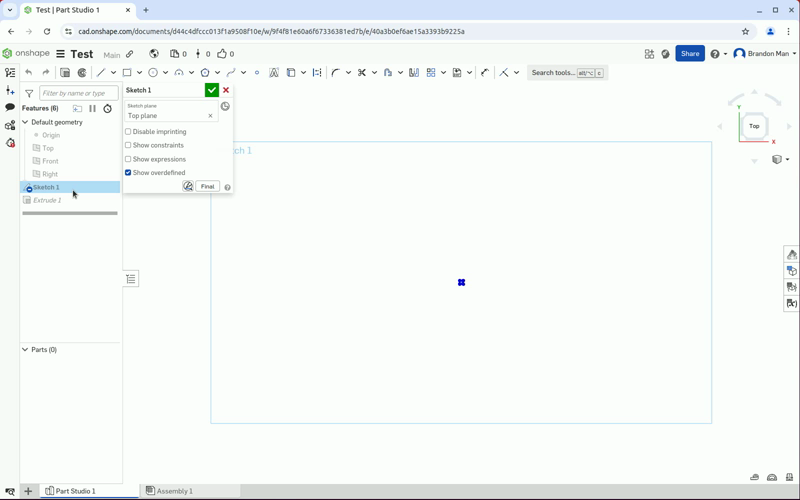
mouse_move(229, 92)
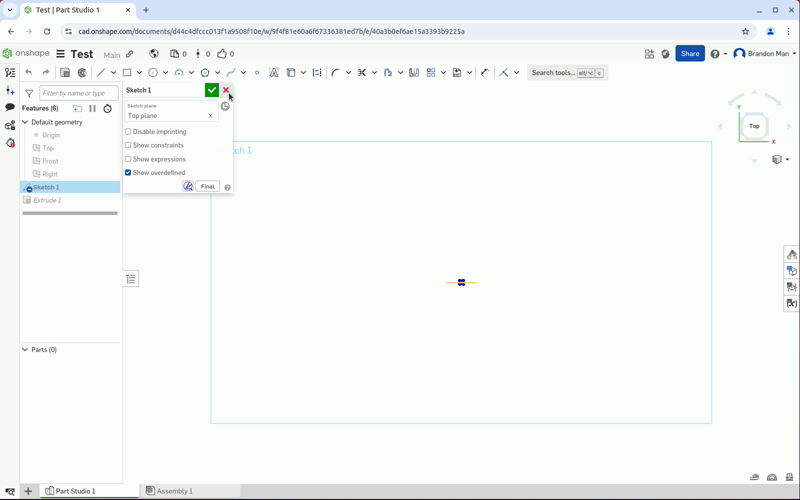
click(229, 92)
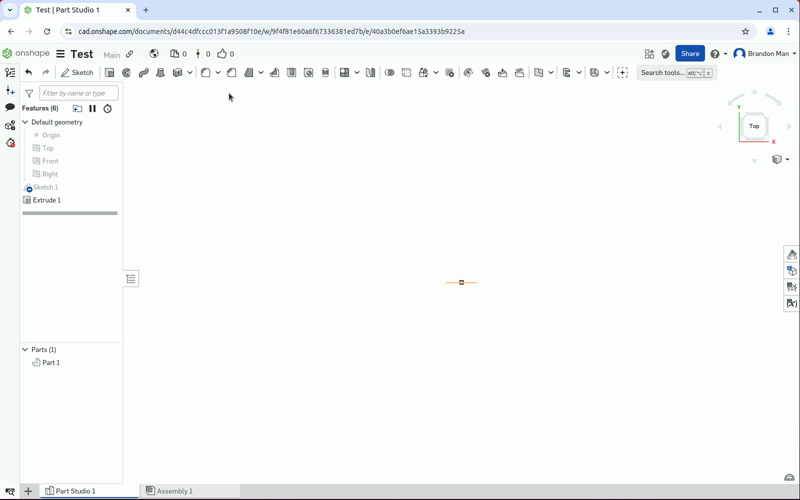
mouse_move(73, 352)
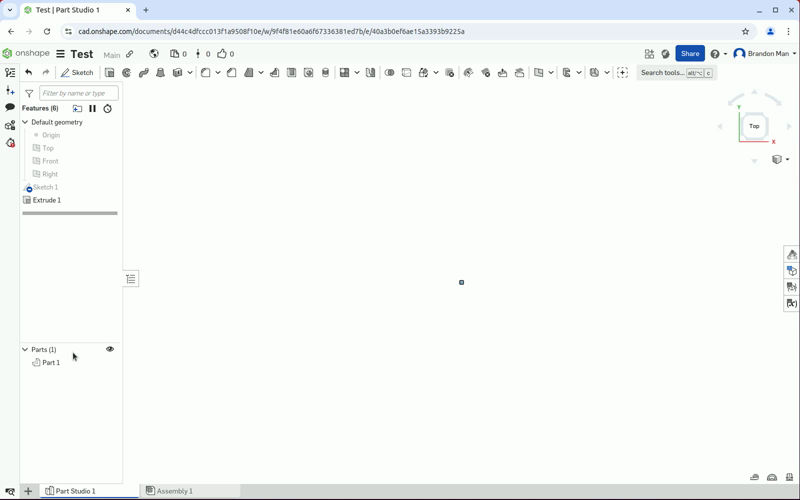
key(y)
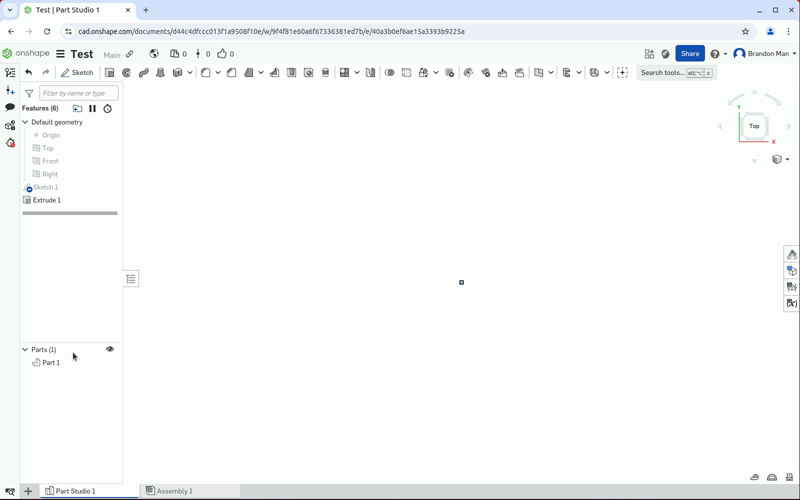
key(shift+p)
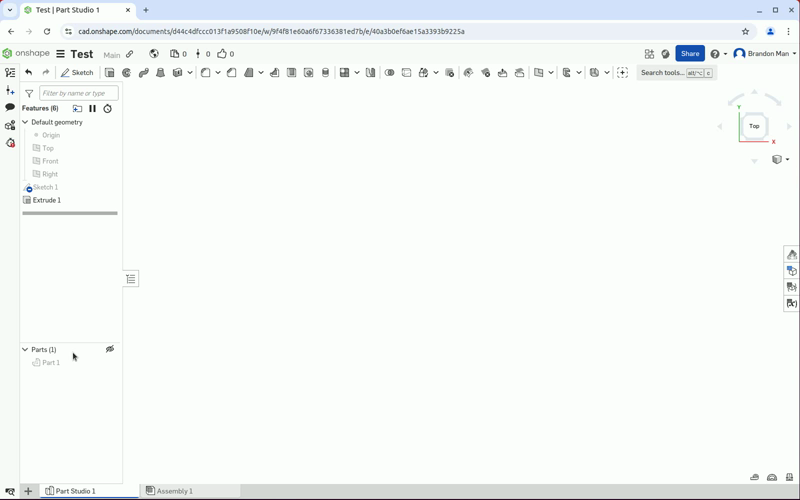
key(space)
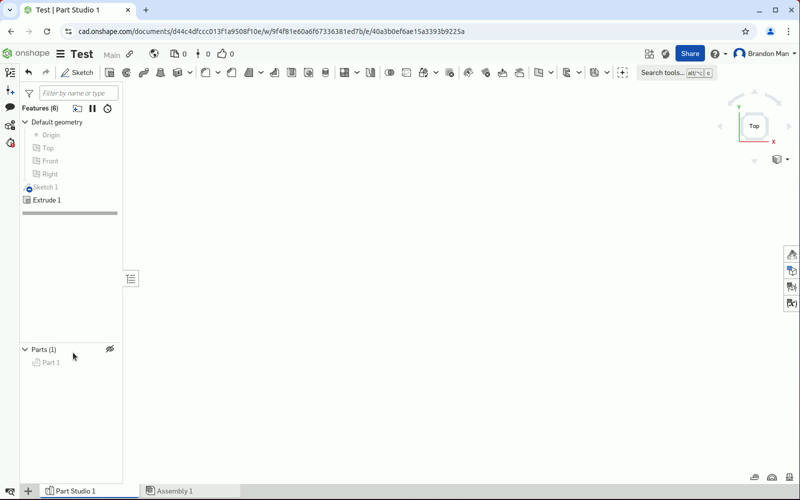
key_down(shift)
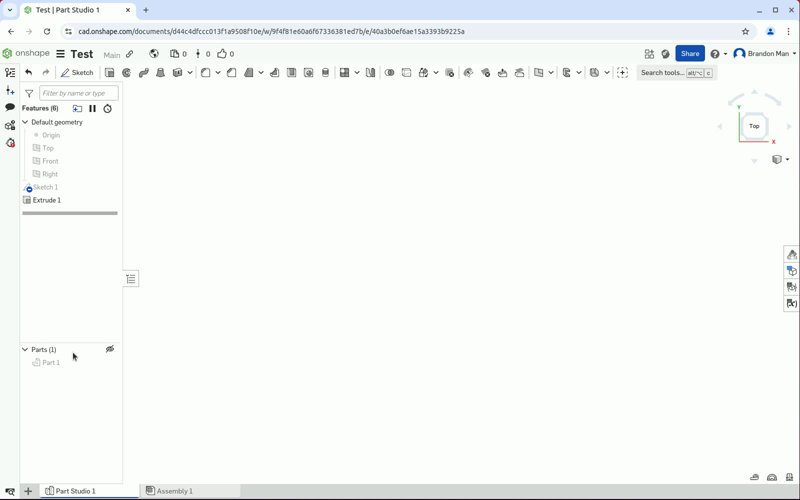
key(up)
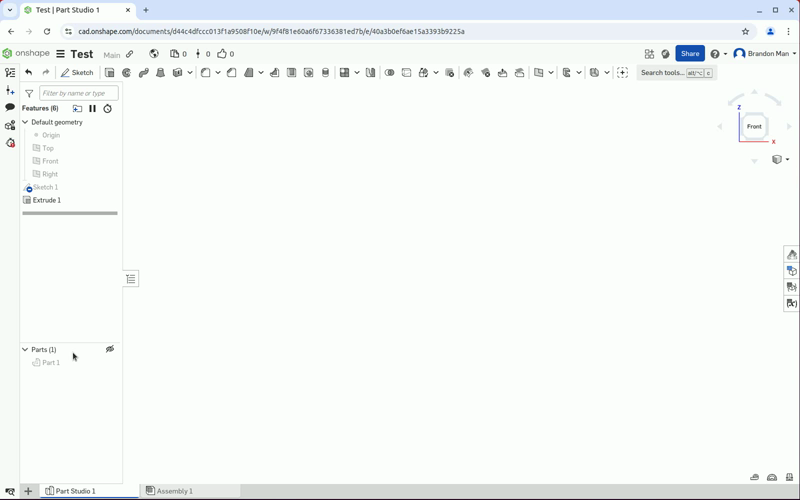
key_up(shift)
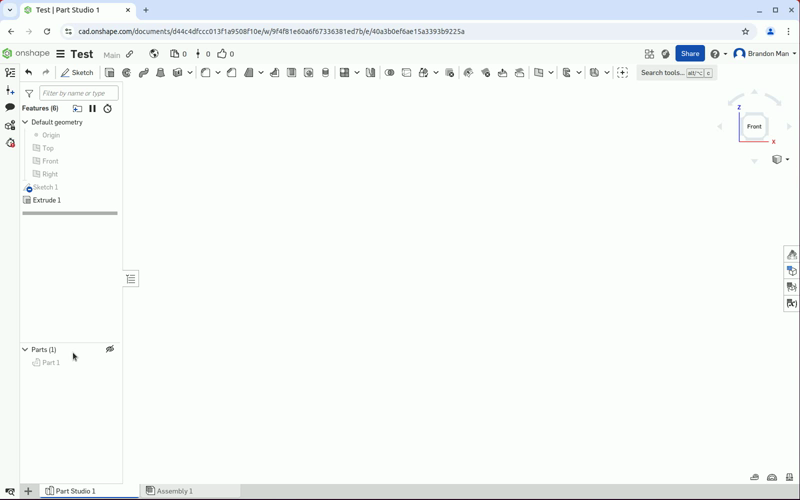
key(space)
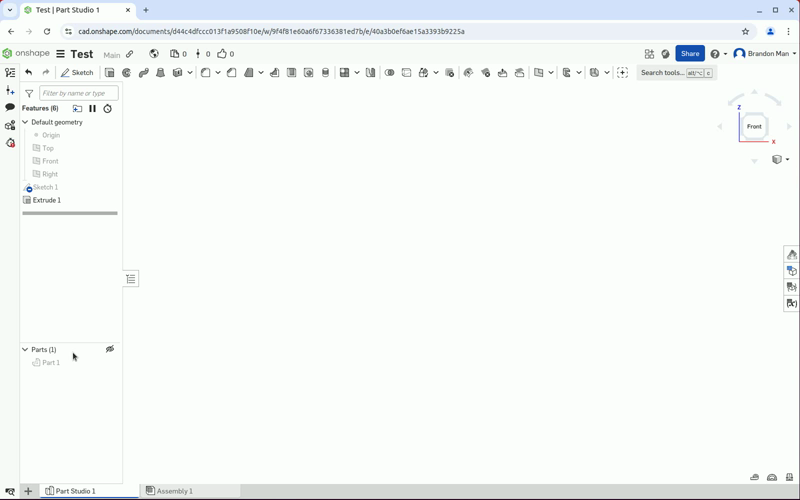
key_down(shift)
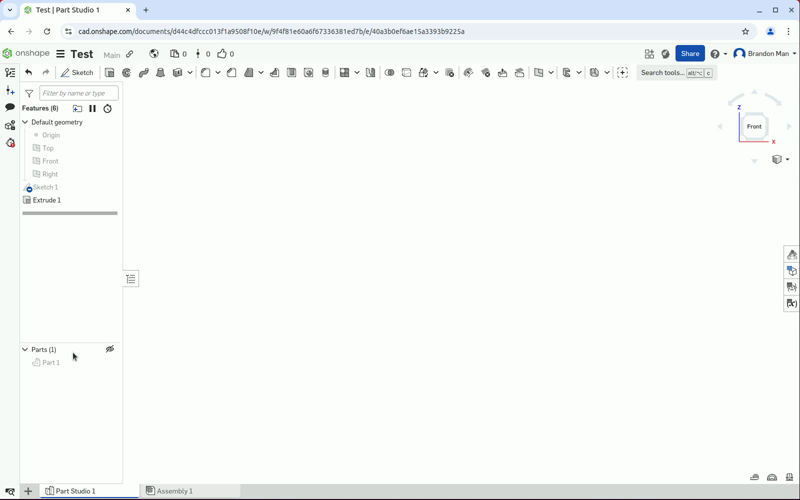
key(left)
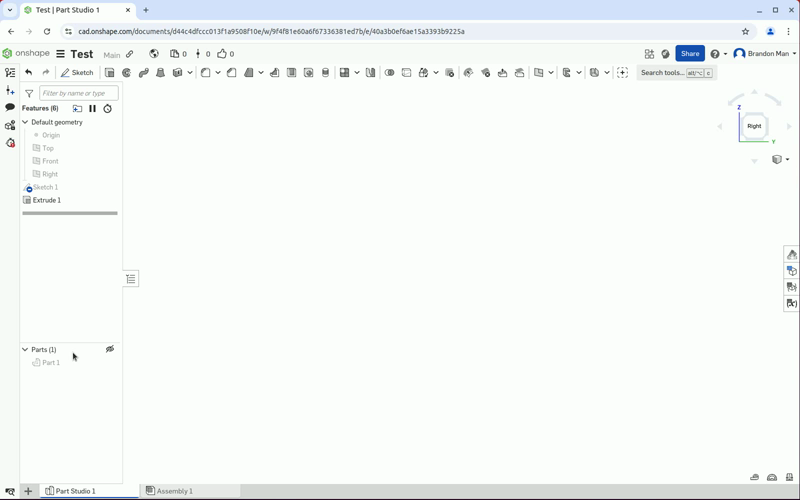
key_up(shift)
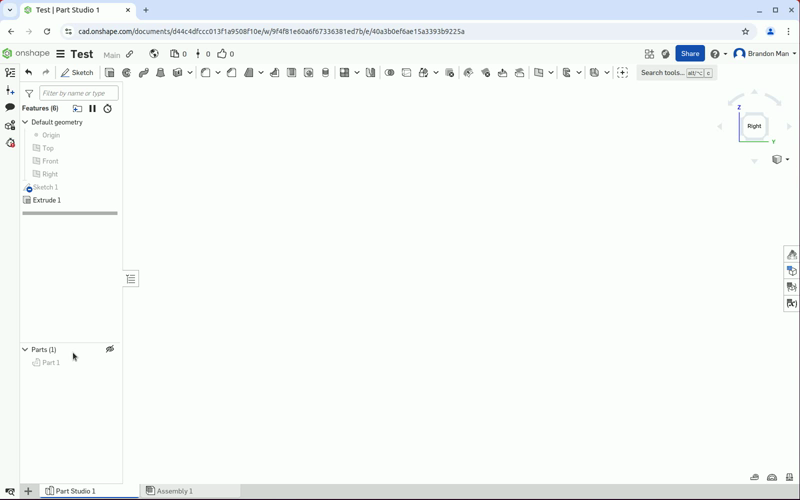
mouse_move(73, 352)
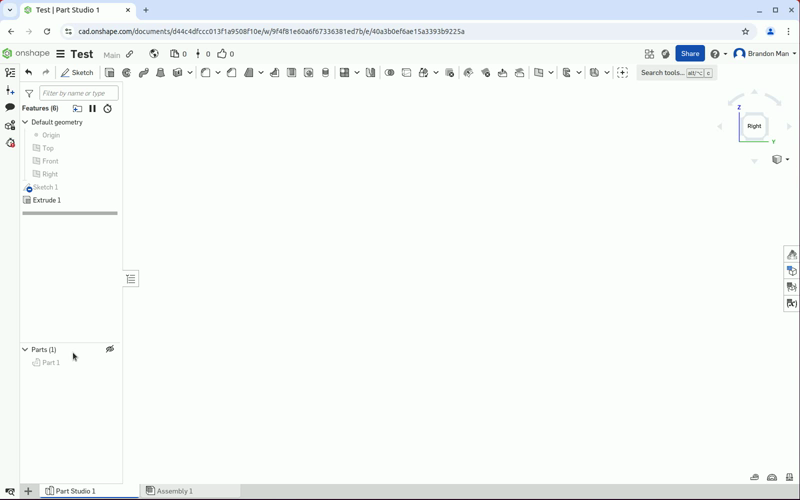
key(shift+y)
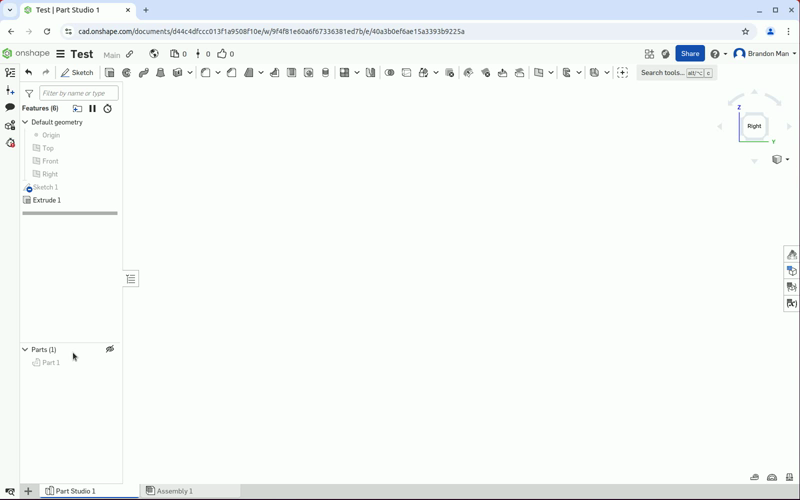
key(shift+s)
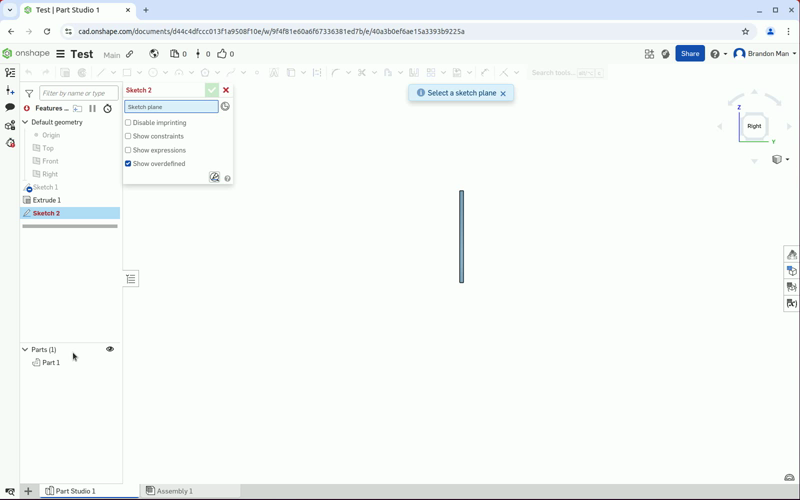
mouse_move(73, 176)
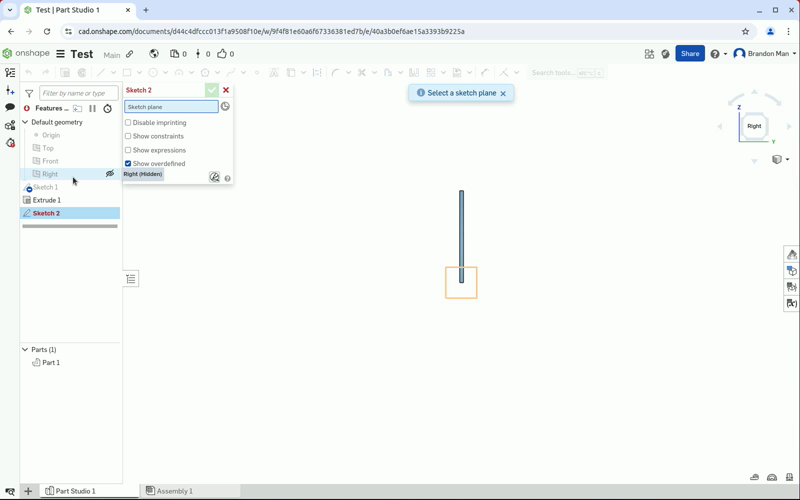
click(73, 176)
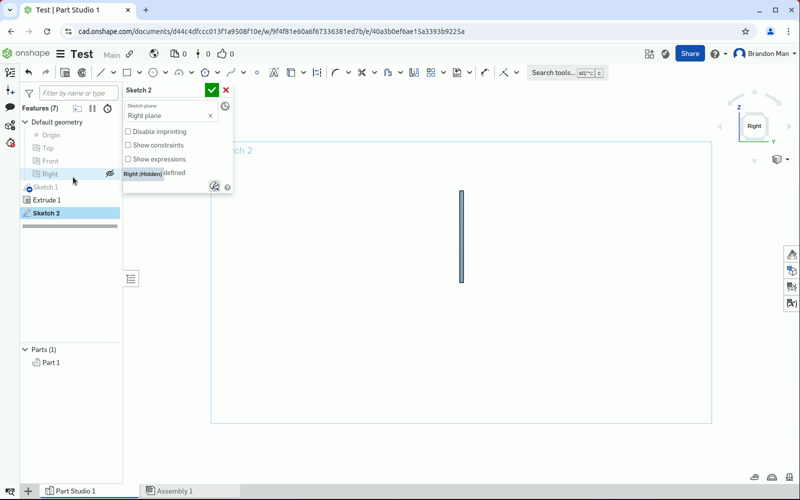
mouse_move(73, 352)
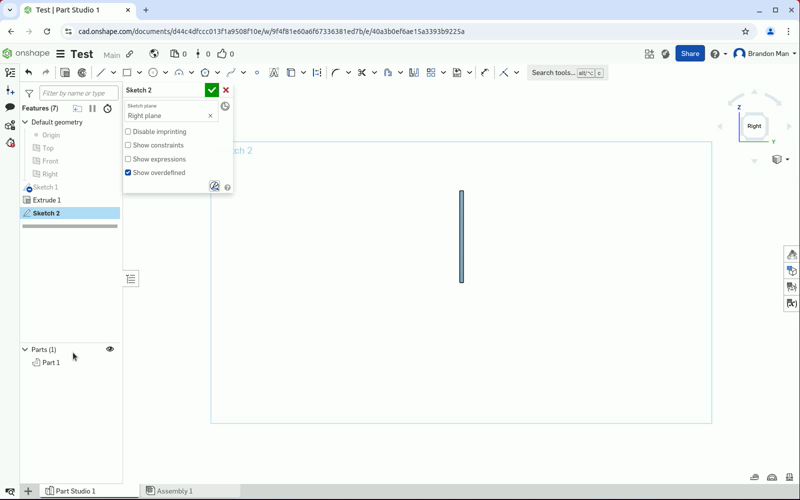
key(y)
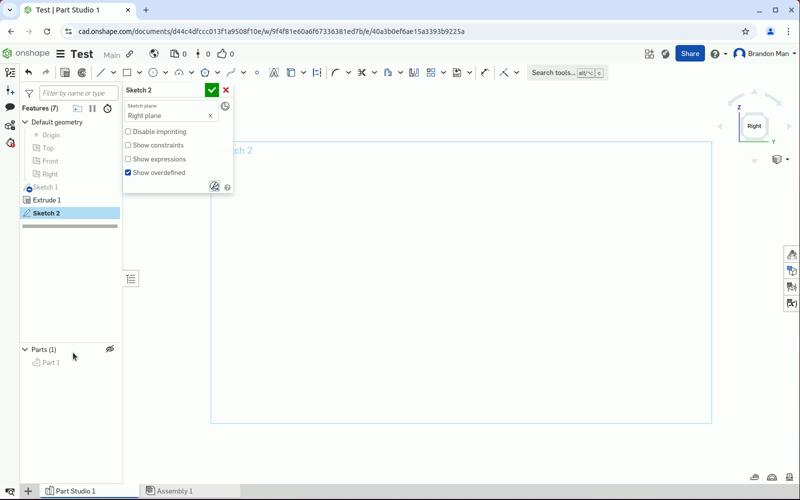
key(l)
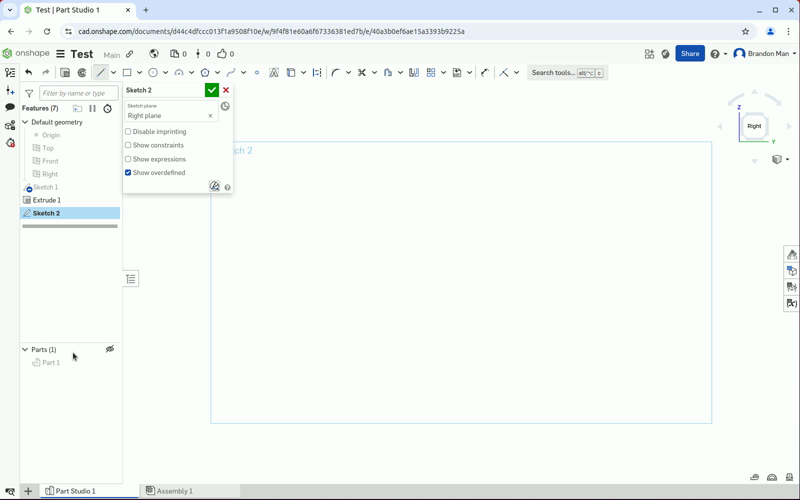
key_down(shift)
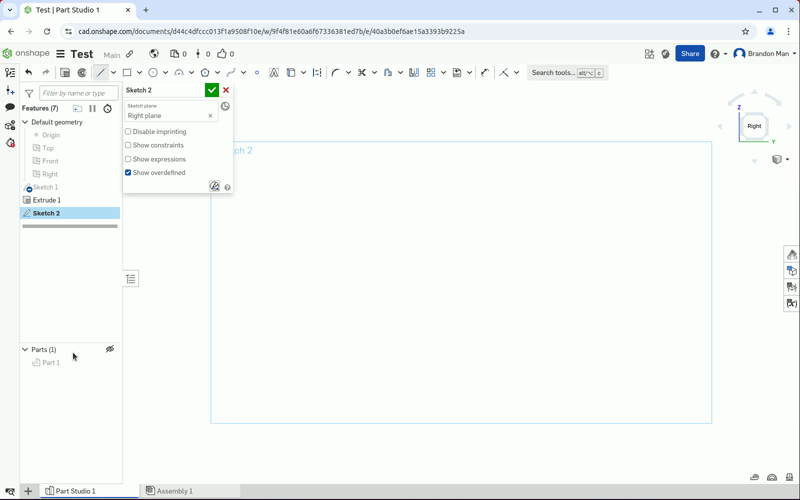
mouse_move(477, 259)
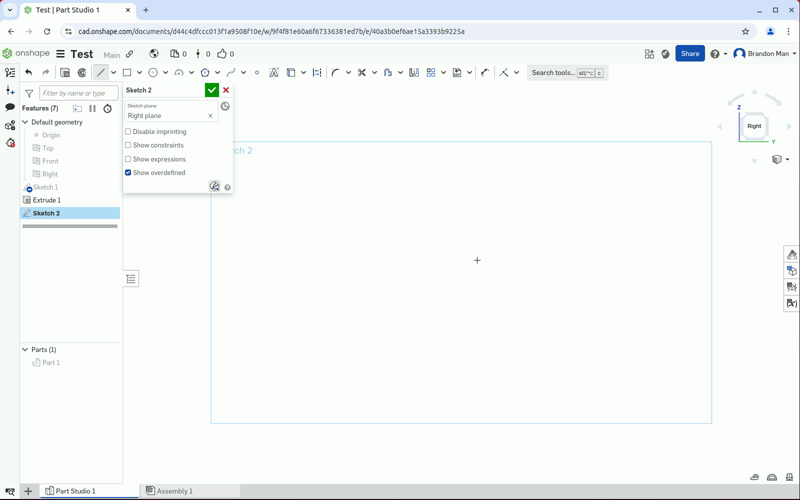
click(477, 259)
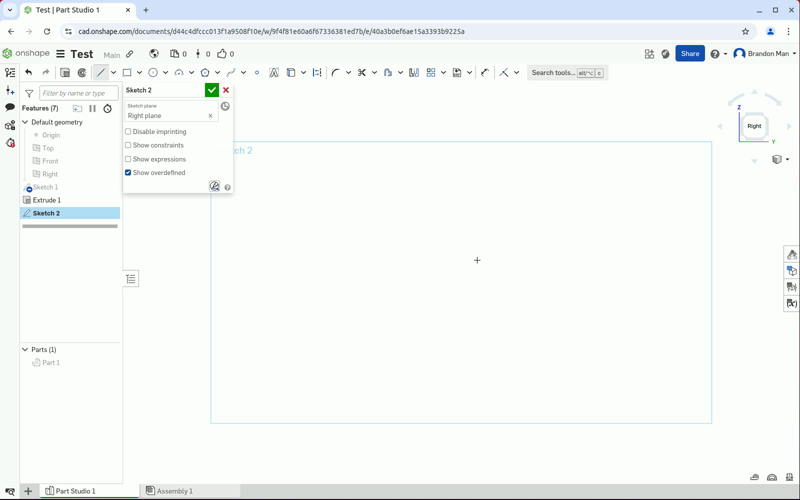
key_up(shift)
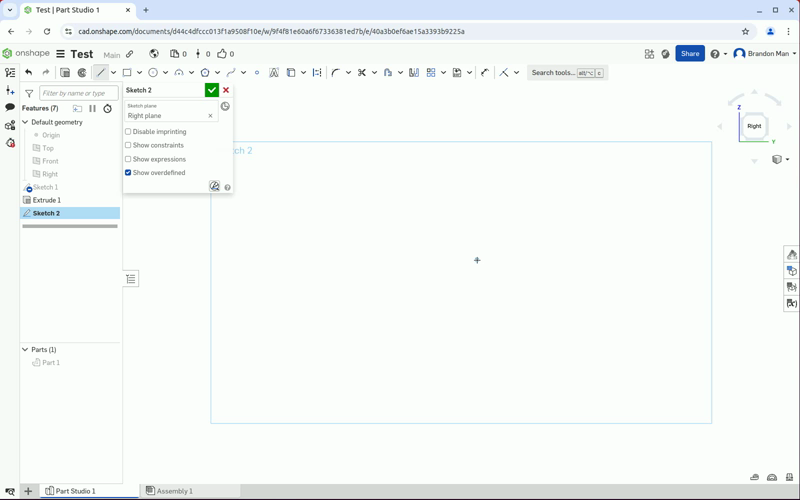
key_down(shift)
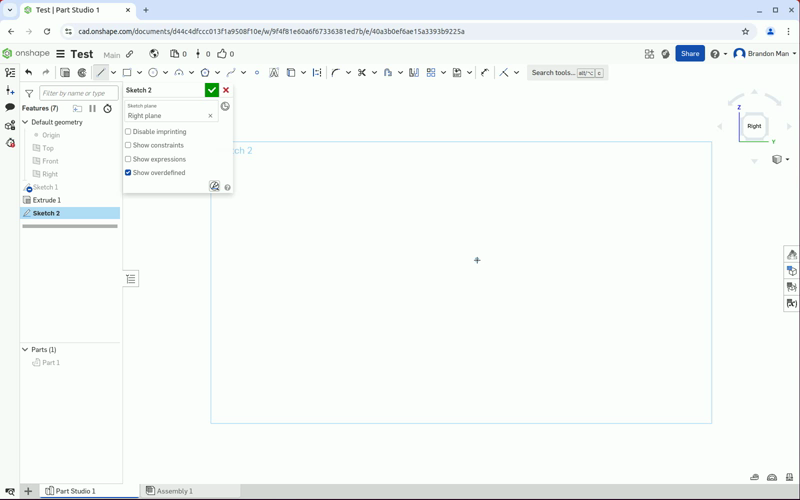
mouse_move(507, 259)
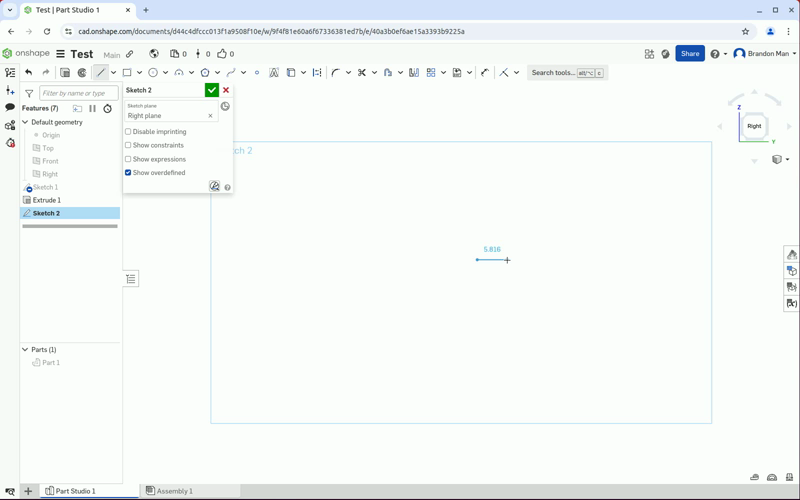
mouse_move(480, 259)
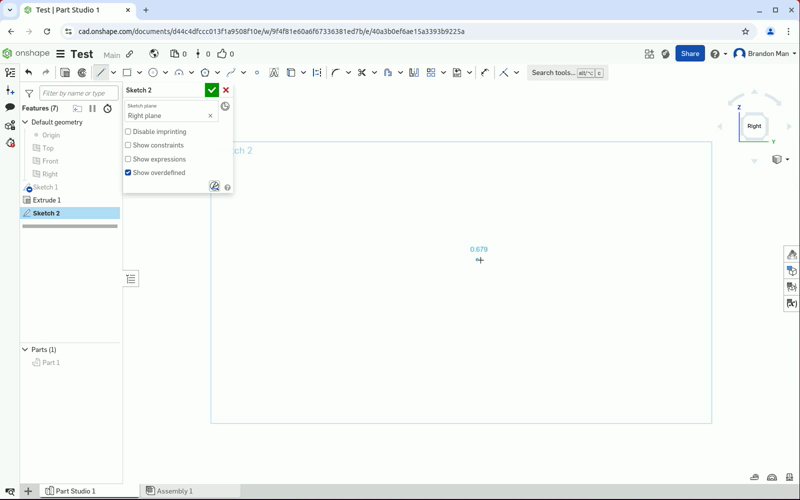
scroll(6)
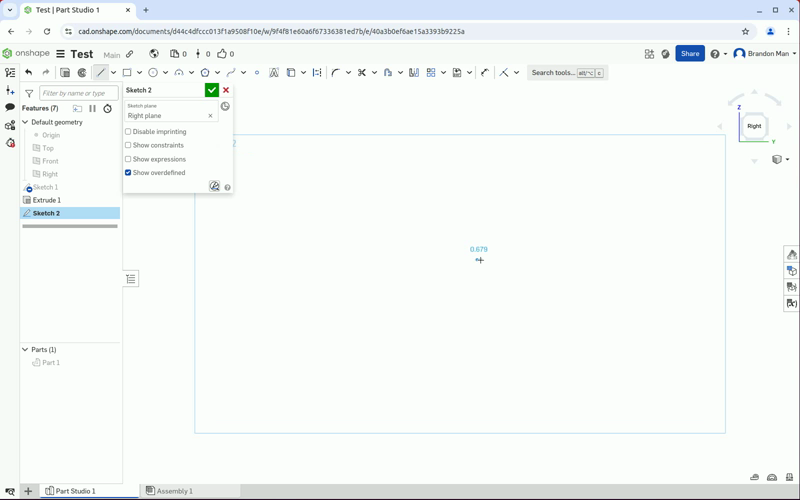
scroll(6)
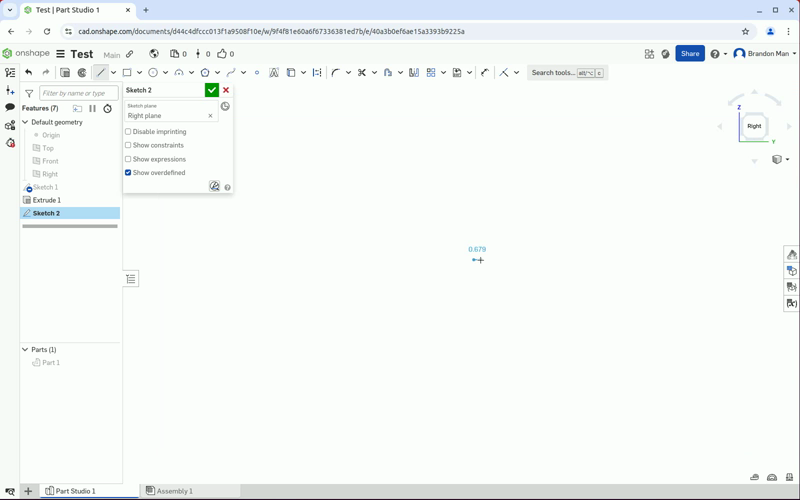
scroll(6)
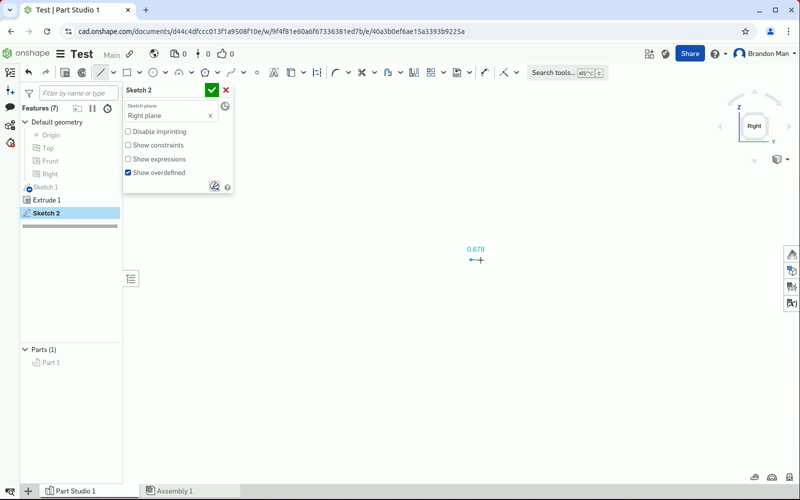
scroll(6)
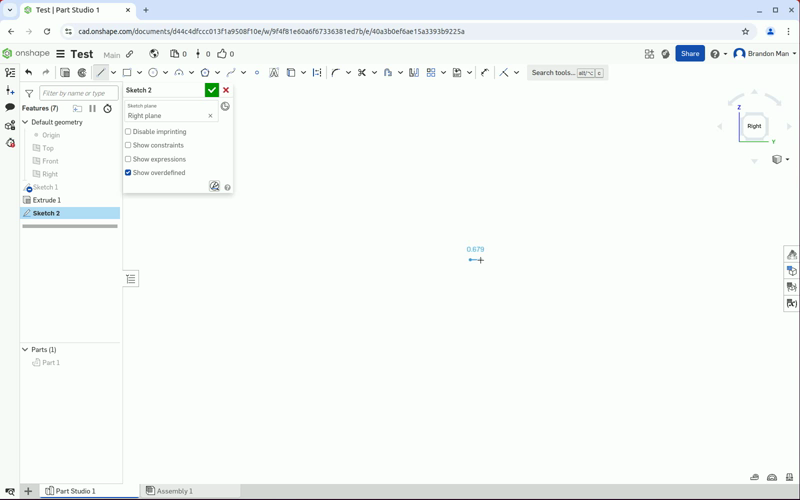
scroll(6)
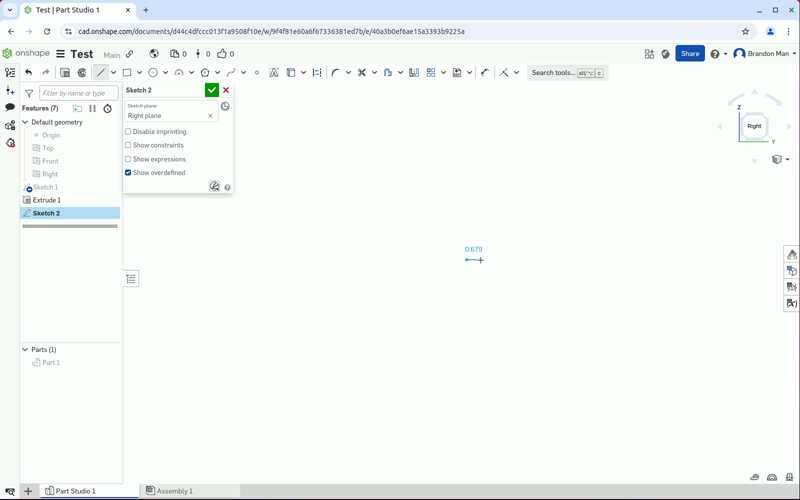
scroll(6)
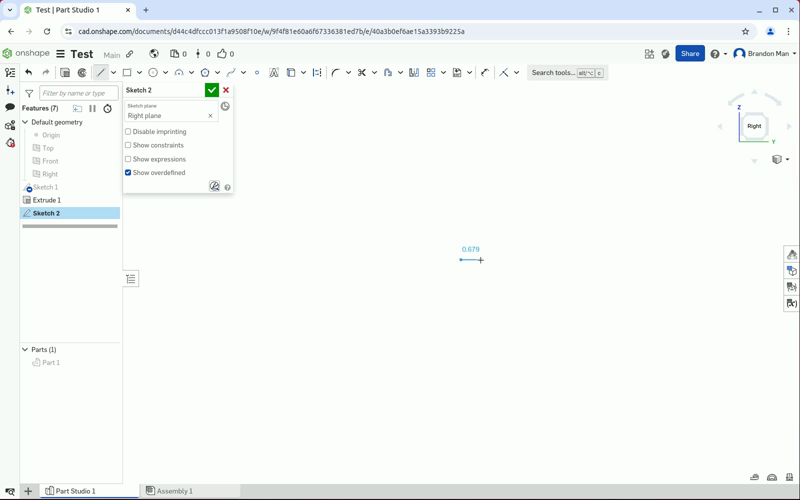
scroll(6)
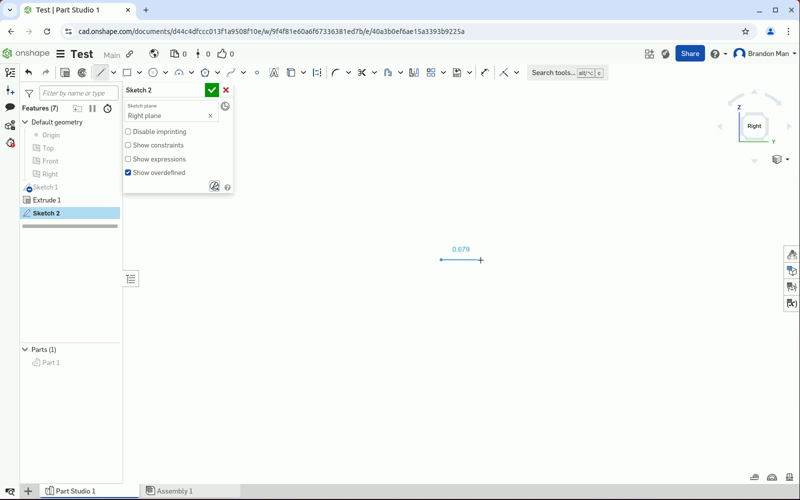
click(480, 259)
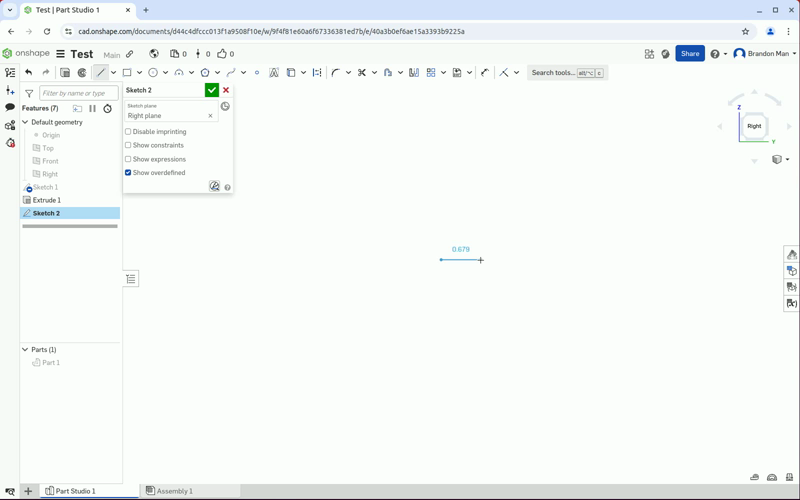
scroll(-6)
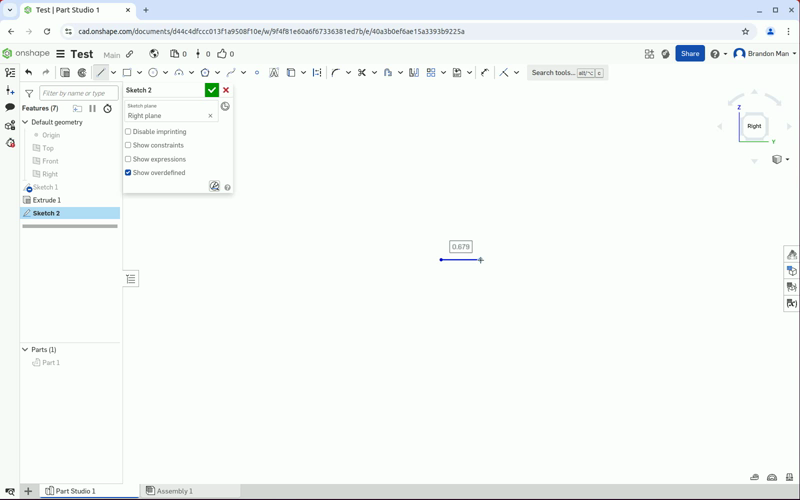
scroll(-6)
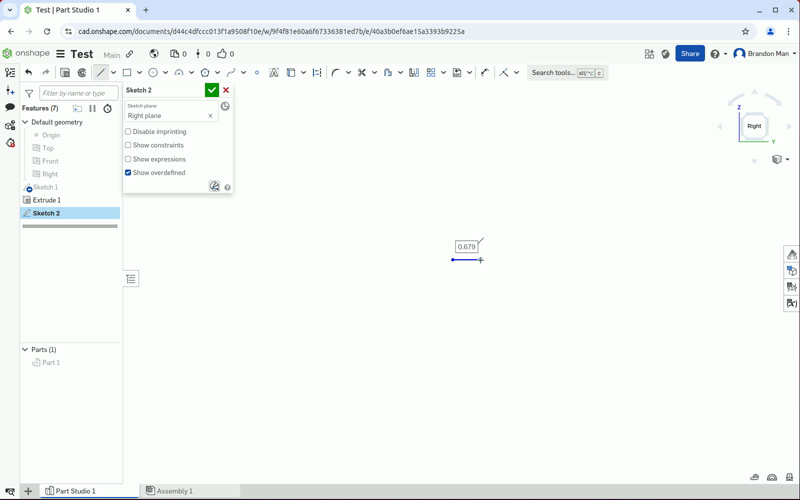
scroll(-6)
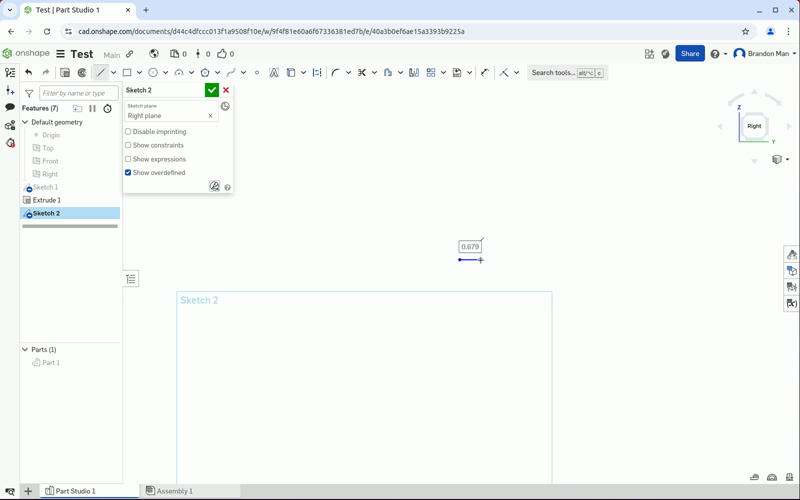
scroll(-6)
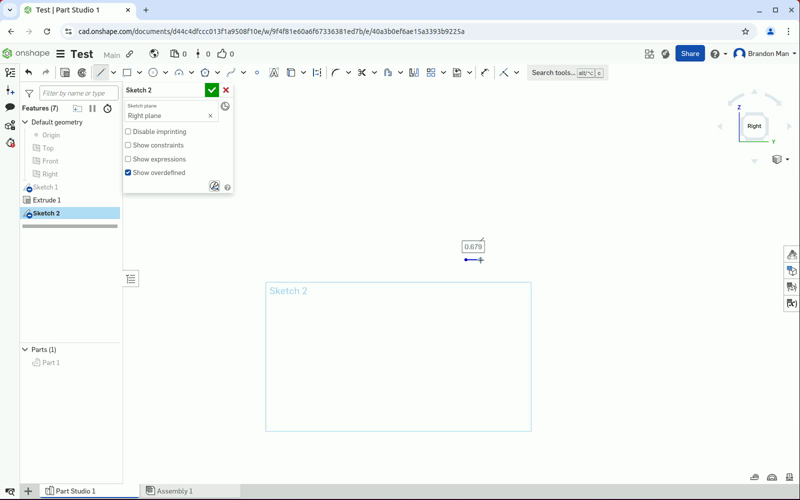
scroll(-6)
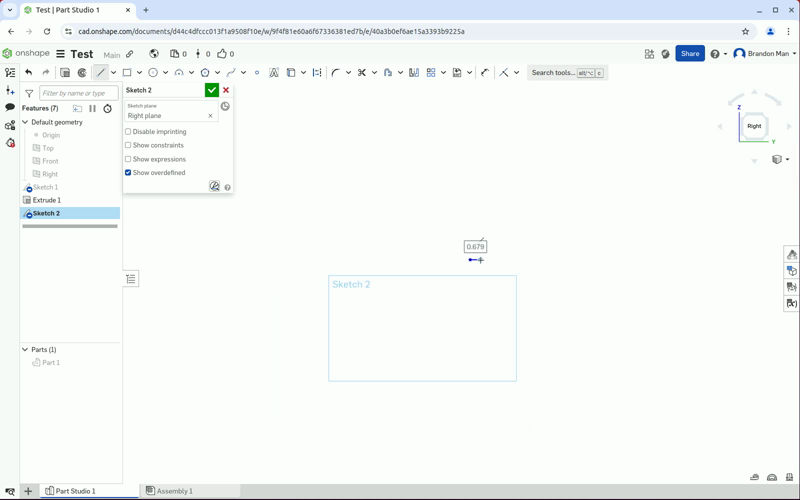
scroll(-6)
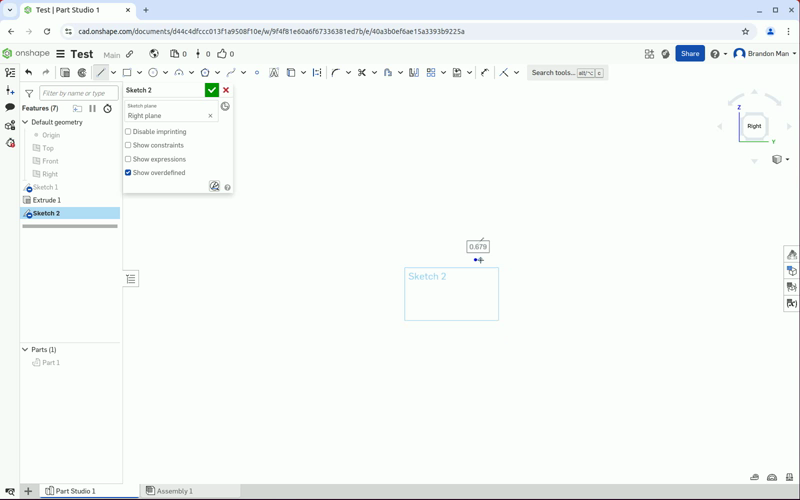
scroll(-6)
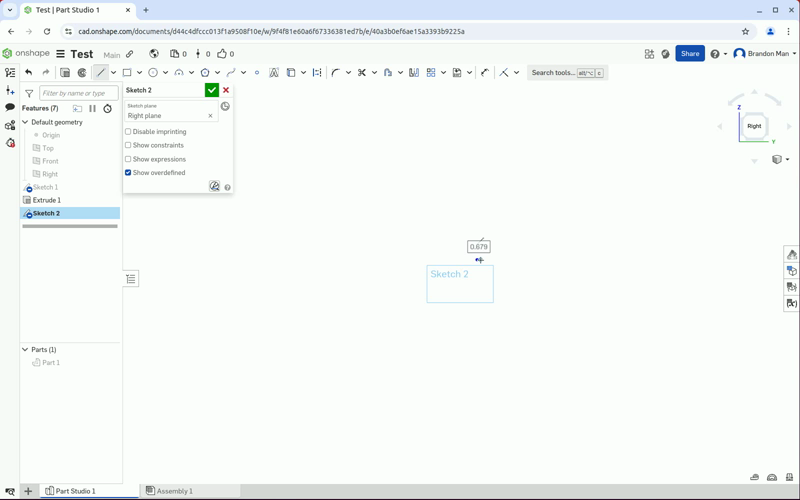
key_up(shift)
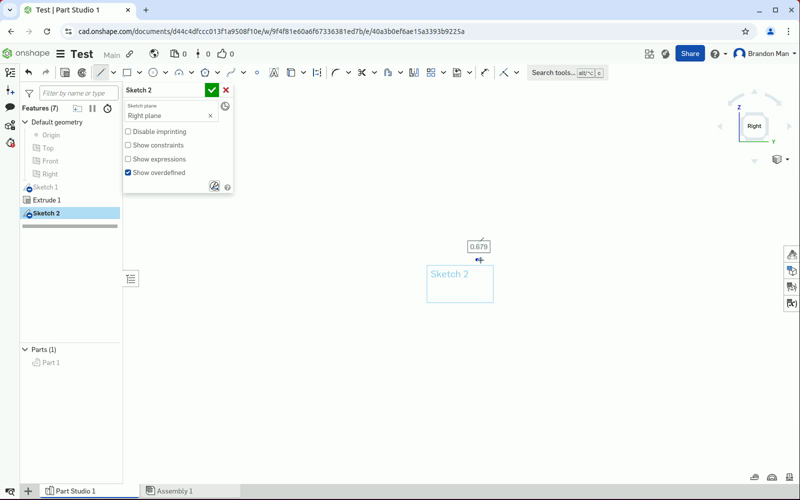
key_down(shift)
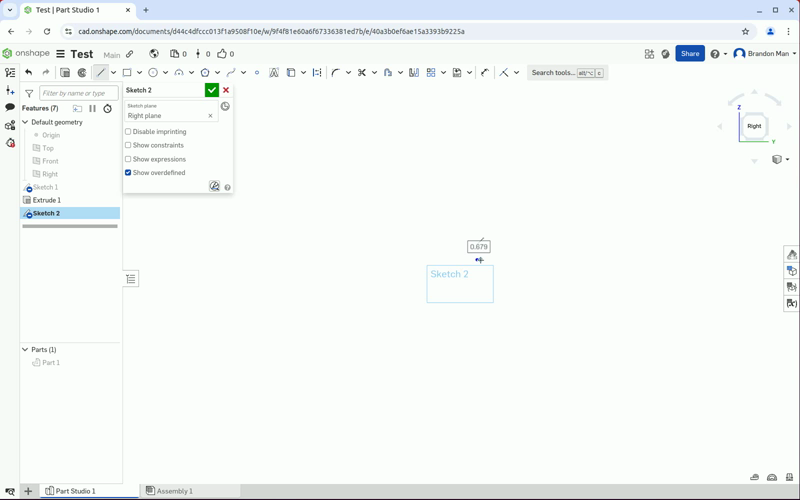
mouse_move(510, 259)
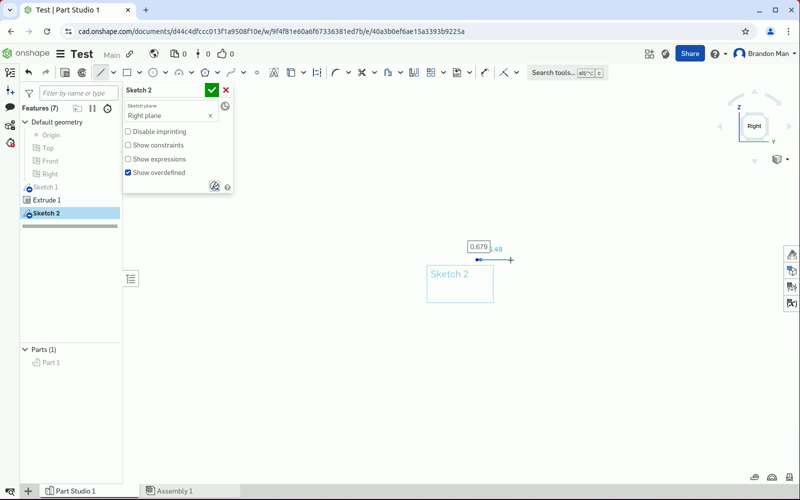
mouse_move(480, 255)
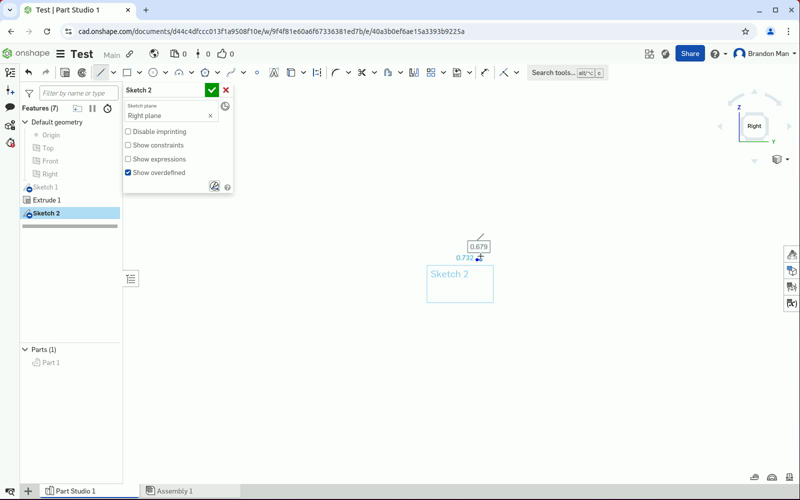
scroll(6)
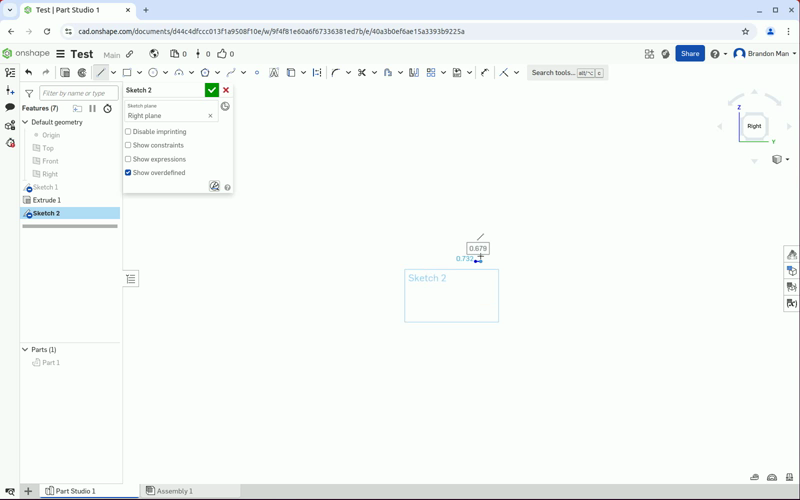
scroll(6)
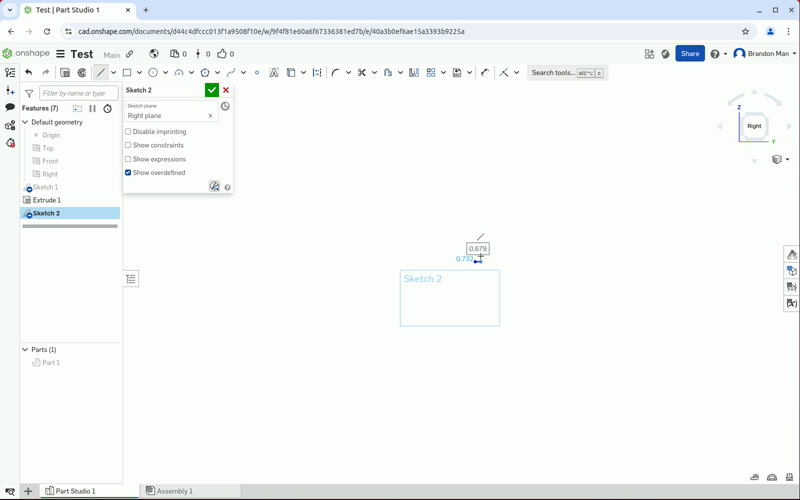
scroll(6)
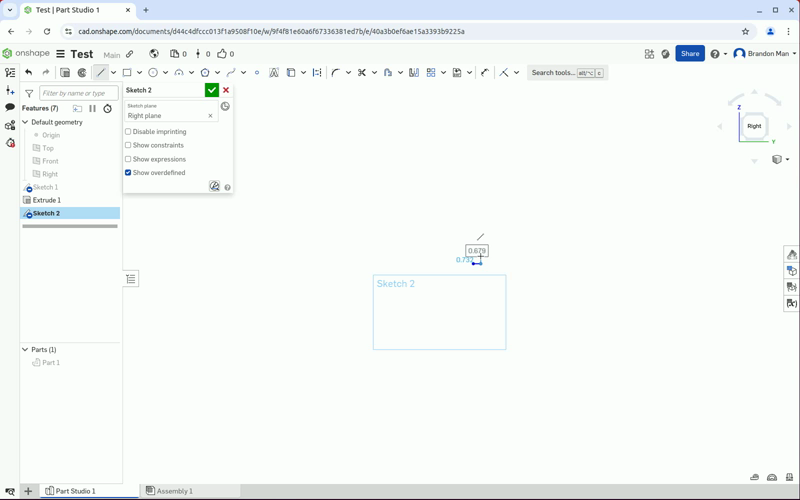
scroll(6)
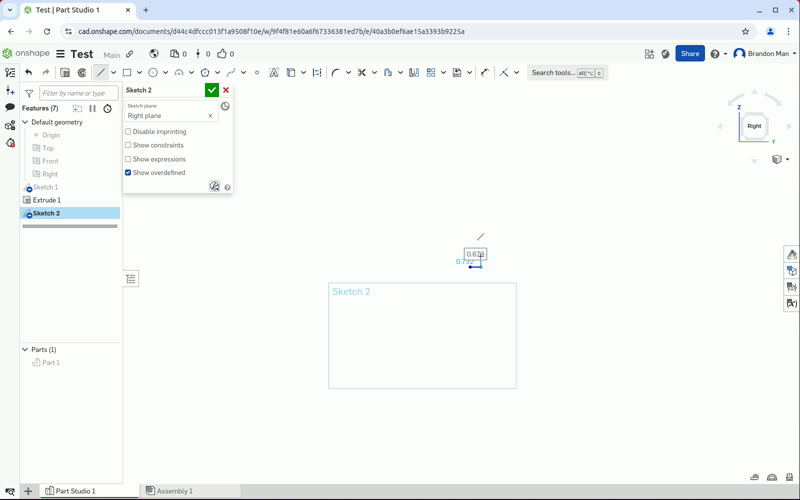
scroll(6)
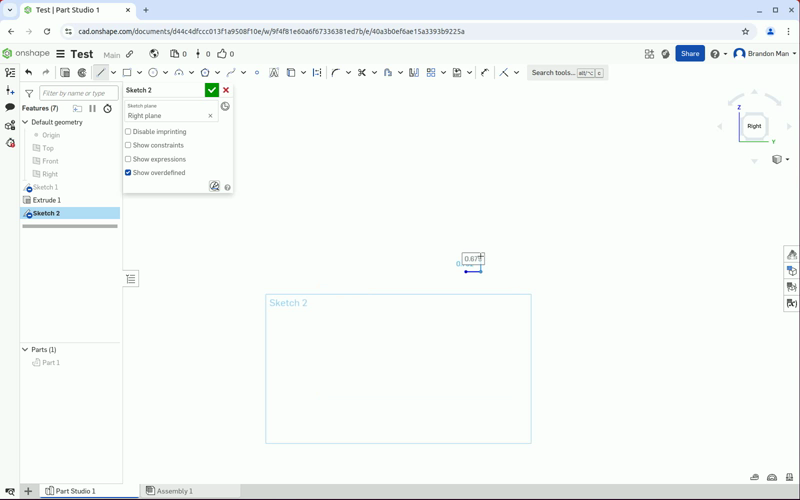
scroll(6)
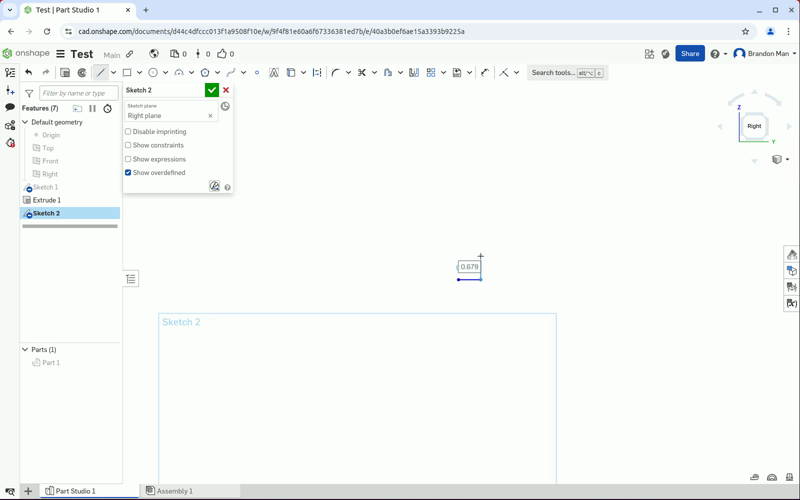
scroll(6)
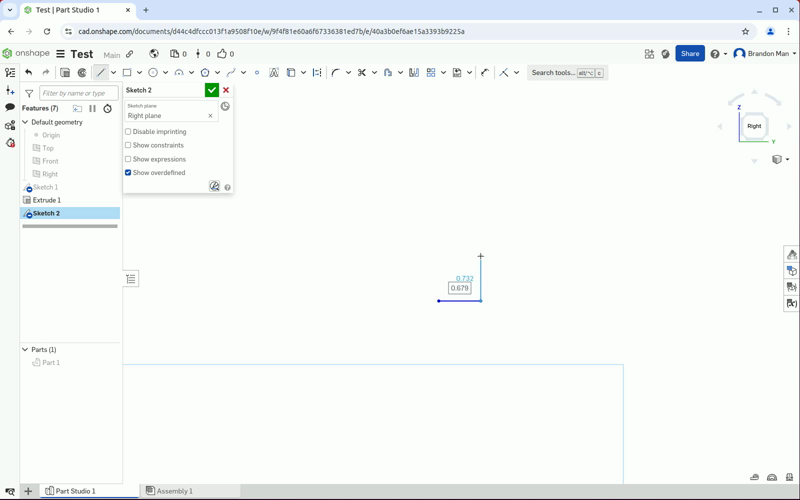
click(480, 255)
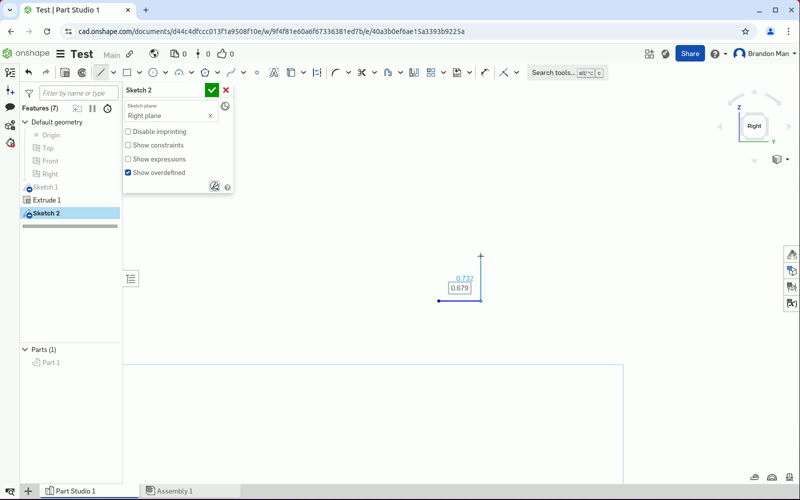
scroll(-6)
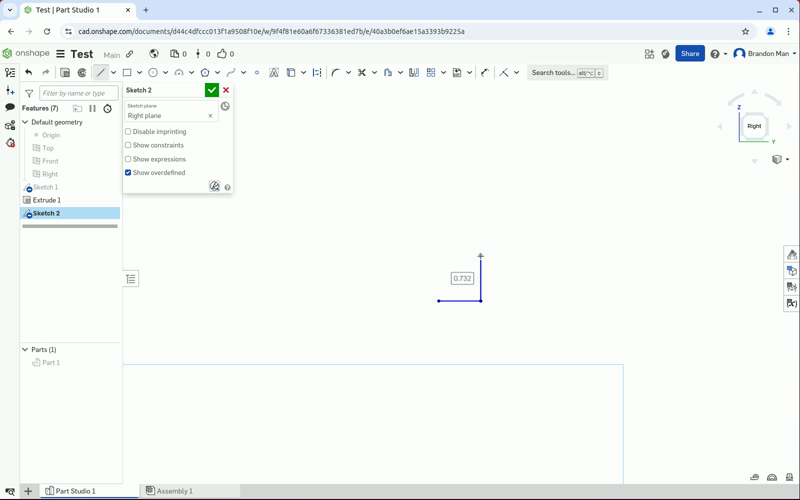
scroll(-6)
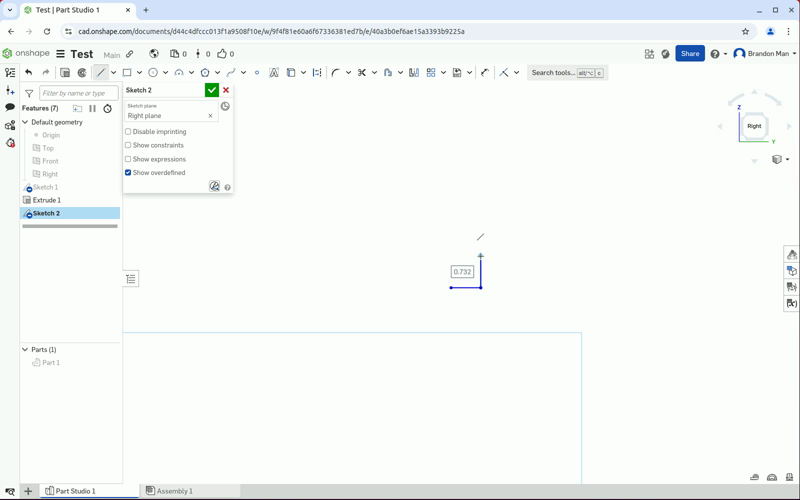
scroll(-6)
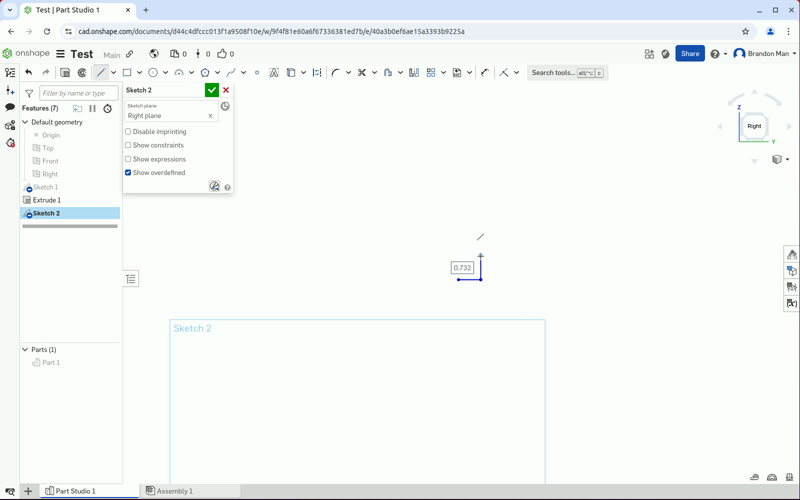
scroll(-6)
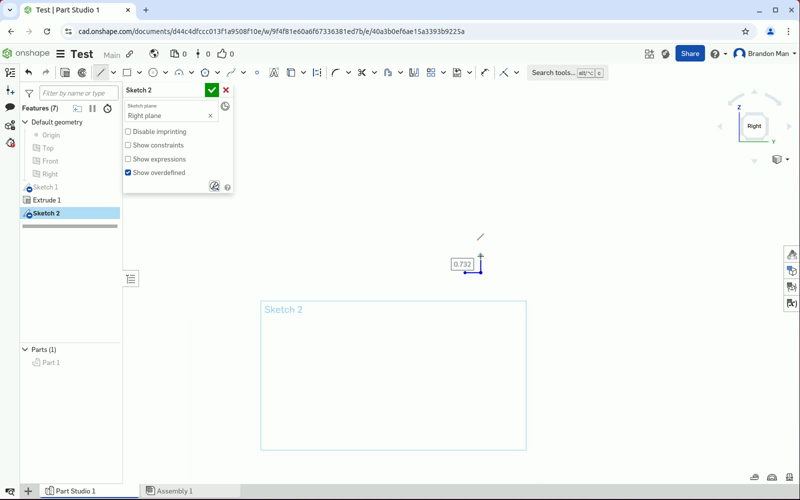
scroll(-6)
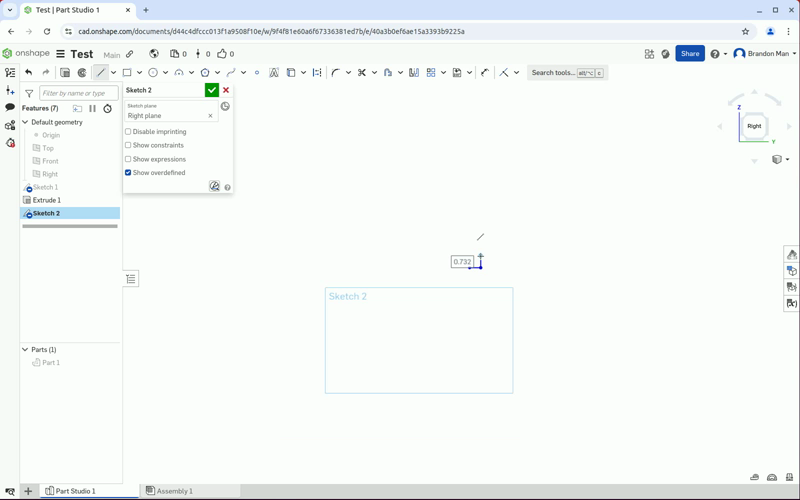
scroll(-6)
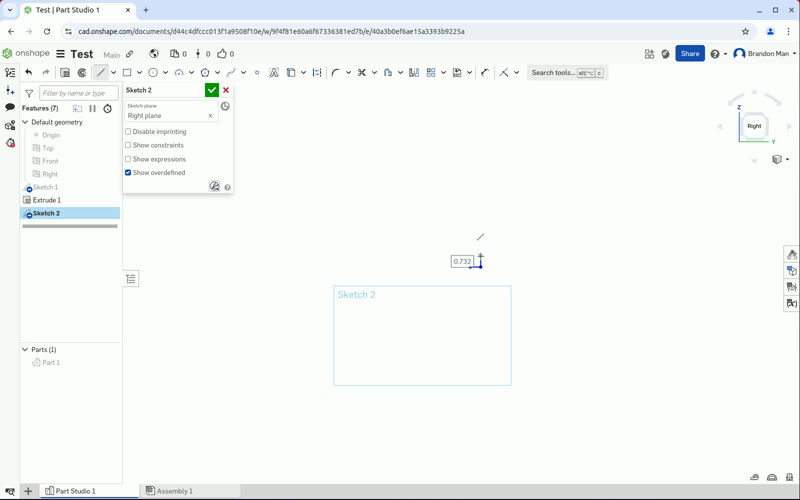
scroll(-6)
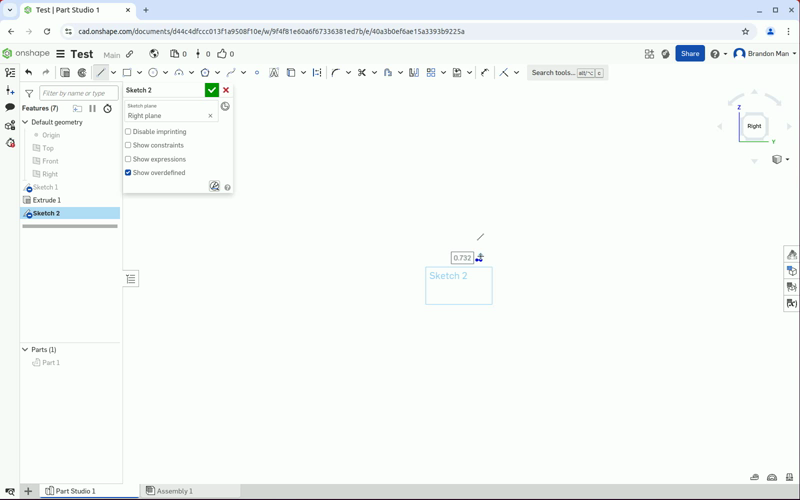
key_up(shift)
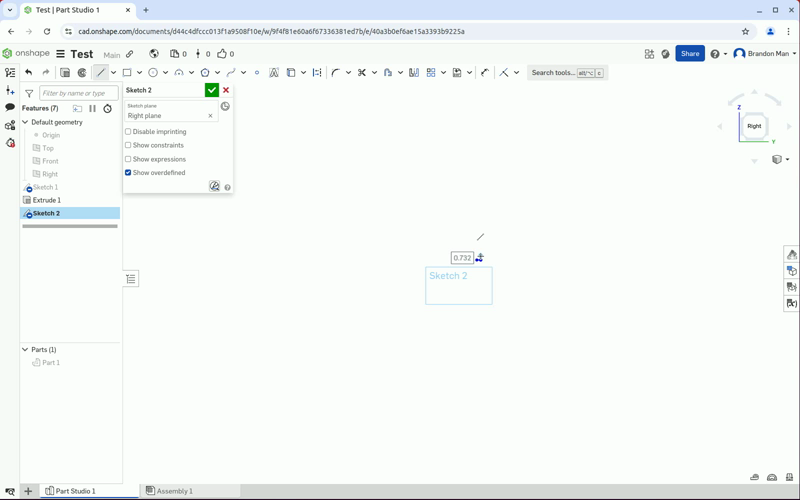
key_down(shift)
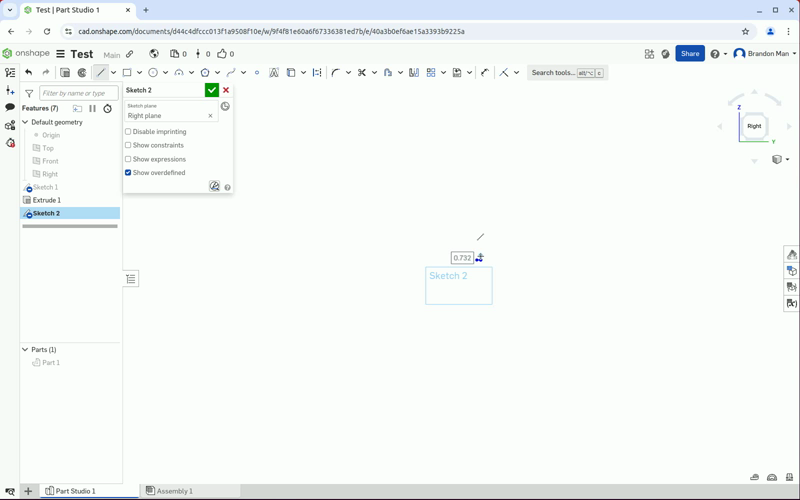
mouse_move(510, 255)
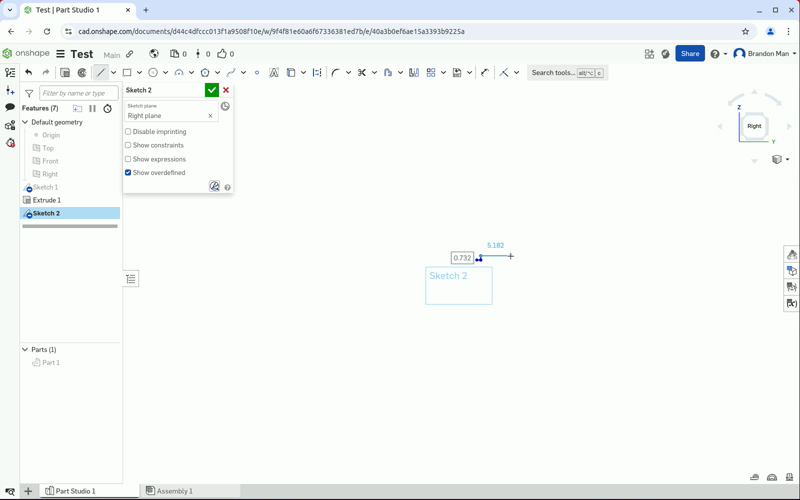
mouse_move(477, 255)
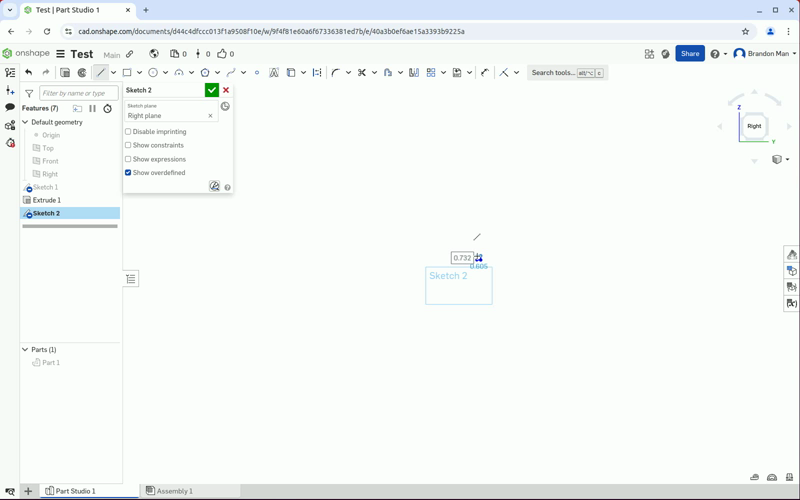
scroll(6)
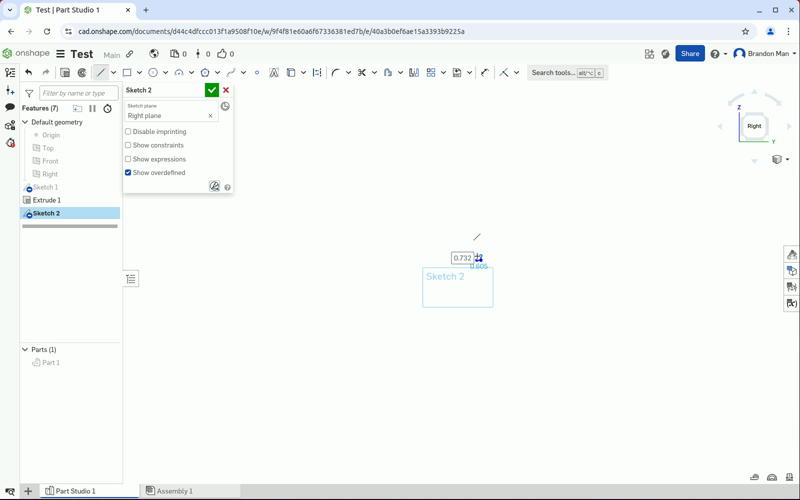
scroll(6)
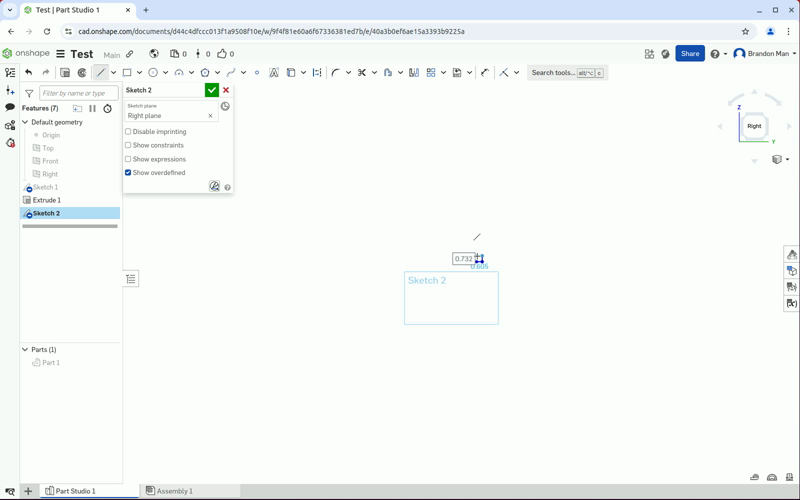
scroll(6)
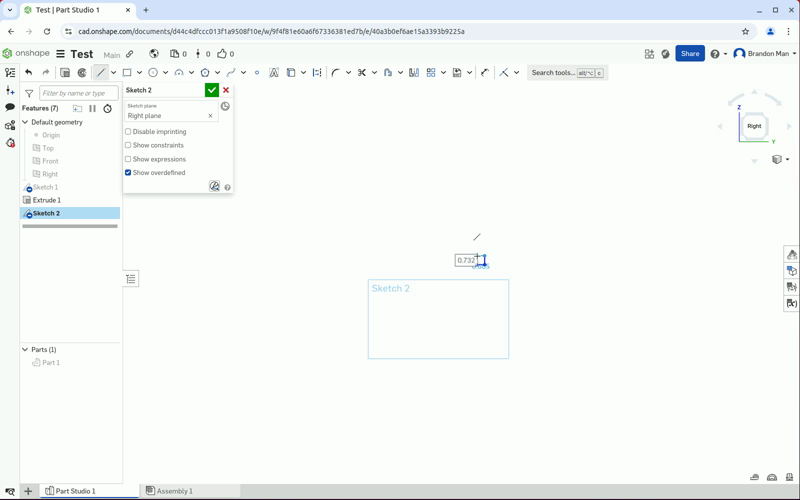
scroll(6)
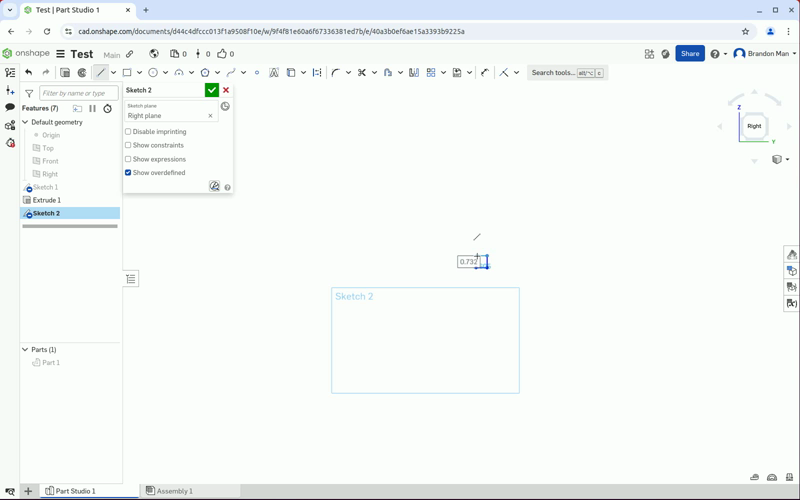
scroll(6)
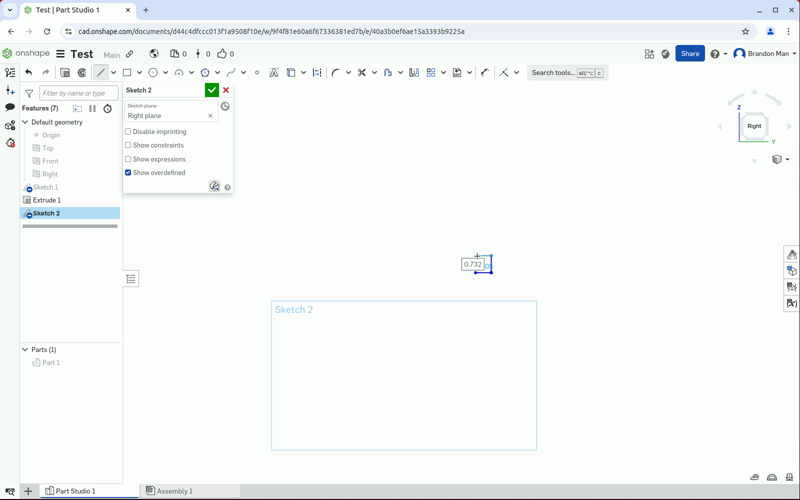
scroll(6)
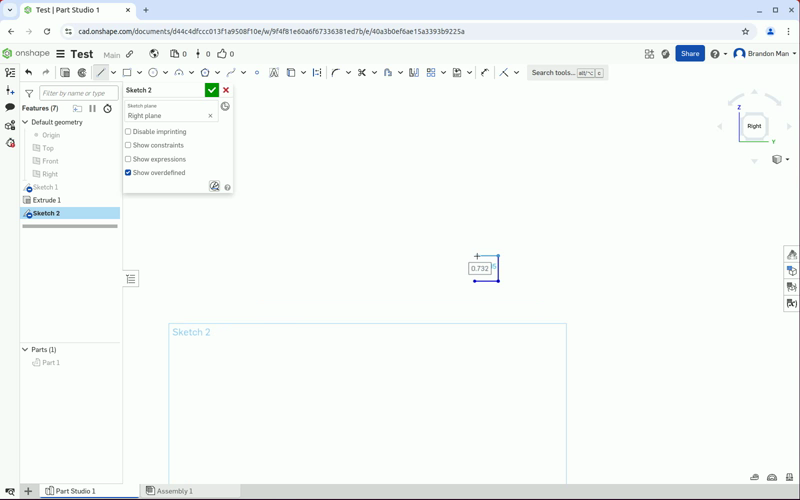
scroll(6)
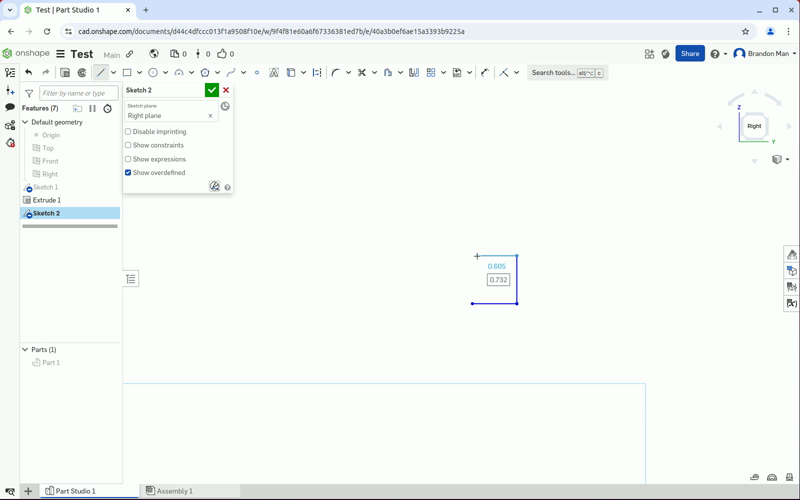
click(477, 255)
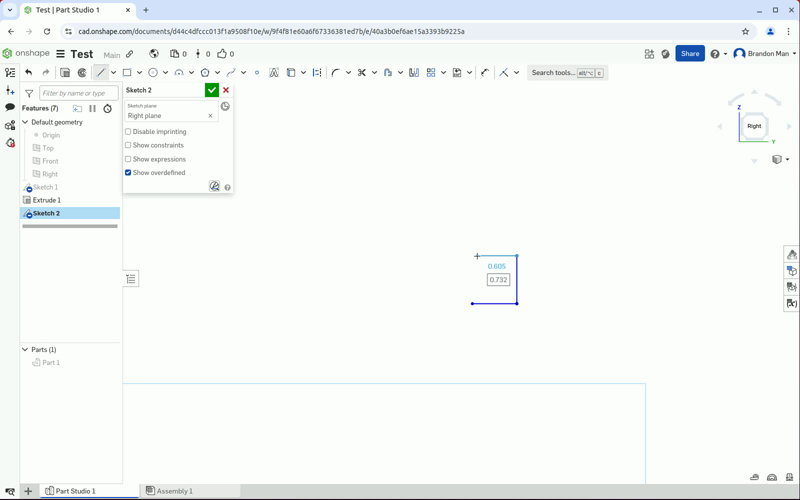
scroll(-6)
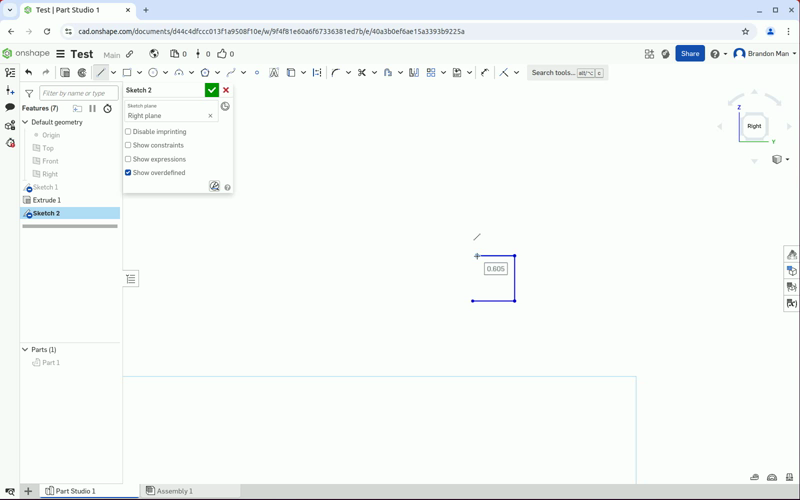
scroll(-6)
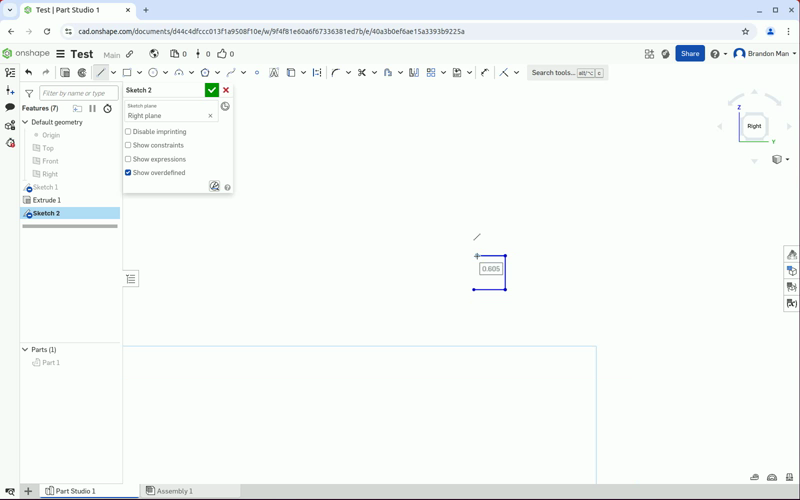
scroll(-6)
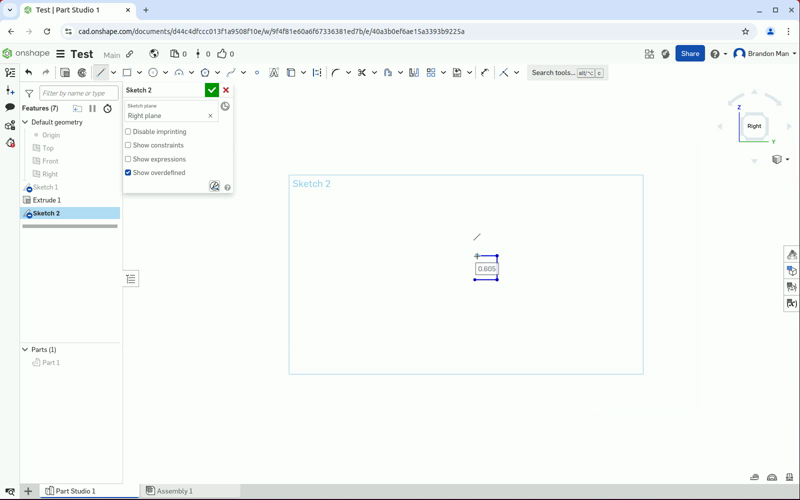
scroll(-6)
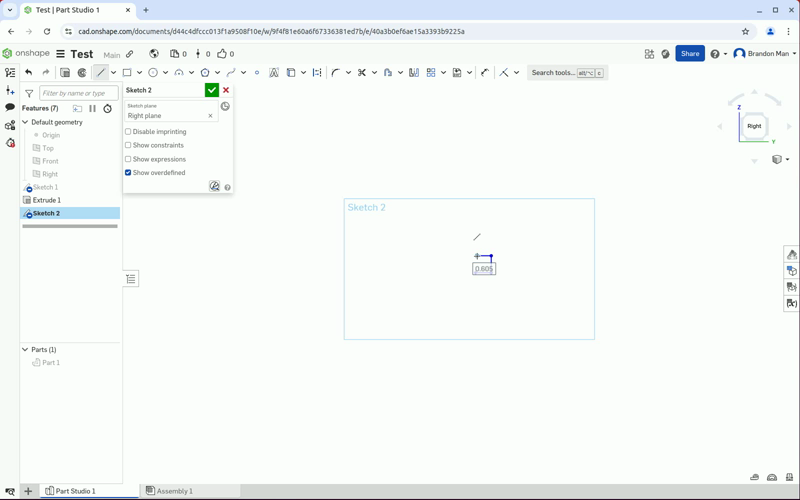
scroll(-6)
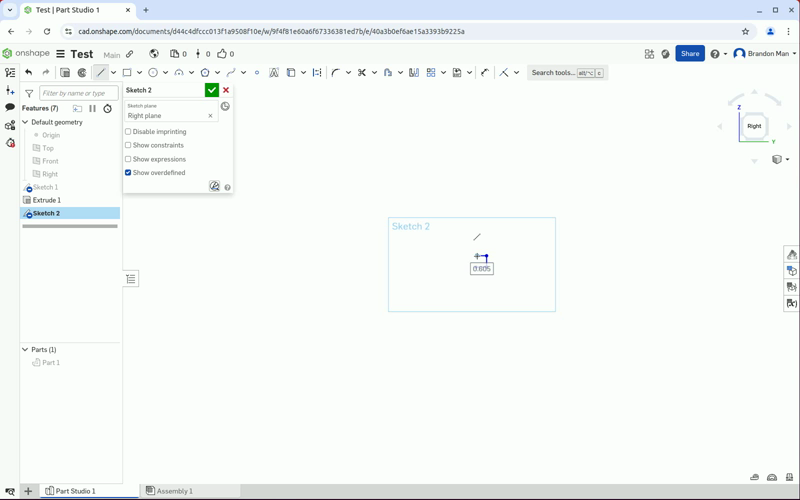
scroll(-6)
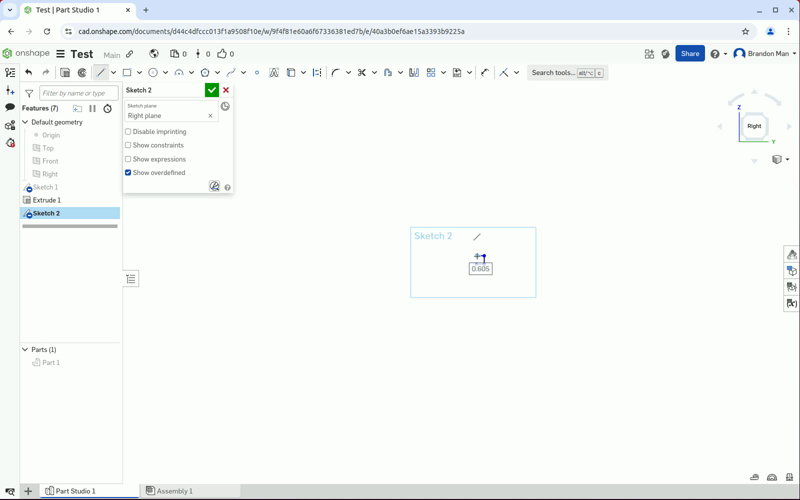
scroll(-6)
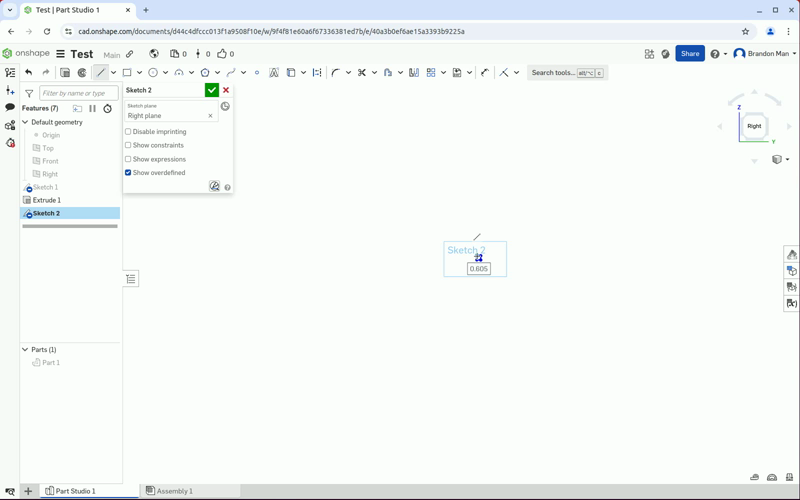
key_up(shift)
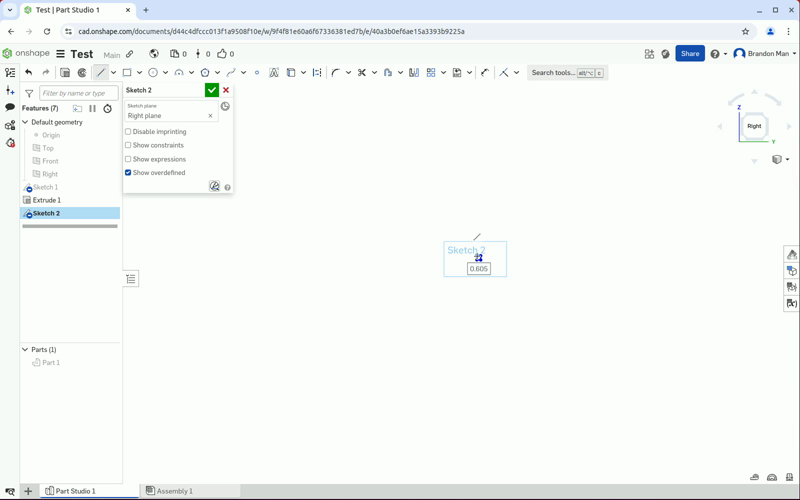
mouse_move(507, 255)
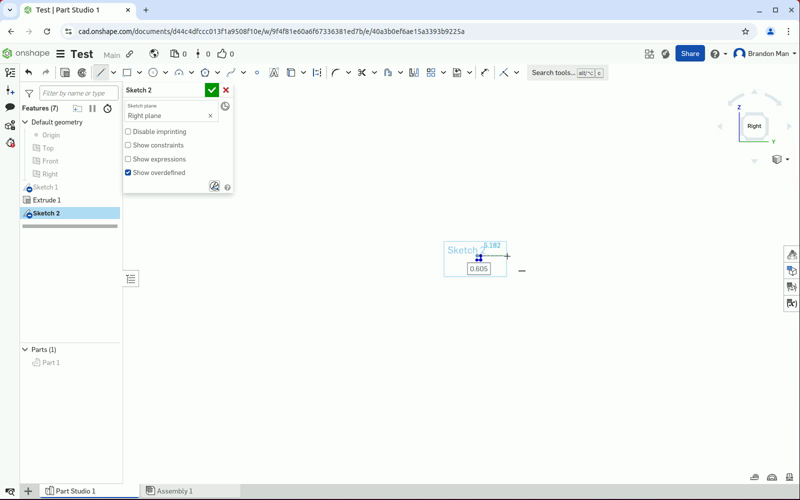
key_down(shift)
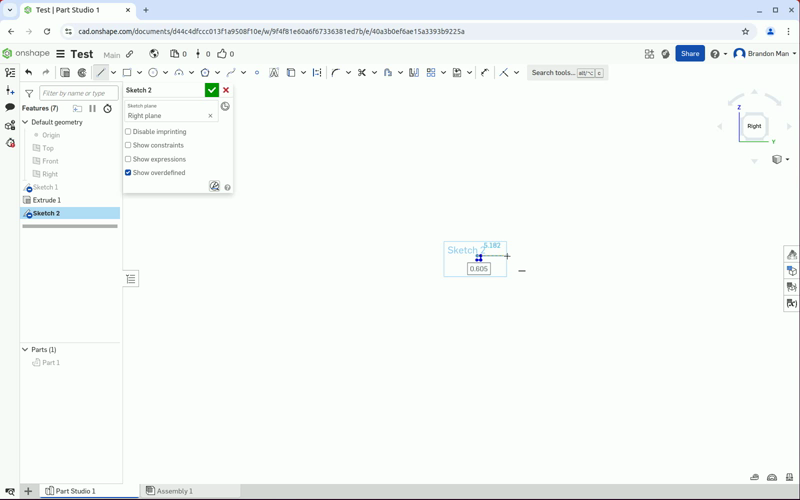
mouse_move(477, 259)
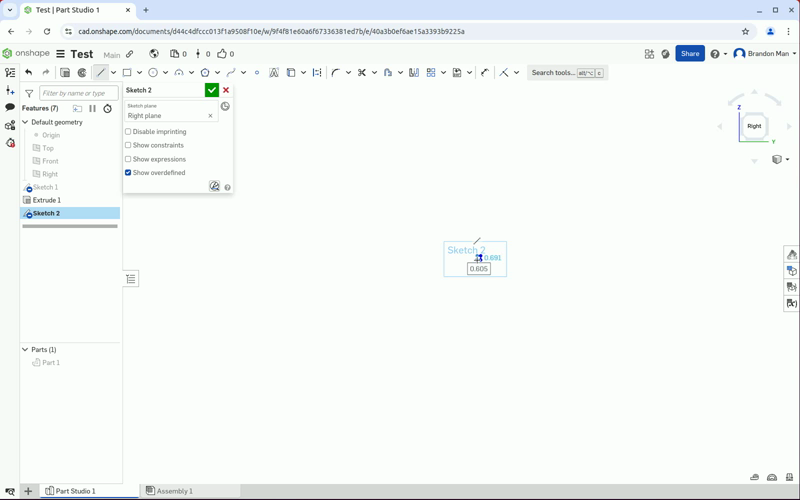
scroll(6)
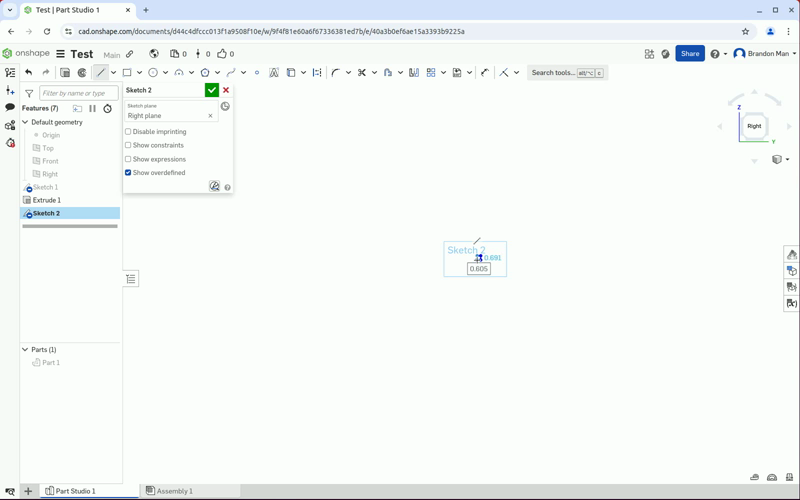
scroll(6)
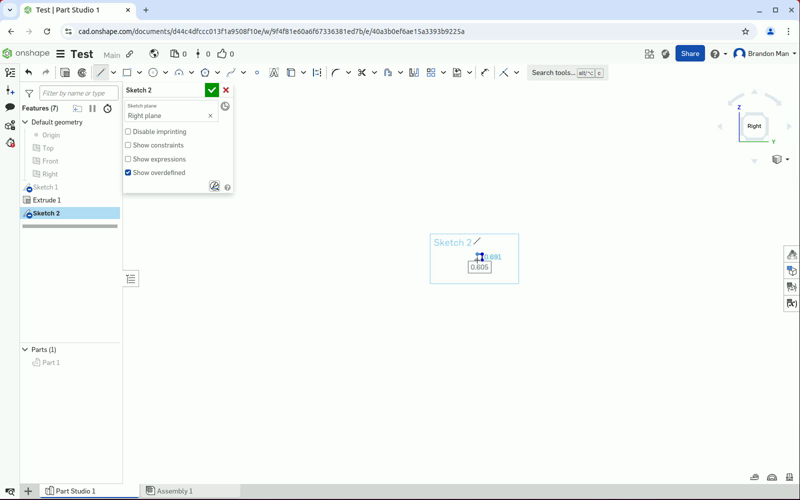
scroll(6)
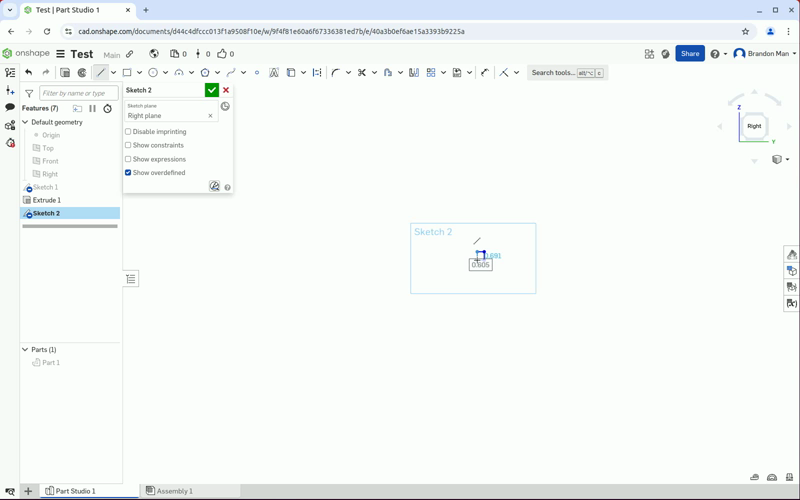
scroll(6)
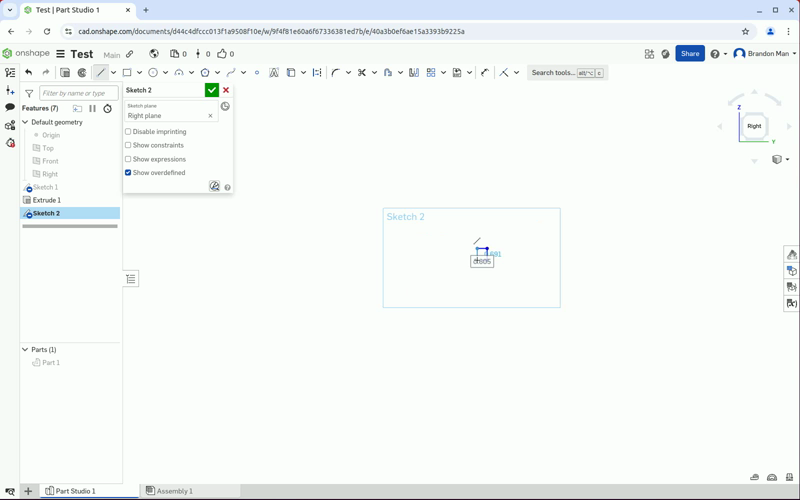
scroll(6)
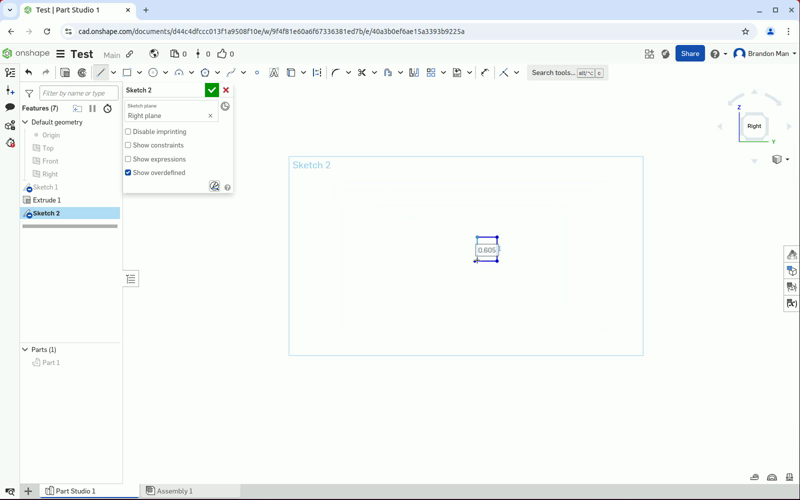
scroll(6)
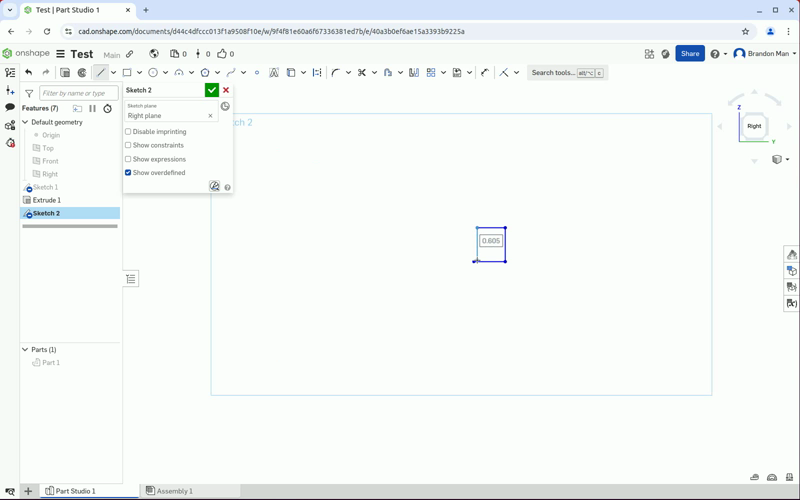
scroll(6)
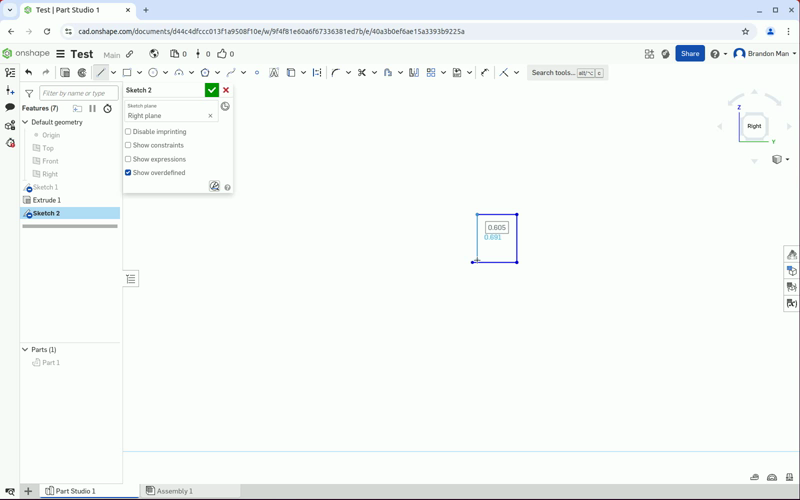
key_up(shift)
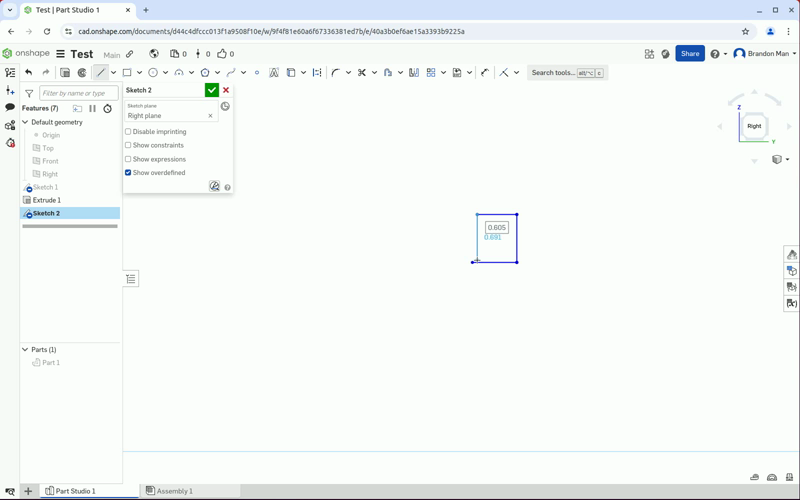
click(477, 259)
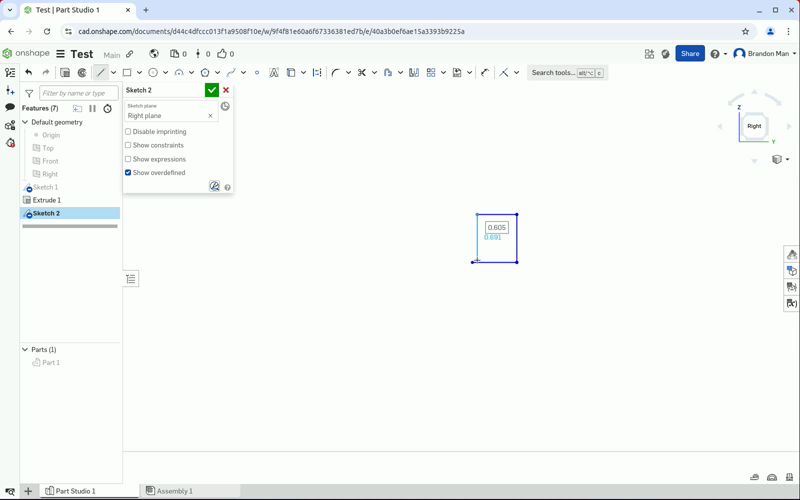
scroll(-6)
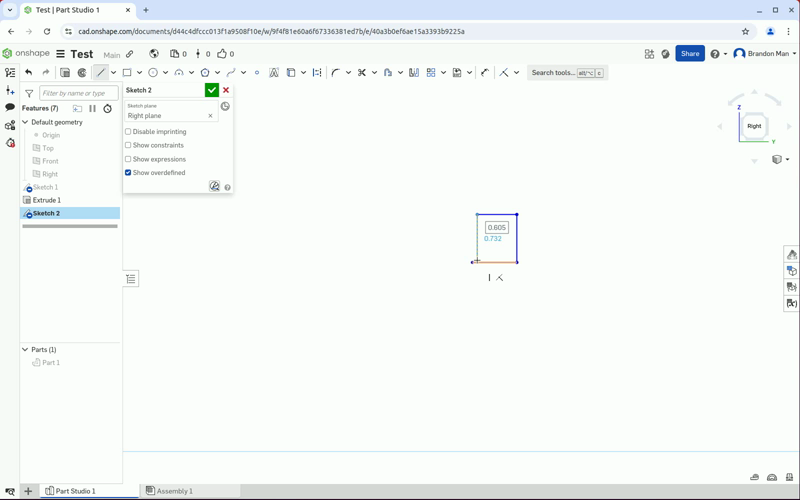
scroll(-6)
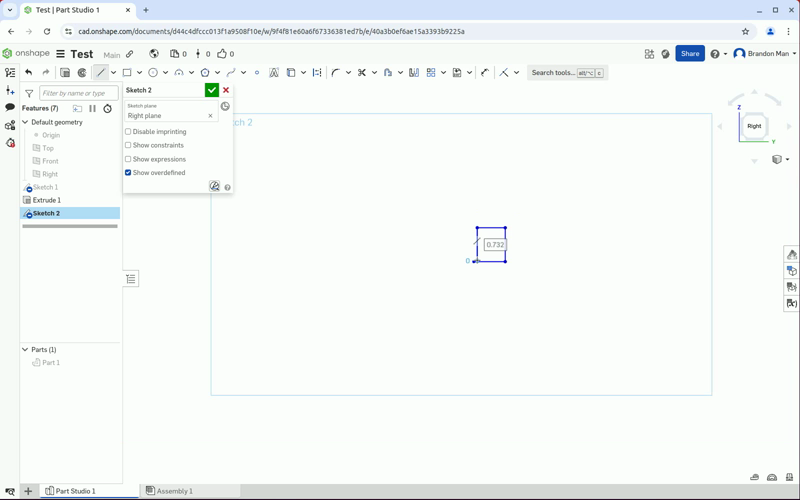
scroll(-6)
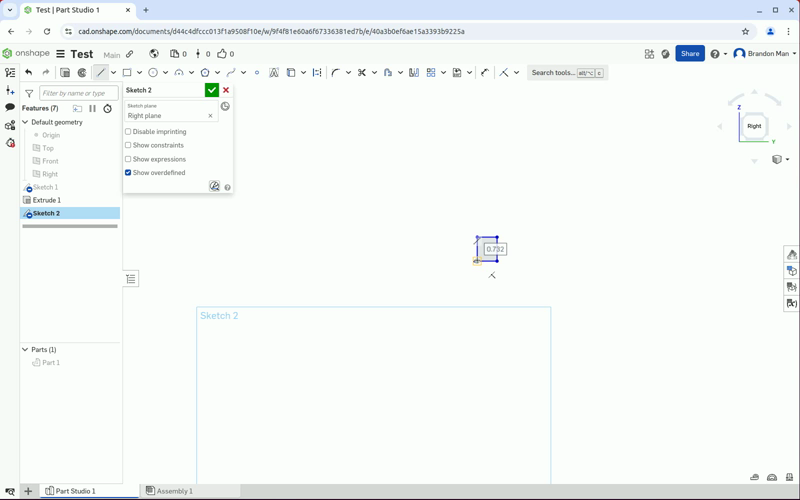
scroll(-6)
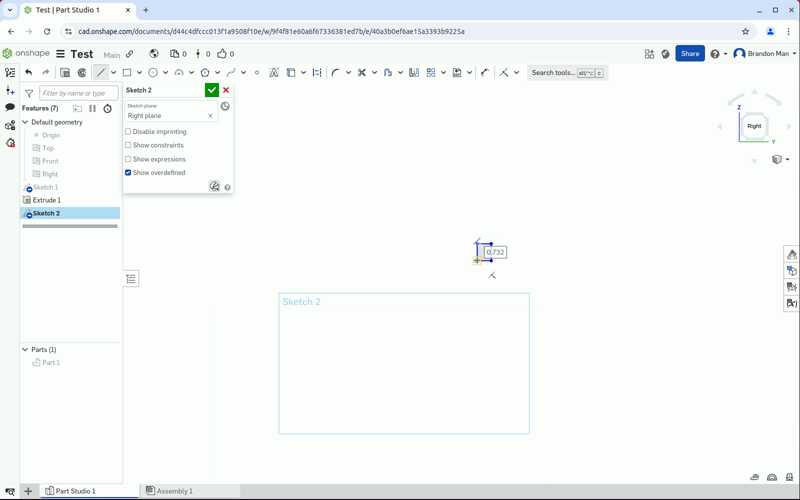
scroll(-6)
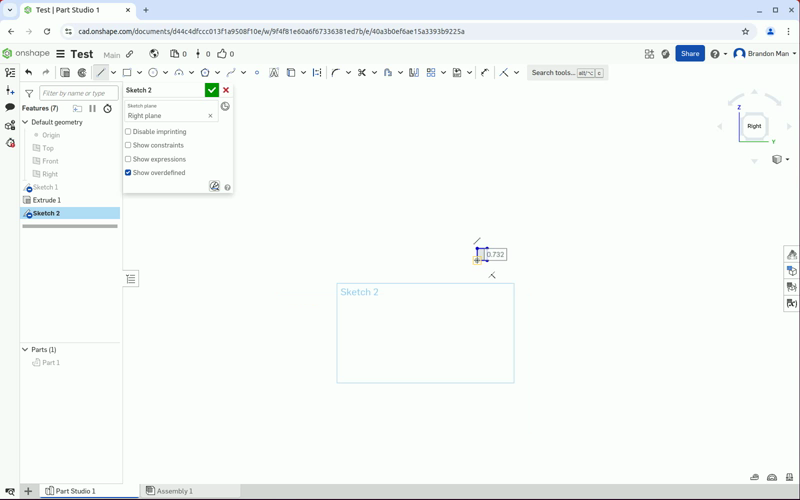
scroll(-6)
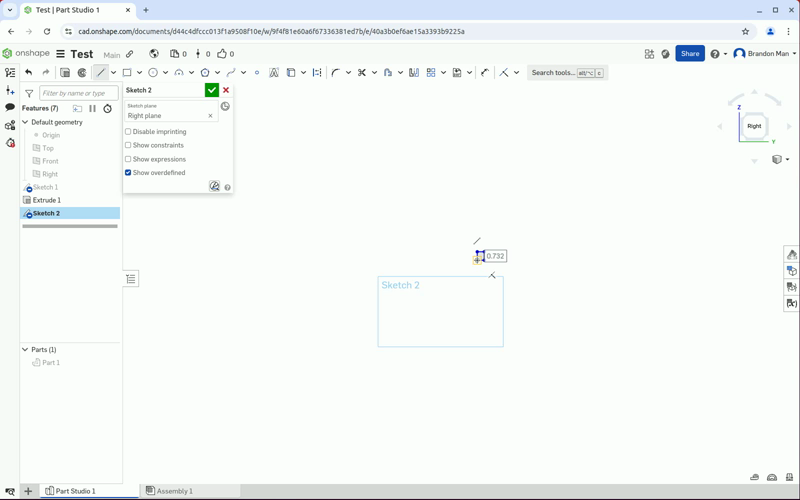
scroll(-6)
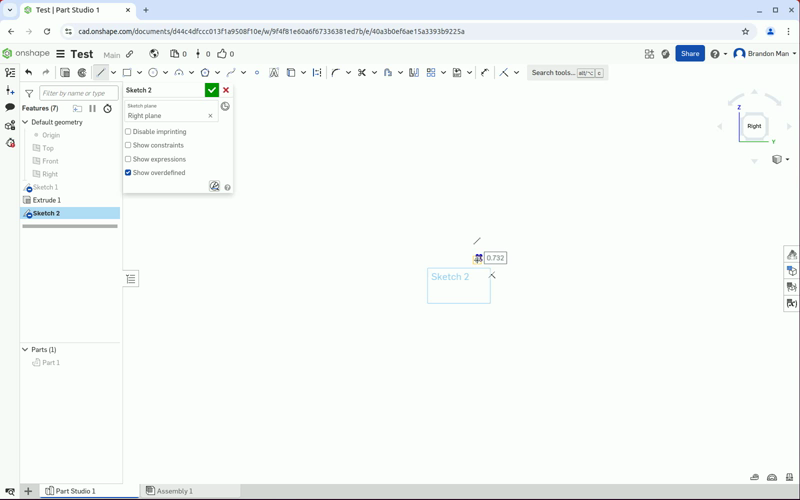
key(esc)
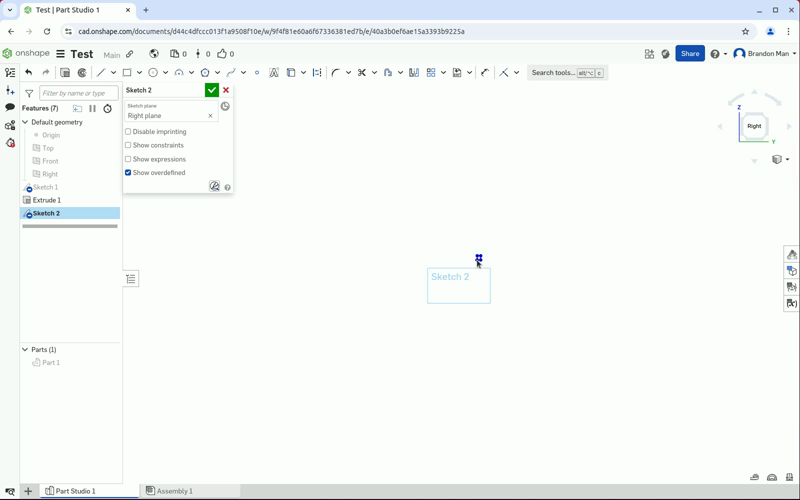
key(l)
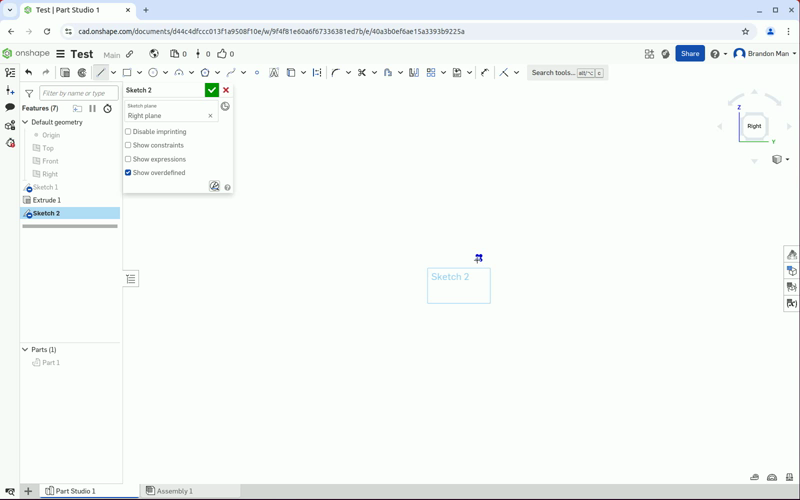
key_down(shift)
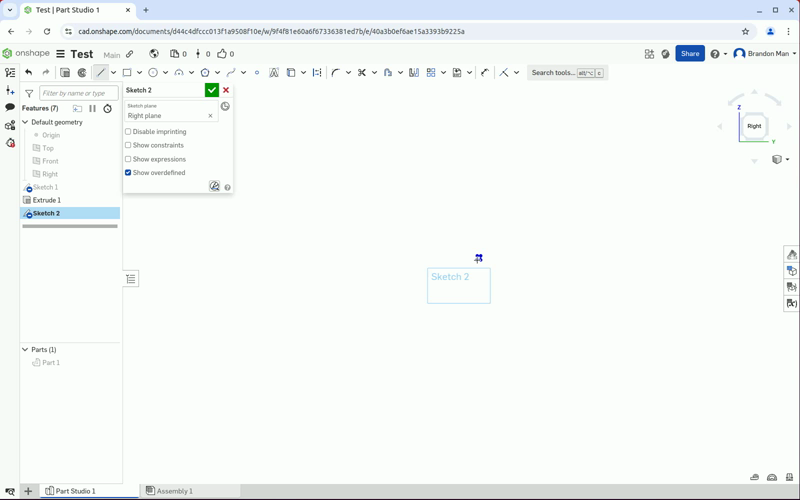
mouse_move(477, 259)
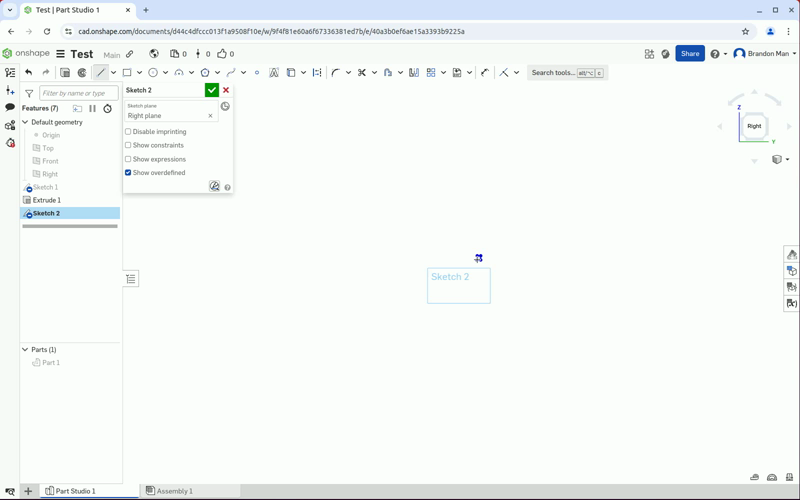
scroll(6)
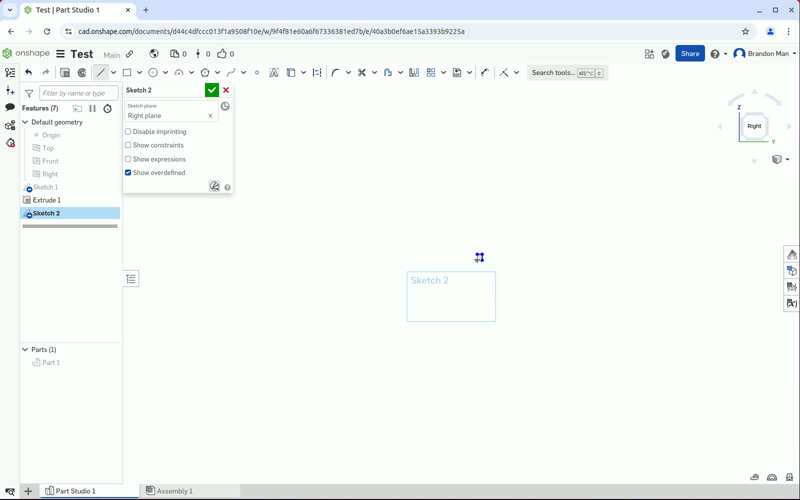
scroll(6)
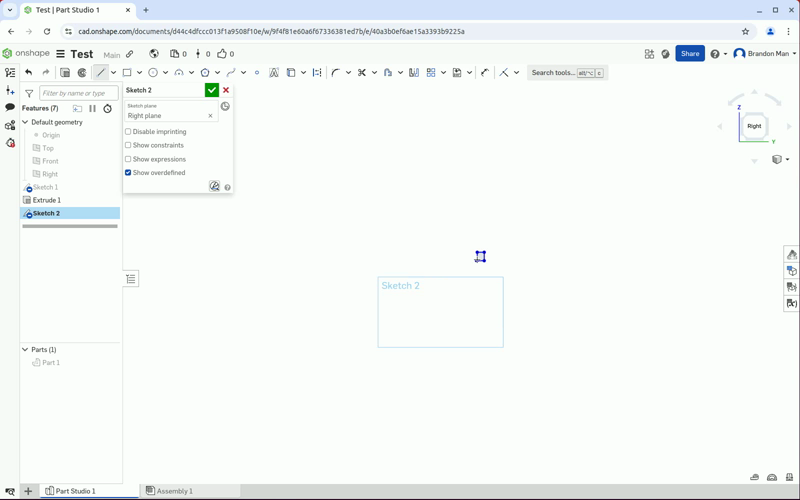
scroll(6)
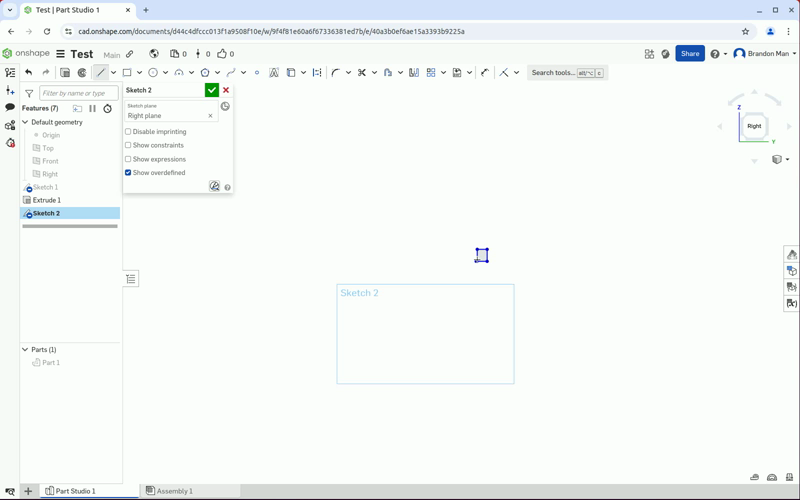
scroll(6)
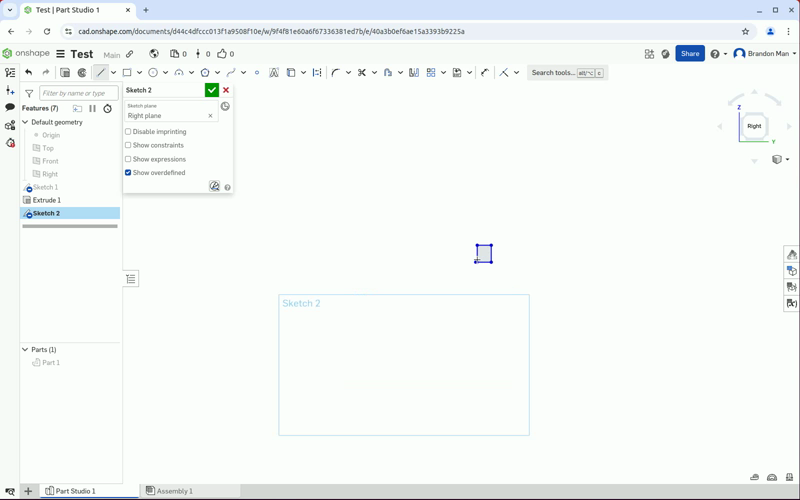
scroll(6)
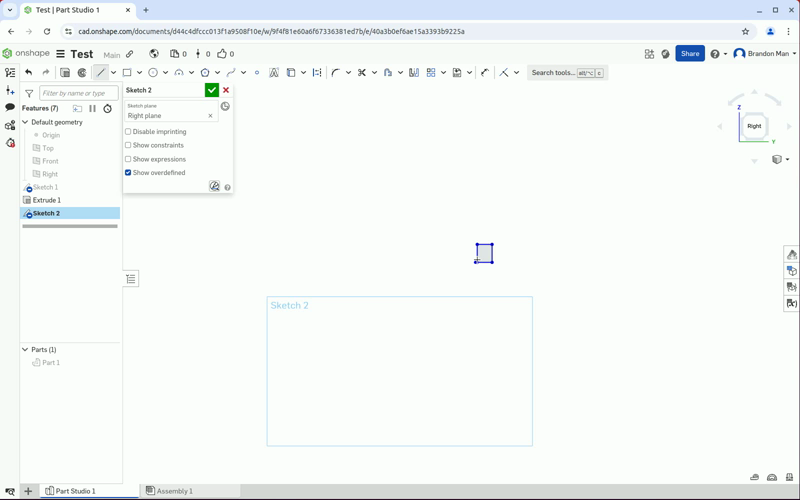
scroll(6)
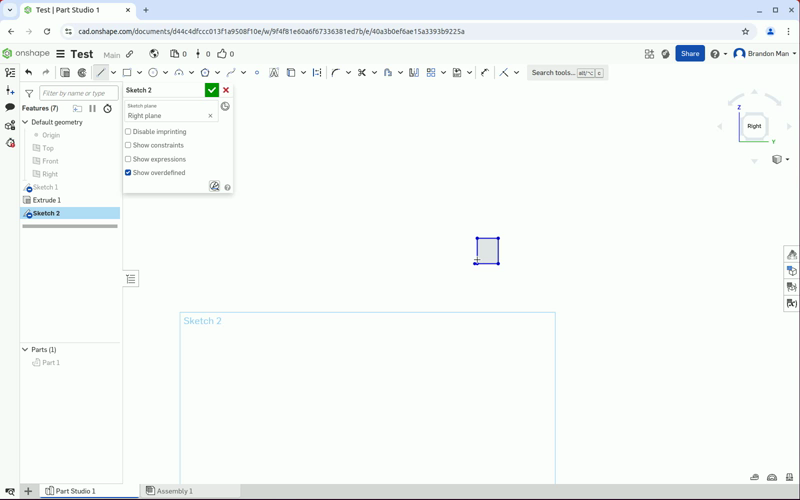
scroll(6)
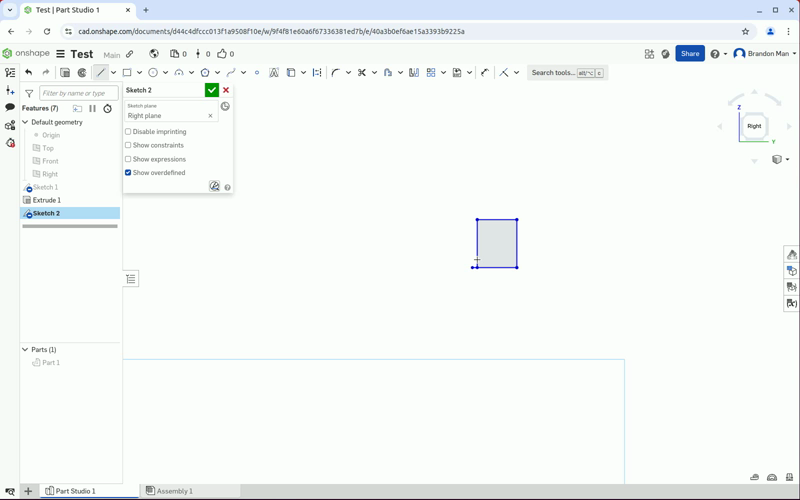
click(477, 259)
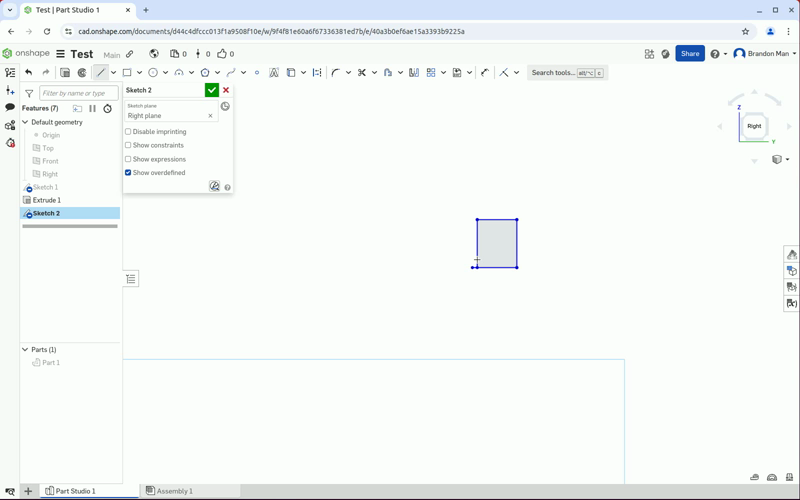
scroll(-6)
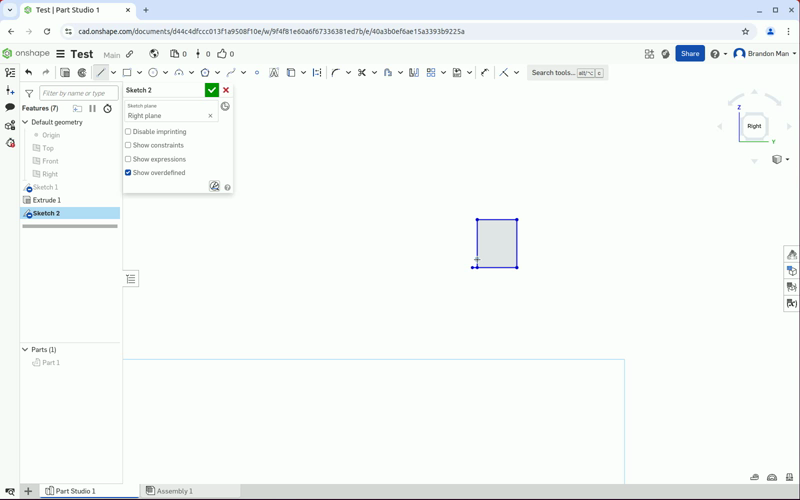
scroll(-6)
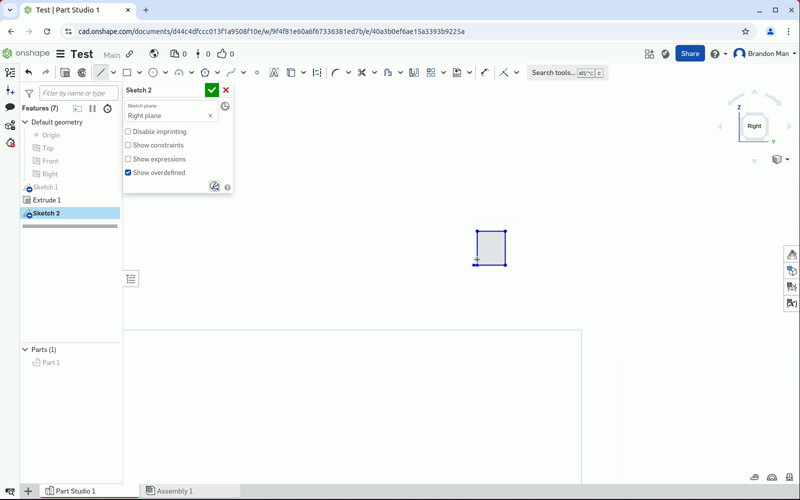
scroll(-6)
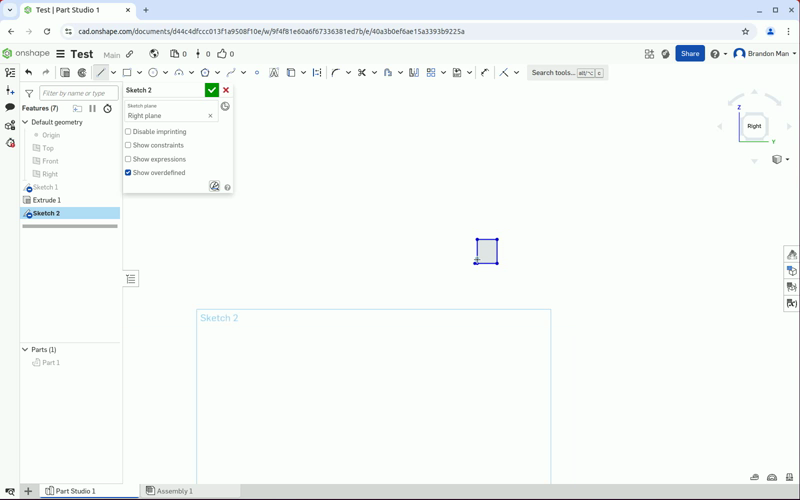
scroll(-6)
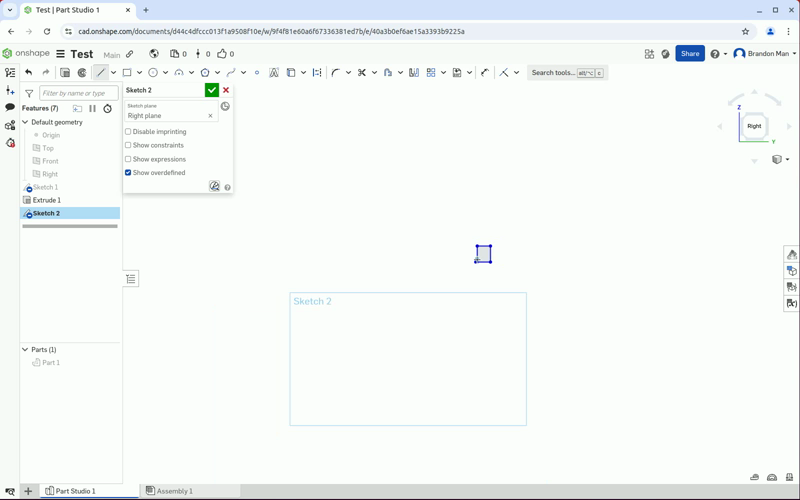
scroll(-6)
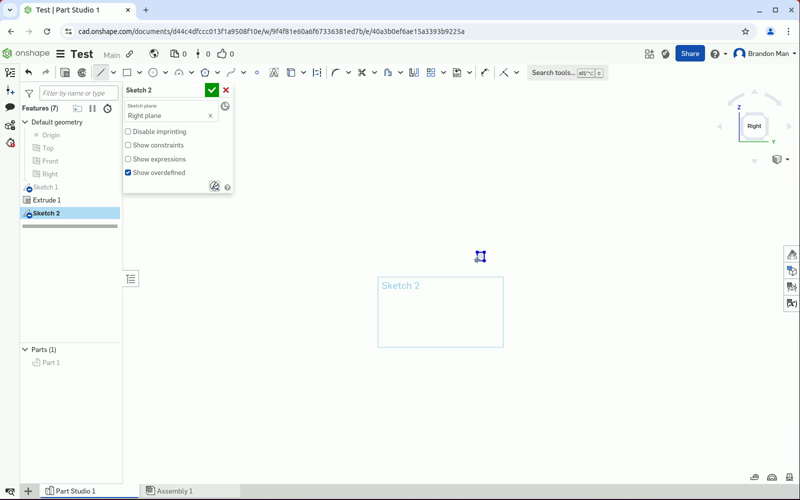
scroll(-6)
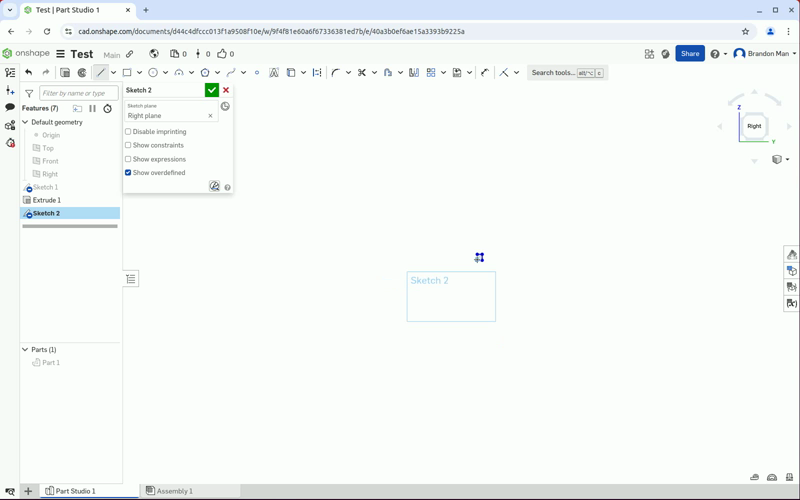
scroll(-6)
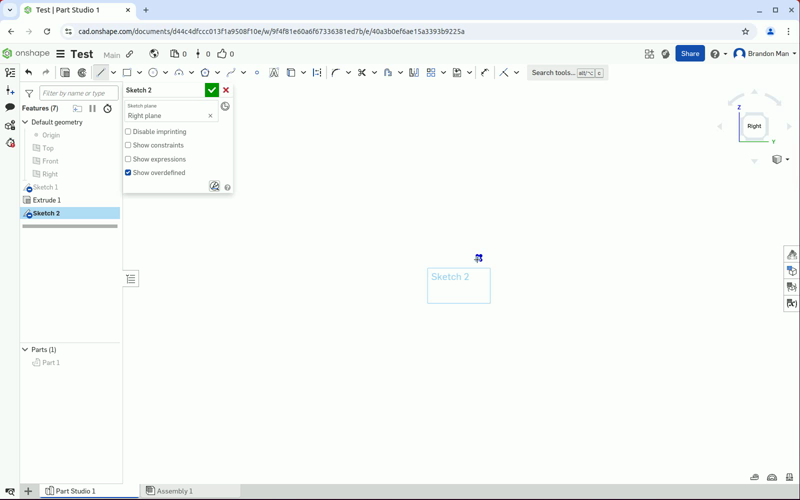
key_up(shift)
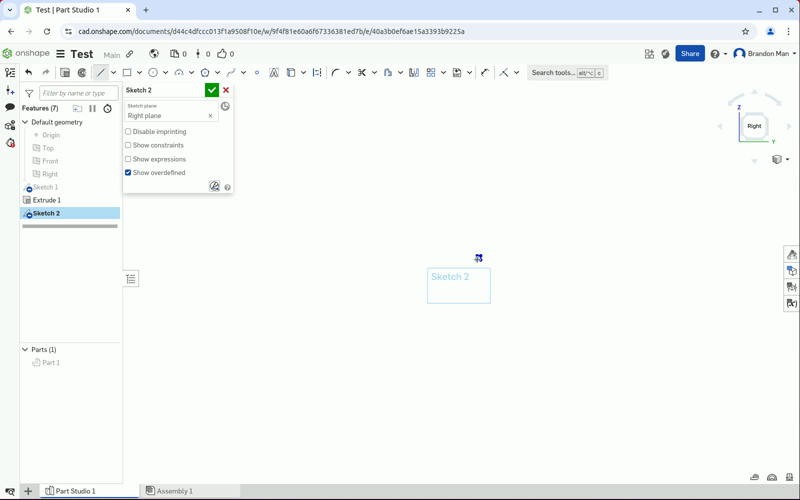
key_down(shift)
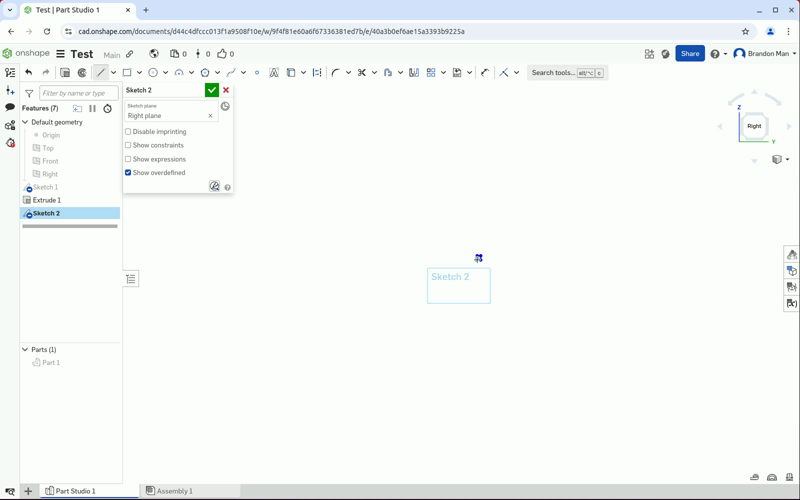
mouse_move(507, 259)
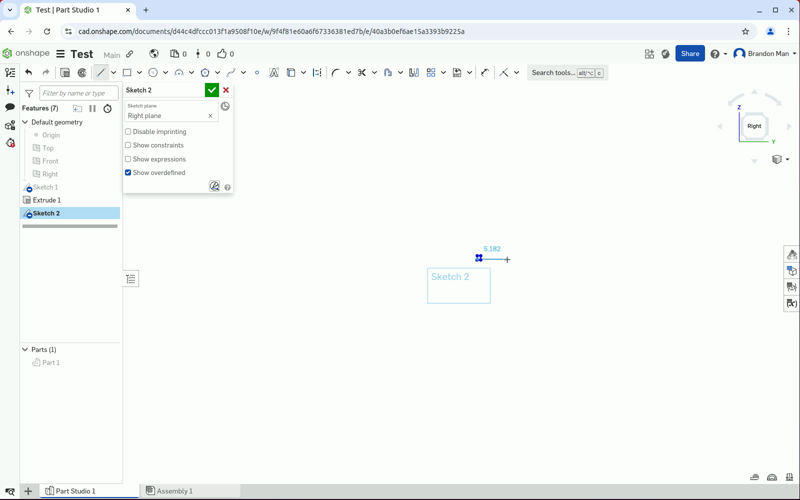
mouse_move(480, 259)
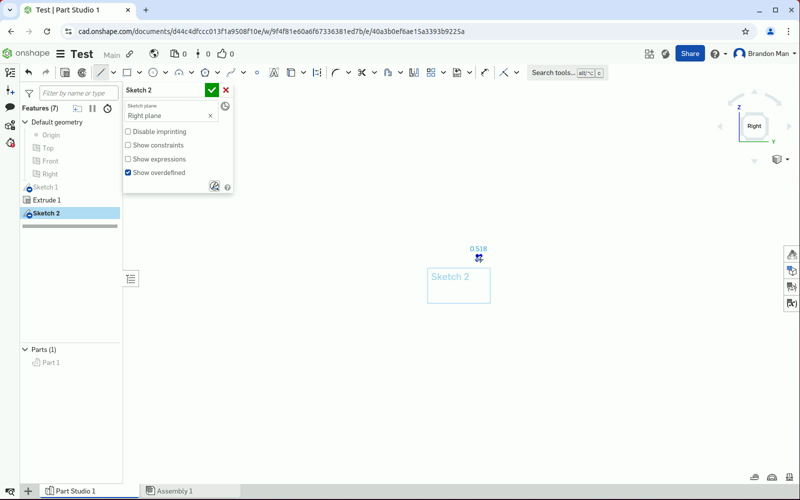
scroll(6)
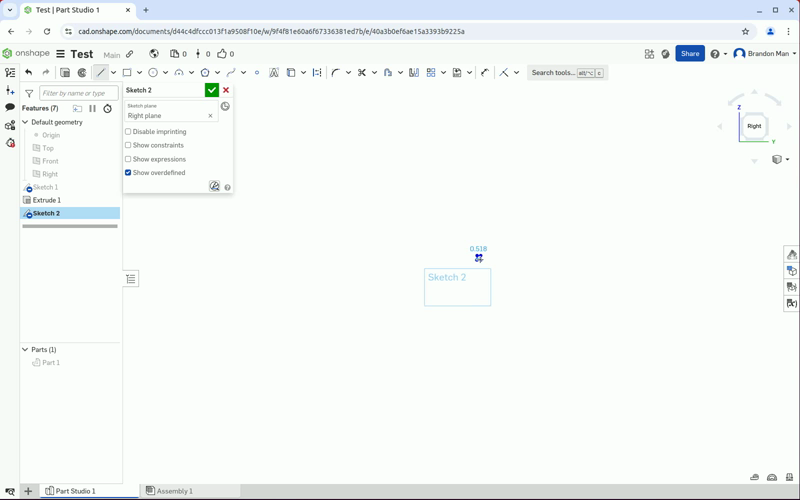
scroll(6)
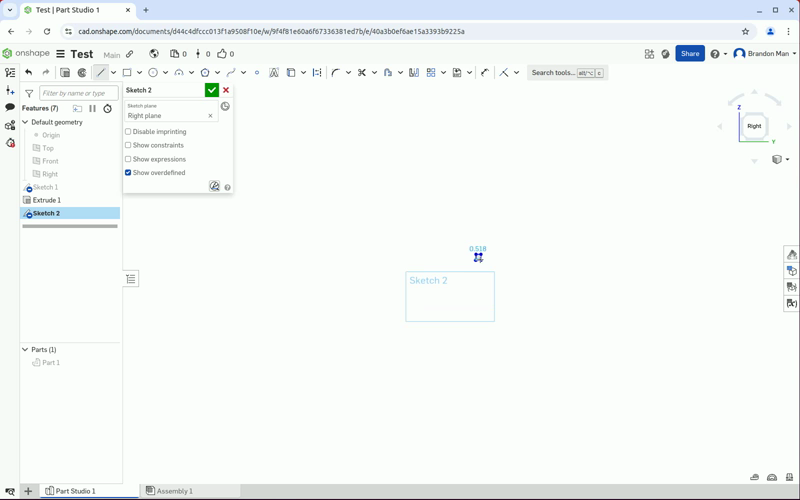
scroll(6)
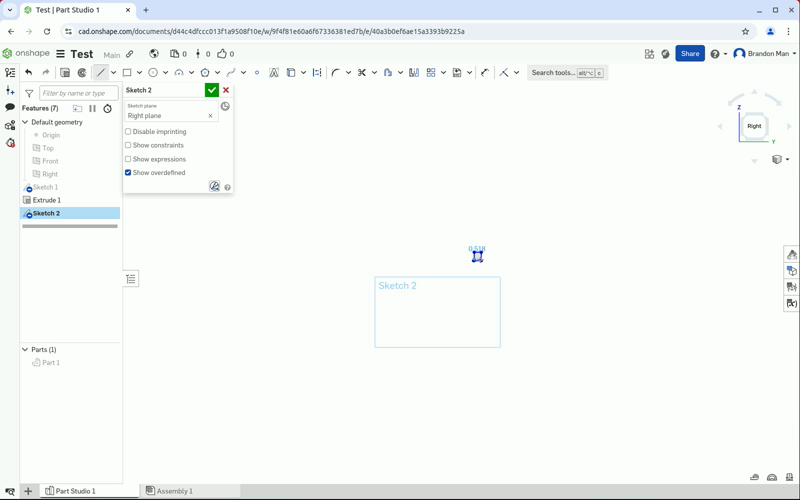
scroll(6)
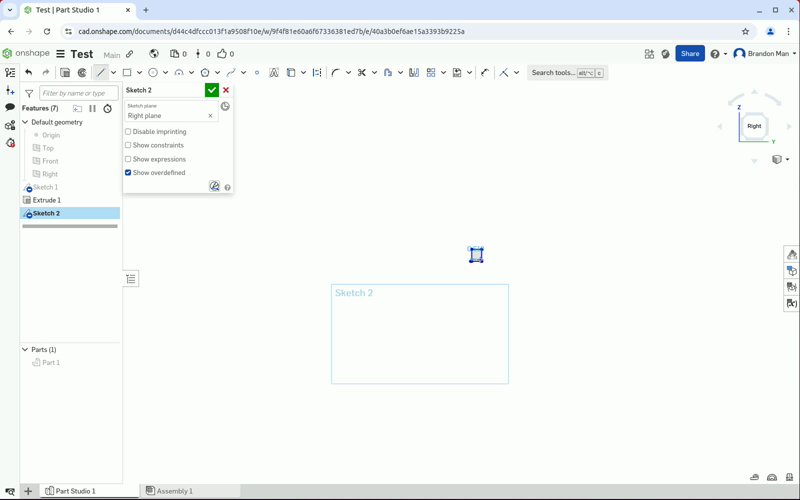
scroll(6)
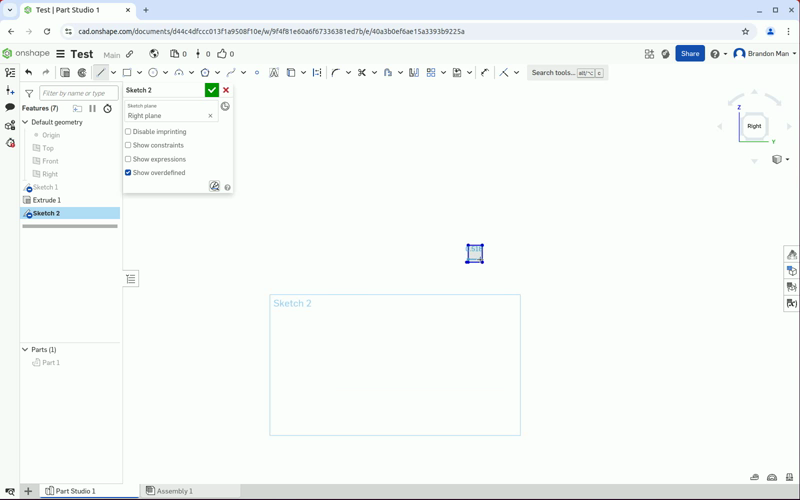
scroll(6)
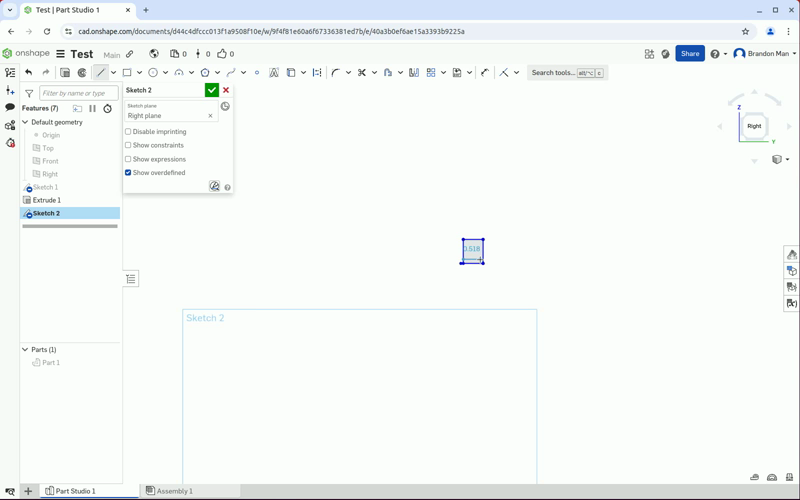
scroll(6)
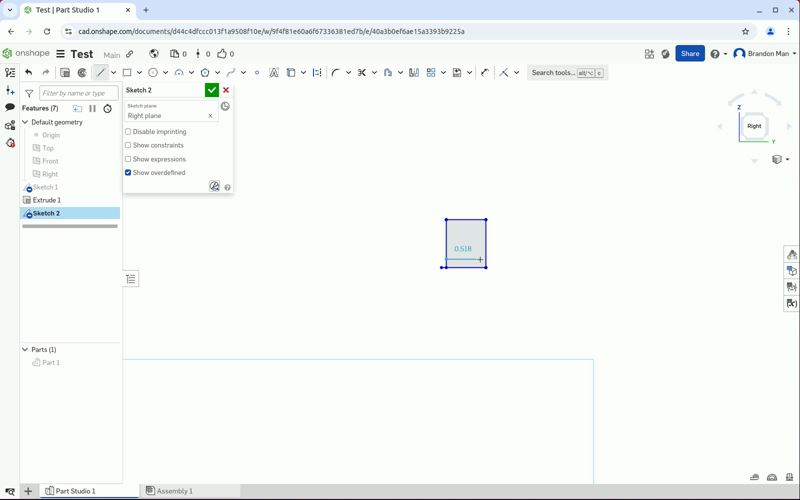
click(480, 259)
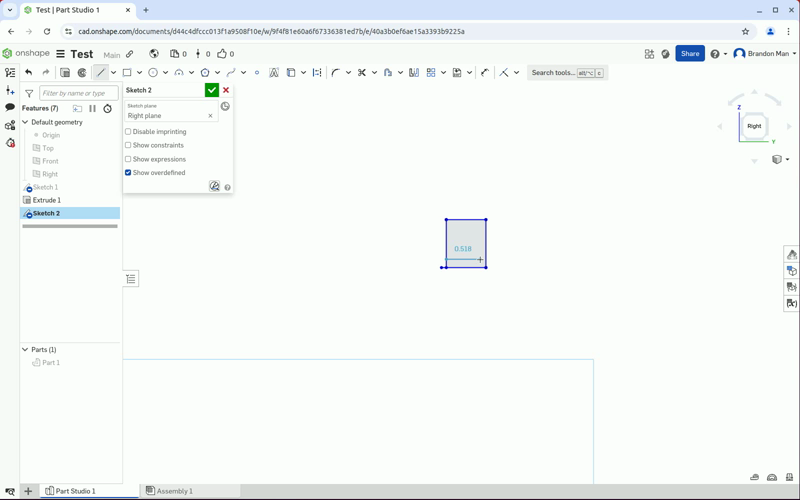
scroll(-6)
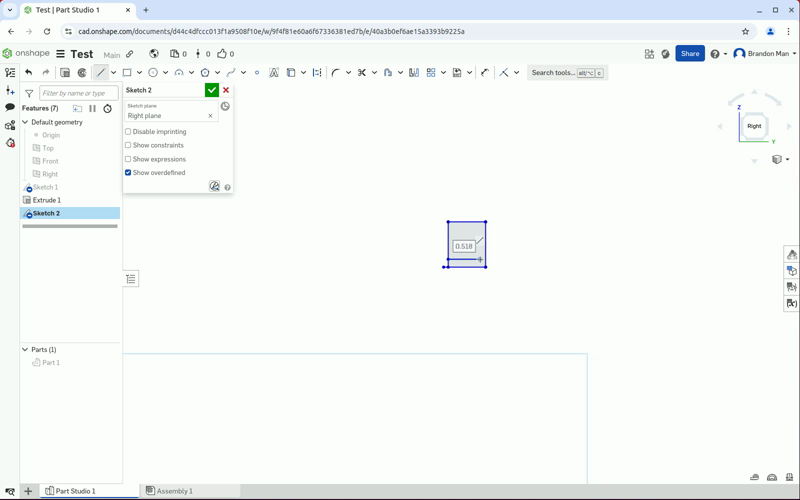
scroll(-6)
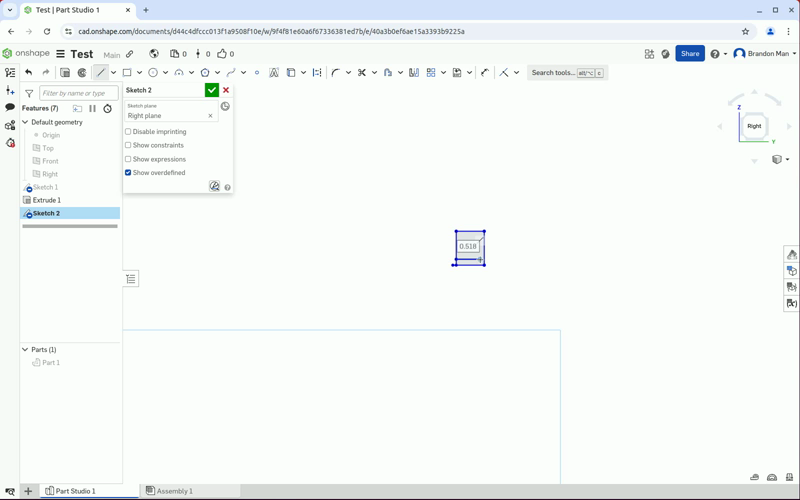
scroll(-6)
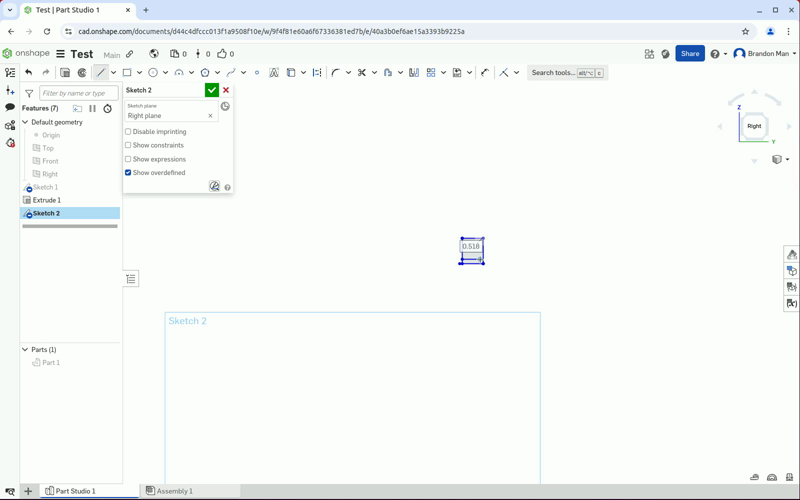
scroll(-6)
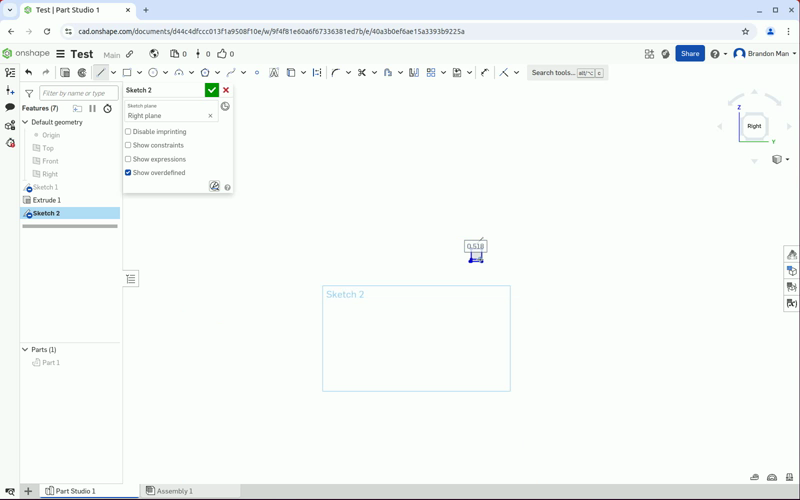
scroll(-6)
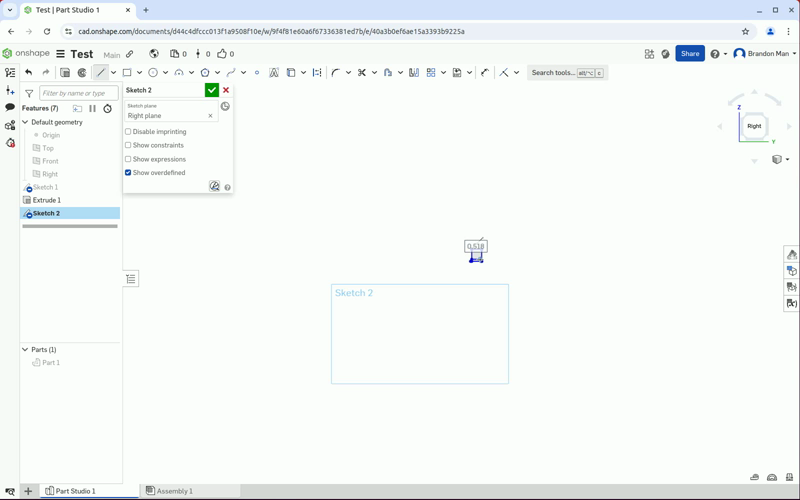
scroll(-6)
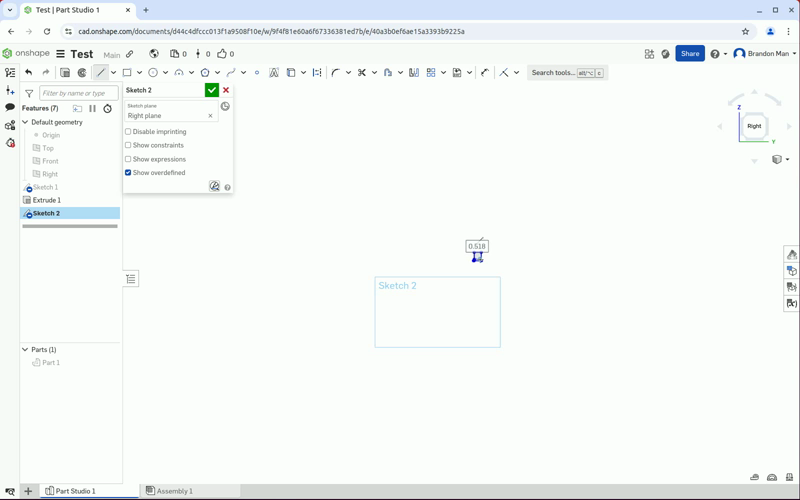
scroll(-6)
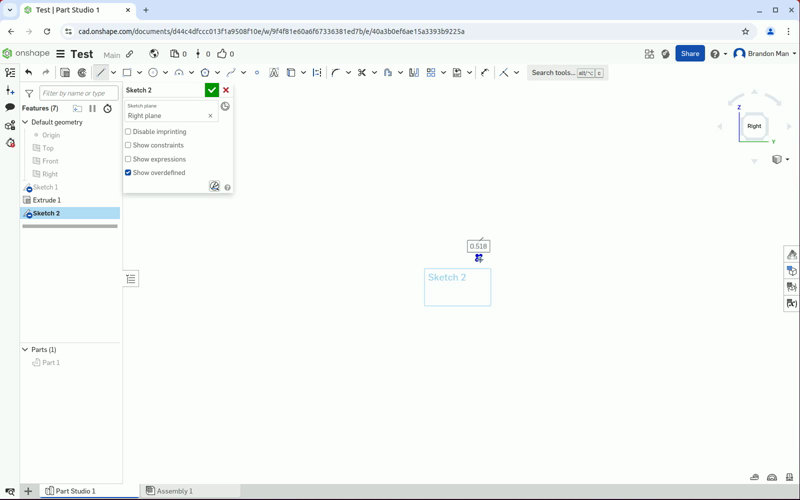
key_up(shift)
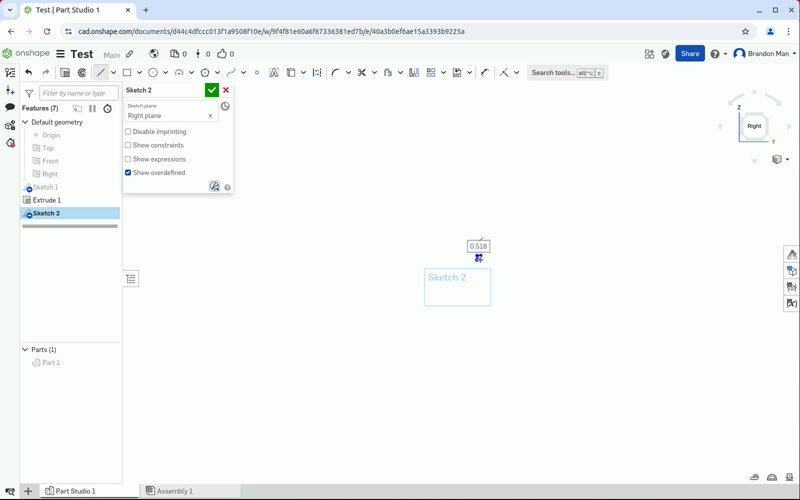
key_down(shift)
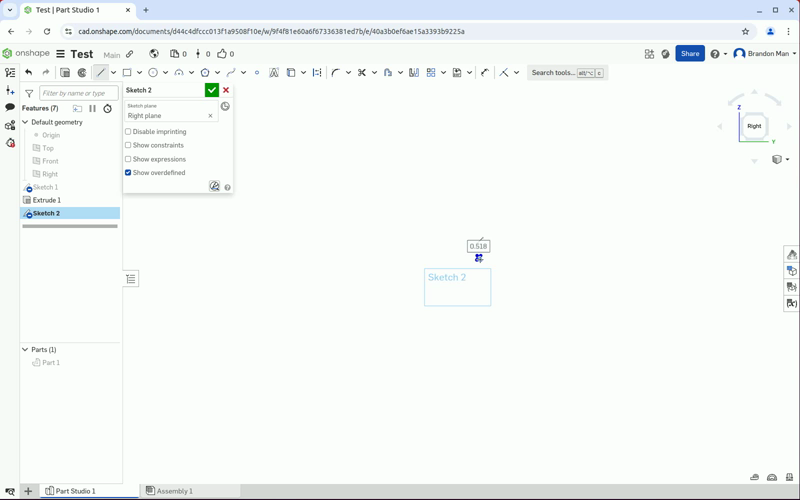
mouse_move(510, 259)
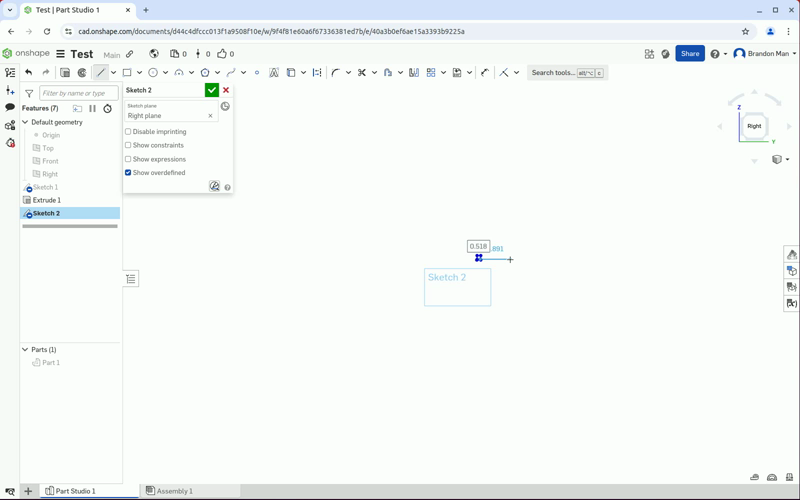
mouse_move(480, 256)
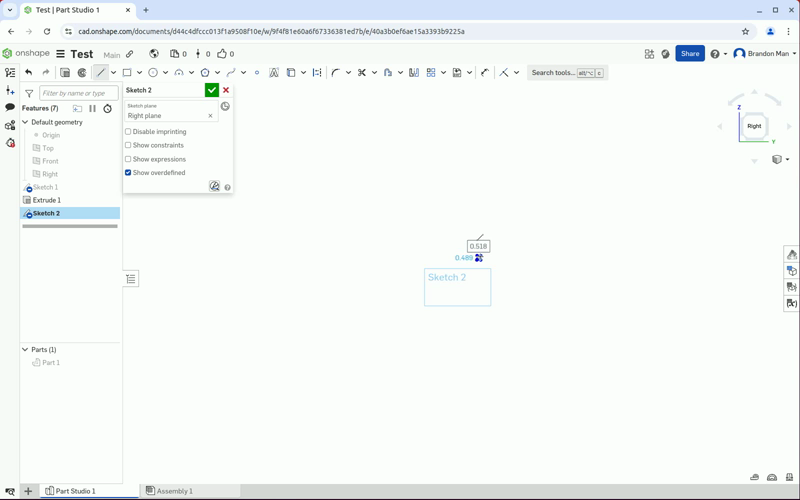
scroll(6)
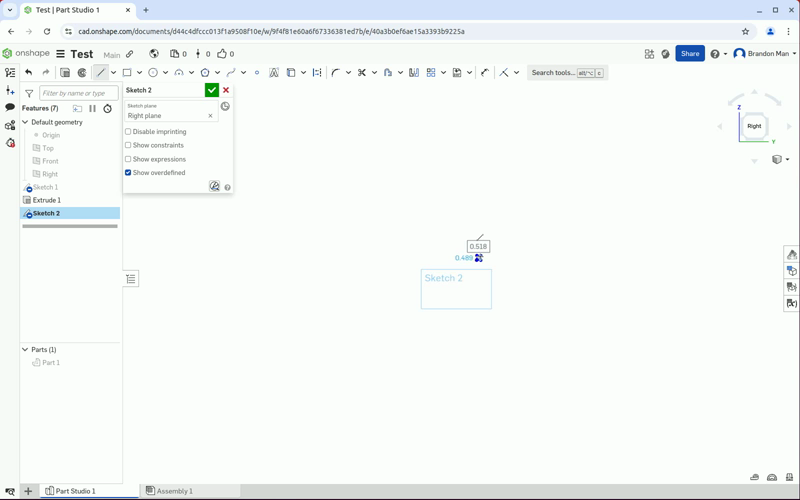
scroll(6)
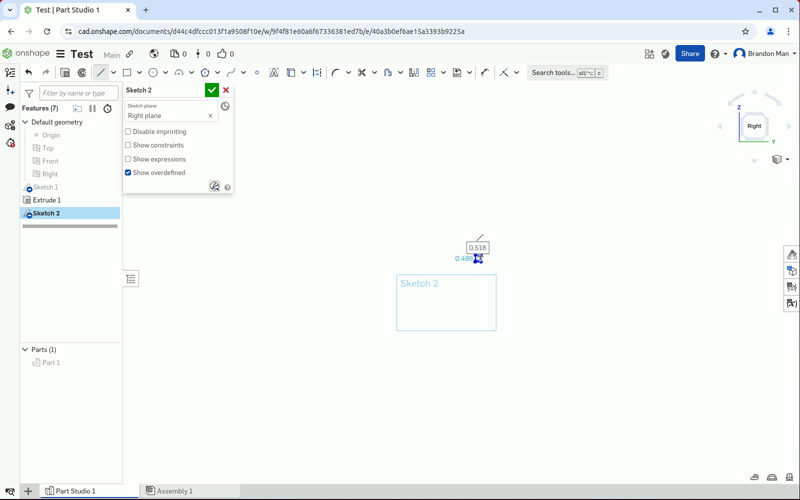
scroll(6)
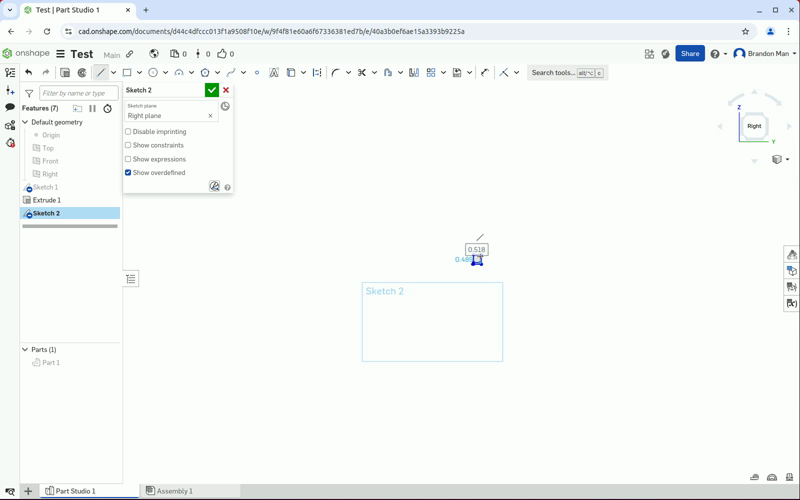
scroll(6)
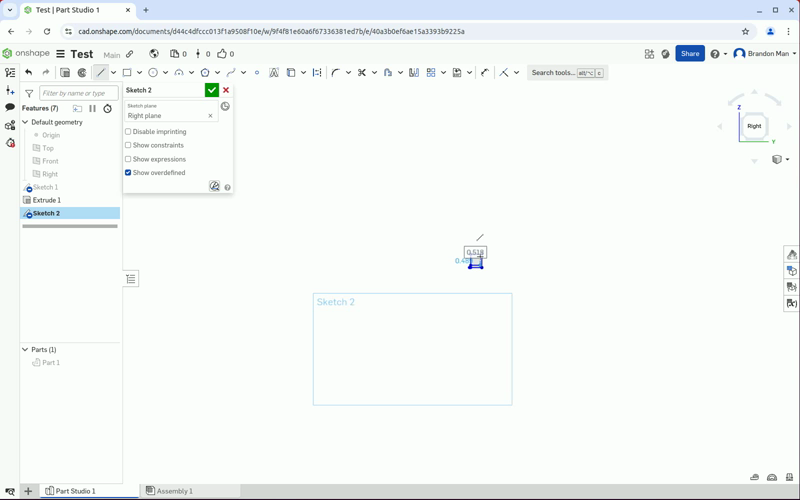
scroll(6)
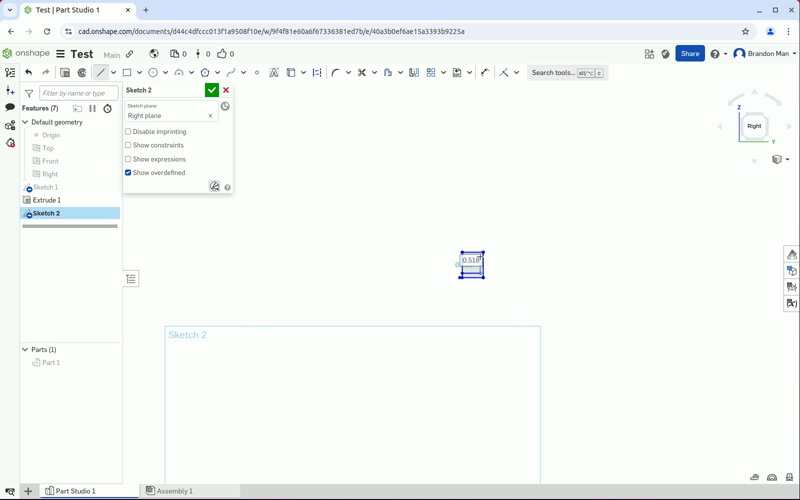
scroll(6)
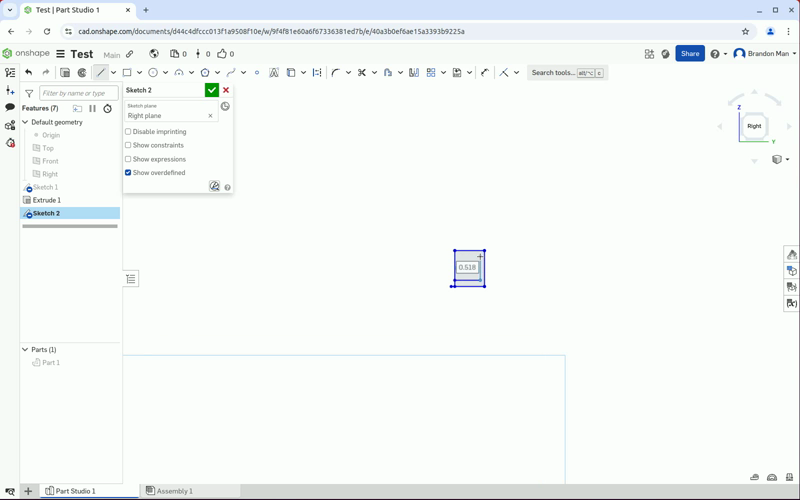
scroll(6)
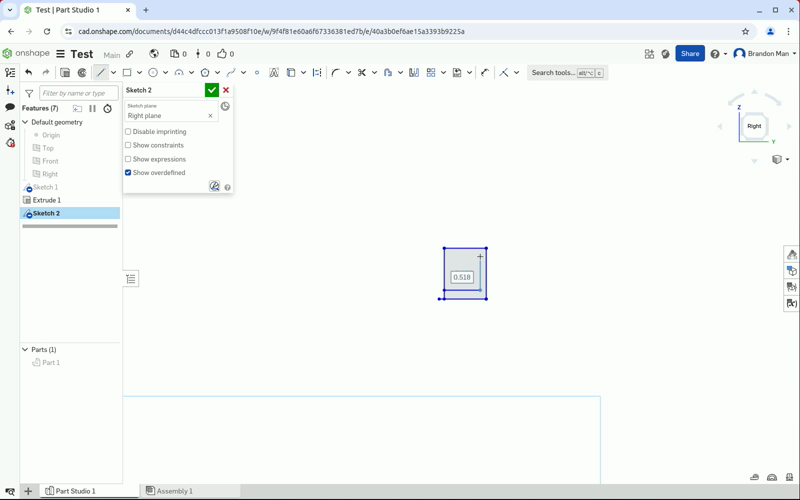
click(480, 256)
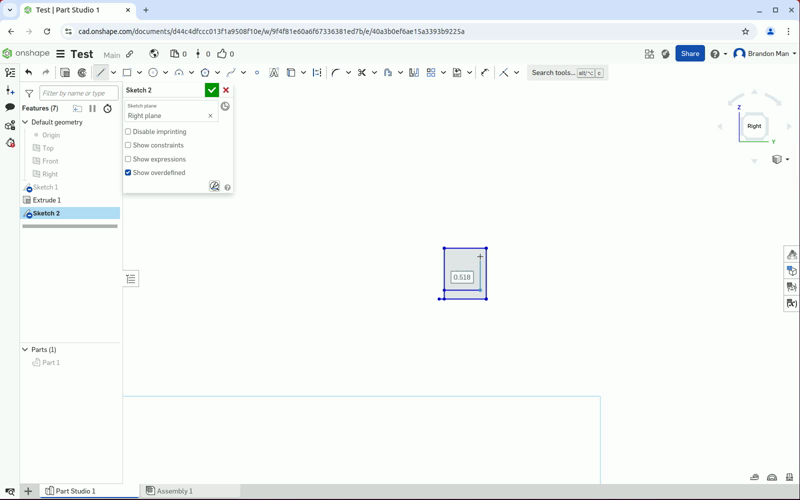
scroll(-6)
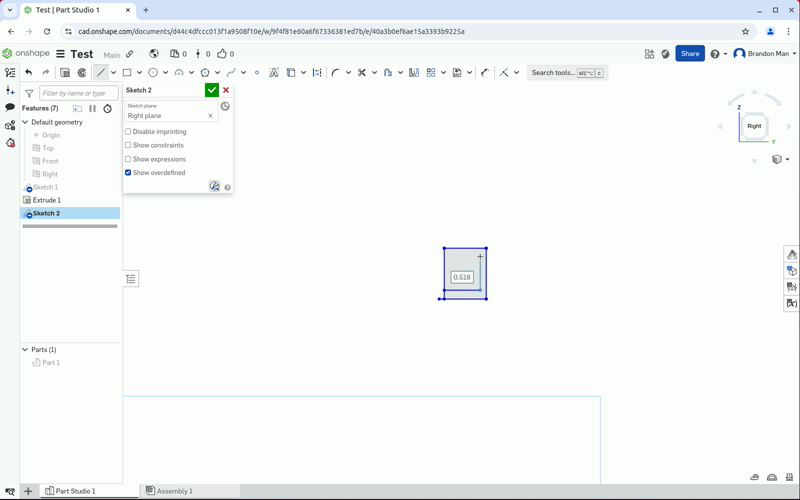
scroll(-6)
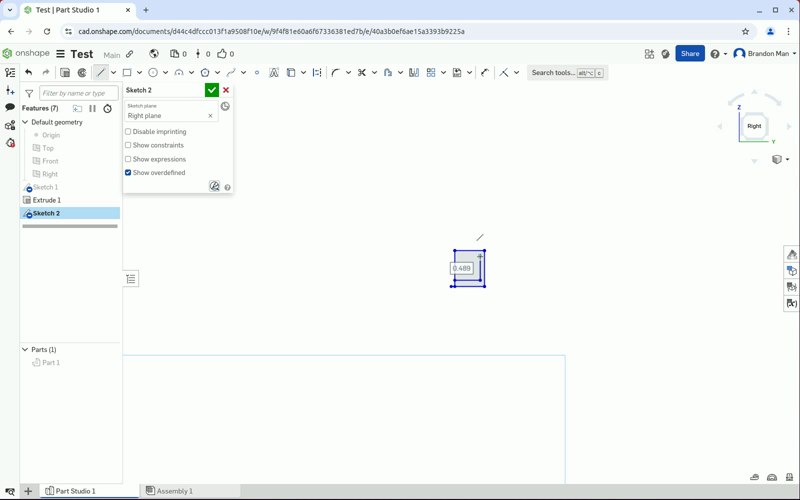
scroll(-6)
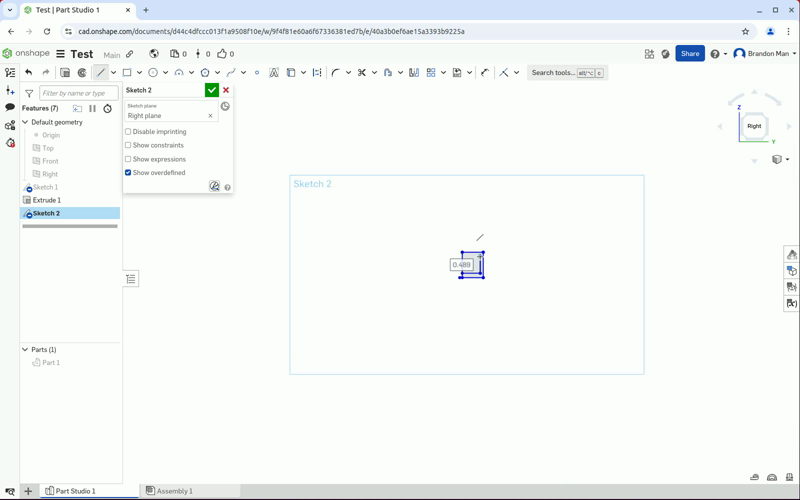
scroll(-6)
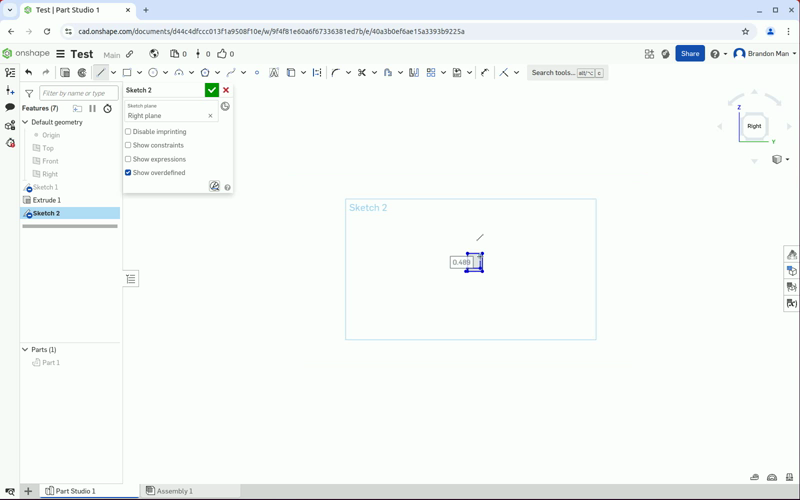
scroll(-6)
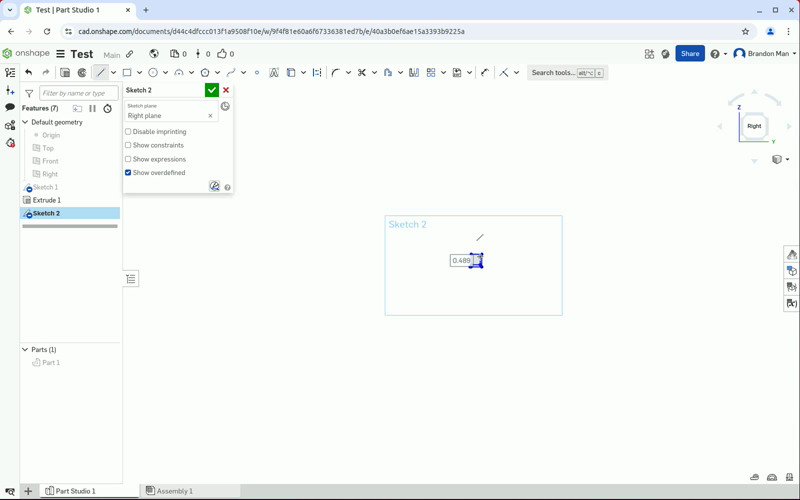
scroll(-6)
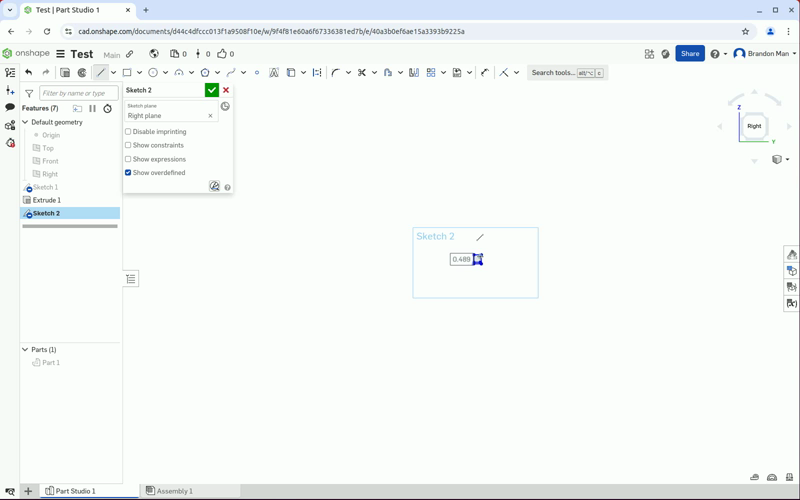
scroll(-6)
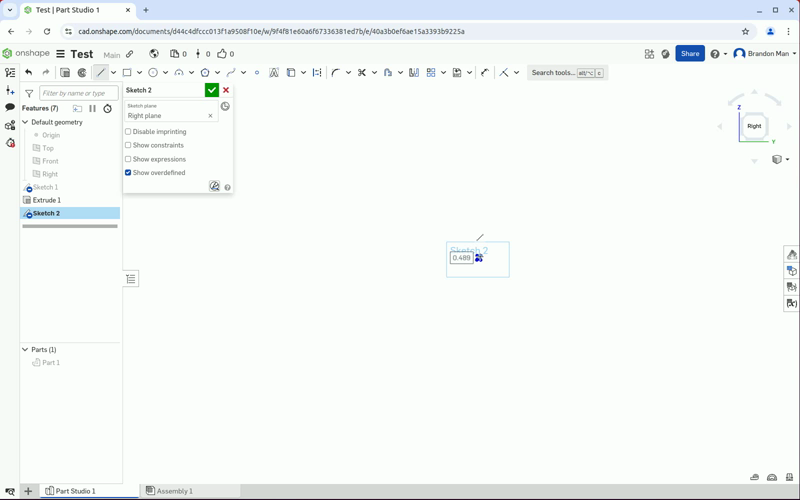
key_up(shift)
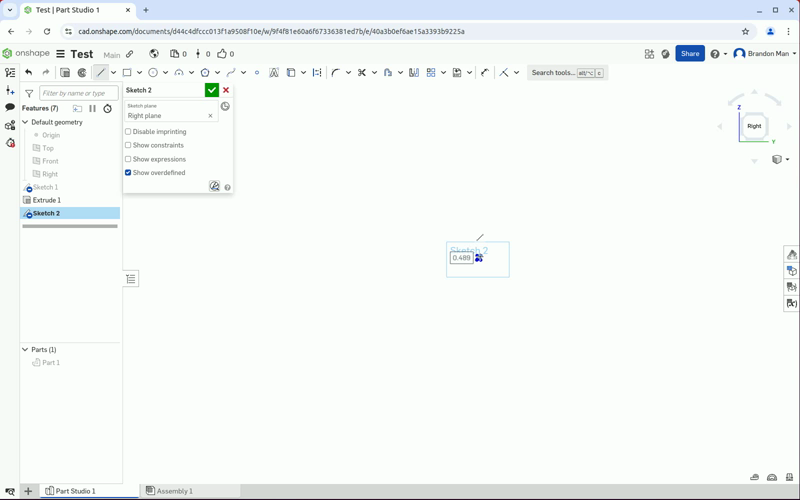
key_down(shift)
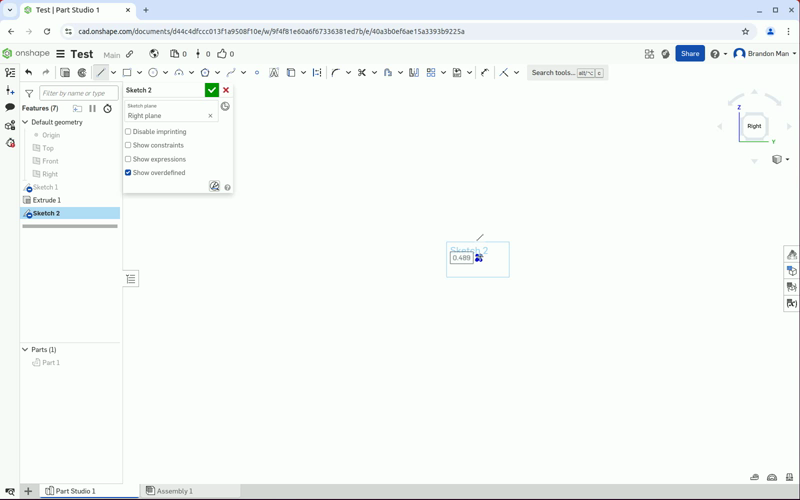
mouse_move(510, 256)
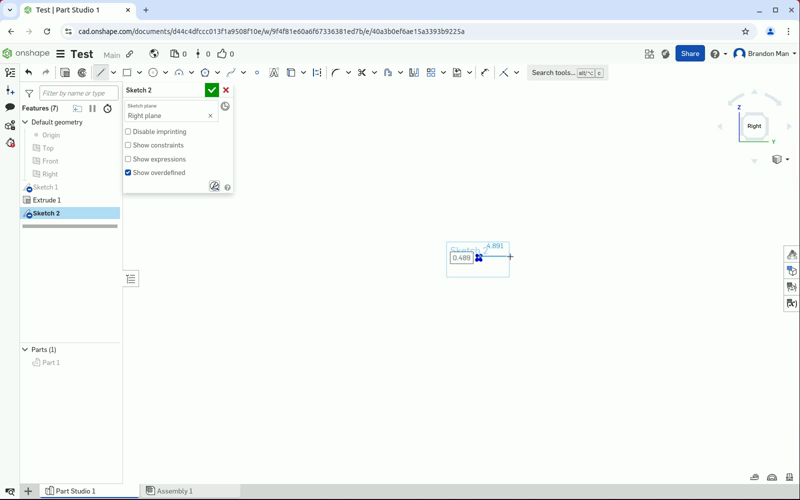
mouse_move(477, 256)
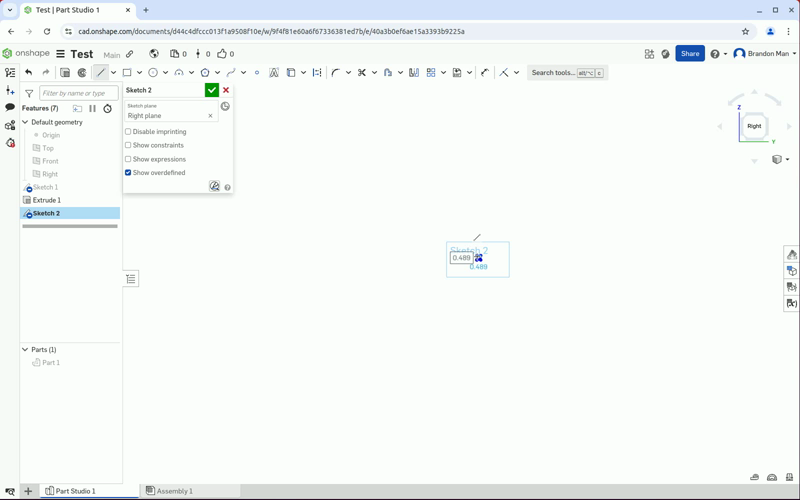
scroll(6)
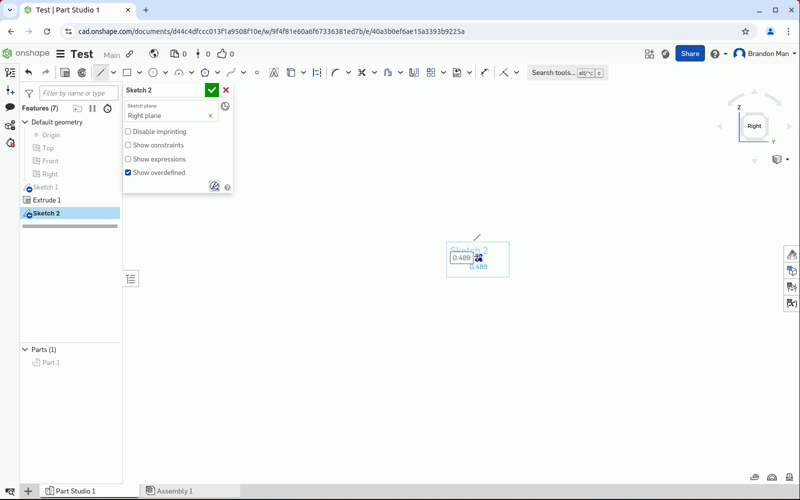
scroll(6)
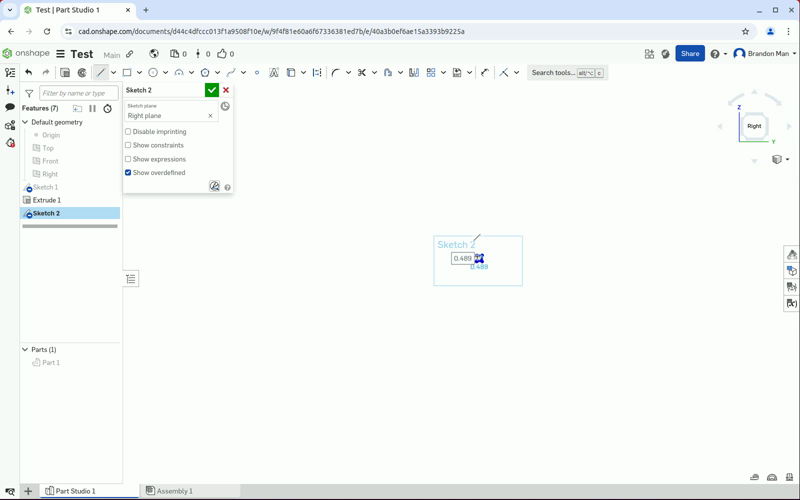
scroll(6)
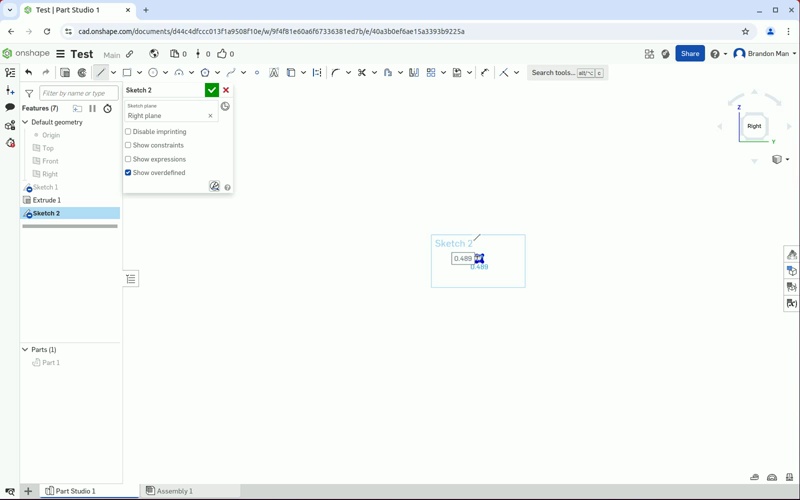
scroll(6)
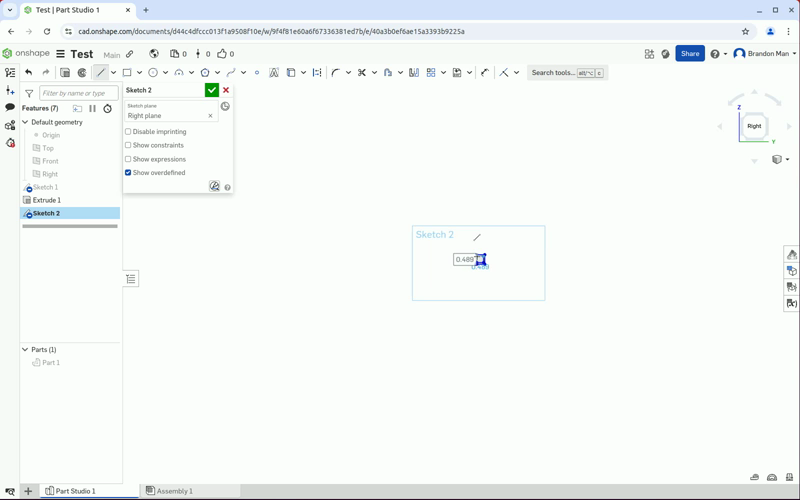
scroll(6)
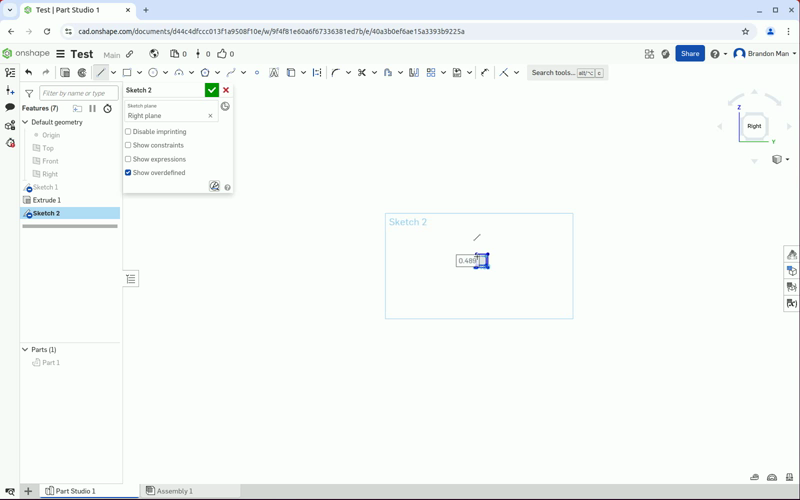
scroll(6)
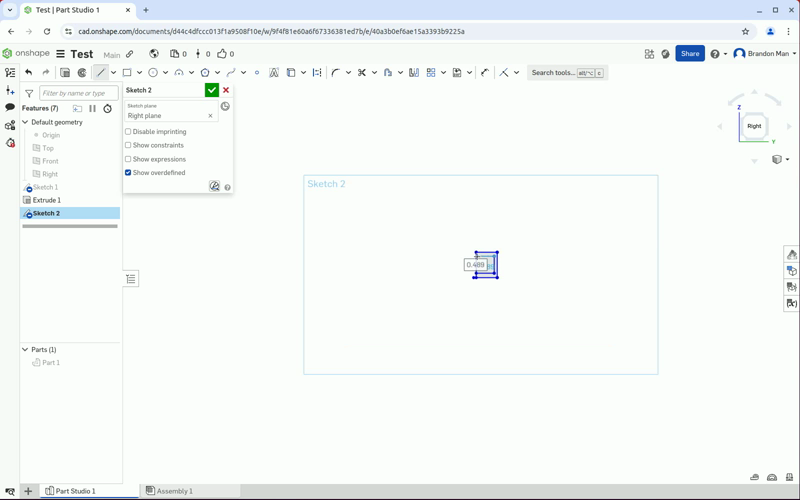
scroll(6)
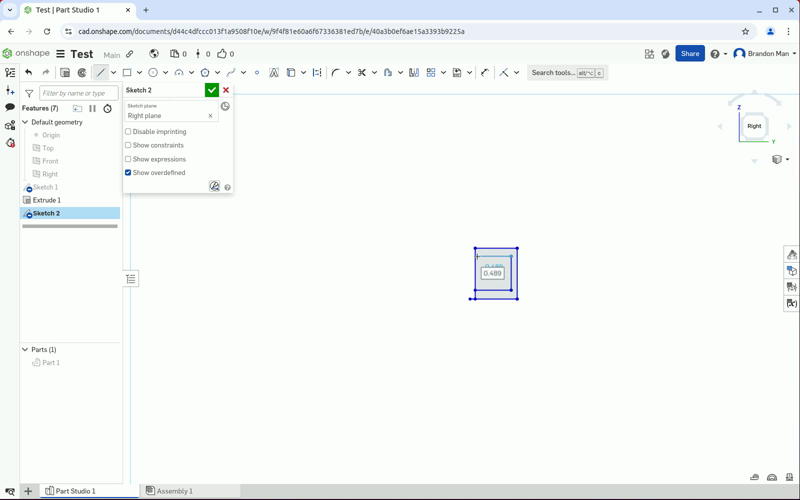
click(477, 256)
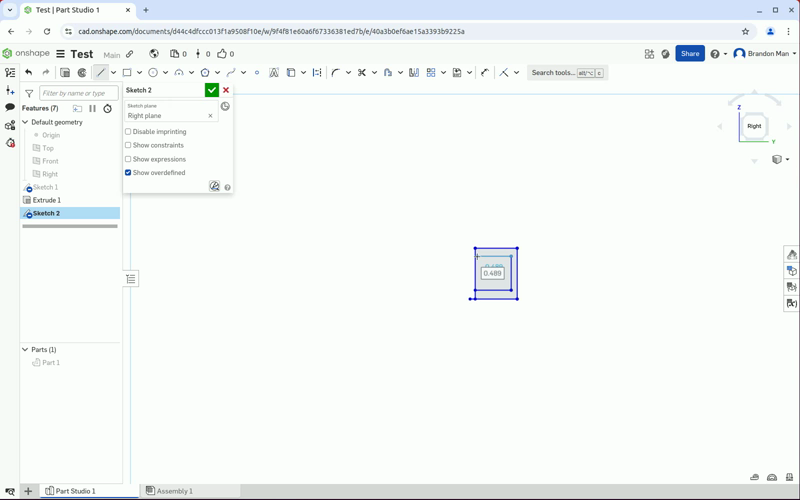
scroll(-6)
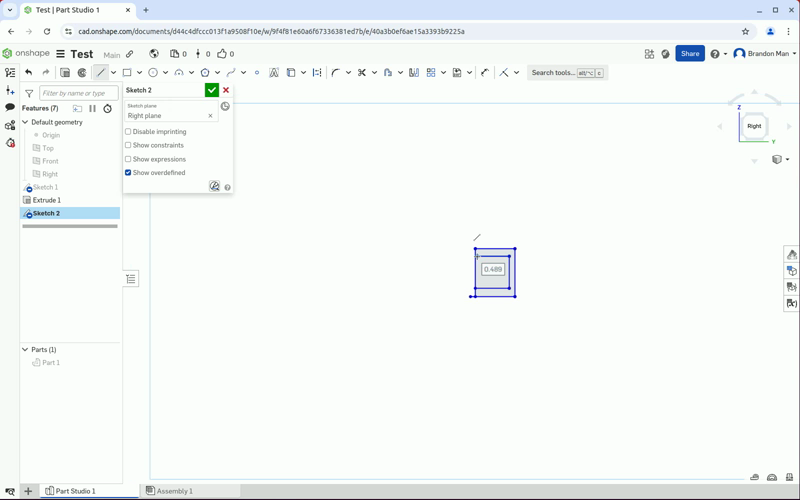
scroll(-6)
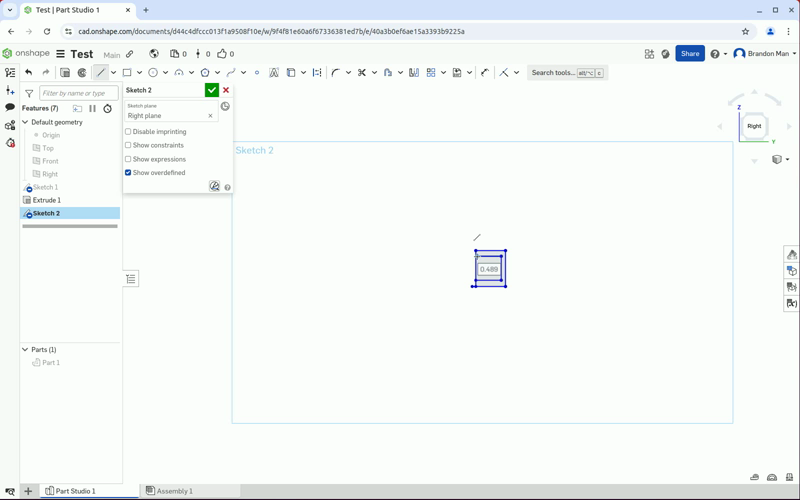
scroll(-6)
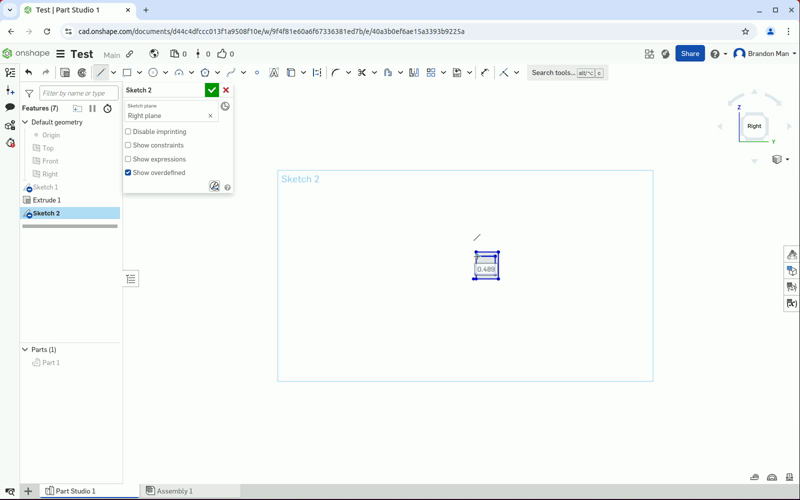
scroll(-6)
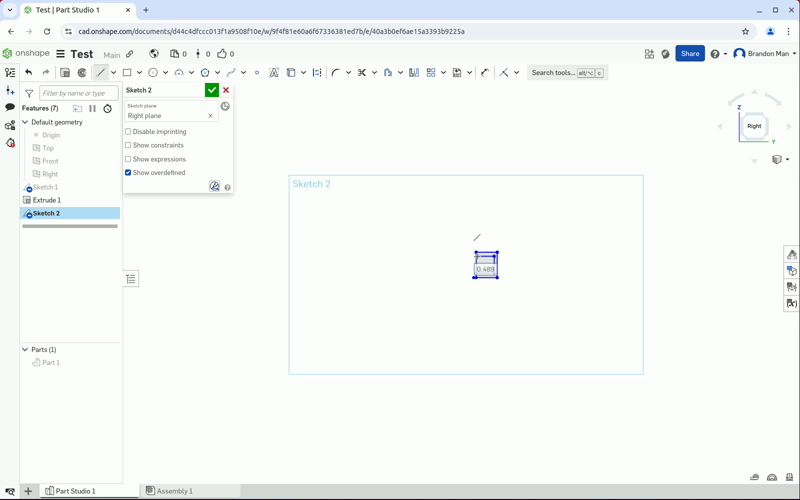
scroll(-6)
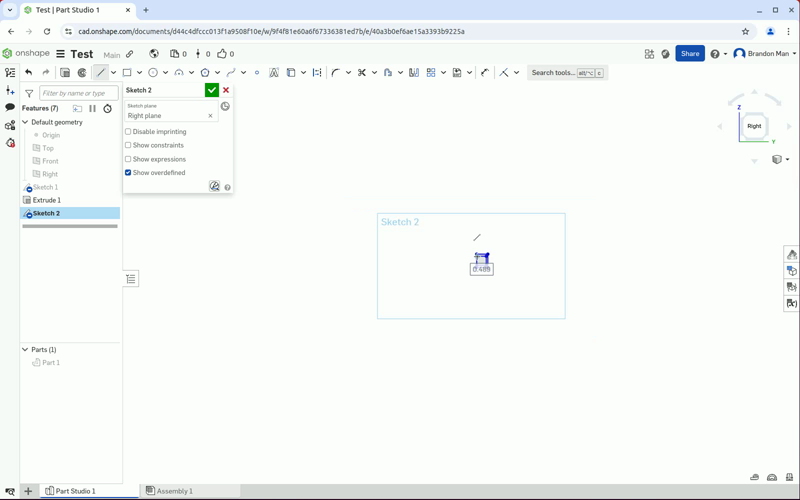
scroll(-6)
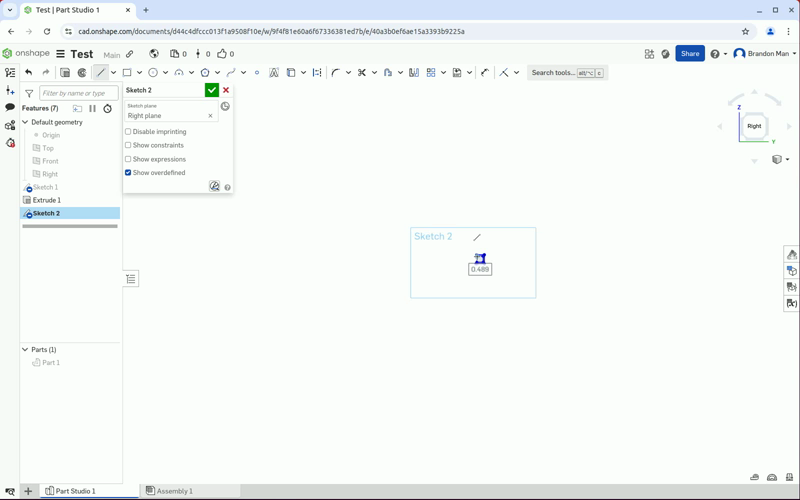
scroll(-6)
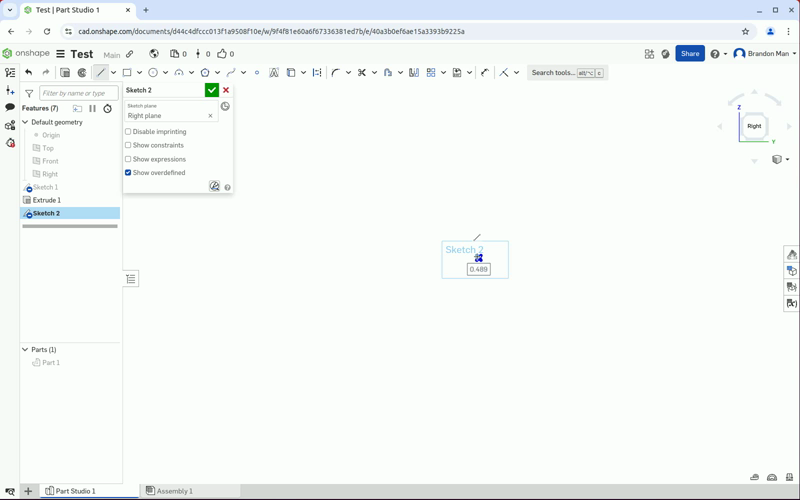
key_up(shift)
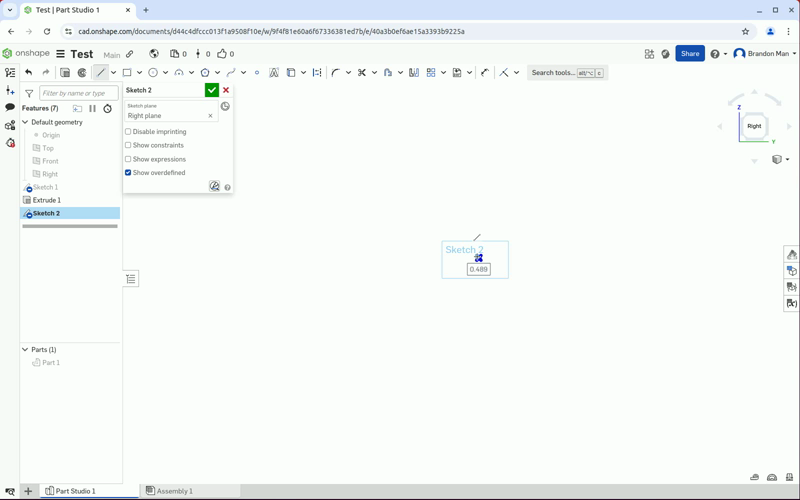
mouse_move(507, 256)
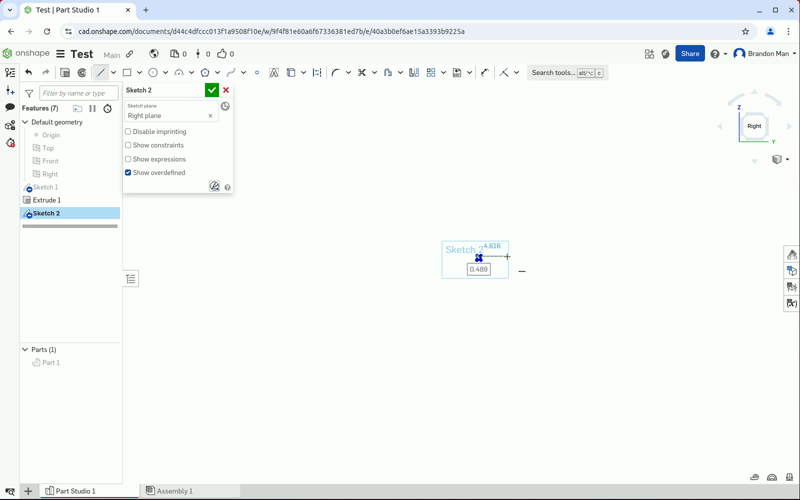
key_down(shift)
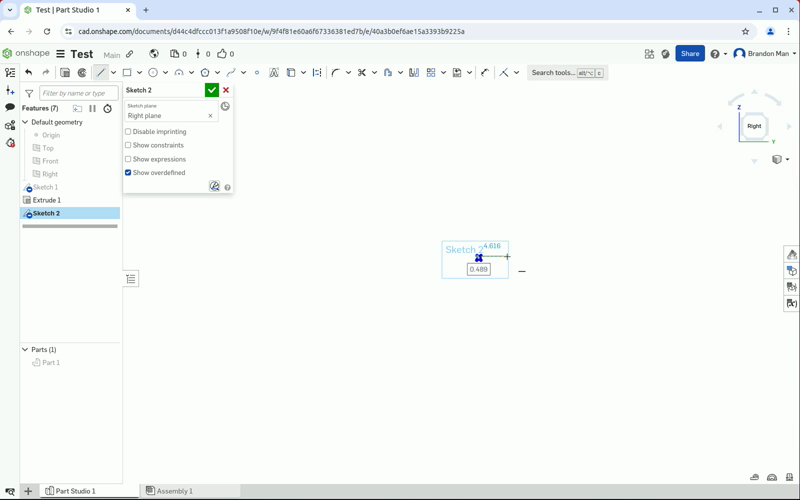
mouse_move(477, 259)
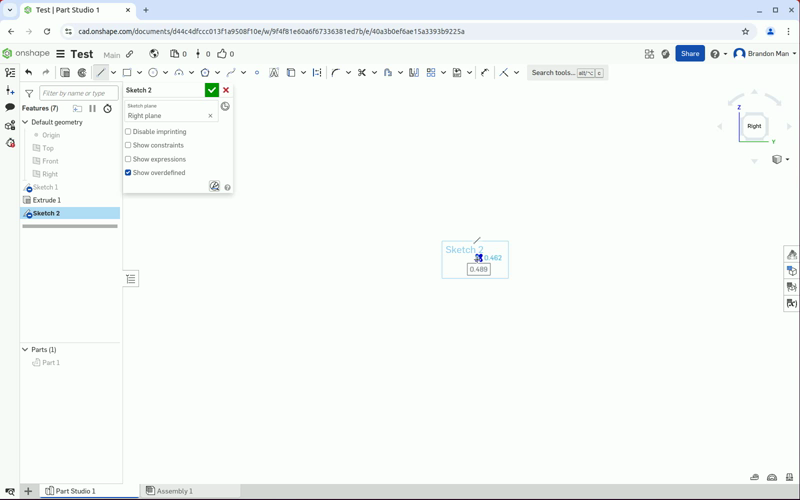
scroll(6)
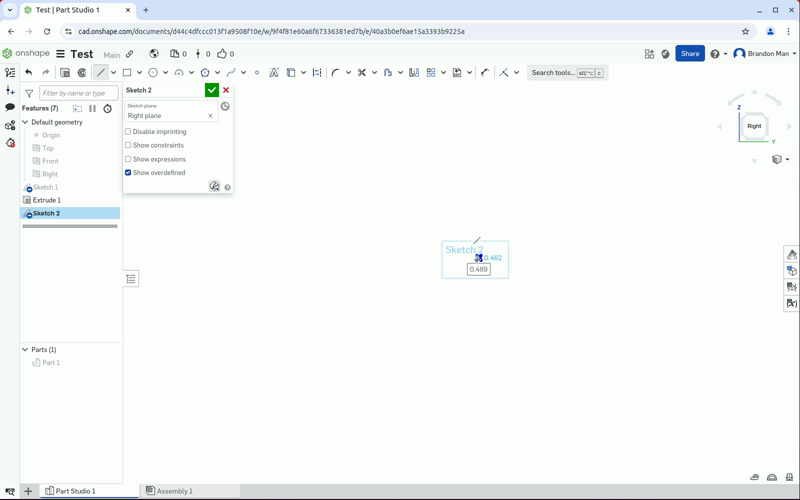
scroll(6)
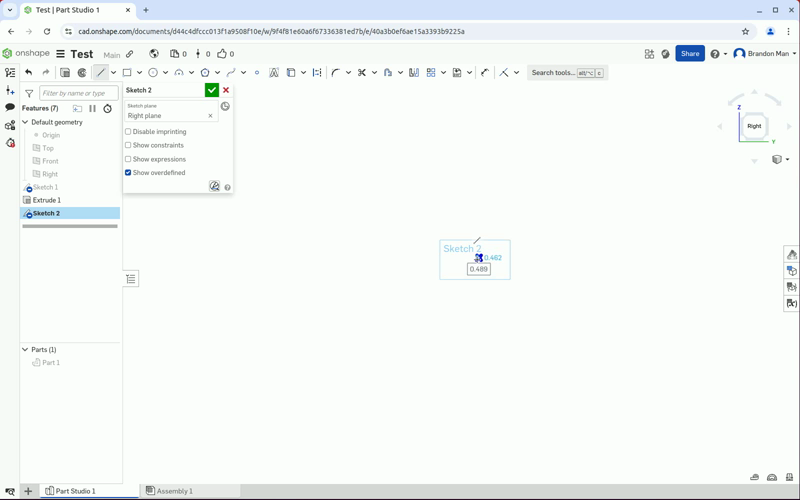
scroll(6)
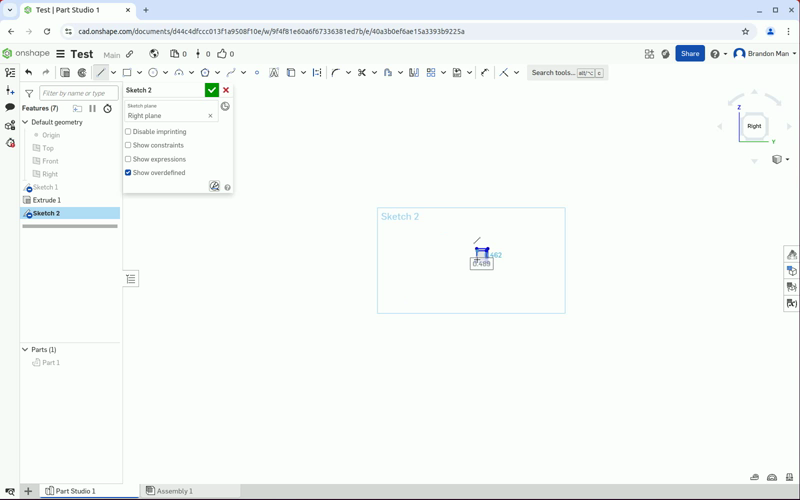
scroll(6)
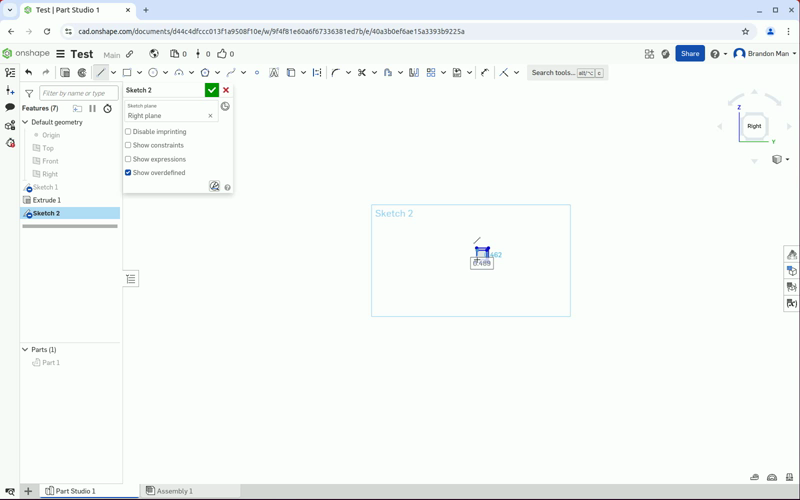
scroll(6)
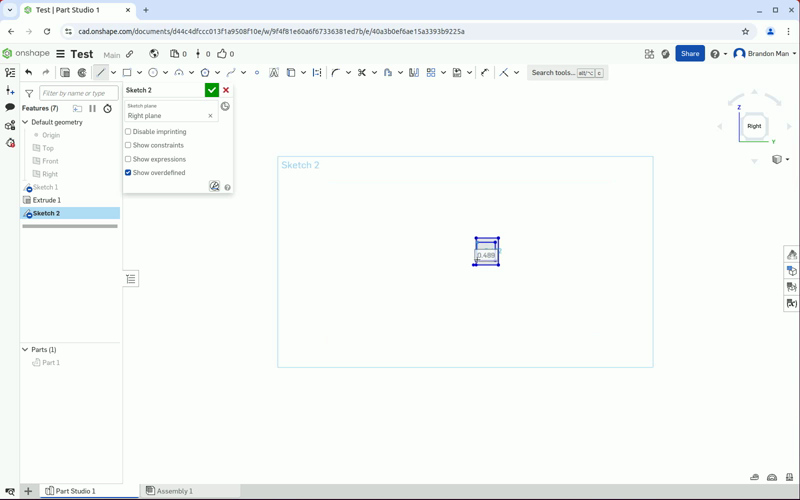
scroll(6)
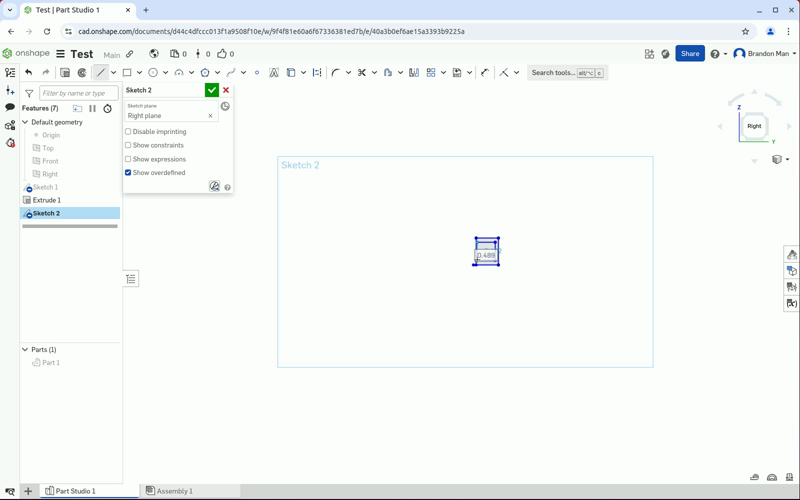
scroll(6)
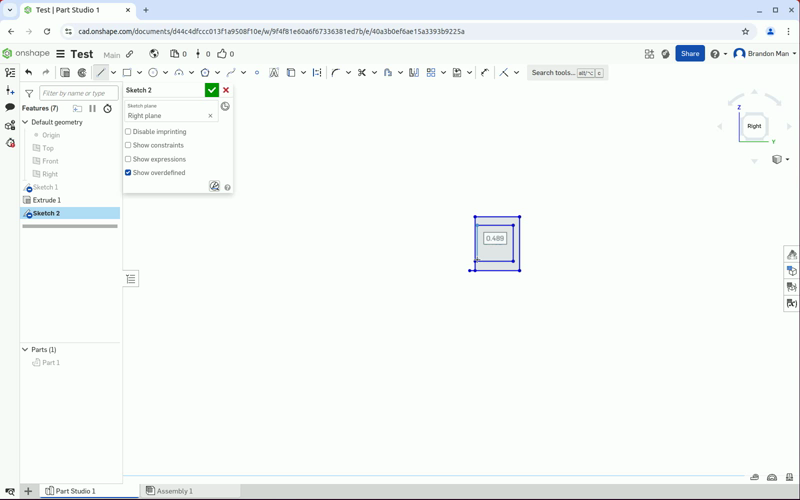
key_up(shift)
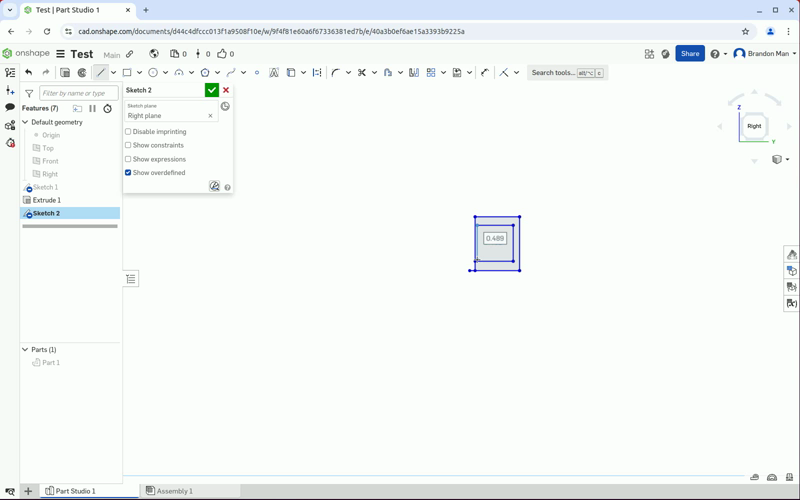
click(477, 259)
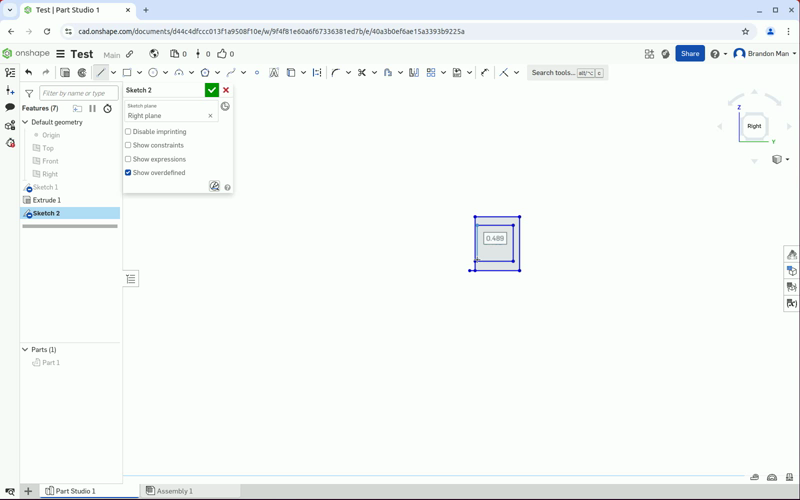
scroll(-6)
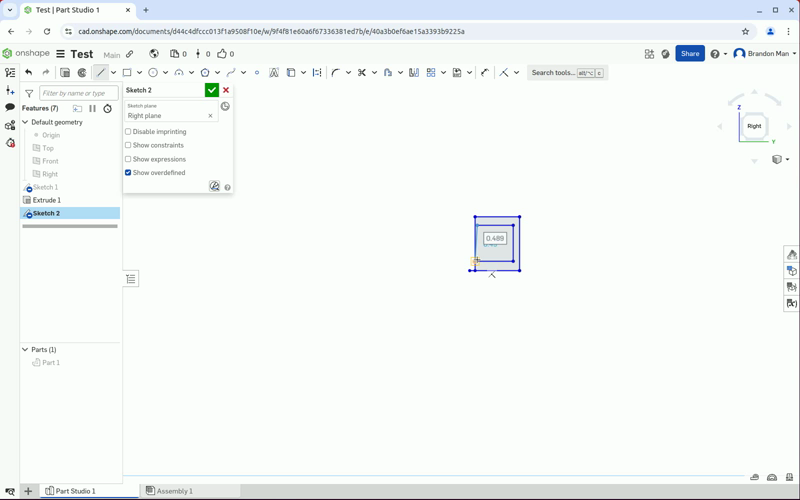
scroll(-6)
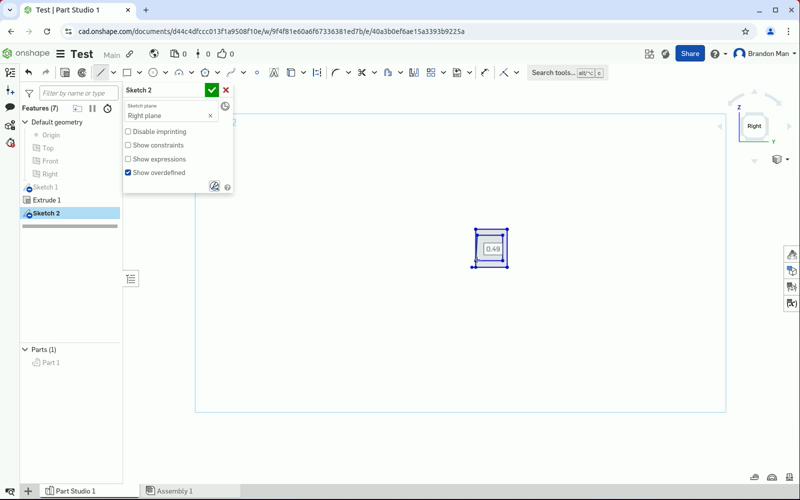
scroll(-6)
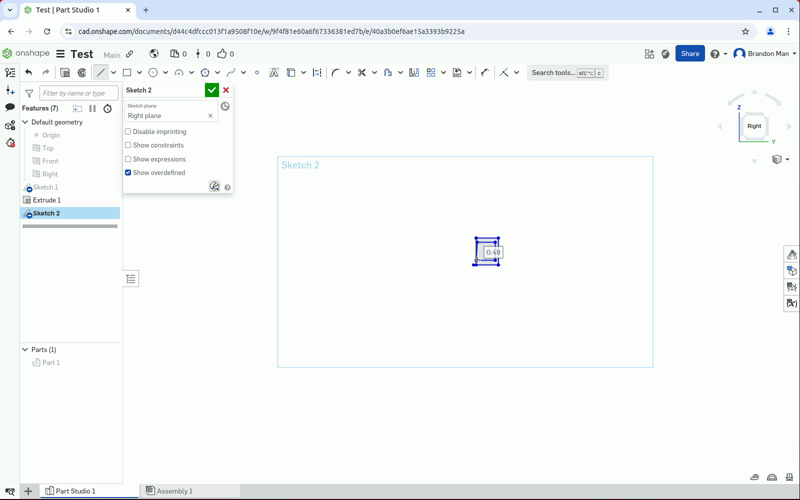
scroll(-6)
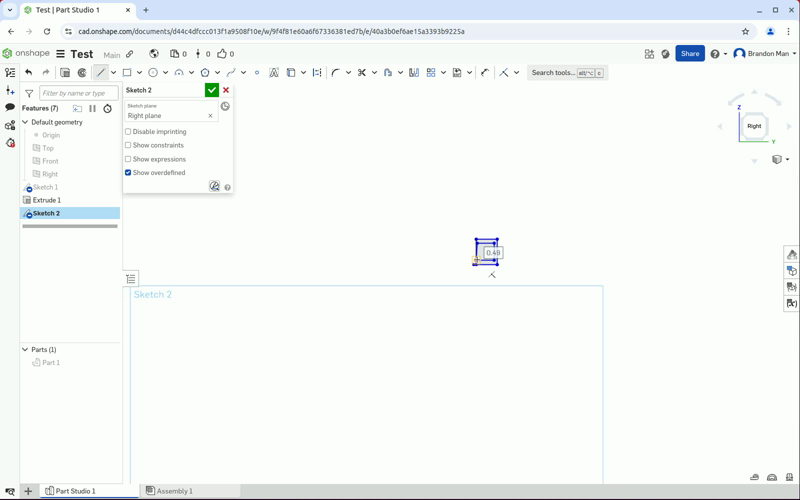
scroll(-6)
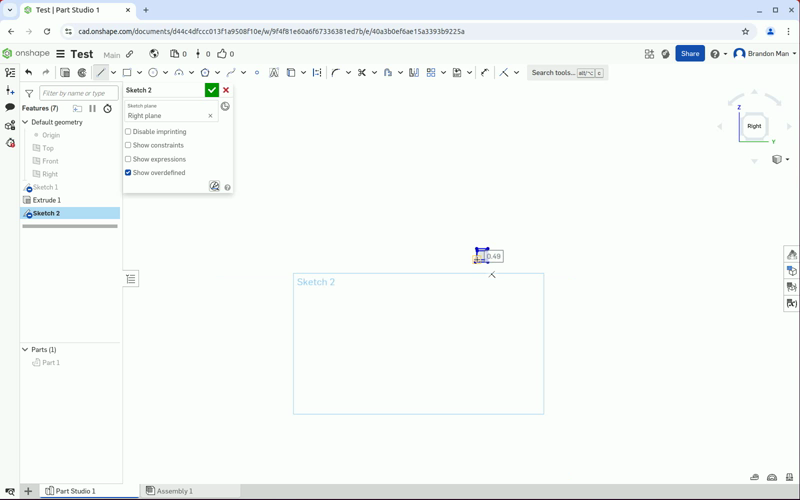
scroll(-6)
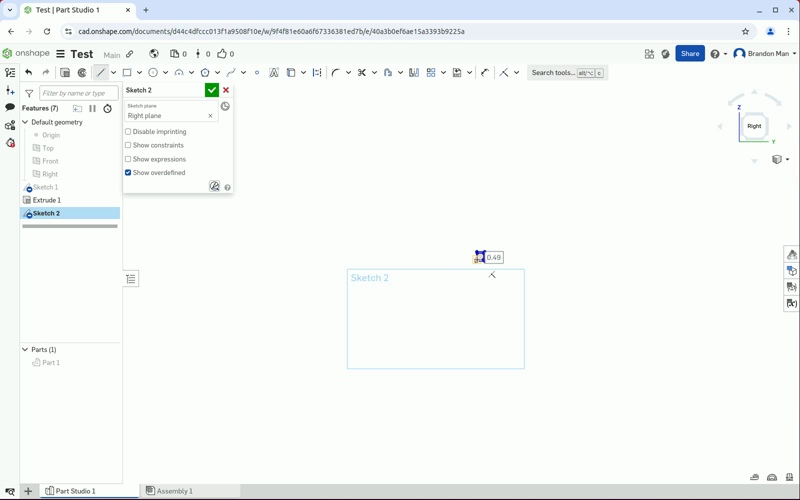
scroll(-6)
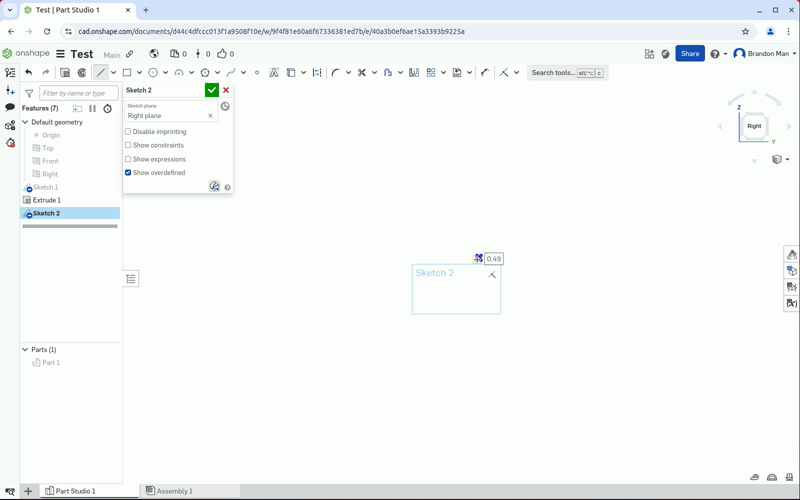
key(esc)
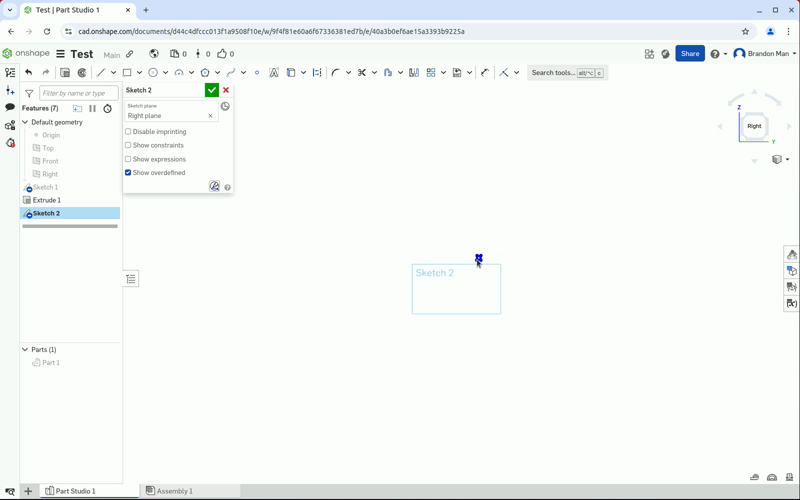
mouse_move(477, 256)
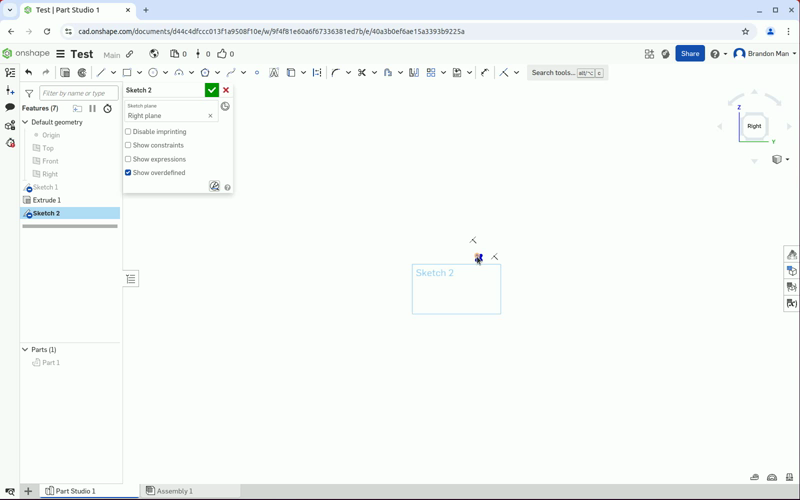
scroll(6)
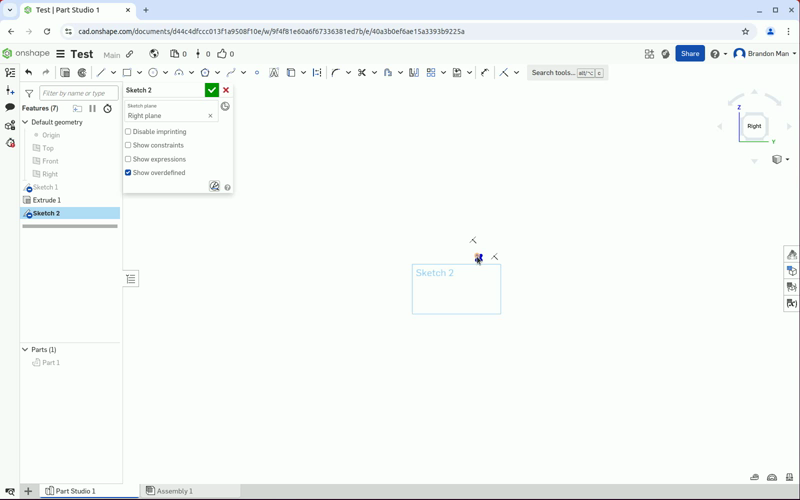
scroll(6)
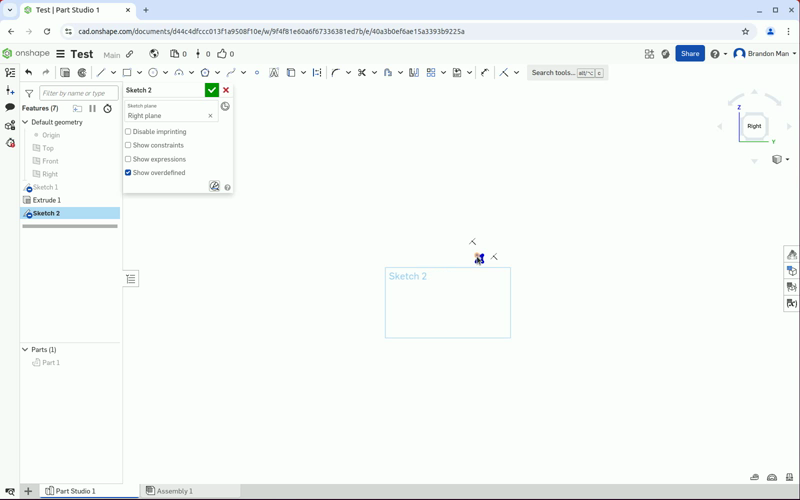
scroll(6)
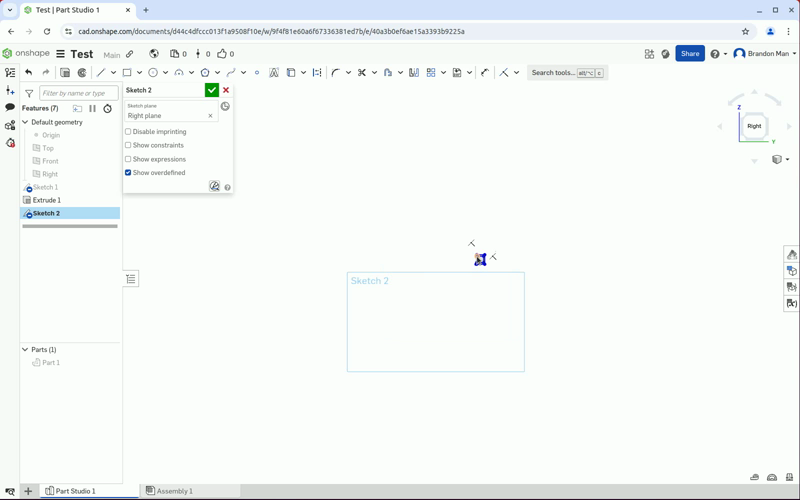
scroll(6)
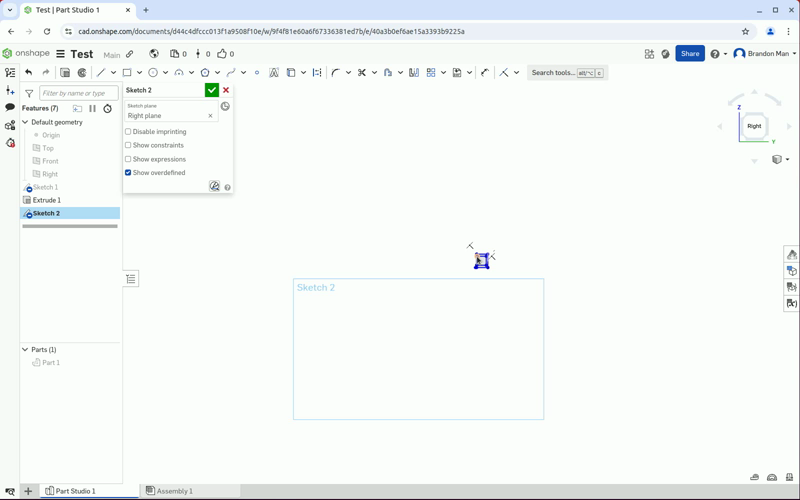
scroll(6)
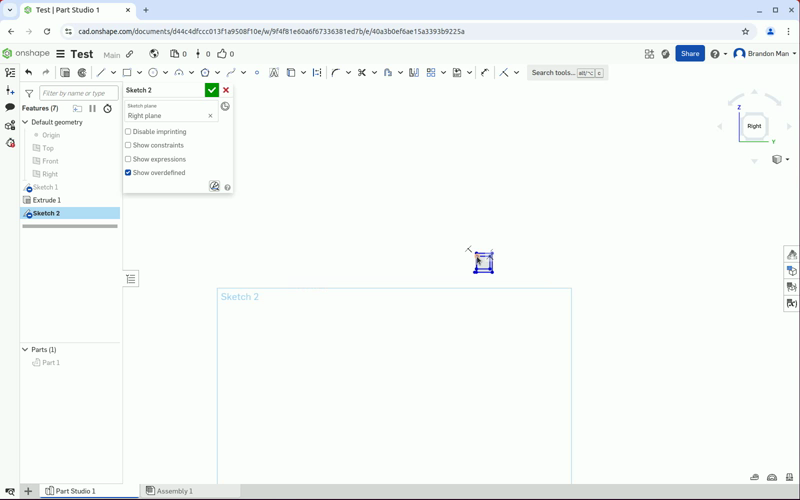
scroll(6)
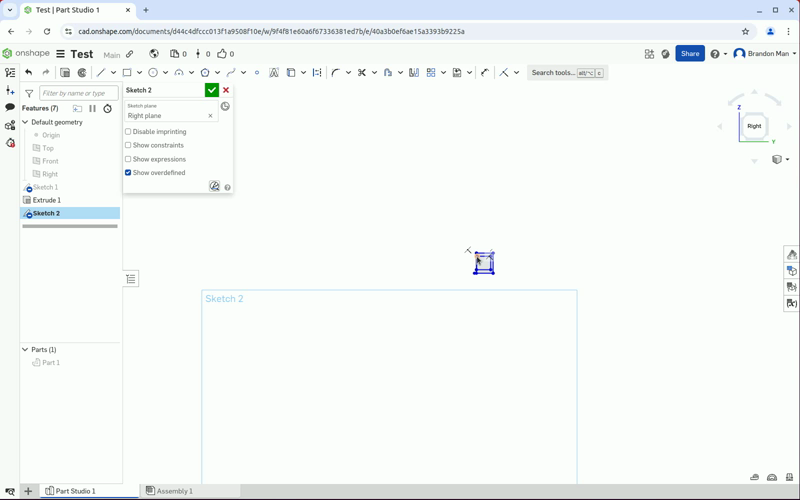
scroll(6)
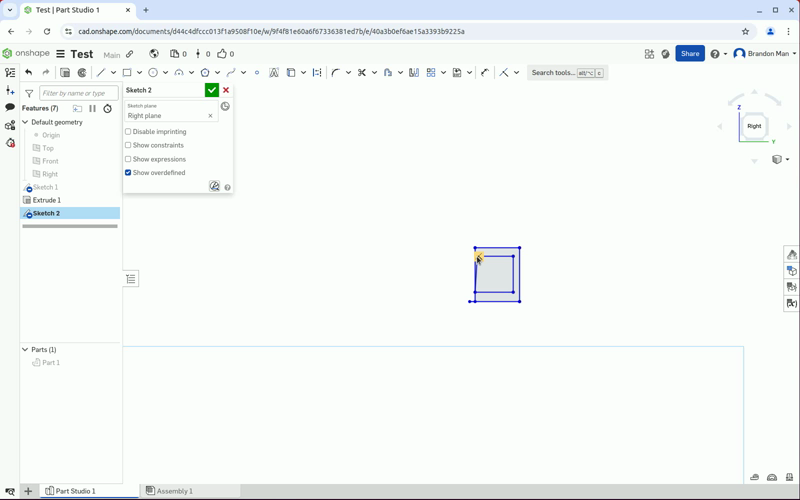
click(477, 256)
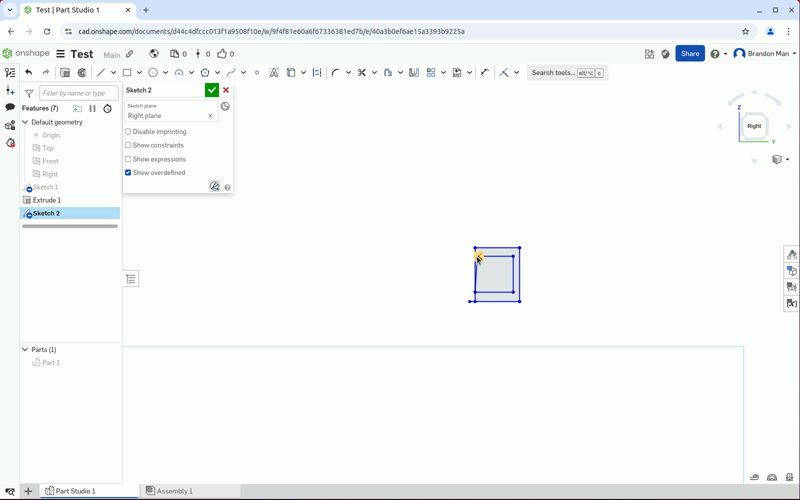
scroll(-6)
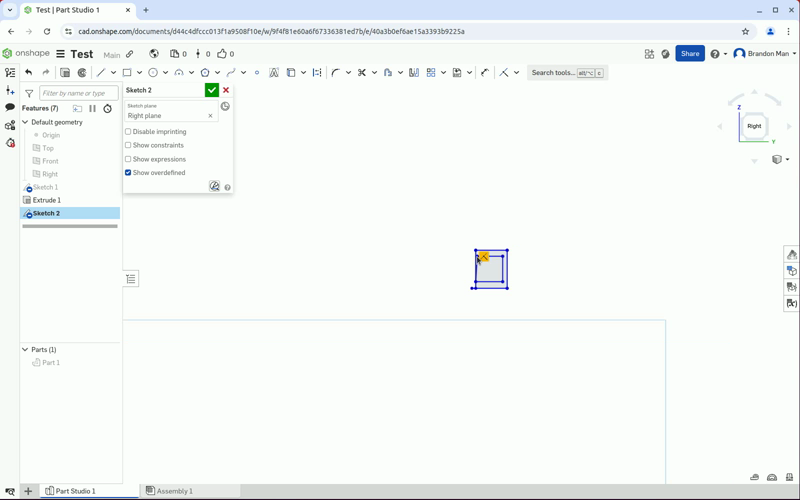
scroll(-6)
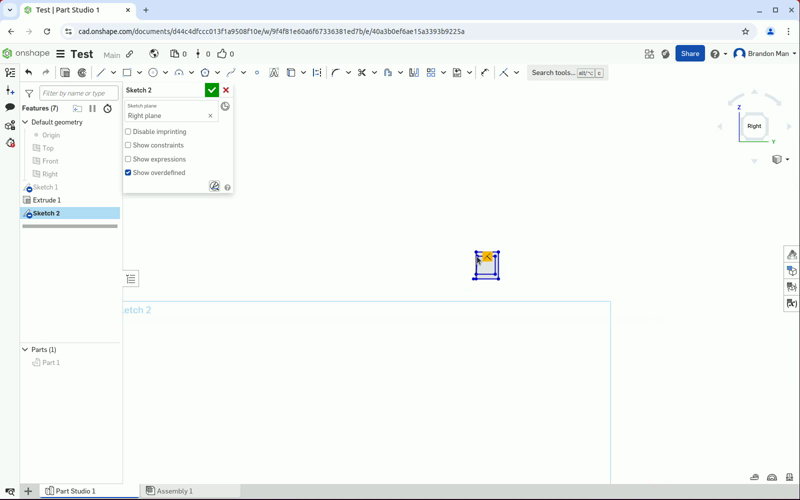
scroll(-6)
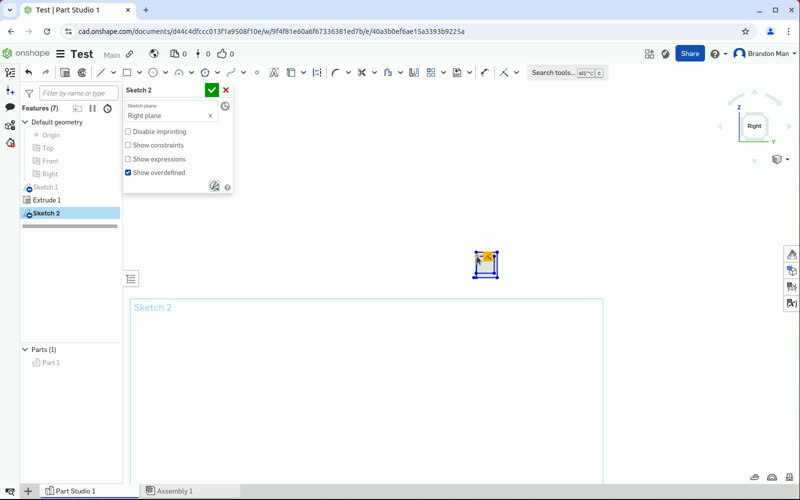
scroll(-6)
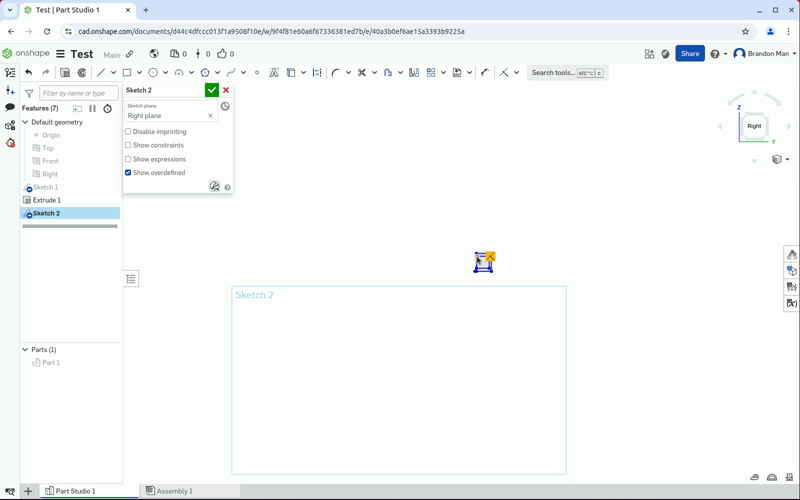
scroll(-6)
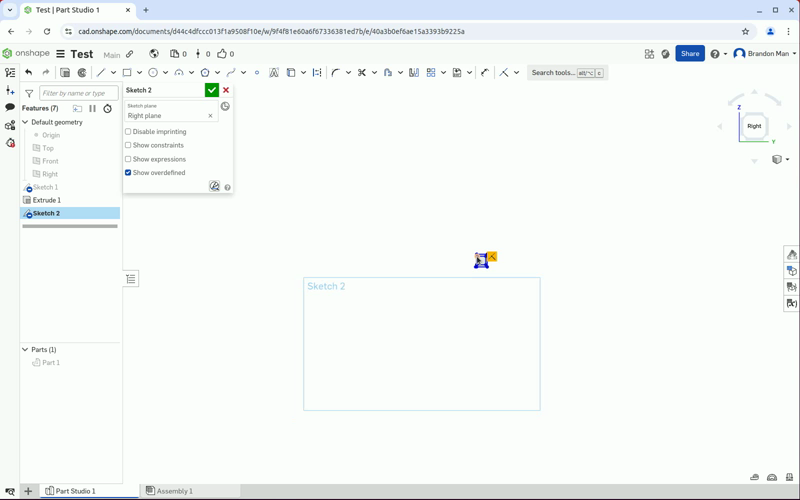
scroll(-6)
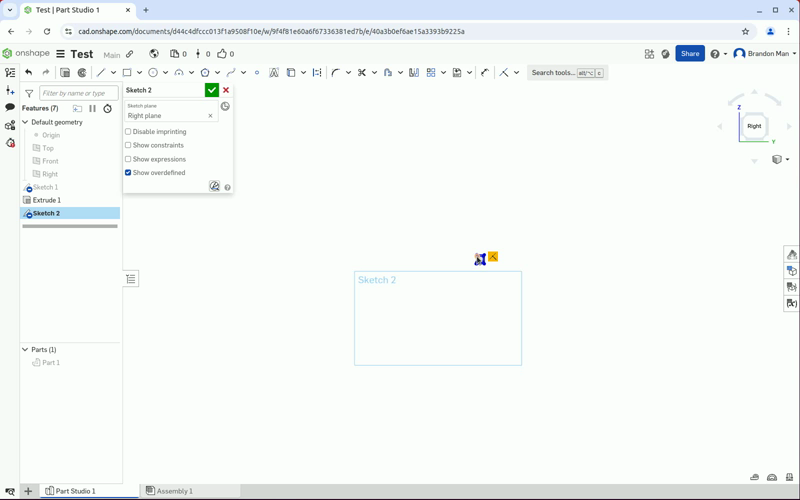
scroll(-6)
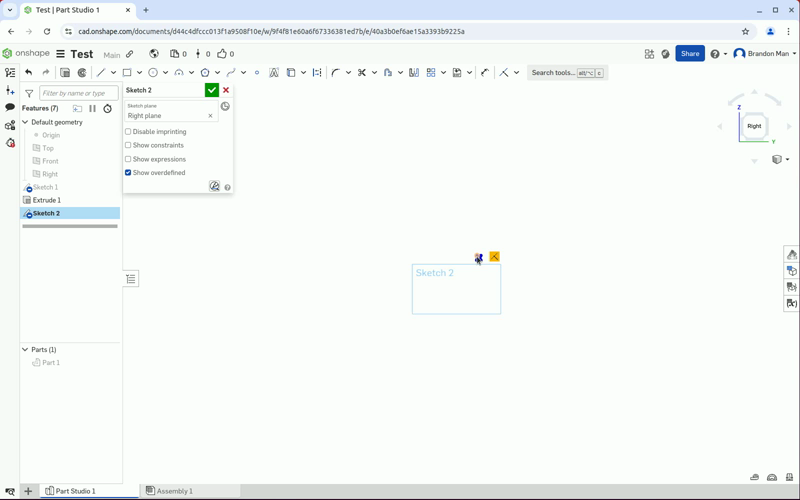
mouse_move(73, 352)
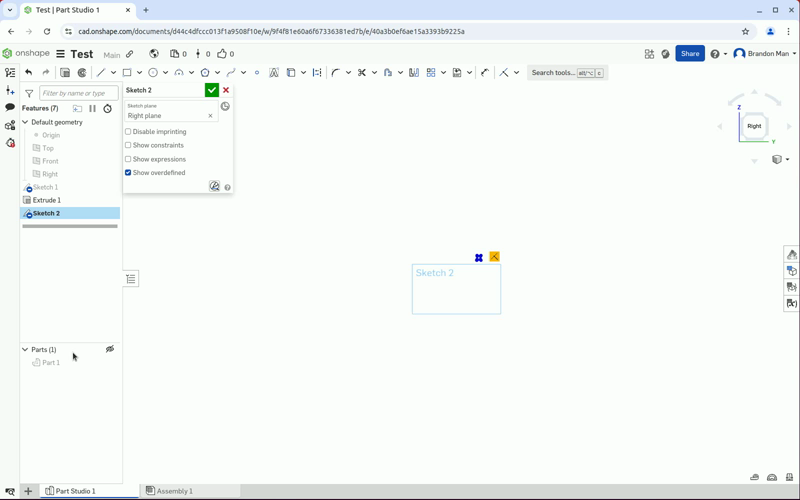
key(shift+y)
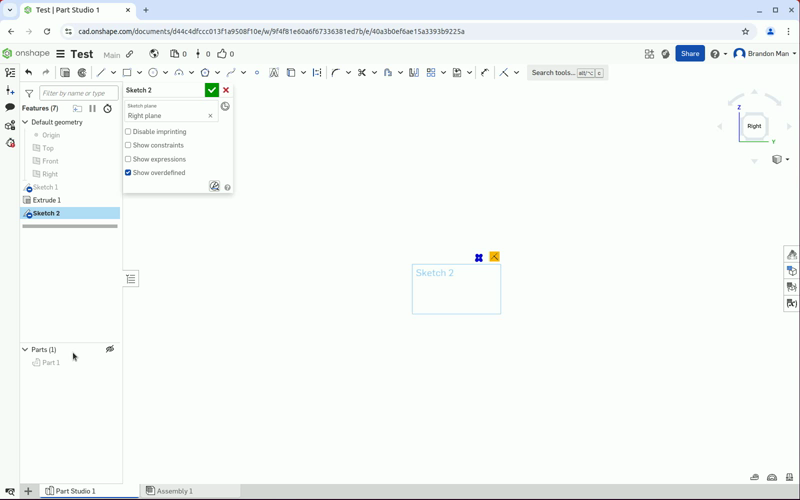
key(shift+e)
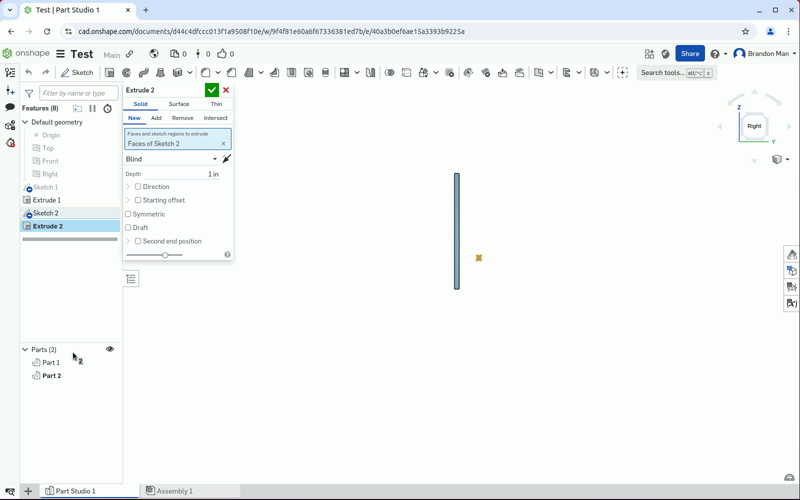
mouse_move(143, 106)
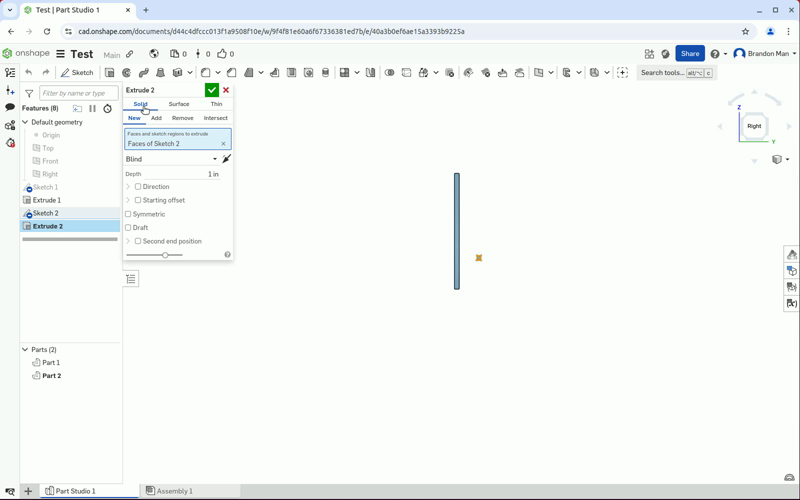
click(143, 106)
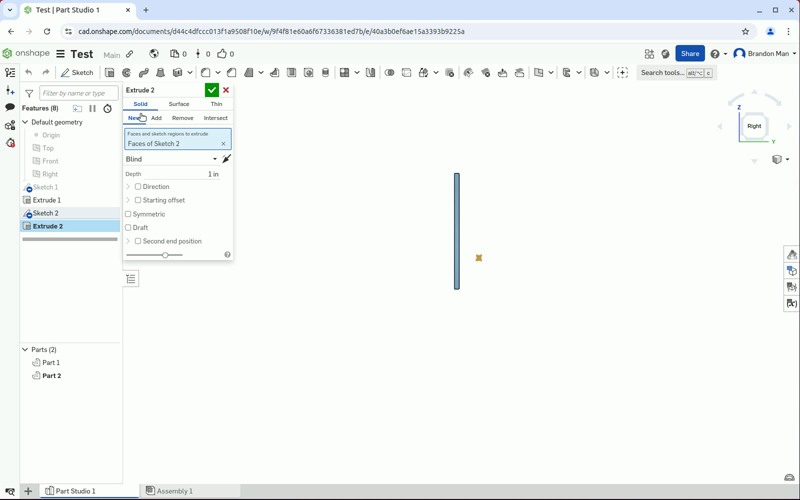
mouse_move(137, 120)
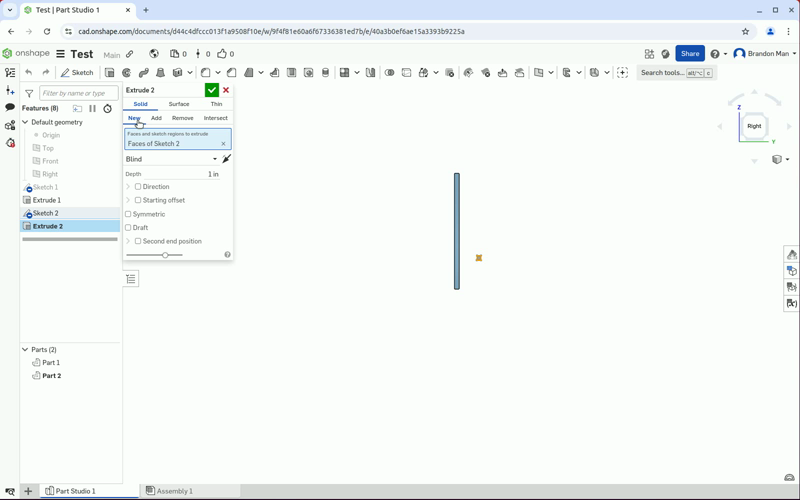
click(137, 120)
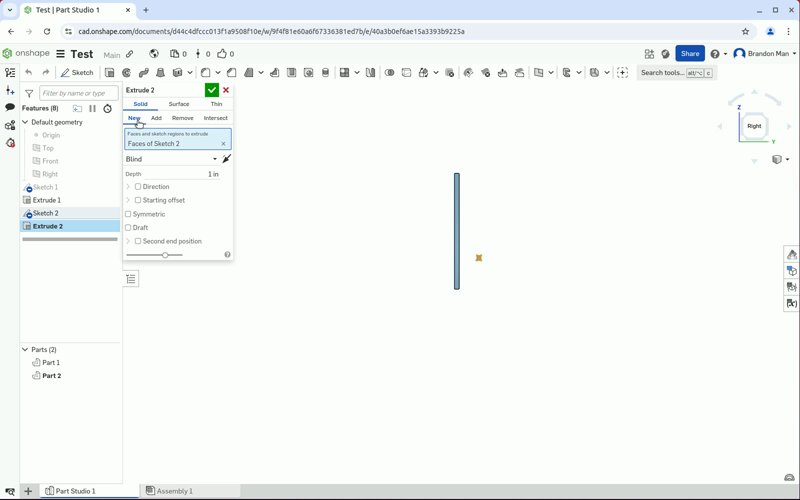
key(tab, 4)
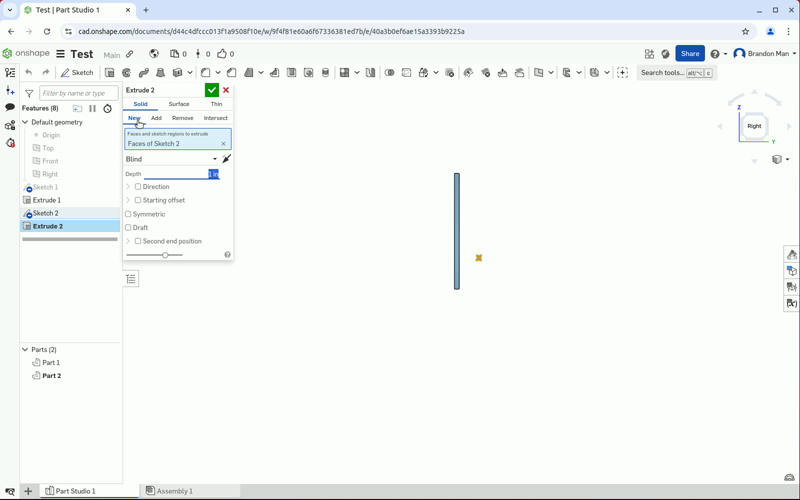
text(23.108)
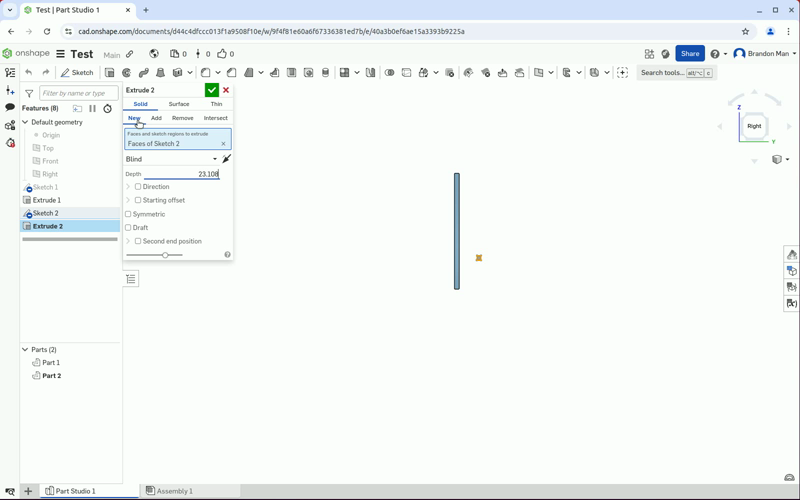
key(enter)
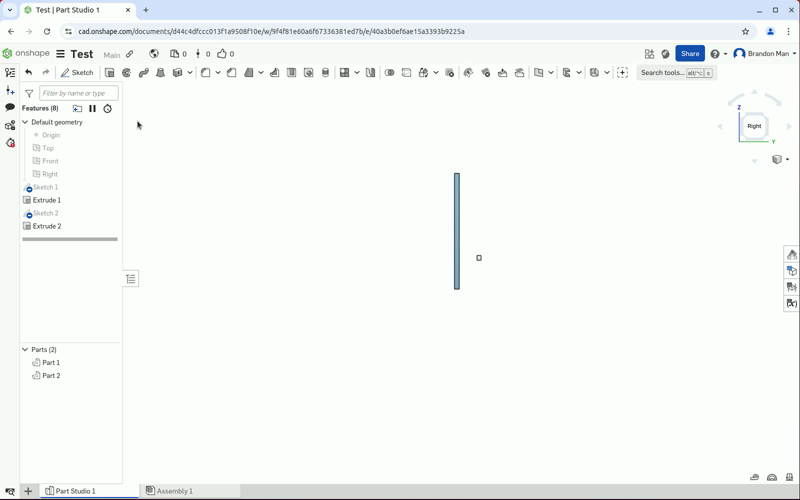
key(shift+h)
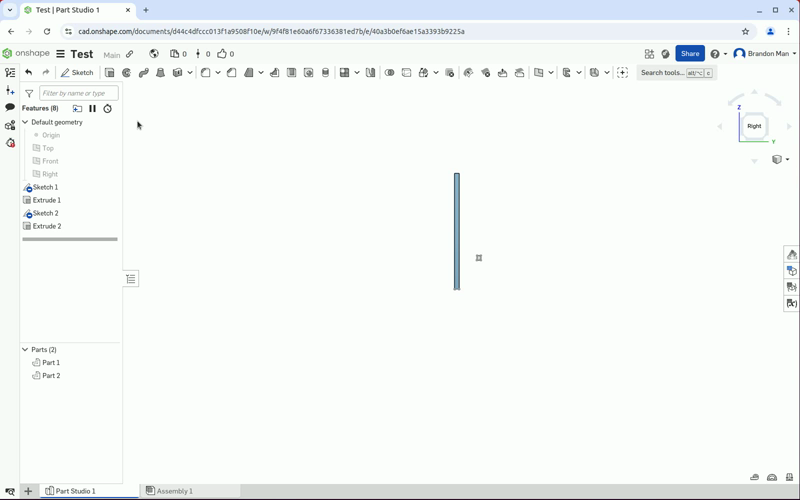
key(shift+h)
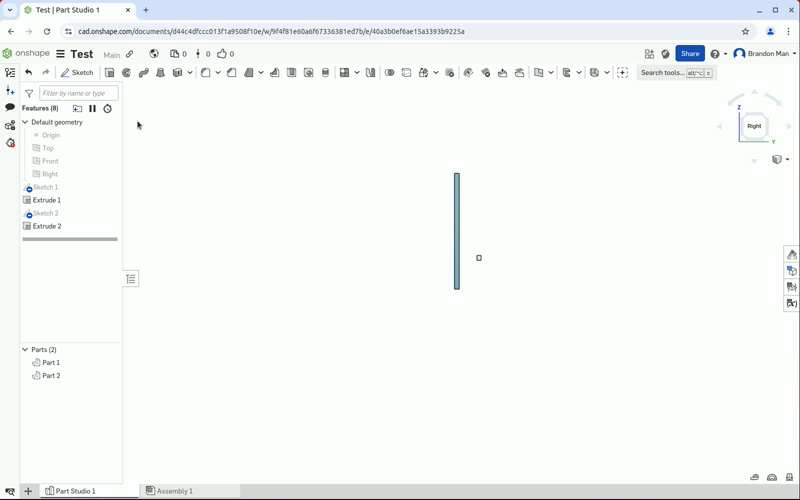
mouse_move(73, 189)
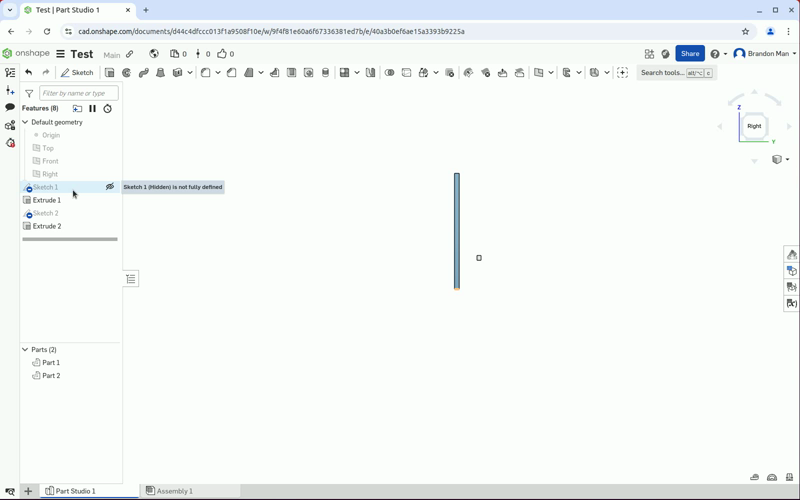
click(73, 189)
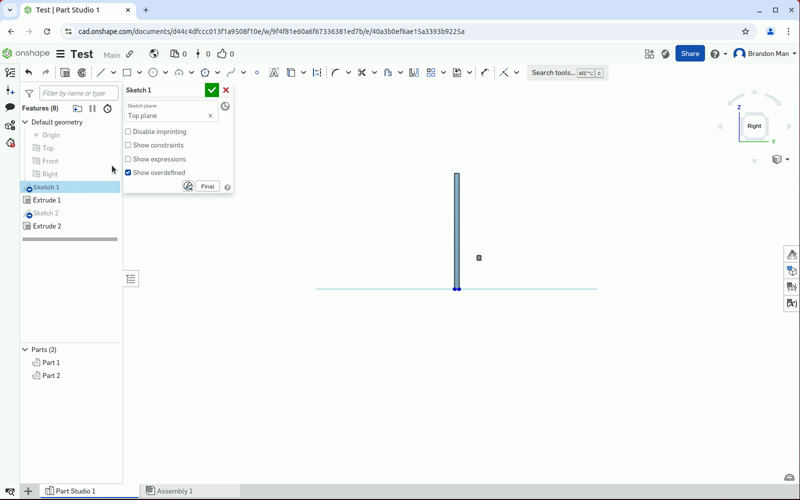
mouse_move(229, 92)
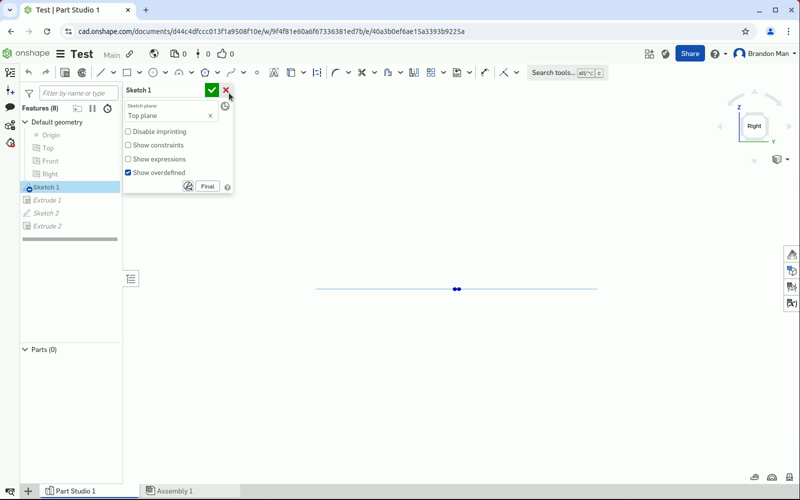
click(229, 92)
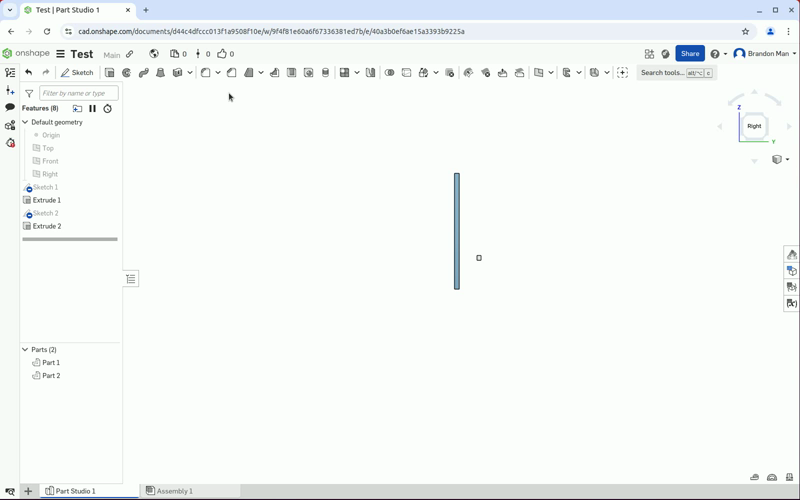
mouse_move(73, 352)
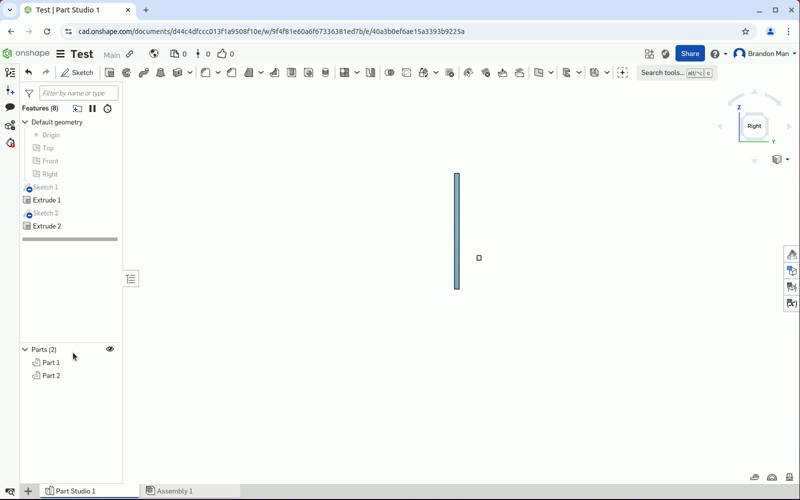
key(y)
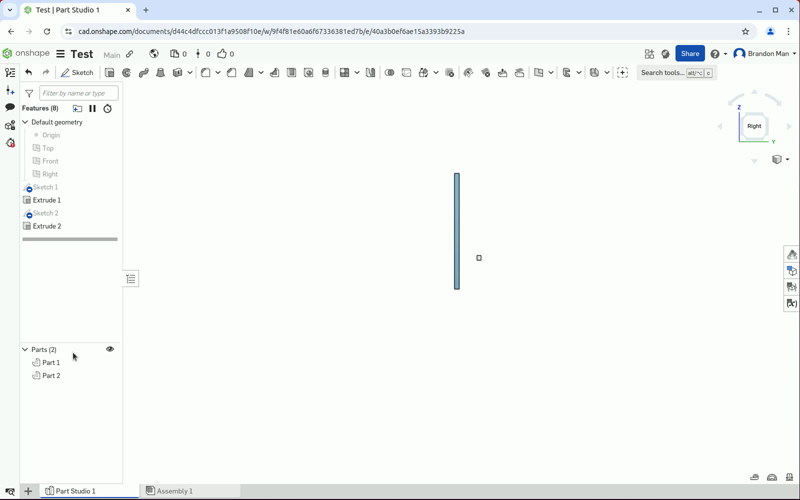
key(shift+p)
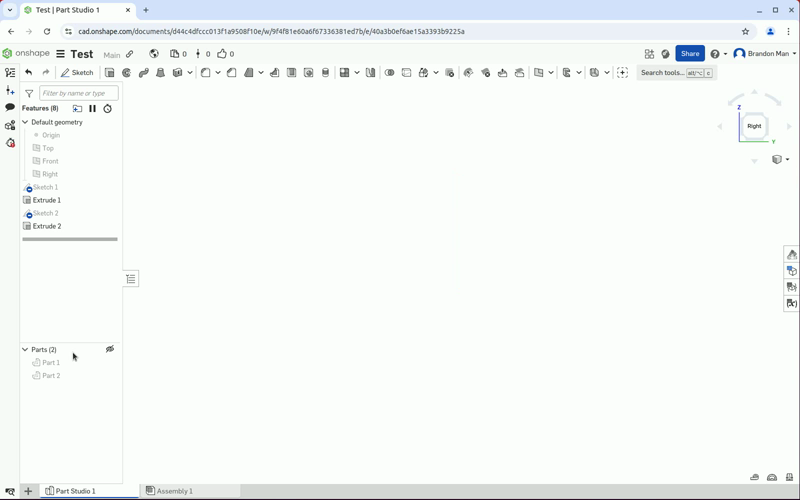
key(space)
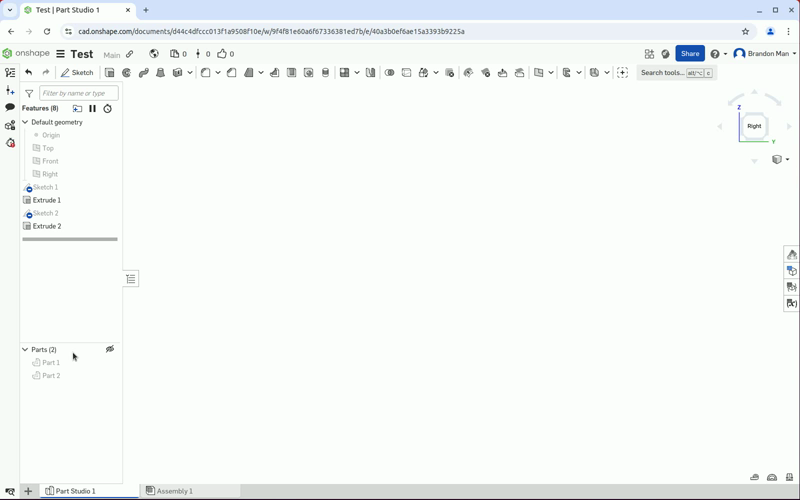
key_down(shift)
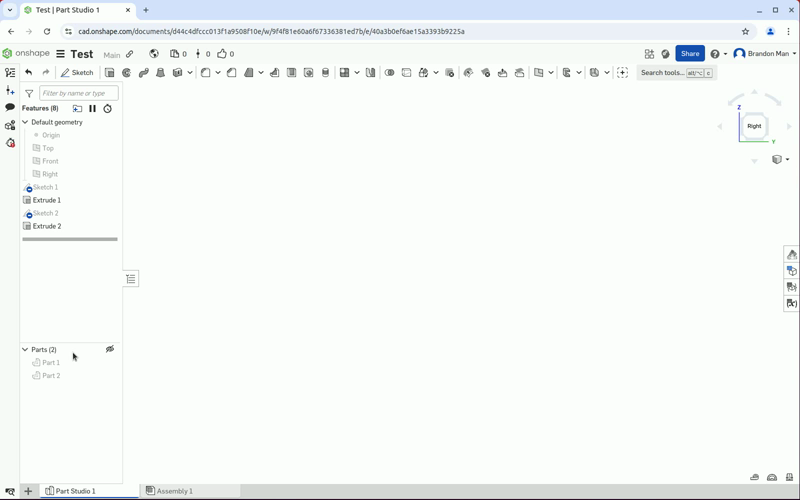
key(right)
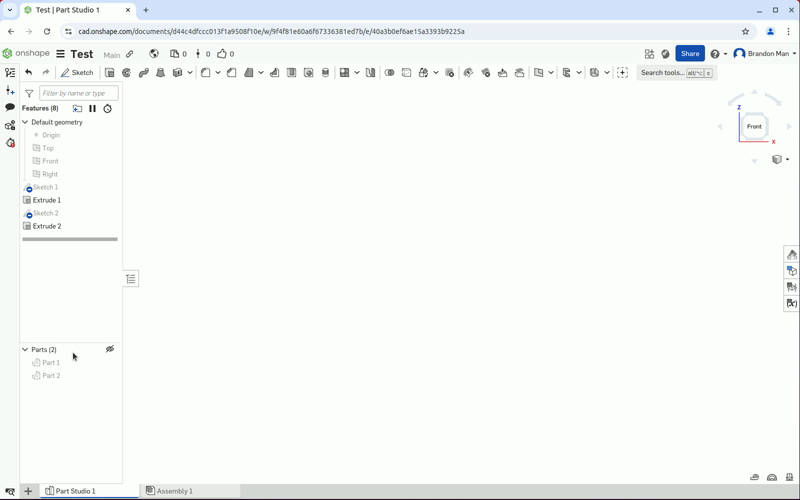
key_up(shift)
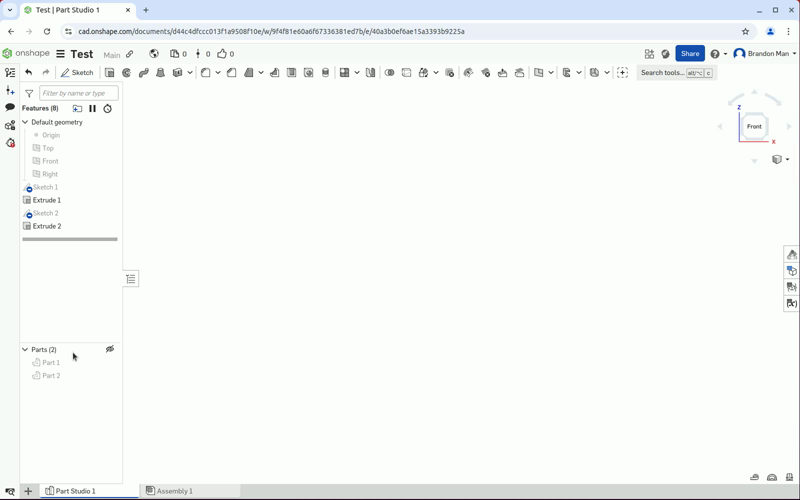
mouse_move(73, 352)
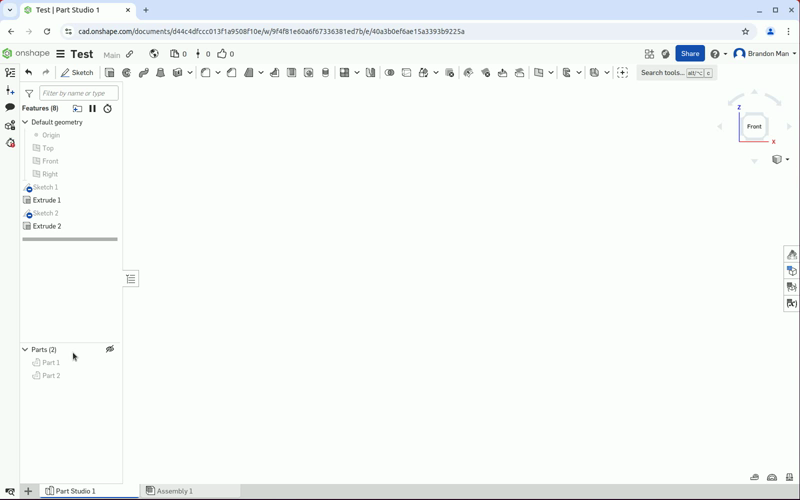
key(shift+y)
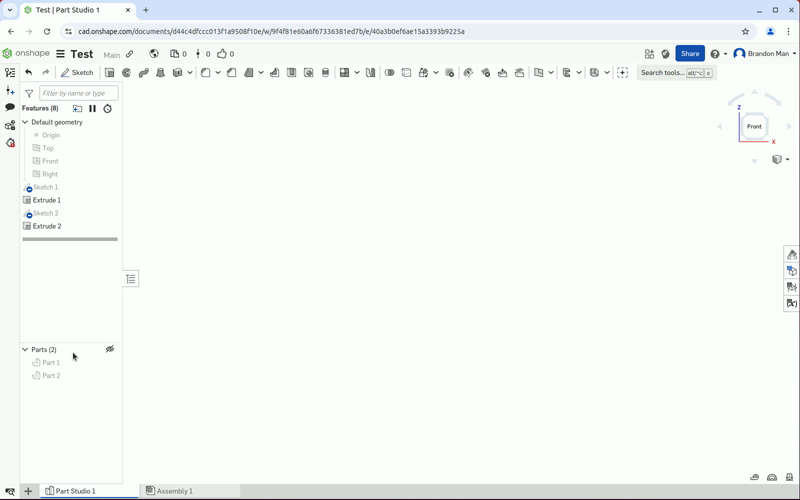
key(shift+s)
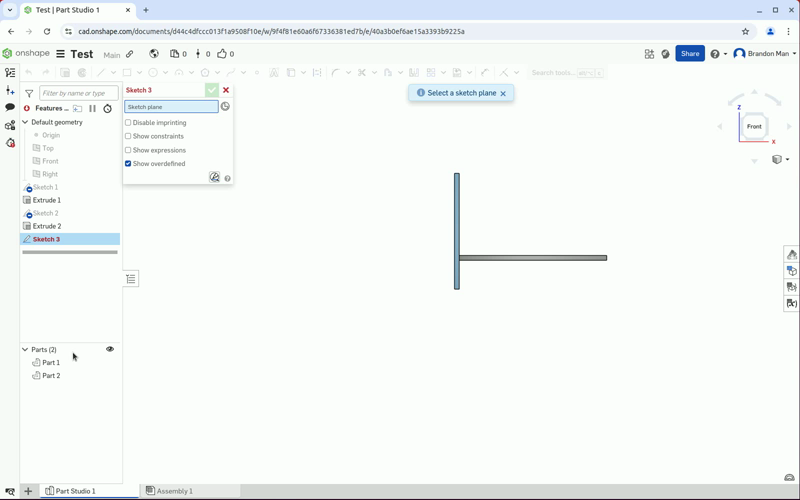
mouse_move(73, 163)
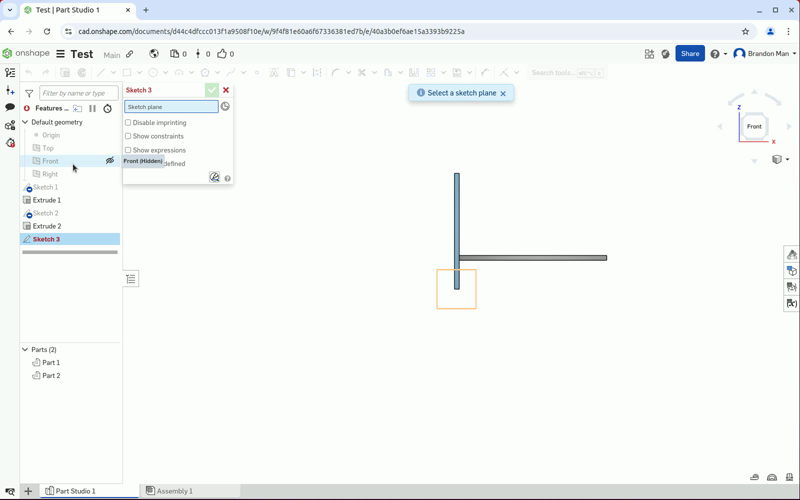
click(73, 163)
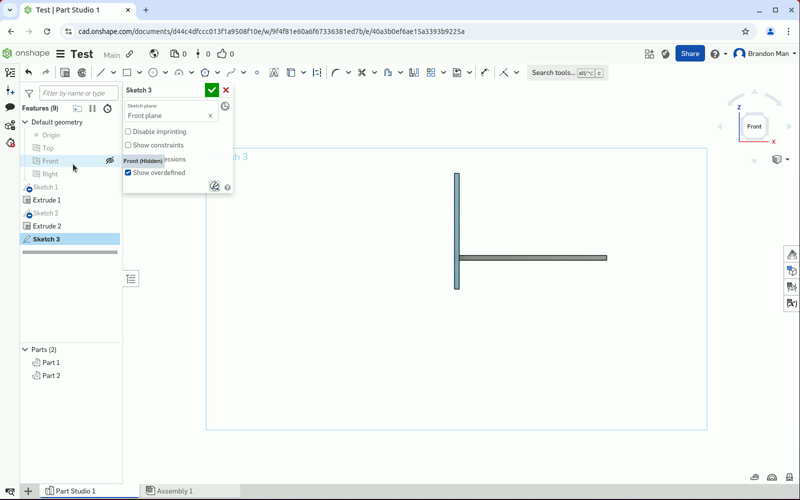
mouse_move(73, 352)
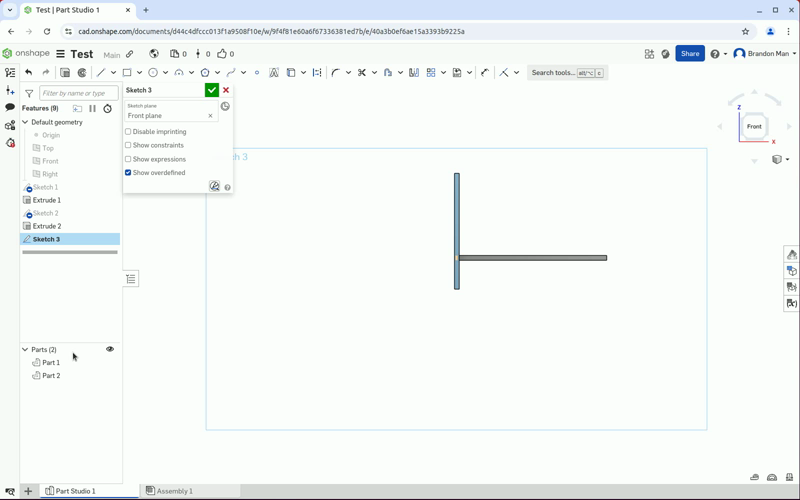
key(y)
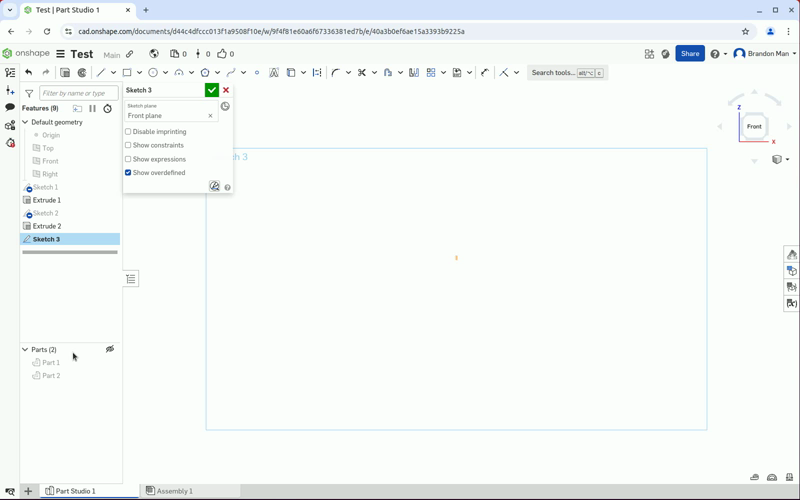
key(l)
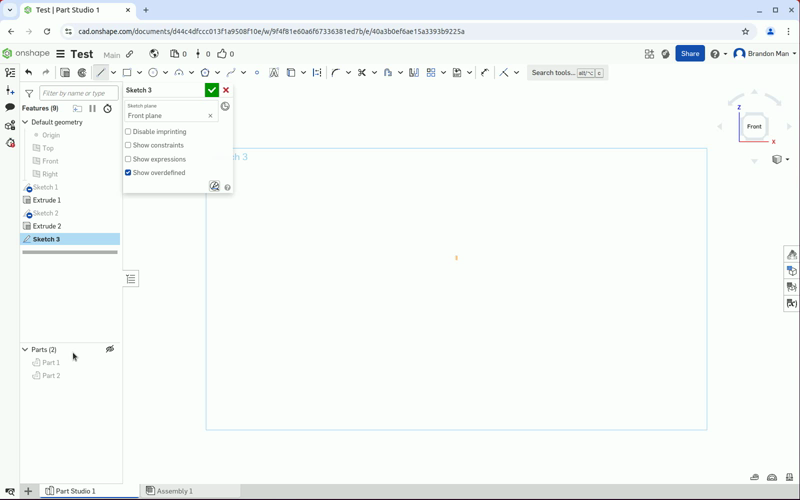
key_down(shift)
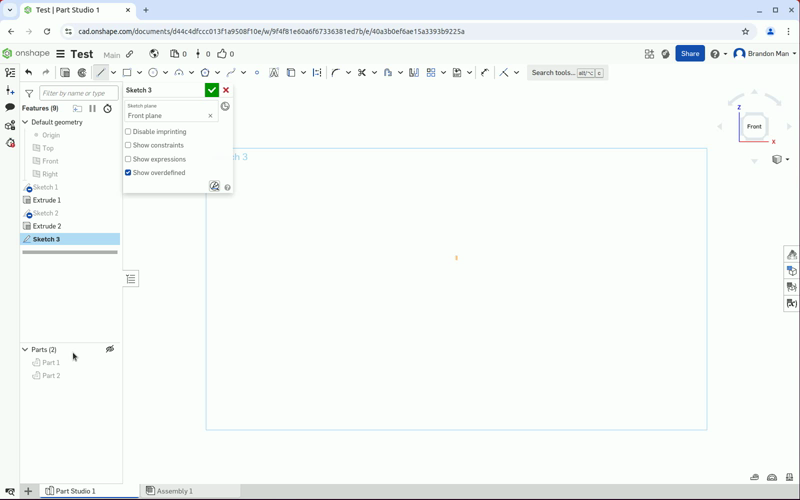
mouse_move(460, 299)
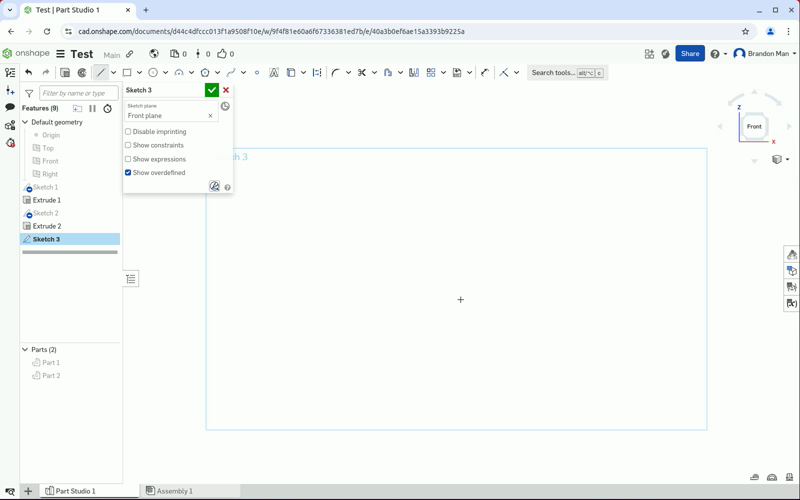
click(460, 299)
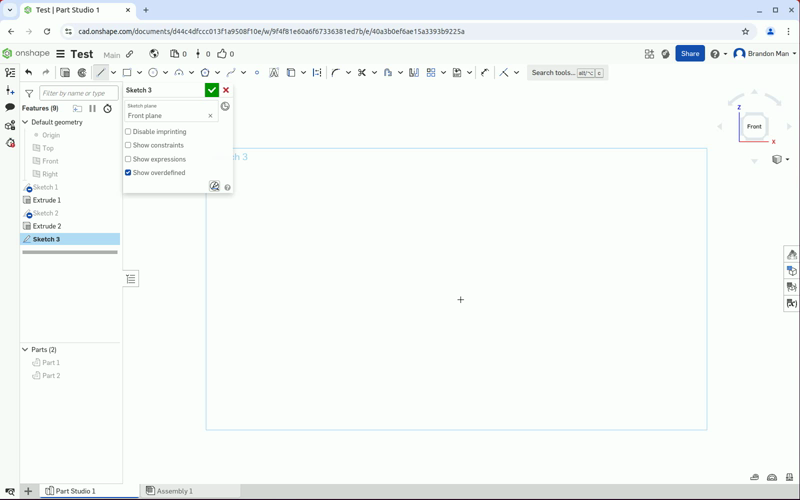
key_up(shift)
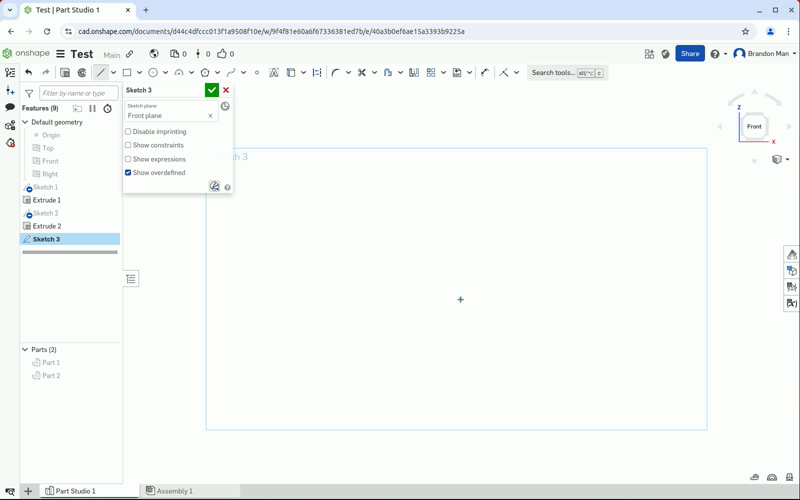
key_down(shift)
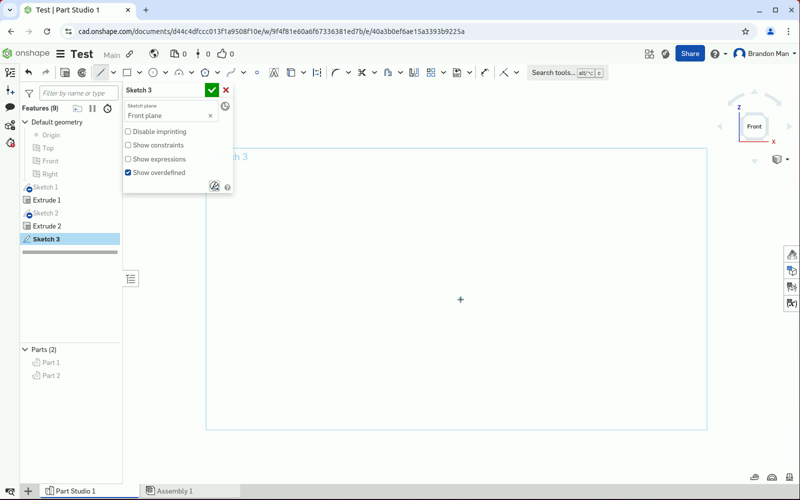
mouse_move(490, 299)
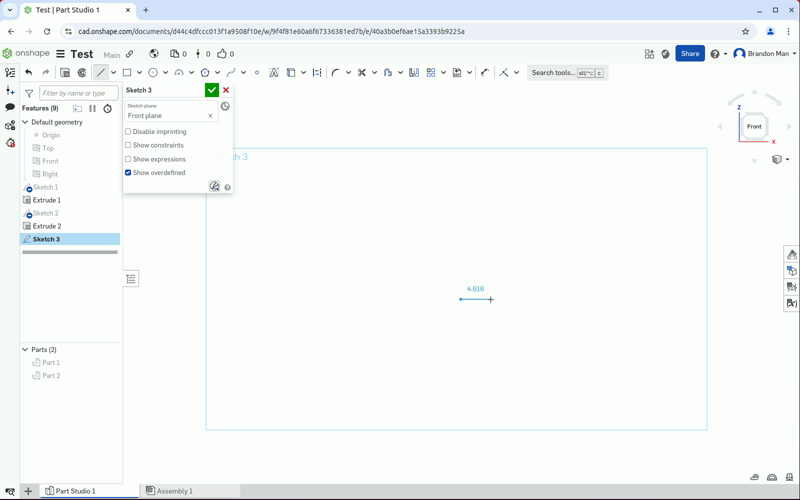
mouse_move(464, 299)
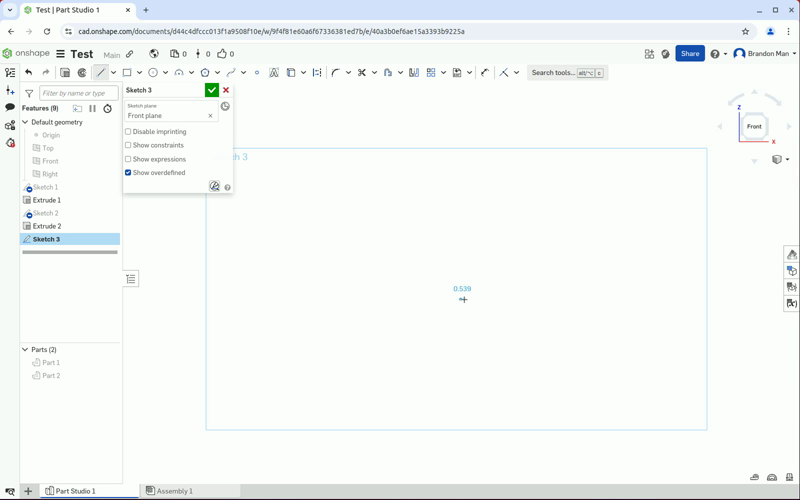
scroll(6)
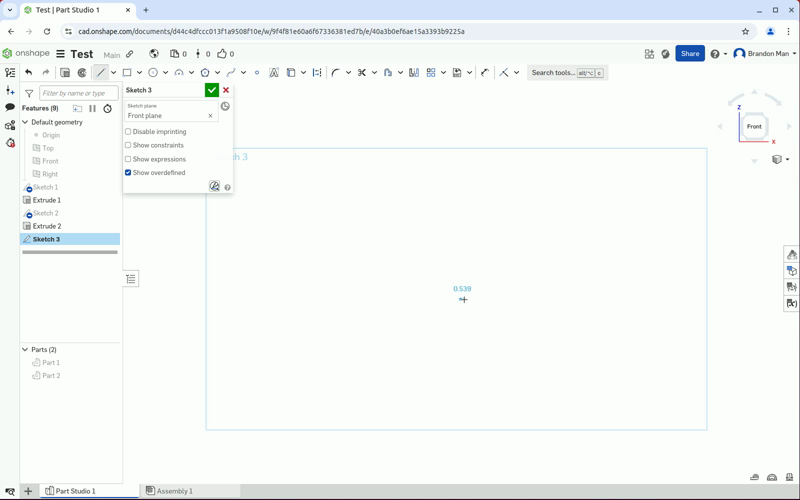
scroll(6)
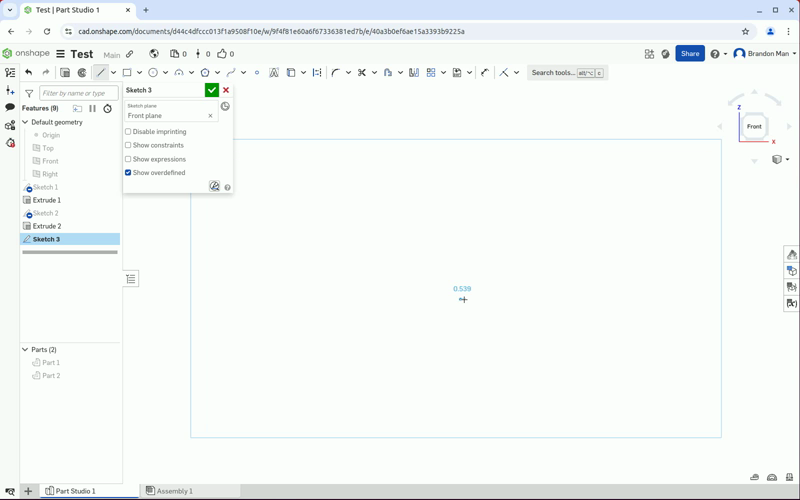
scroll(6)
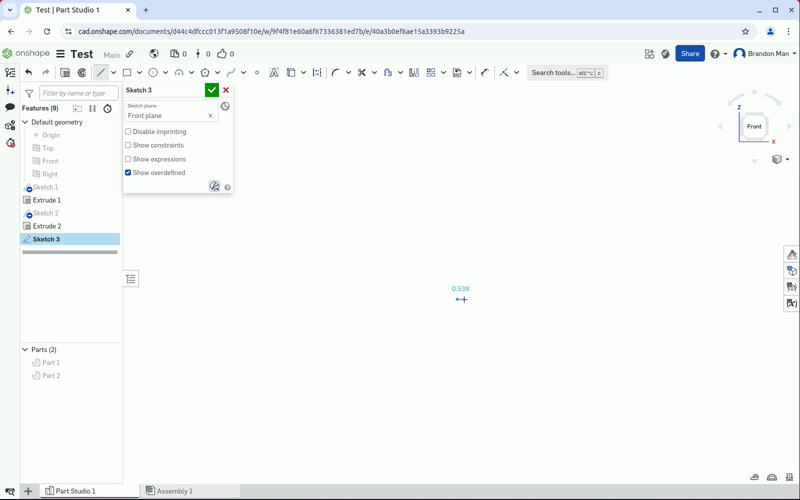
scroll(6)
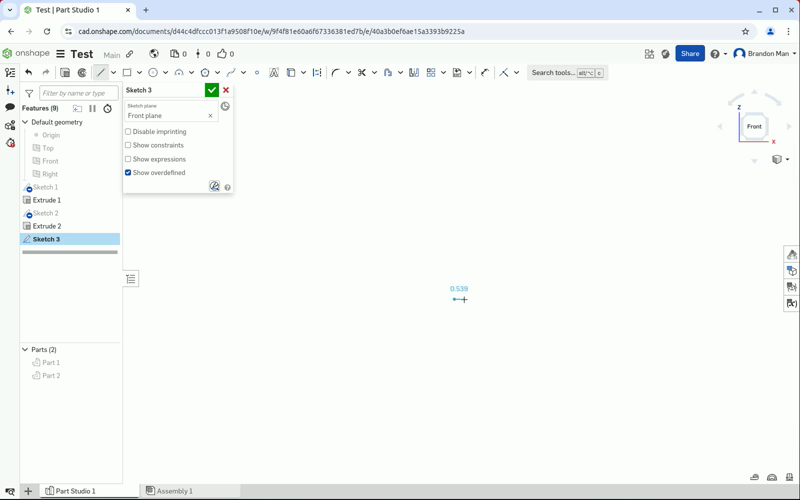
scroll(6)
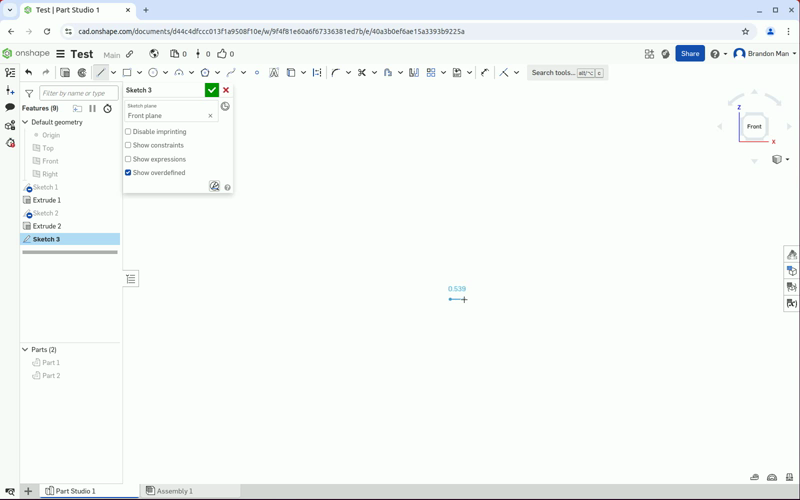
scroll(6)
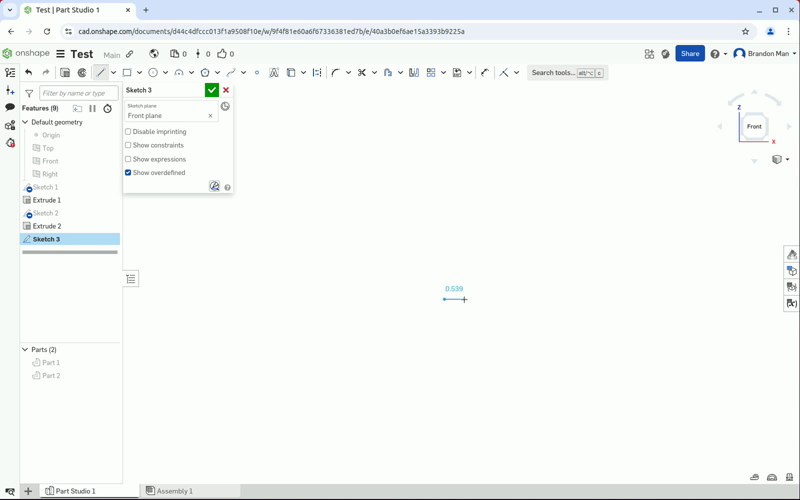
scroll(6)
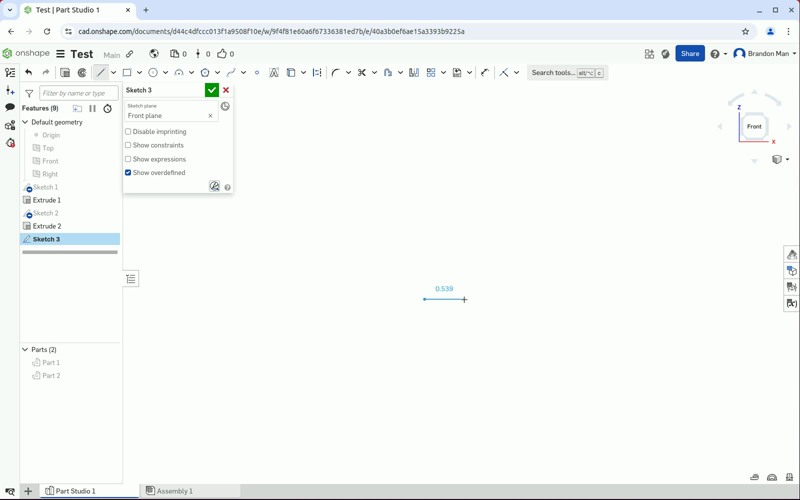
click(464, 299)
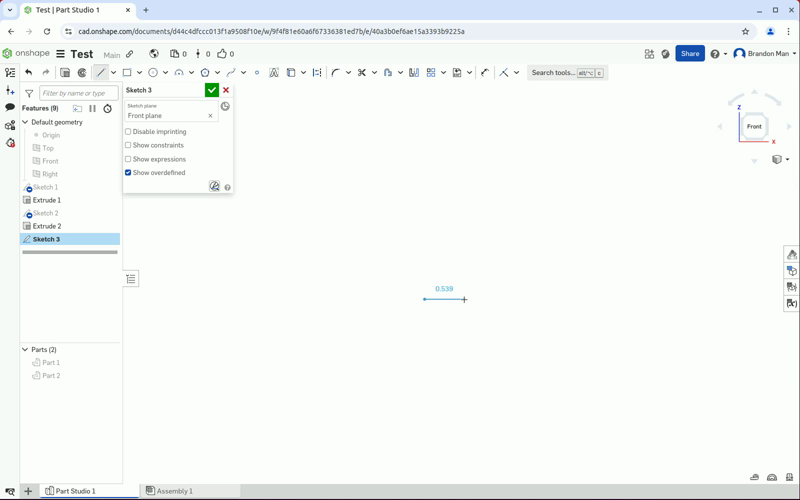
scroll(-6)
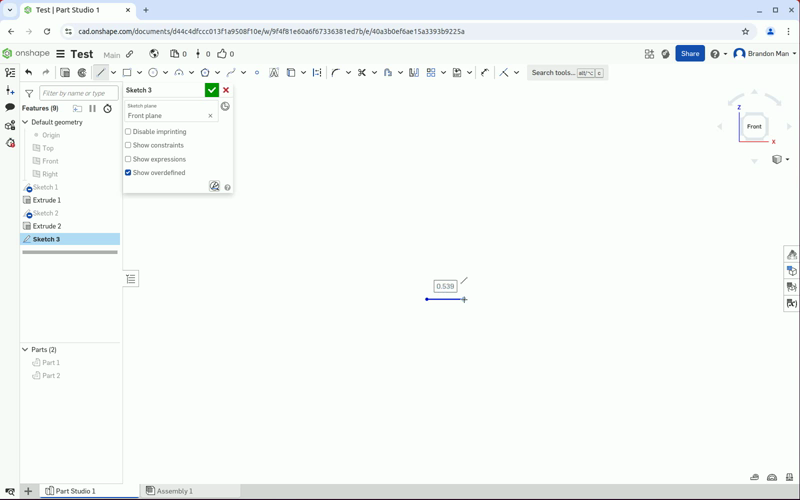
scroll(-6)
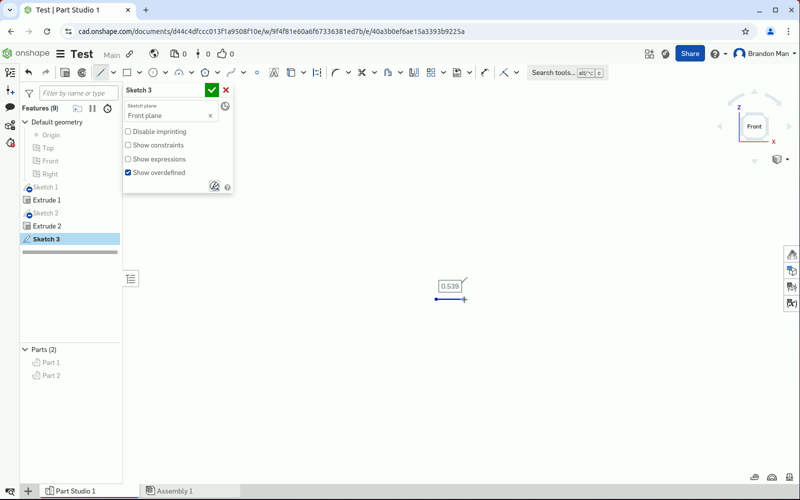
scroll(-6)
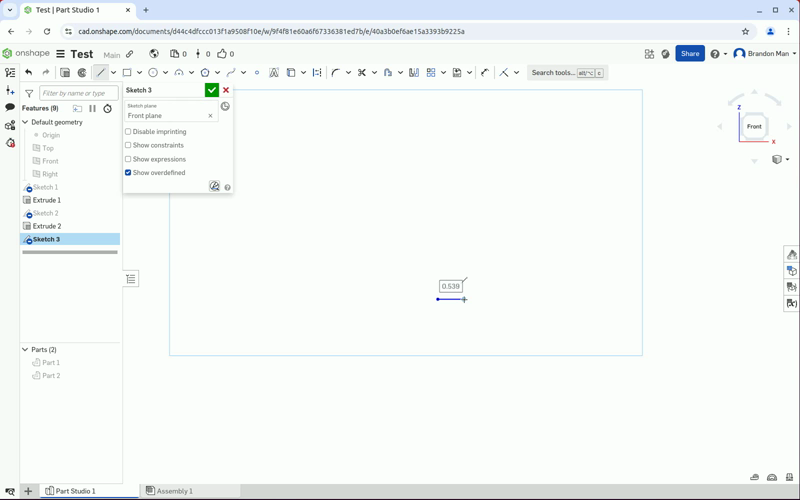
scroll(-6)
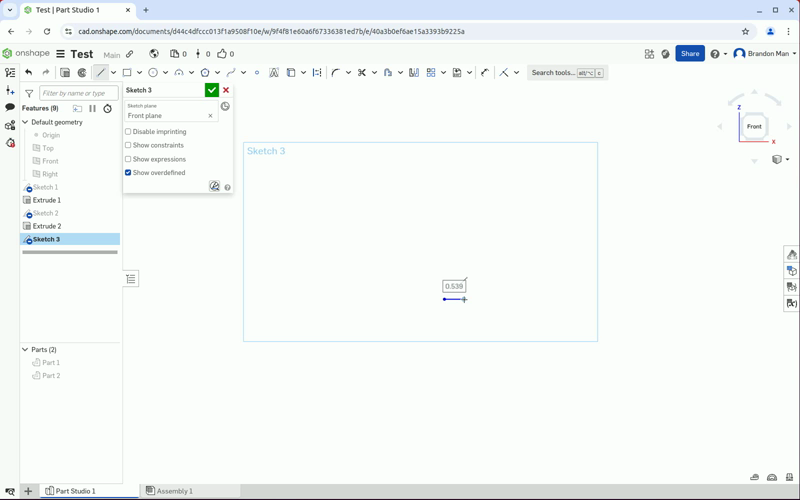
scroll(-6)
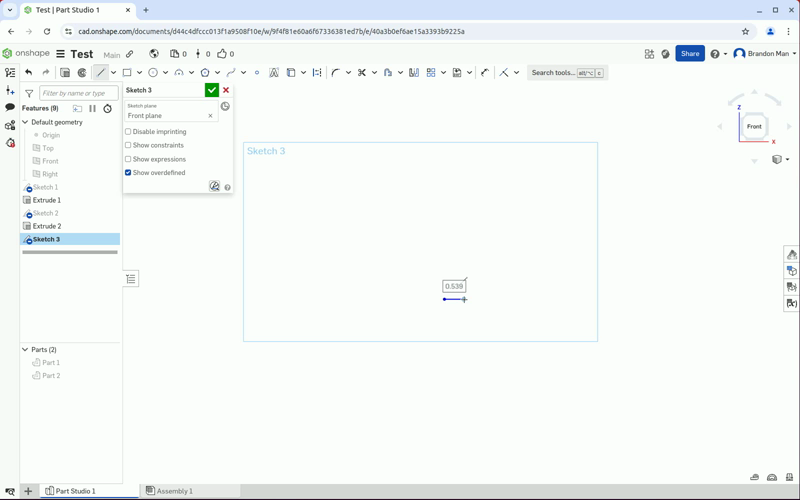
scroll(-6)
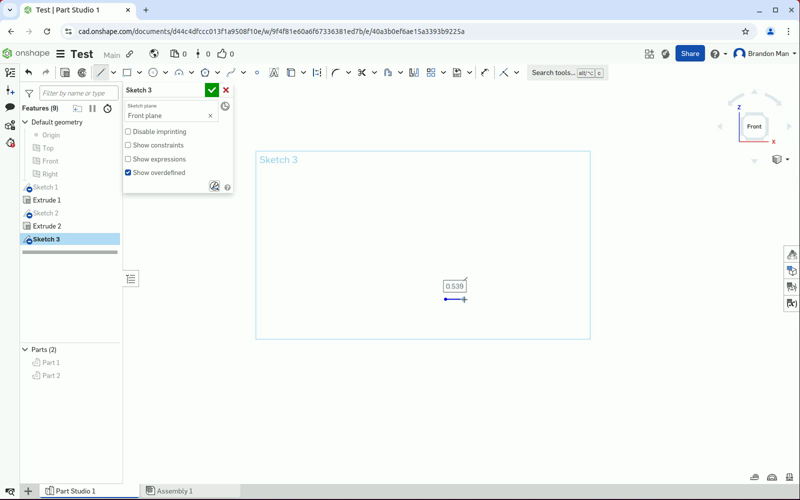
scroll(-6)
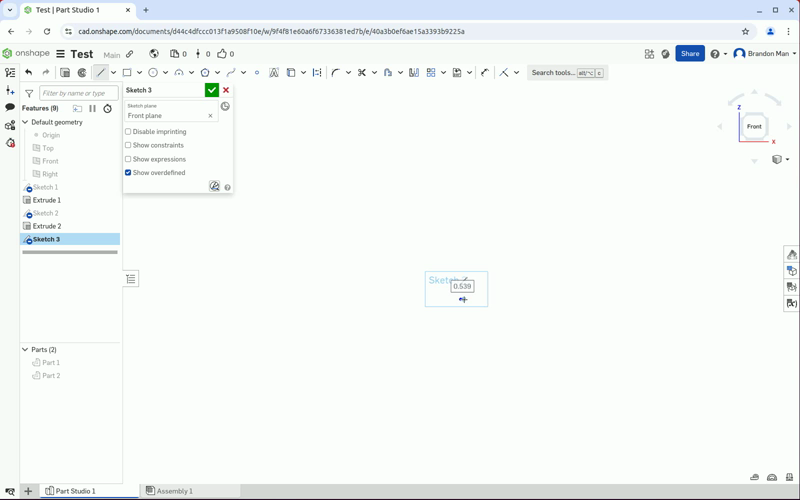
key_up(shift)
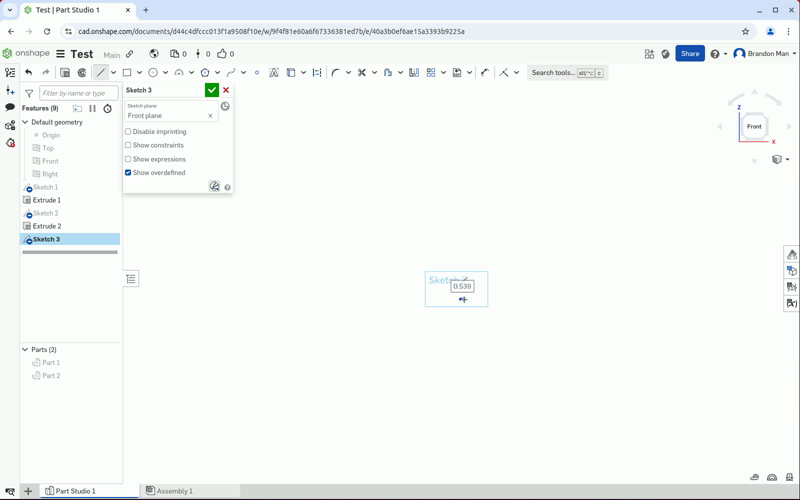
key_down(shift)
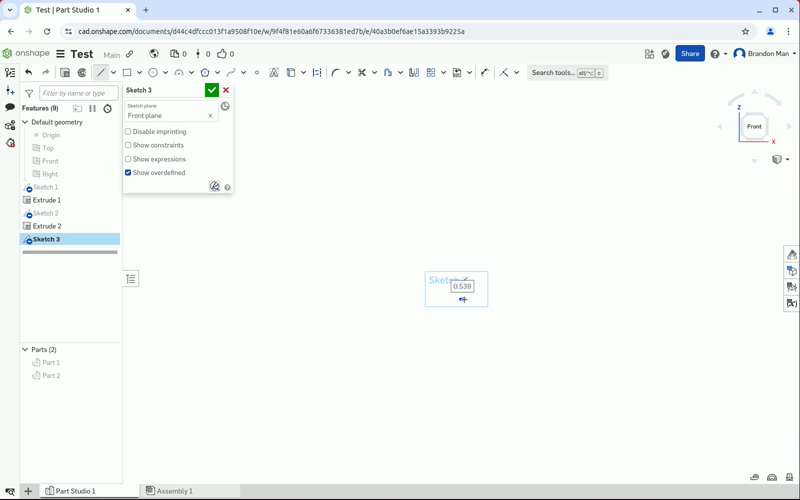
mouse_move(494, 299)
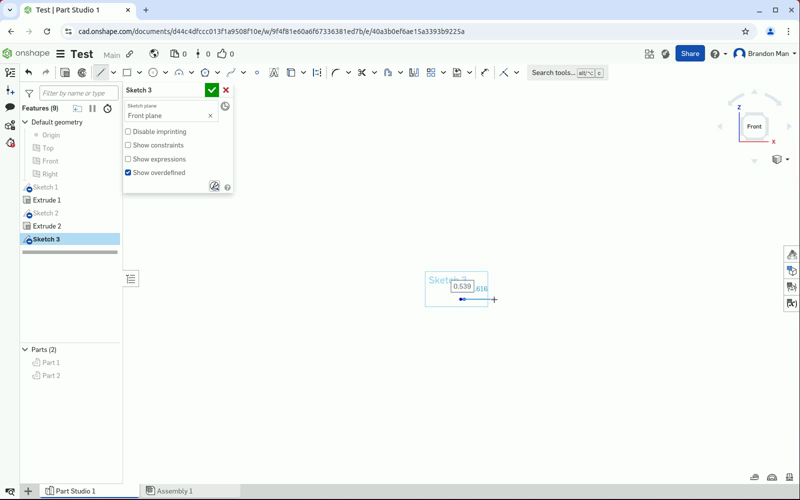
mouse_move(464, 295)
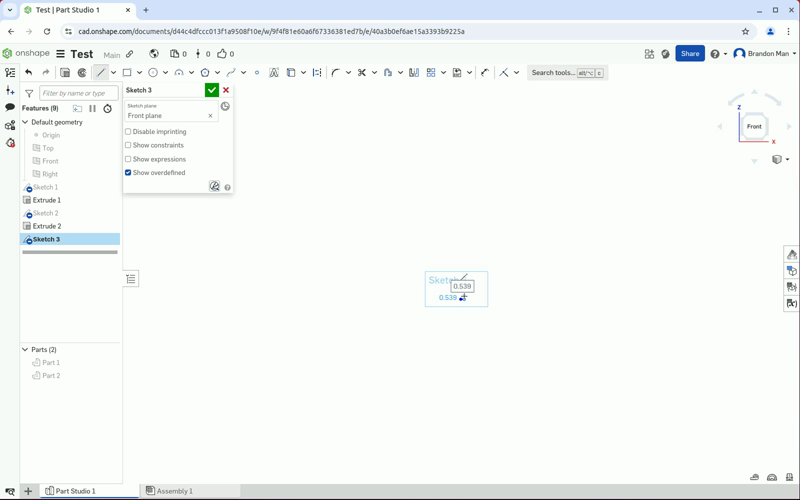
scroll(6)
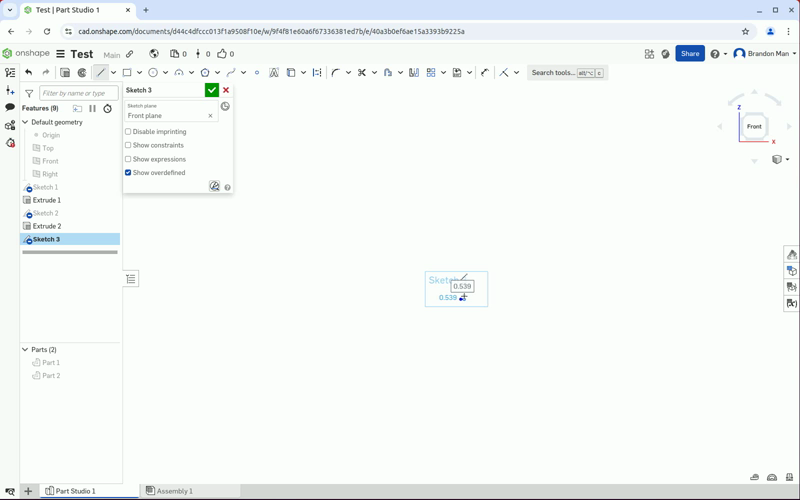
scroll(6)
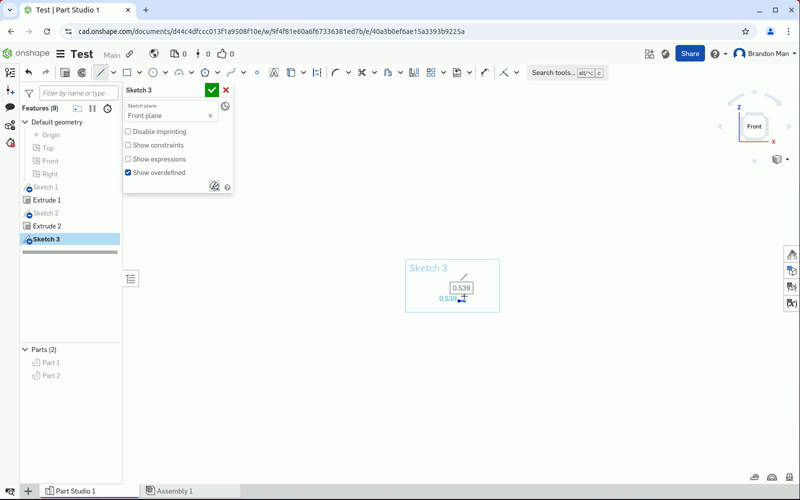
scroll(6)
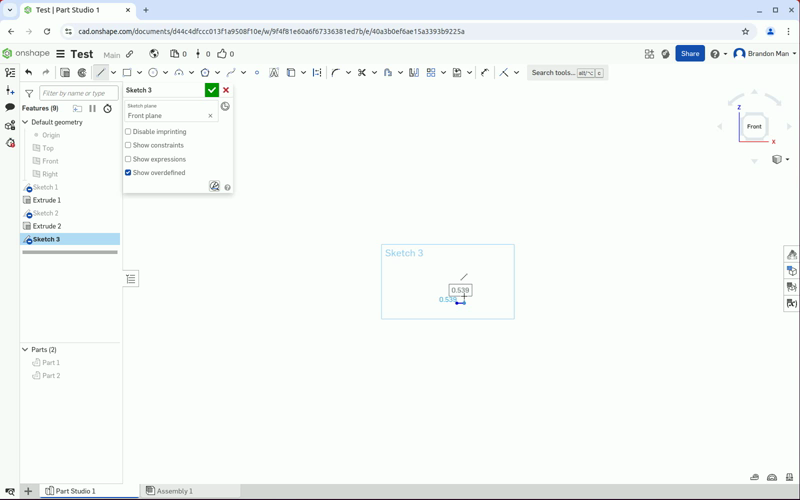
scroll(6)
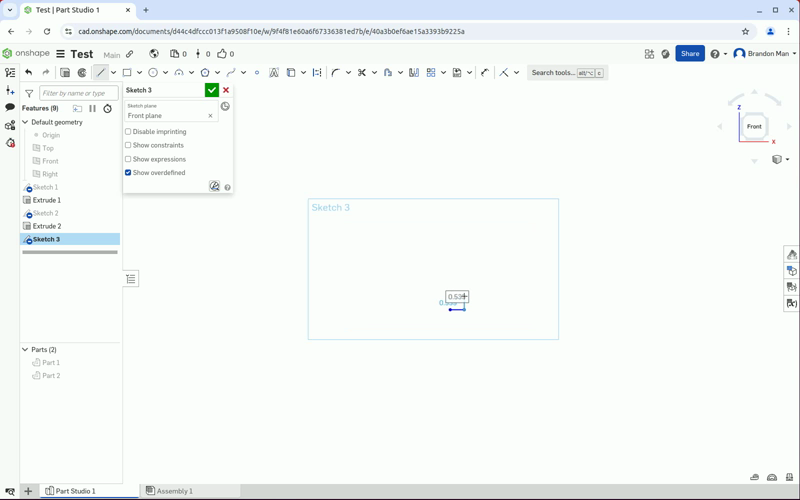
scroll(6)
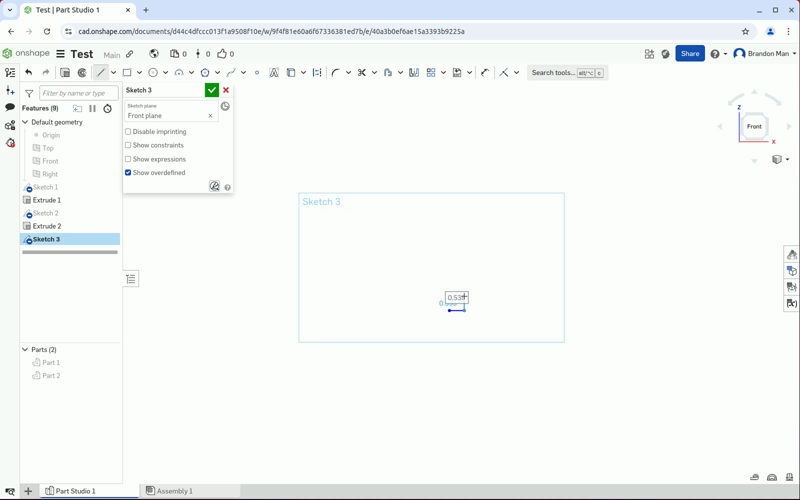
scroll(6)
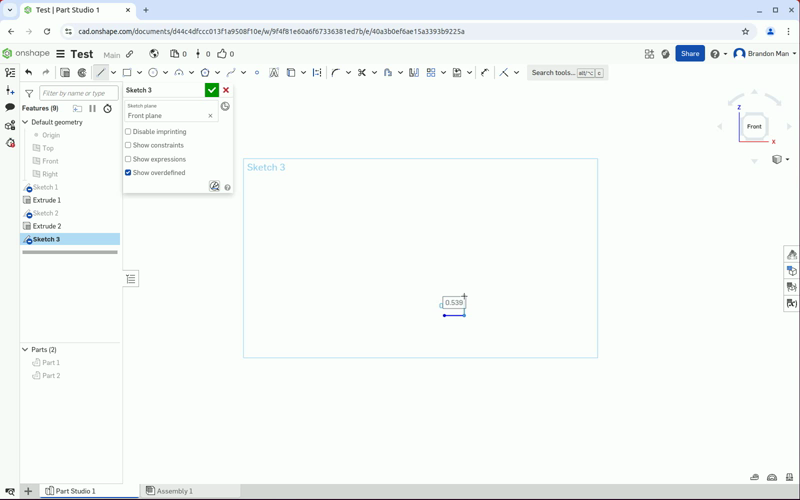
scroll(6)
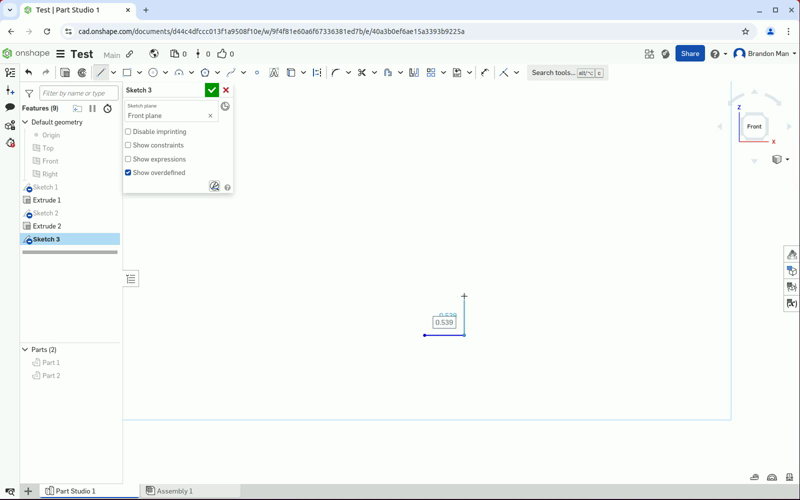
click(464, 295)
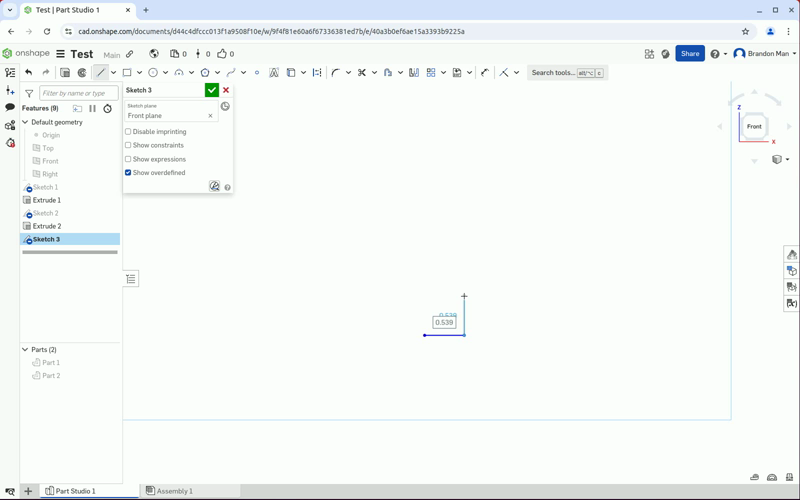
scroll(-6)
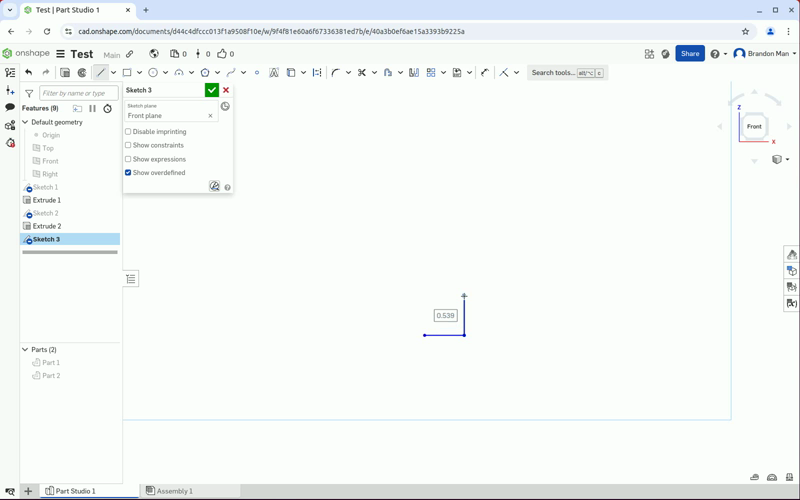
scroll(-6)
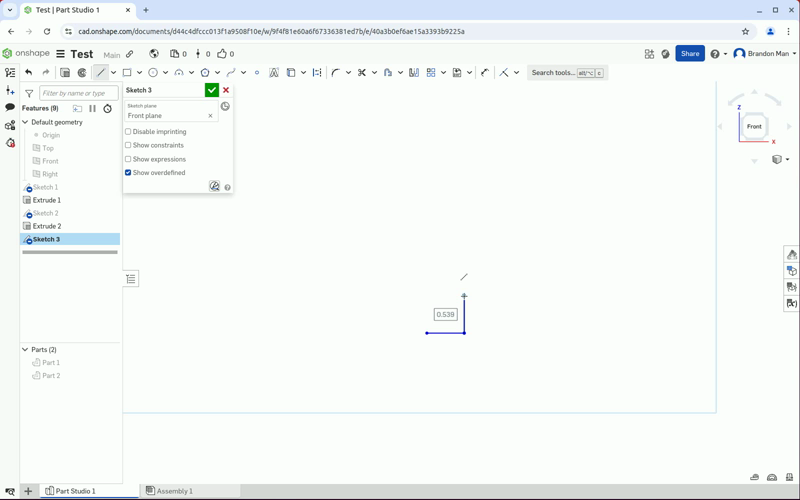
scroll(-6)
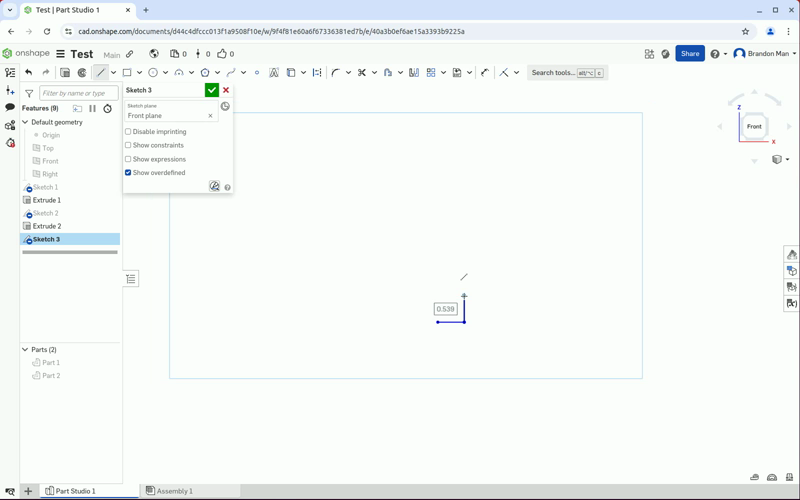
scroll(-6)
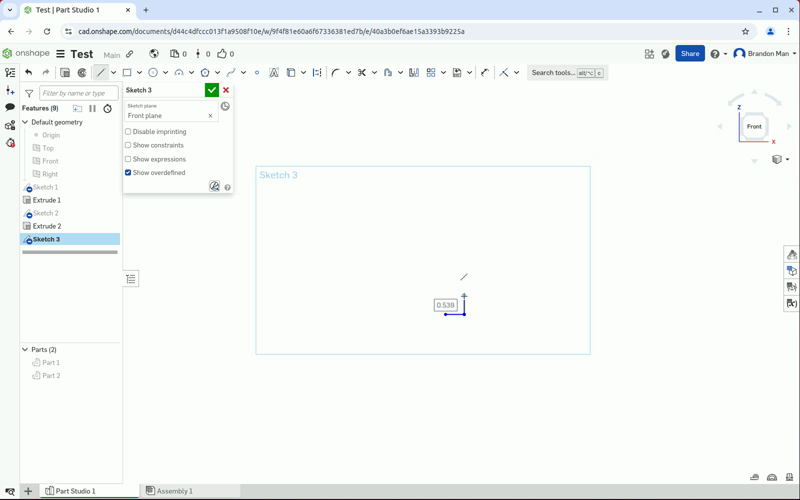
scroll(-6)
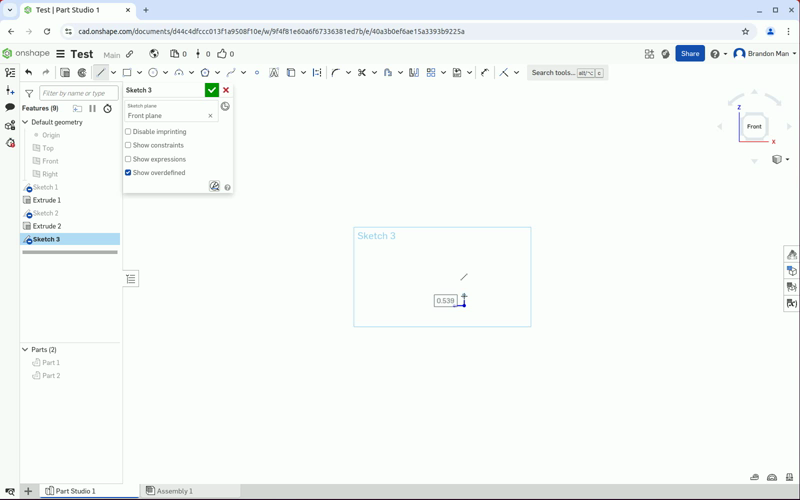
scroll(-6)
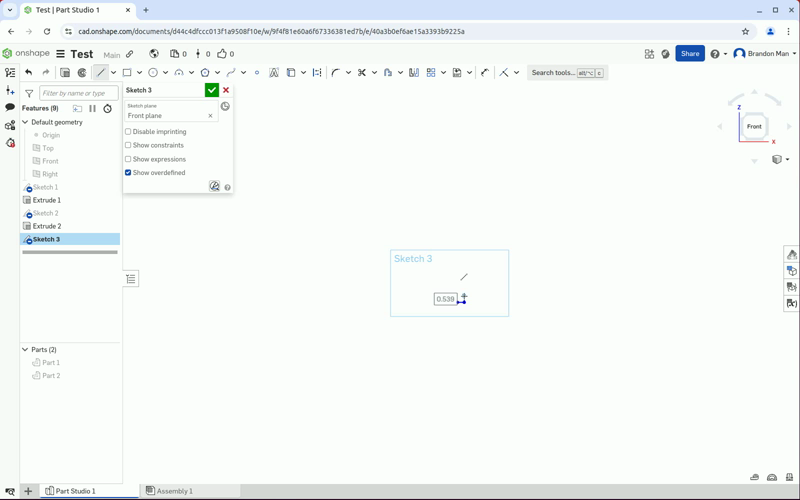
scroll(-6)
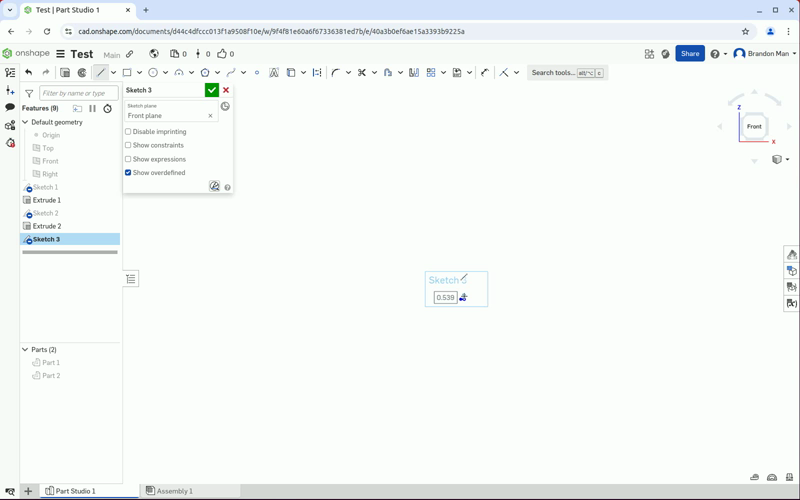
key_up(shift)
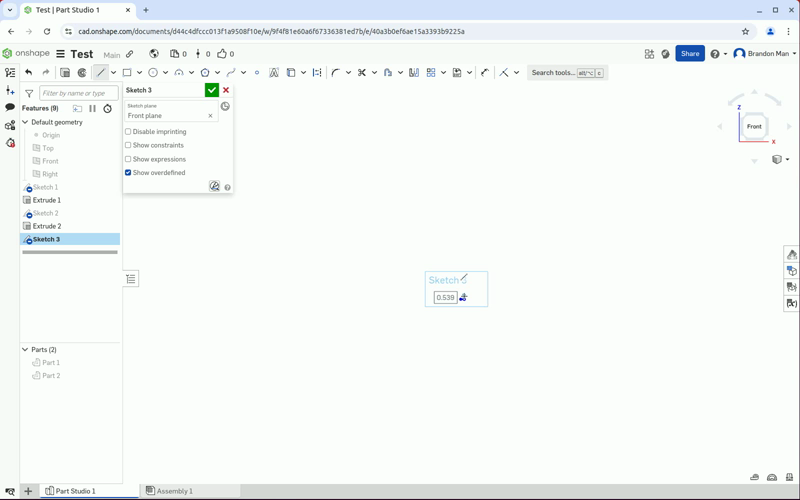
key_down(shift)
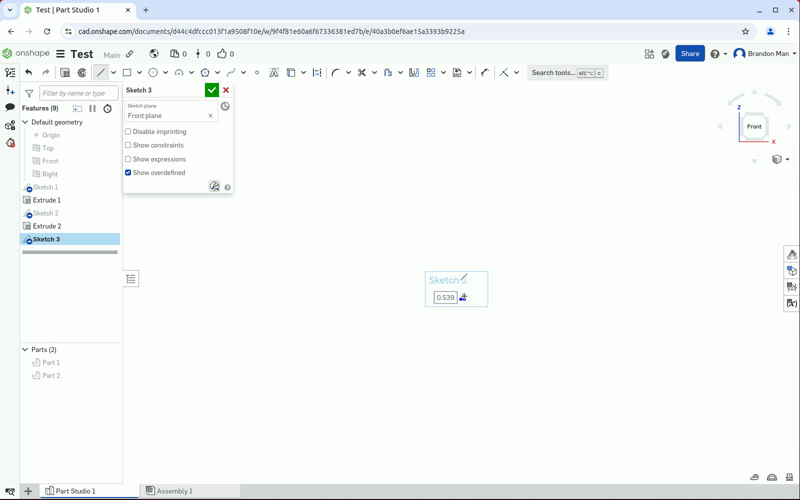
mouse_move(494, 295)
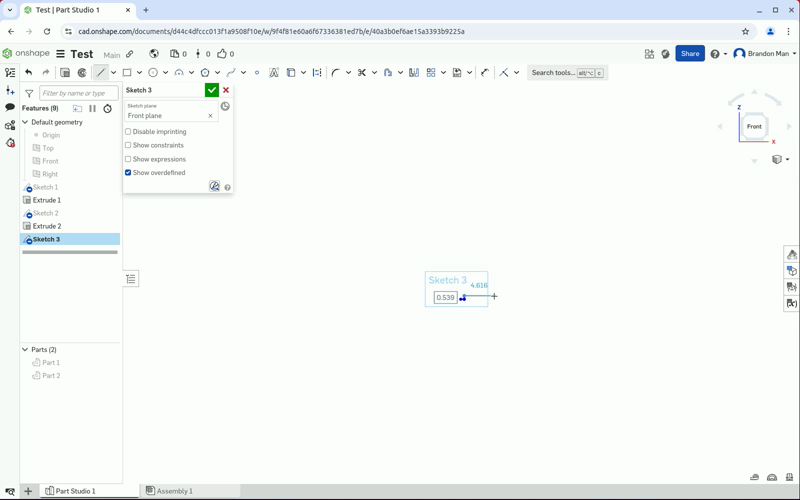
mouse_move(460, 295)
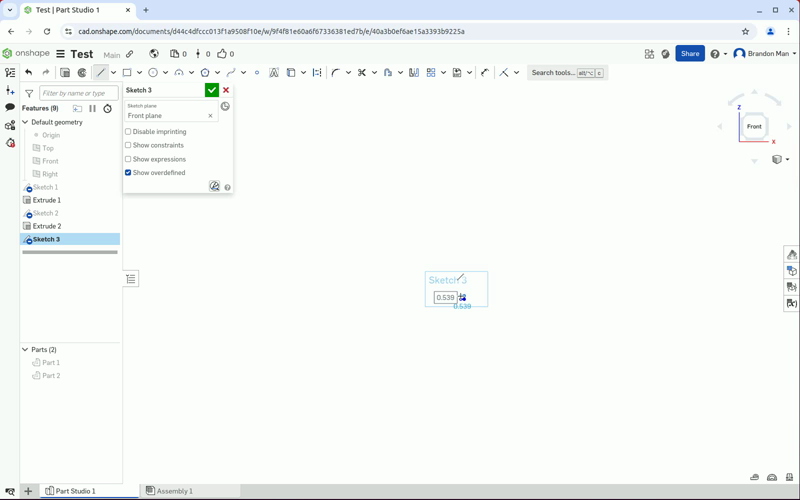
scroll(6)
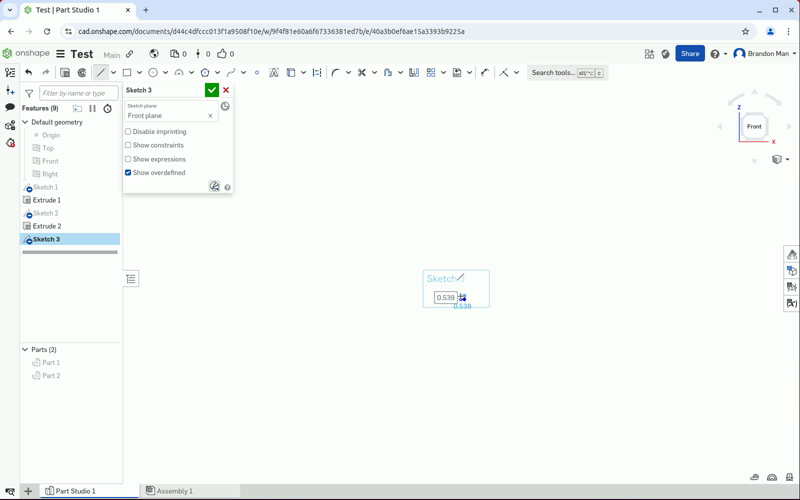
scroll(6)
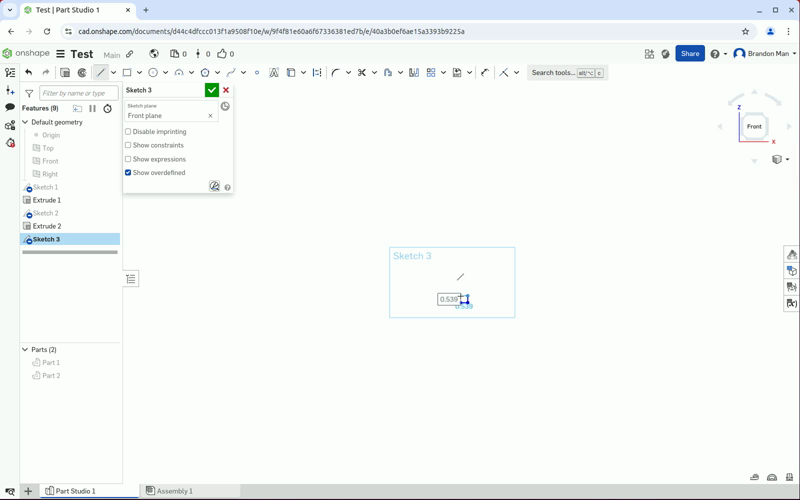
scroll(6)
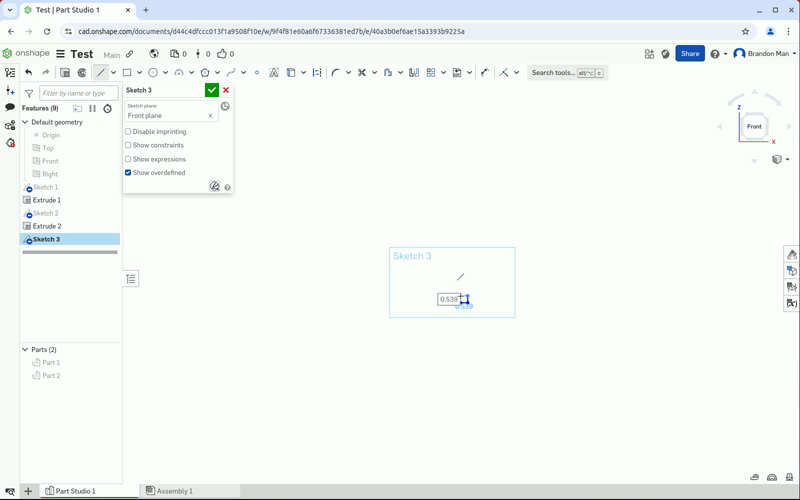
scroll(6)
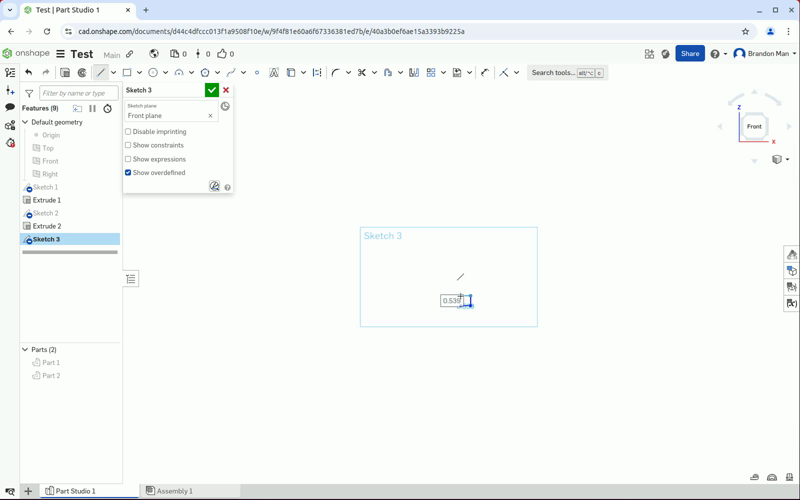
scroll(6)
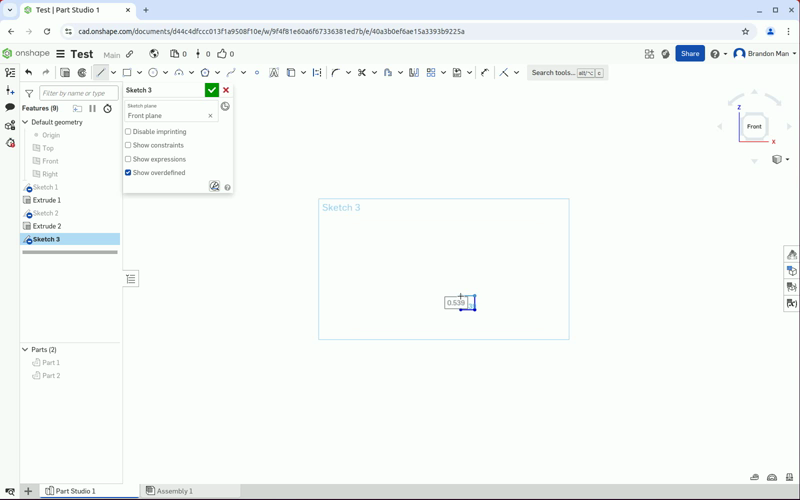
scroll(6)
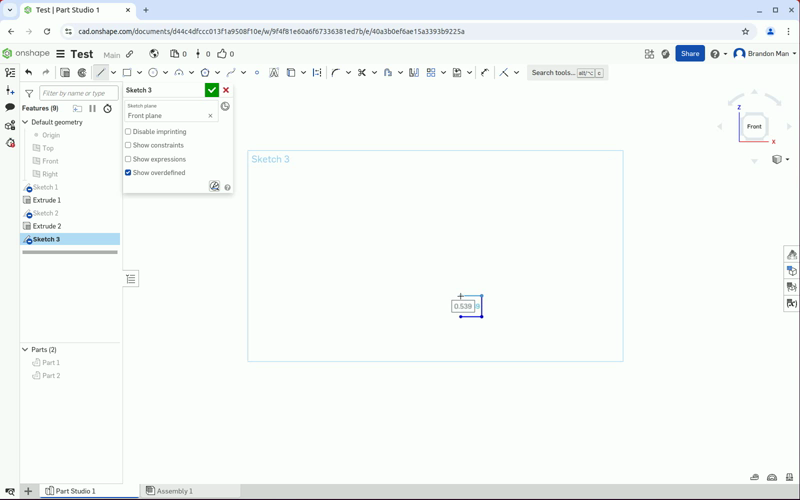
scroll(6)
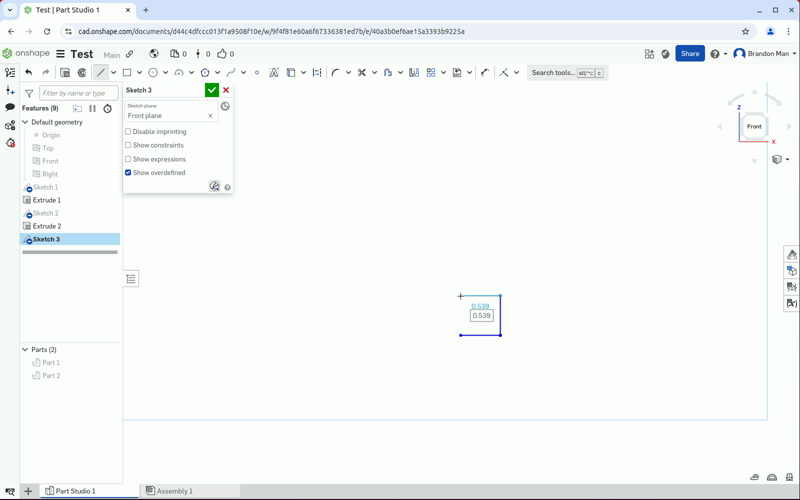
click(460, 295)
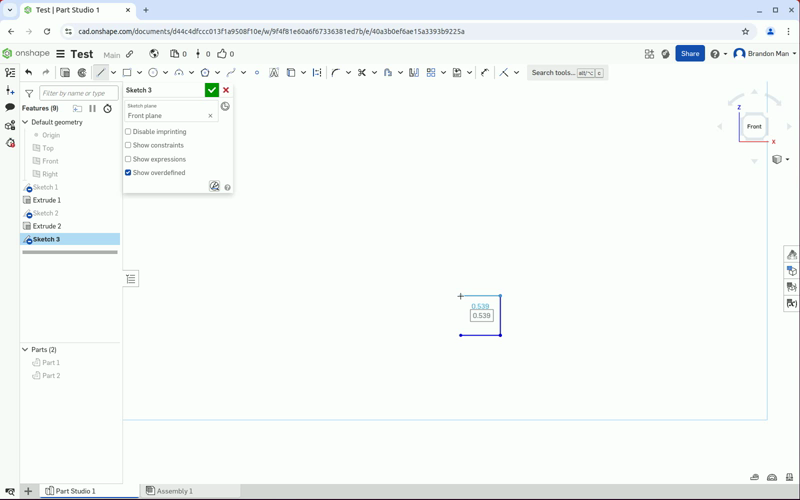
scroll(-6)
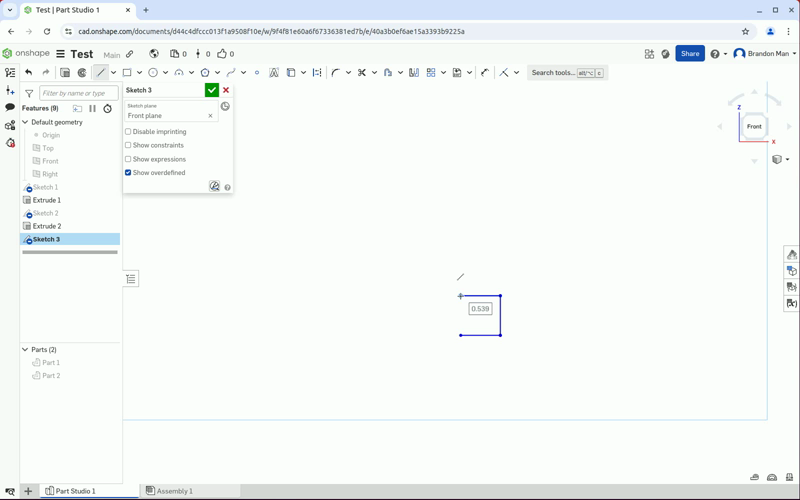
scroll(-6)
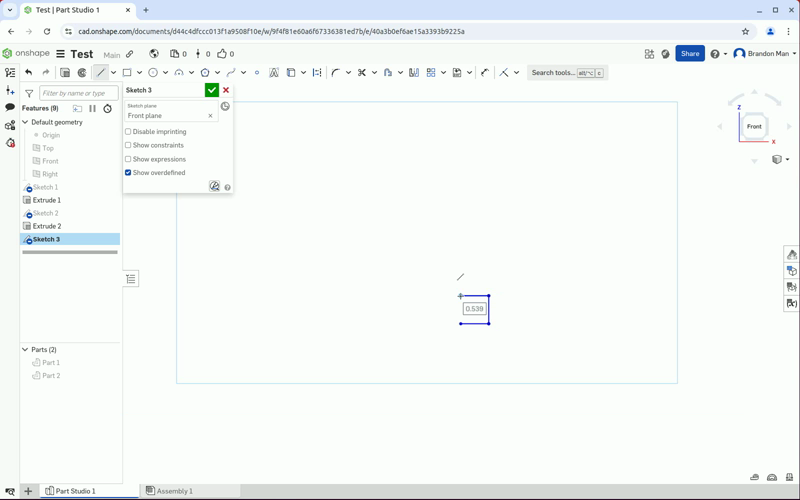
scroll(-6)
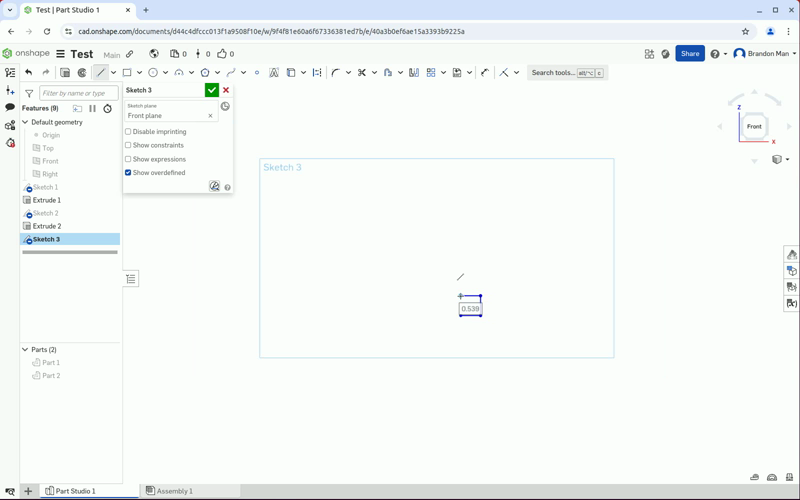
scroll(-6)
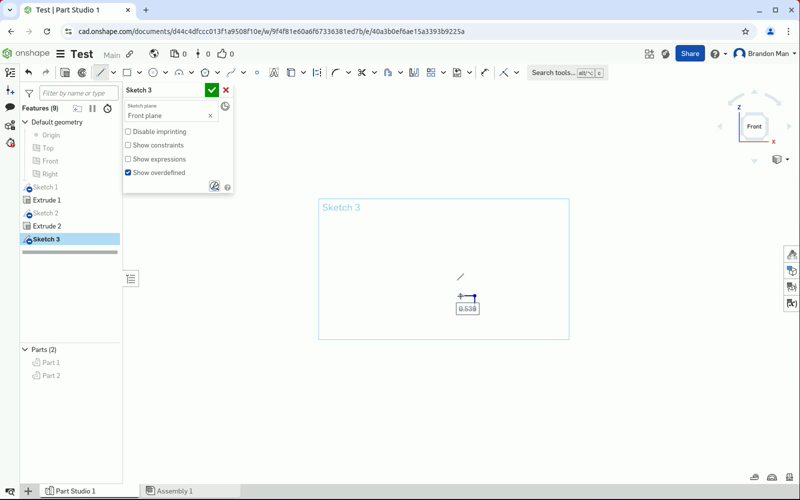
scroll(-6)
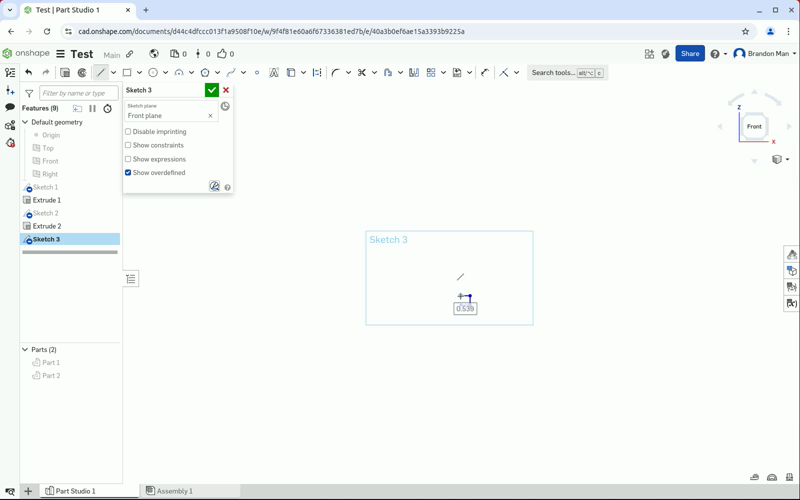
scroll(-6)
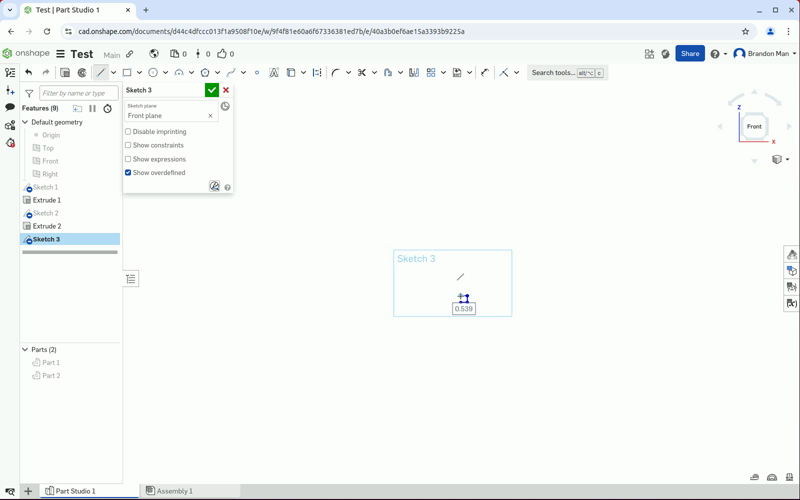
scroll(-6)
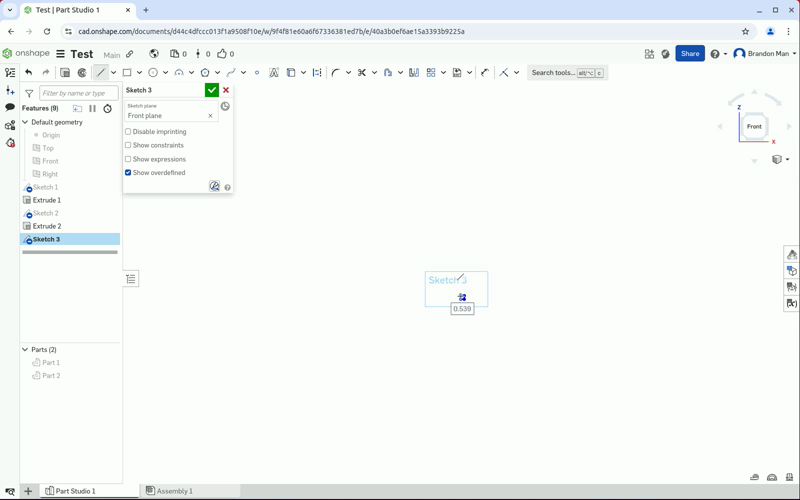
key_up(shift)
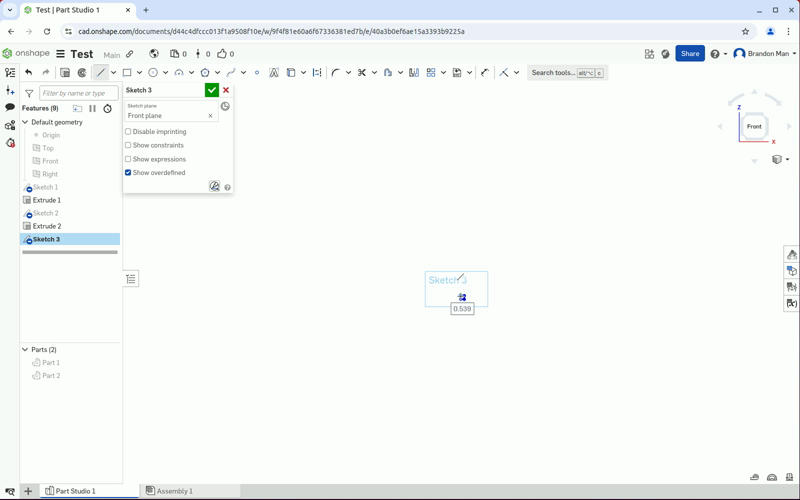
mouse_move(490, 295)
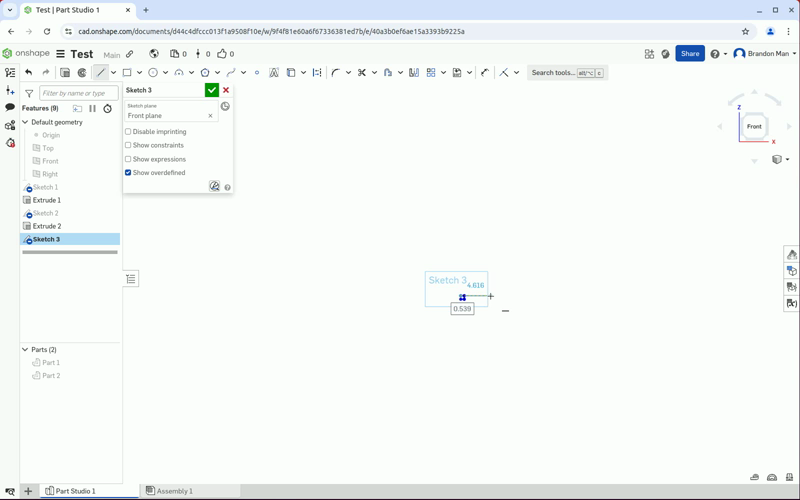
key_down(shift)
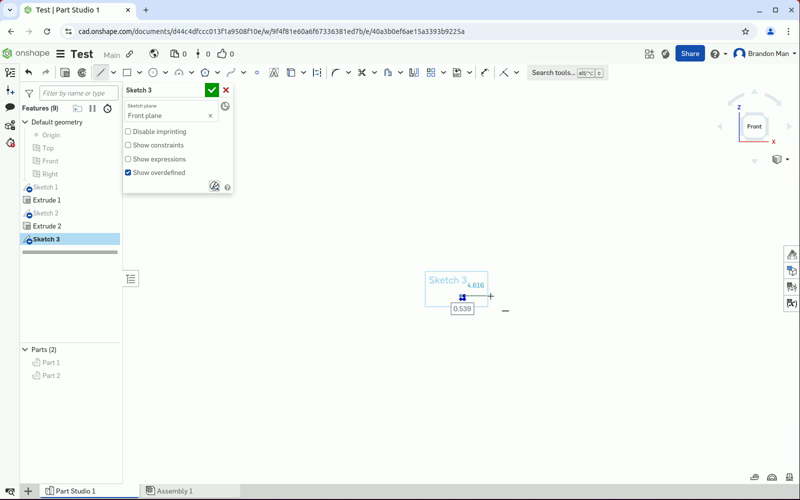
mouse_move(460, 299)
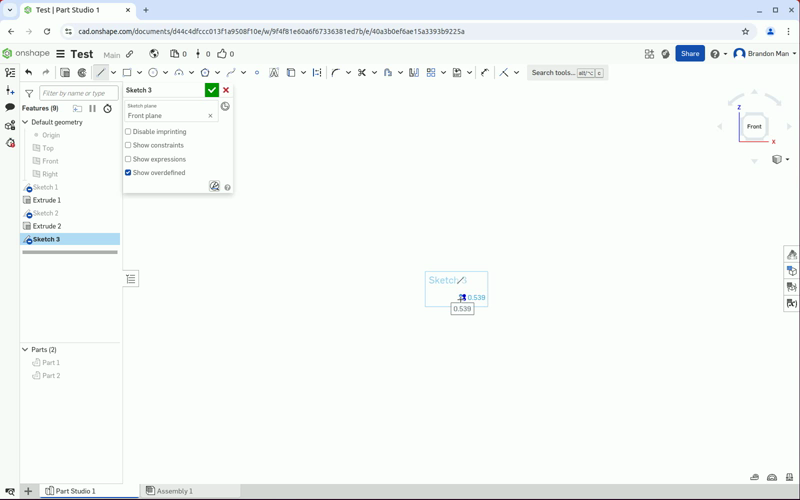
scroll(6)
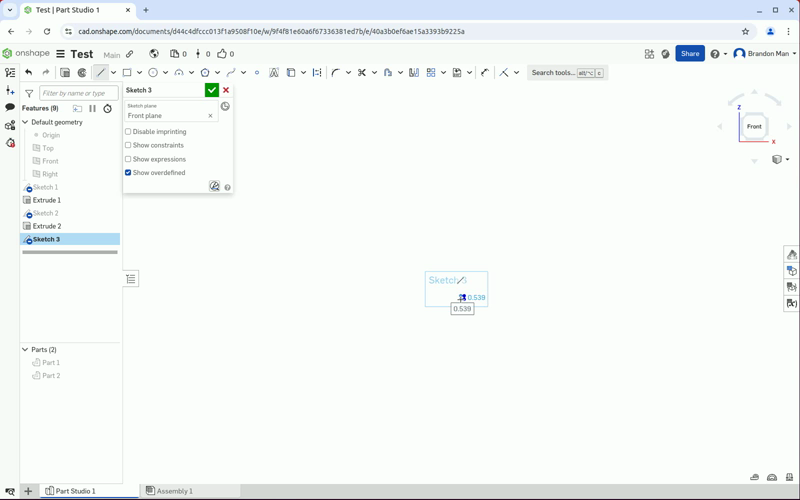
scroll(6)
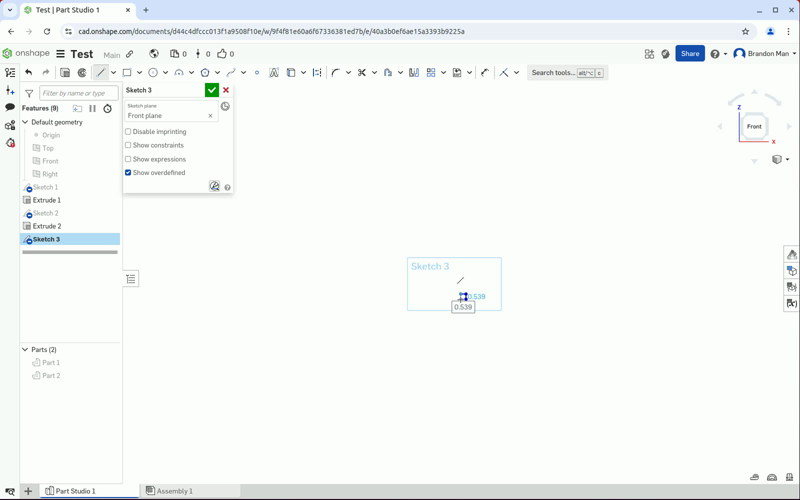
scroll(6)
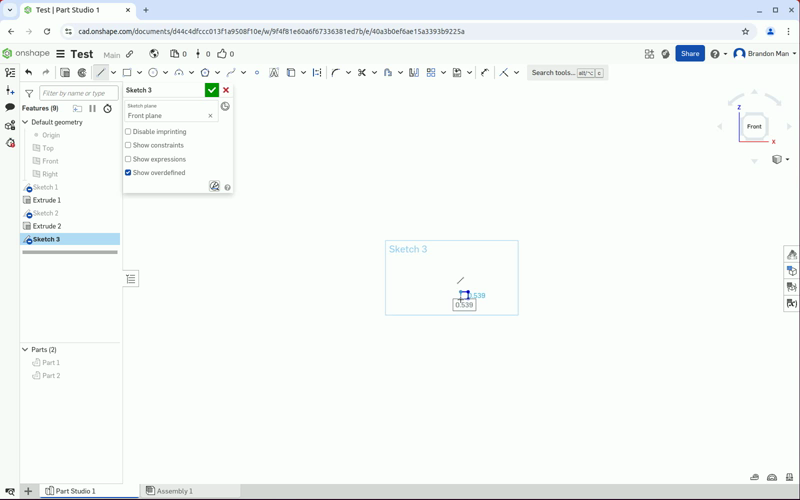
scroll(6)
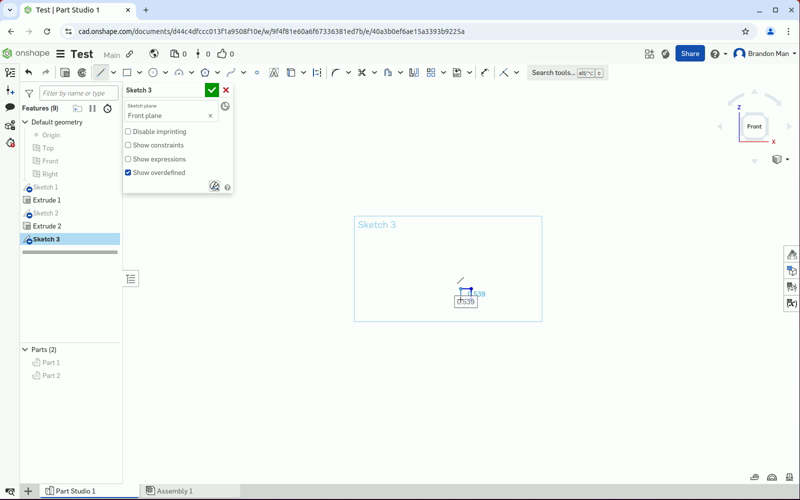
scroll(6)
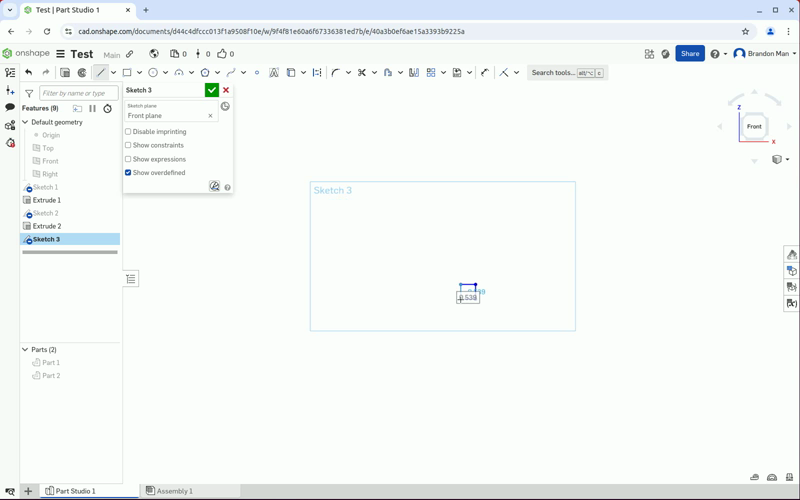
scroll(6)
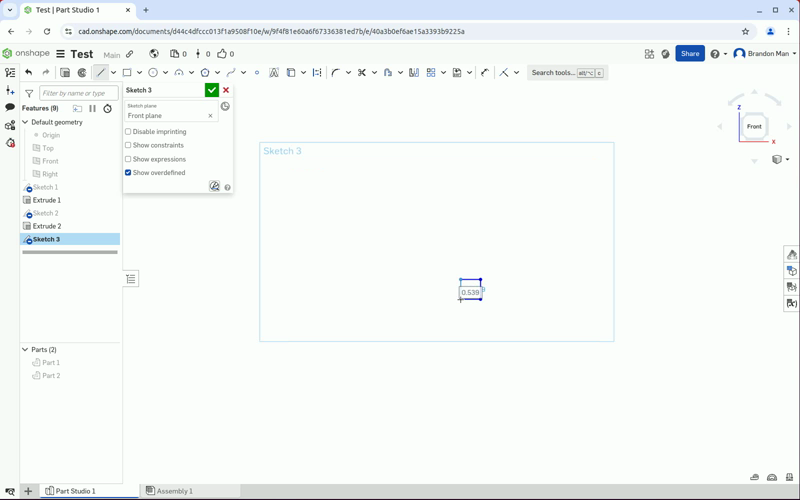
scroll(6)
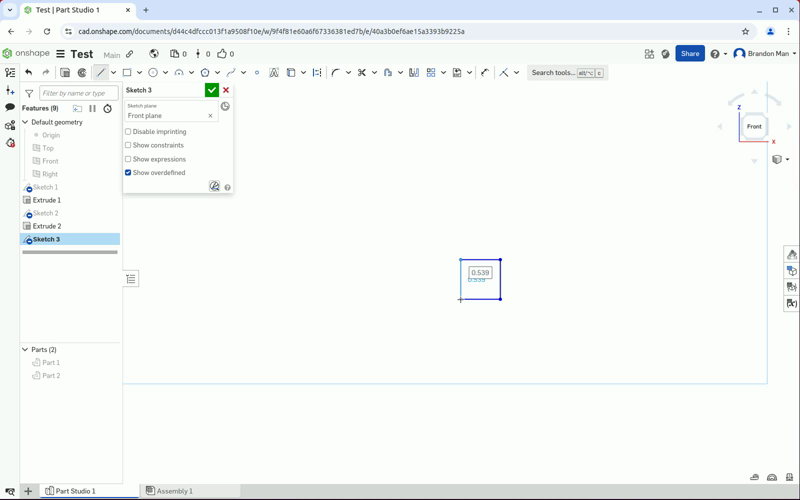
key_up(shift)
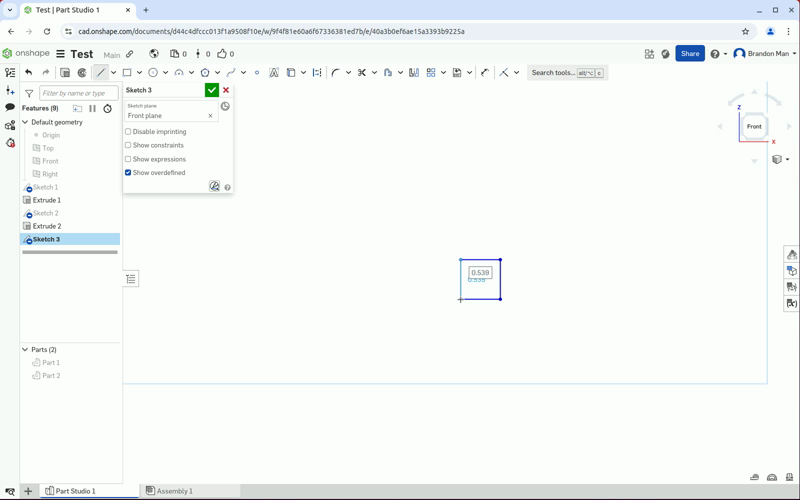
click(460, 299)
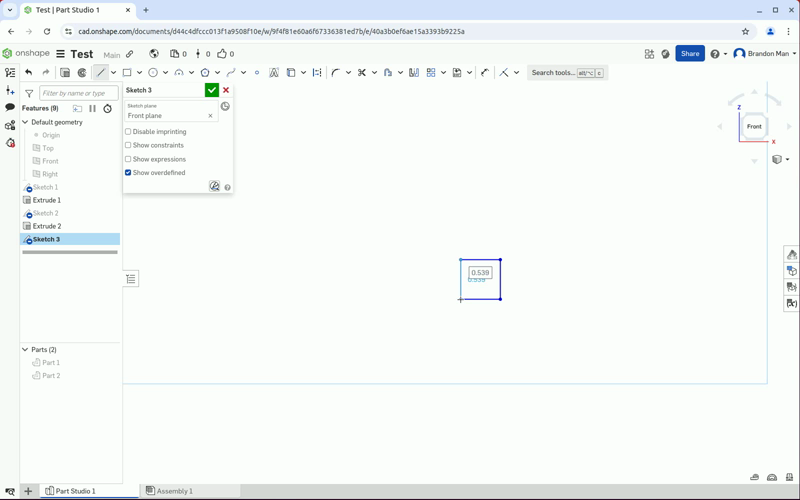
scroll(-6)
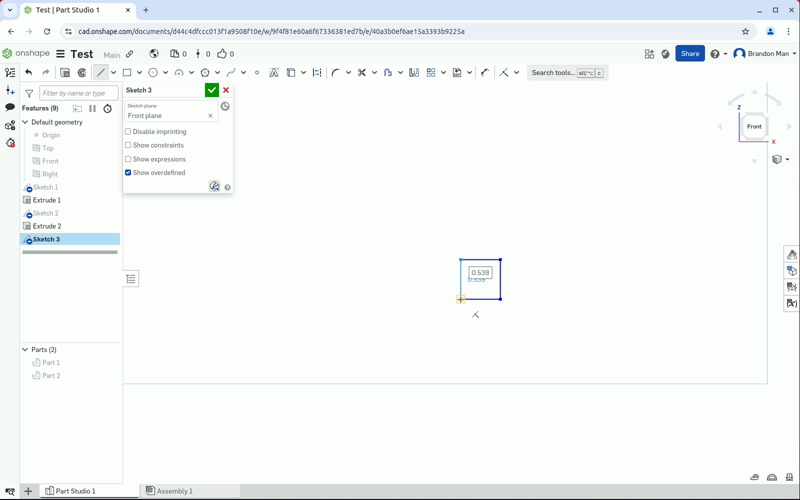
scroll(-6)
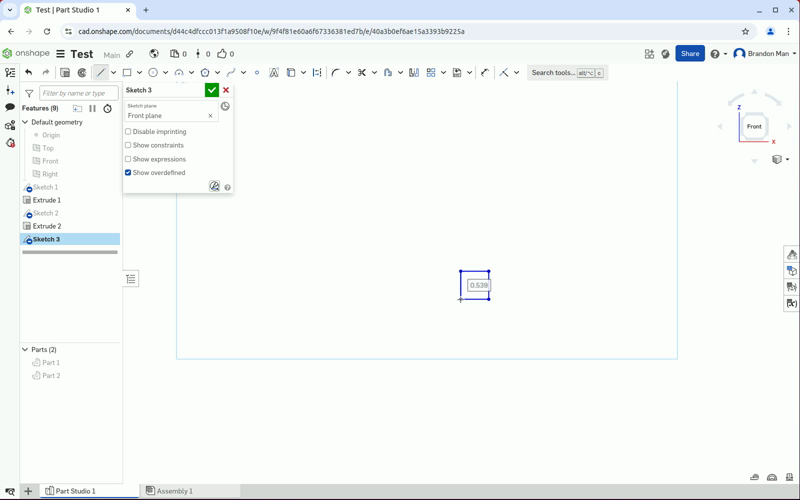
scroll(-6)
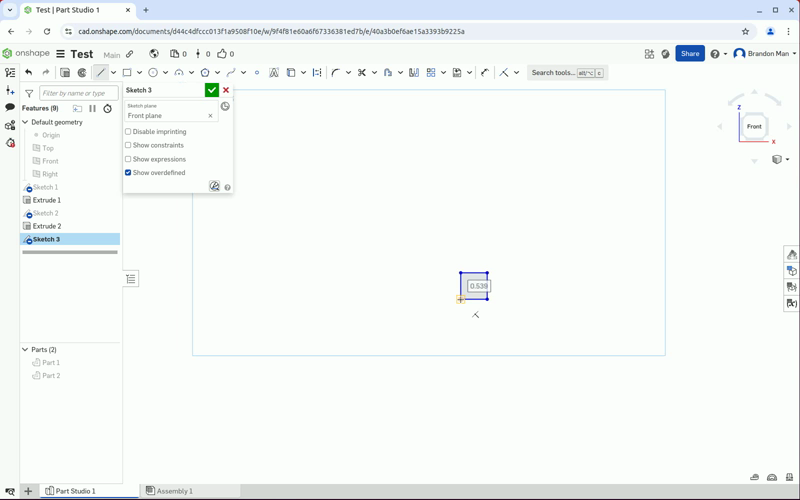
scroll(-6)
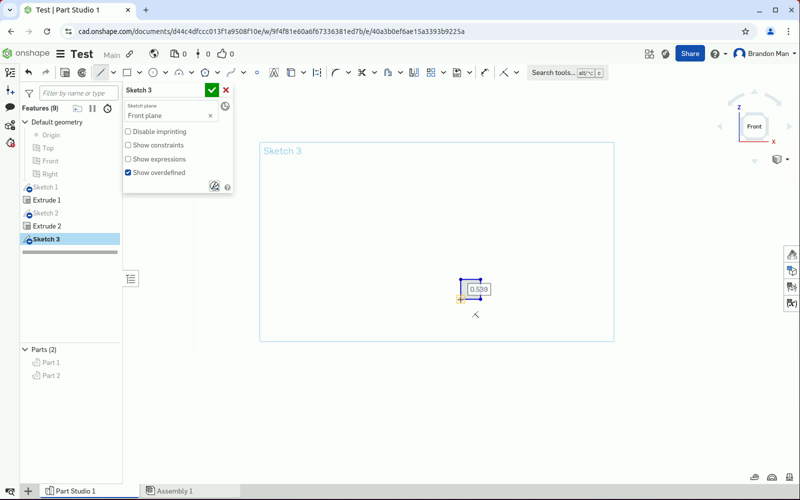
scroll(-6)
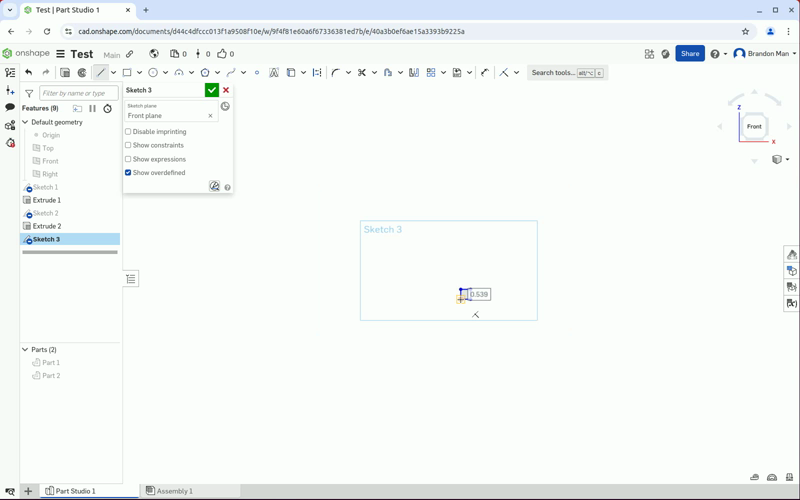
scroll(-6)
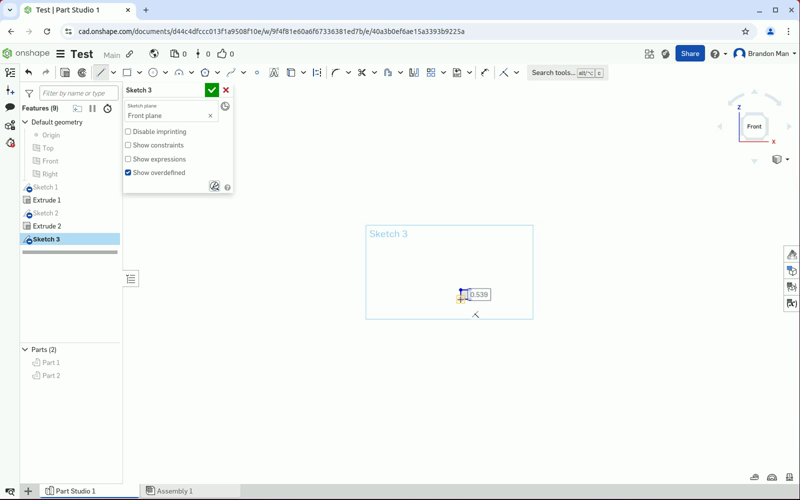
scroll(-6)
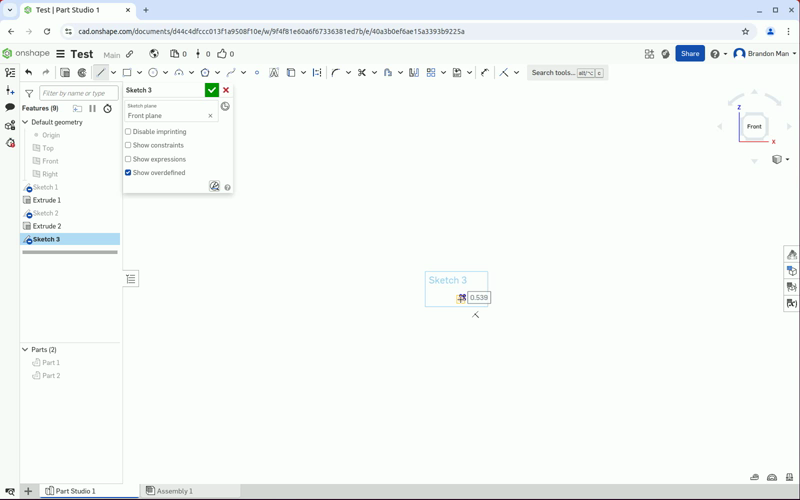
key(esc)
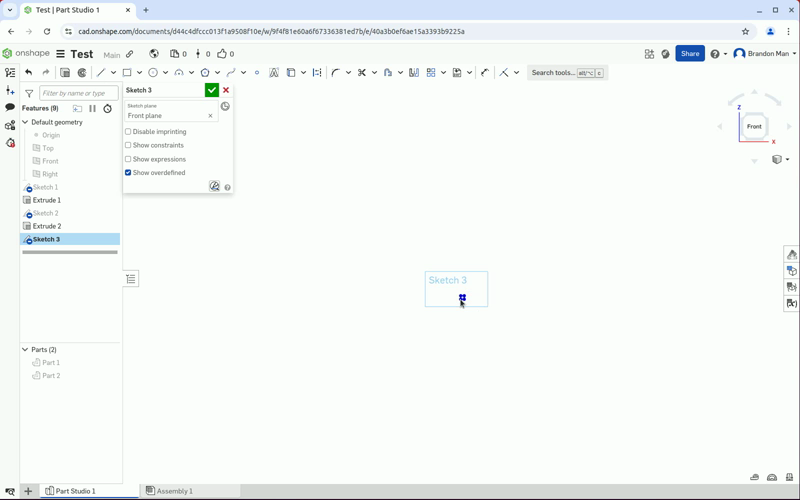
key(l)
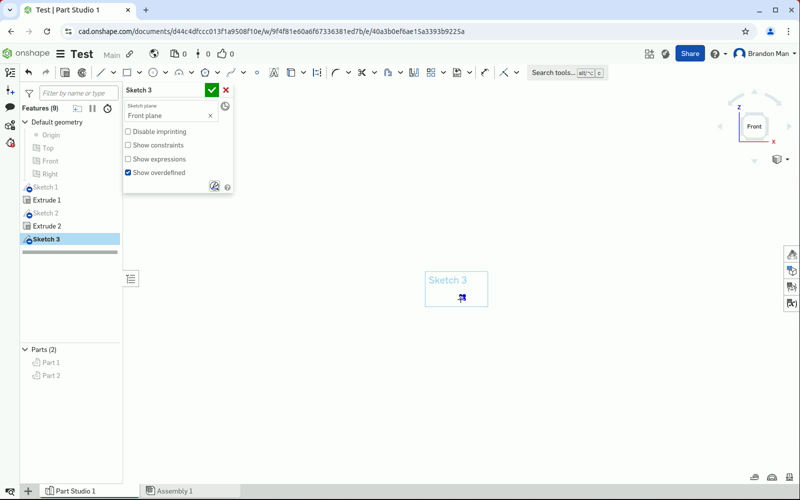
key_down(shift)
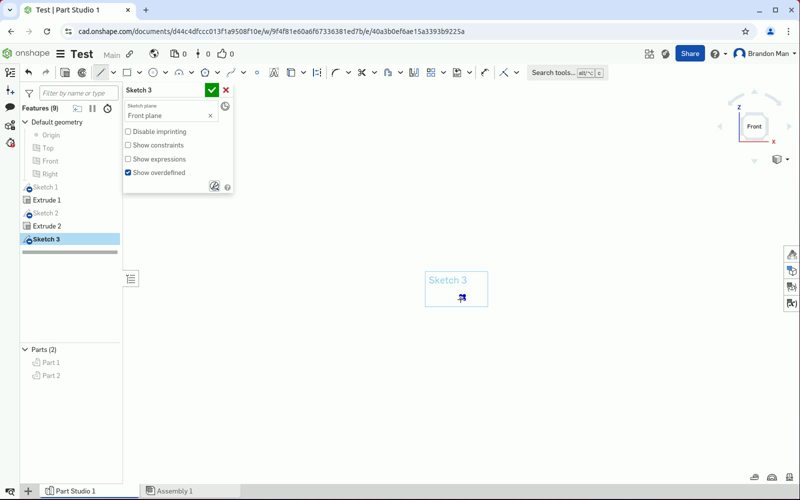
mouse_move(461, 299)
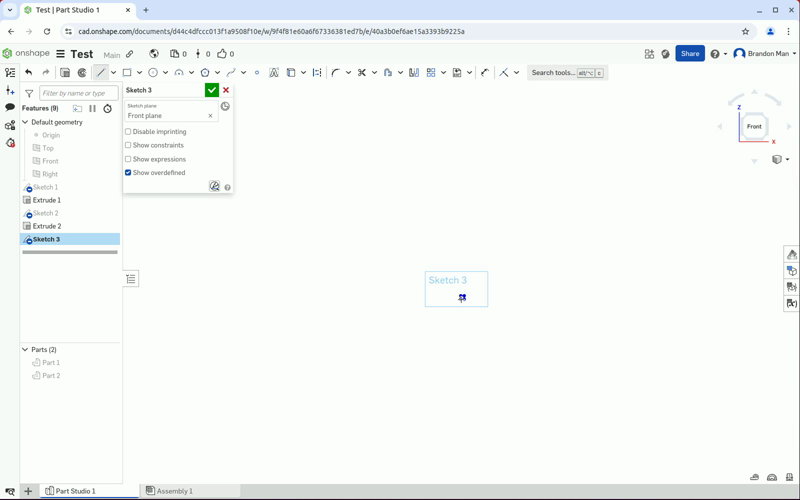
scroll(6)
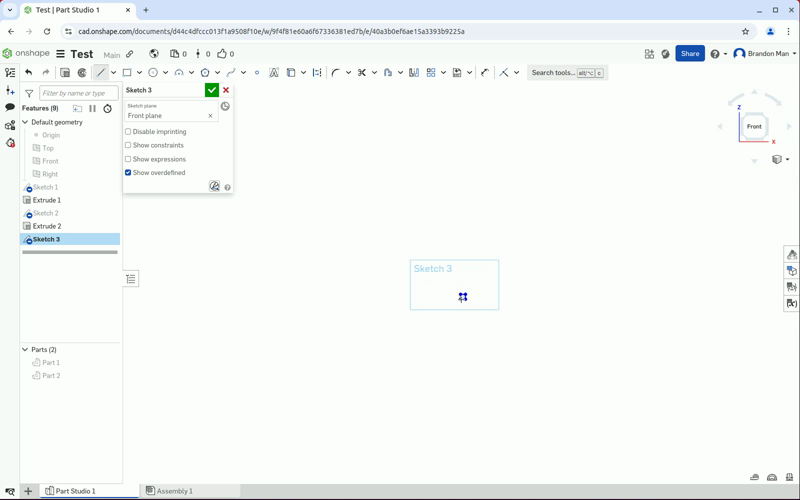
scroll(6)
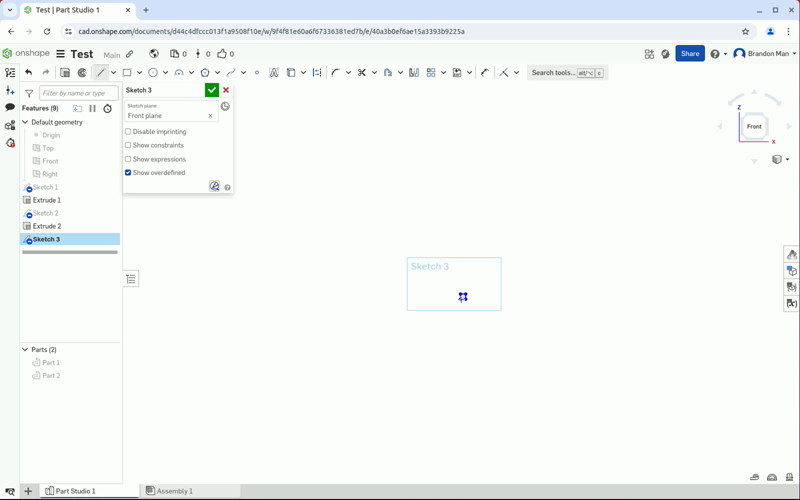
scroll(6)
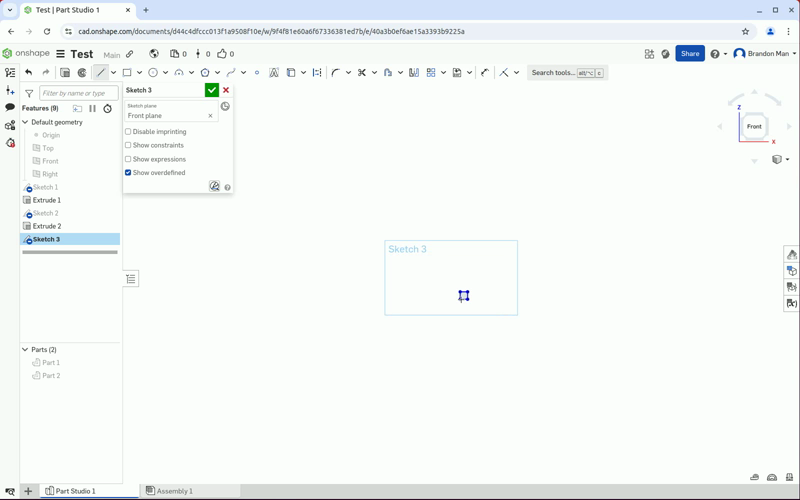
scroll(6)
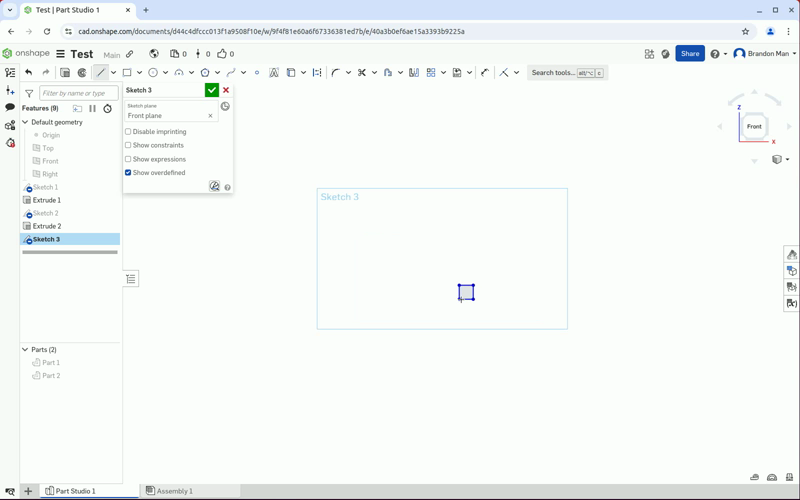
scroll(6)
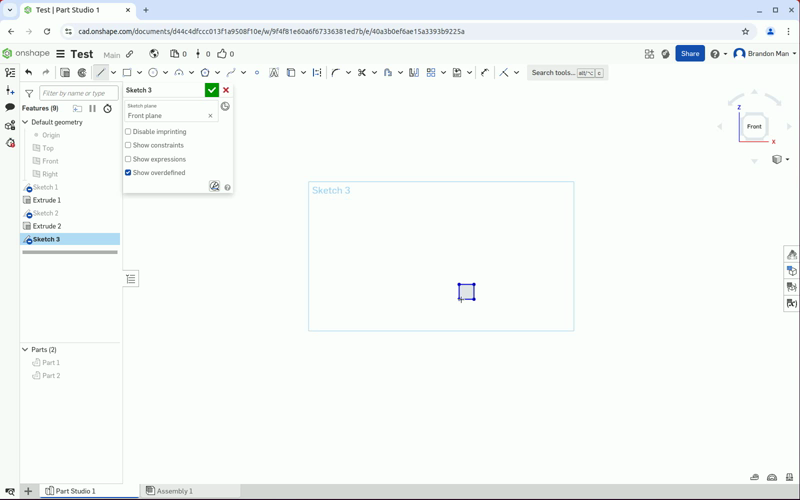
scroll(6)
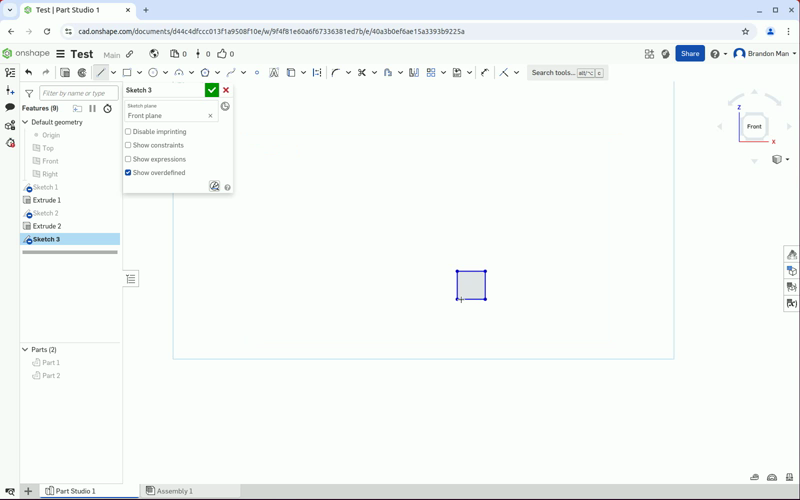
scroll(6)
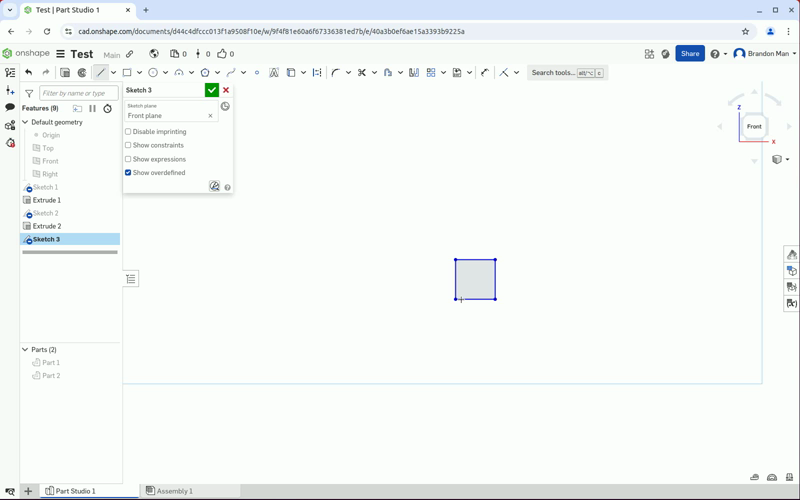
click(461, 299)
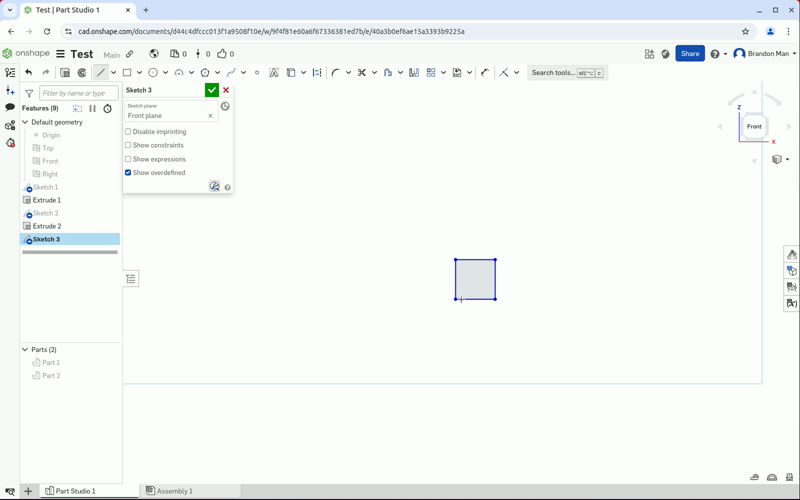
scroll(-6)
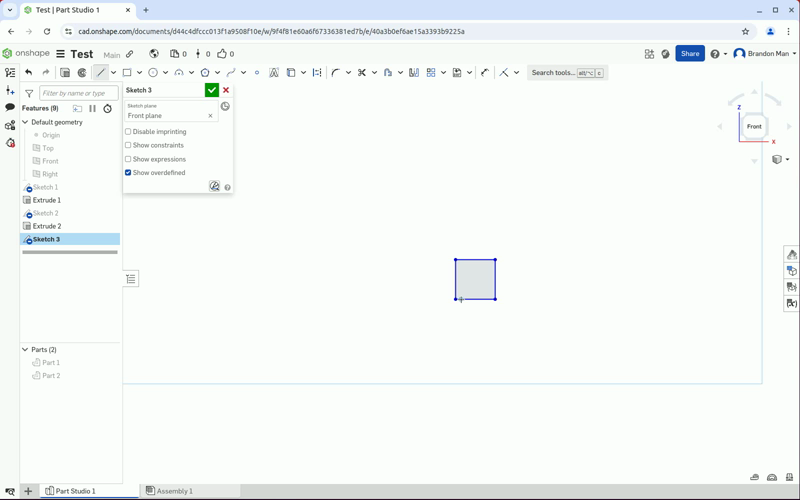
scroll(-6)
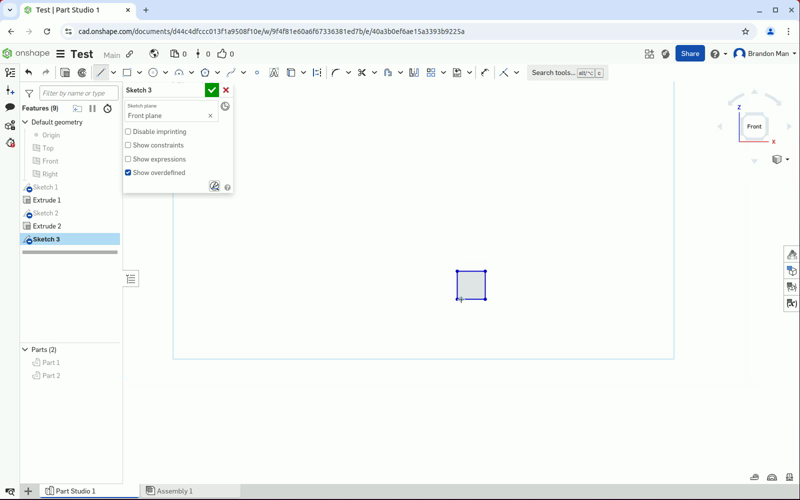
scroll(-6)
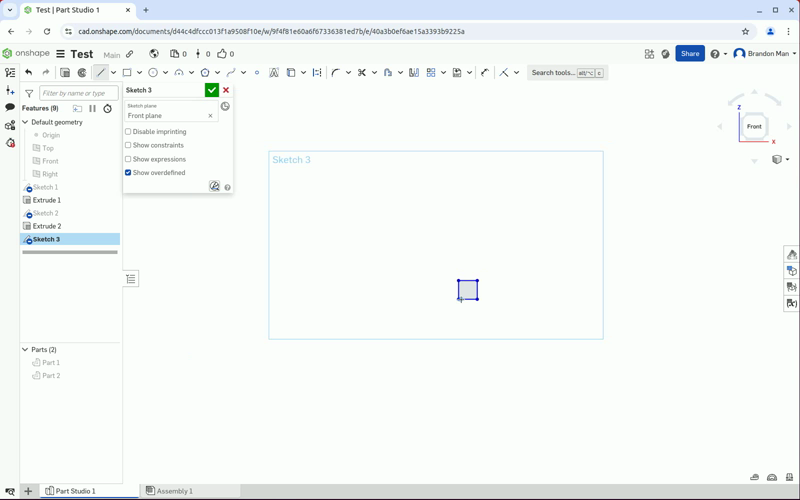
scroll(-6)
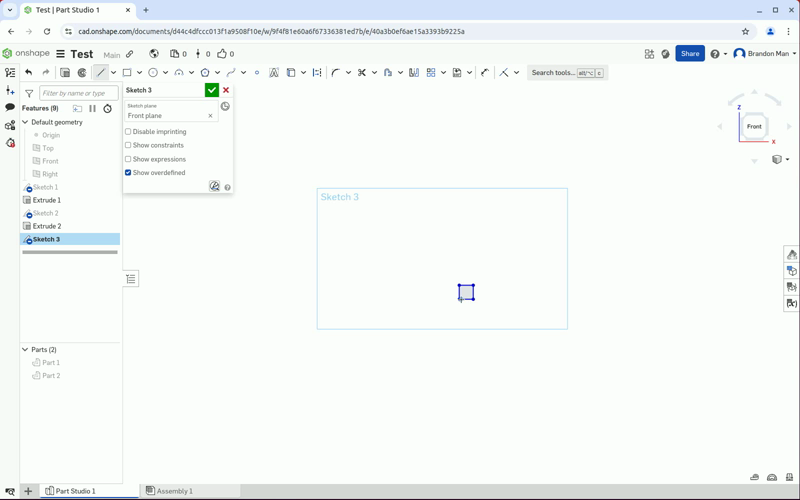
scroll(-6)
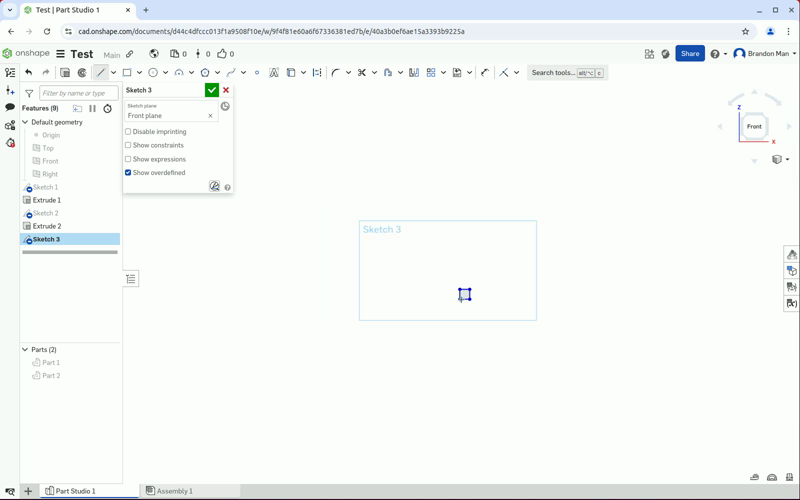
scroll(-6)
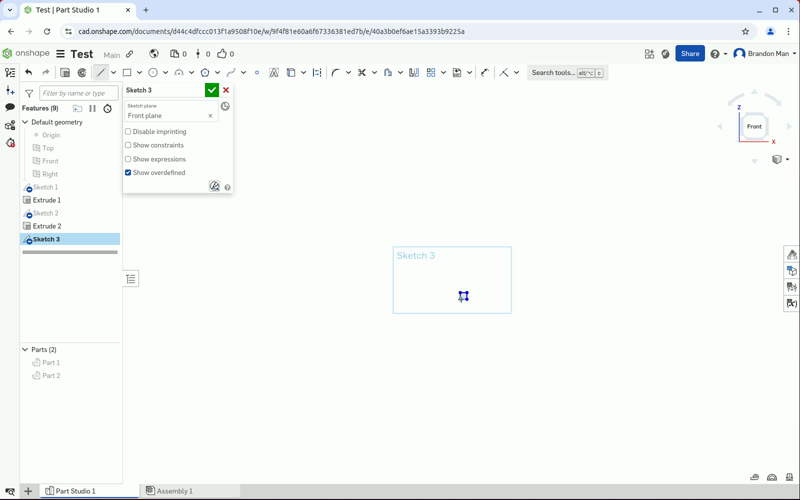
scroll(-6)
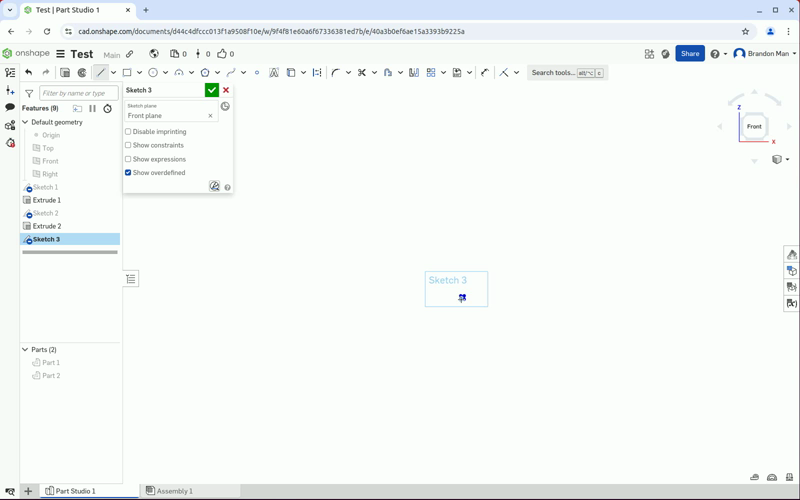
key_up(shift)
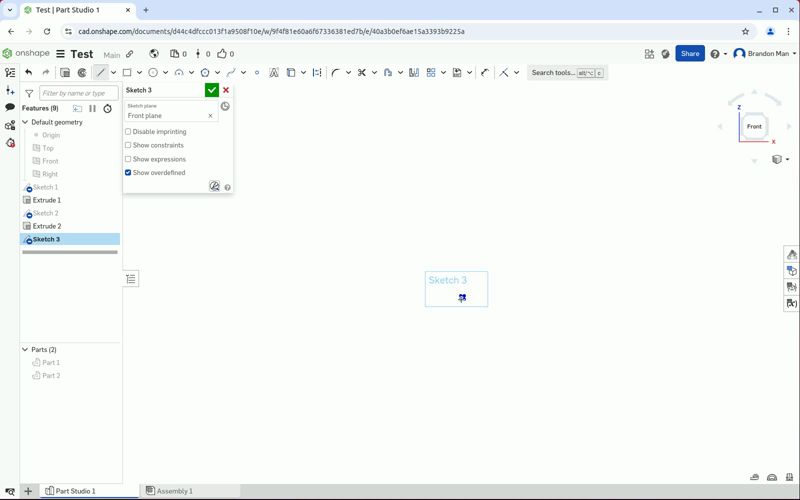
key_down(shift)
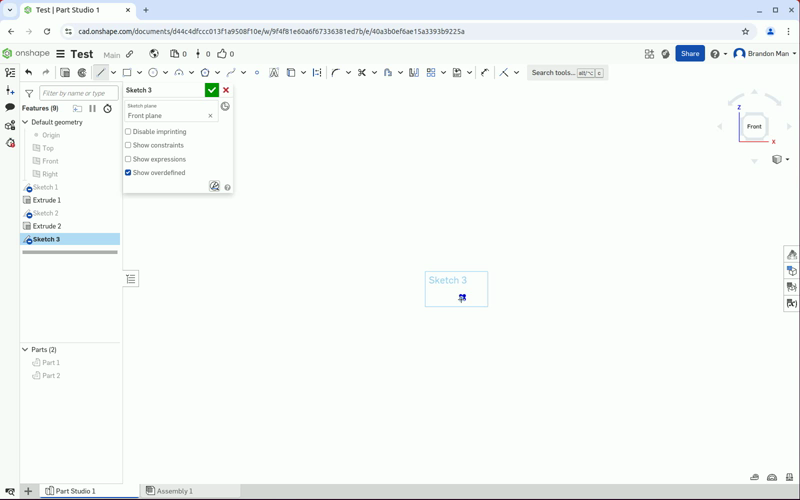
mouse_move(491, 299)
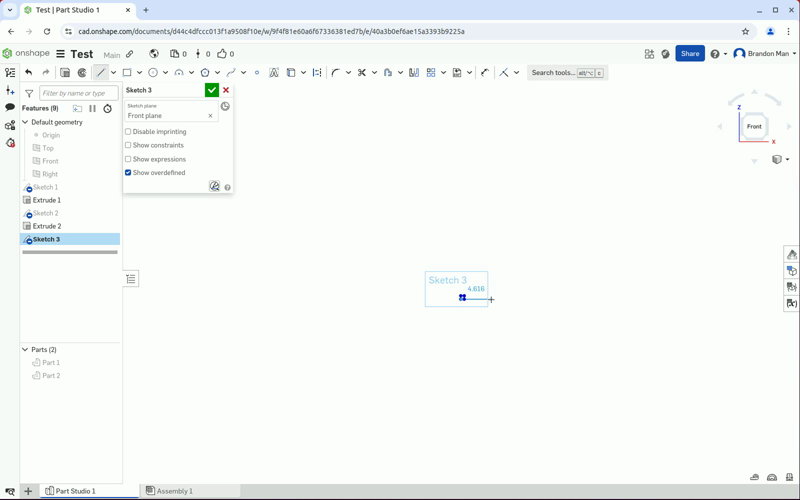
mouse_move(464, 299)
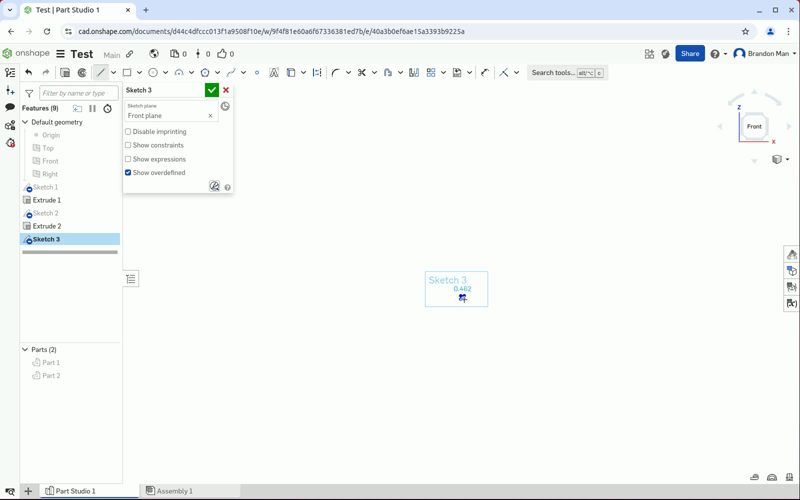
scroll(6)
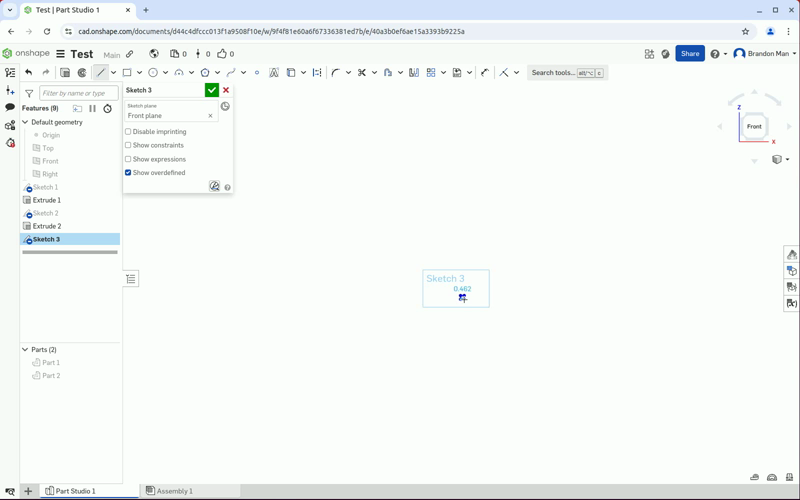
scroll(6)
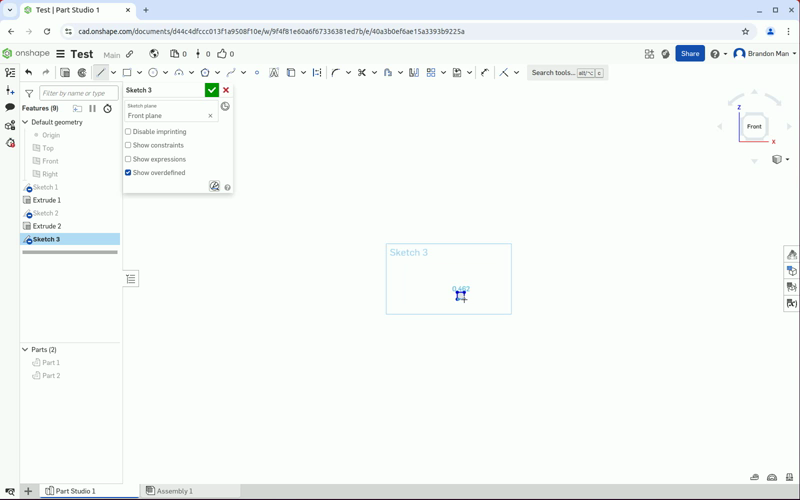
scroll(6)
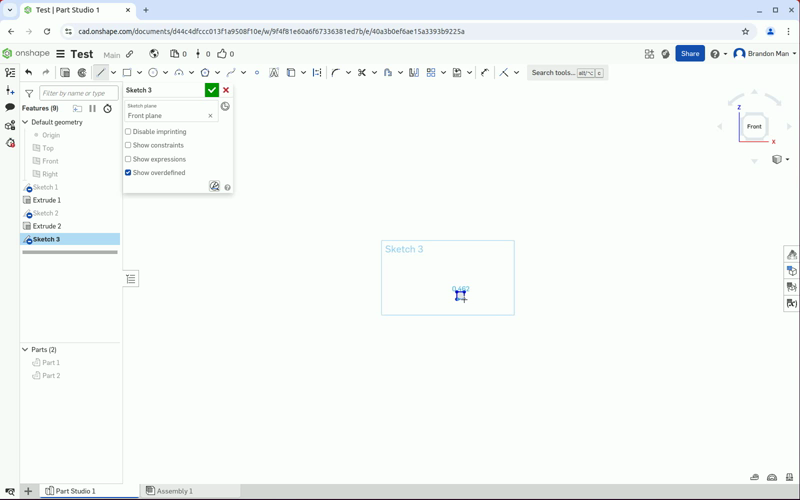
scroll(6)
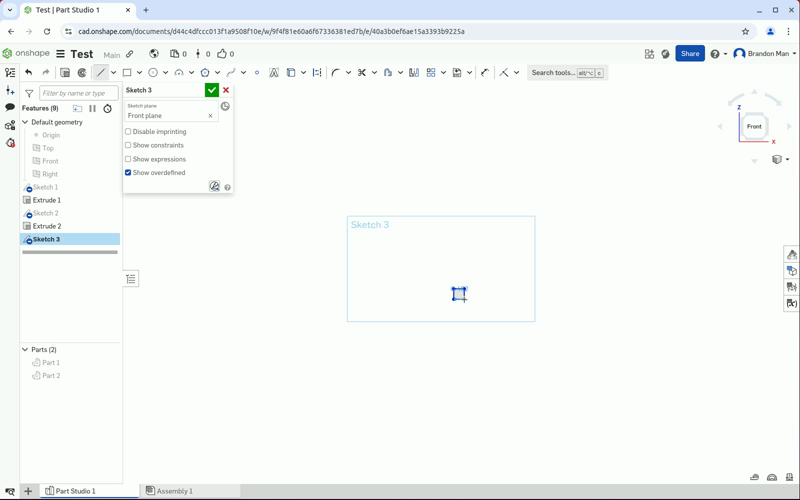
scroll(6)
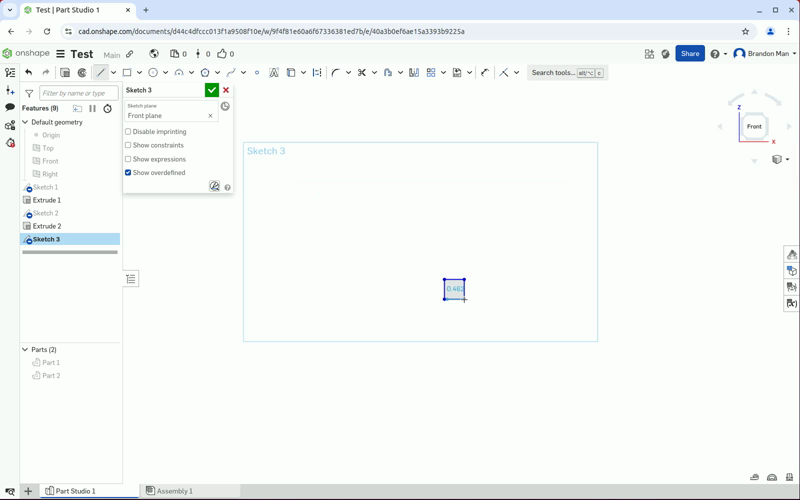
scroll(6)
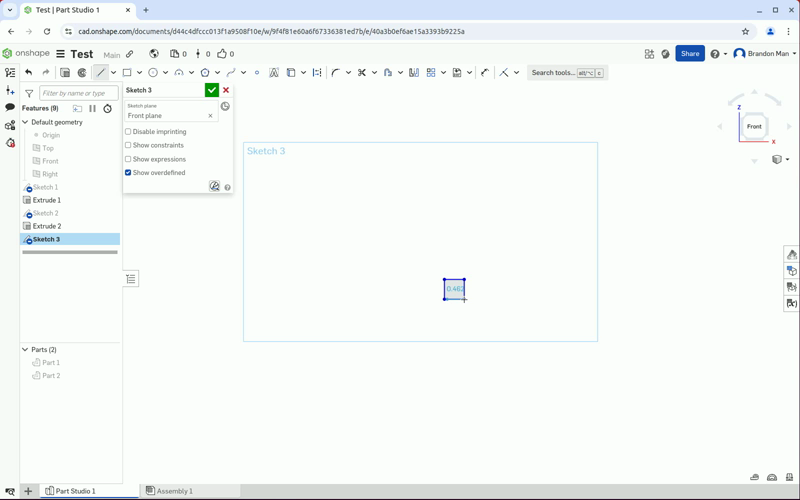
scroll(6)
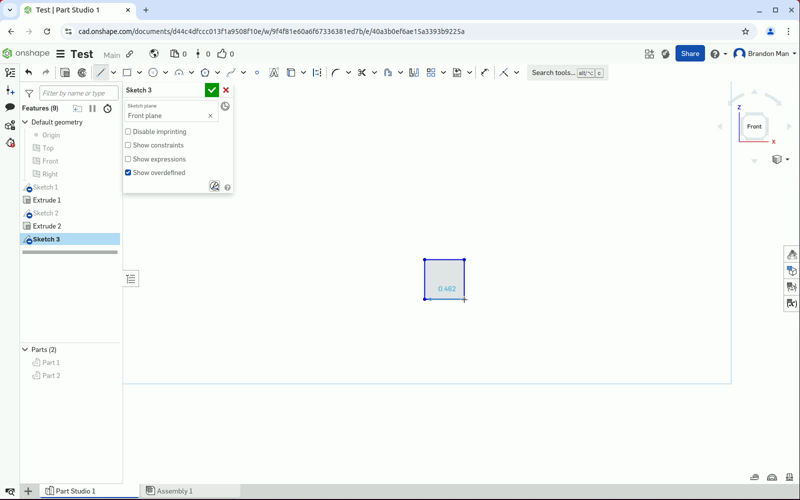
click(464, 299)
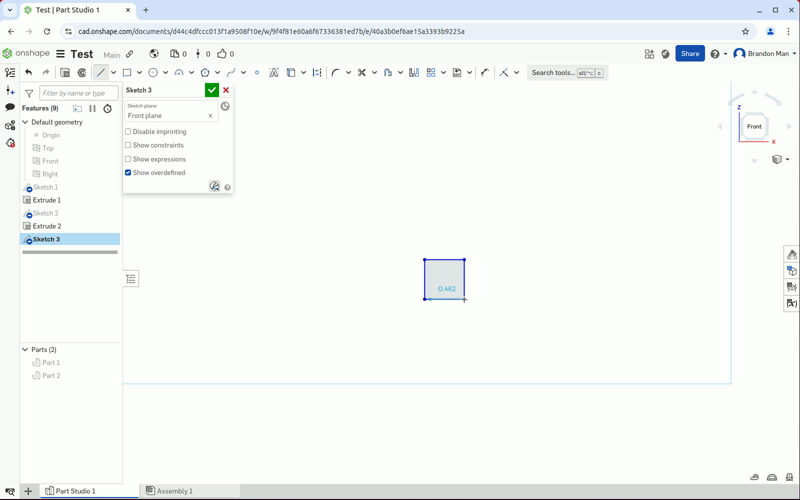
scroll(-6)
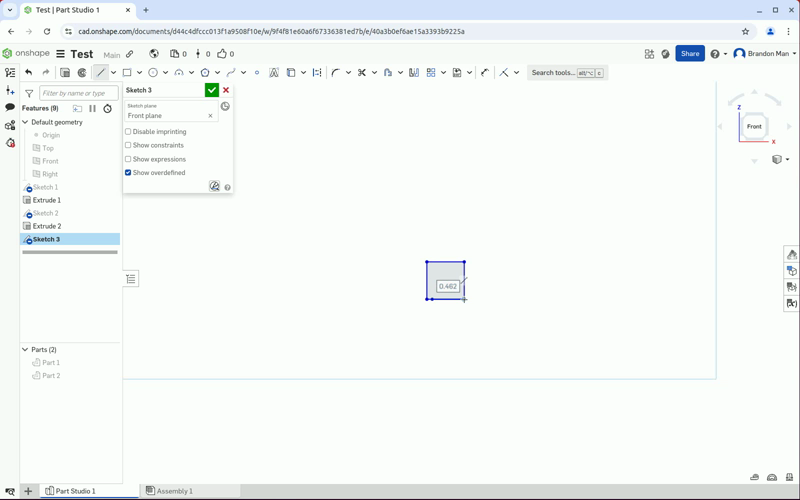
scroll(-6)
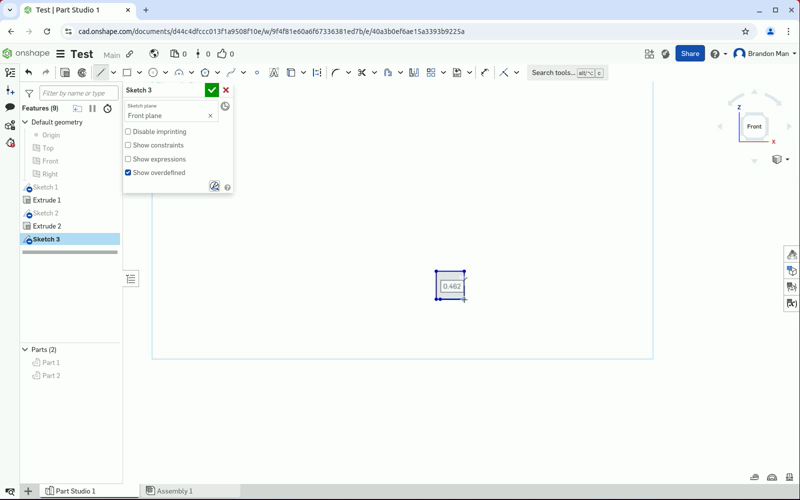
scroll(-6)
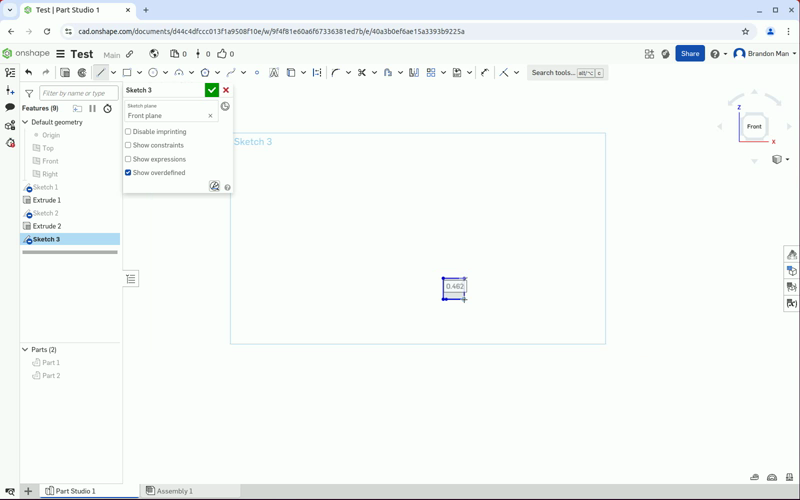
scroll(-6)
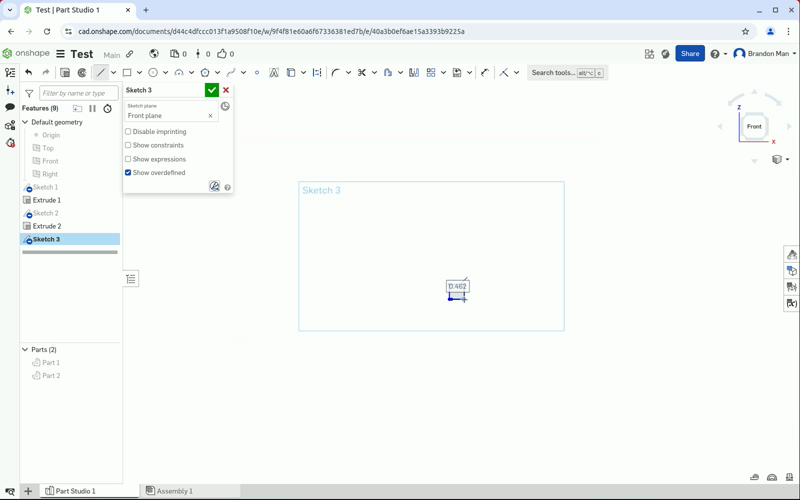
scroll(-6)
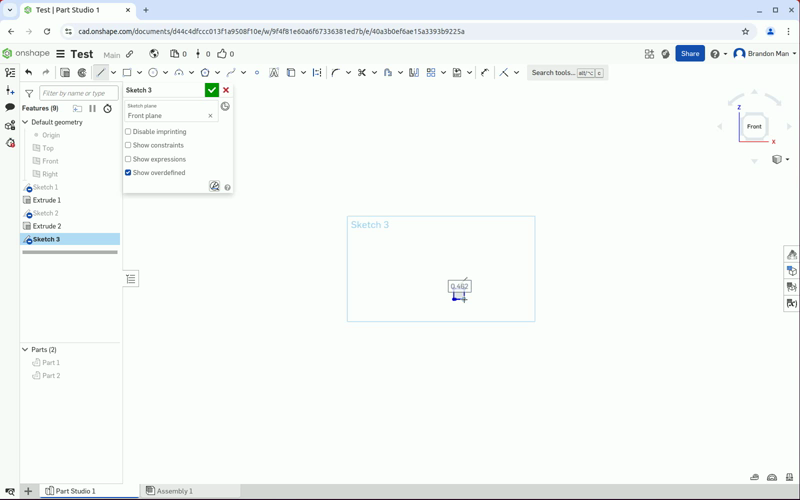
scroll(-6)
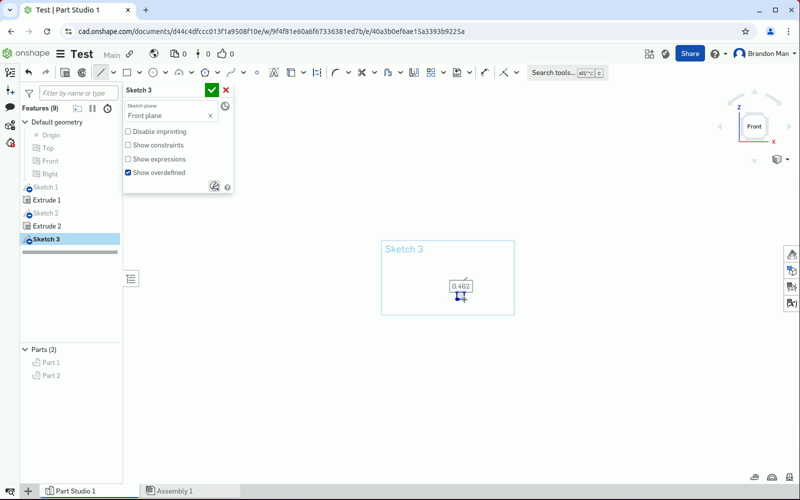
scroll(-6)
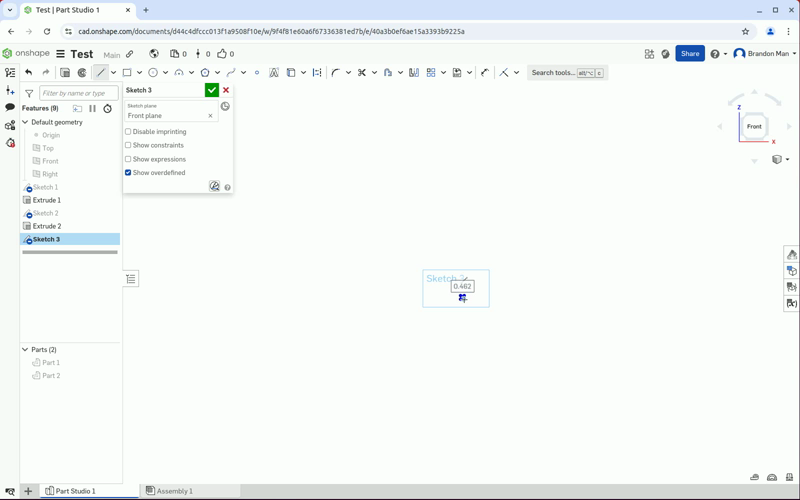
key_up(shift)
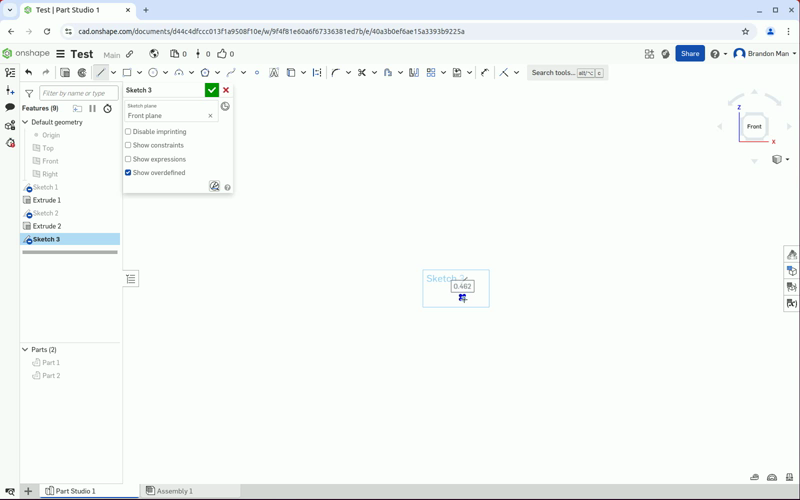
key_down(shift)
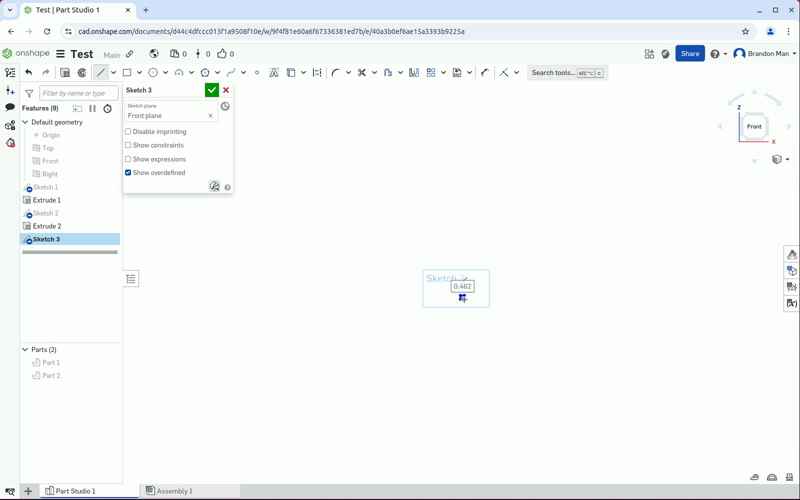
mouse_move(494, 299)
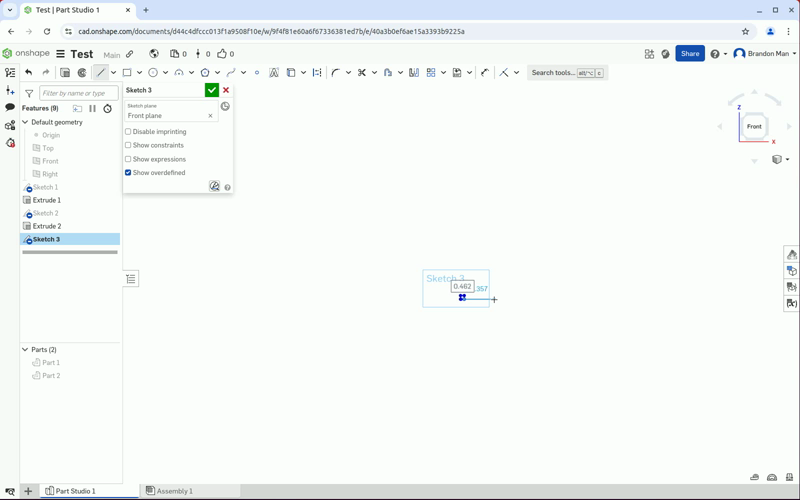
mouse_move(464, 296)
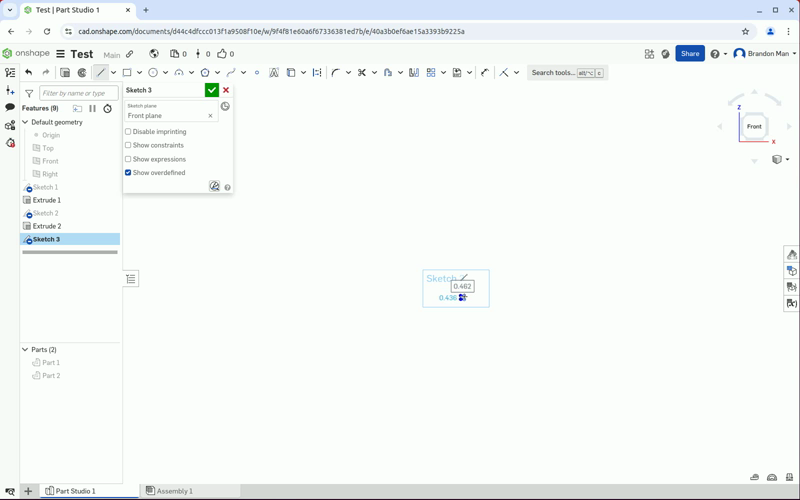
scroll(6)
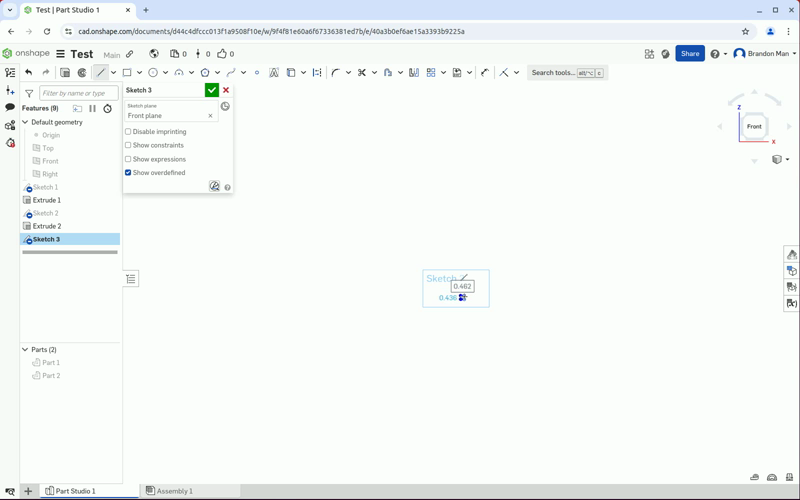
scroll(6)
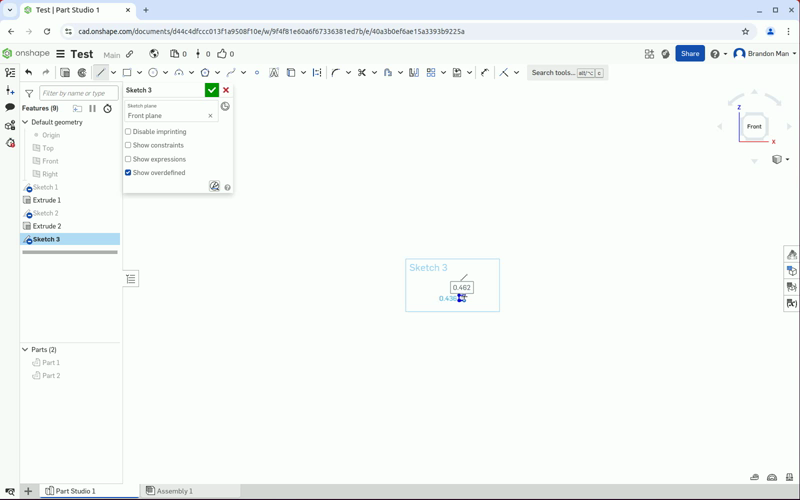
scroll(6)
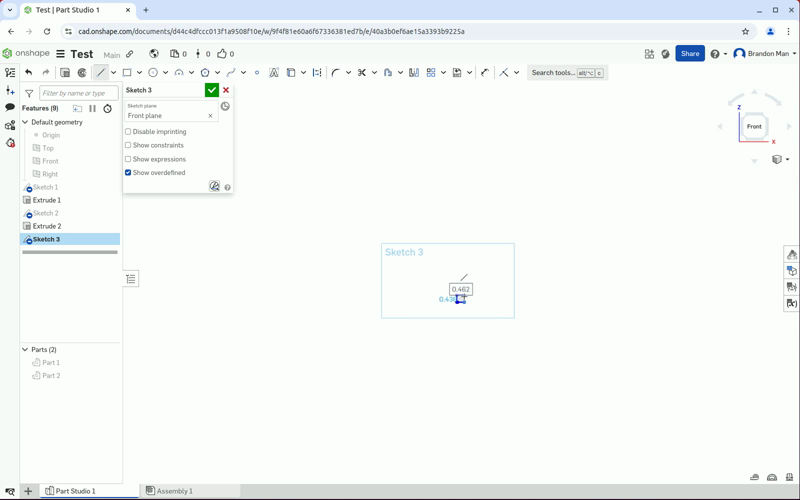
scroll(6)
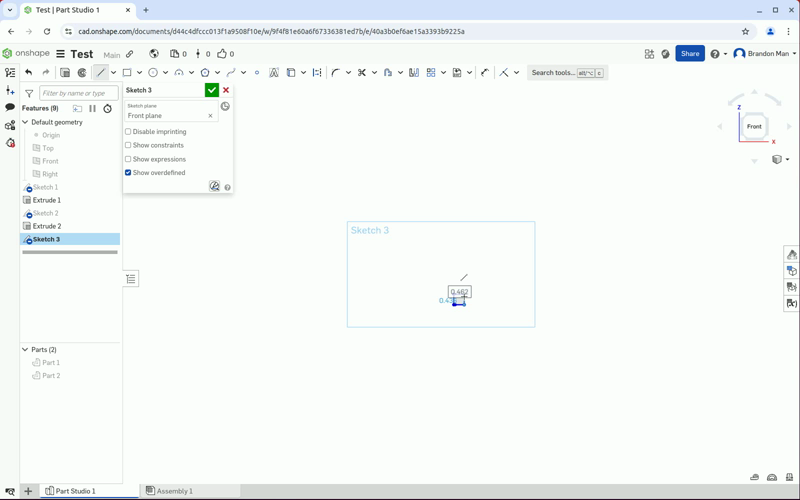
scroll(6)
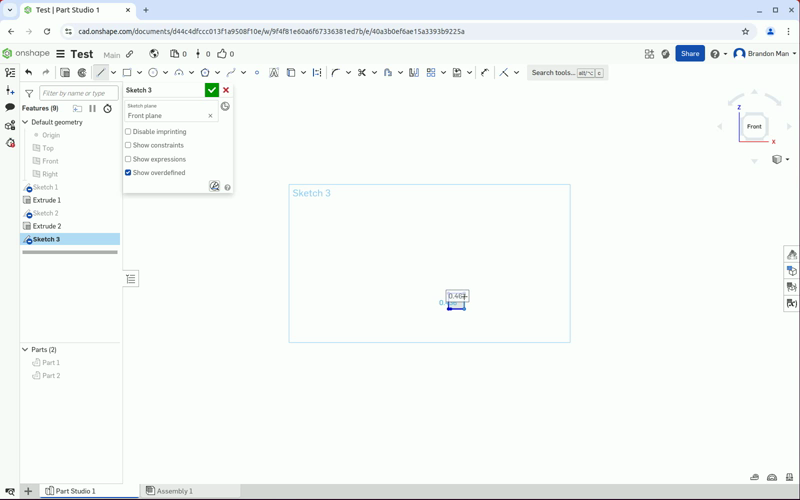
scroll(6)
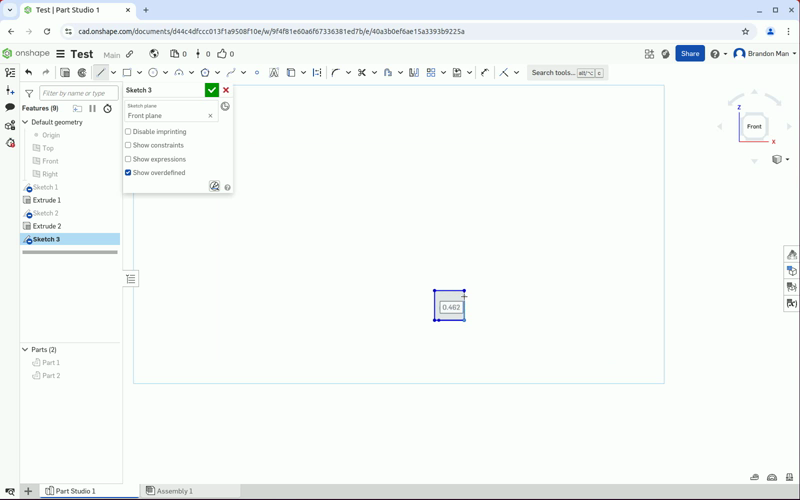
scroll(6)
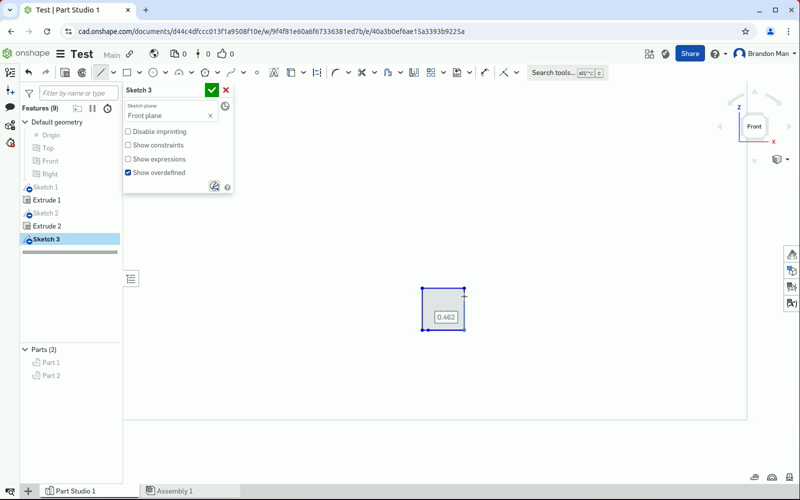
click(464, 296)
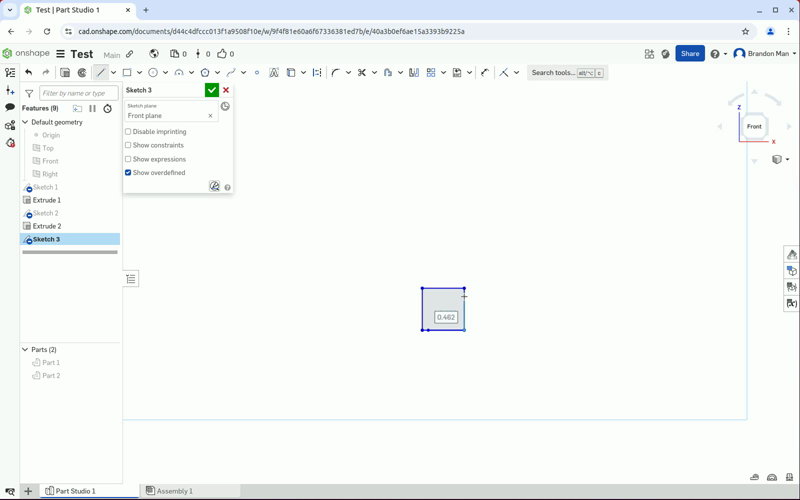
scroll(-6)
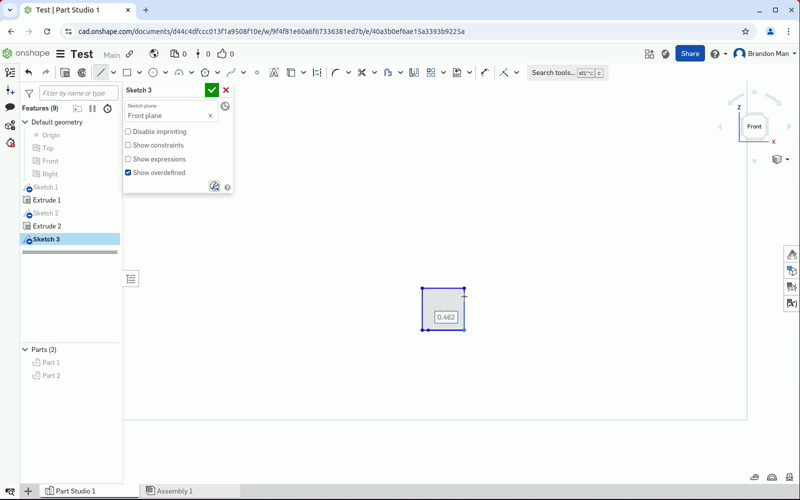
scroll(-6)
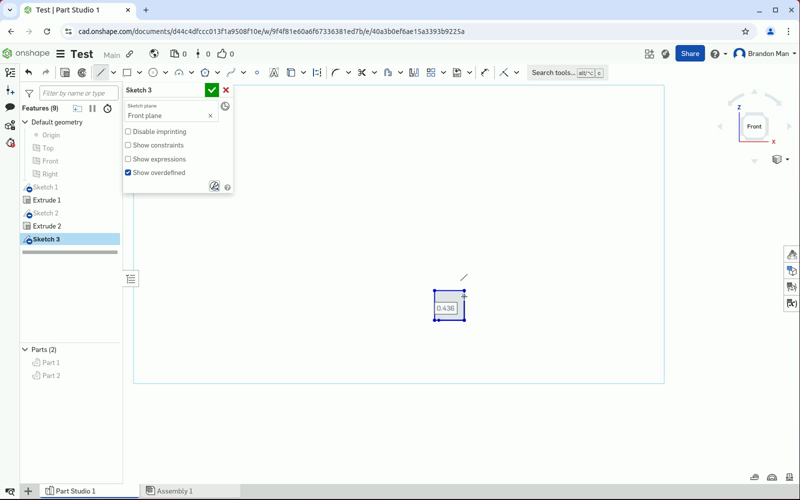
scroll(-6)
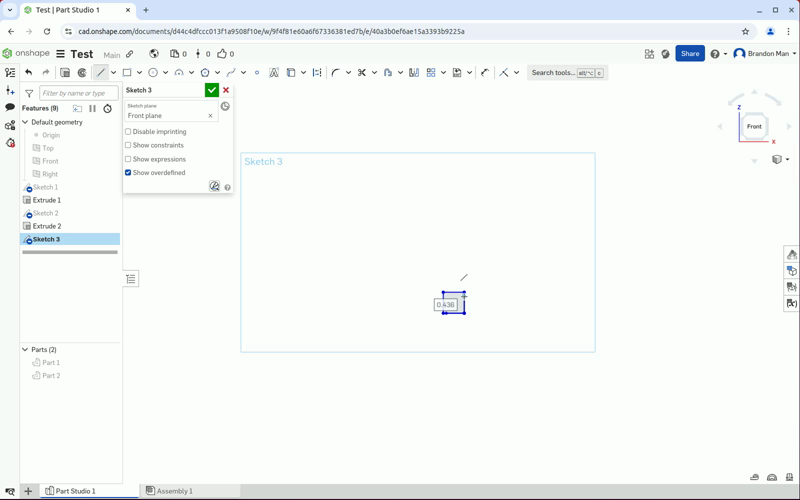
scroll(-6)
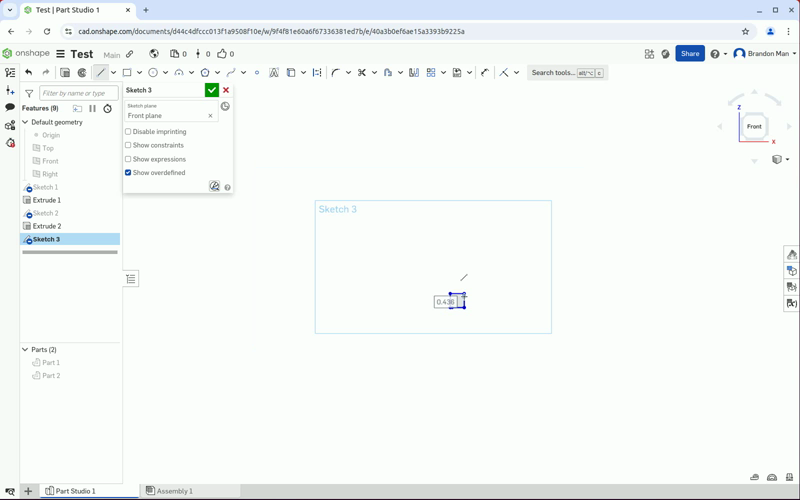
scroll(-6)
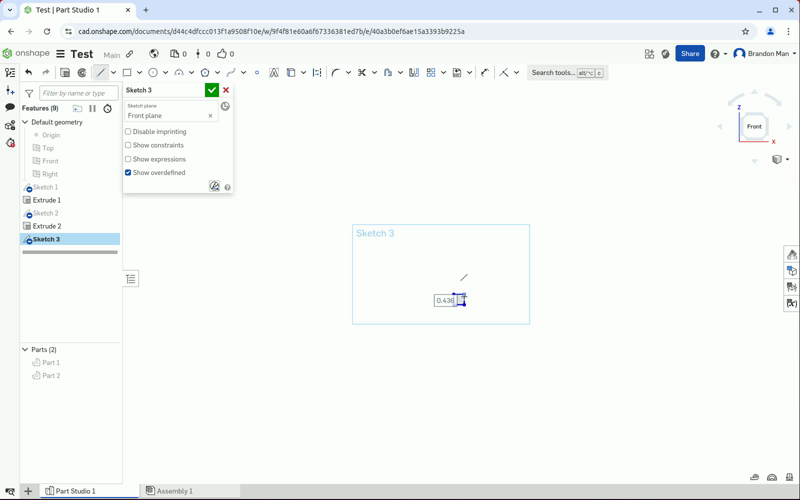
scroll(-6)
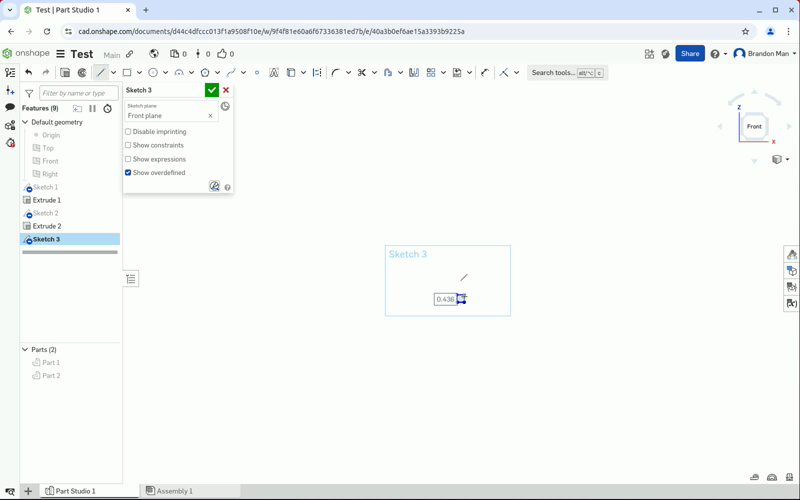
scroll(-6)
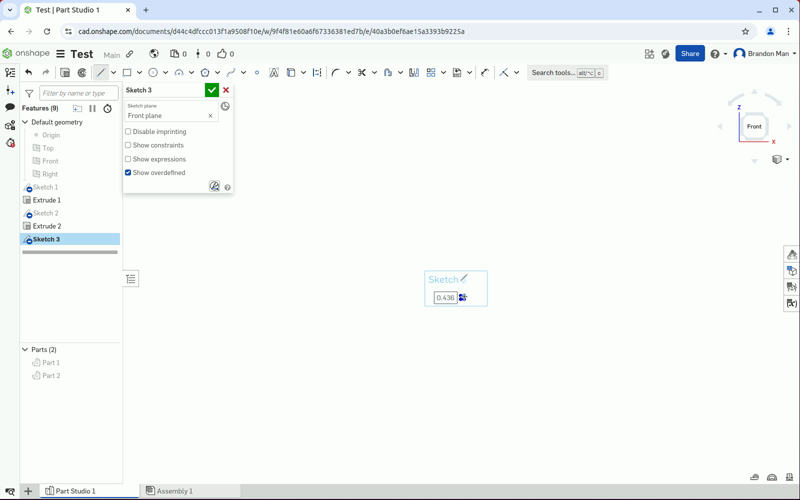
key_up(shift)
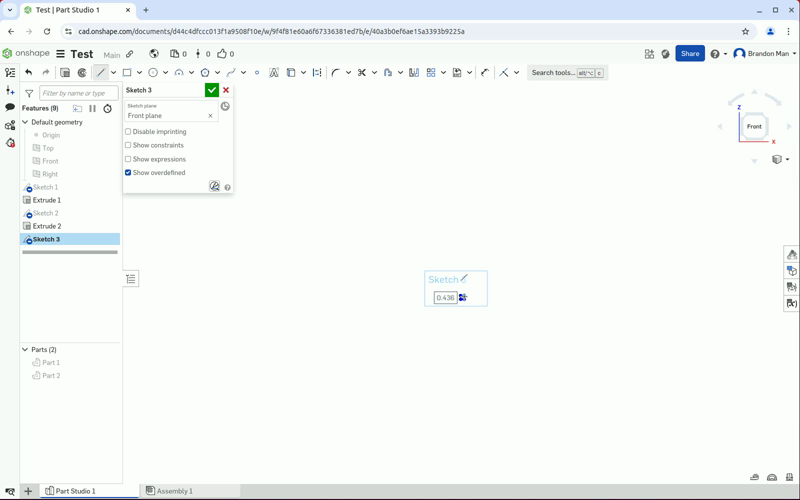
key_down(shift)
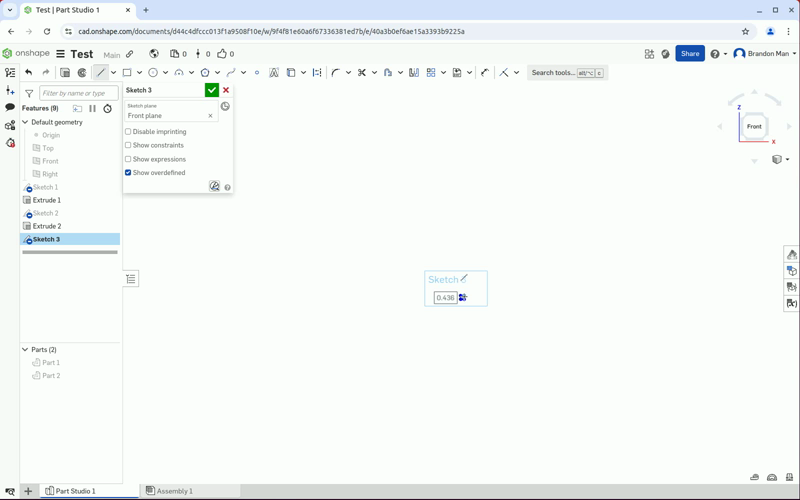
mouse_move(494, 296)
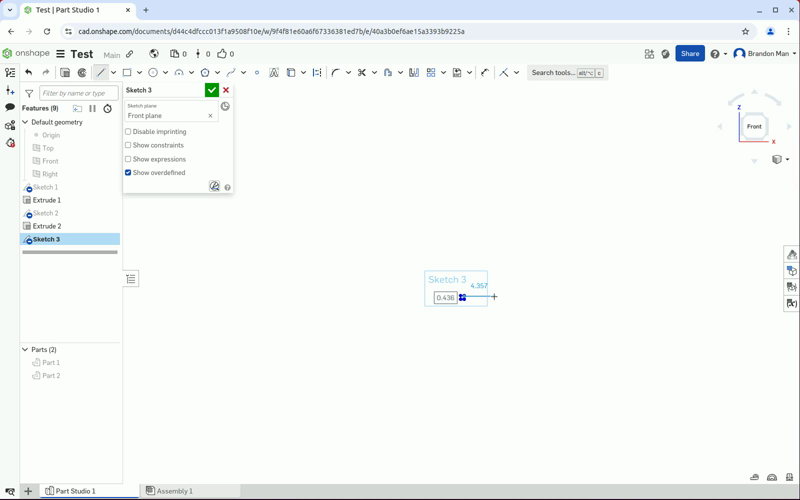
mouse_move(461, 296)
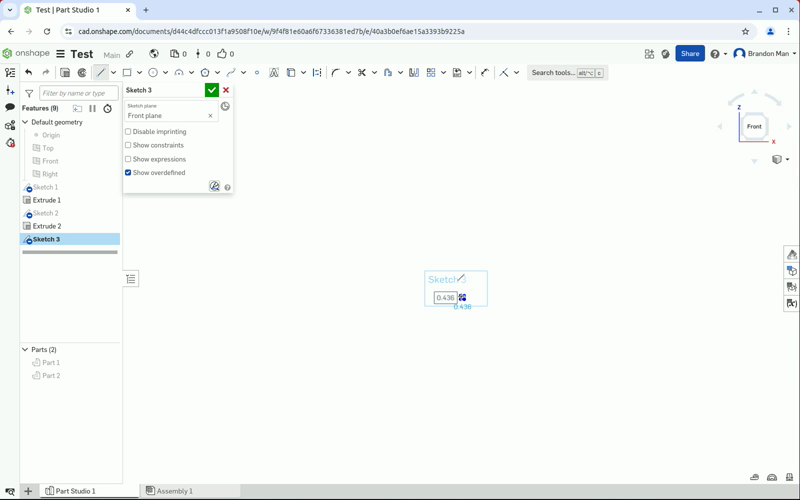
scroll(6)
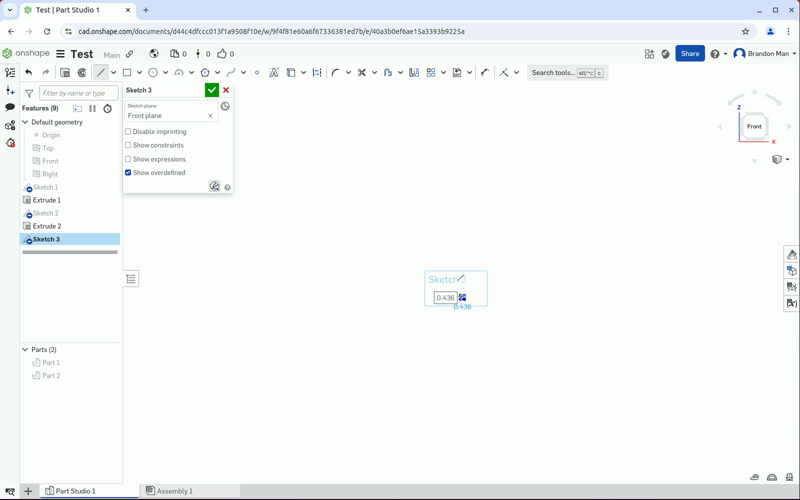
scroll(6)
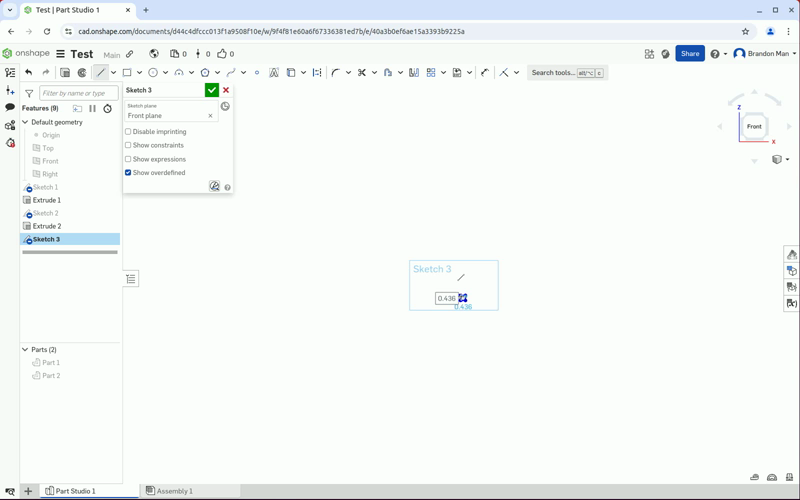
scroll(6)
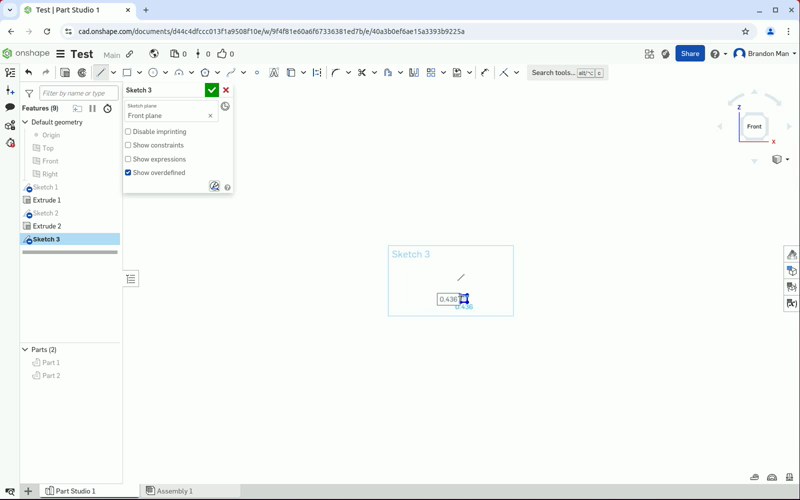
scroll(6)
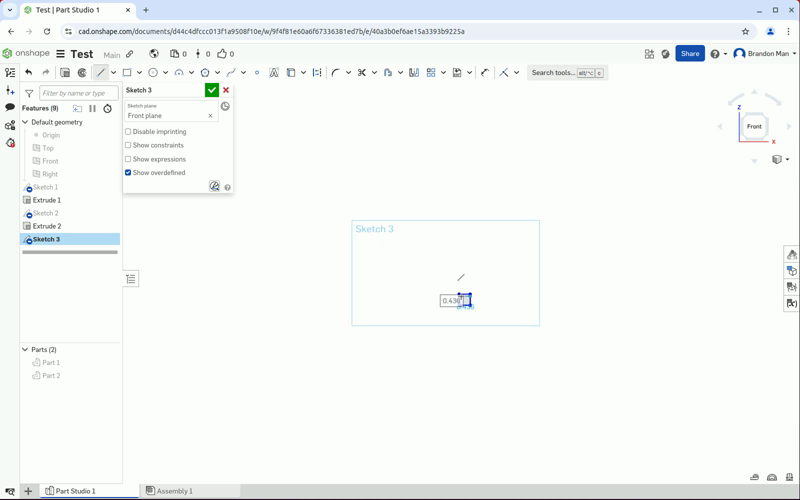
scroll(6)
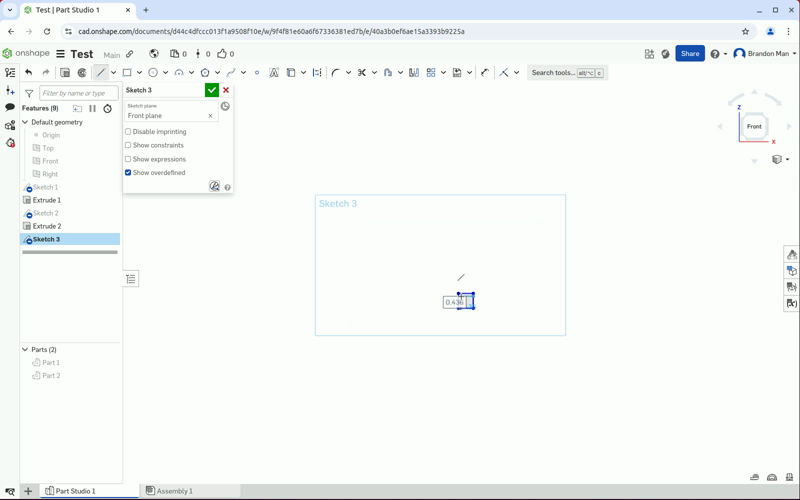
scroll(6)
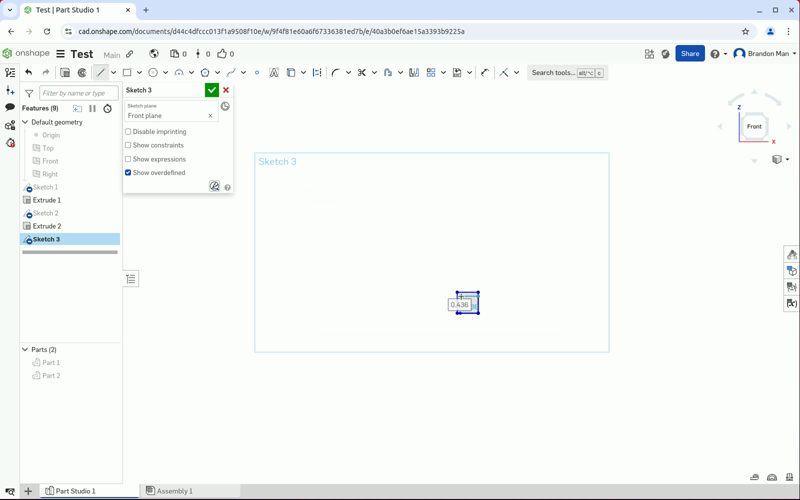
scroll(6)
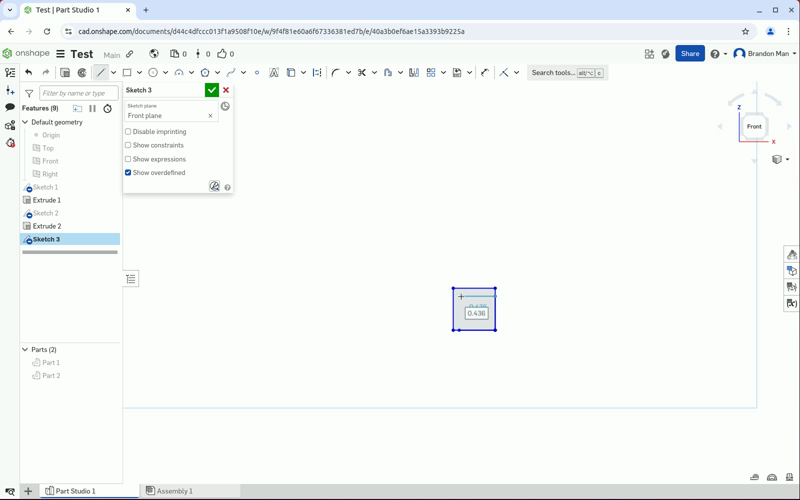
click(461, 296)
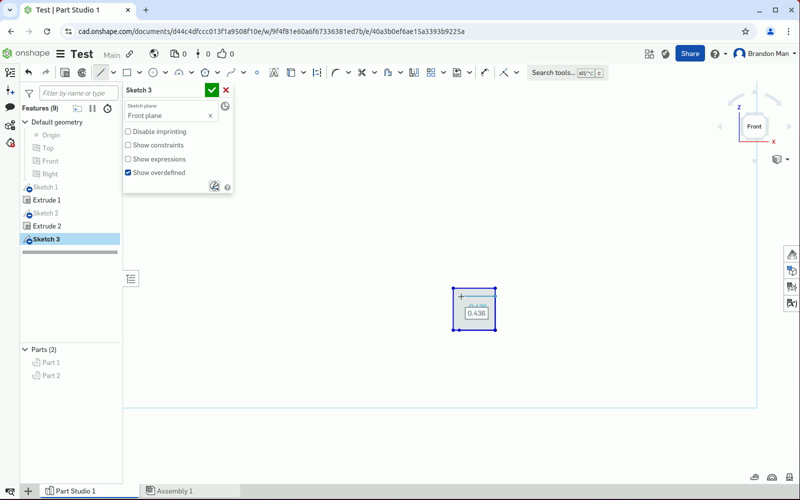
scroll(-6)
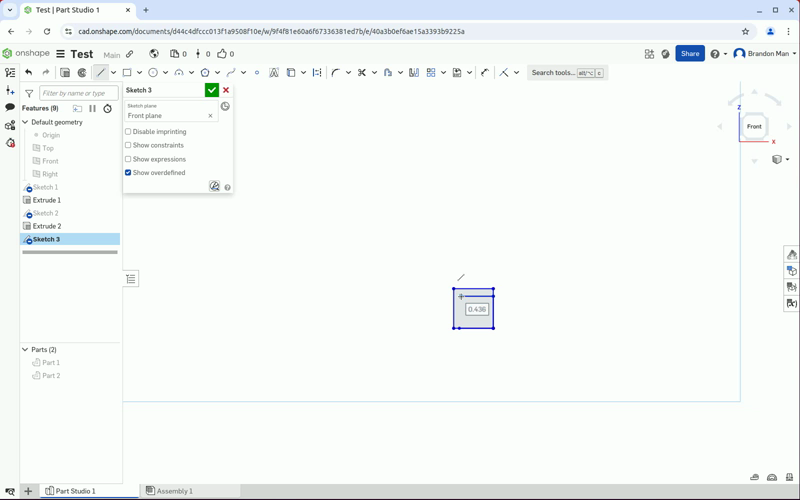
scroll(-6)
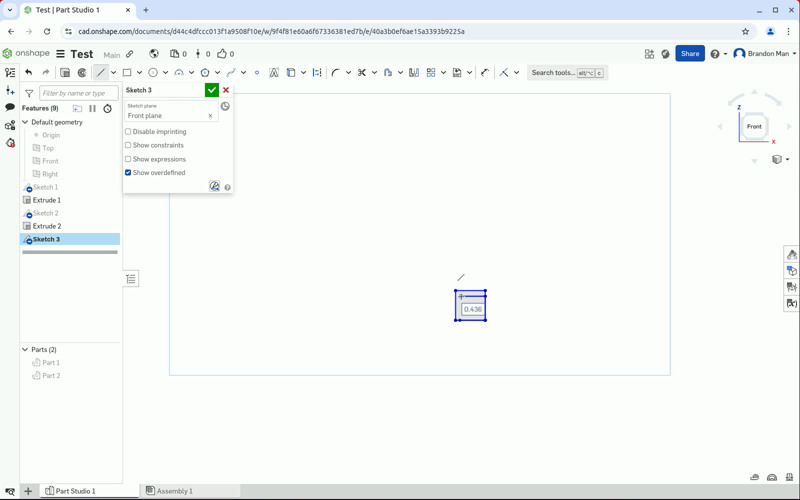
scroll(-6)
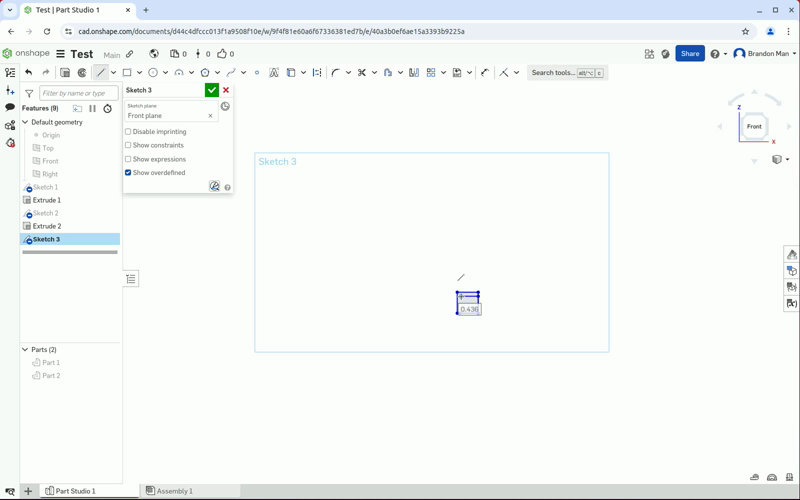
scroll(-6)
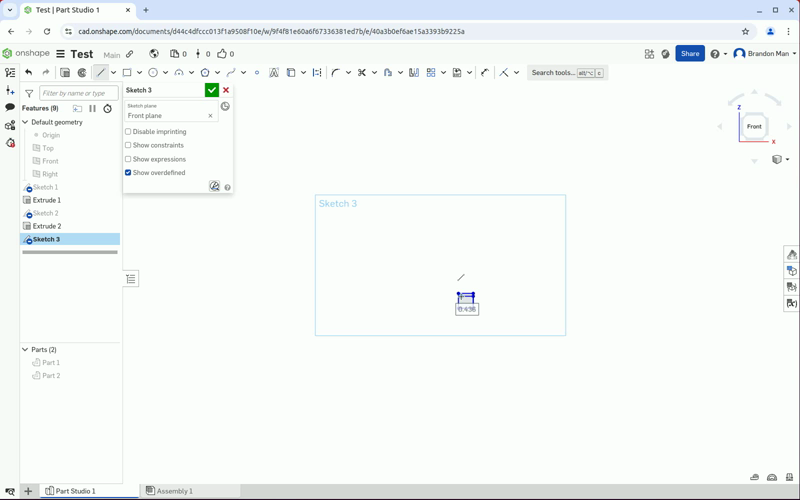
scroll(-6)
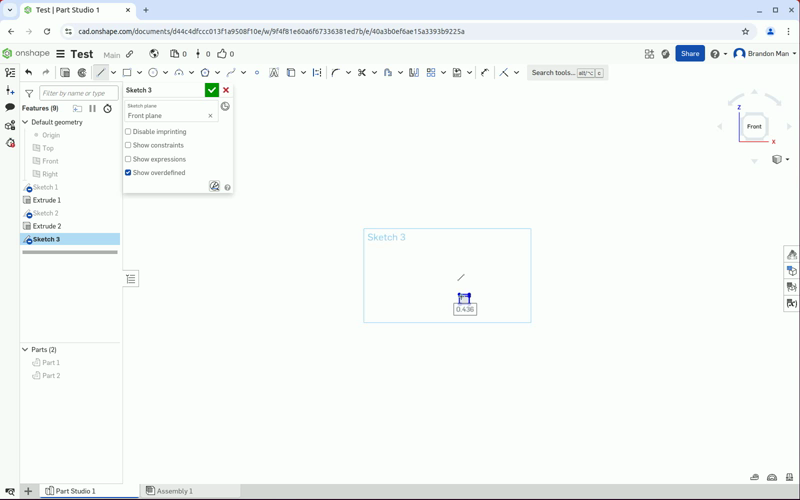
scroll(-6)
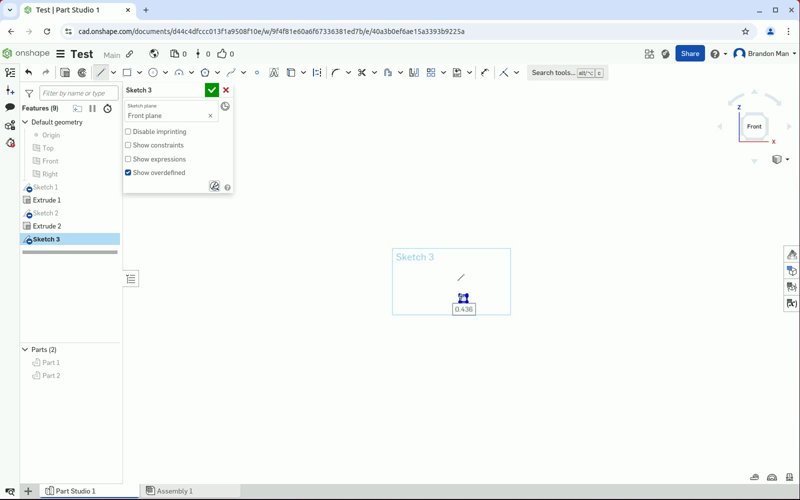
scroll(-6)
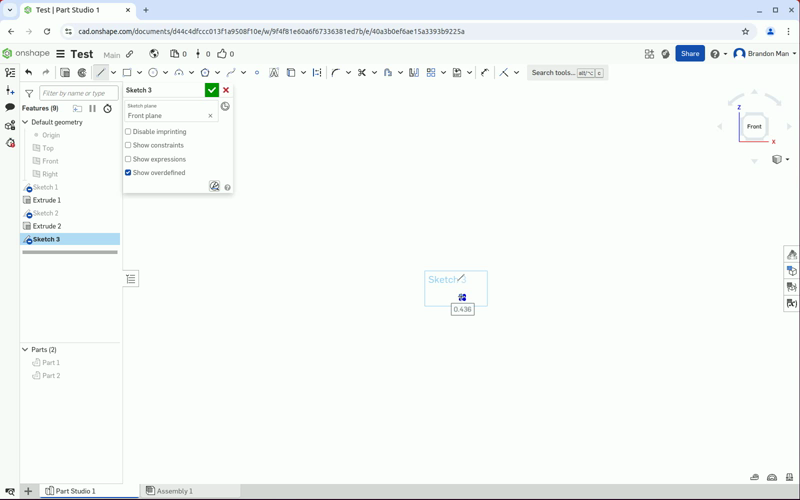
key_up(shift)
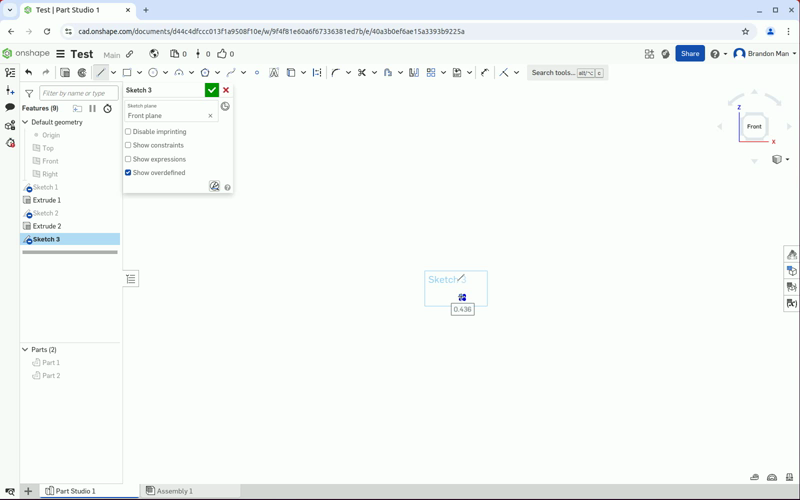
mouse_move(491, 296)
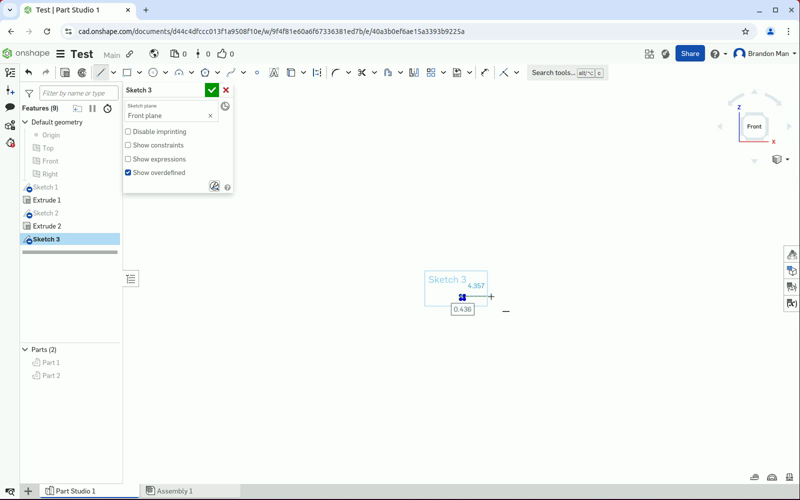
key_down(shift)
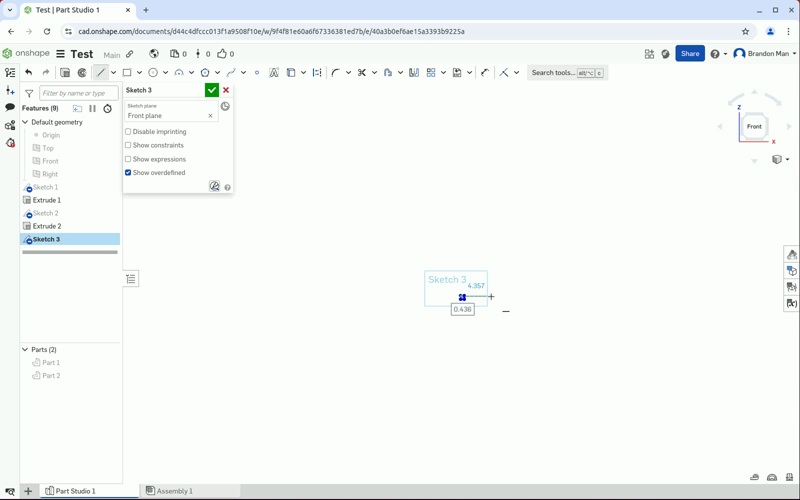
mouse_move(461, 299)
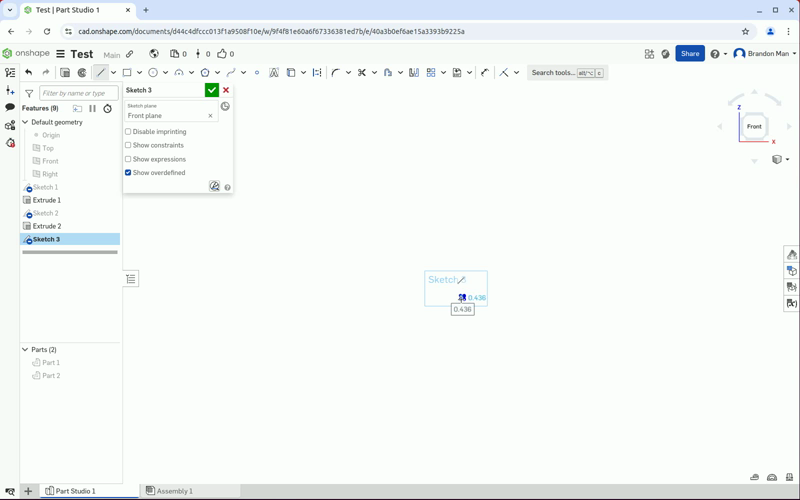
scroll(6)
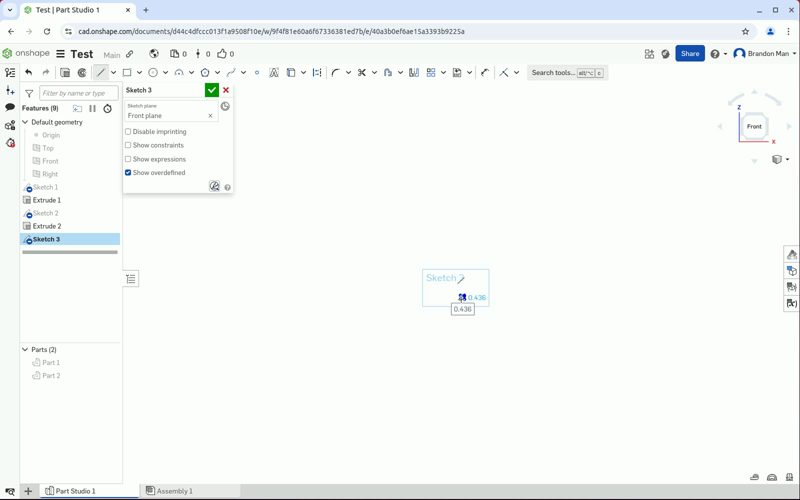
scroll(6)
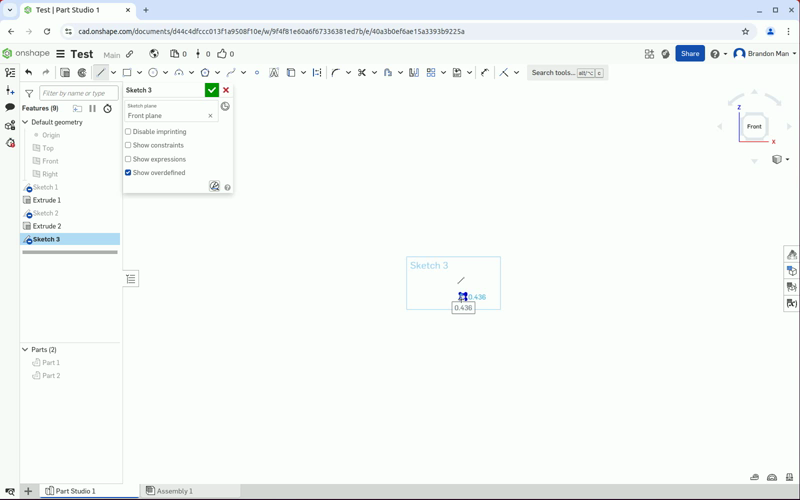
scroll(6)
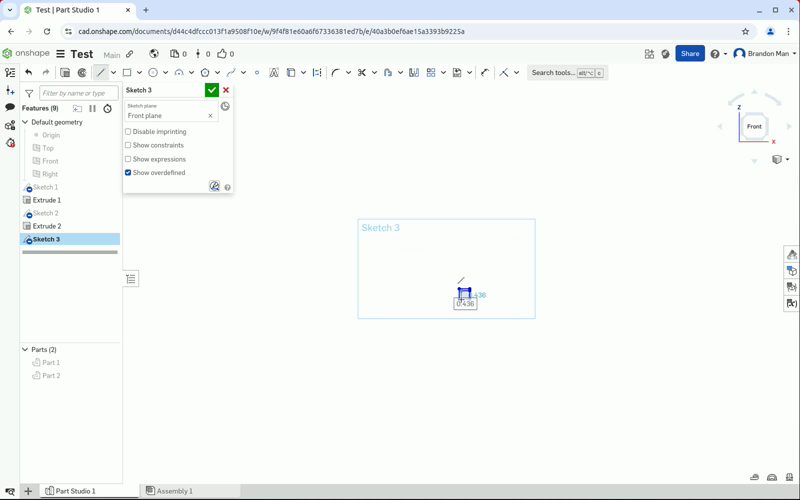
scroll(6)
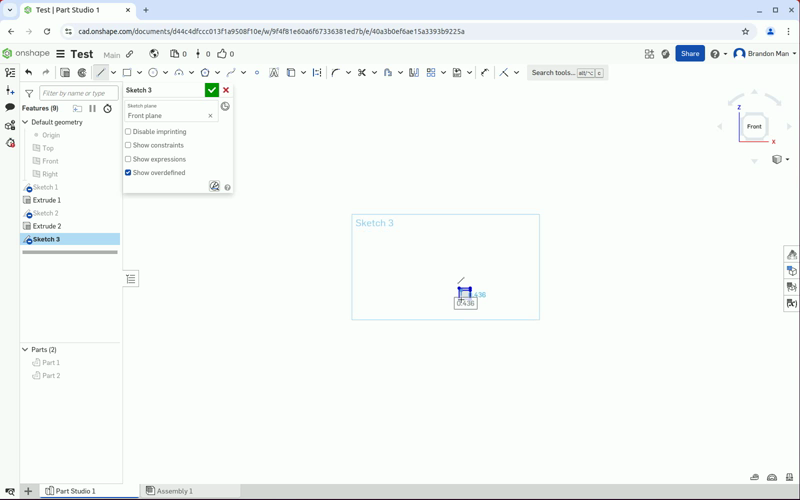
scroll(6)
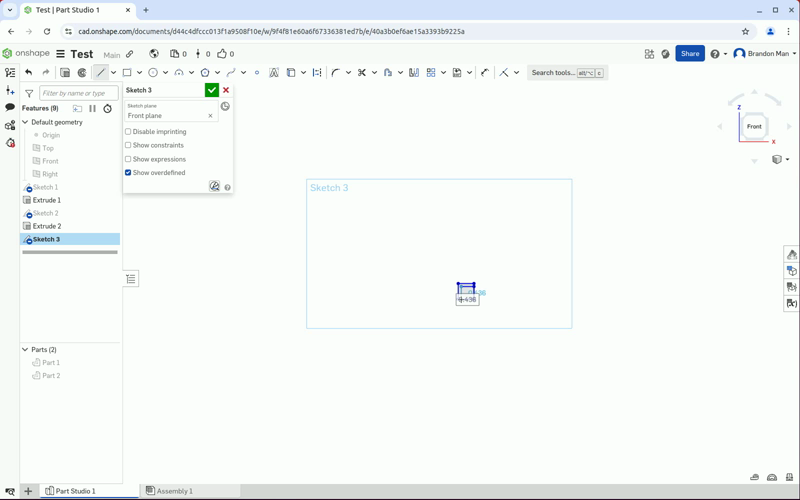
scroll(6)
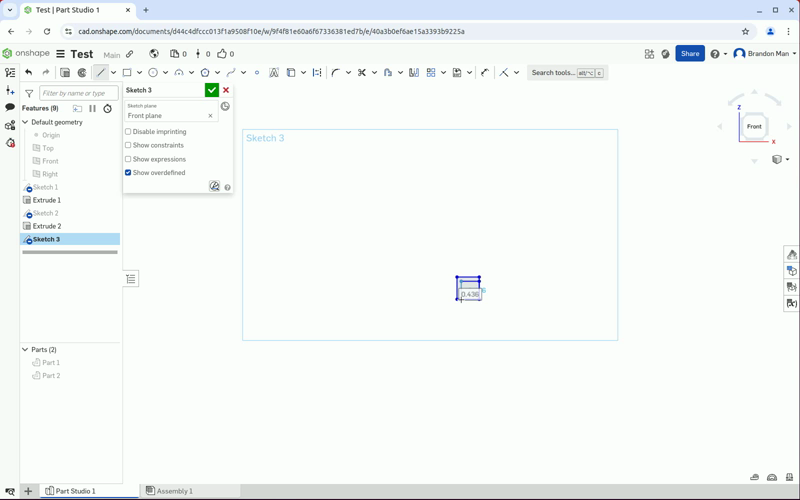
scroll(6)
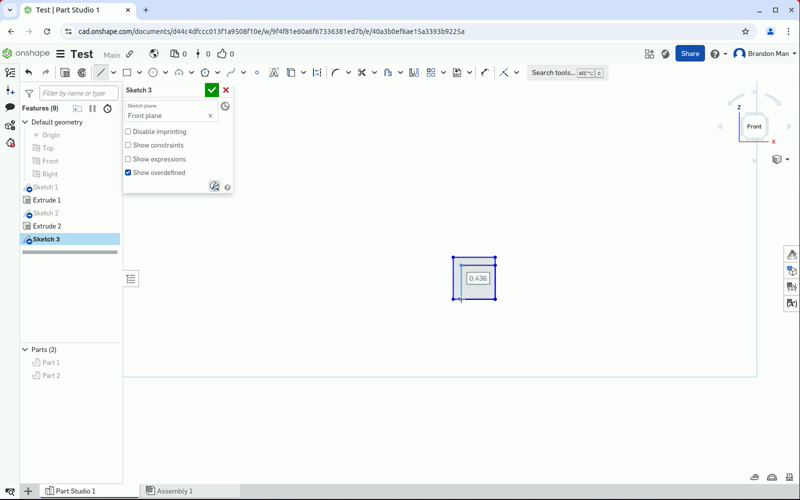
key_up(shift)
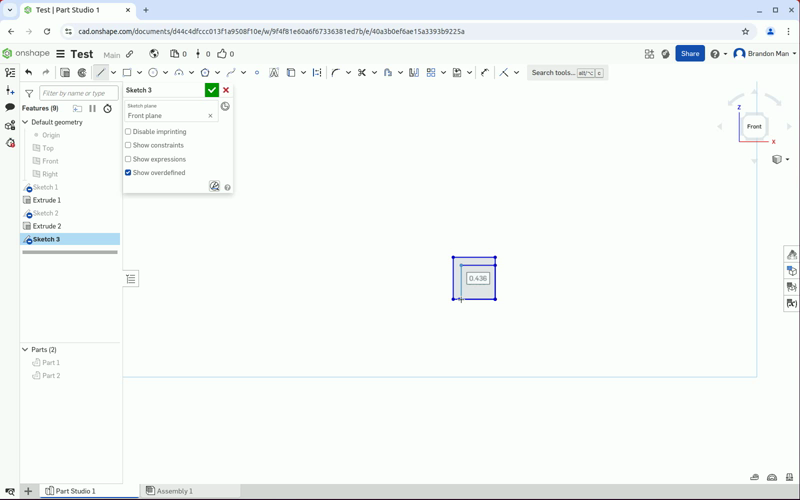
click(461, 299)
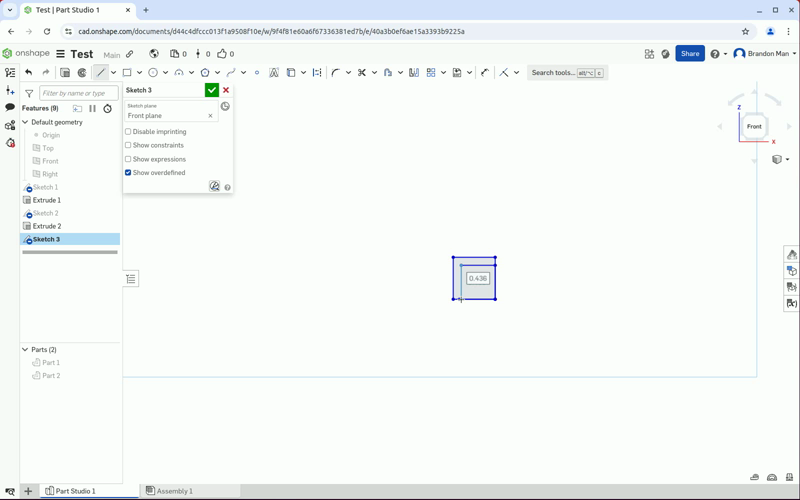
scroll(-6)
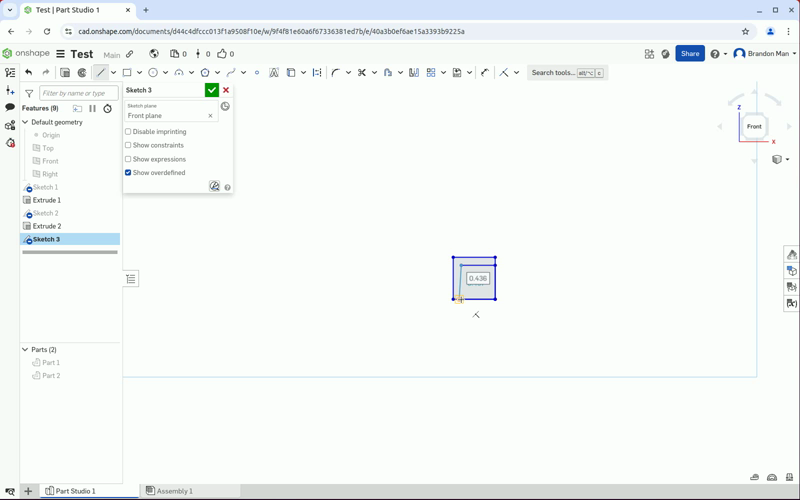
scroll(-6)
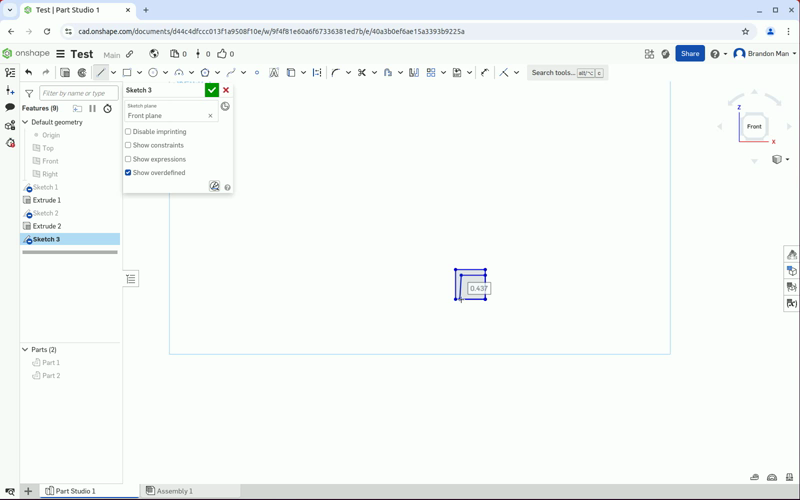
scroll(-6)
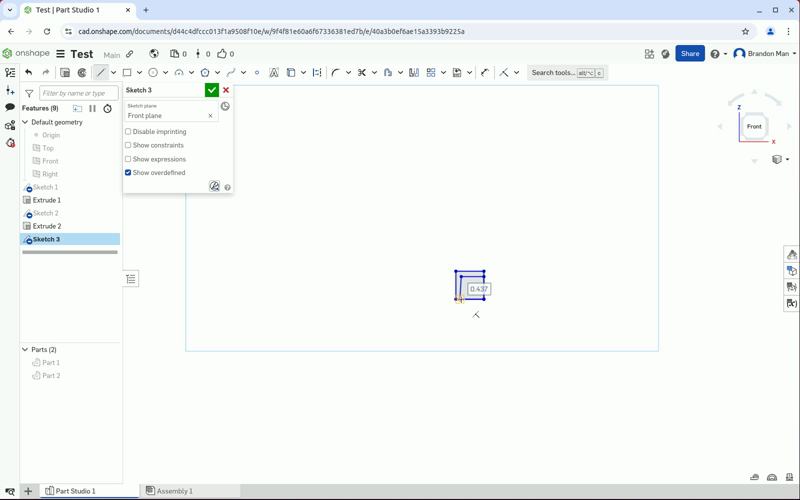
scroll(-6)
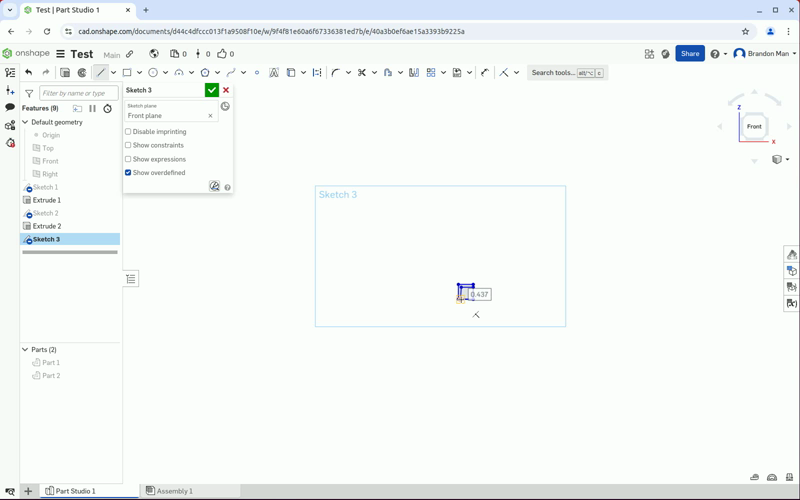
scroll(-6)
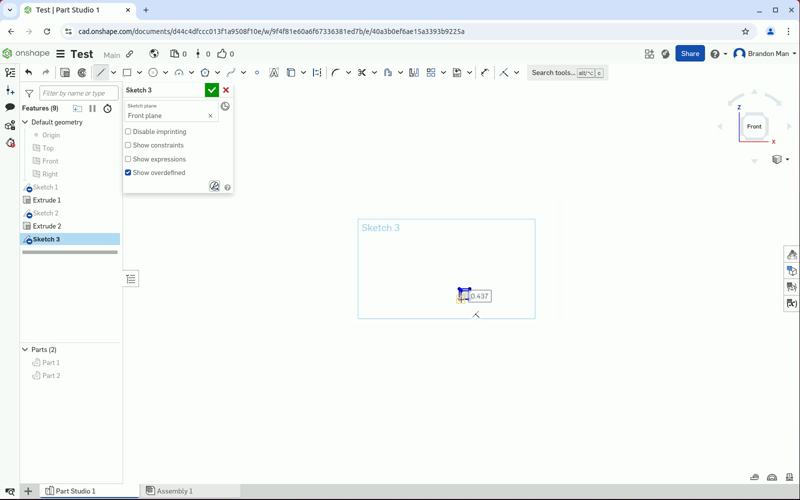
scroll(-6)
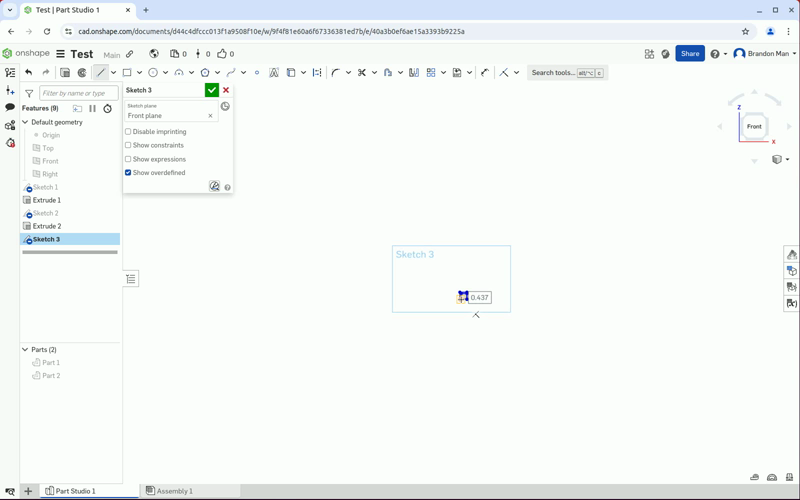
scroll(-6)
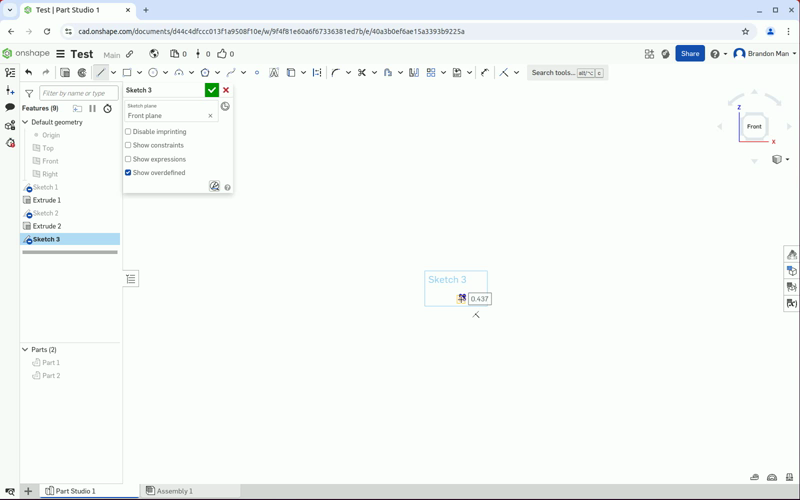
key(esc)
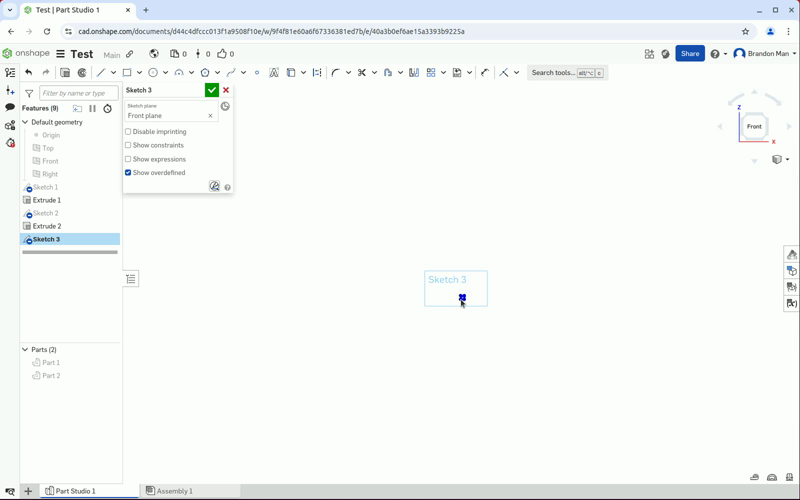
mouse_move(460, 298)
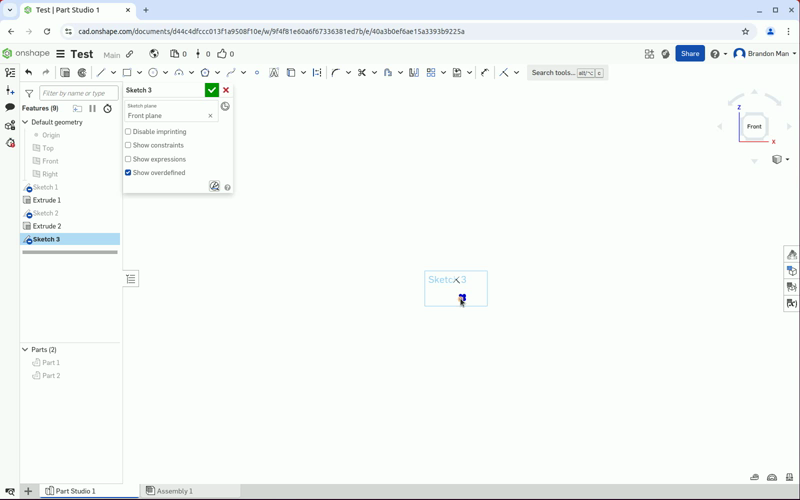
scroll(6)
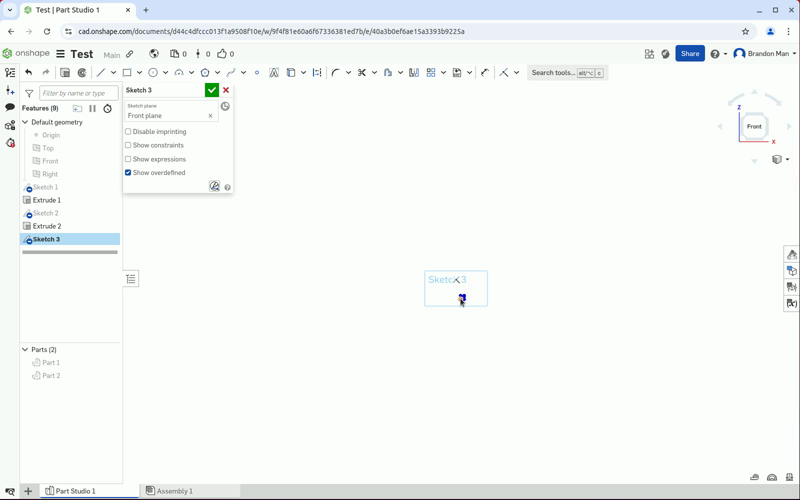
scroll(6)
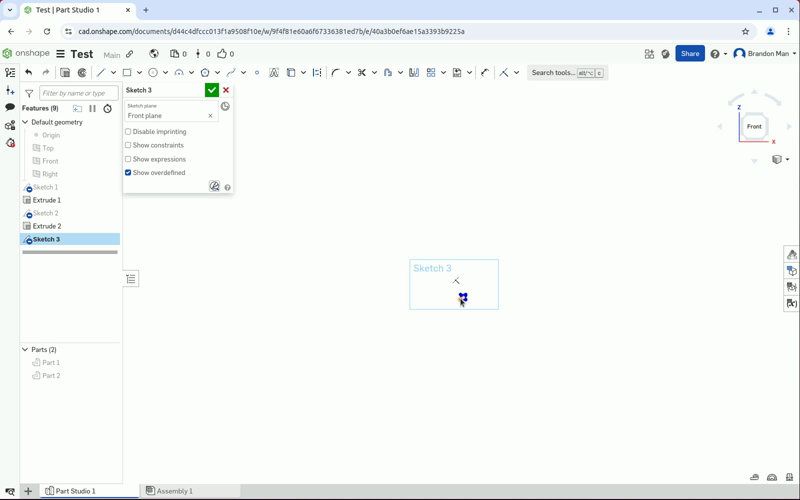
scroll(6)
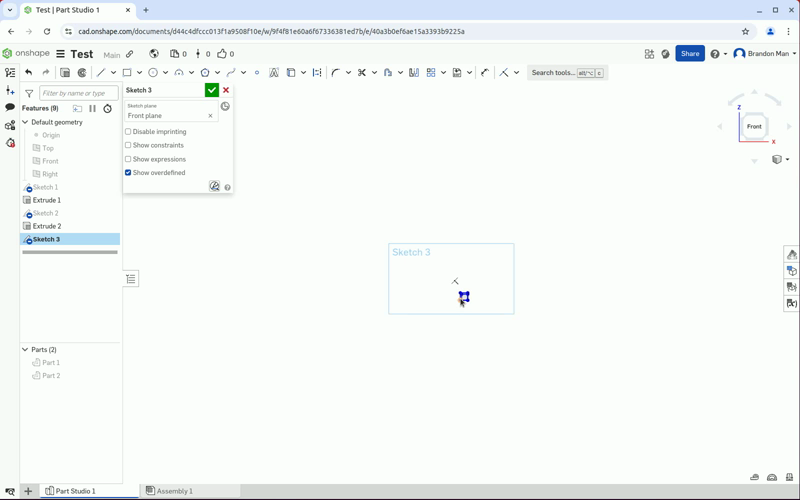
scroll(6)
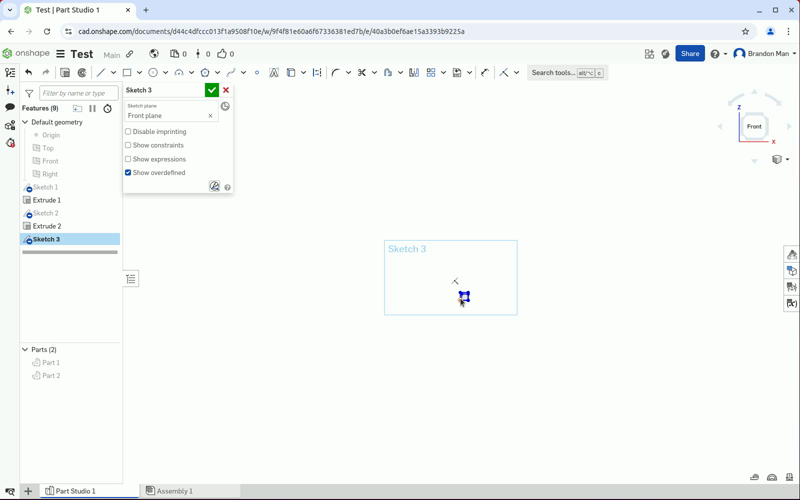
scroll(6)
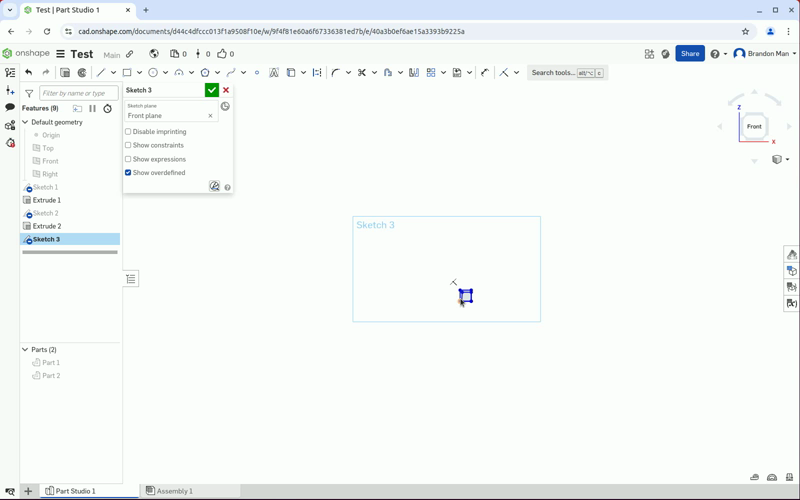
scroll(6)
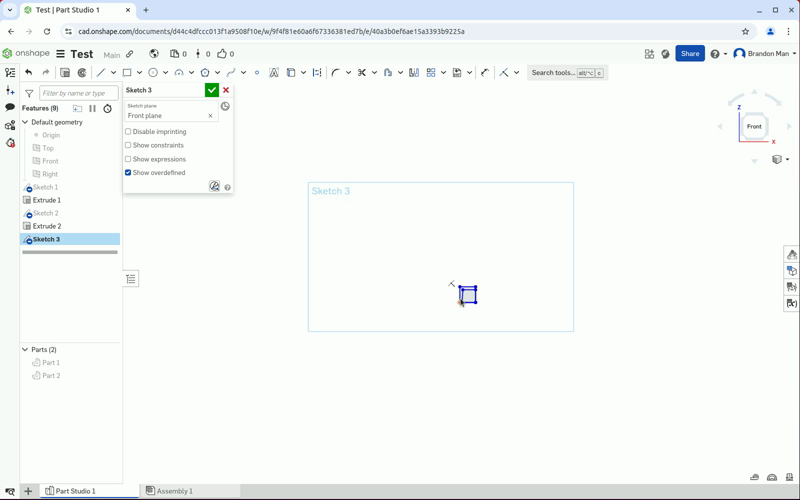
scroll(6)
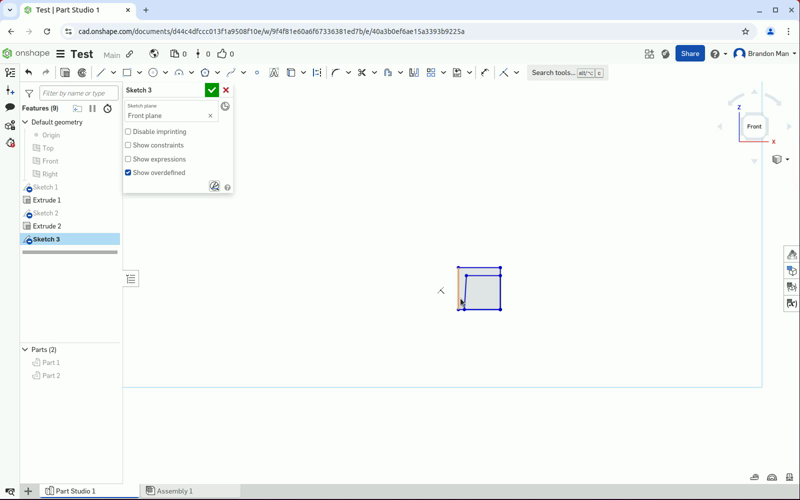
click(460, 298)
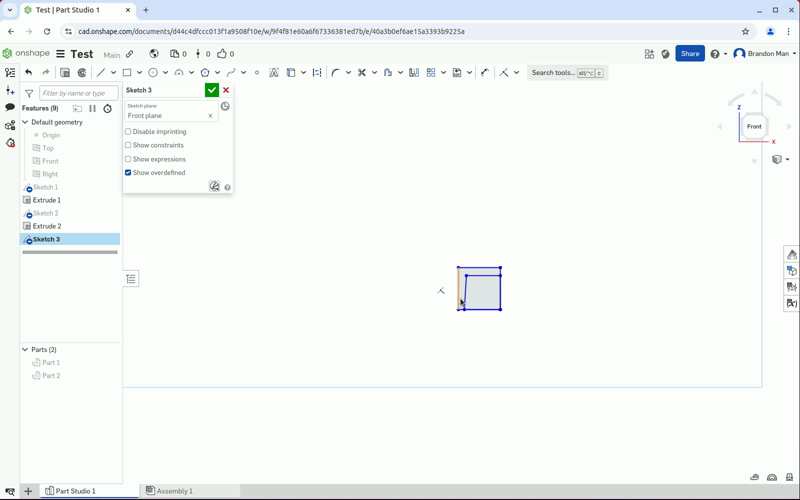
scroll(-6)
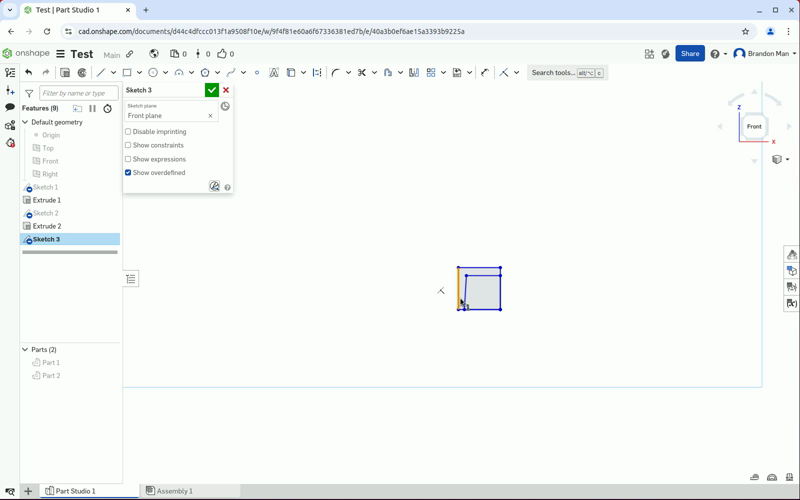
scroll(-6)
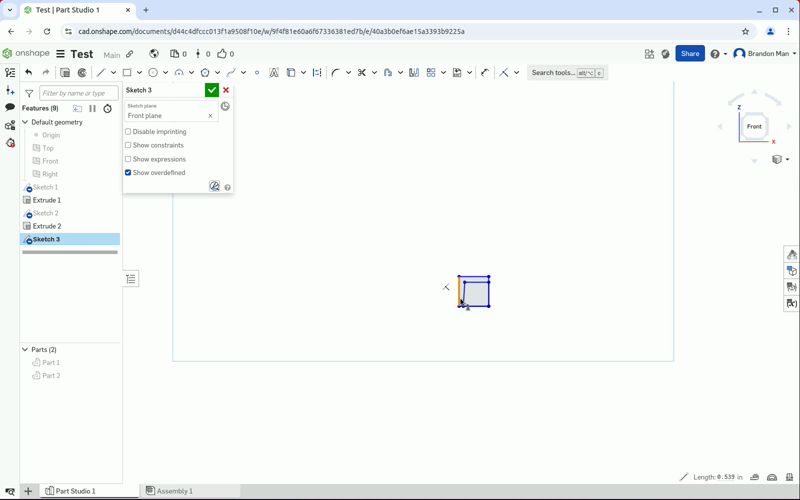
scroll(-6)
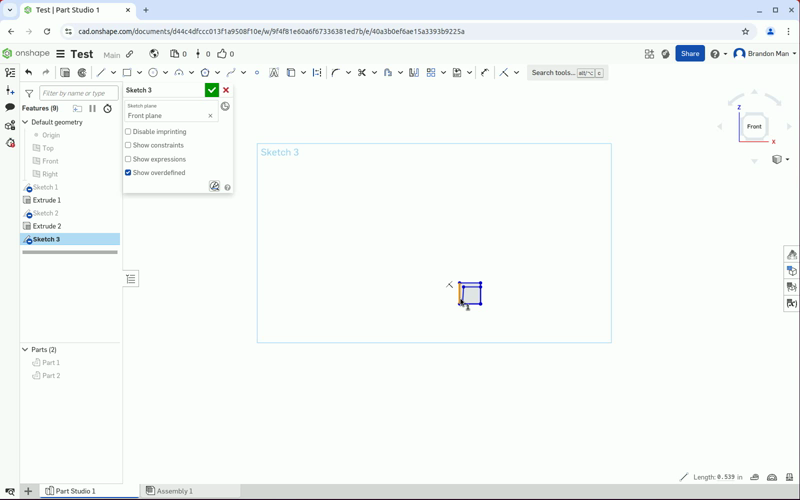
scroll(-6)
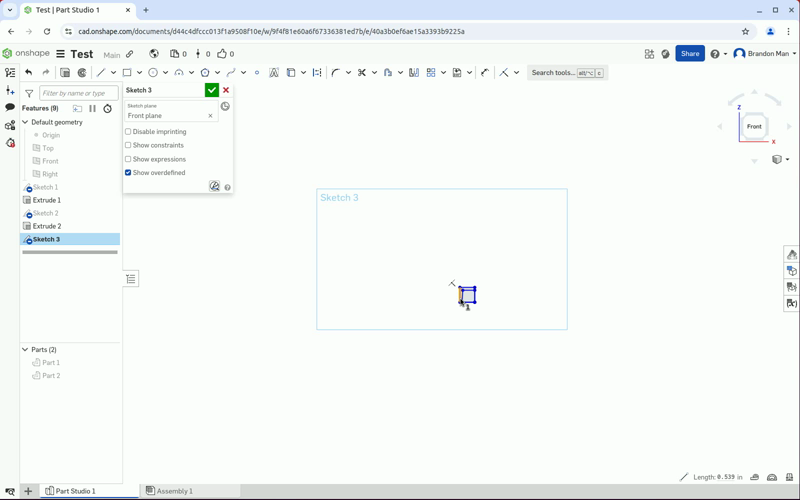
scroll(-6)
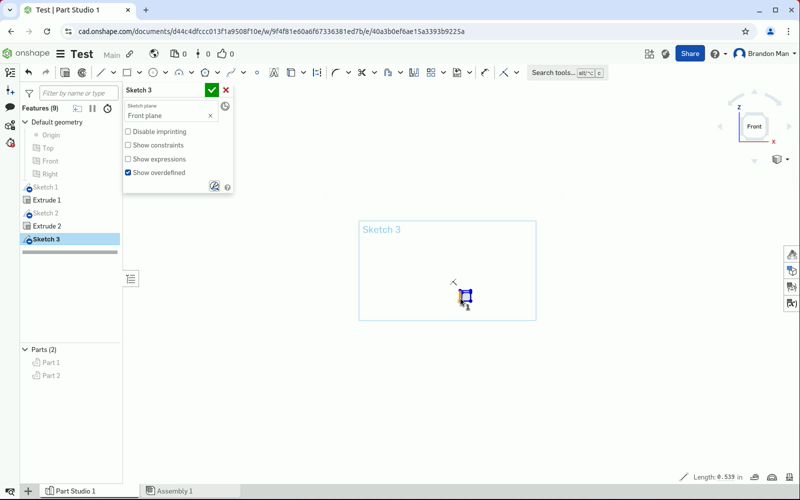
scroll(-6)
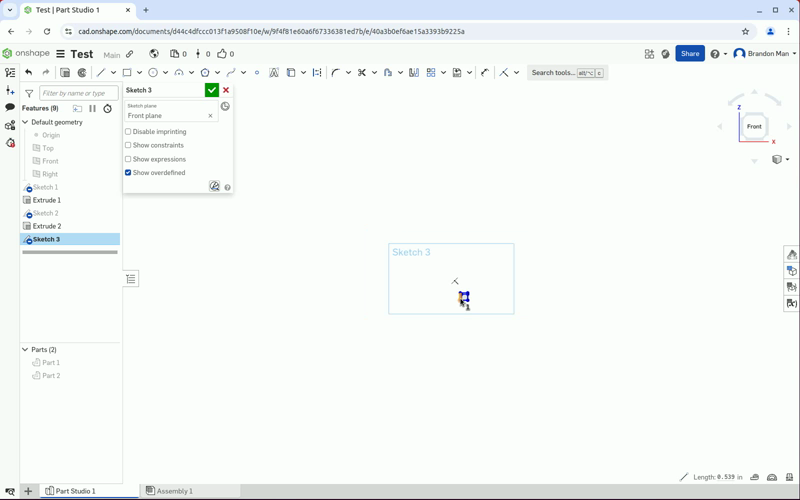
scroll(-6)
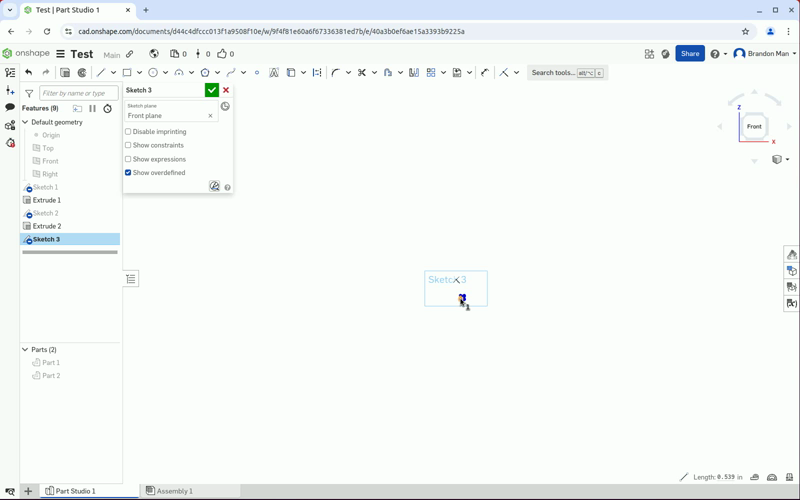
mouse_move(73, 352)
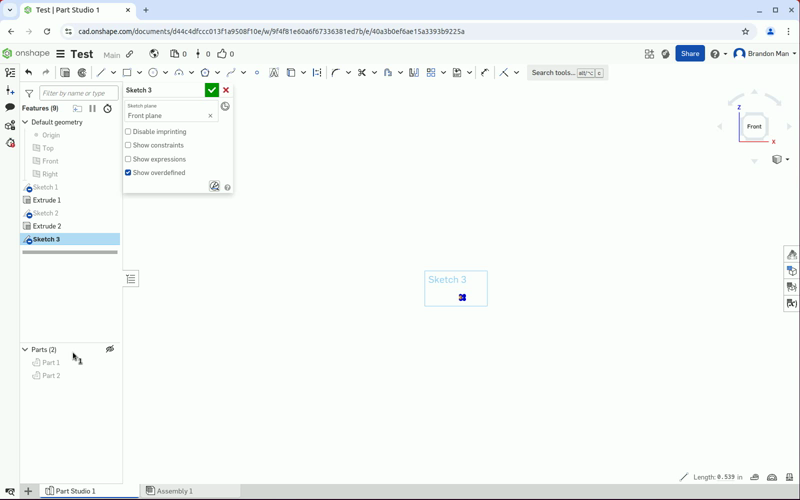
key(shift+y)
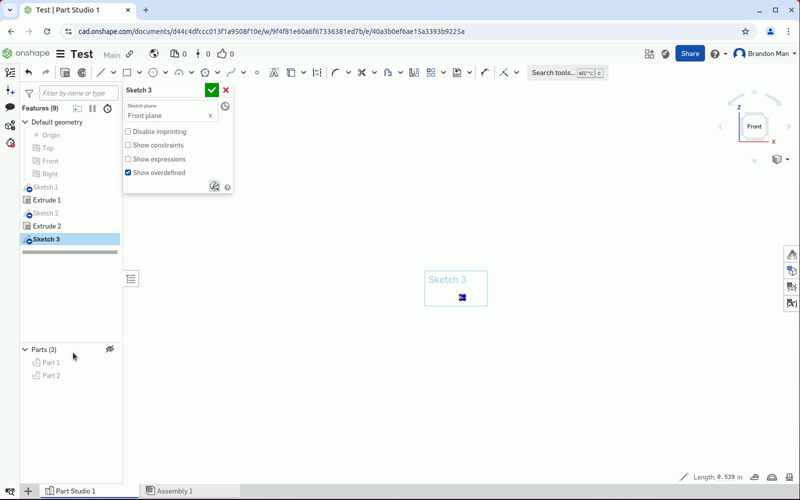
key(shift+e)
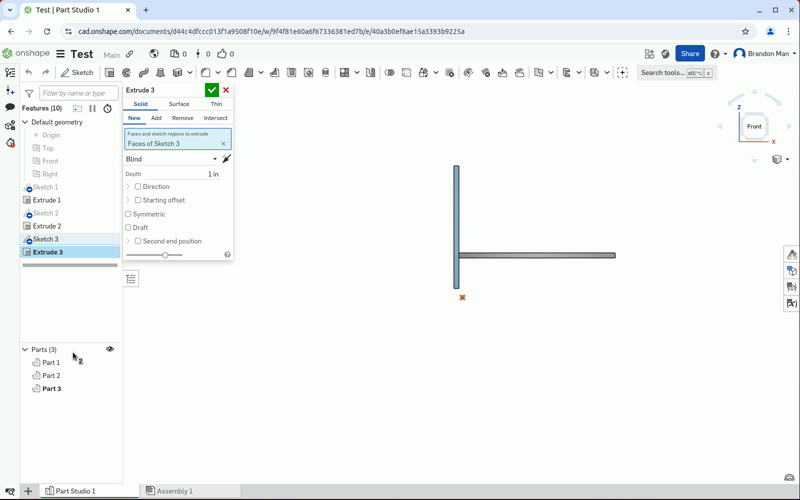
mouse_move(143, 106)
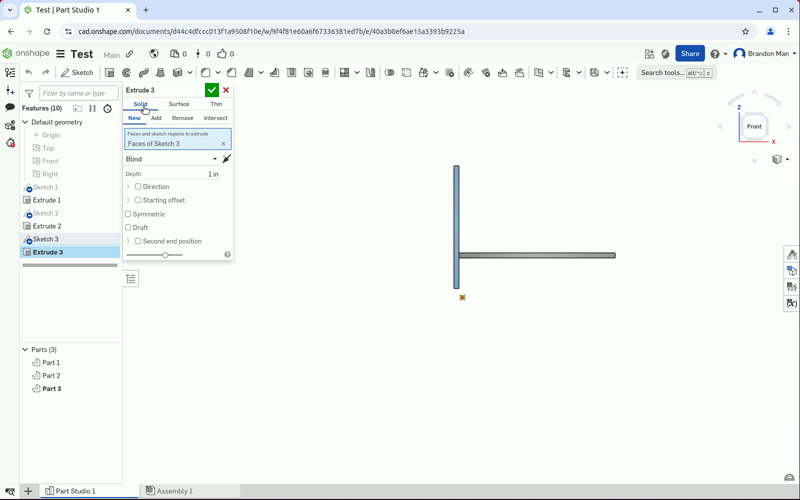
click(143, 106)
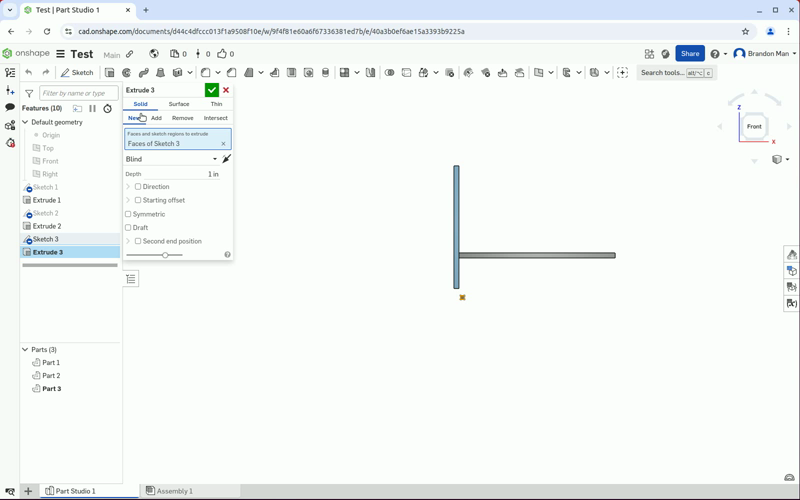
mouse_move(137, 120)
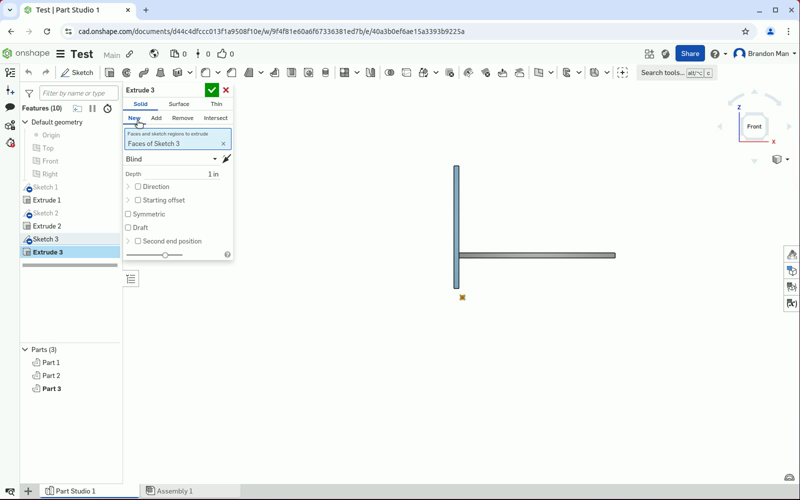
click(137, 120)
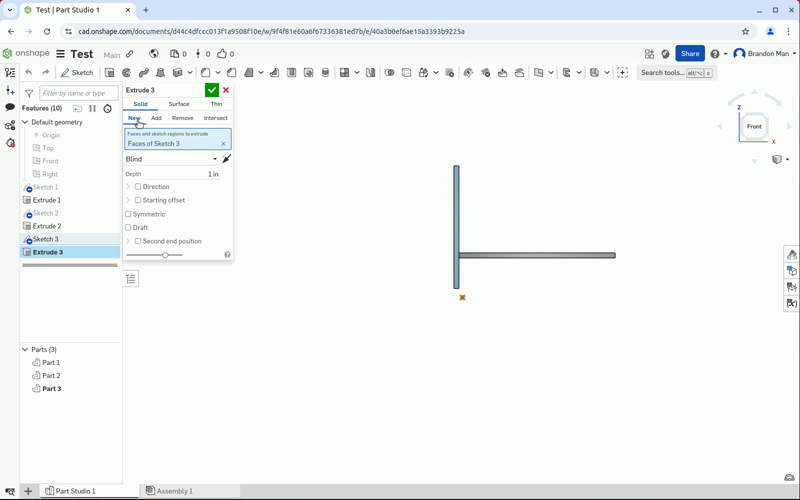
key(tab, 4)
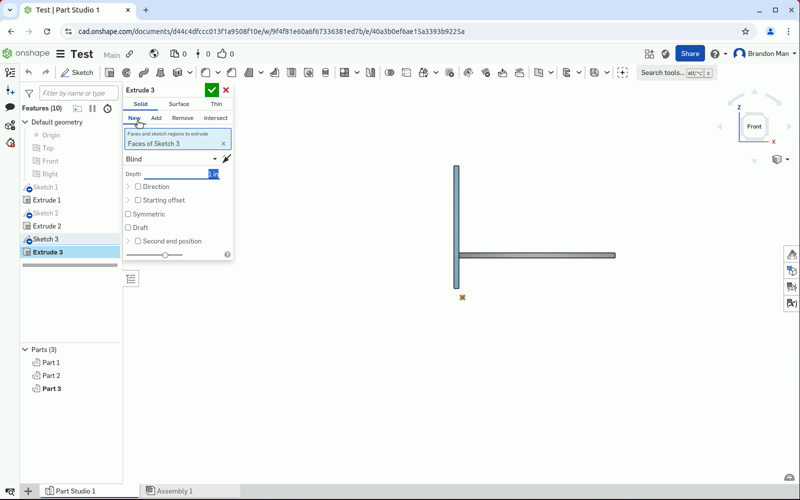
text(11.313)
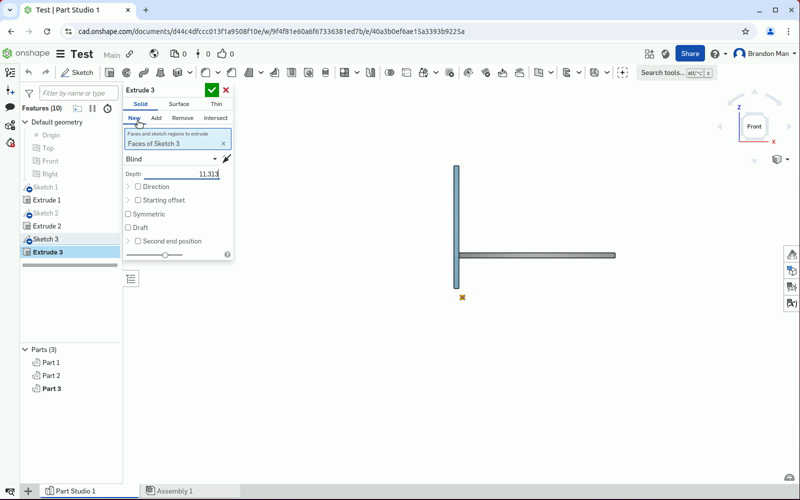
key(enter)
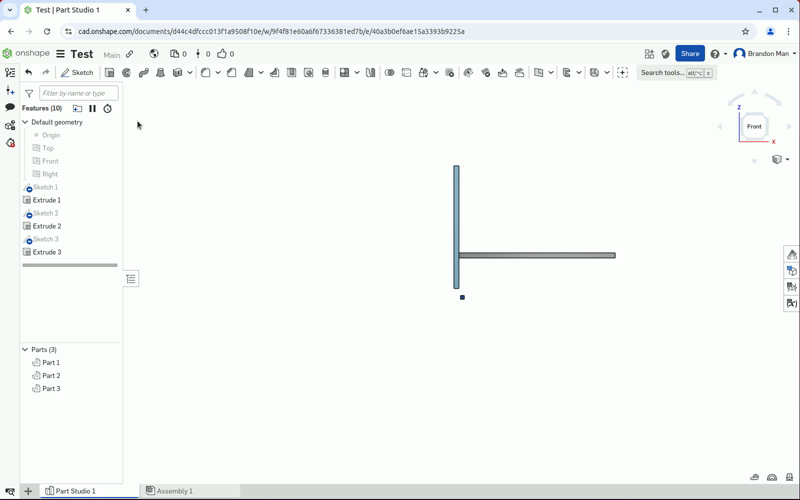
key(shift+h)
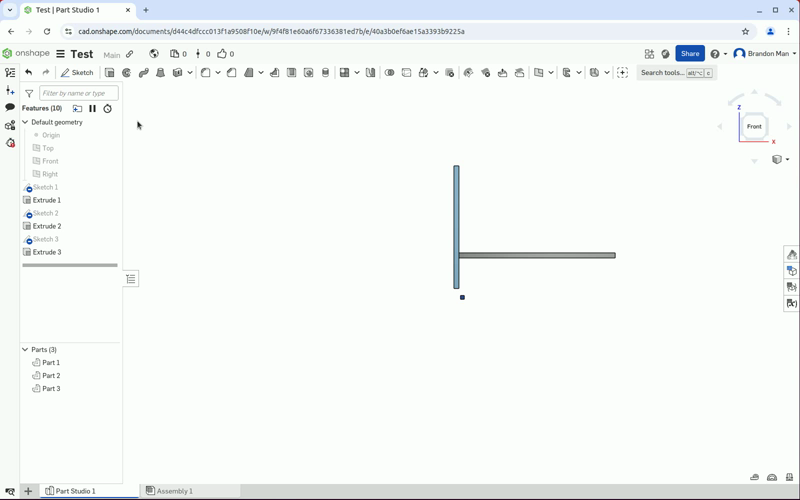
key(shift+h)
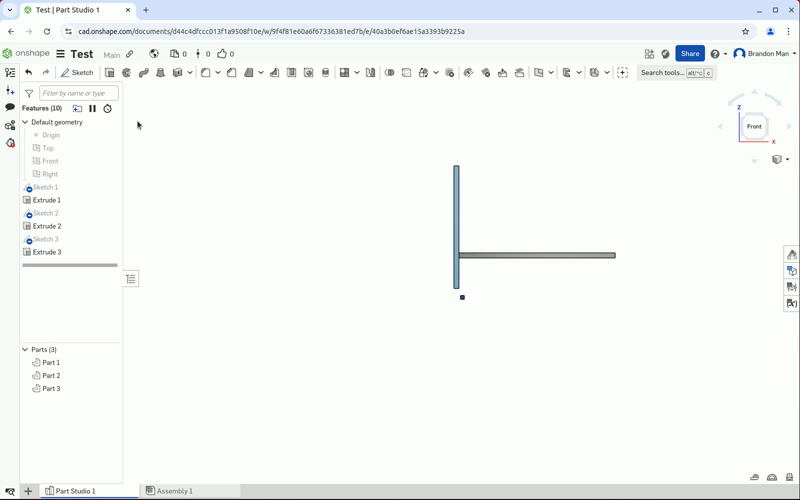
mouse_move(73, 189)
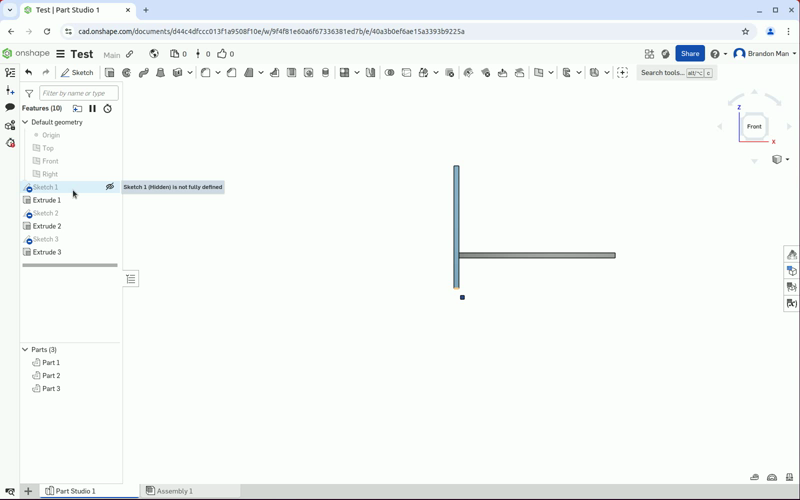
click(73, 189)
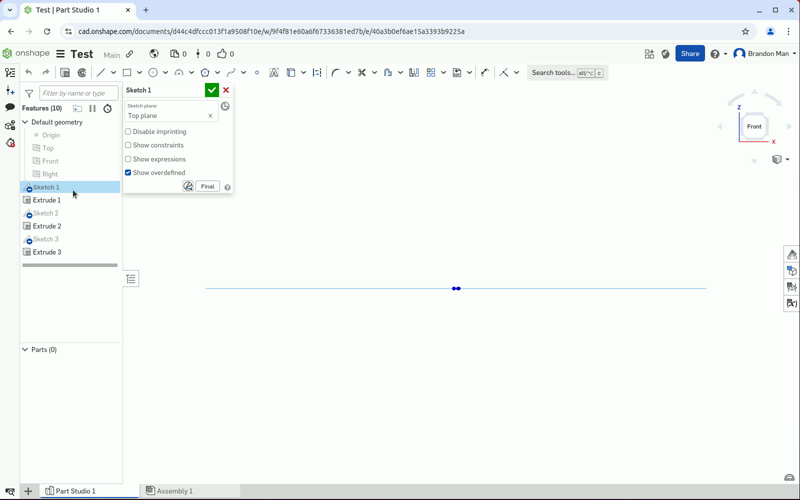
mouse_move(229, 92)
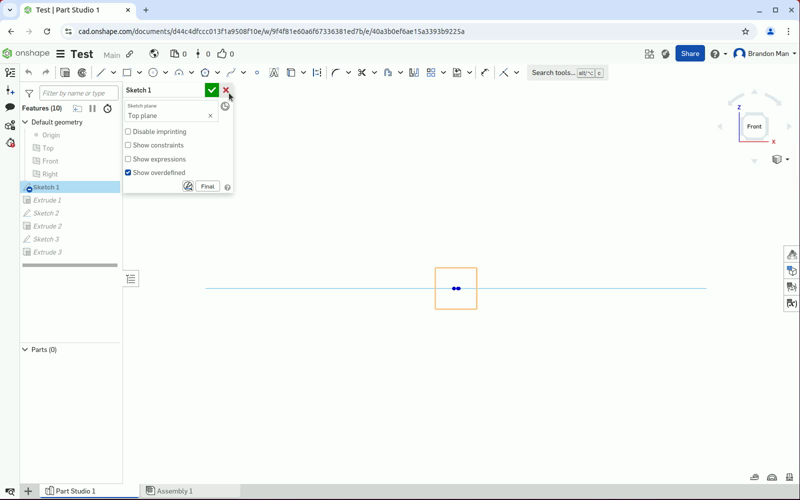
click(229, 92)
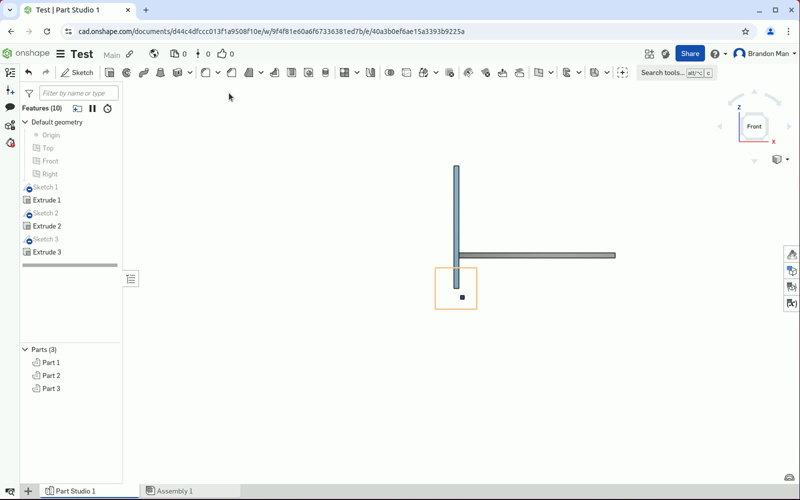
mouse_move(73, 352)
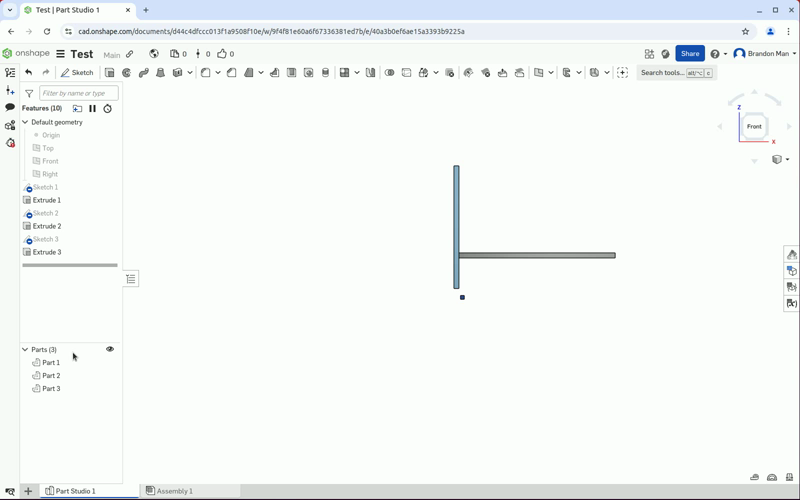
key(y)
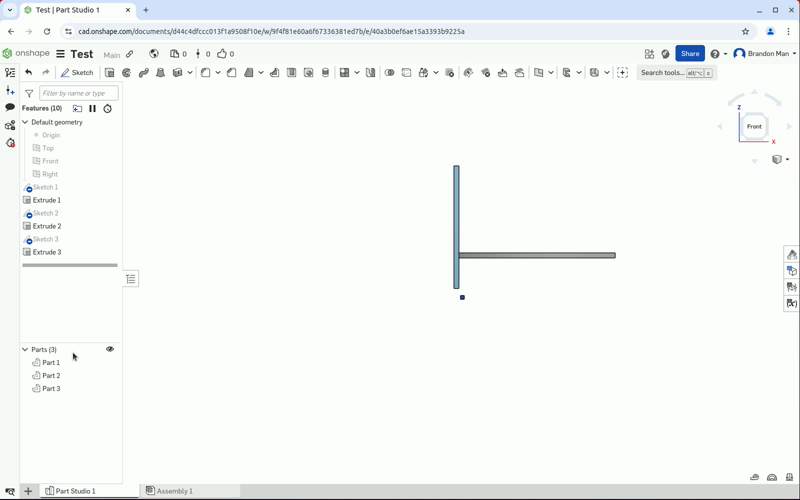
key(shift+p)
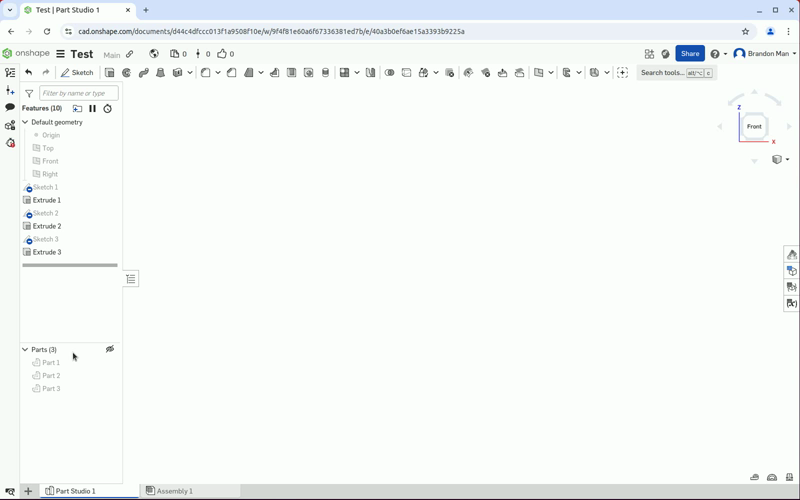
key(space)
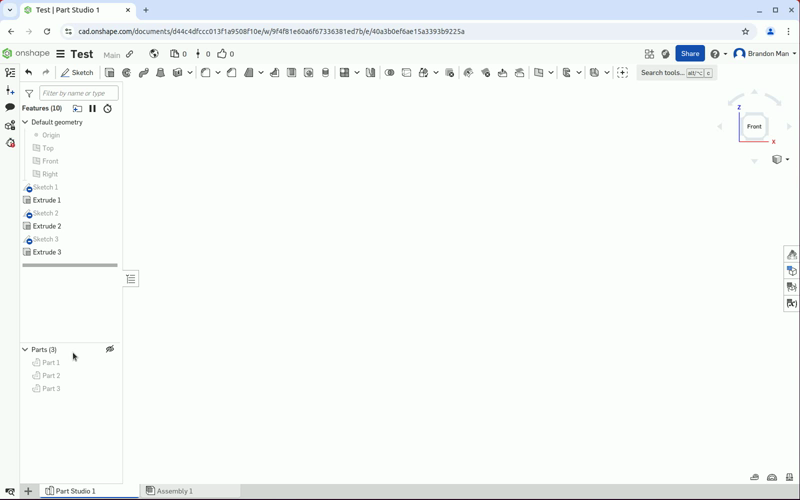
key_down(shift)
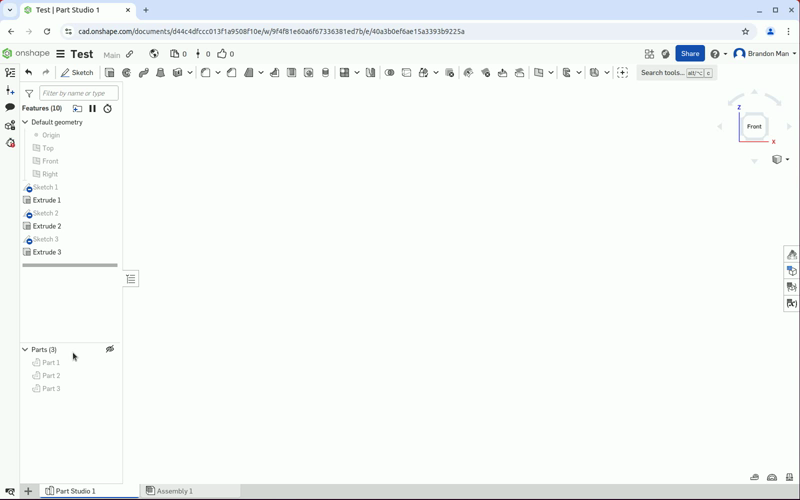
key(left)
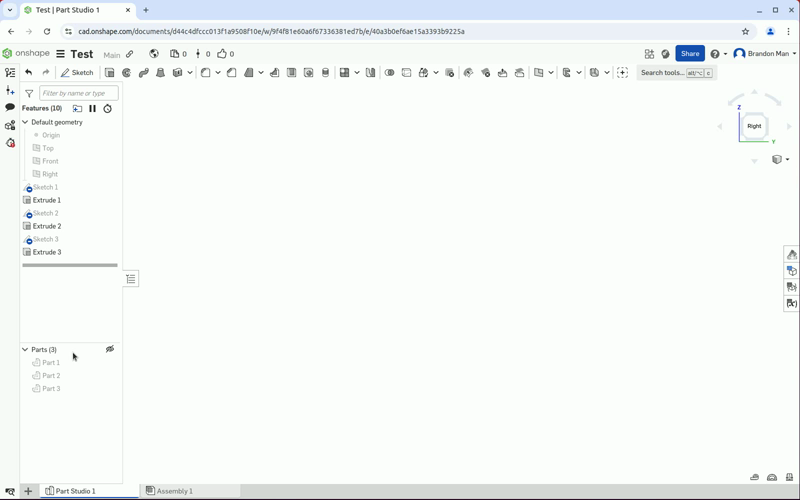
key_up(shift)
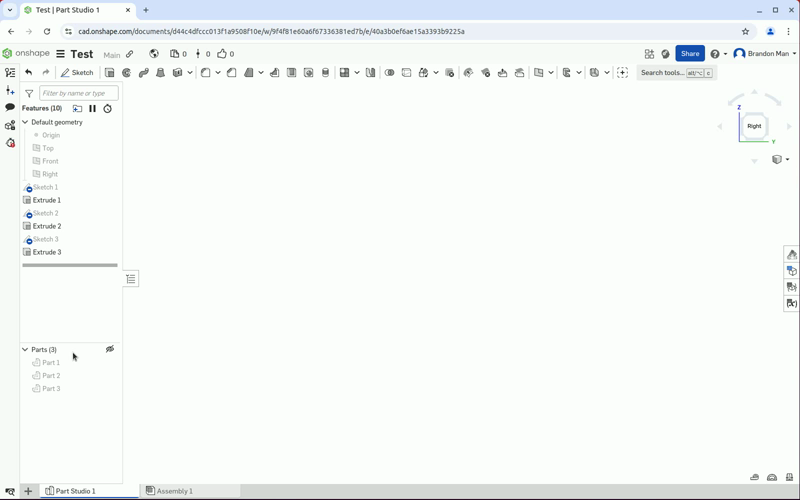
mouse_move(73, 352)
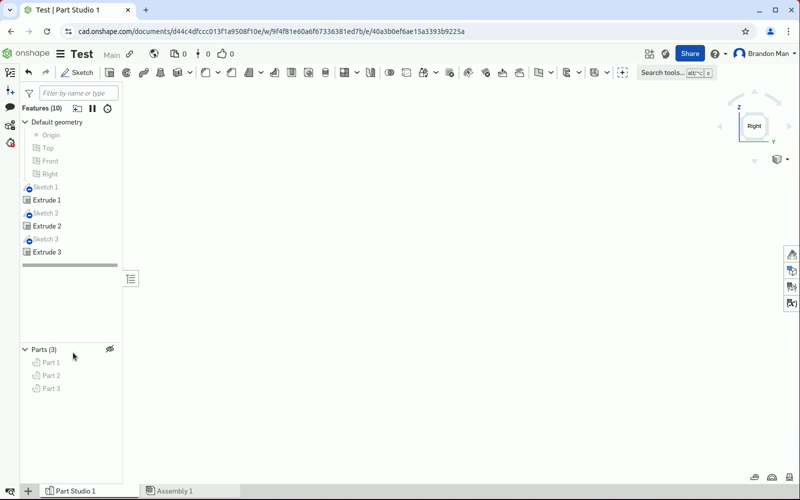
key(shift+y)
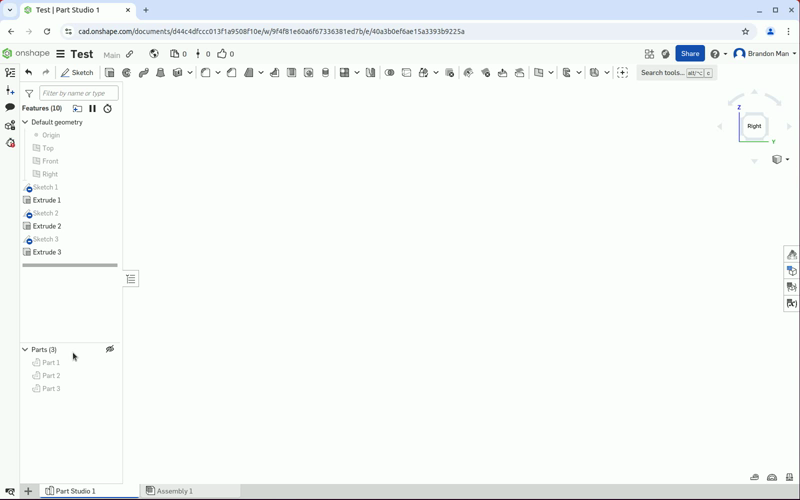
key(shift+s)
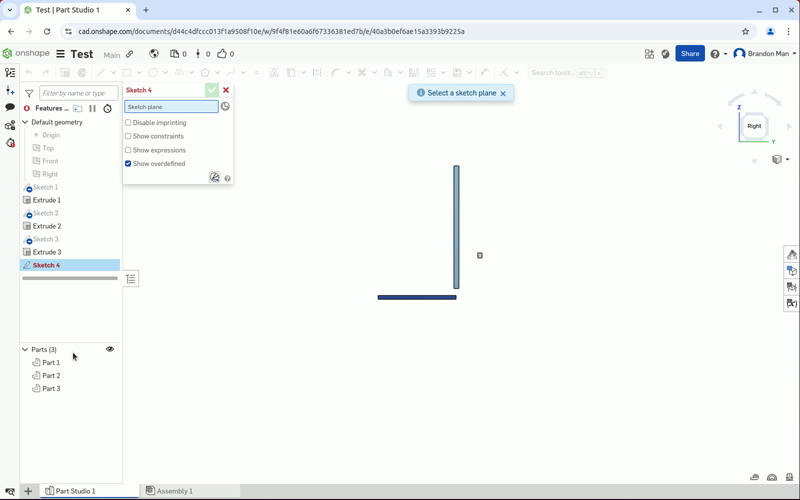
mouse_move(73, 176)
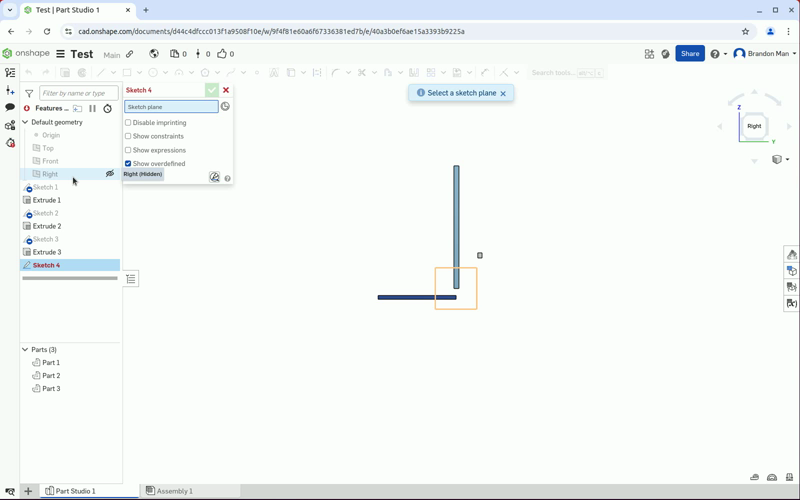
click(73, 176)
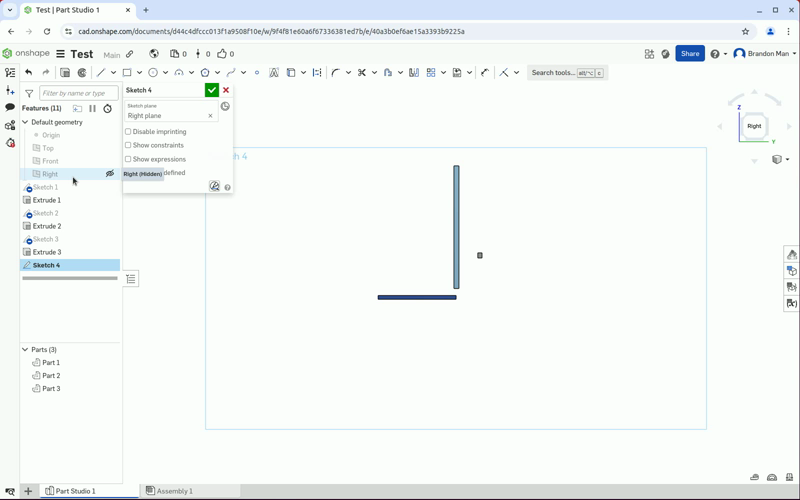
mouse_move(73, 352)
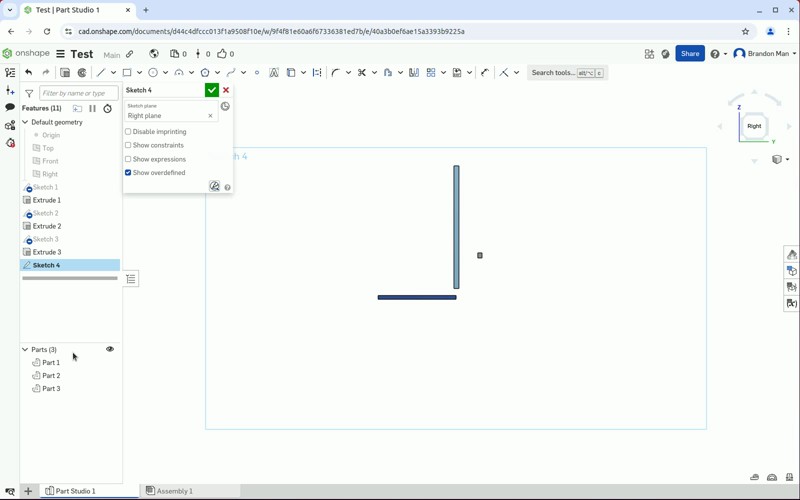
key(y)
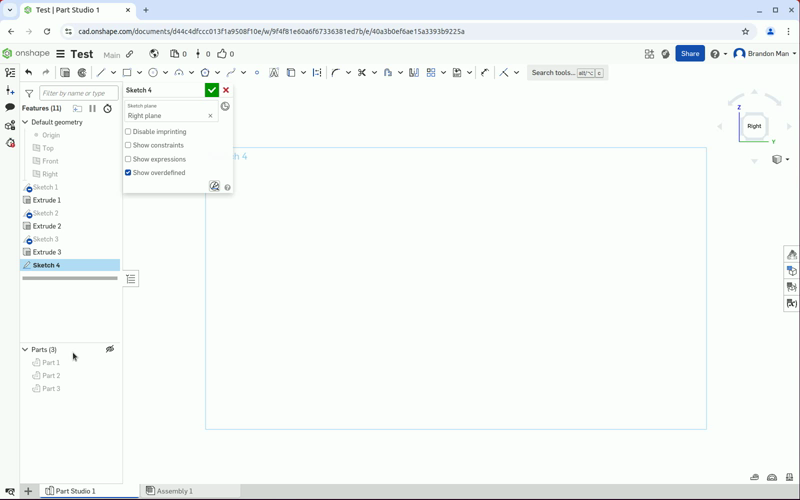
key(l)
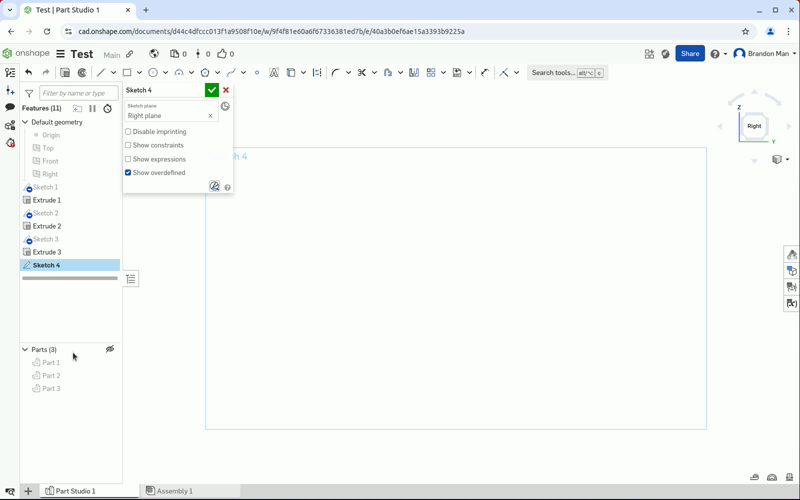
key_down(shift)
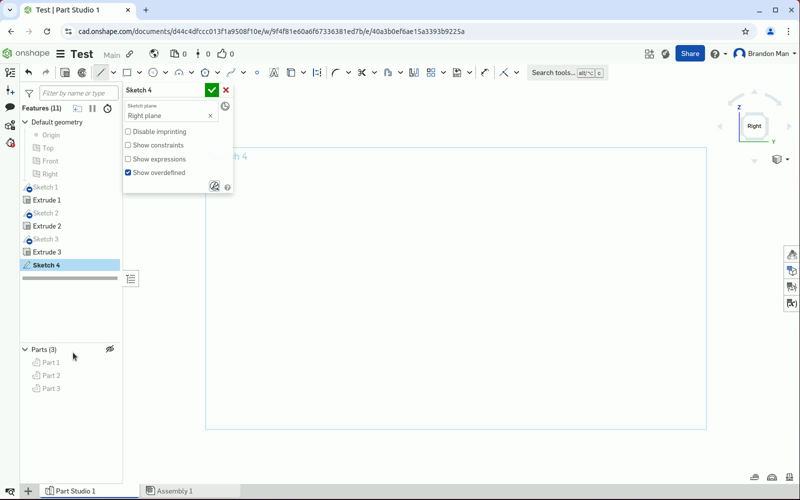
mouse_move(502, 308)
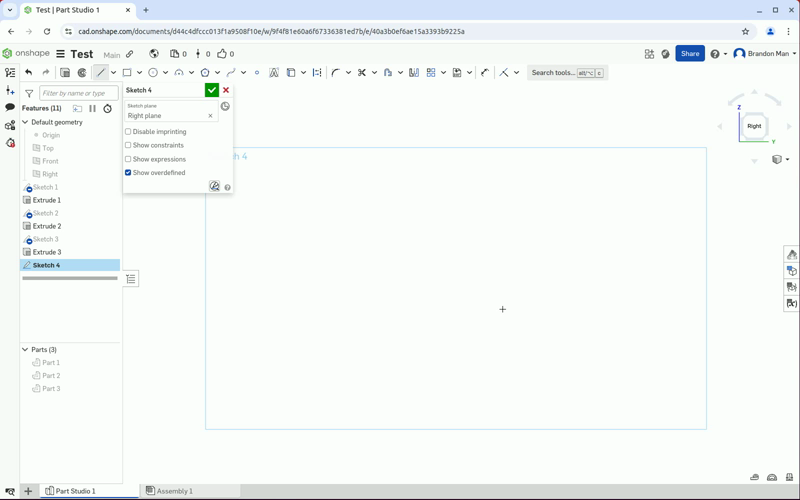
click(502, 308)
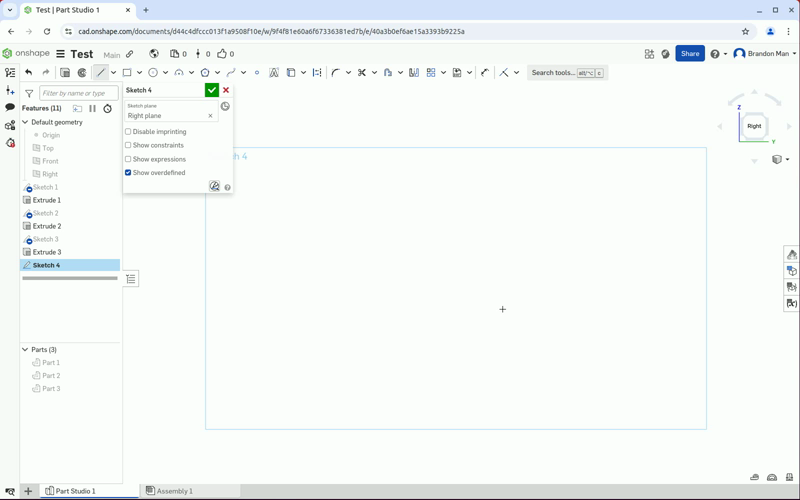
key_up(shift)
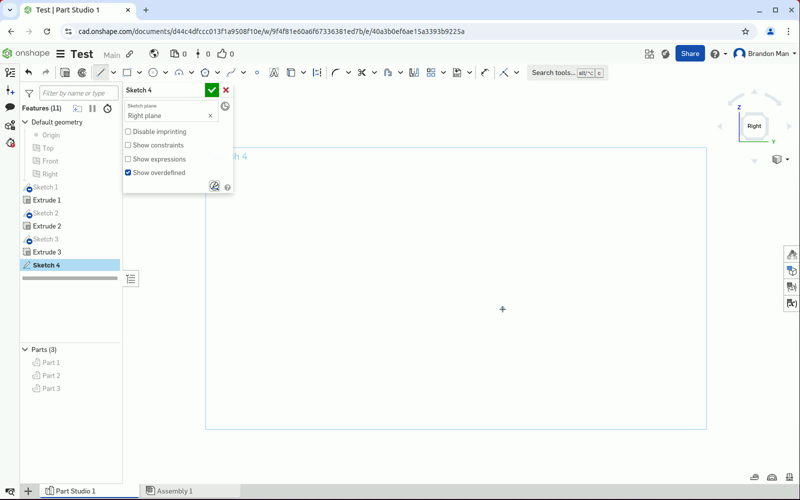
key_down(shift)
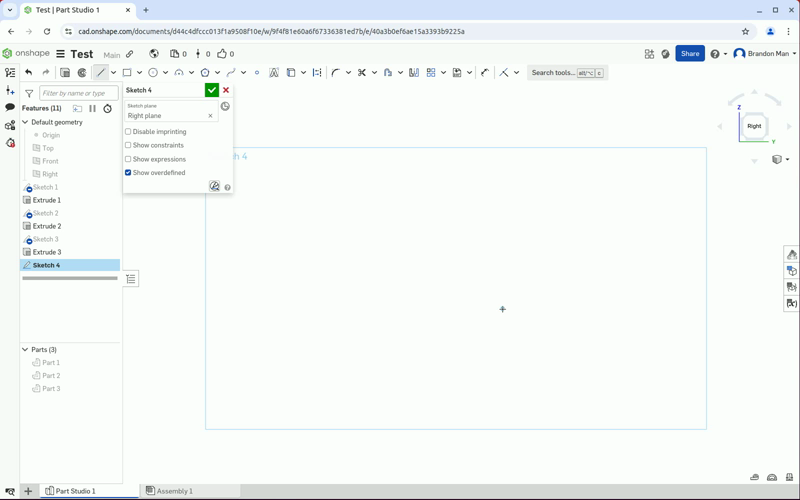
mouse_move(532, 308)
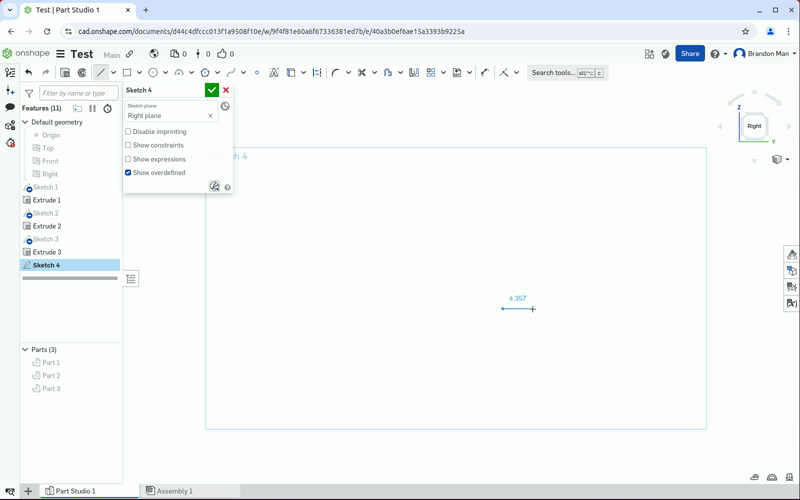
mouse_move(506, 308)
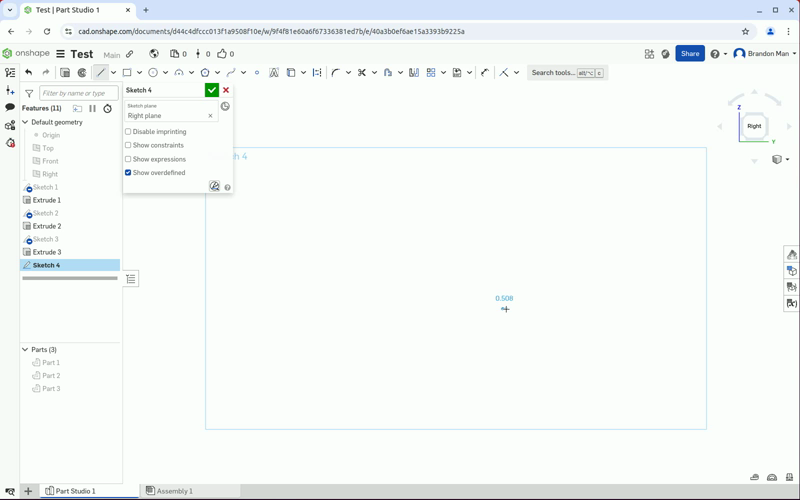
scroll(6)
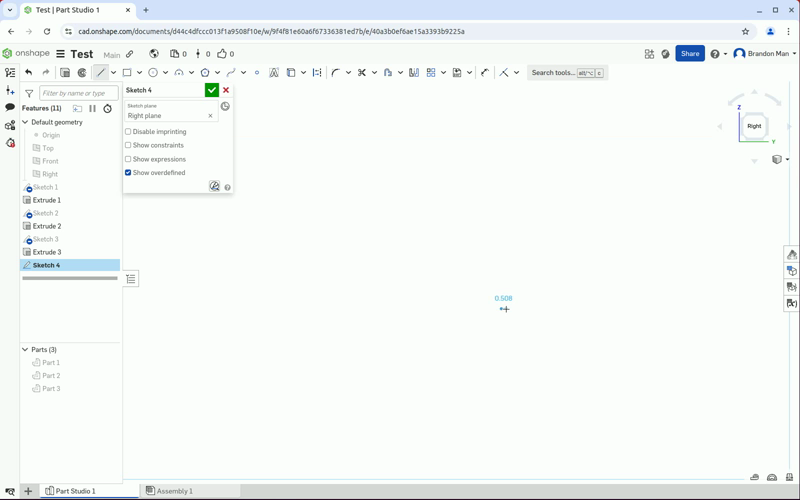
scroll(6)
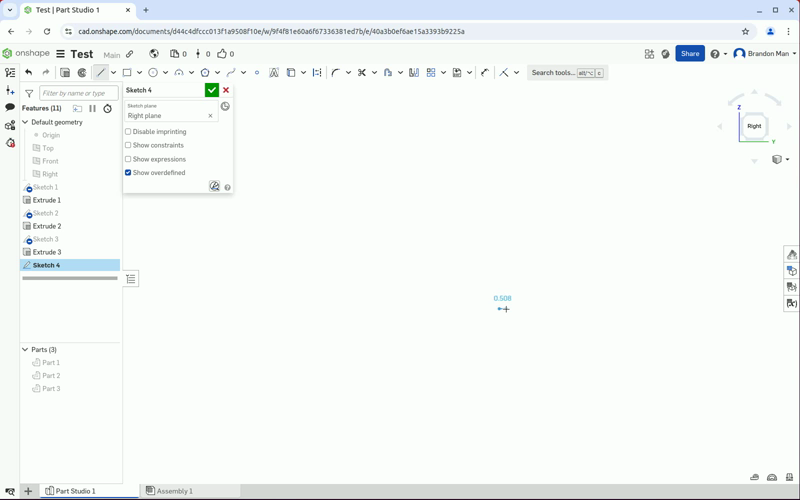
scroll(6)
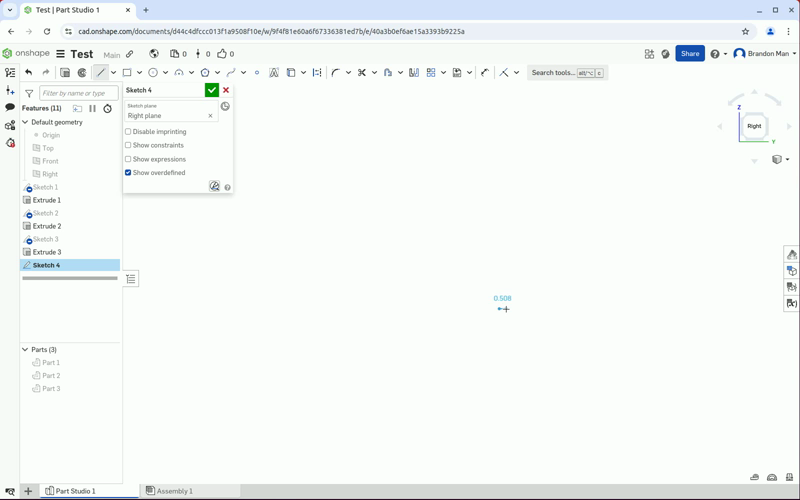
scroll(6)
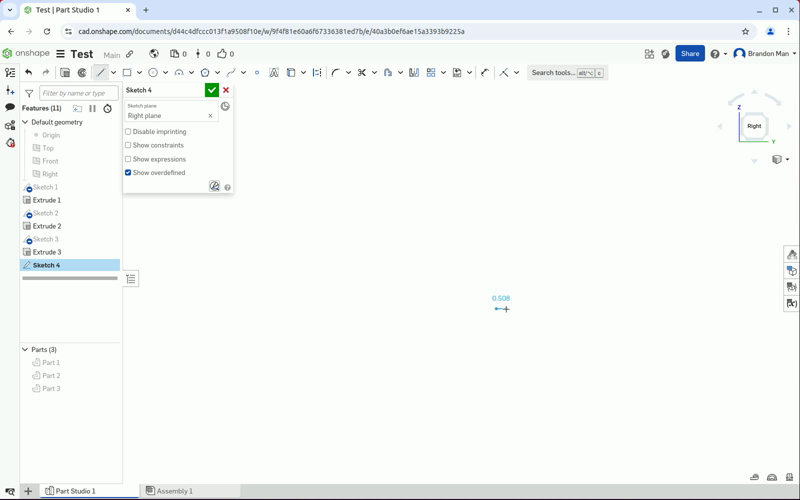
scroll(6)
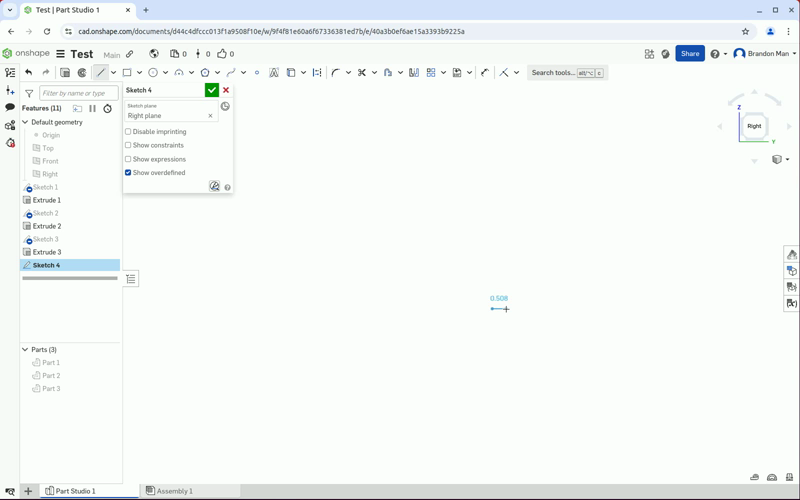
scroll(6)
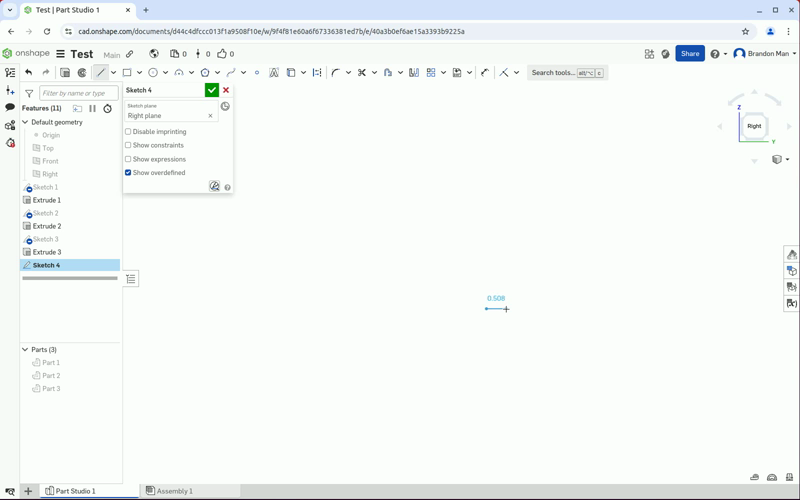
scroll(6)
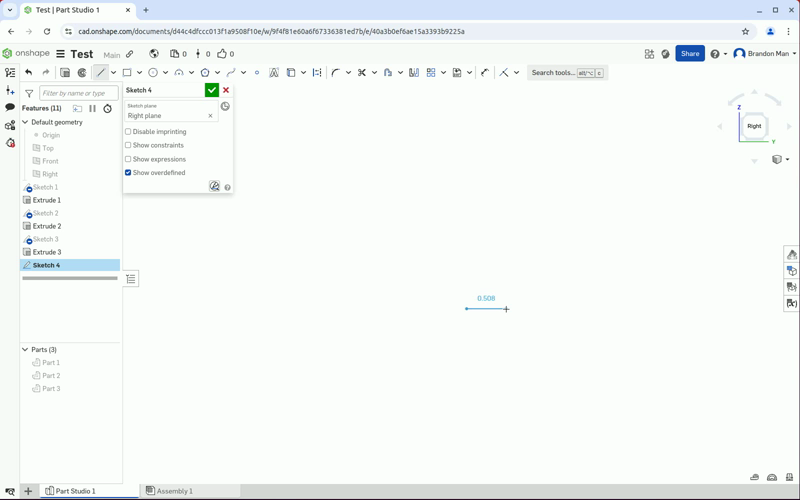
click(506, 308)
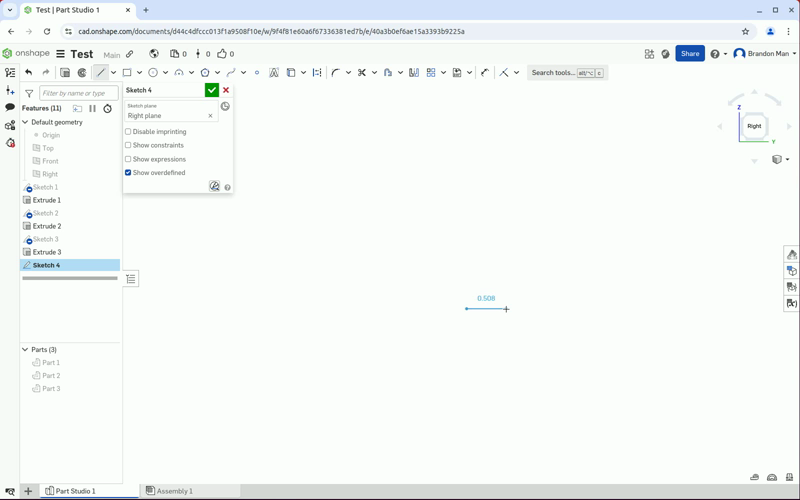
scroll(-6)
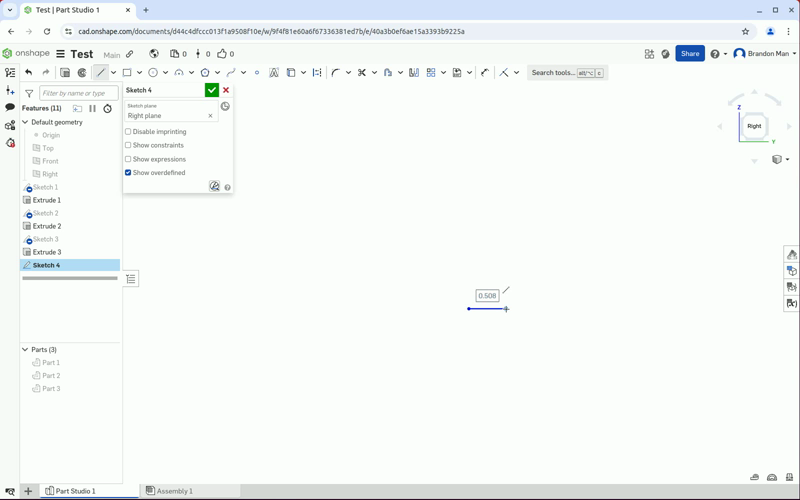
scroll(-6)
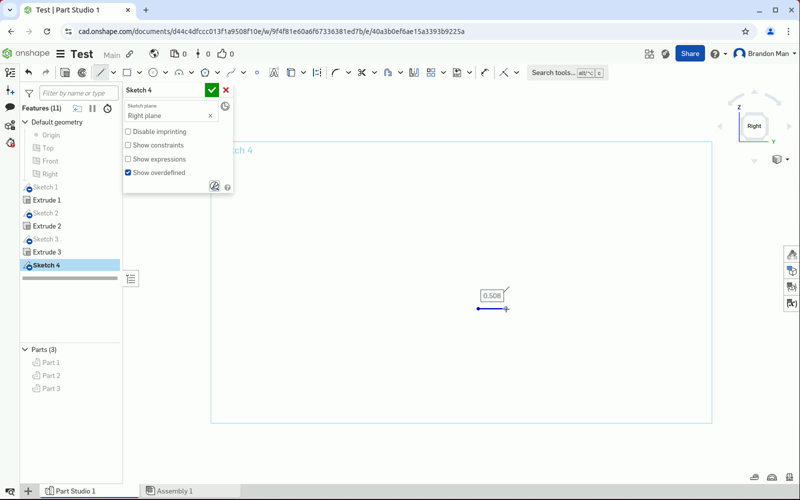
scroll(-6)
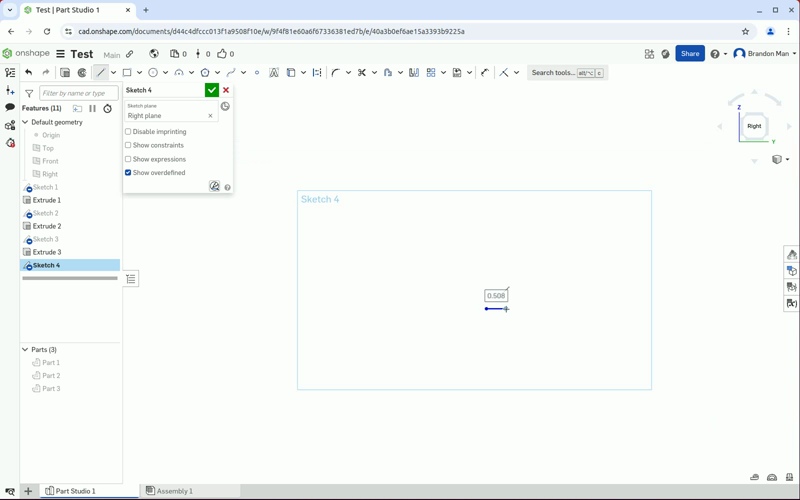
scroll(-6)
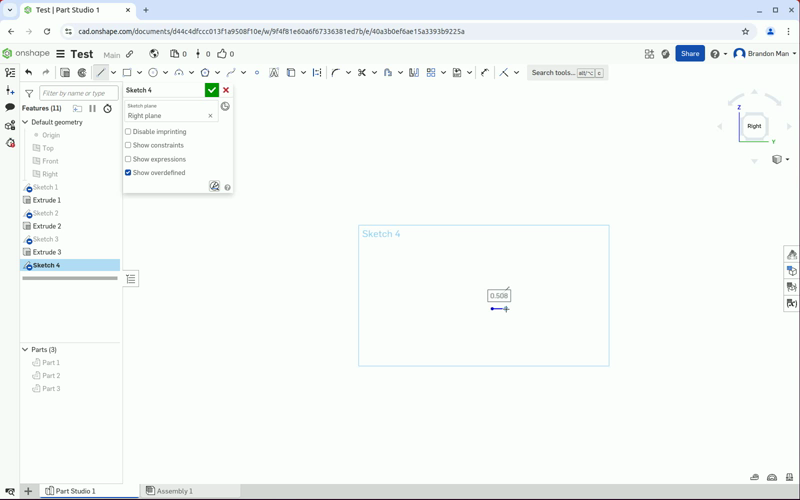
scroll(-6)
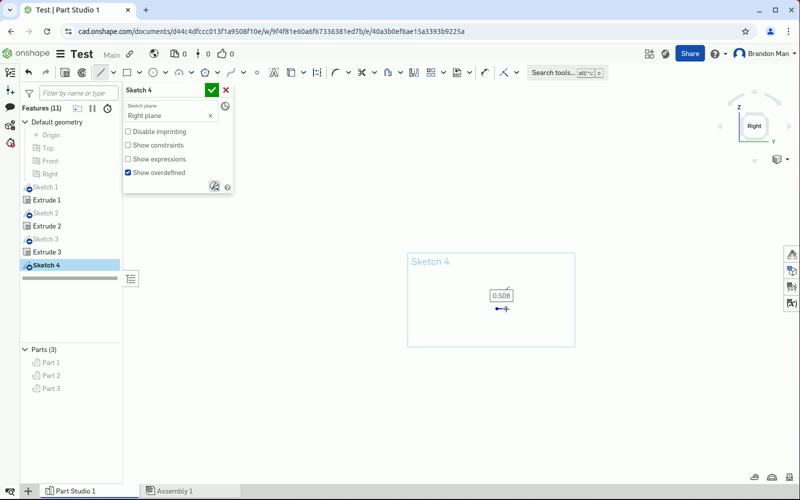
scroll(-6)
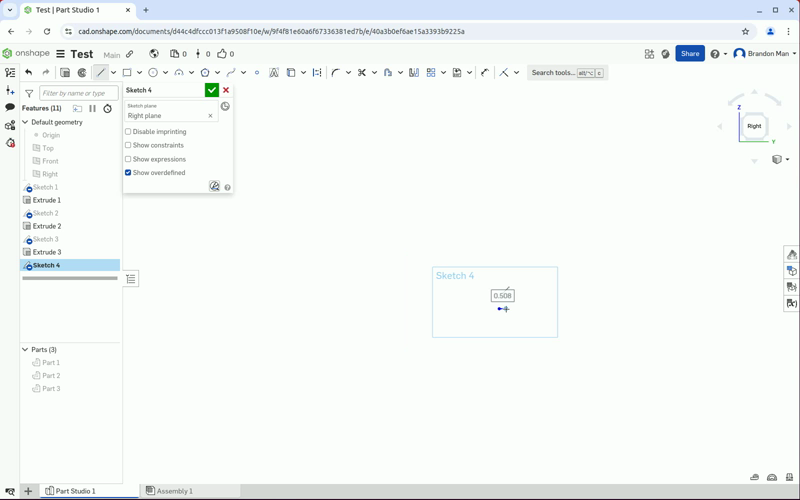
scroll(-6)
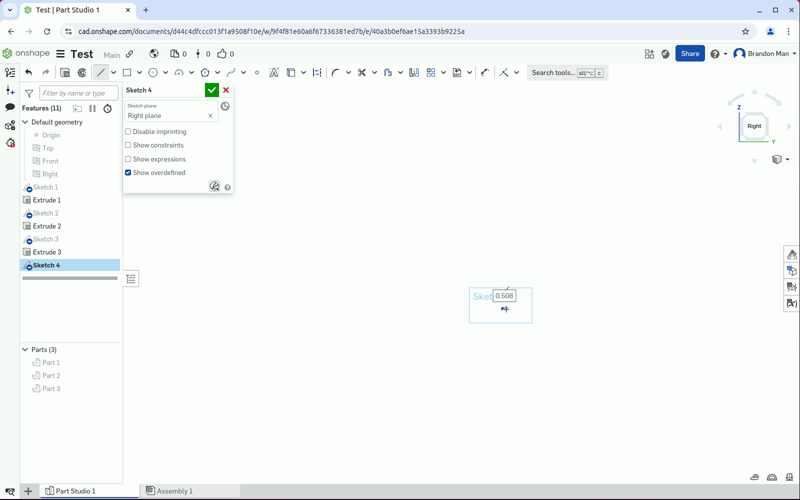
key_up(shift)
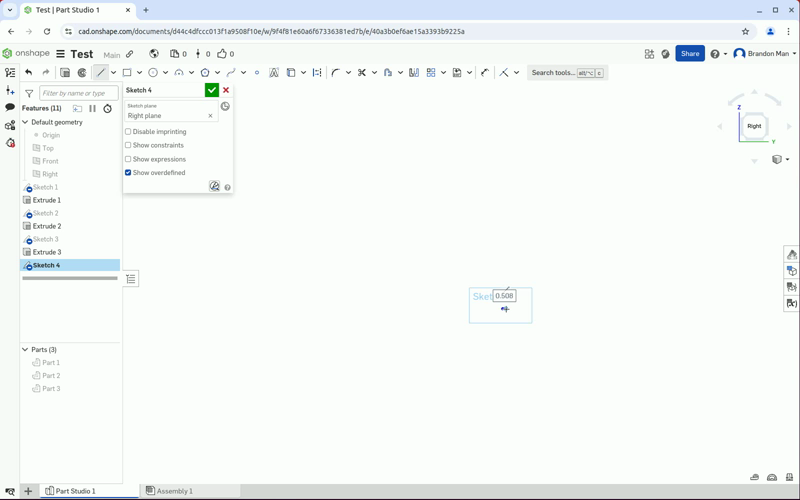
key_down(shift)
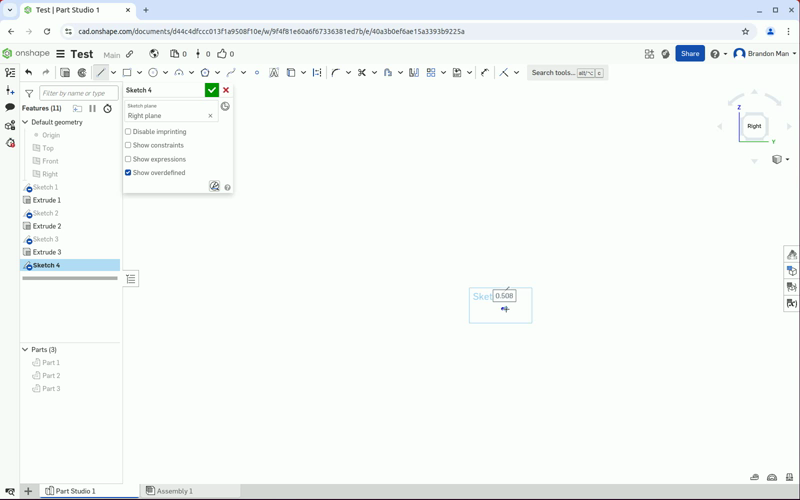
mouse_move(536, 308)
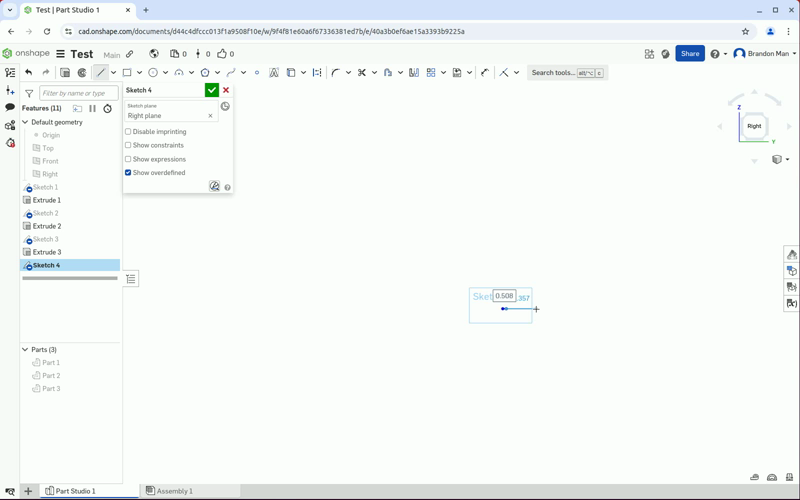
mouse_move(506, 305)
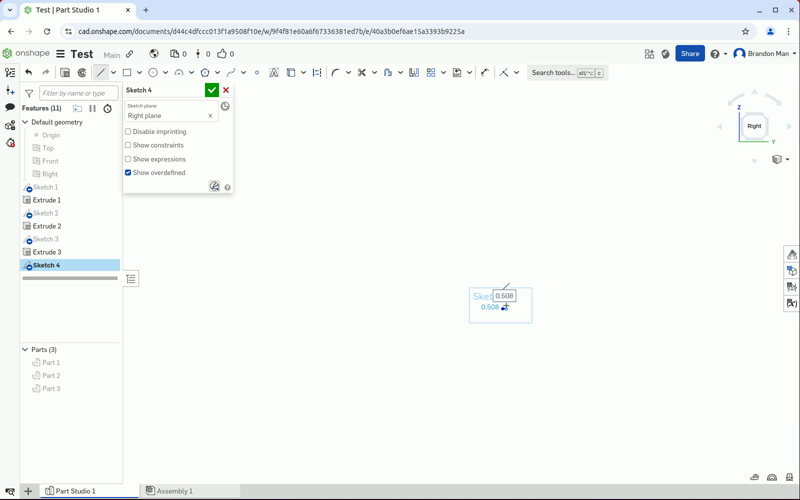
scroll(6)
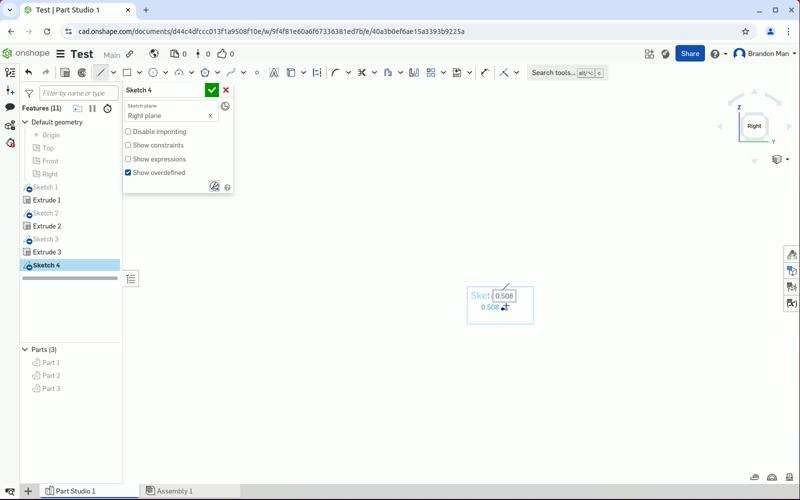
scroll(6)
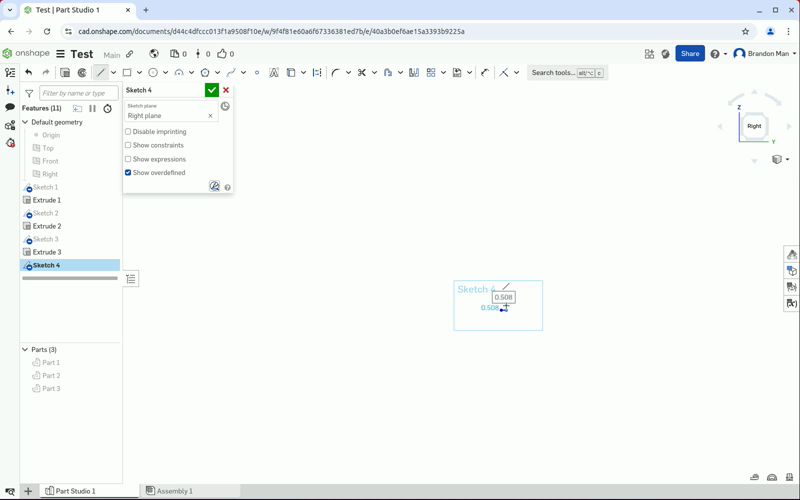
scroll(6)
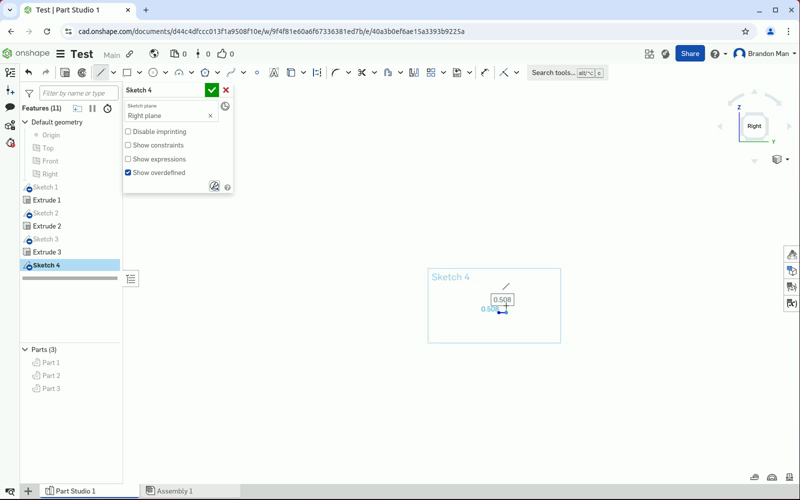
scroll(6)
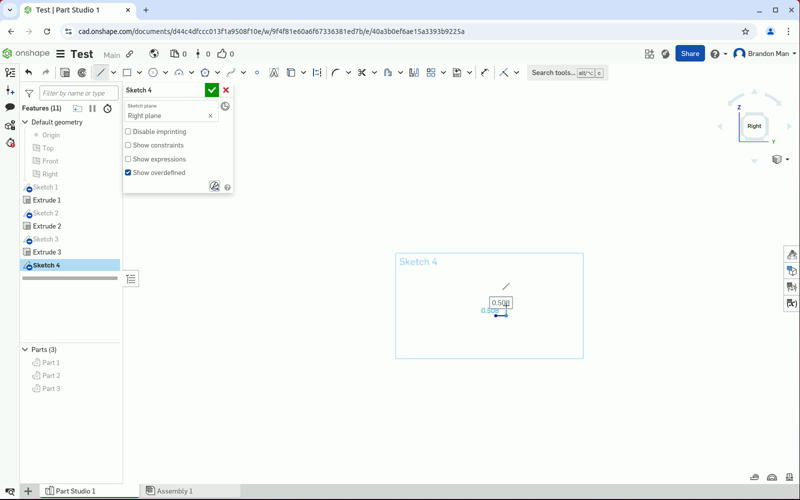
scroll(6)
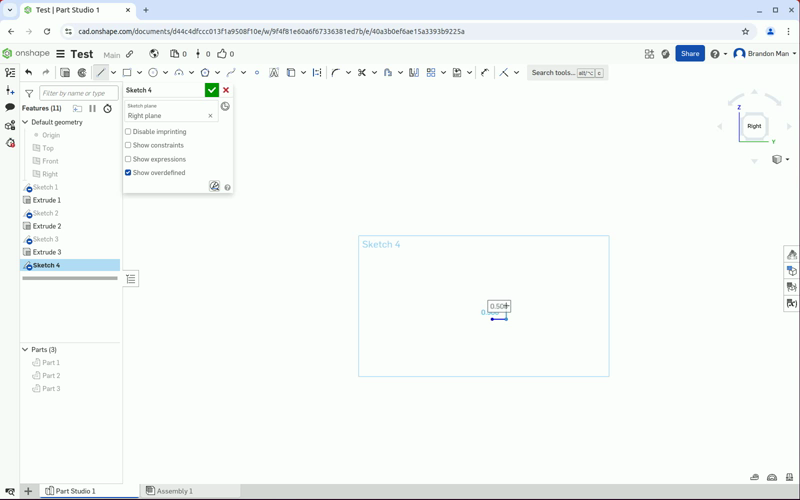
scroll(6)
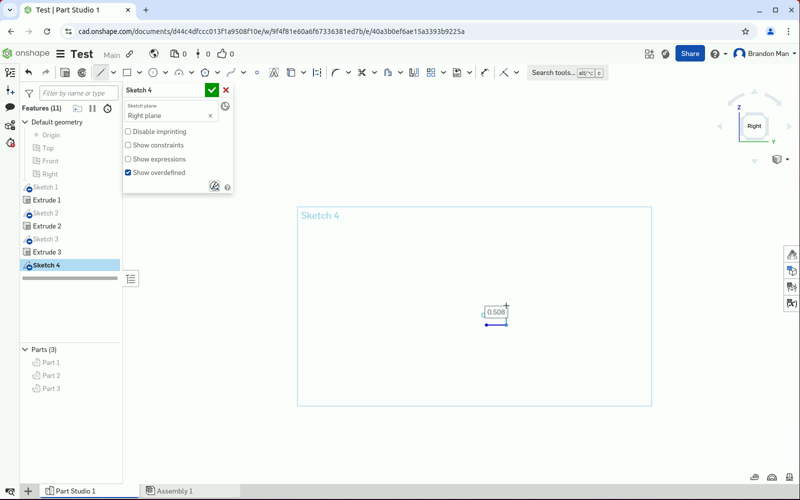
scroll(6)
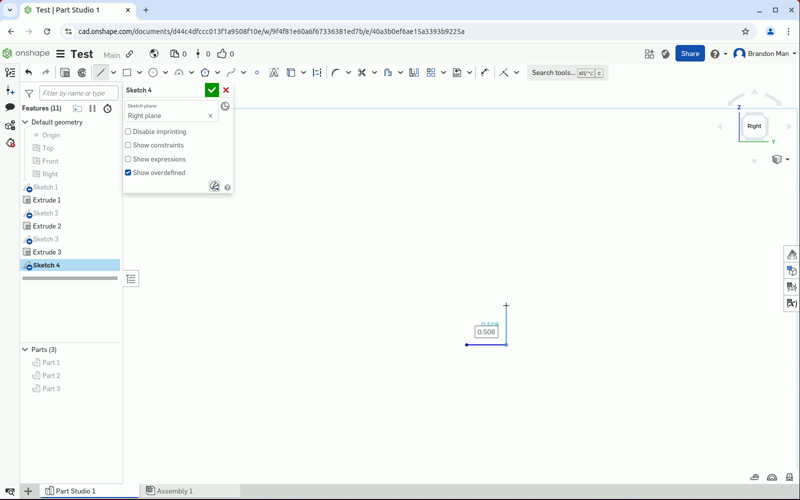
click(506, 305)
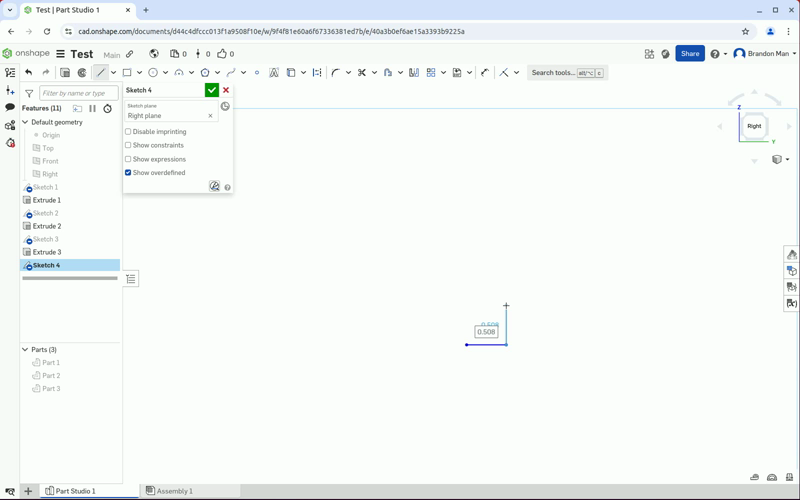
scroll(-6)
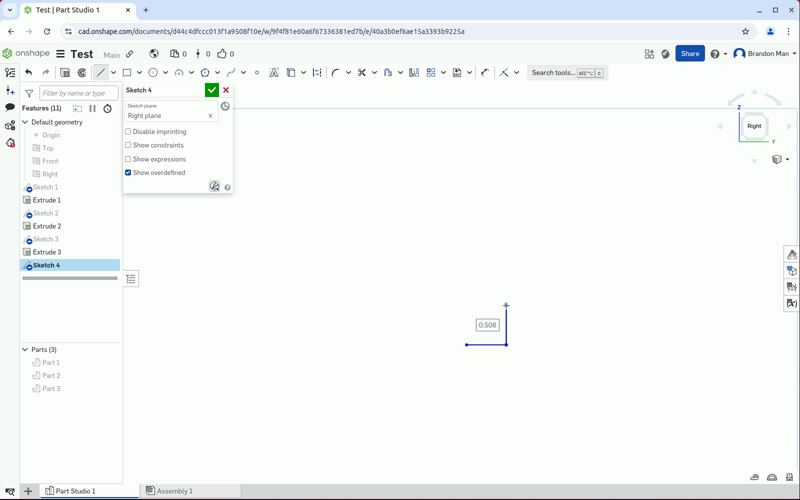
scroll(-6)
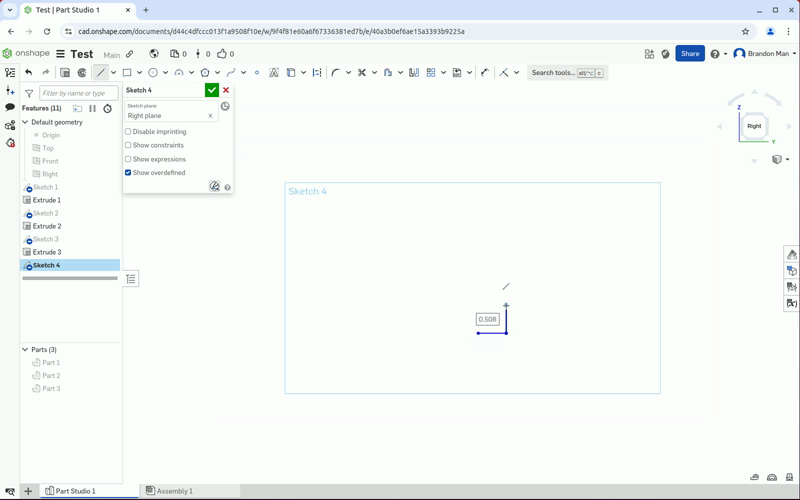
scroll(-6)
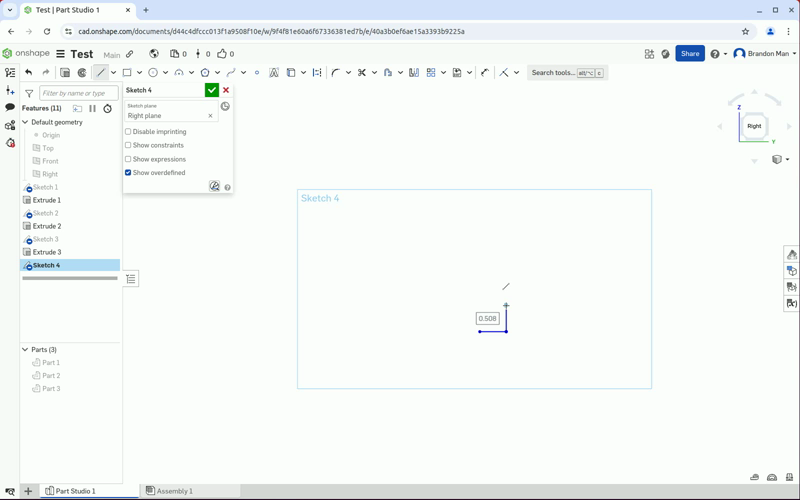
scroll(-6)
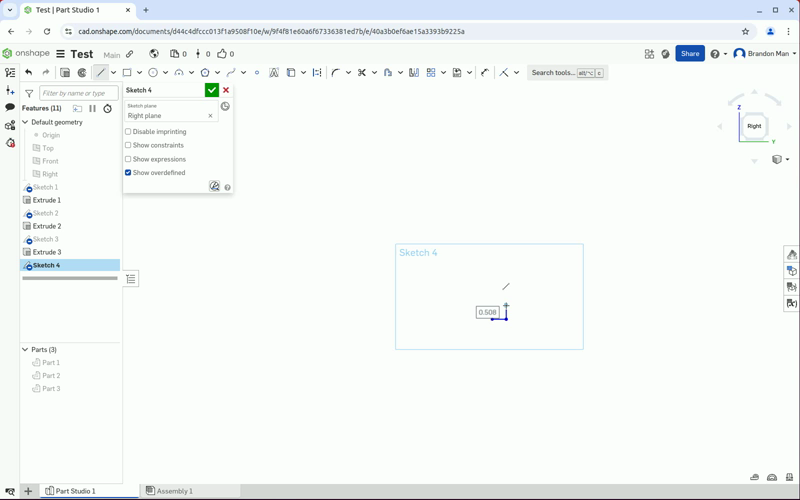
scroll(-6)
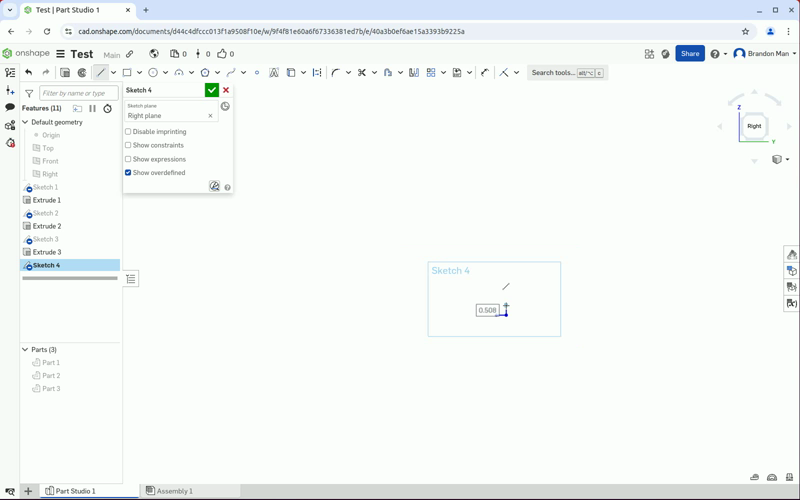
scroll(-6)
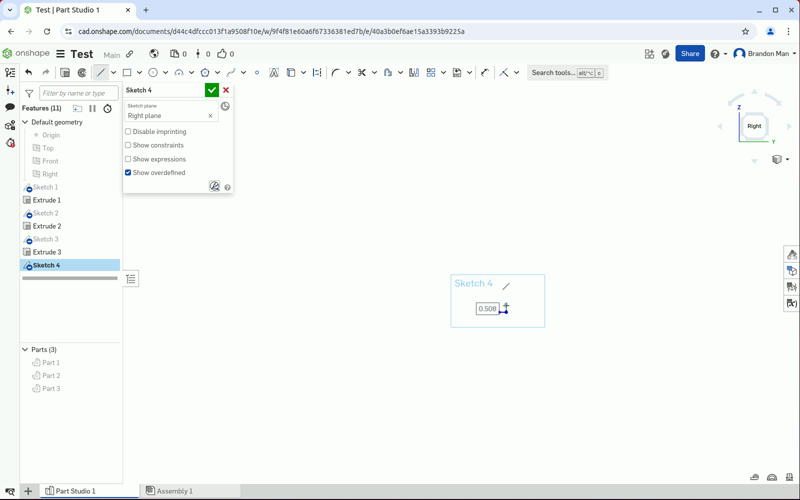
scroll(-6)
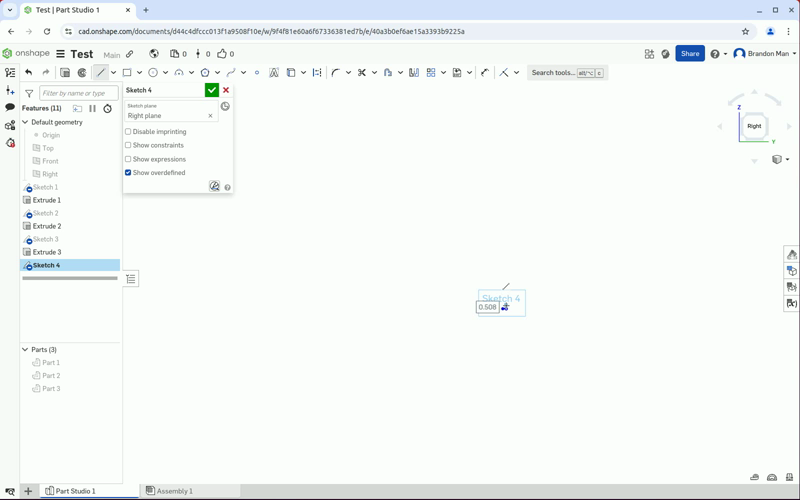
key_up(shift)
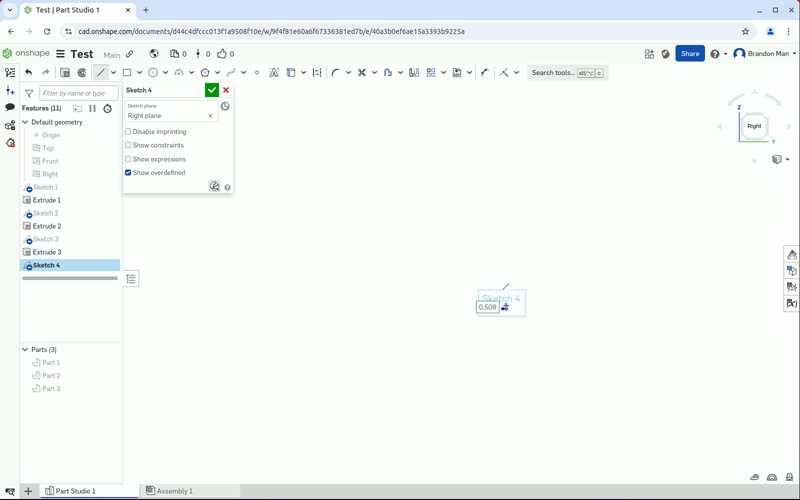
key_down(shift)
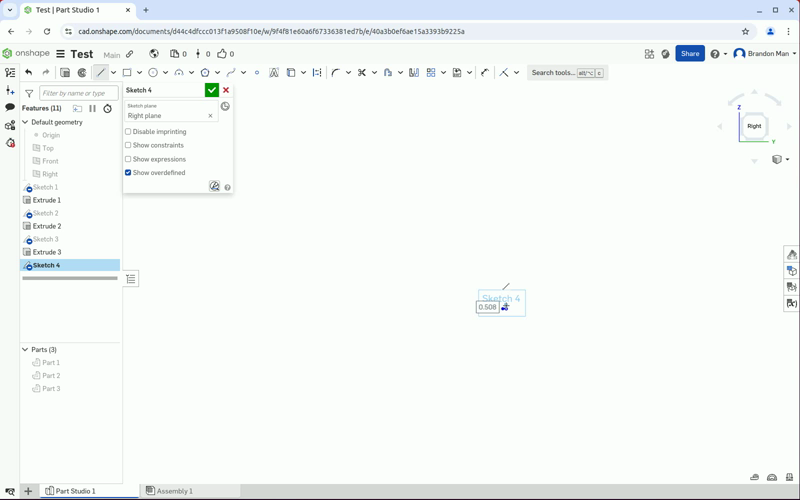
mouse_move(536, 305)
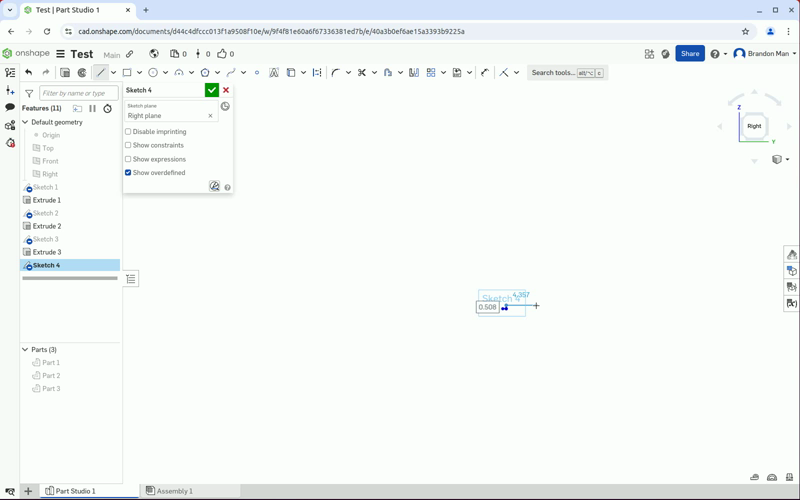
mouse_move(502, 305)
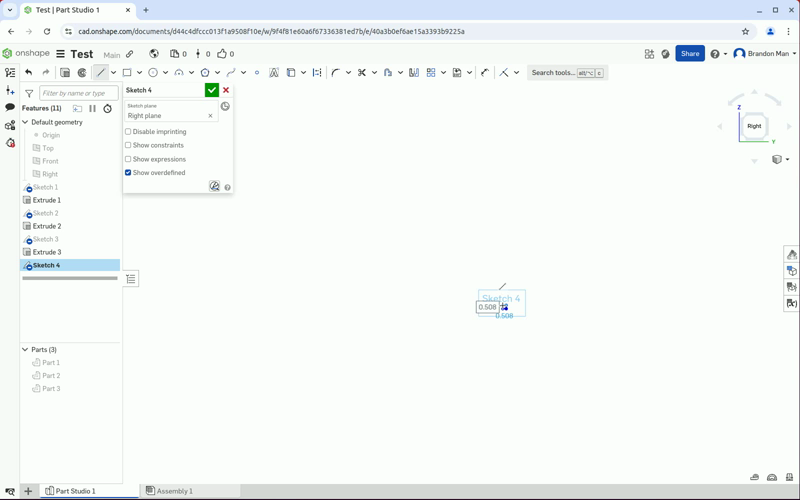
scroll(6)
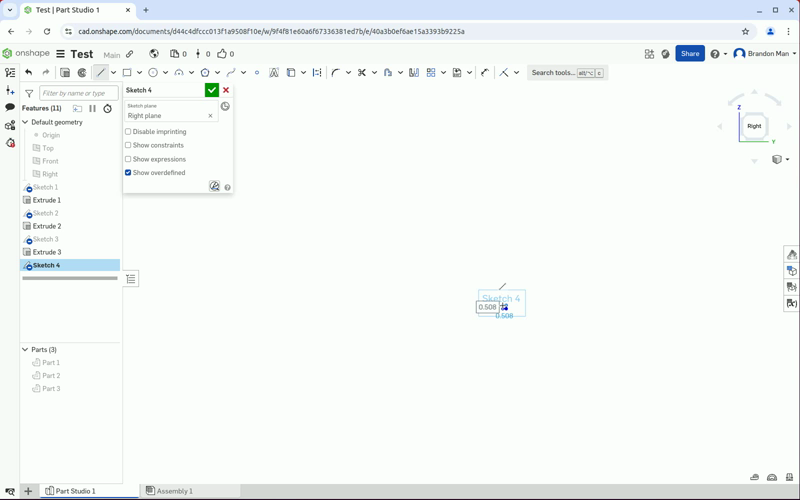
scroll(6)
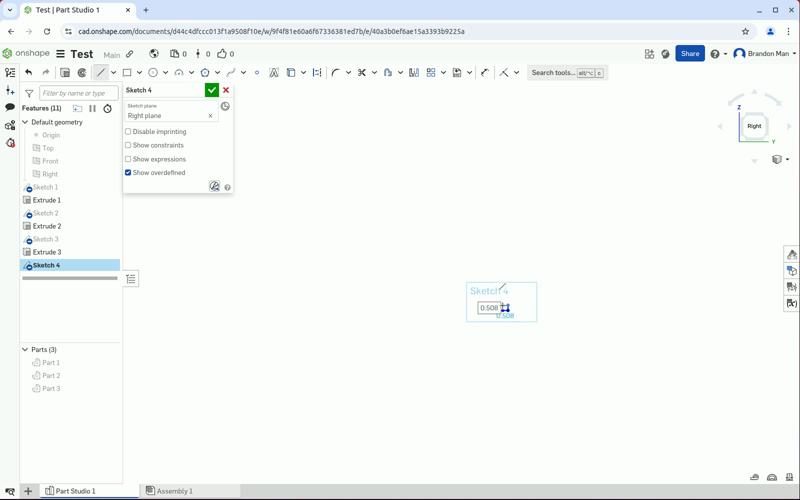
scroll(6)
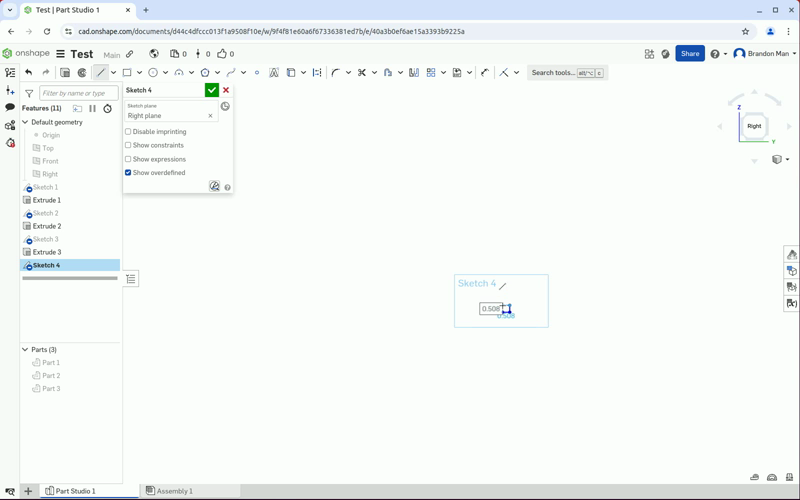
scroll(6)
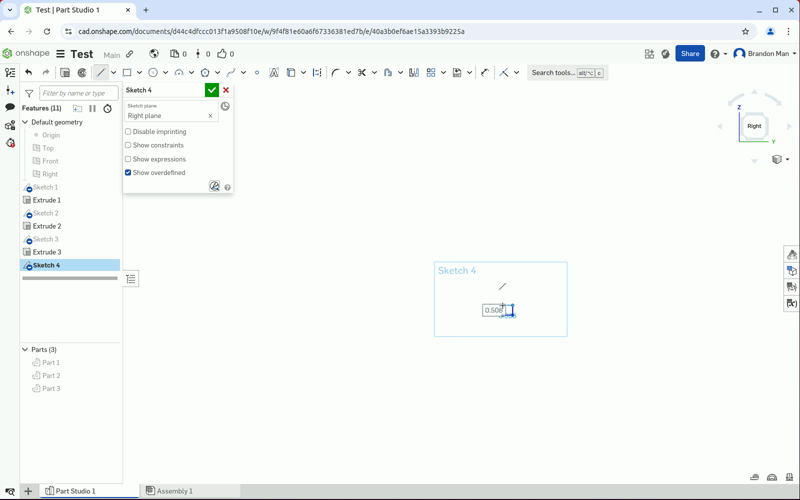
scroll(6)
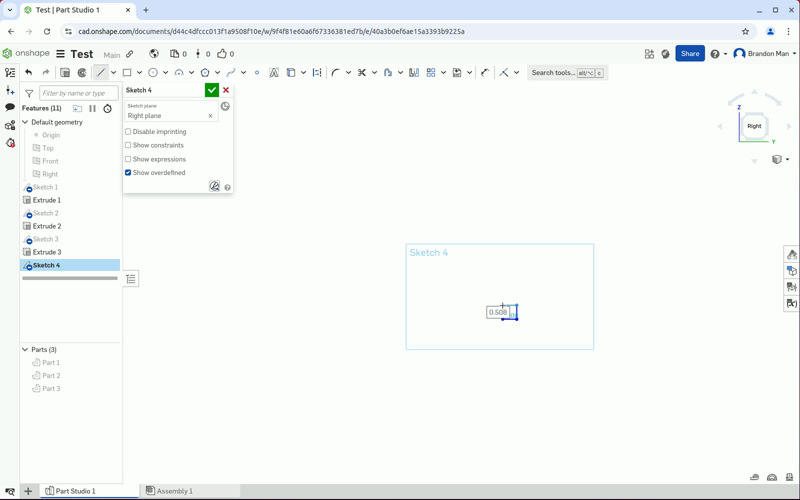
scroll(6)
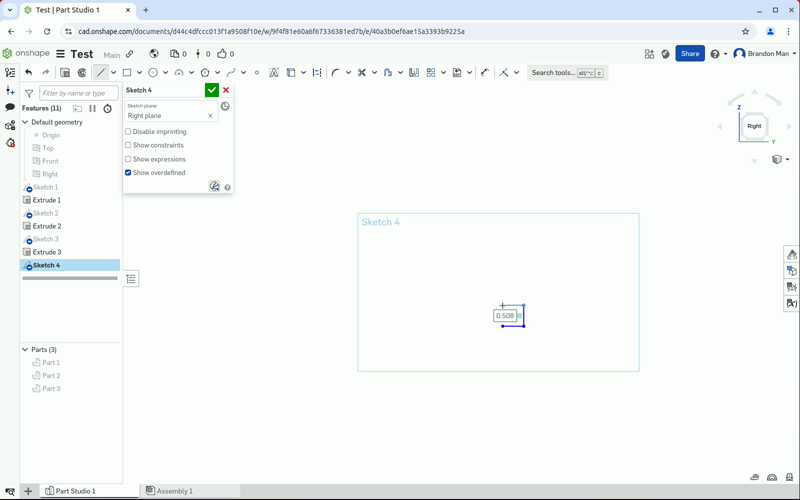
scroll(6)
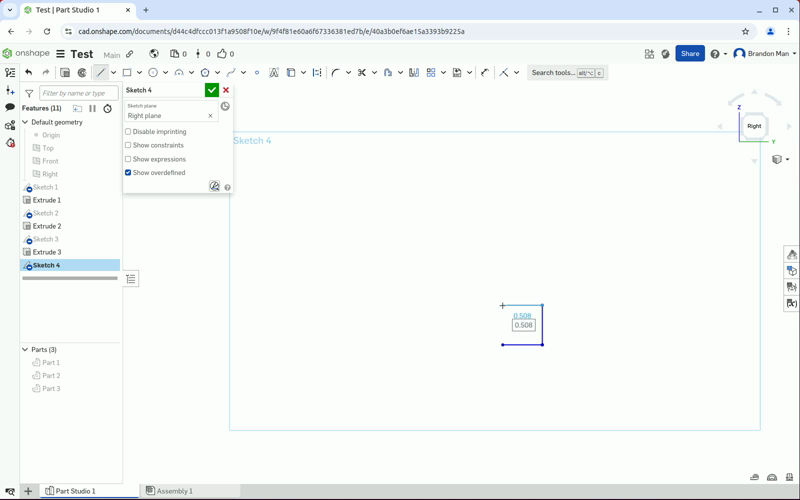
click(502, 305)
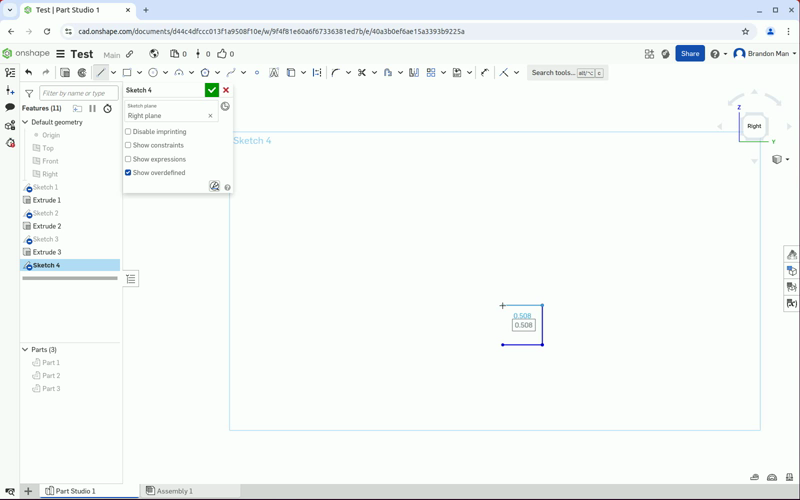
scroll(-6)
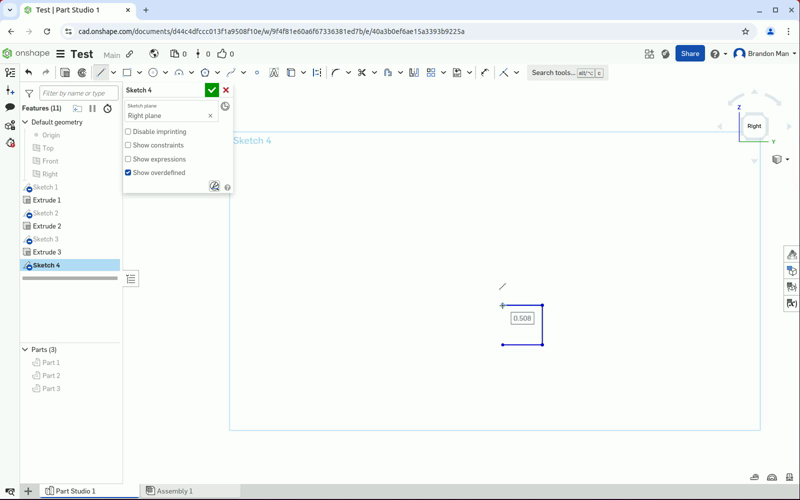
scroll(-6)
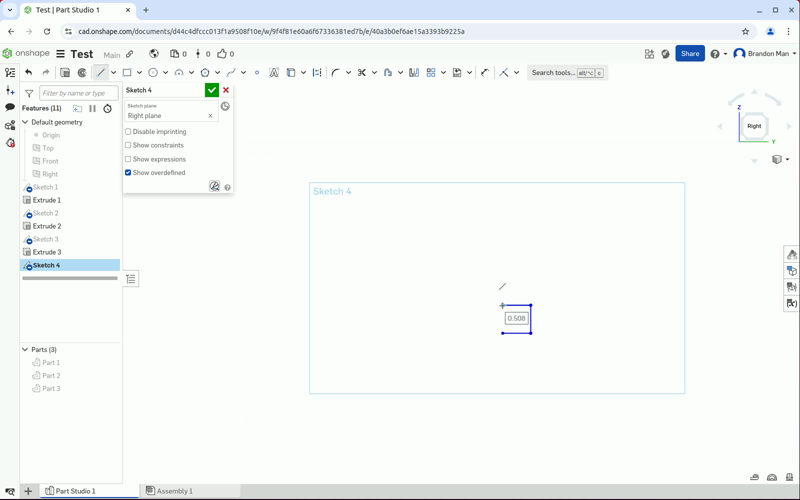
scroll(-6)
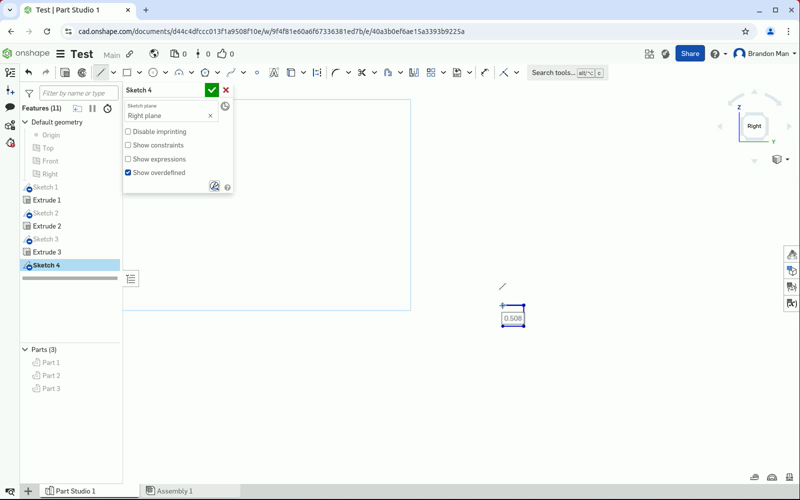
scroll(-6)
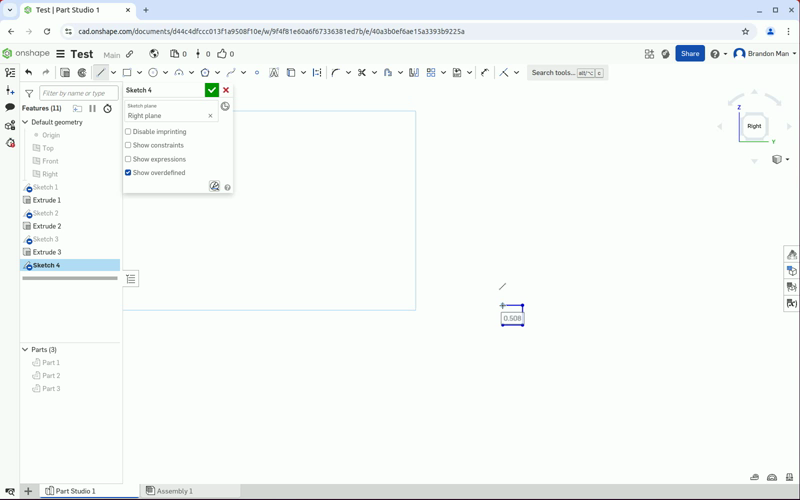
scroll(-6)
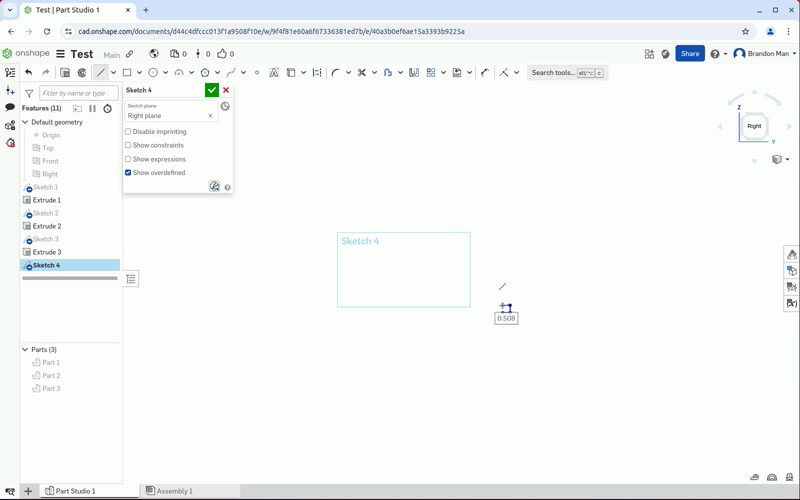
scroll(-6)
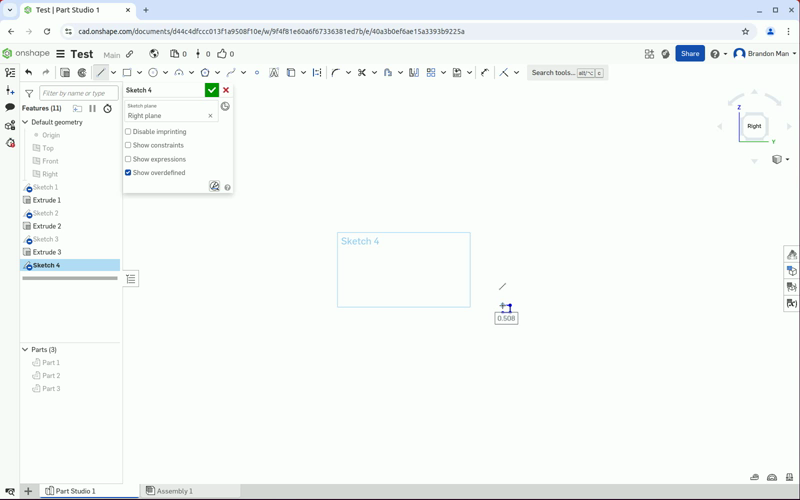
scroll(-6)
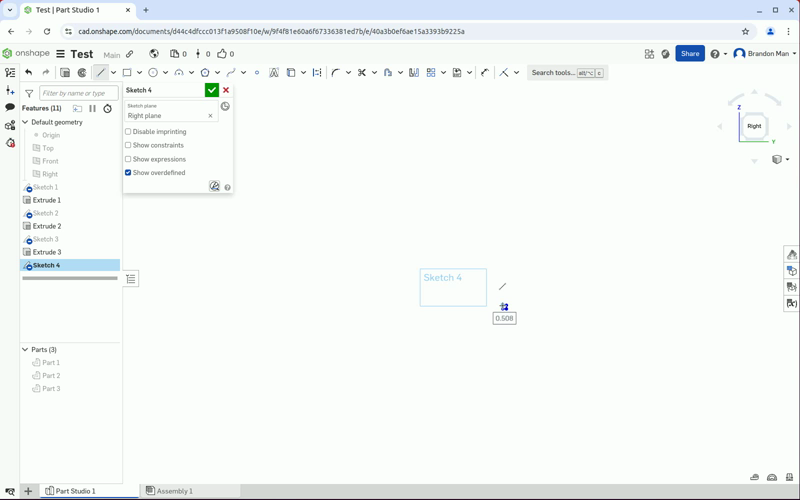
key_up(shift)
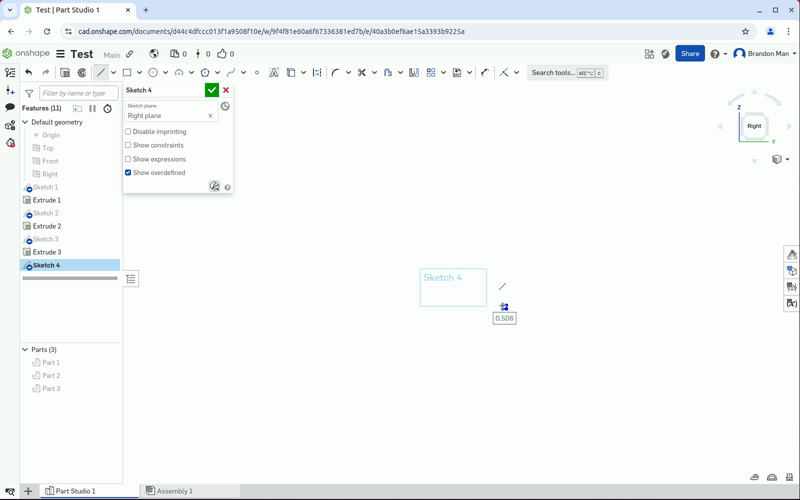
mouse_move(532, 305)
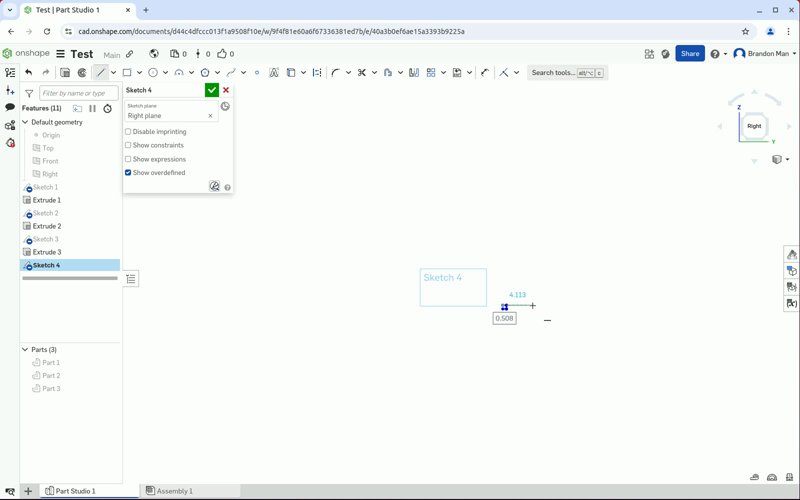
key_down(shift)
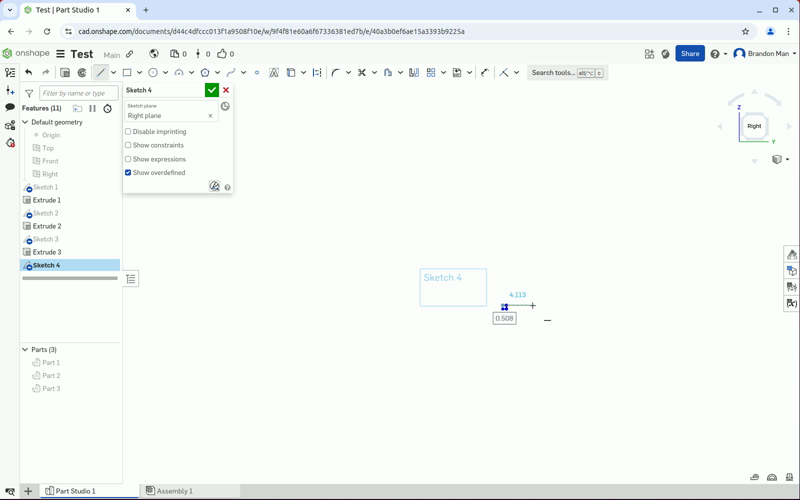
mouse_move(502, 308)
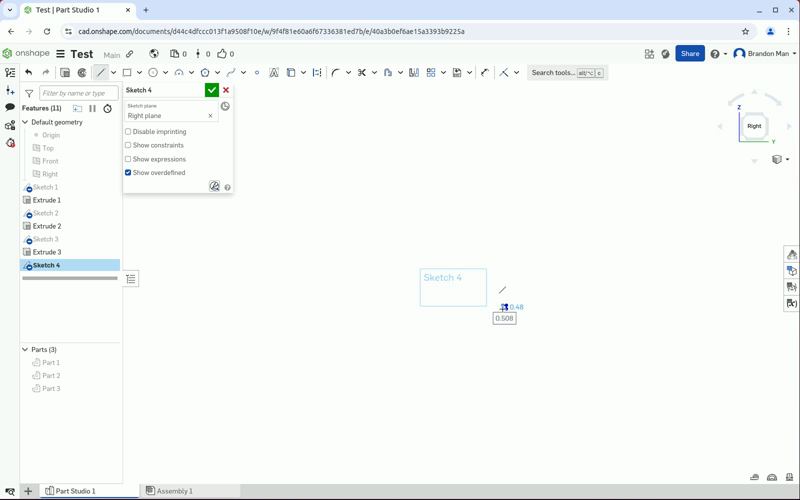
scroll(6)
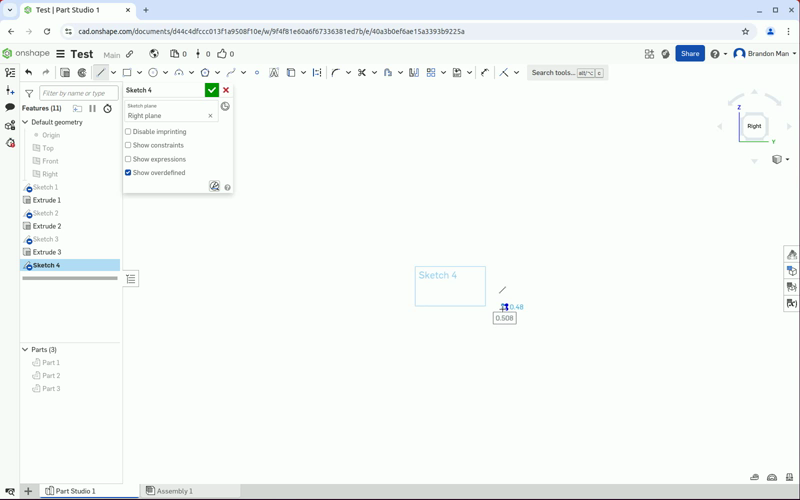
scroll(6)
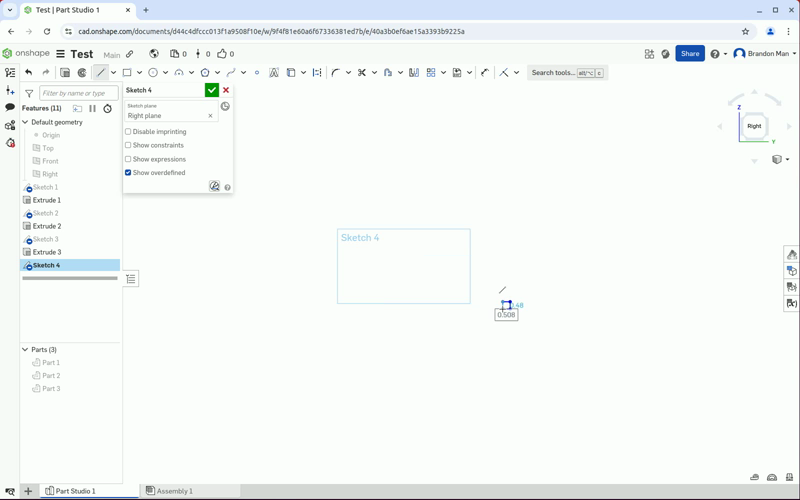
scroll(6)
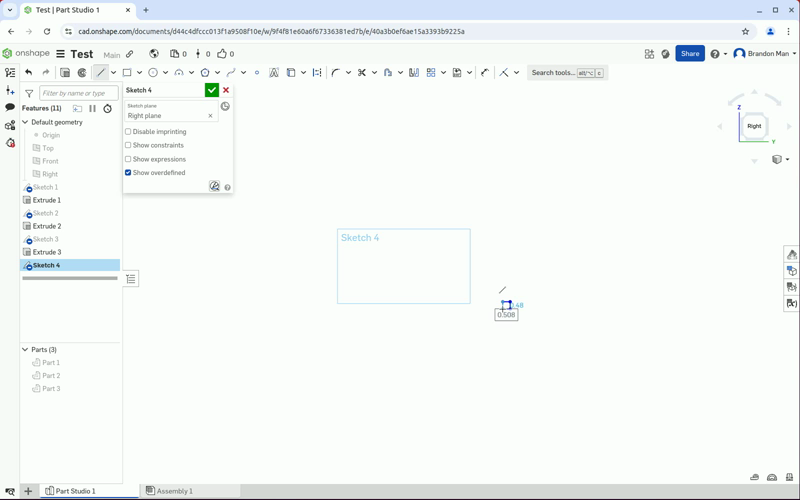
scroll(6)
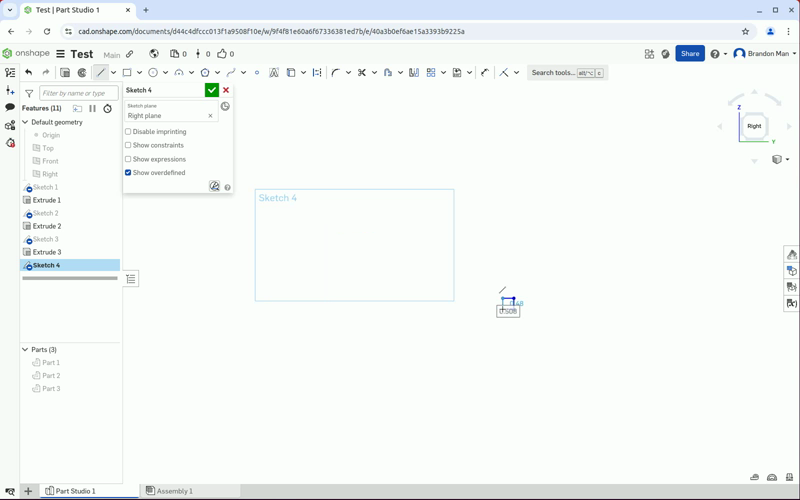
scroll(6)
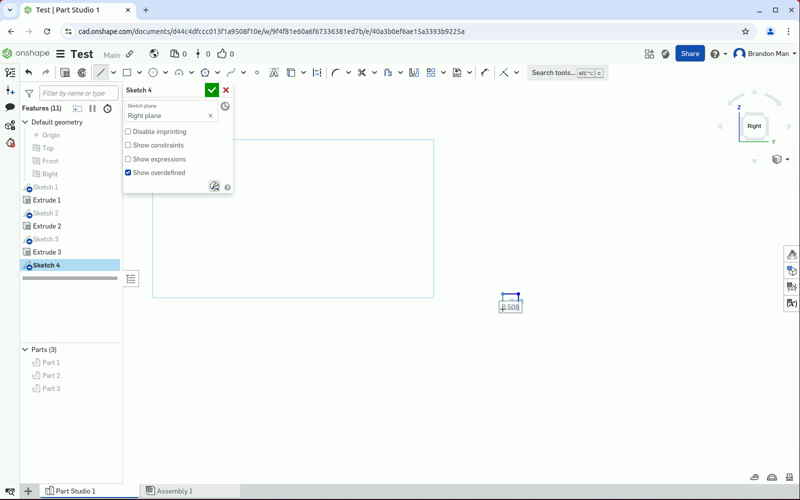
scroll(6)
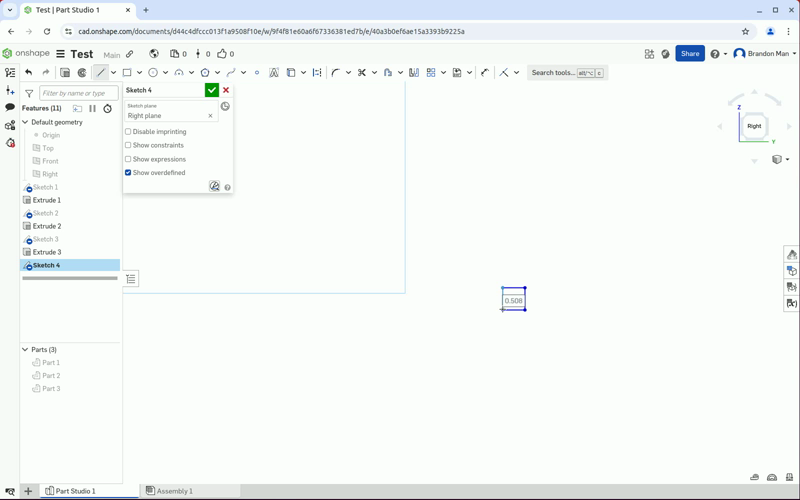
scroll(6)
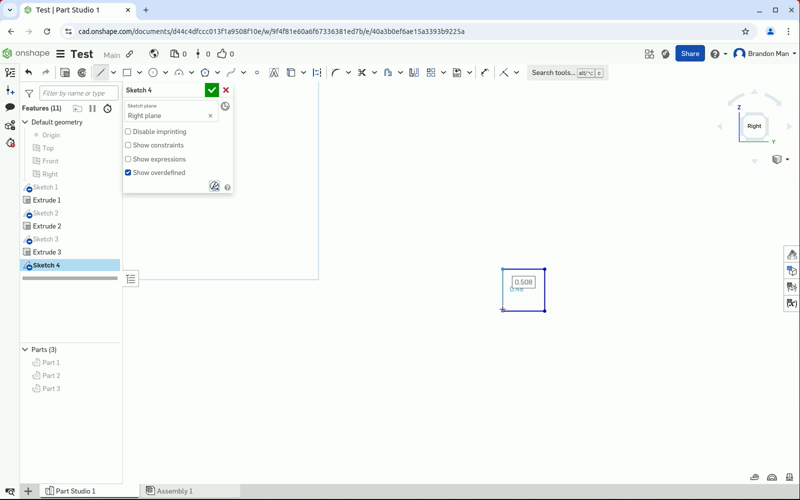
key_up(shift)
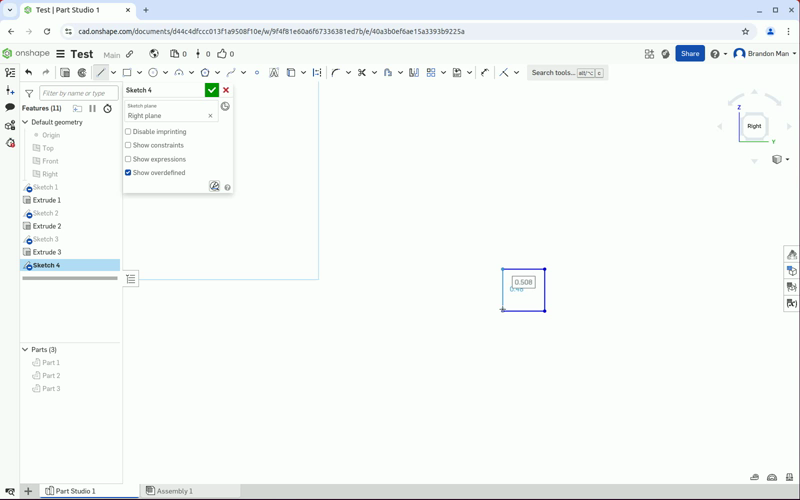
click(502, 308)
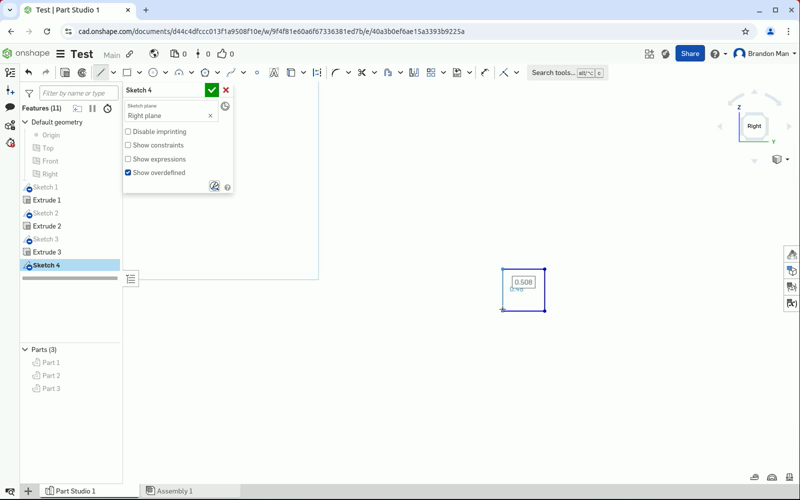
scroll(-6)
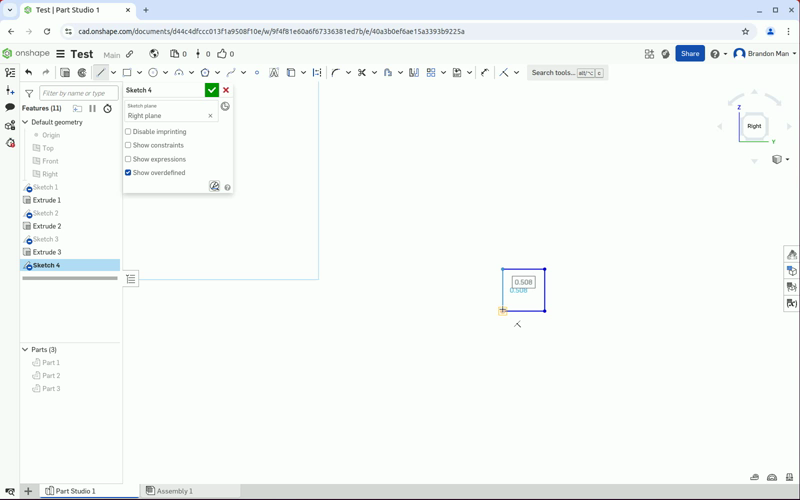
scroll(-6)
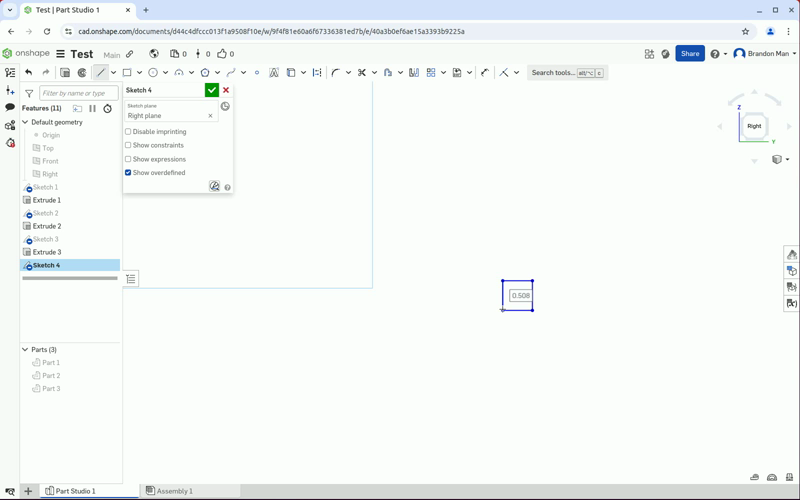
scroll(-6)
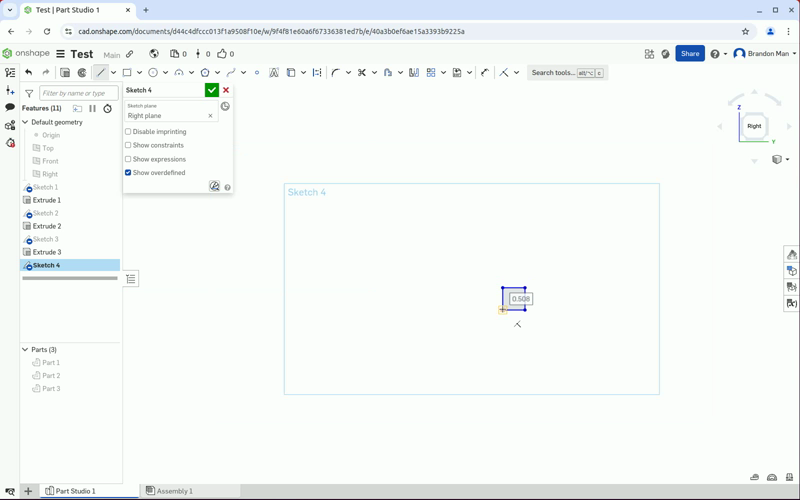
scroll(-6)
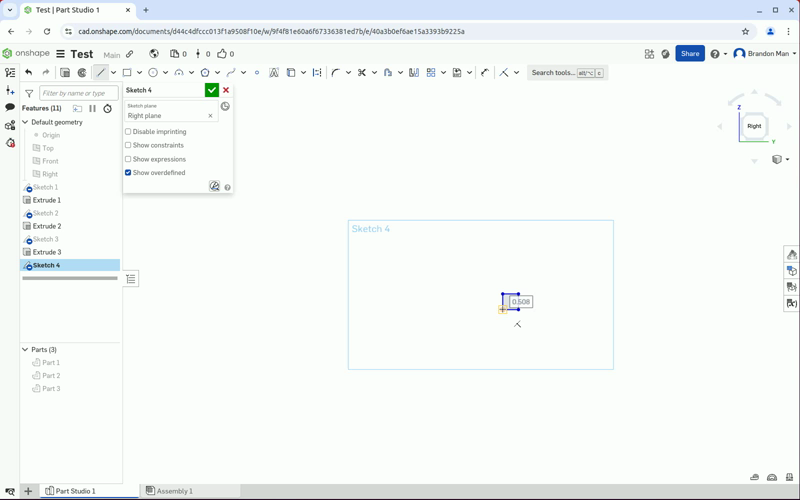
scroll(-6)
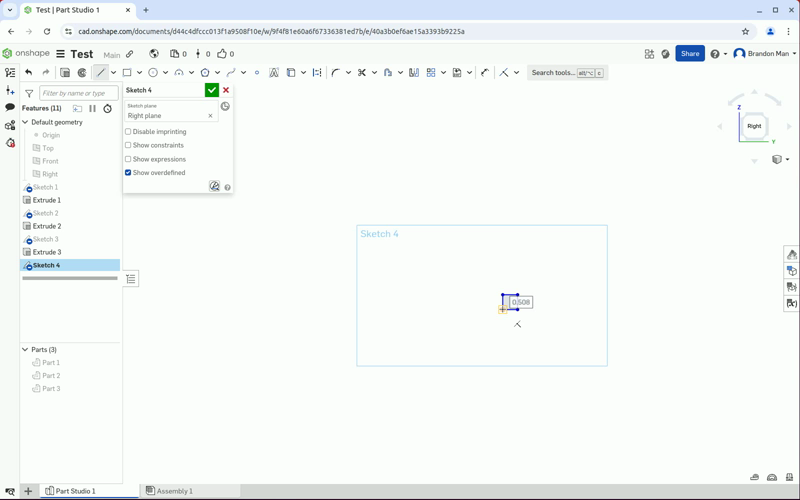
scroll(-6)
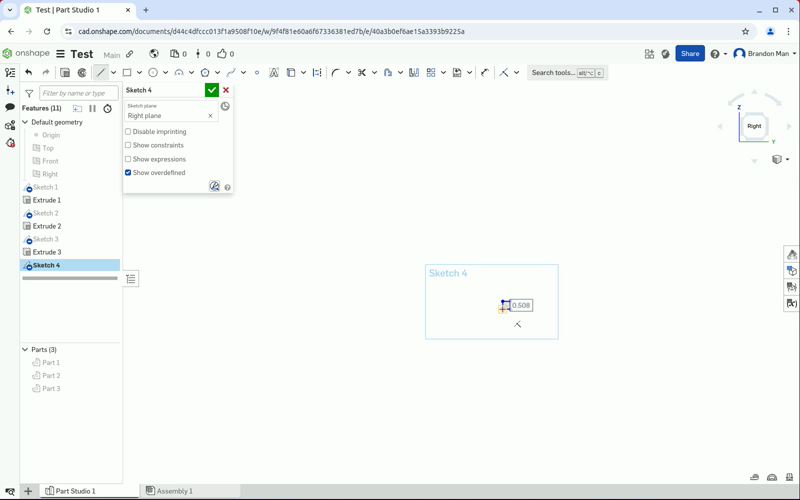
scroll(-6)
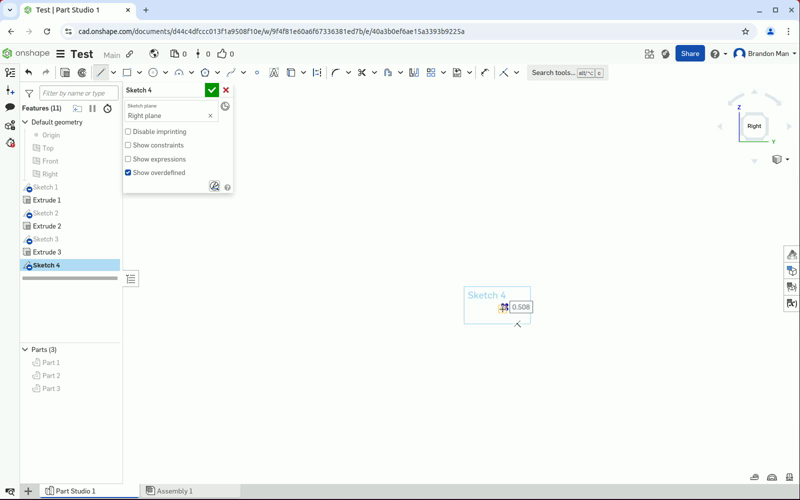
key(esc)
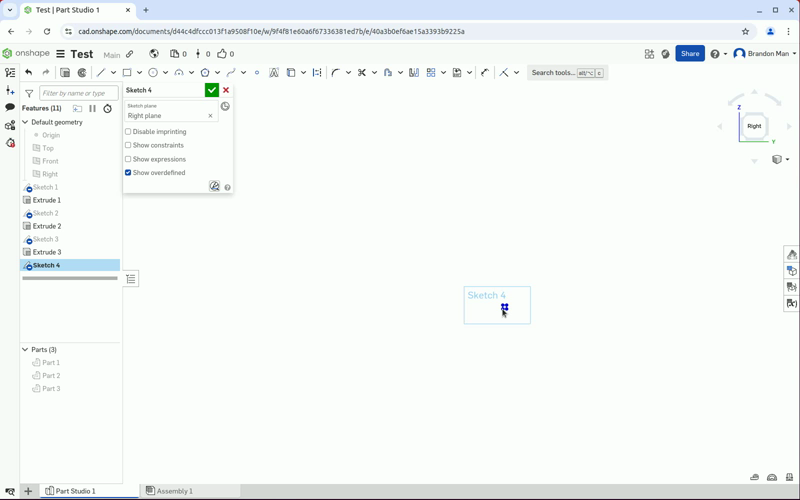
key(l)
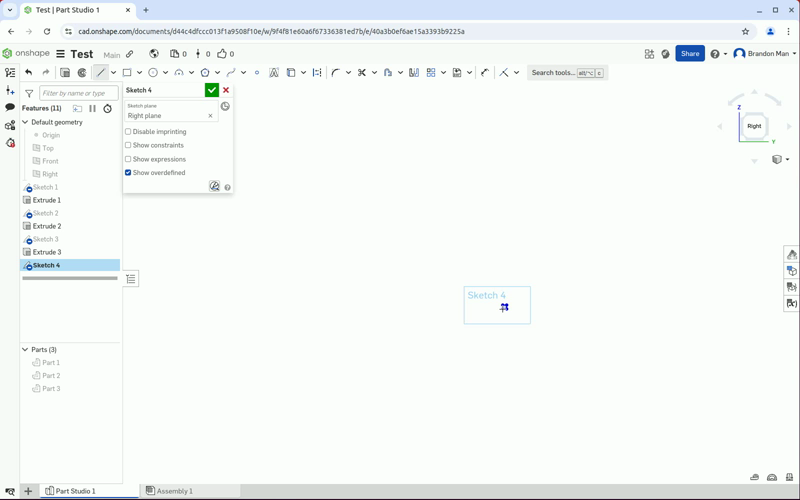
key_down(shift)
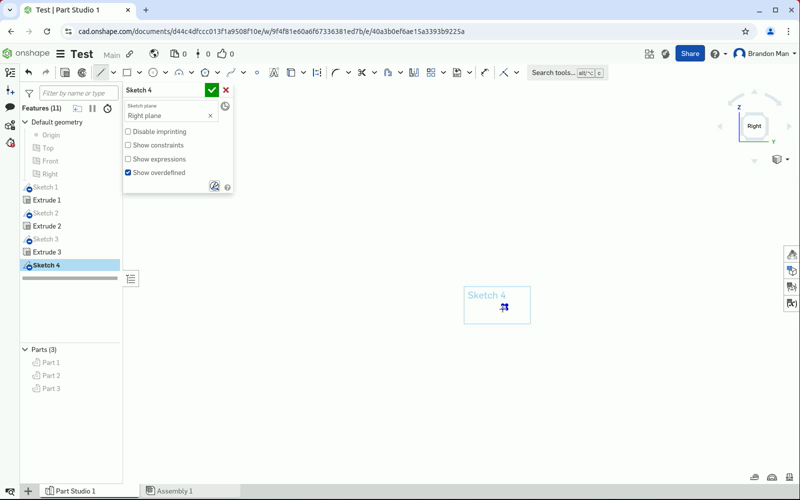
mouse_move(503, 308)
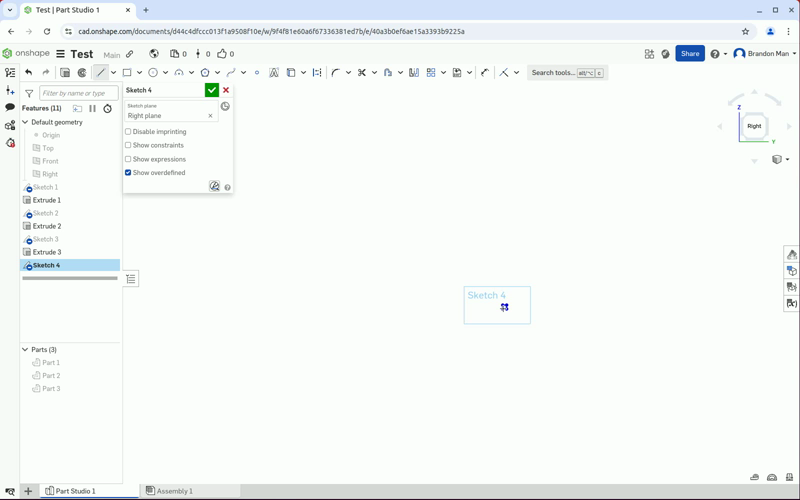
scroll(6)
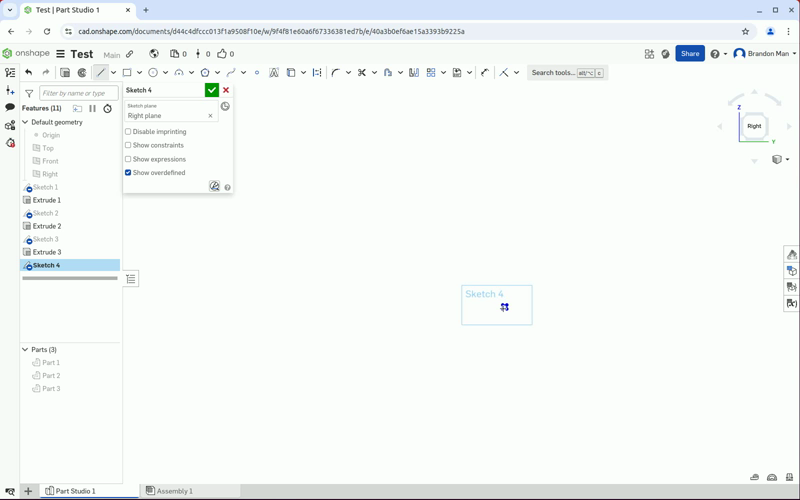
scroll(6)
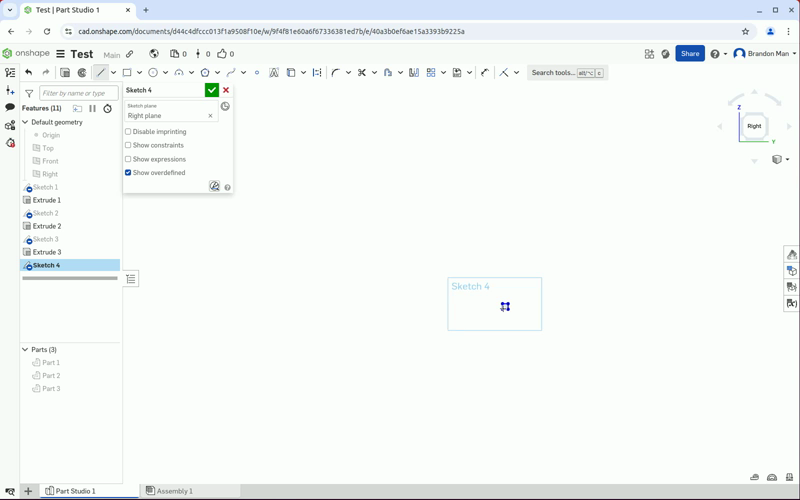
scroll(6)
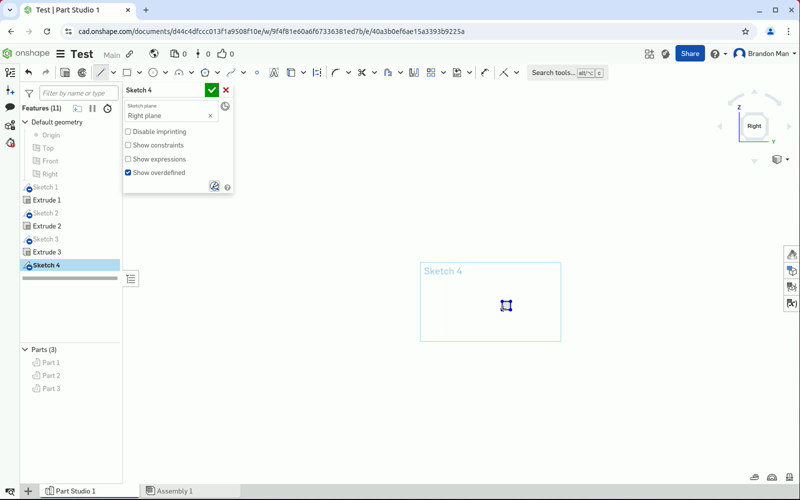
scroll(6)
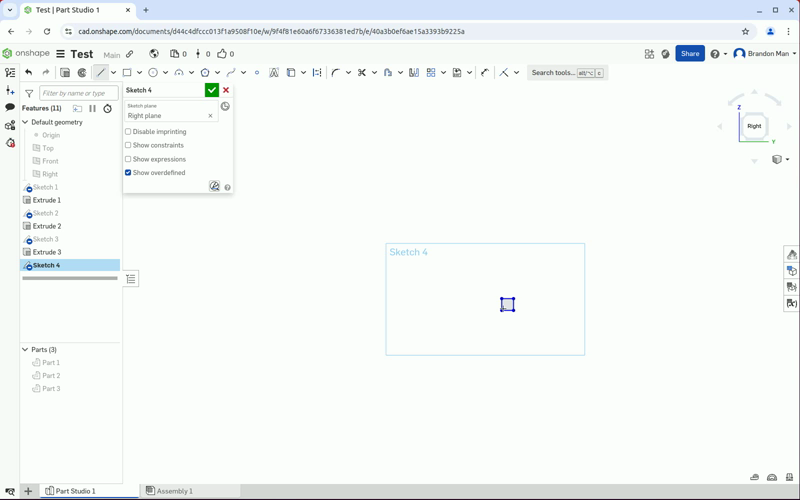
scroll(6)
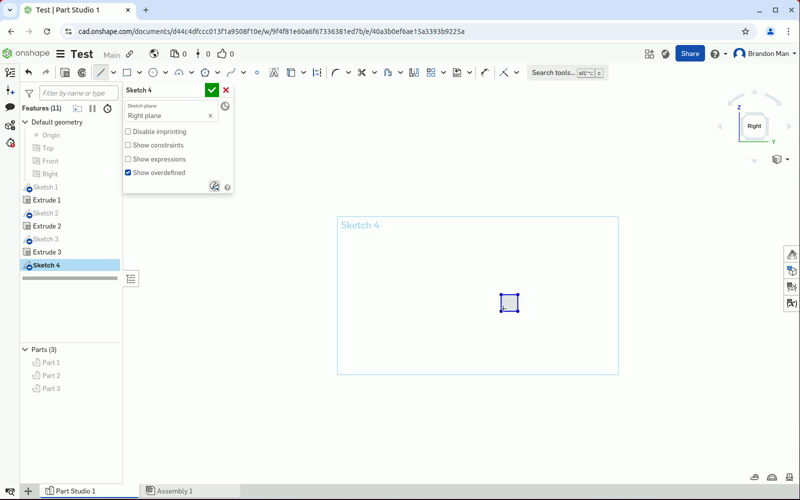
scroll(6)
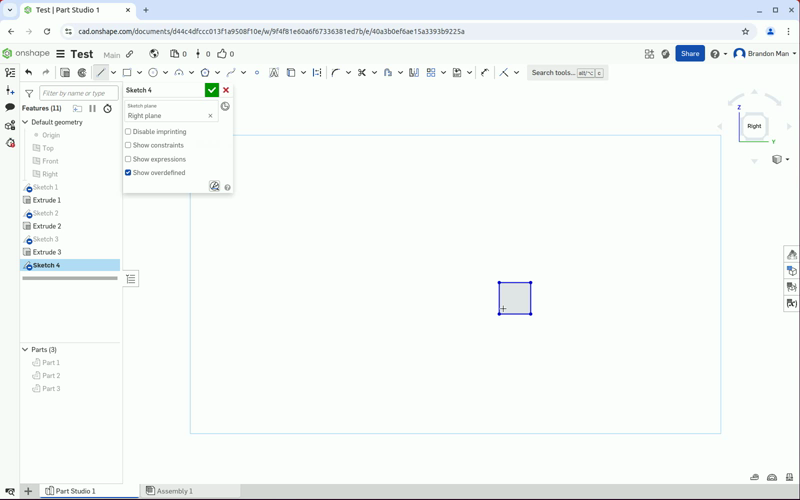
scroll(6)
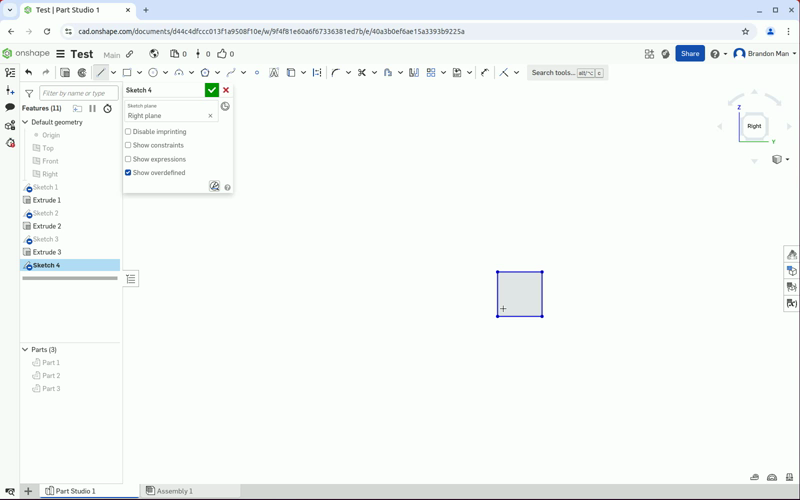
click(503, 308)
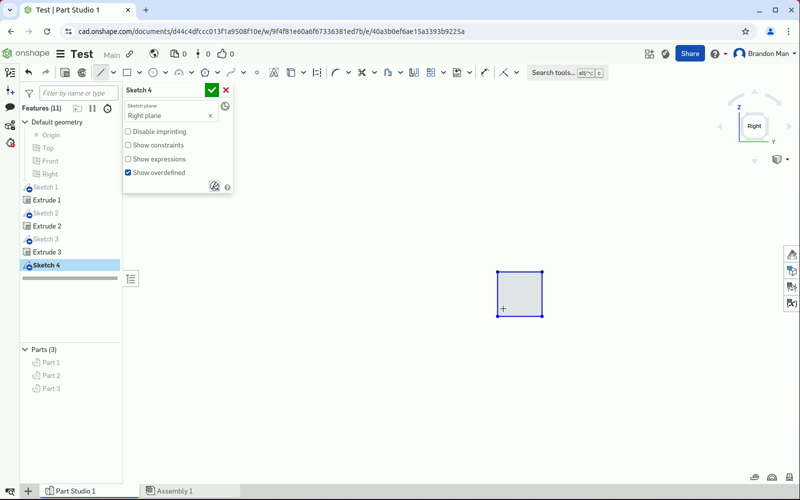
scroll(-6)
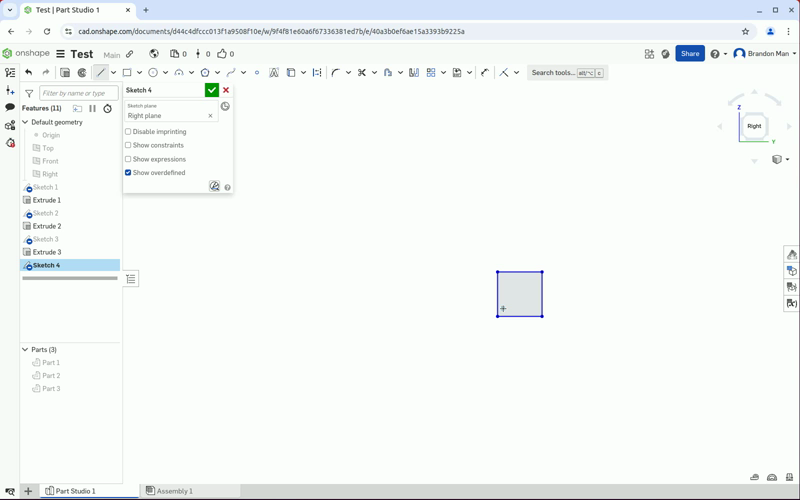
scroll(-6)
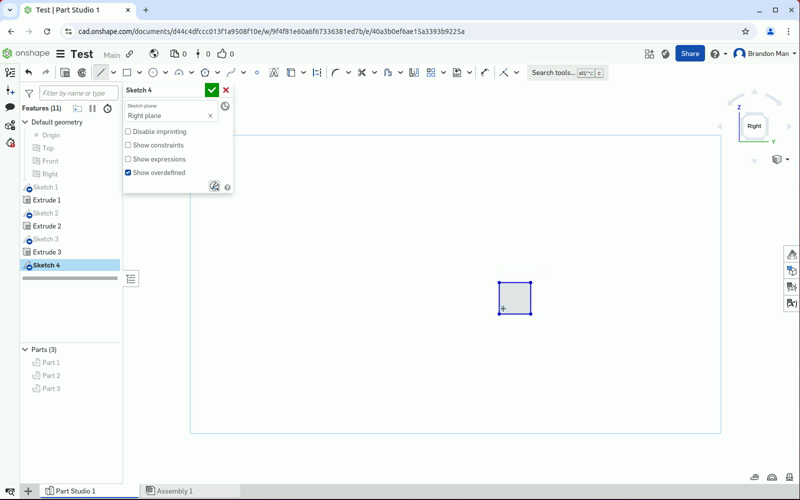
scroll(-6)
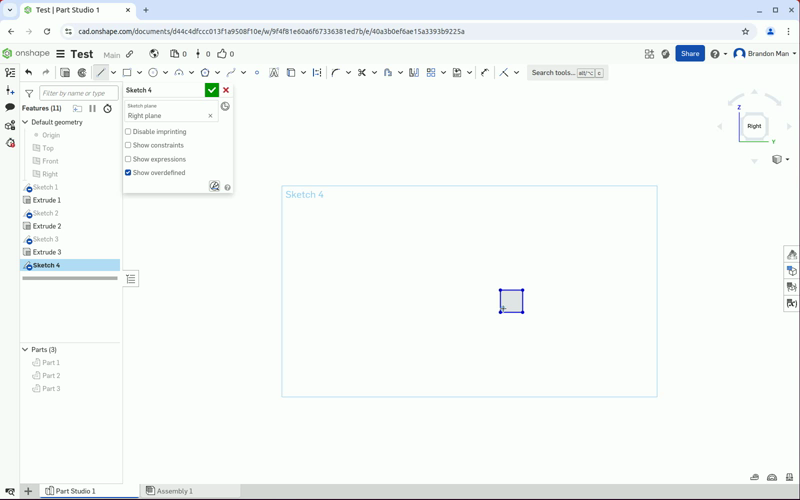
scroll(-6)
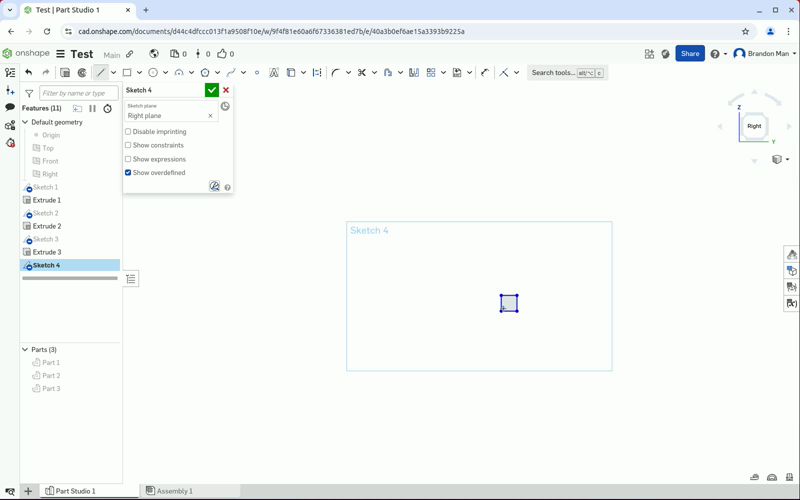
scroll(-6)
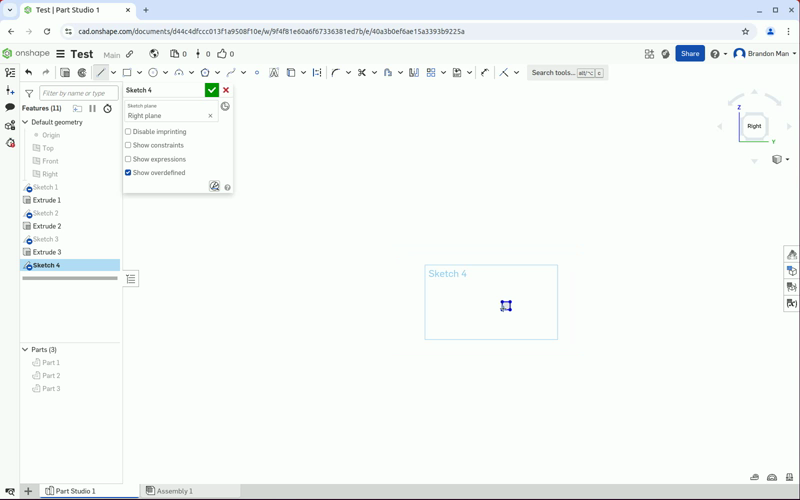
scroll(-6)
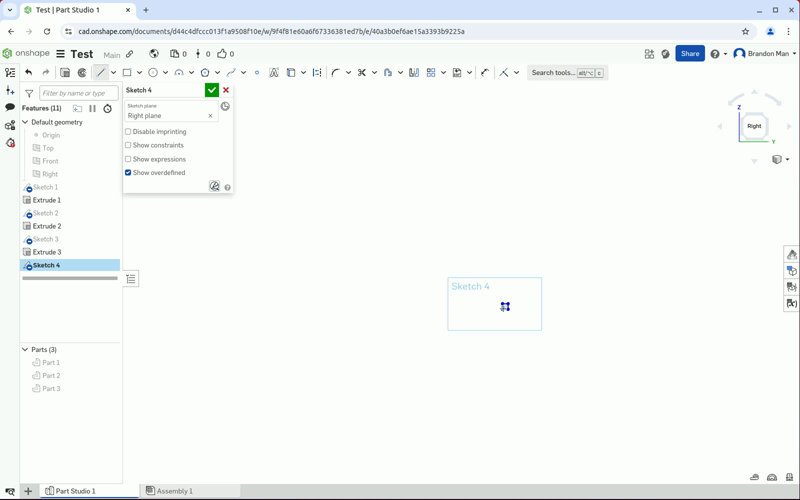
scroll(-6)
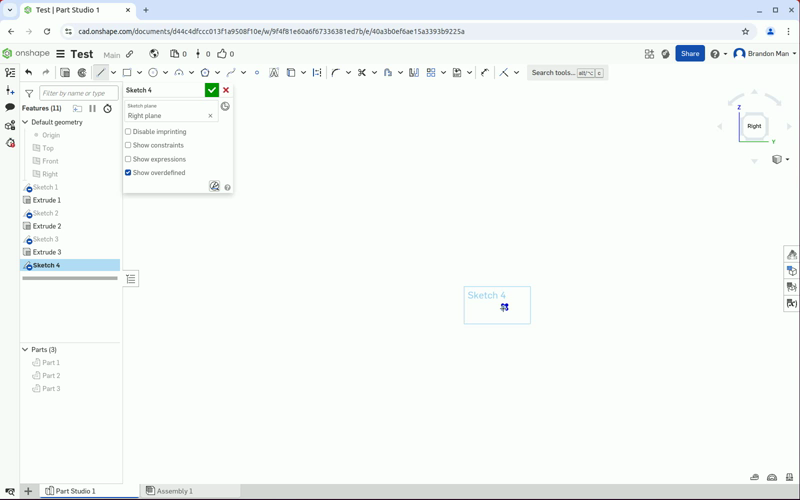
key_up(shift)
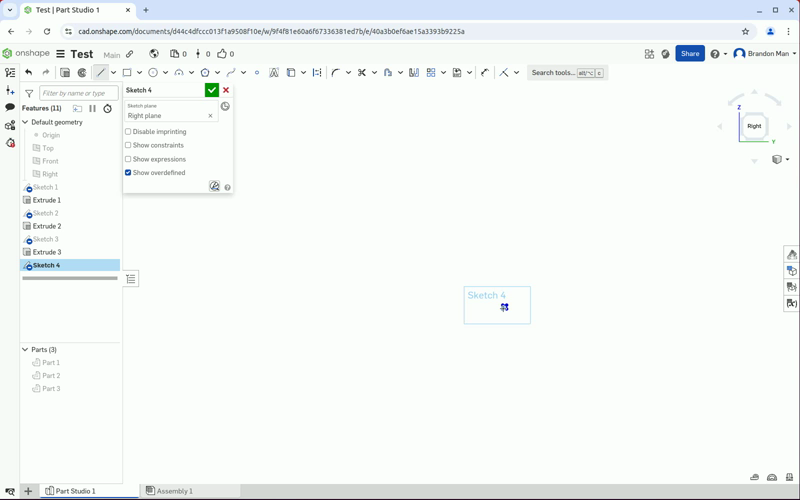
key_down(shift)
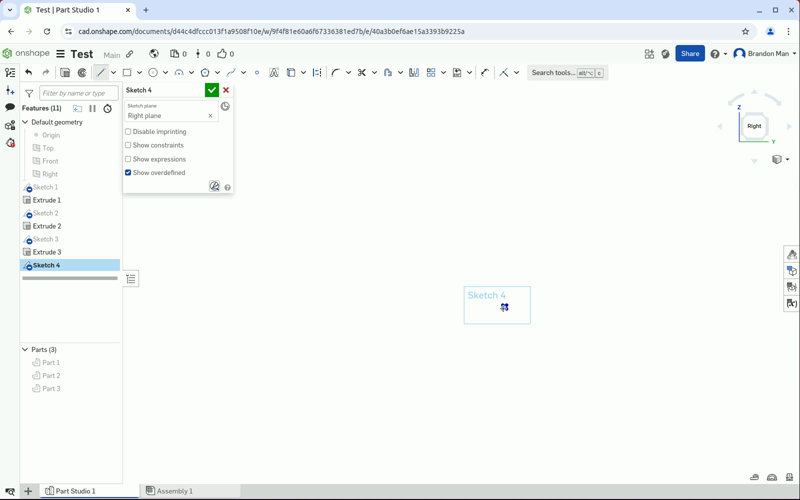
mouse_move(533, 308)
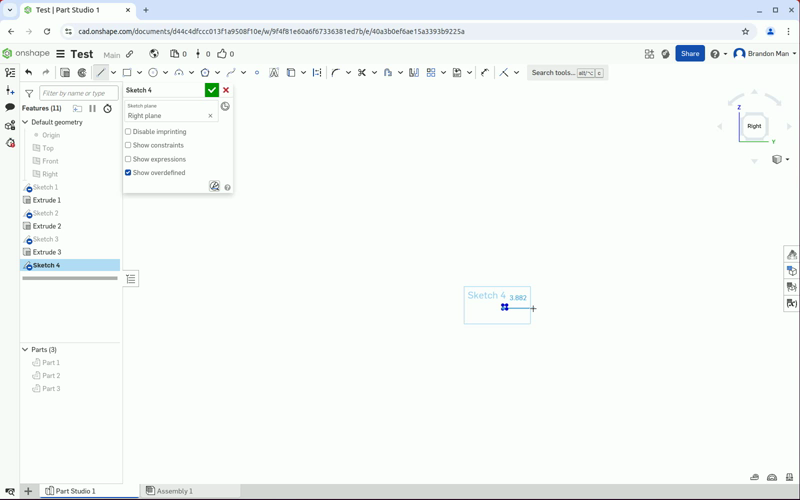
mouse_move(506, 308)
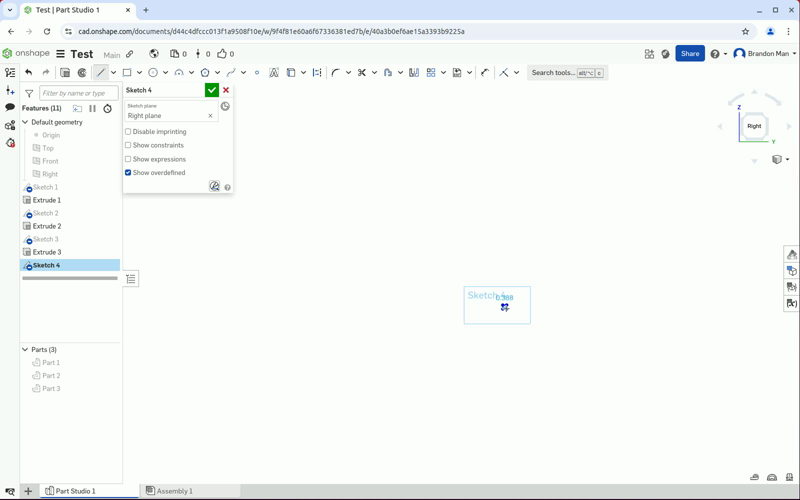
scroll(6)
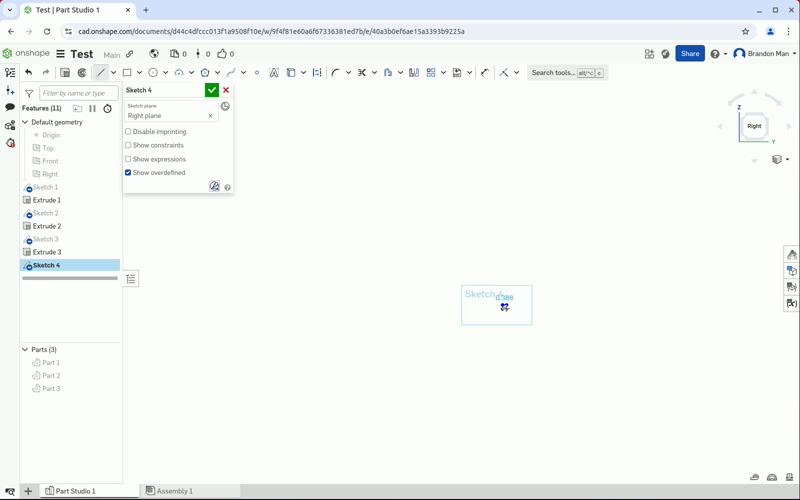
scroll(6)
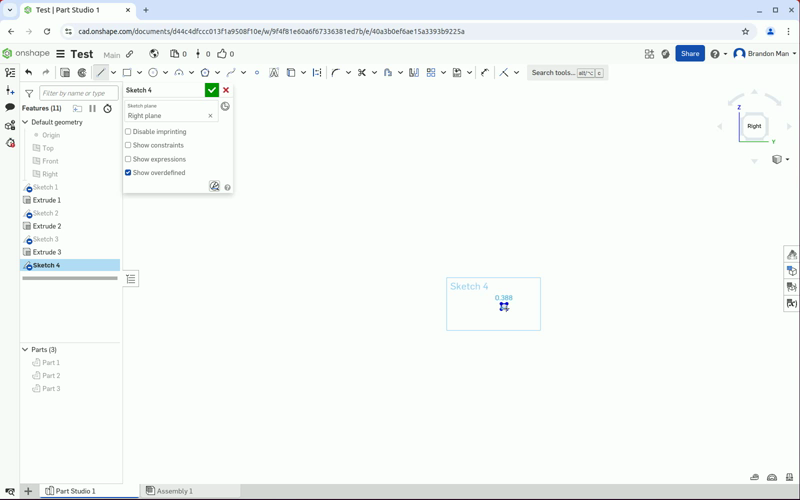
scroll(6)
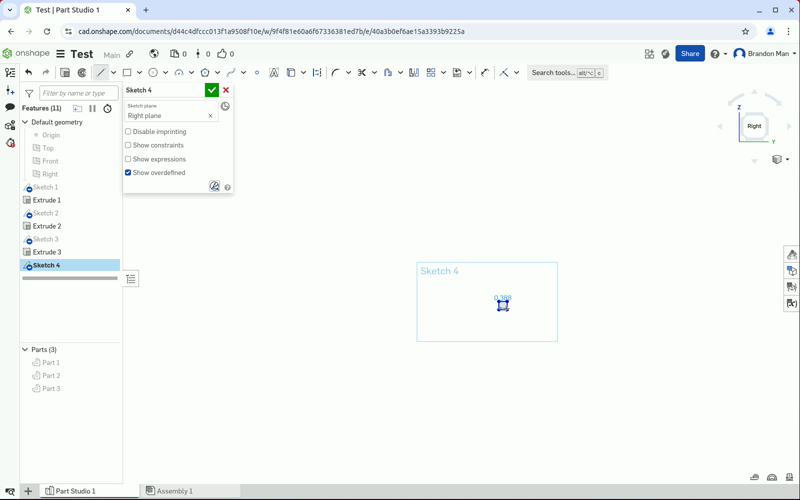
scroll(6)
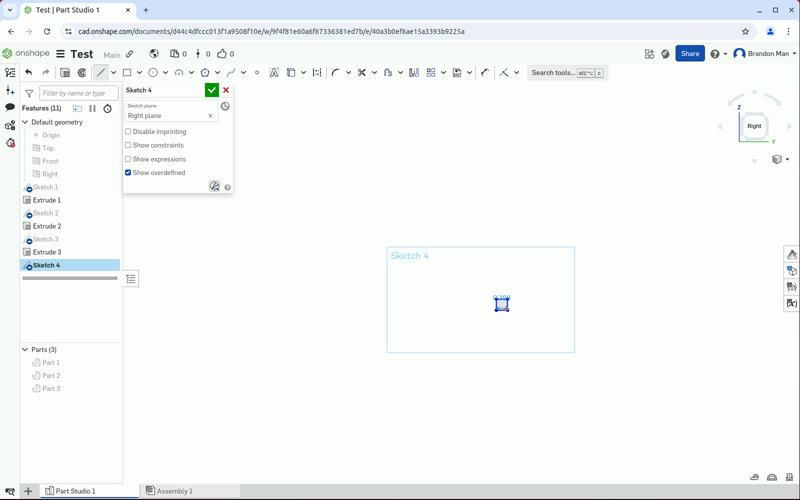
scroll(6)
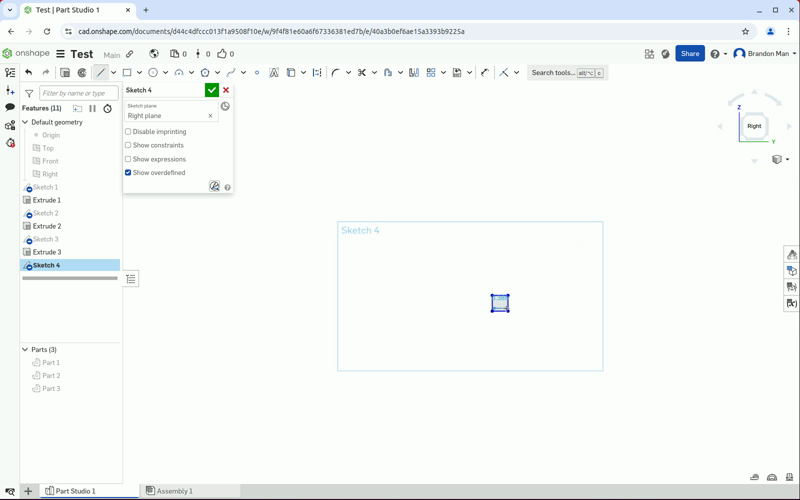
scroll(6)
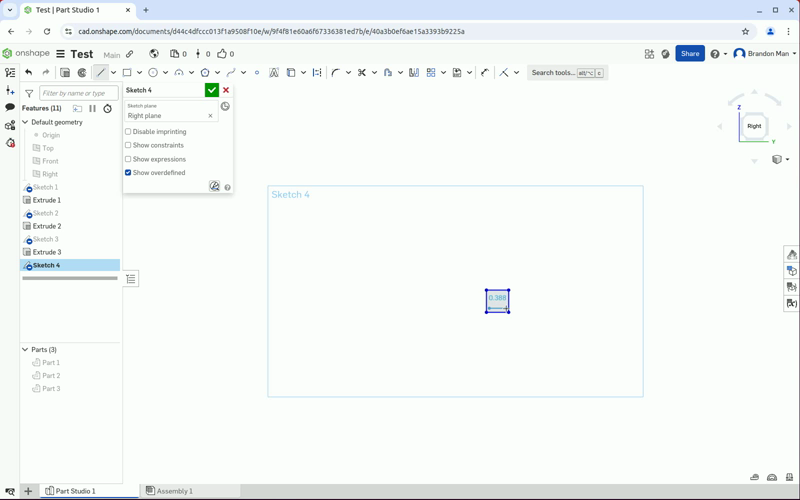
scroll(6)
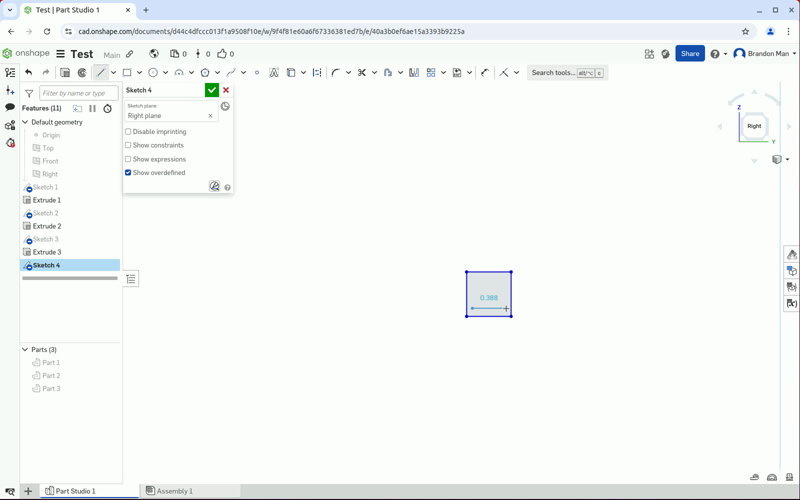
click(506, 308)
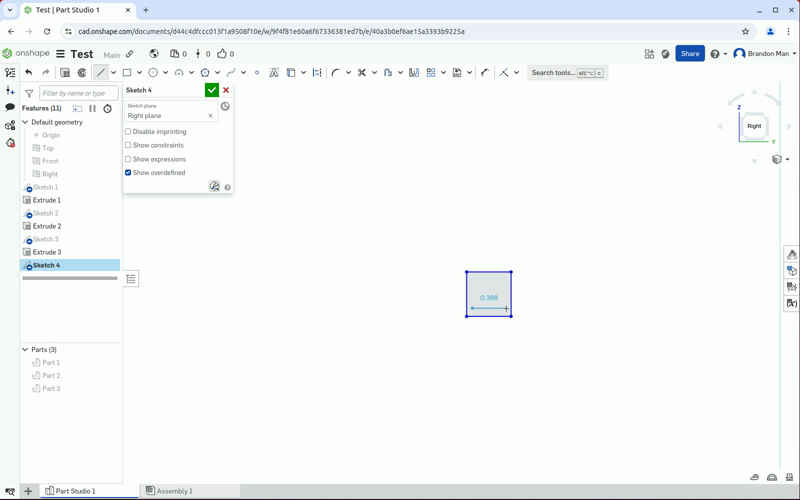
scroll(-6)
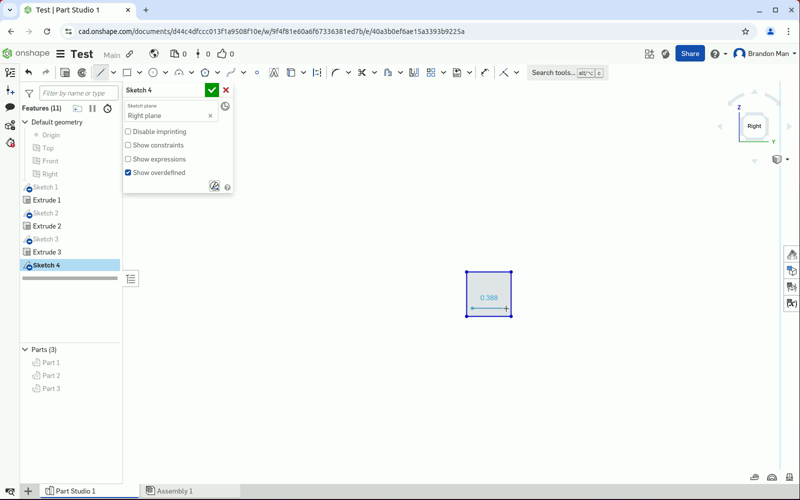
scroll(-6)
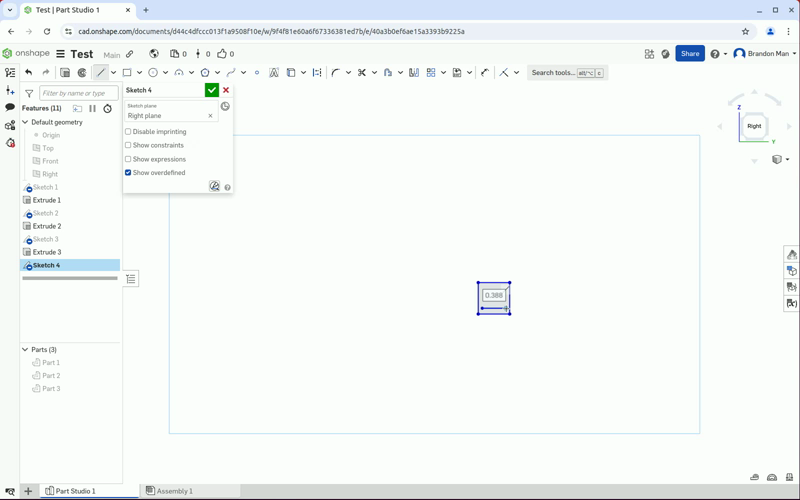
scroll(-6)
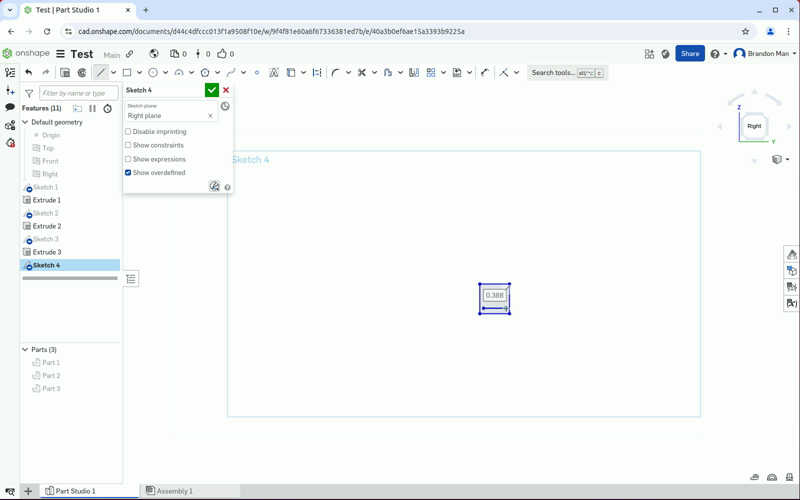
scroll(-6)
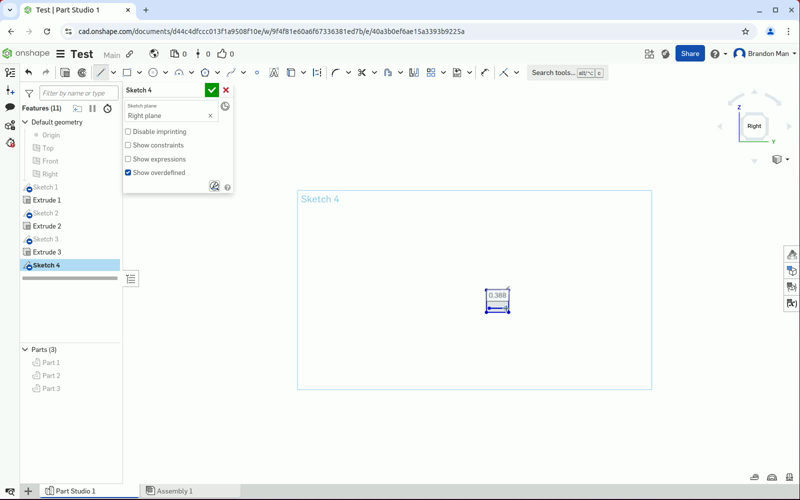
scroll(-6)
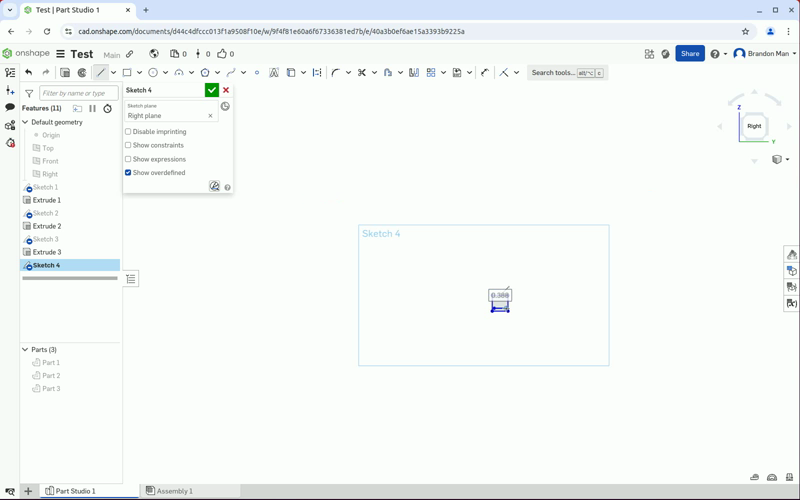
scroll(-6)
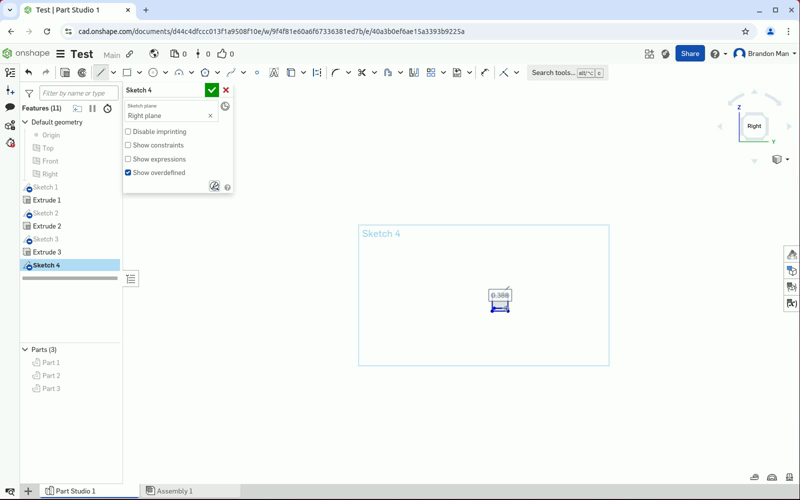
scroll(-6)
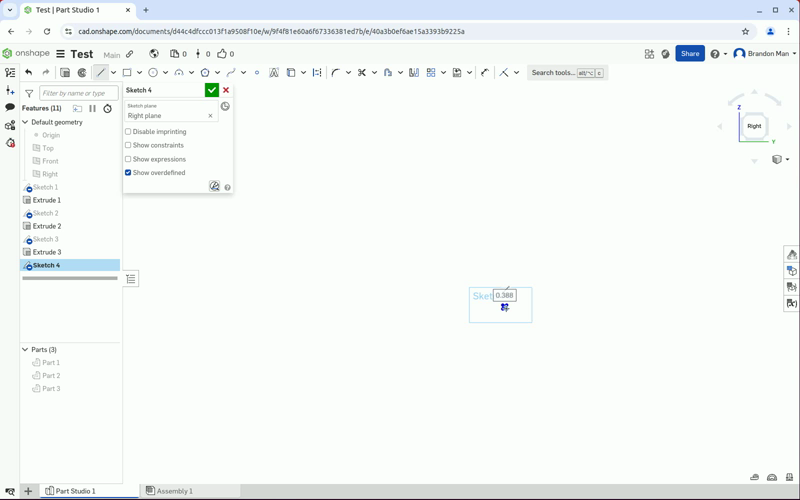
key_up(shift)
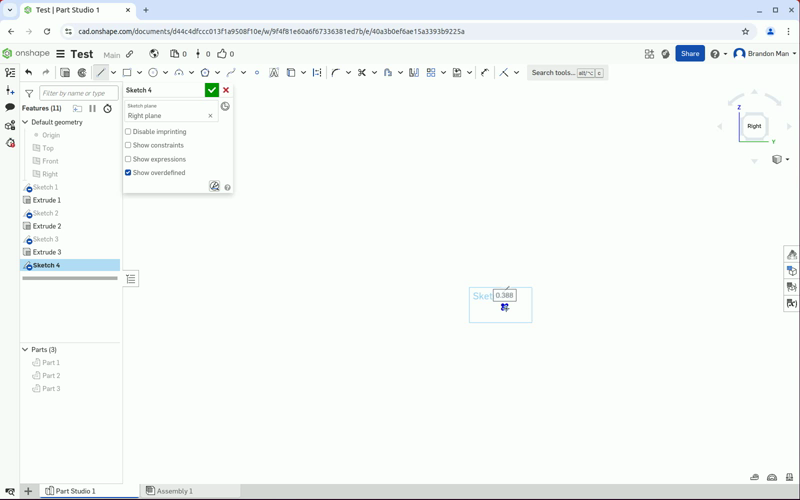
key_down(shift)
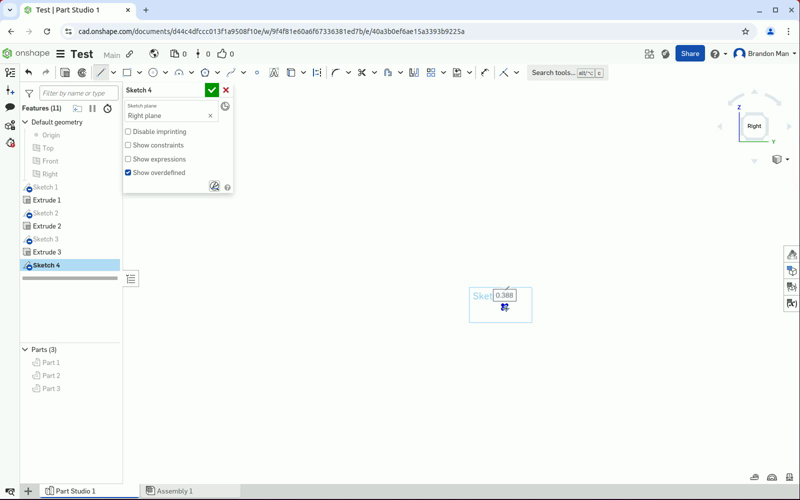
mouse_move(536, 308)
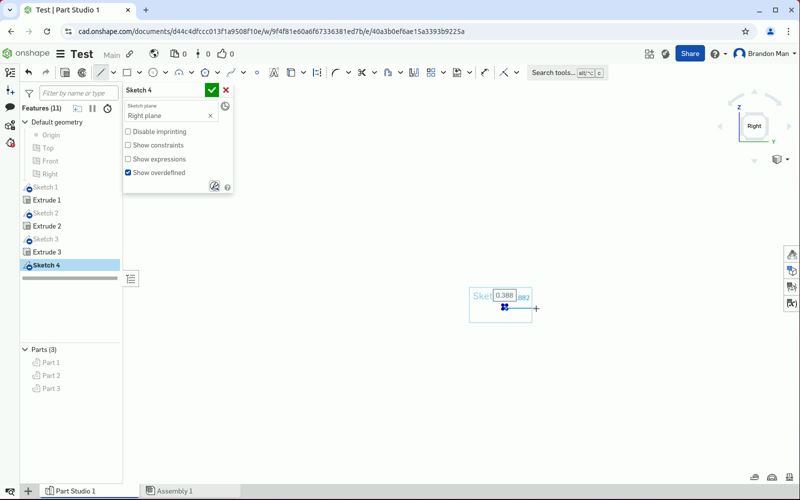
mouse_move(506, 305)
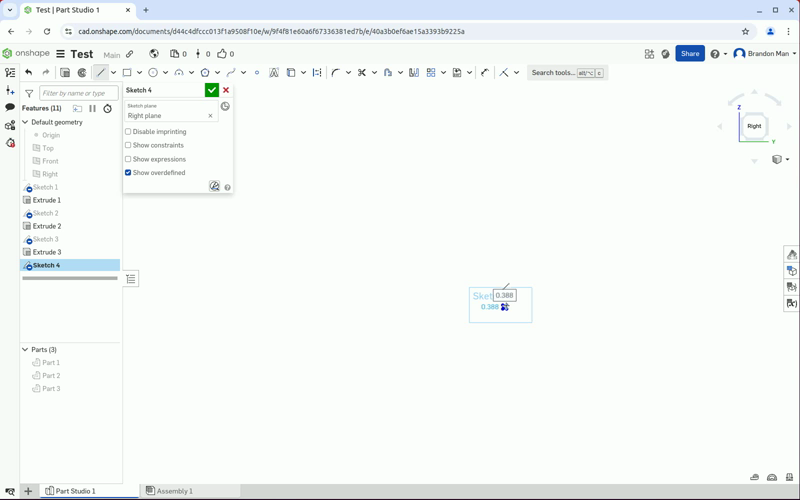
scroll(6)
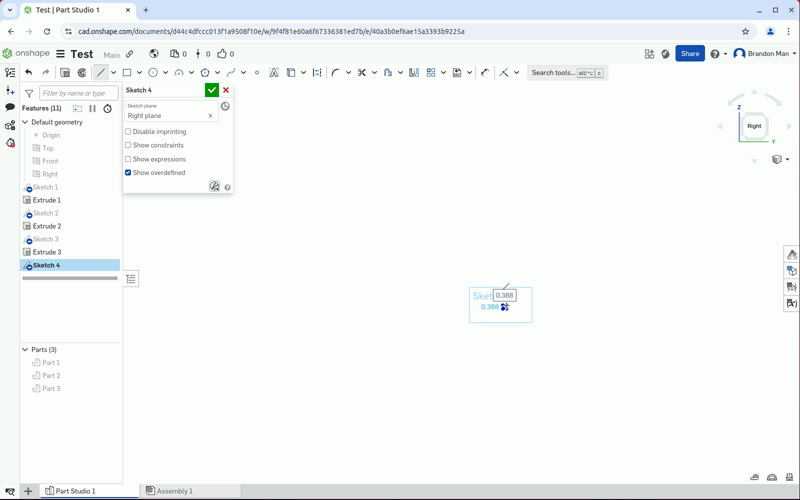
scroll(6)
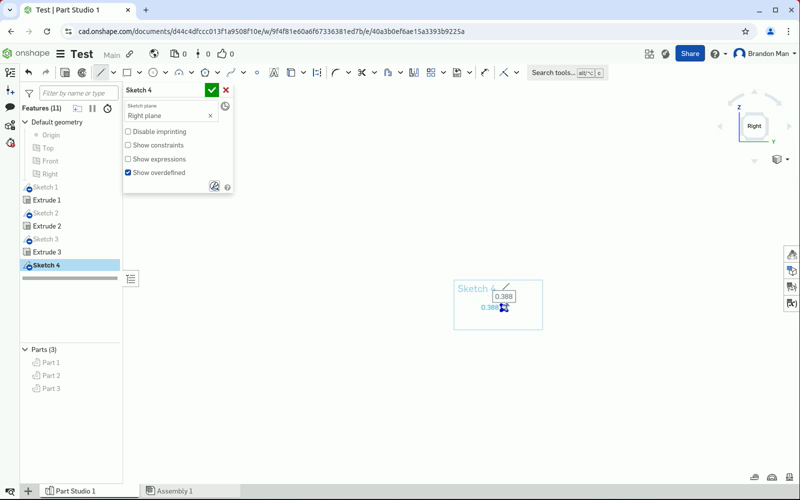
scroll(6)
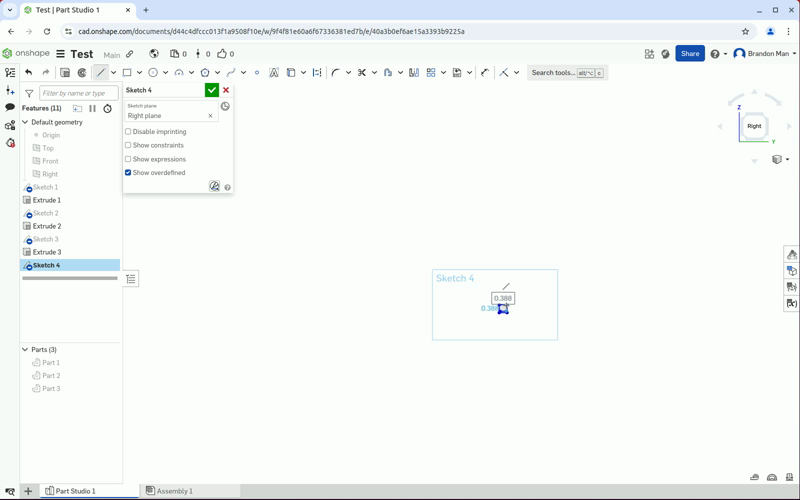
scroll(6)
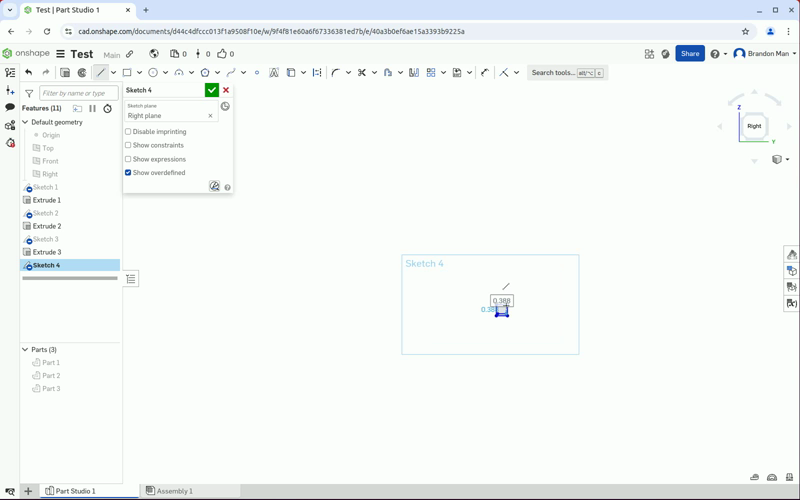
scroll(6)
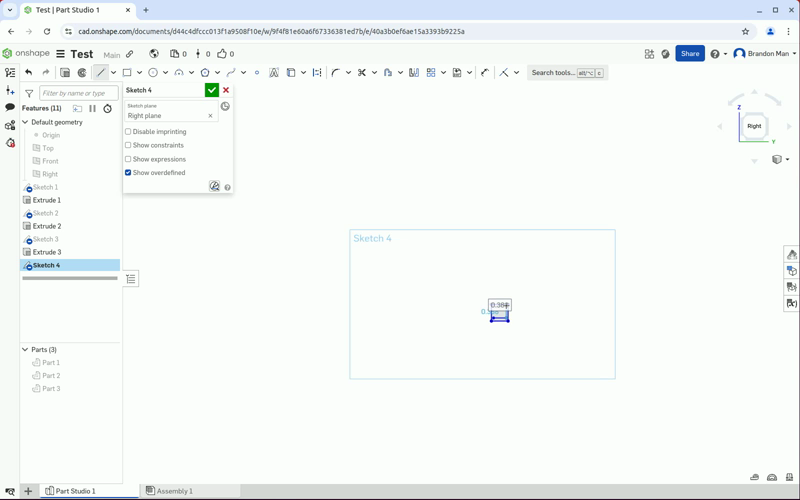
scroll(6)
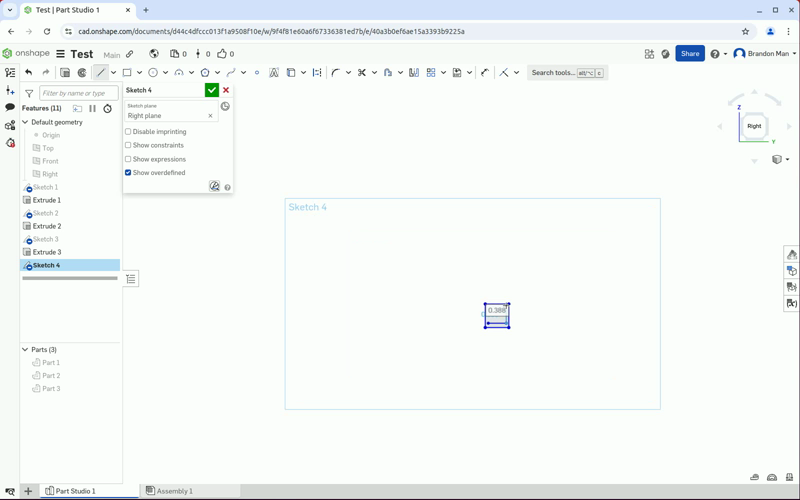
scroll(6)
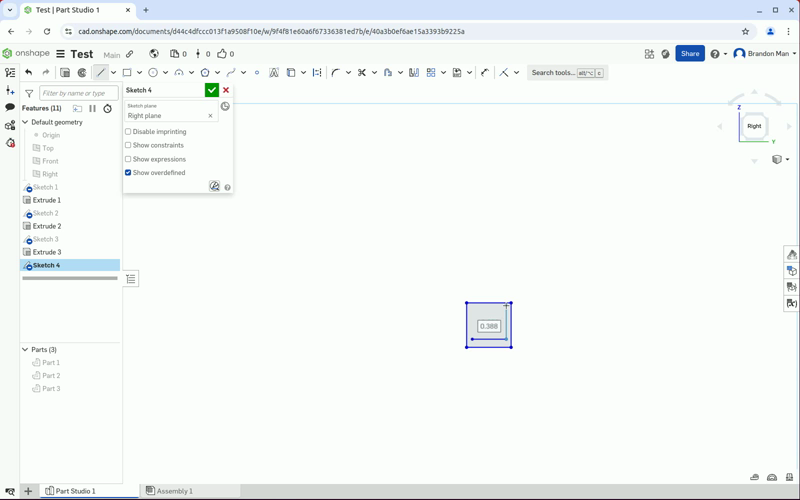
click(506, 305)
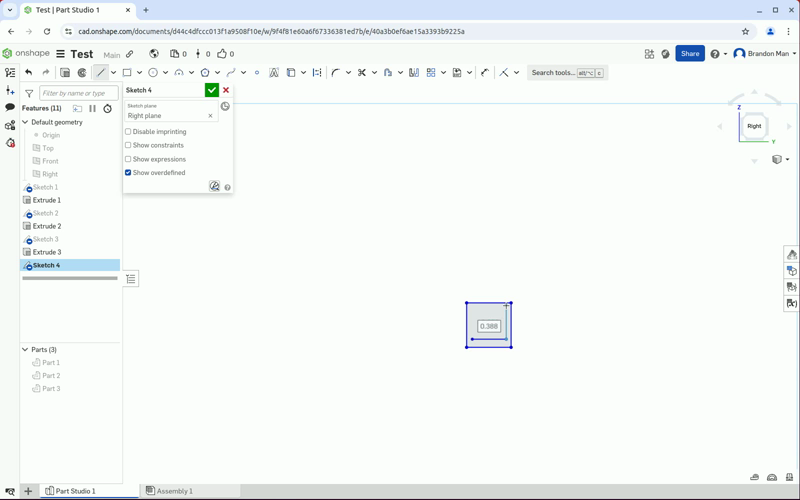
scroll(-6)
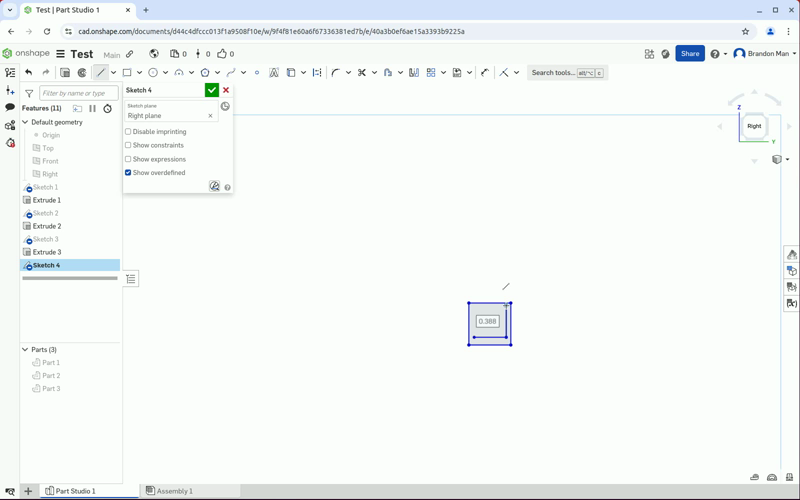
scroll(-6)
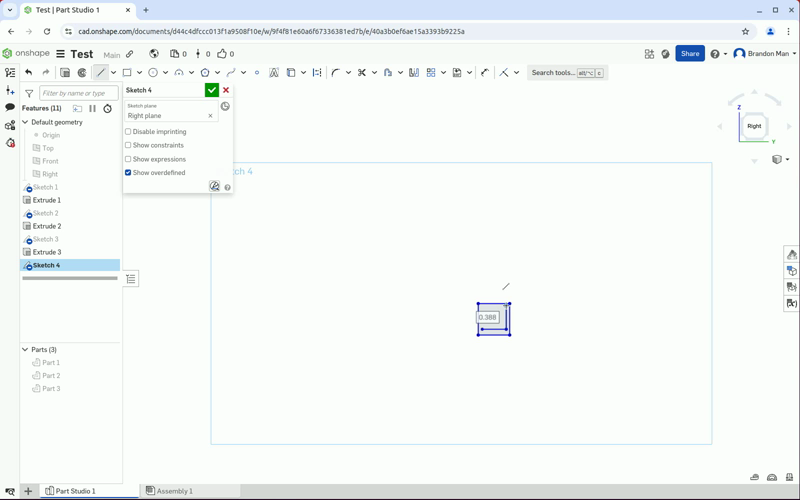
scroll(-6)
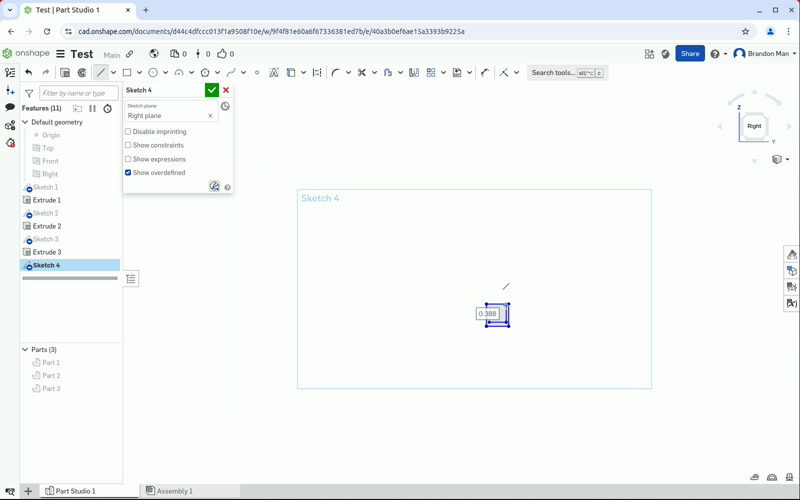
scroll(-6)
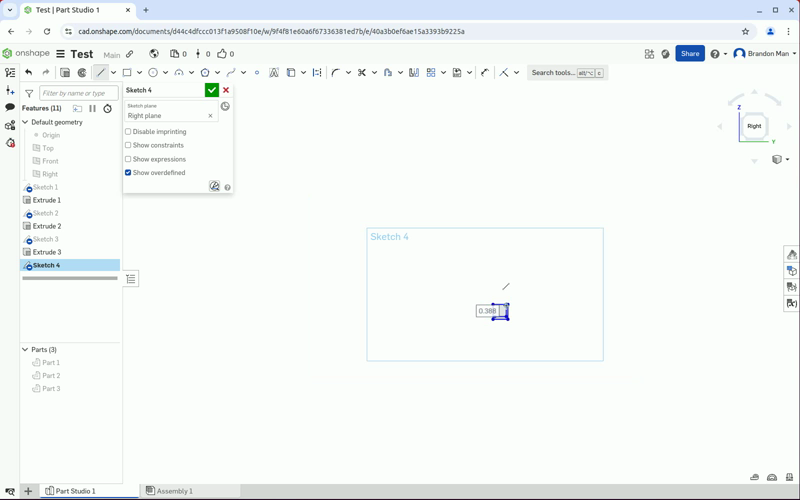
scroll(-6)
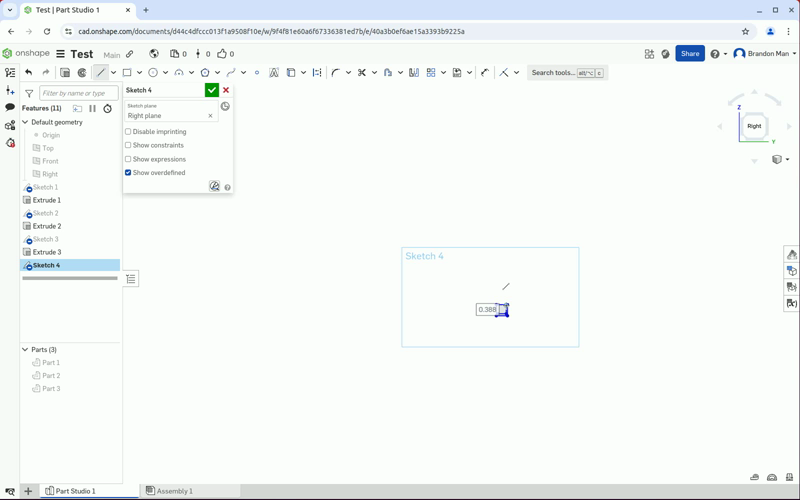
scroll(-6)
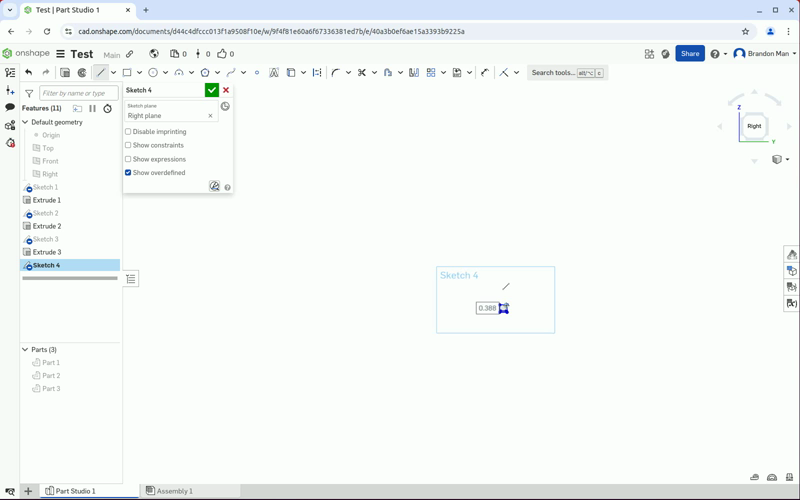
scroll(-6)
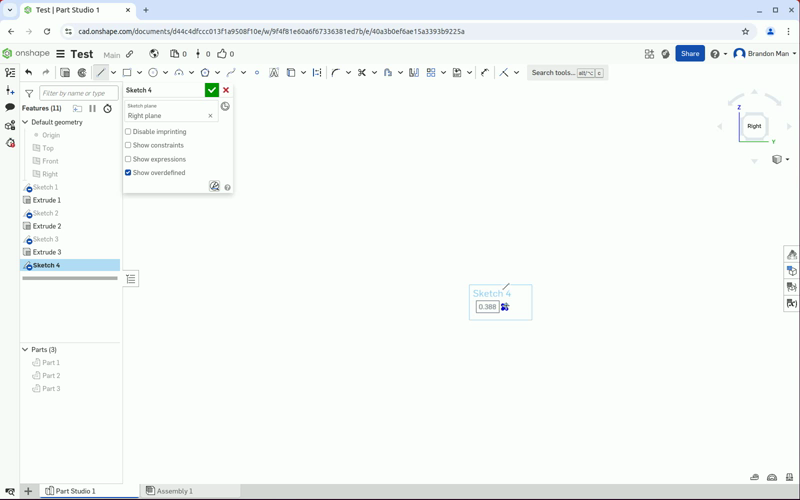
key_up(shift)
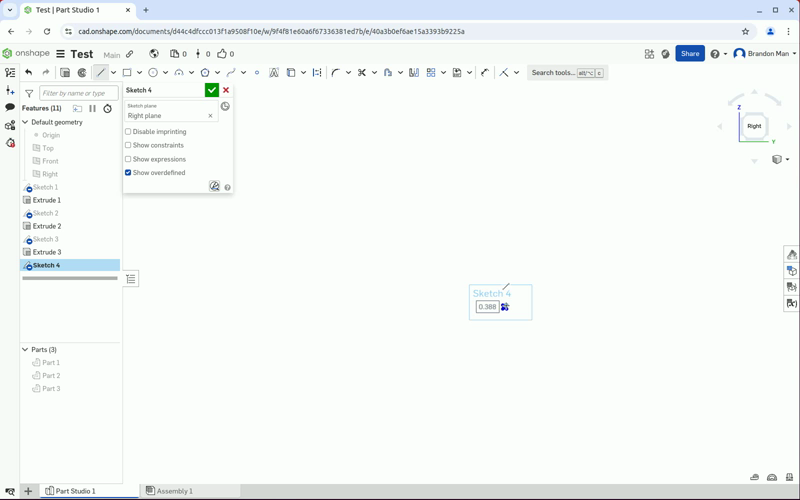
key_down(shift)
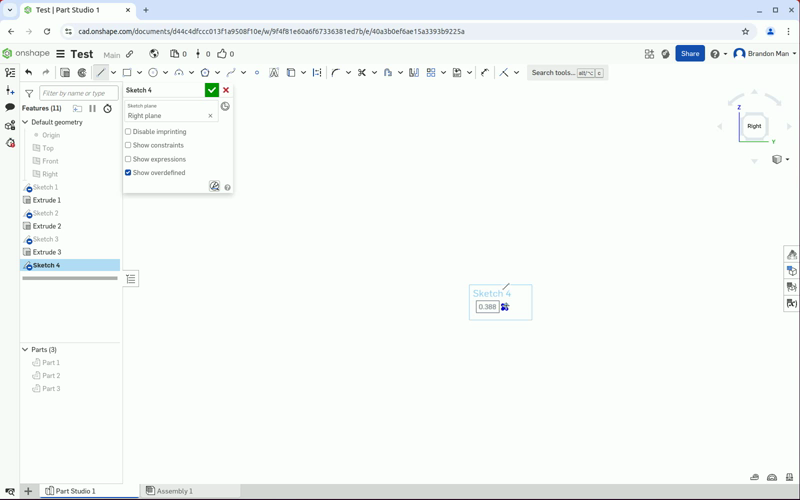
mouse_move(536, 305)
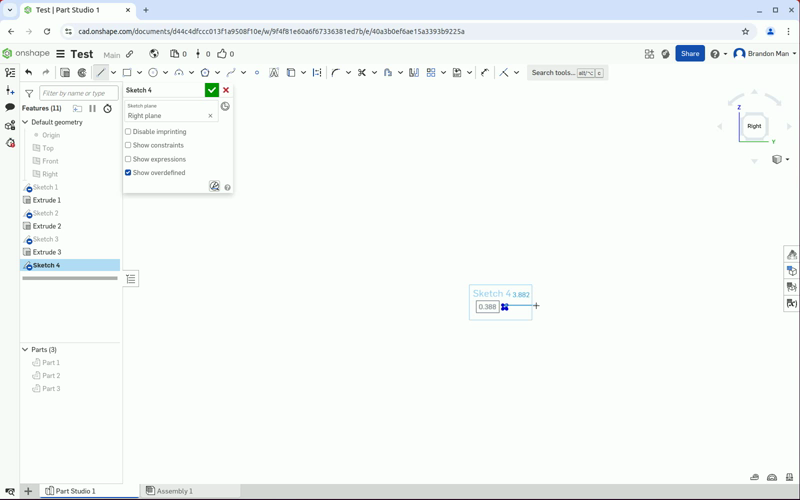
mouse_move(503, 305)
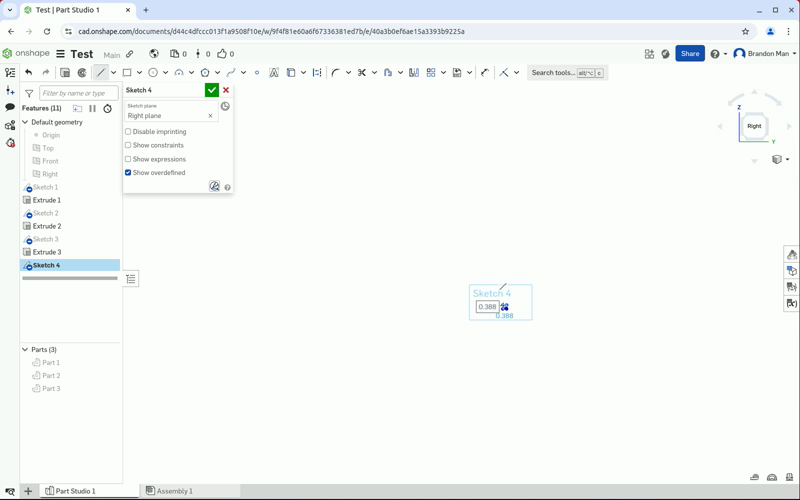
scroll(6)
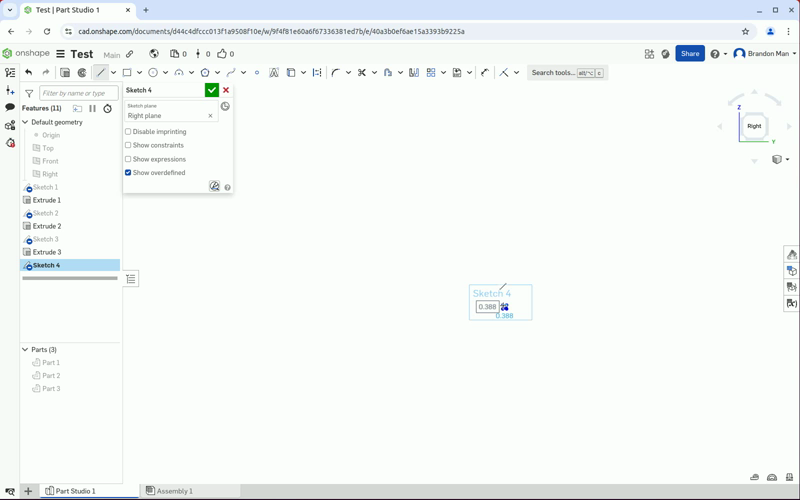
scroll(6)
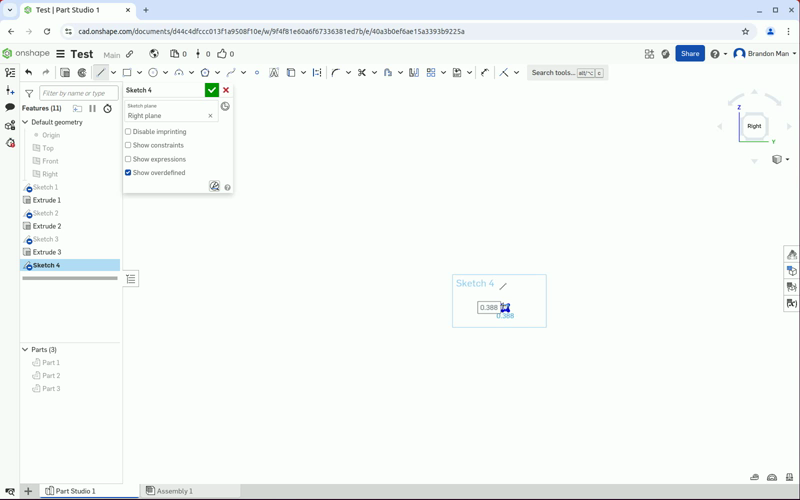
scroll(6)
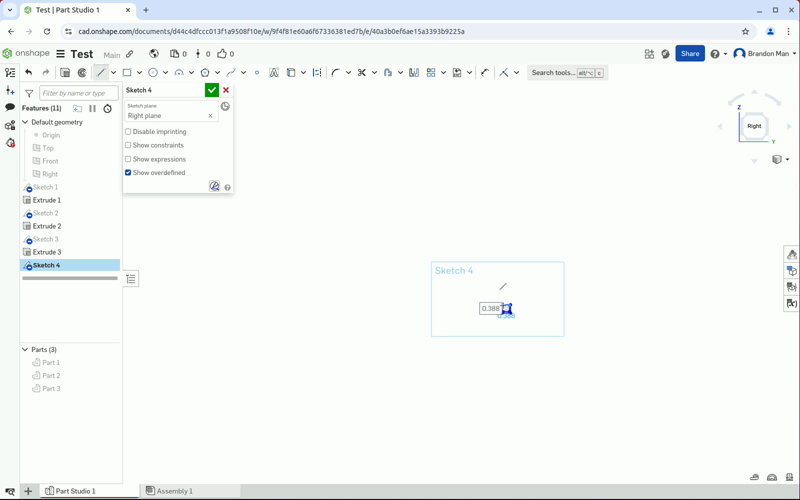
scroll(6)
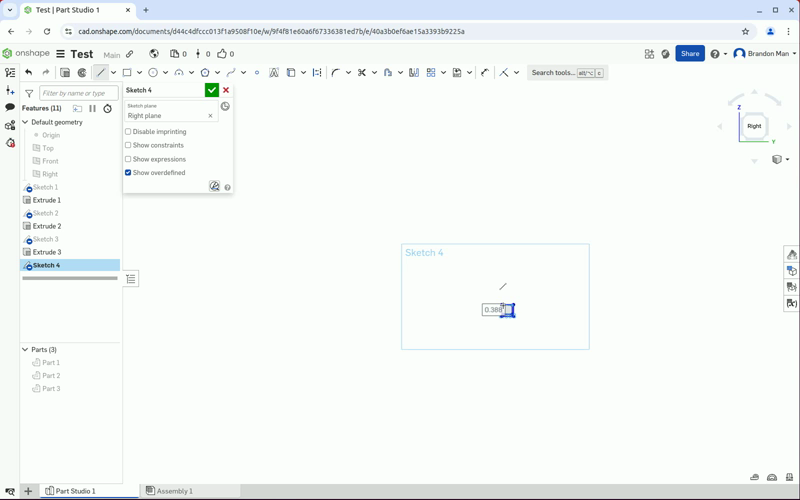
scroll(6)
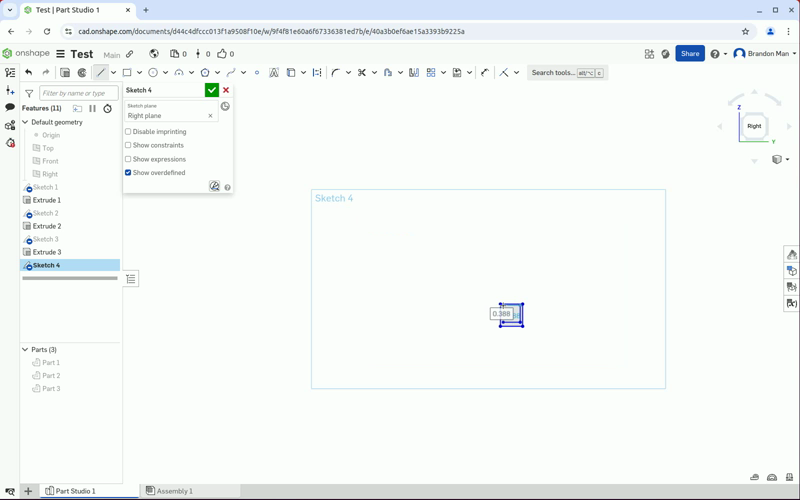
scroll(6)
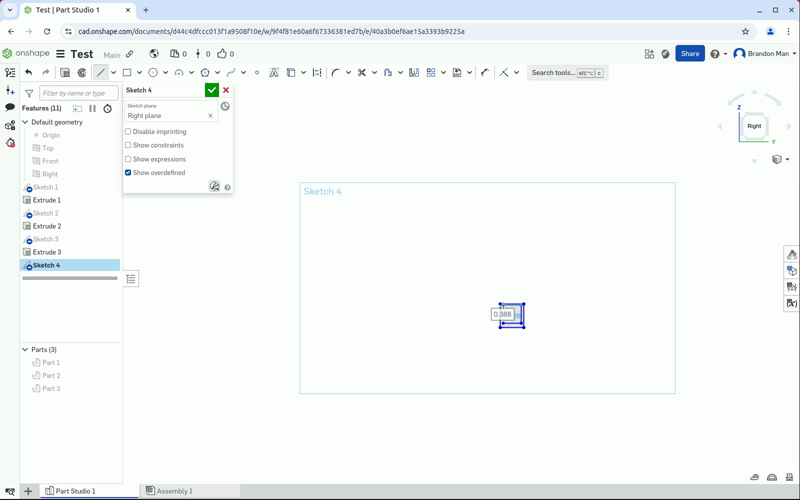
scroll(6)
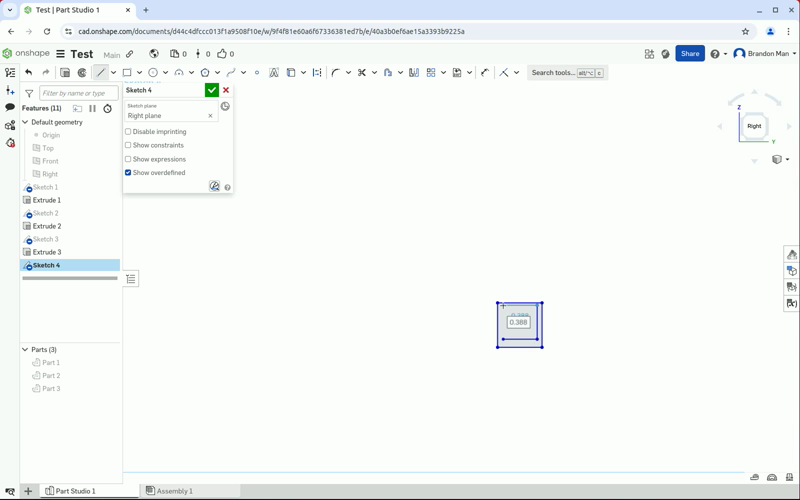
click(503, 305)
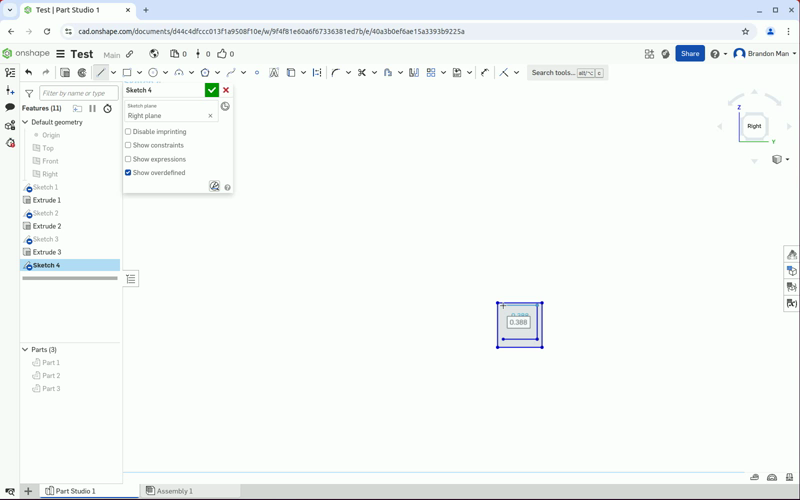
scroll(-6)
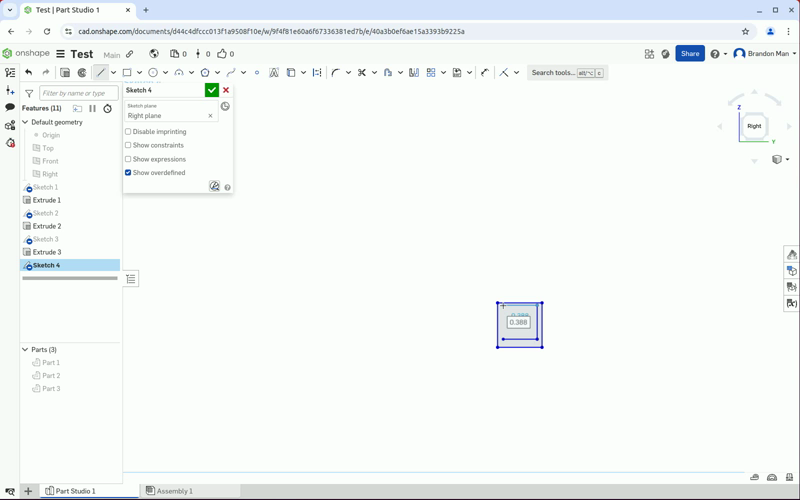
scroll(-6)
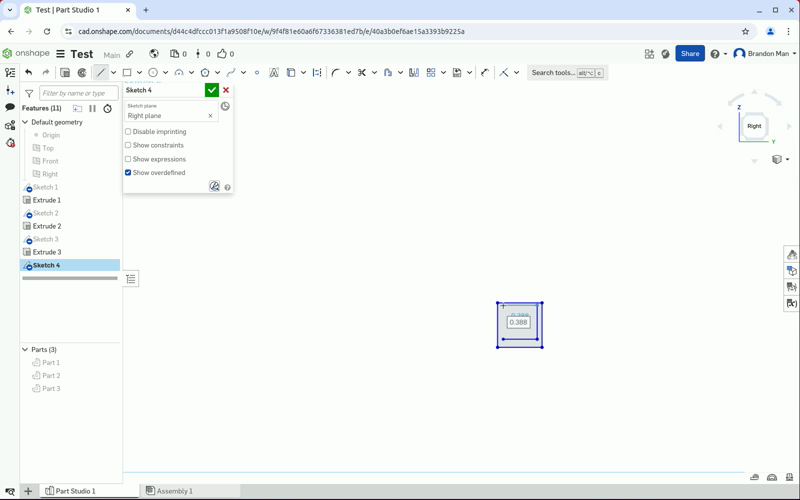
scroll(-6)
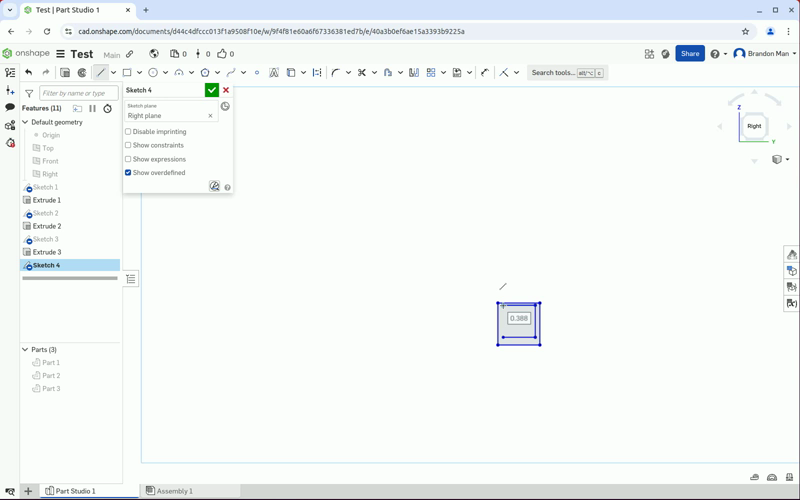
scroll(-6)
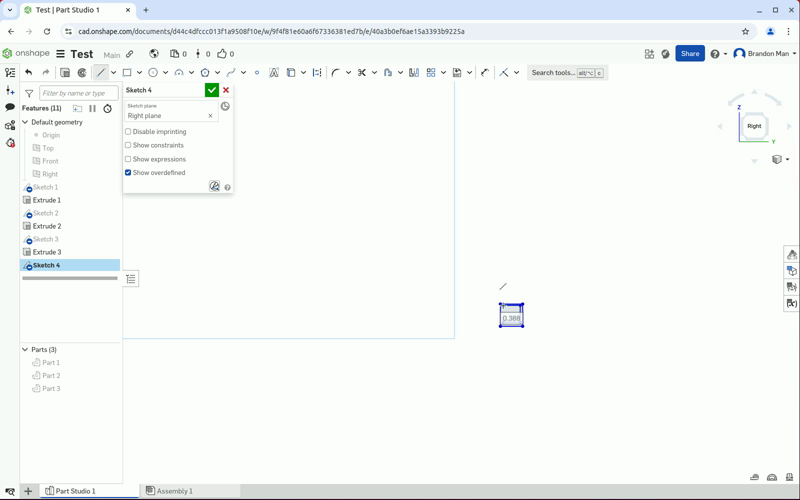
scroll(-6)
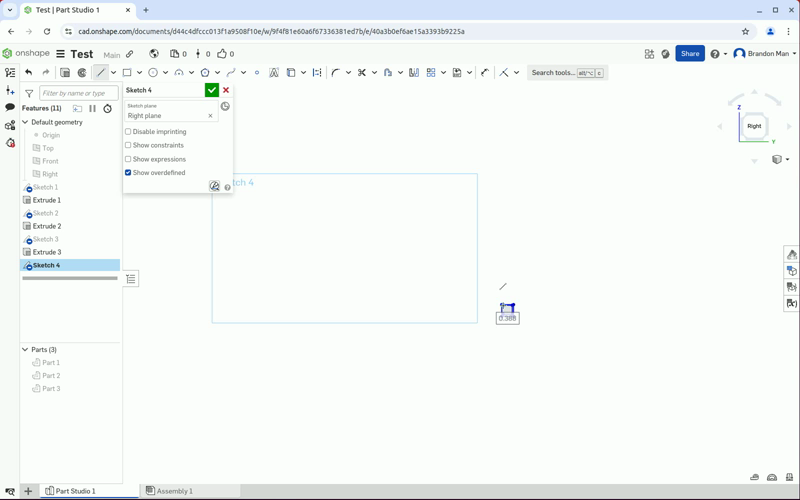
scroll(-6)
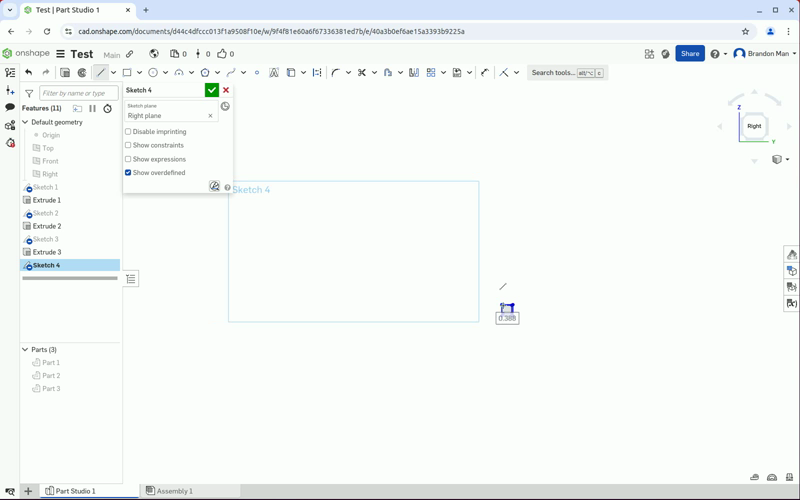
scroll(-6)
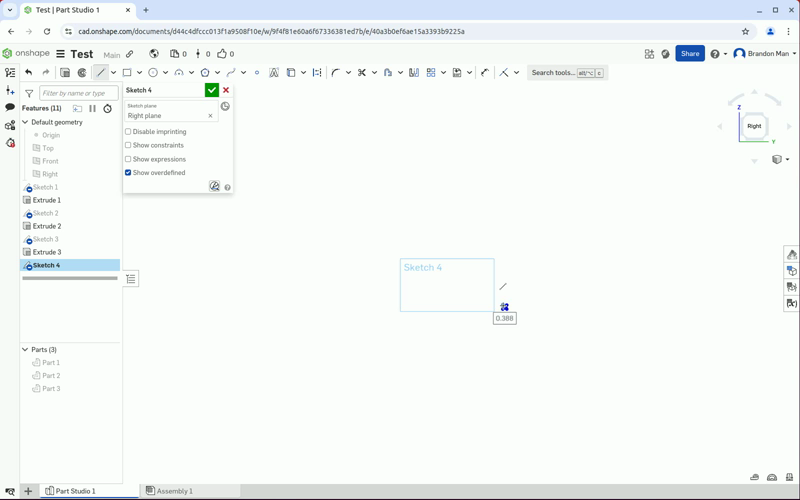
key_up(shift)
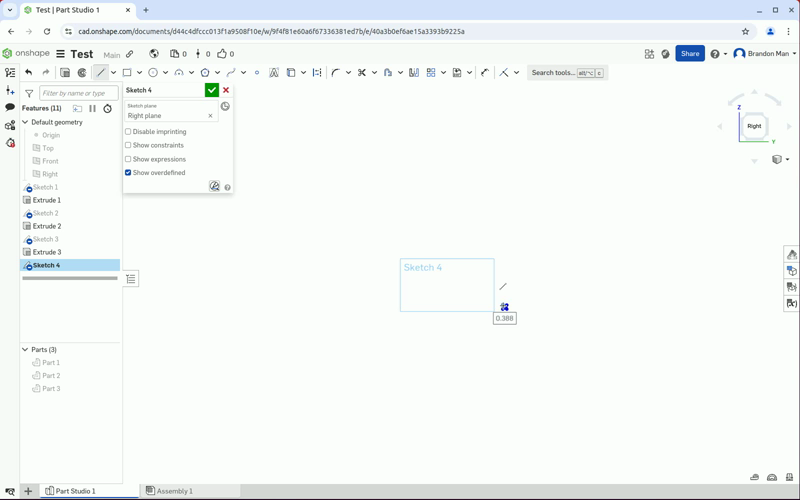
mouse_move(533, 305)
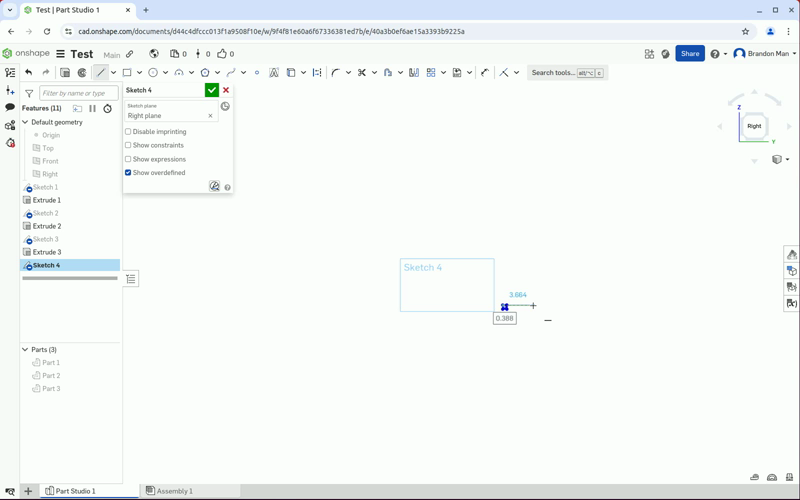
key_down(shift)
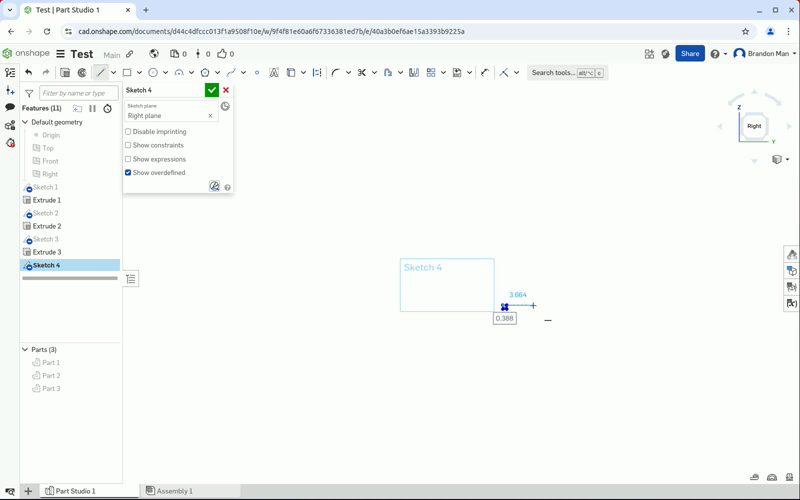
mouse_move(503, 308)
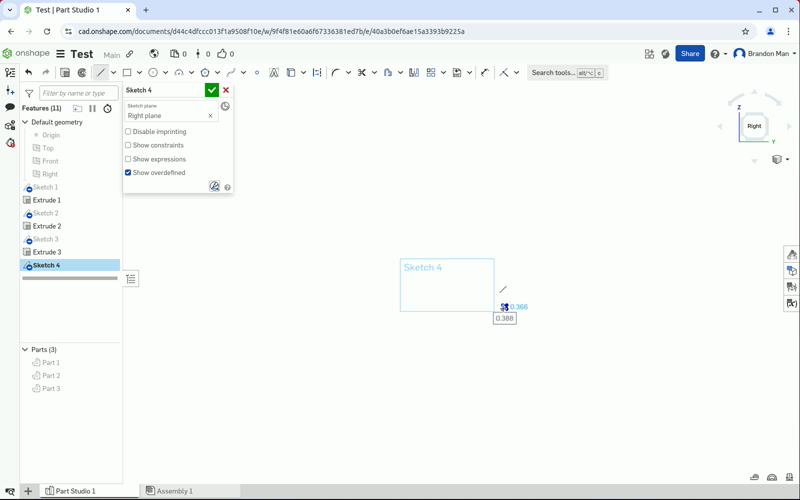
scroll(6)
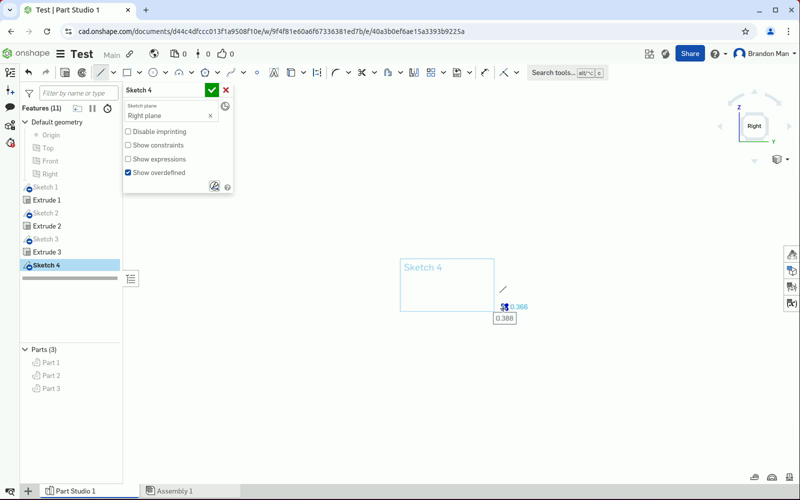
scroll(6)
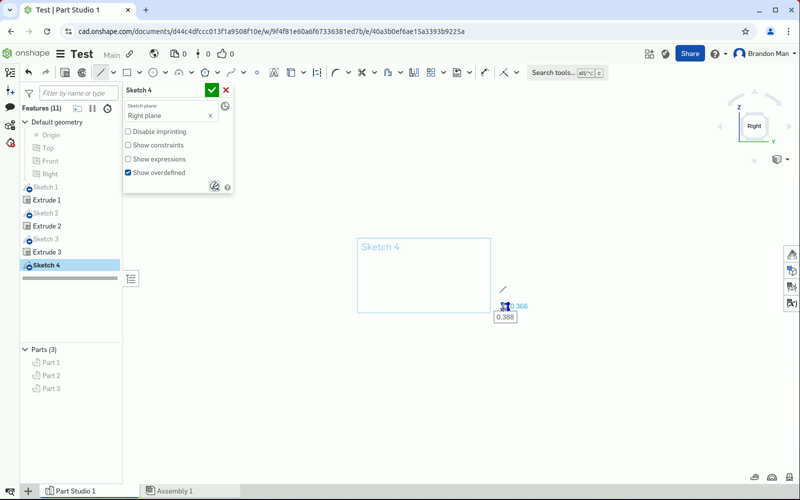
scroll(6)
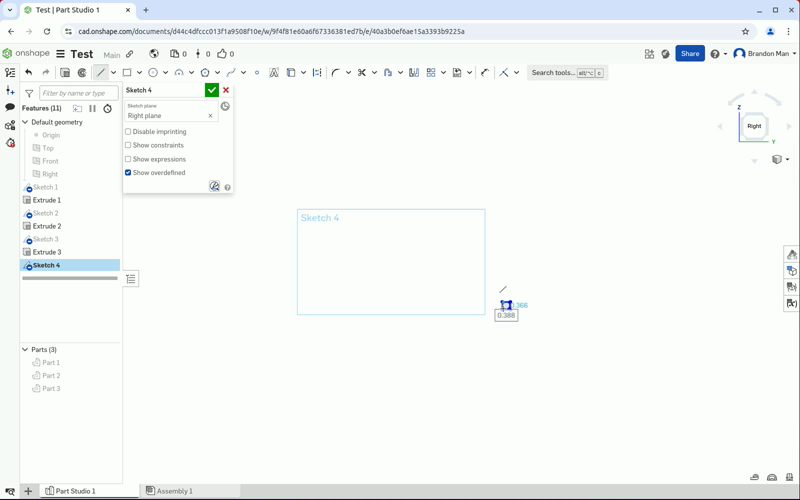
scroll(6)
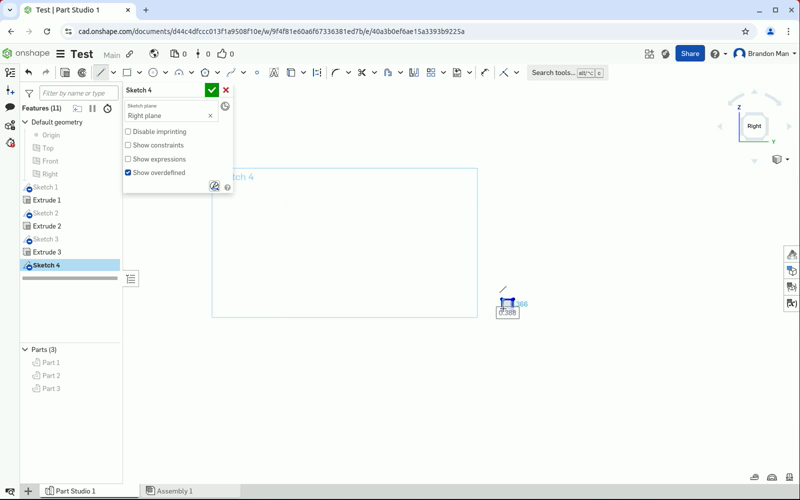
scroll(6)
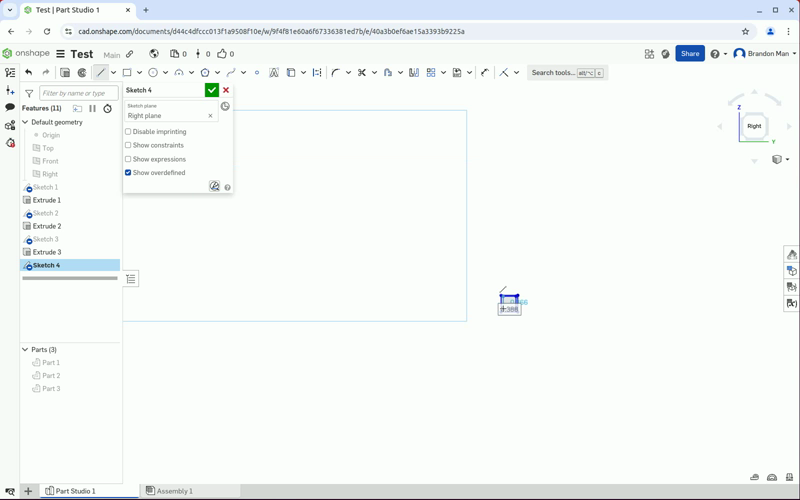
scroll(6)
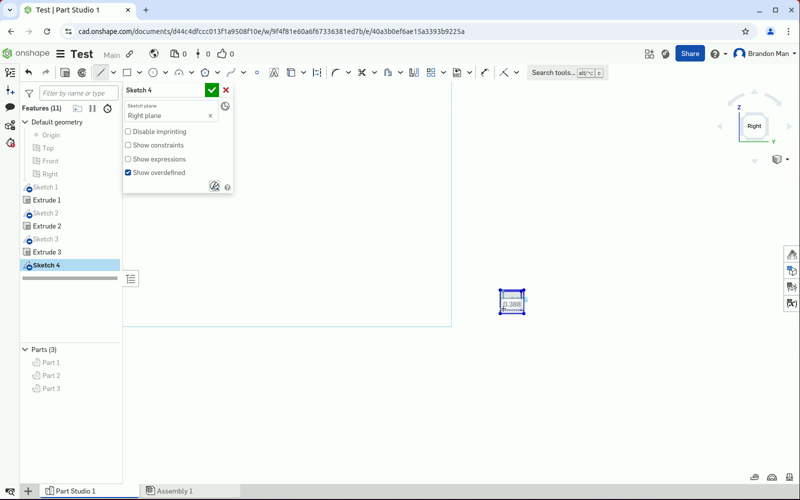
scroll(6)
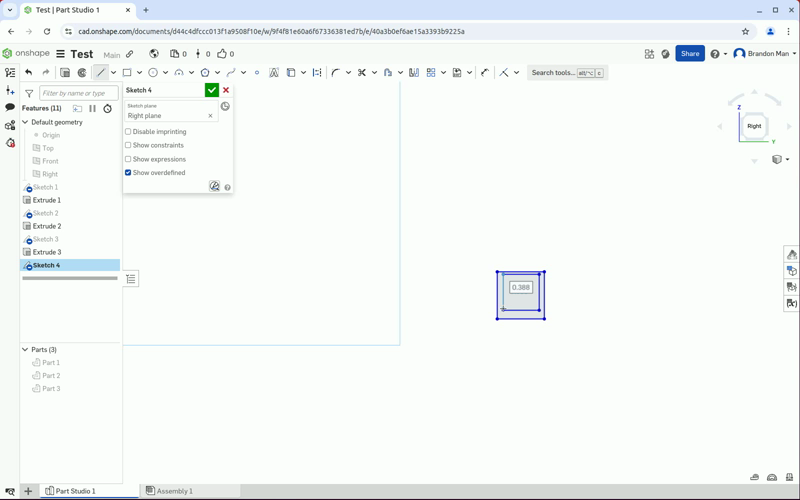
key_up(shift)
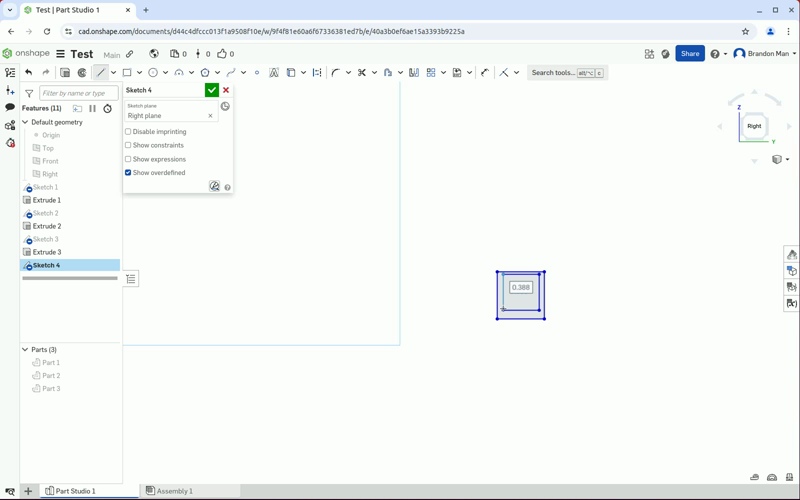
click(503, 308)
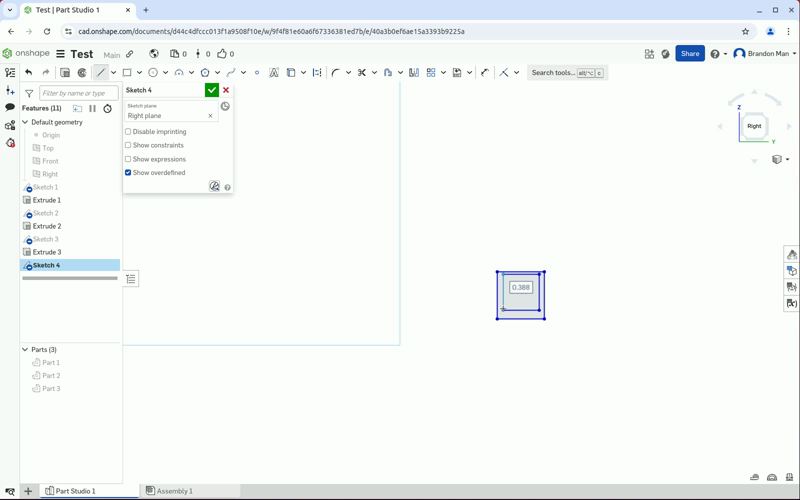
scroll(-6)
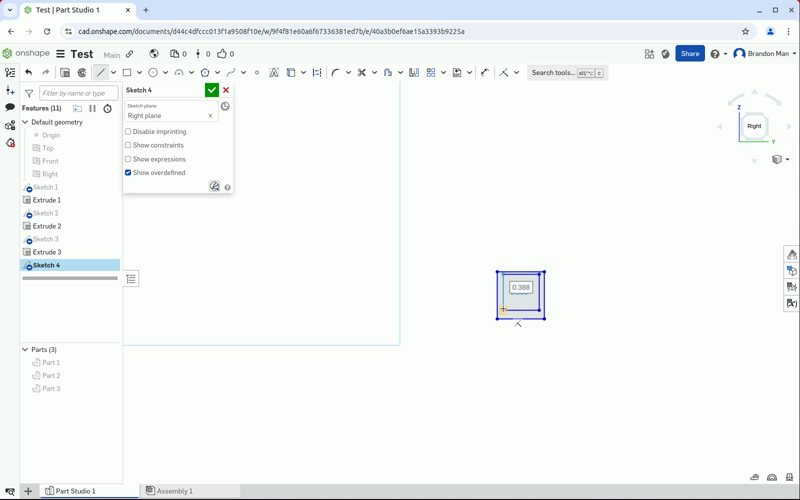
scroll(-6)
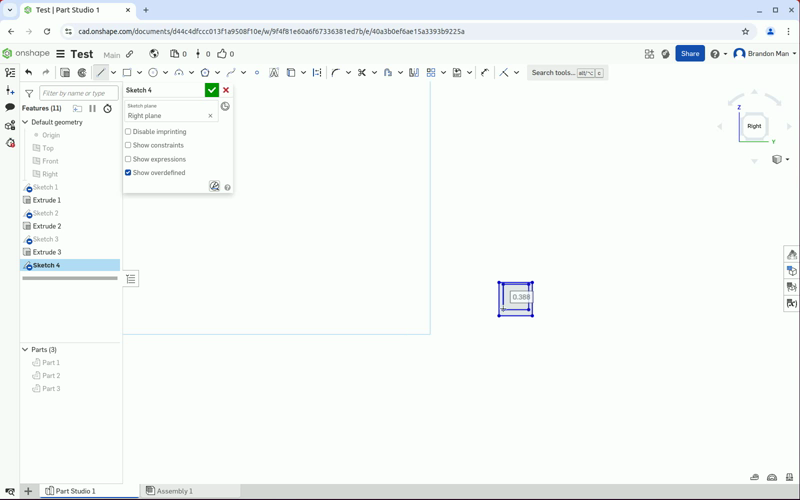
scroll(-6)
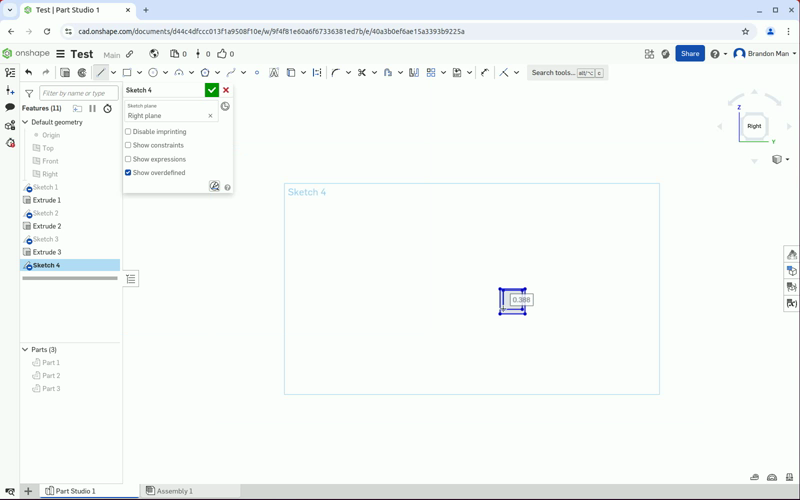
scroll(-6)
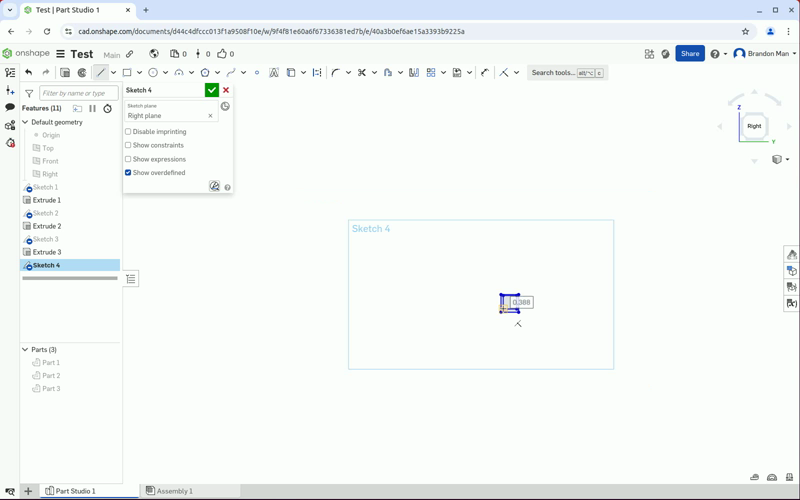
scroll(-6)
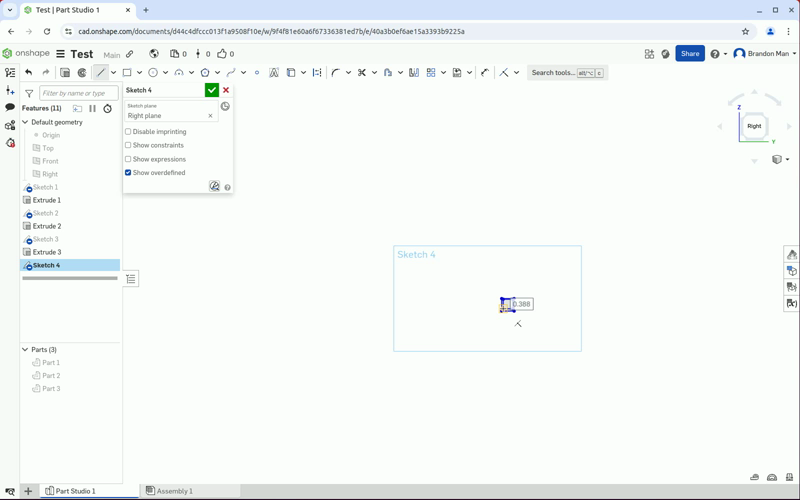
scroll(-6)
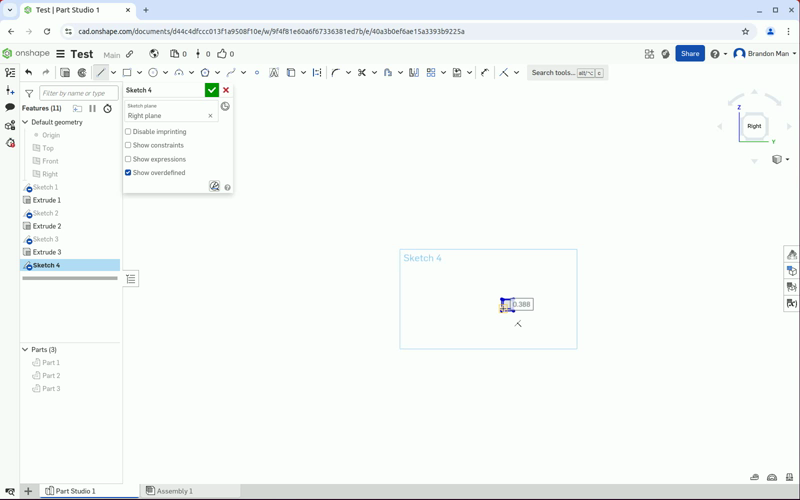
scroll(-6)
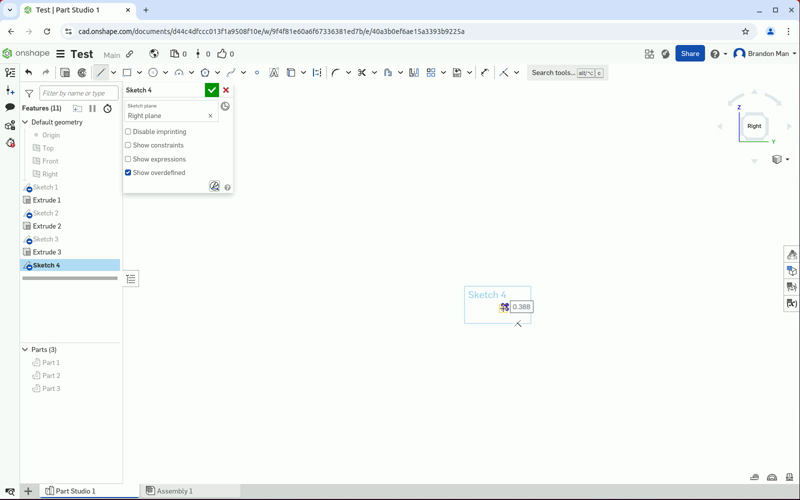
key(esc)
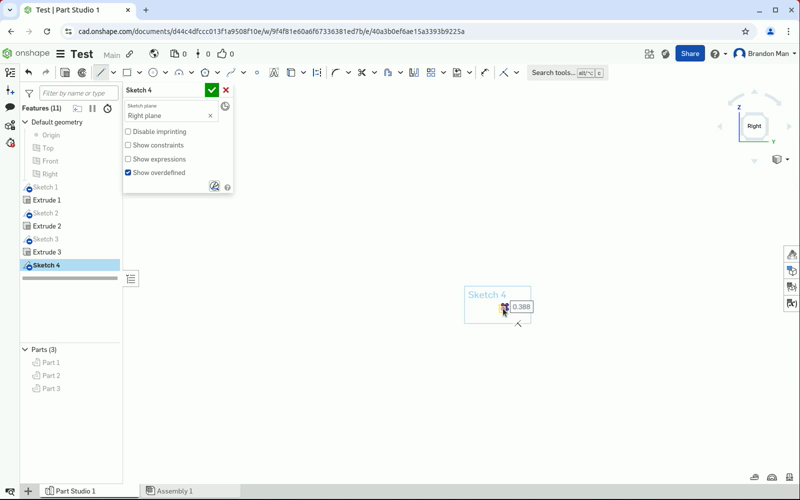
mouse_move(504, 305)
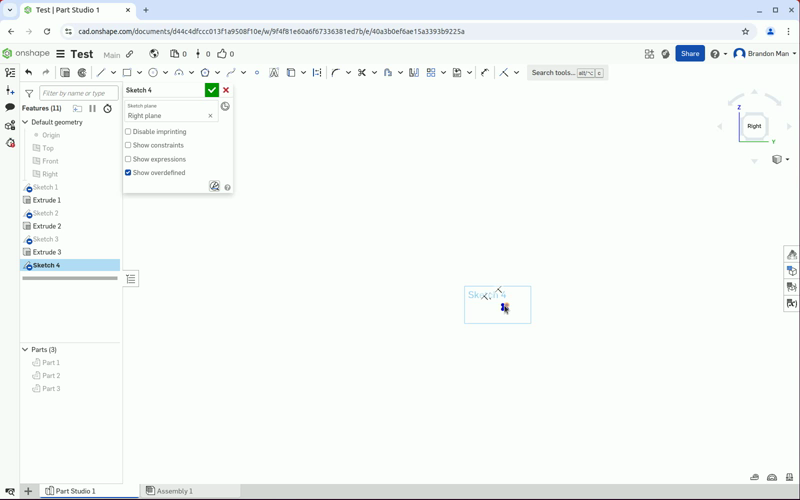
scroll(6)
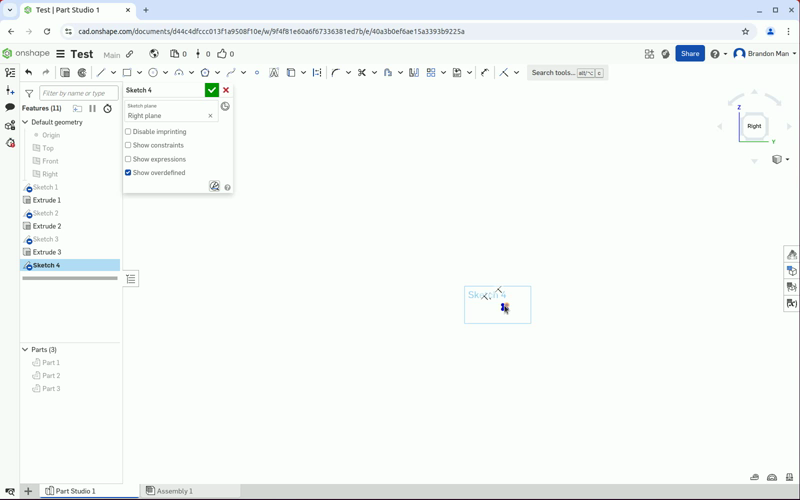
scroll(6)
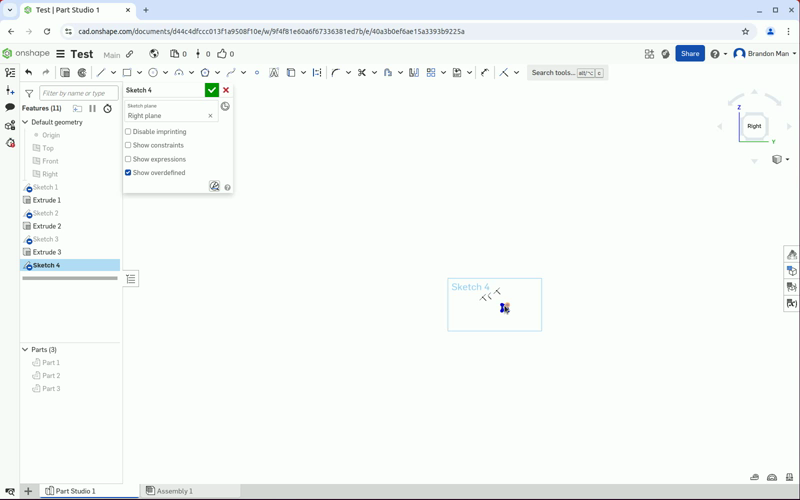
scroll(6)
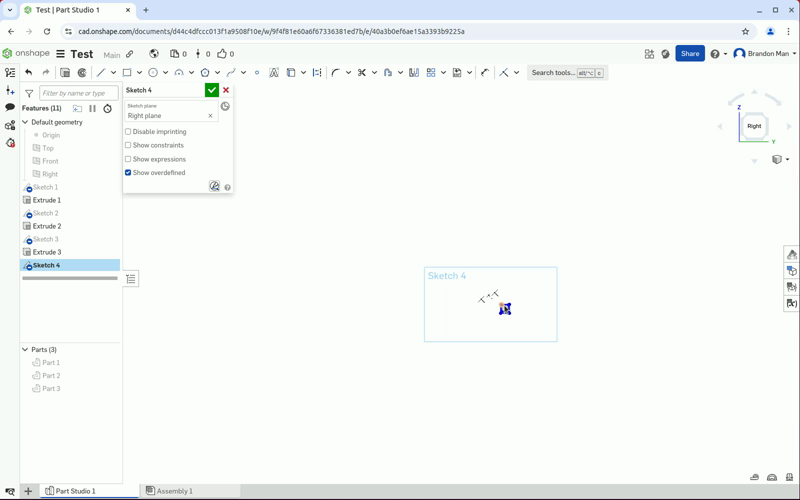
scroll(6)
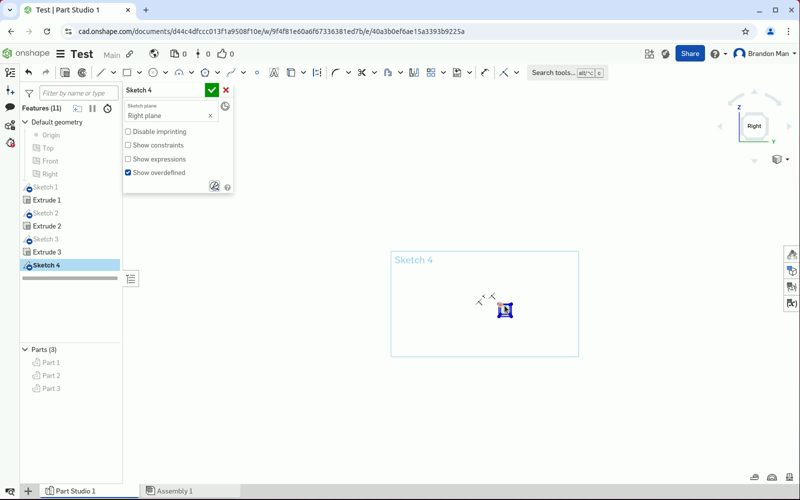
scroll(6)
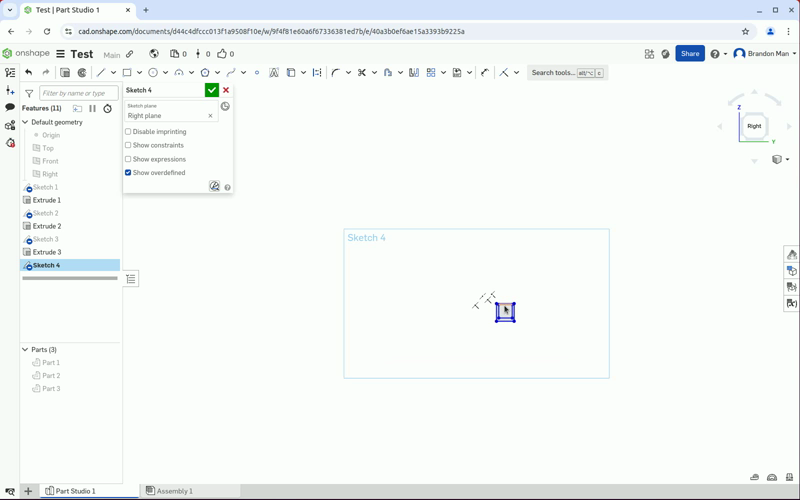
scroll(6)
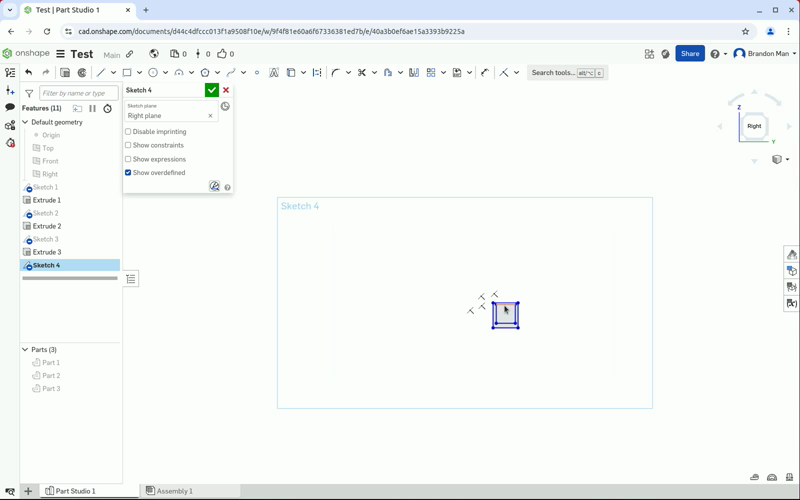
scroll(6)
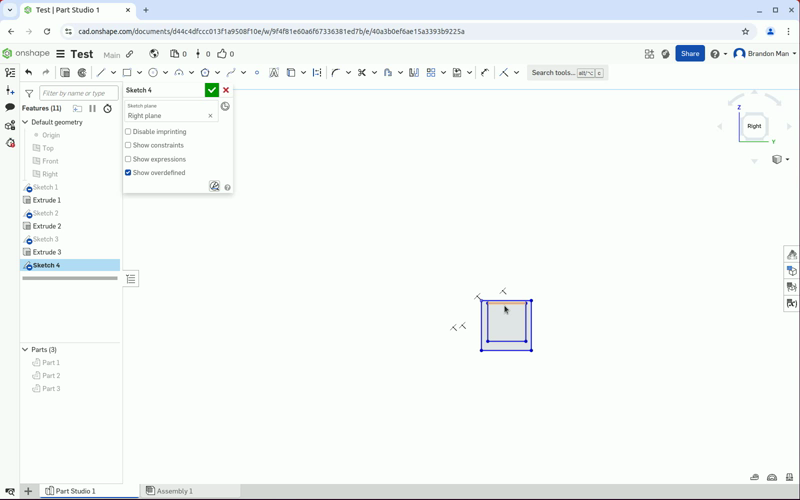
click(504, 305)
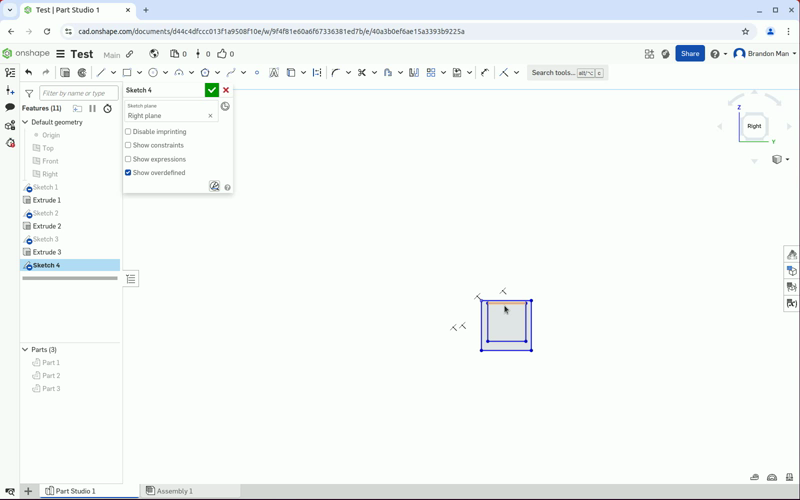
scroll(-6)
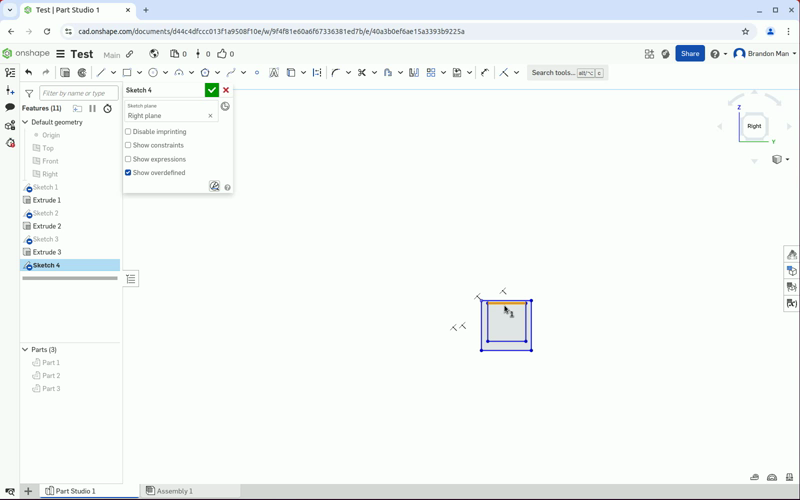
scroll(-6)
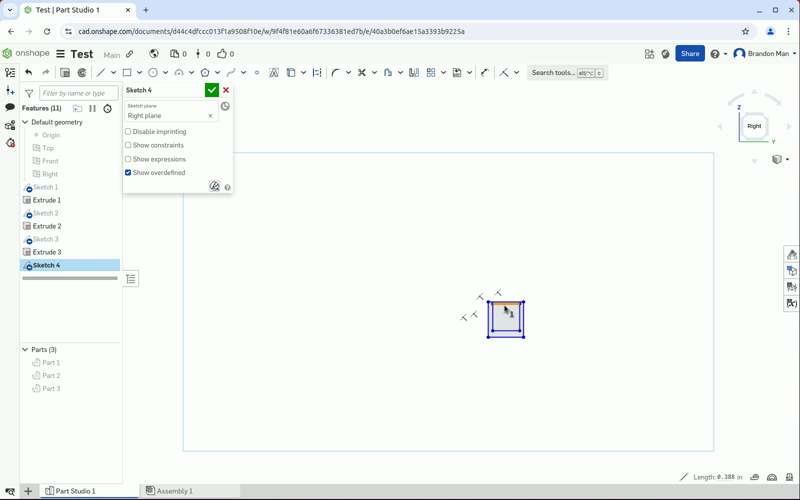
scroll(-6)
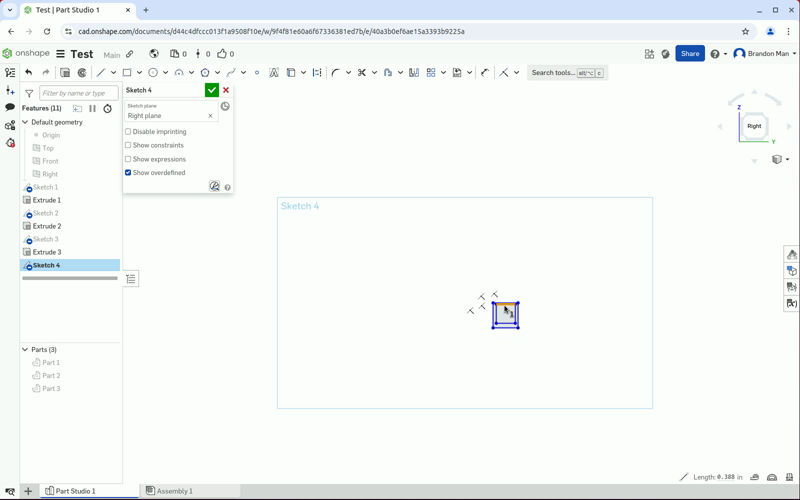
scroll(-6)
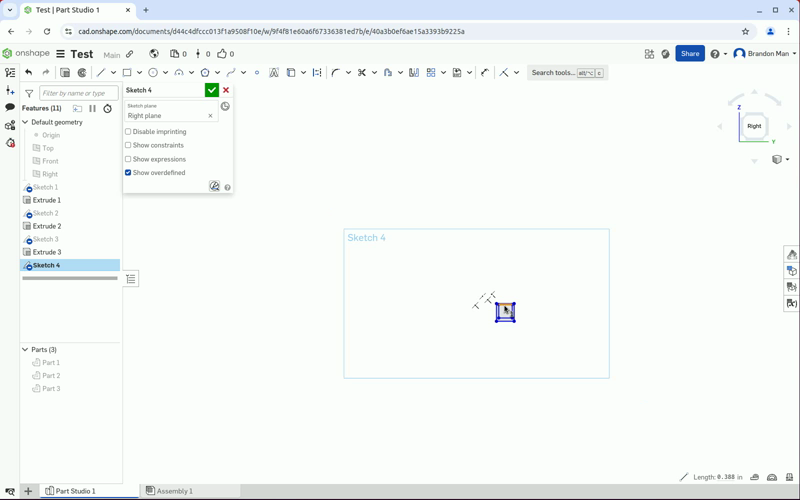
scroll(-6)
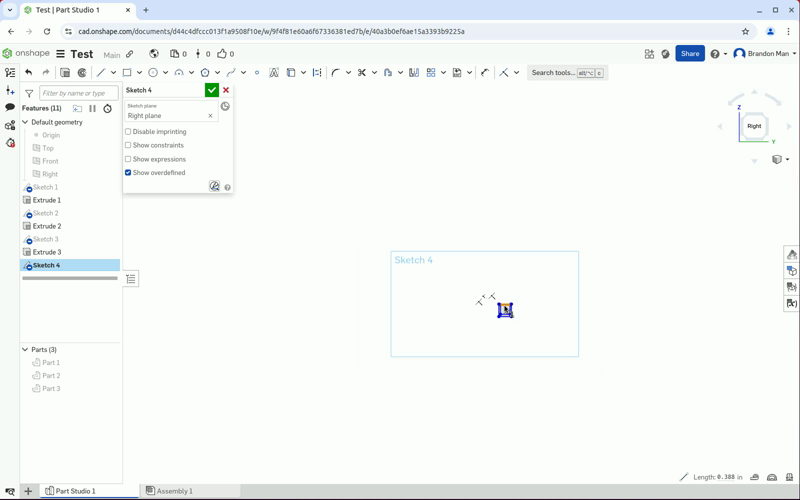
scroll(-6)
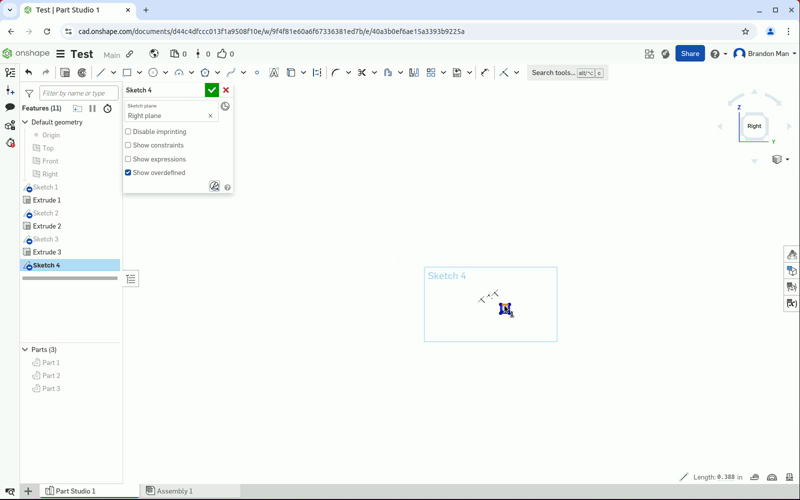
scroll(-6)
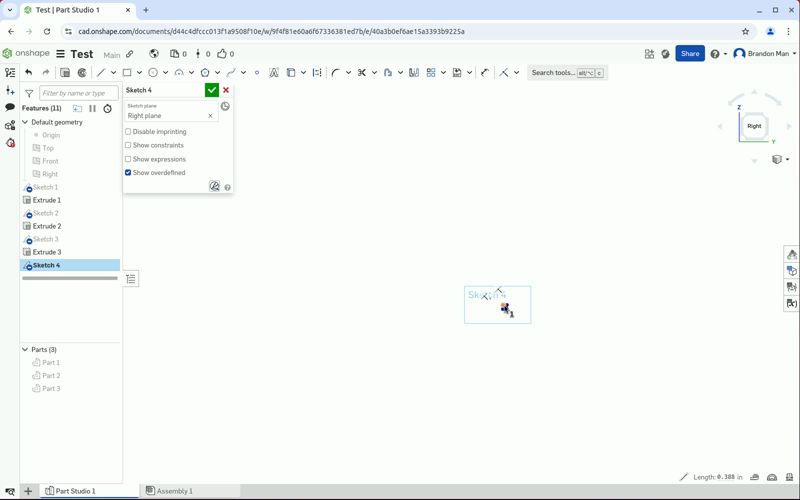
mouse_move(73, 352)
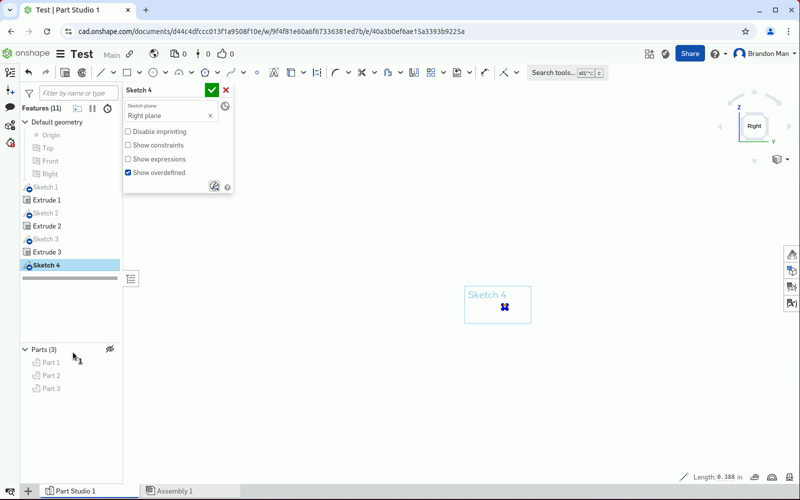
key(shift+y)
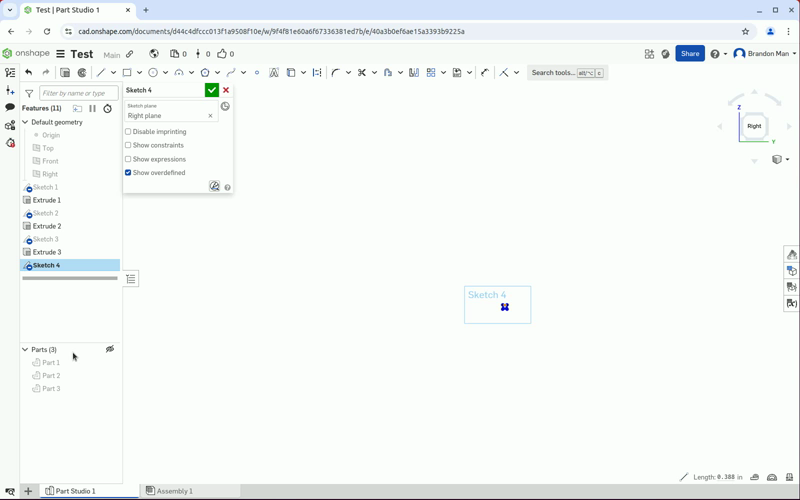
key(shift+e)
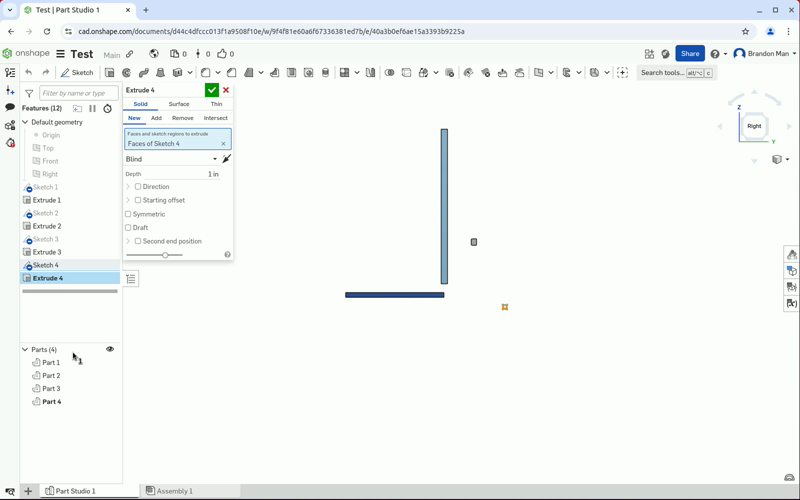
mouse_move(143, 106)
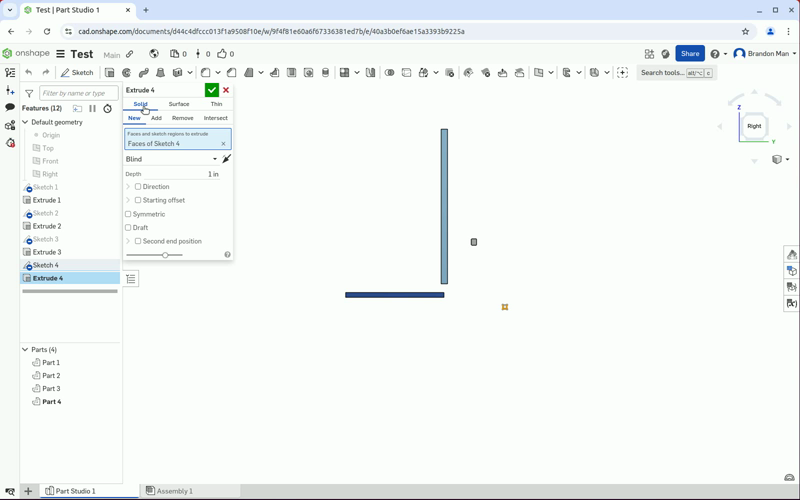
click(143, 106)
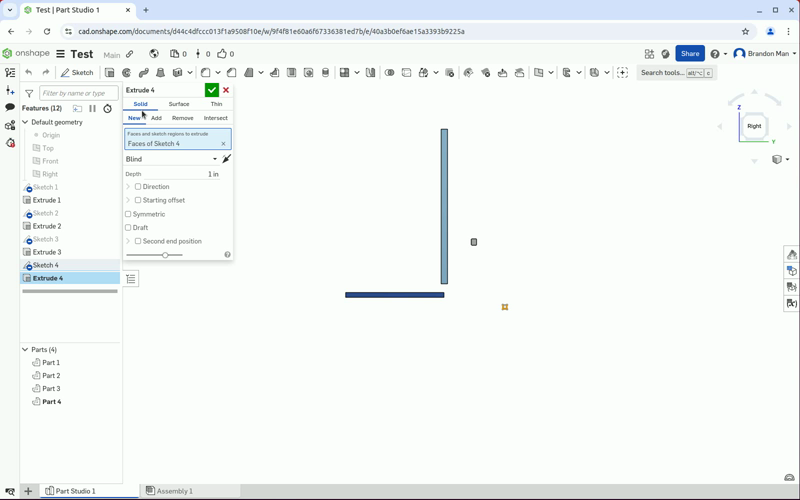
mouse_move(137, 120)
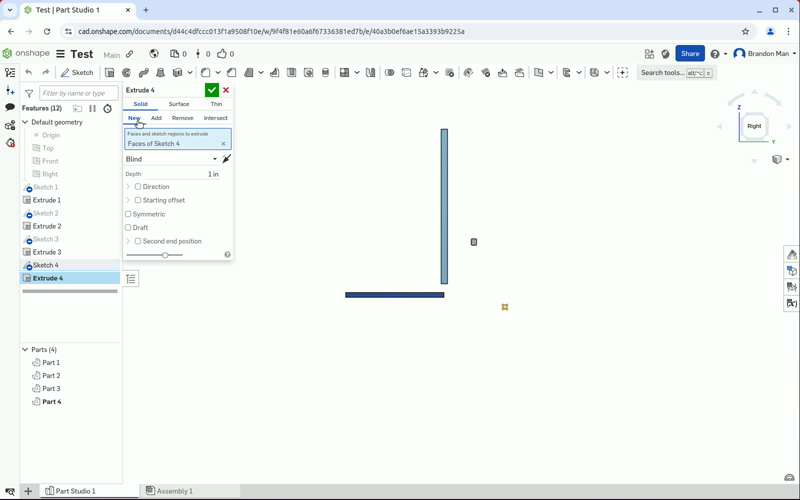
click(137, 120)
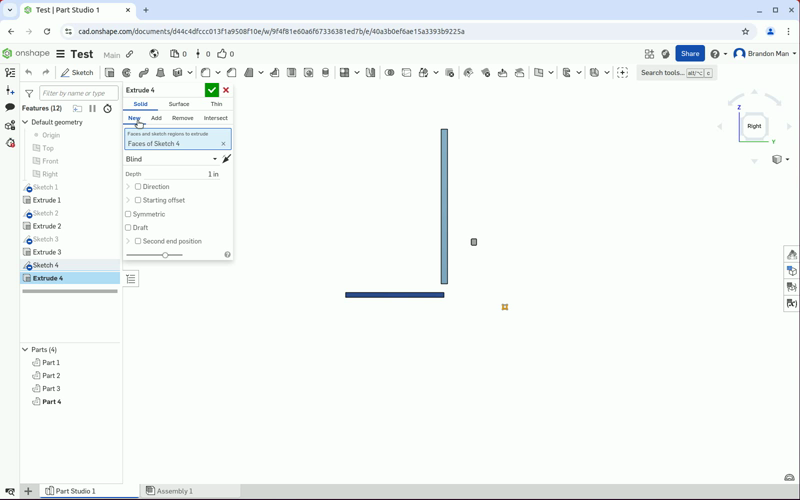
key(tab, 4)
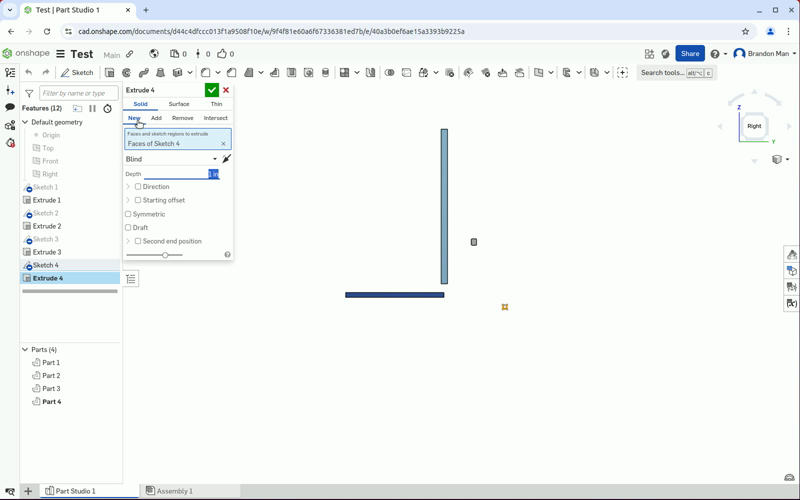
text(3.851)
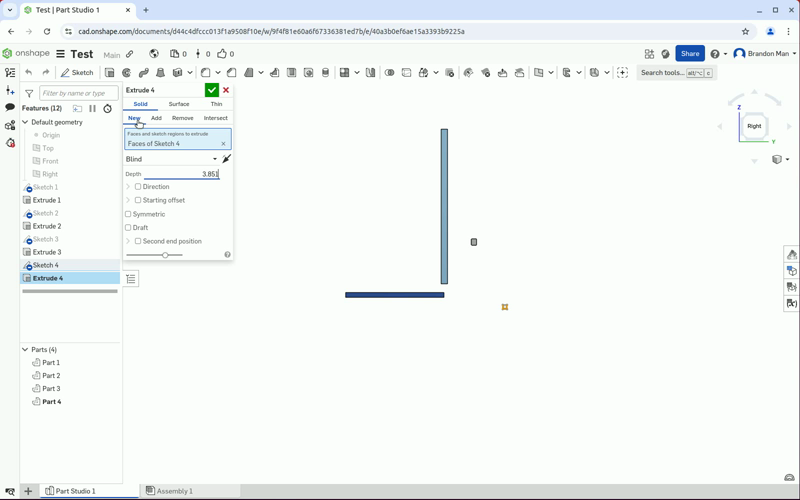
key(enter)
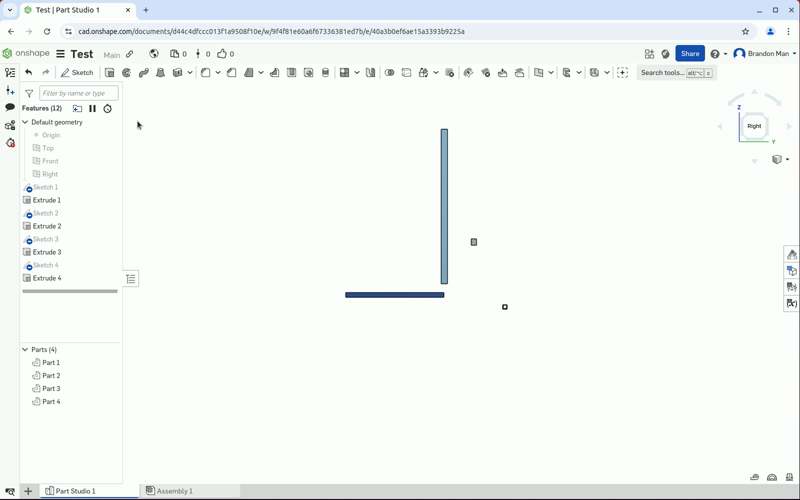
key(shift+h)
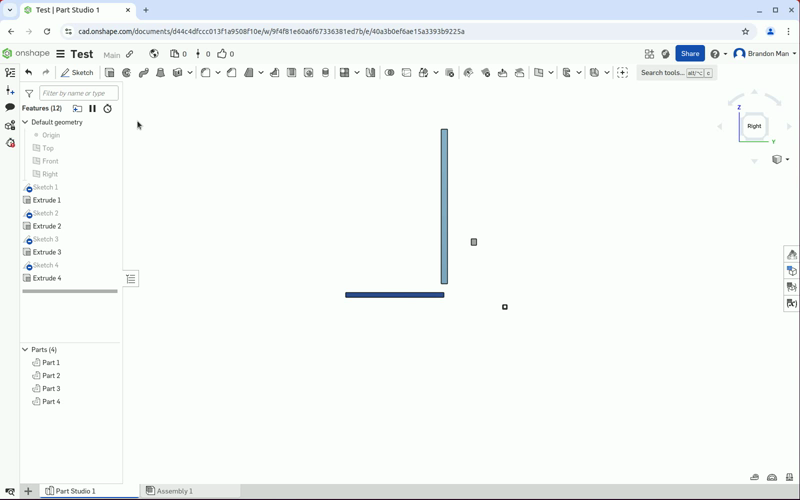
key(shift+h)
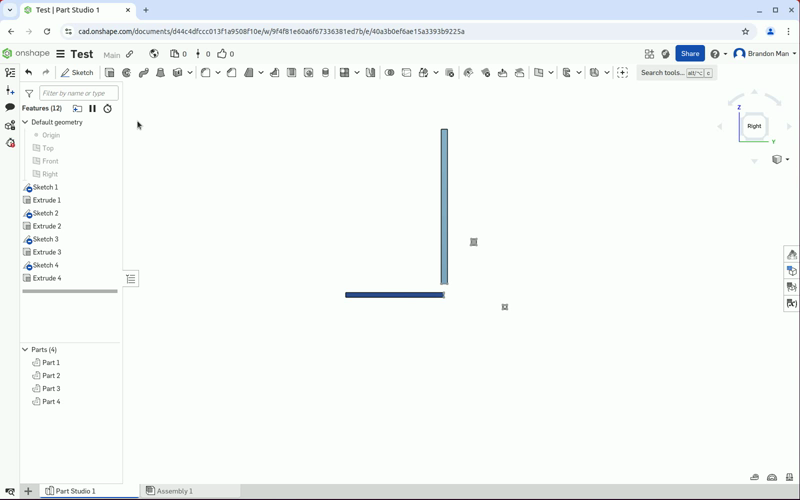
key(shift+7)
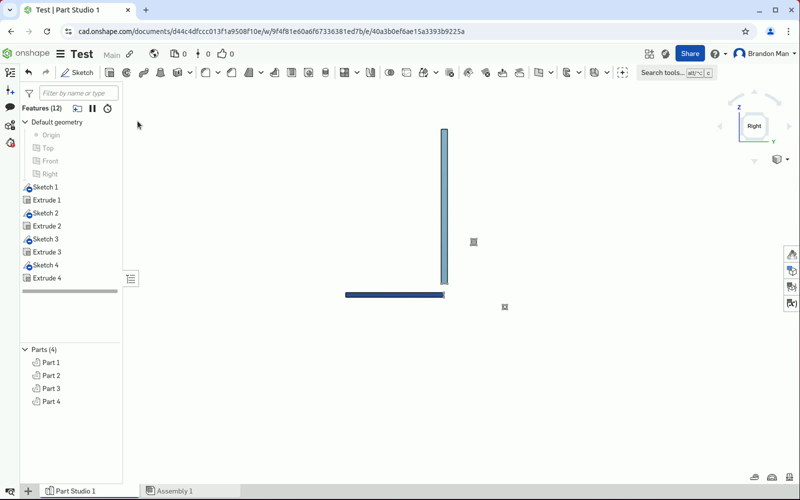
key(right, 2)
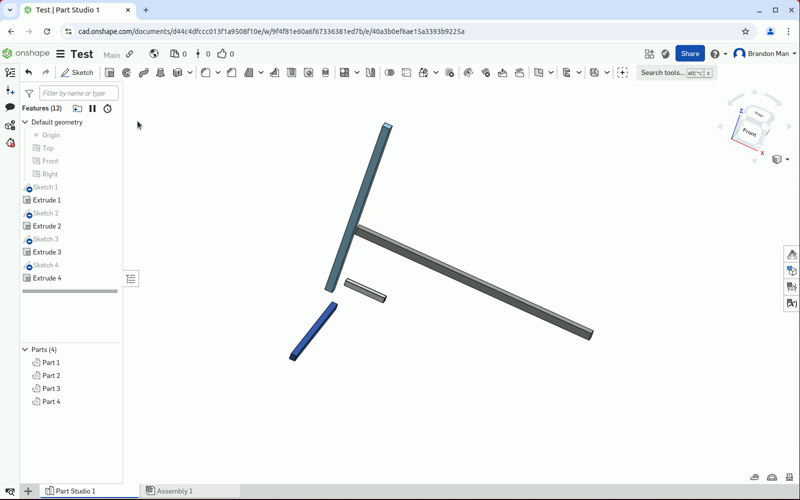
key(down, 2)
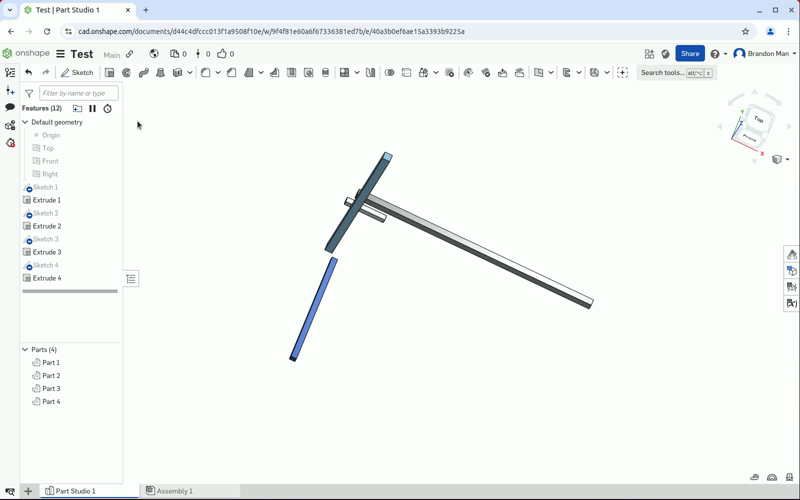
key(up, 2)
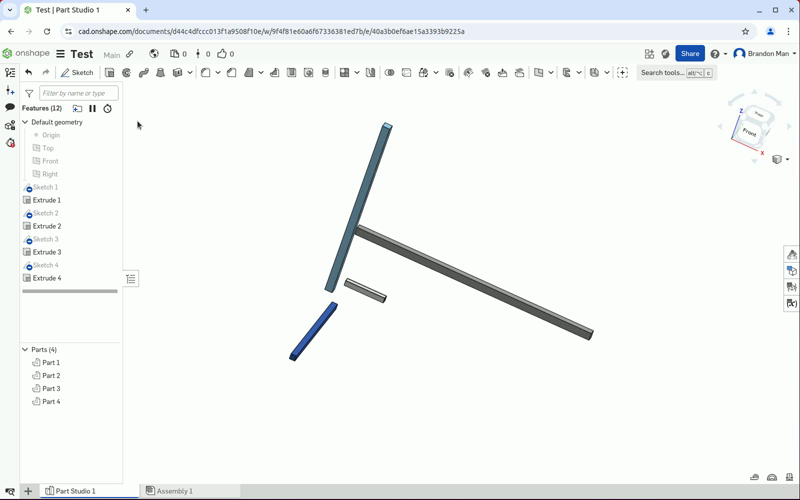
key(left, 2)
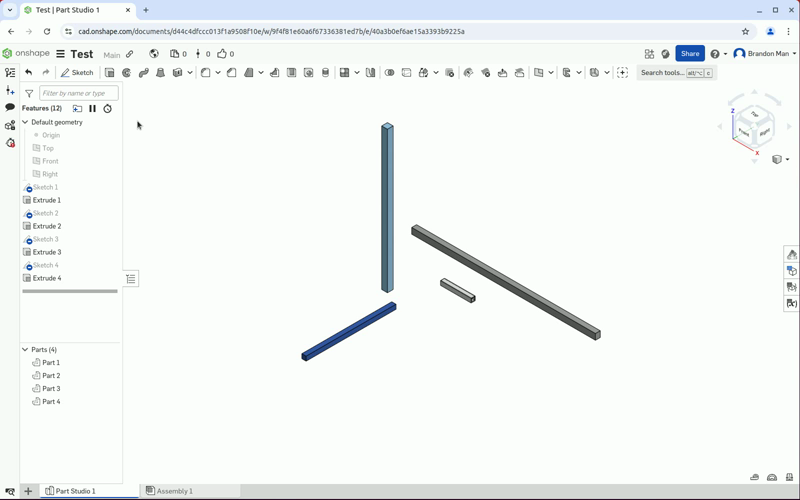
mouse_move(73, 189)
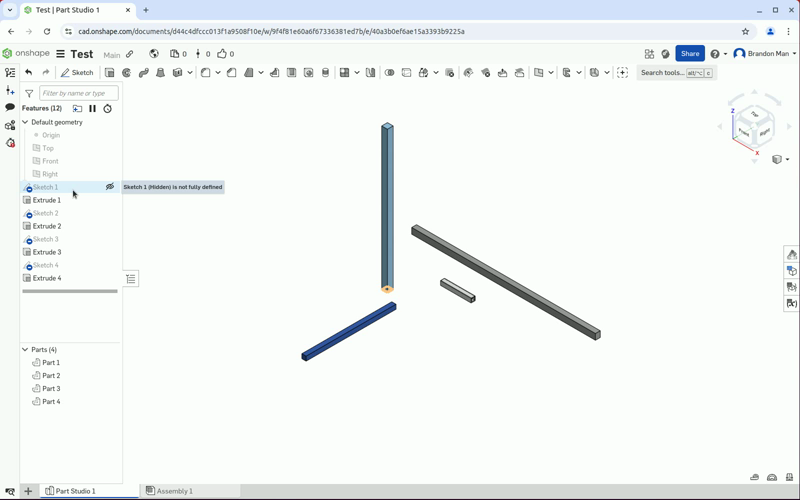
click(73, 189)